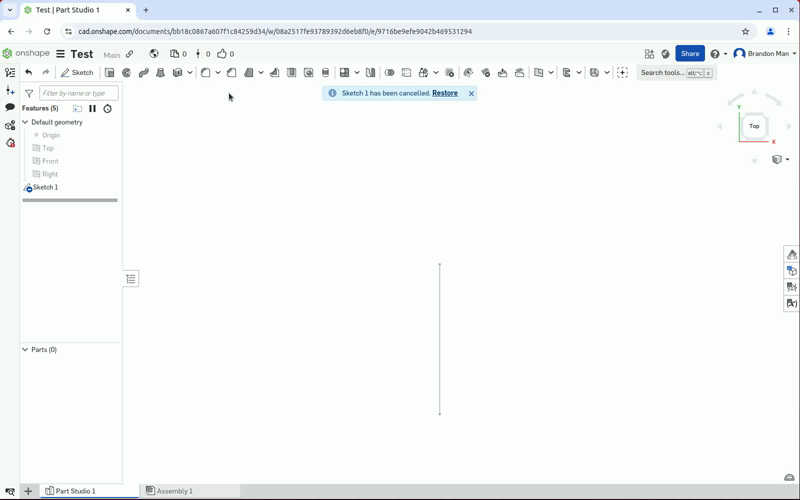
key(shift+h)
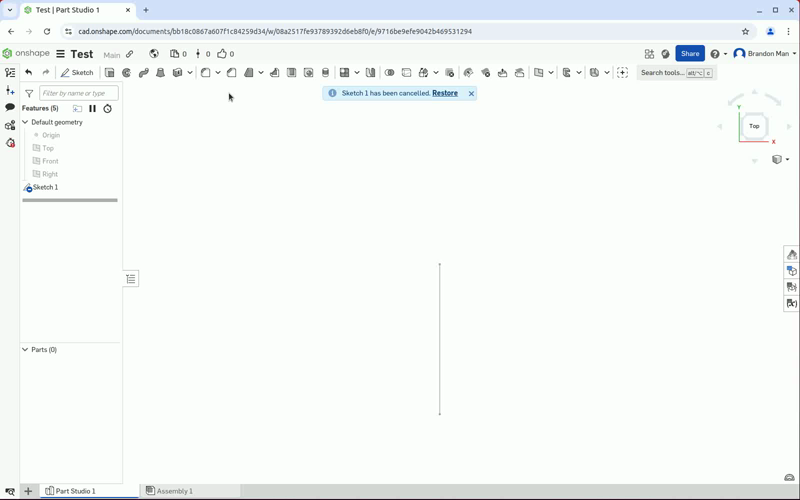
key(shift+s)
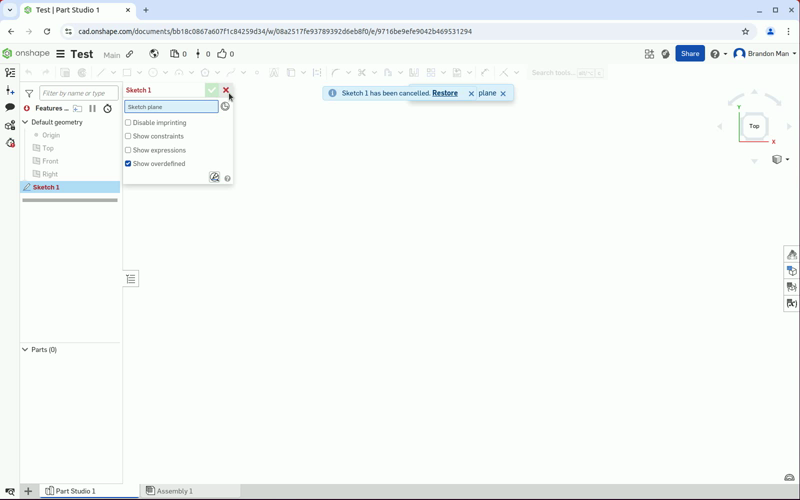
mouse_move(73, 150)
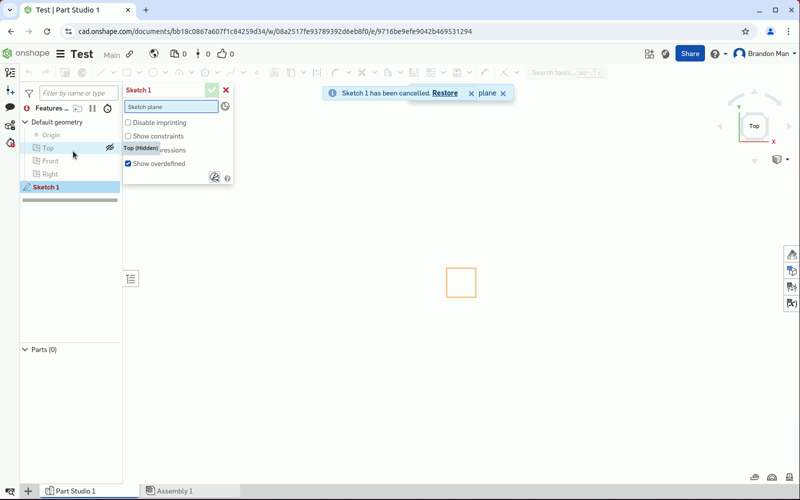
click(73, 150)
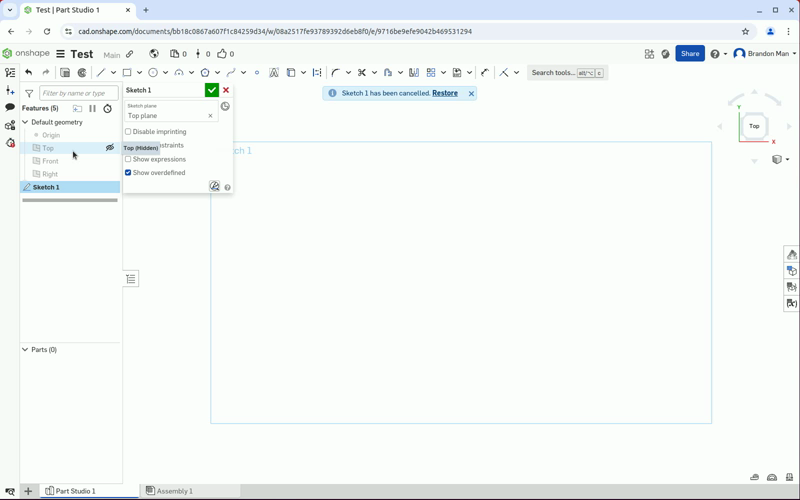
mouse_move(73, 352)
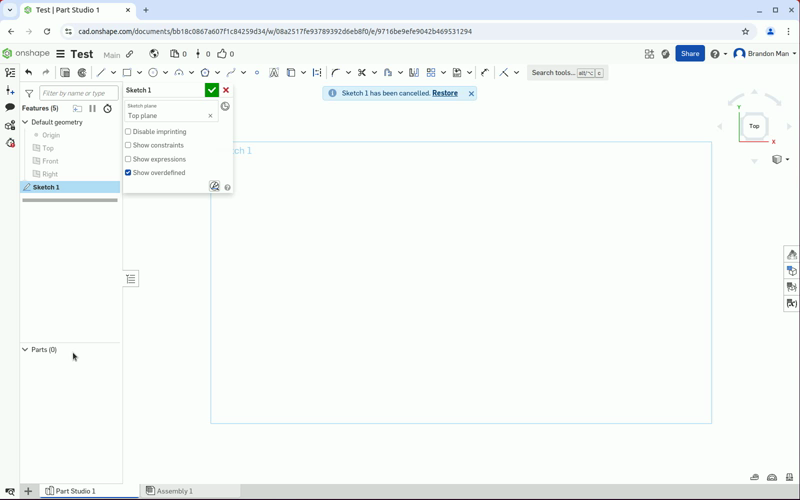
key(y)
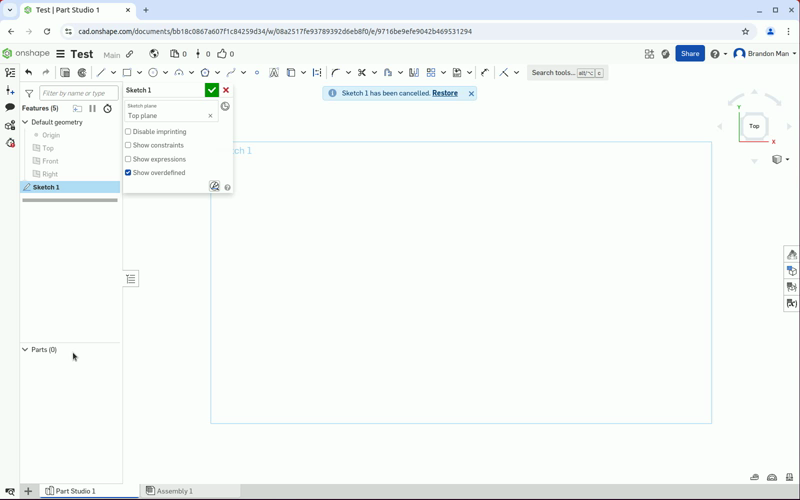
key(a)
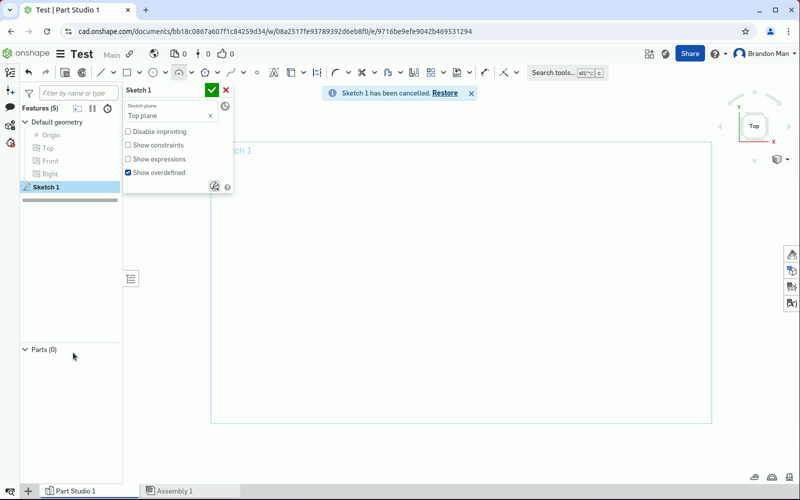
key_down(shift)
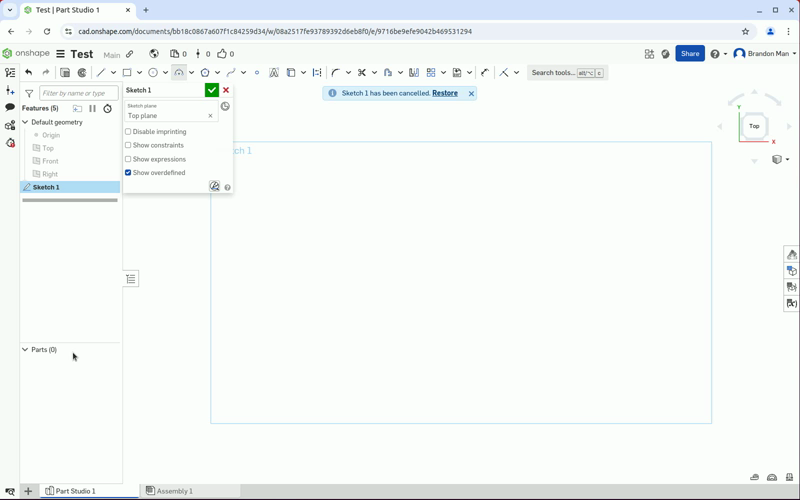
mouse_move(371, 288)
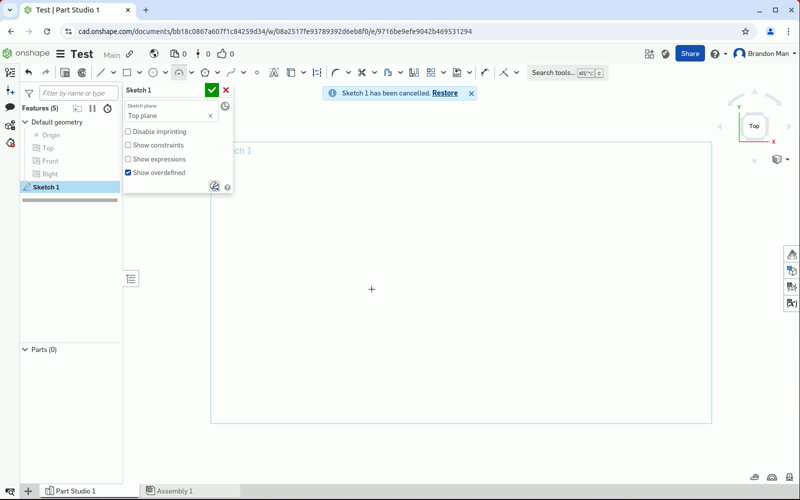
click(371, 288)
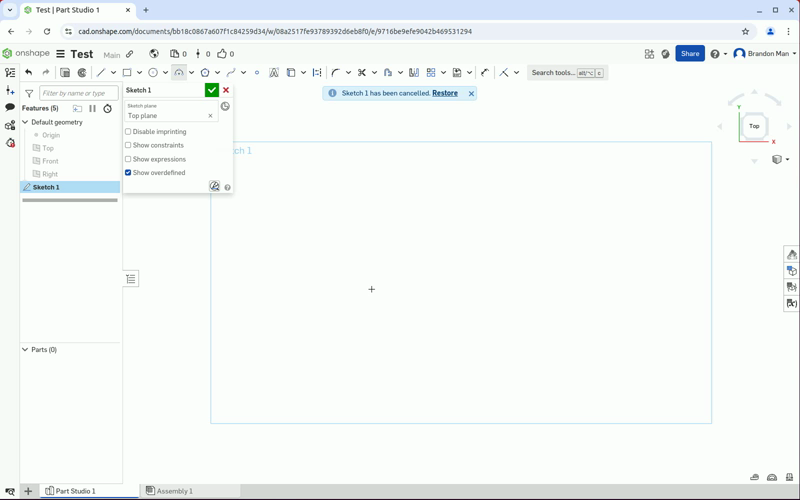
key_up(shift)
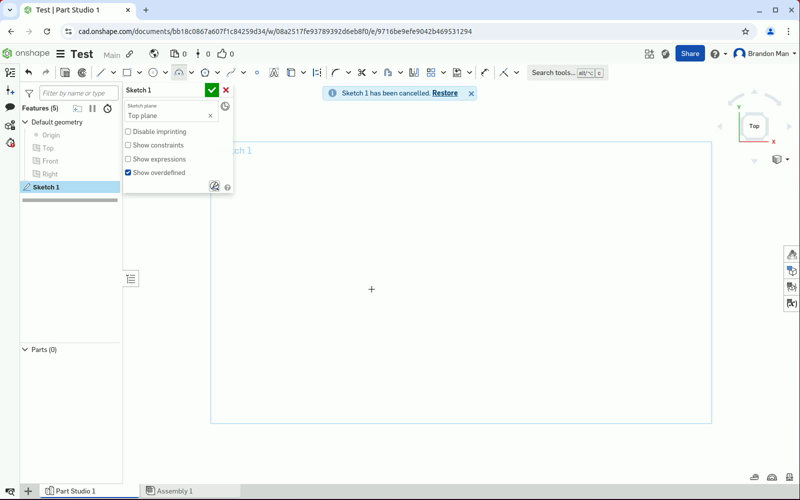
key_down(shift)
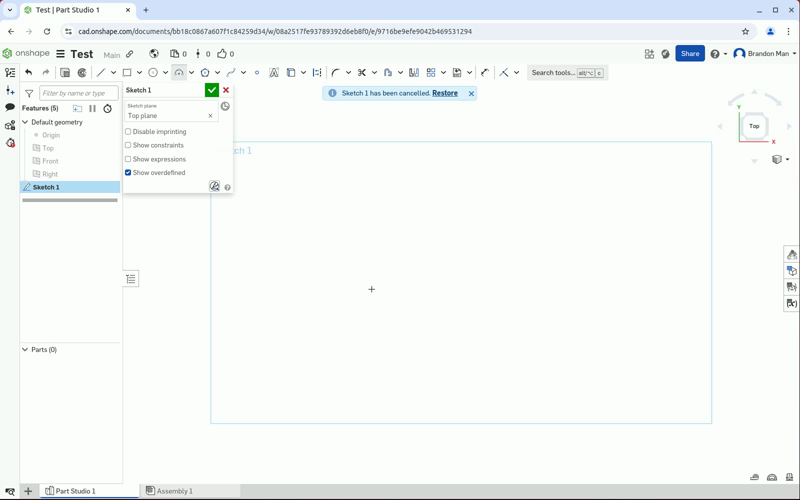
mouse_move(387, 311)
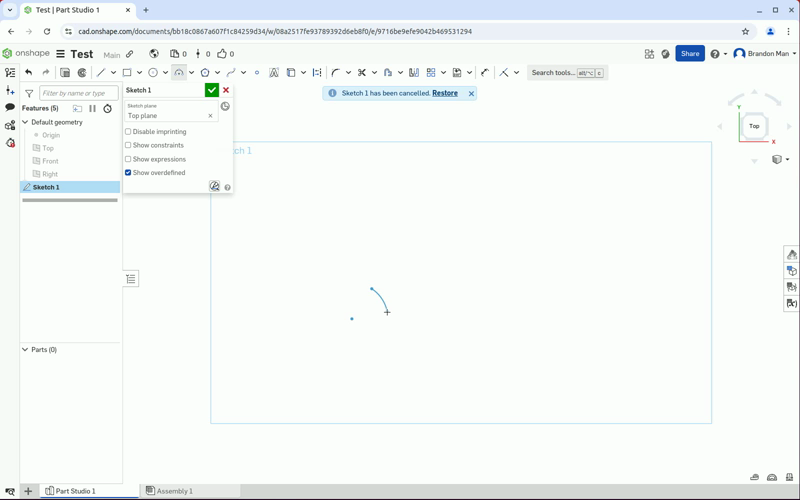
click(387, 311)
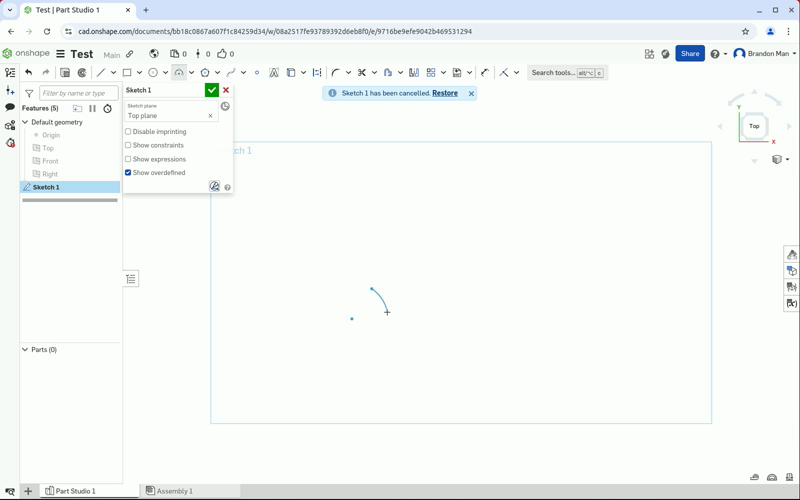
mouse_move(379, 300)
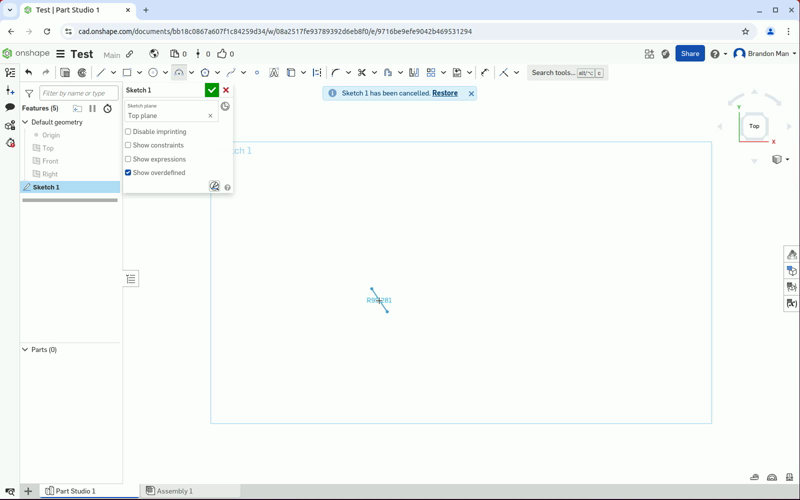
click(379, 300)
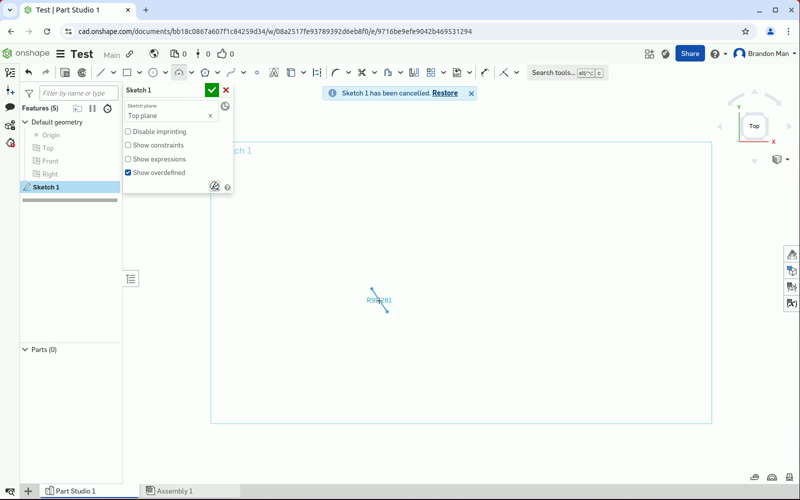
key_up(shift)
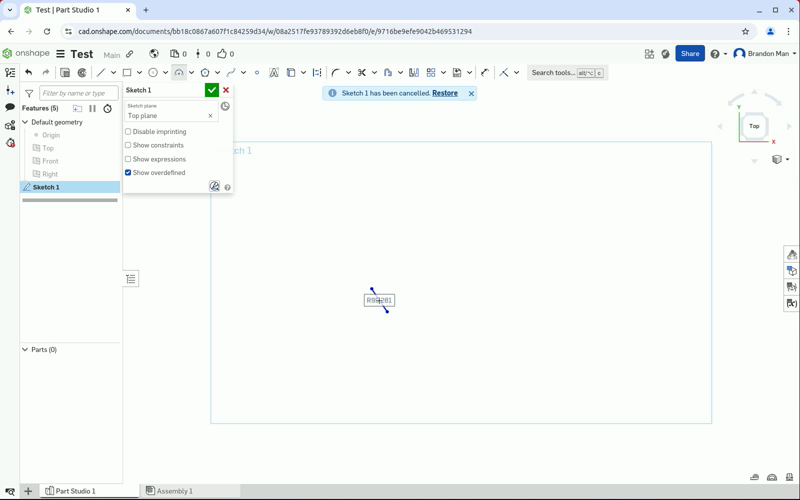
mouse_move(387, 311)
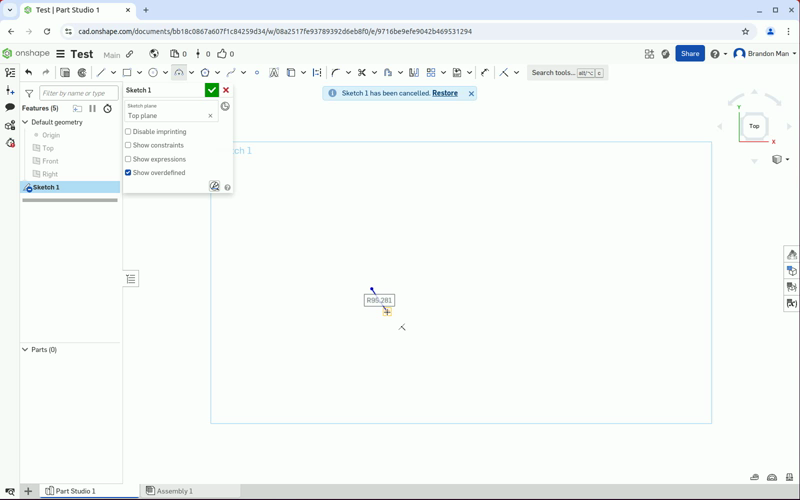
click(387, 311)
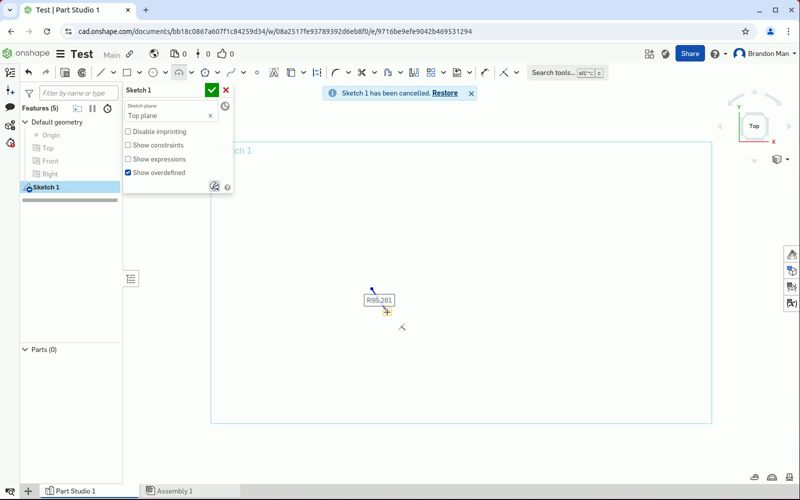
key_down(shift)
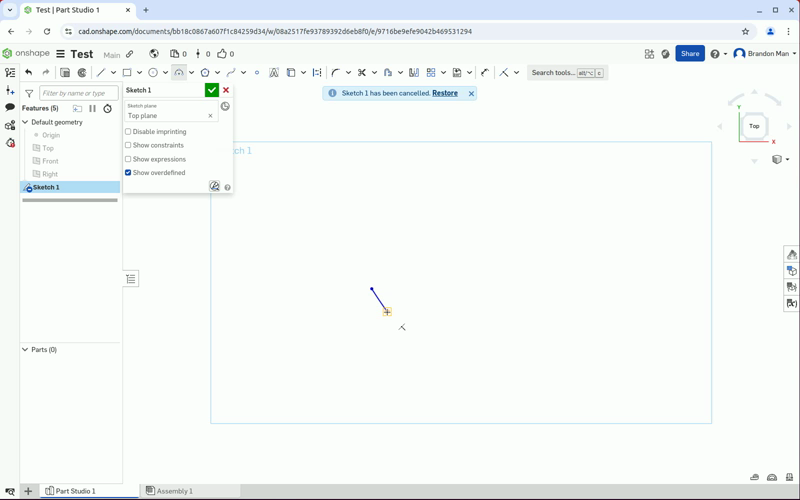
mouse_move(410, 284)
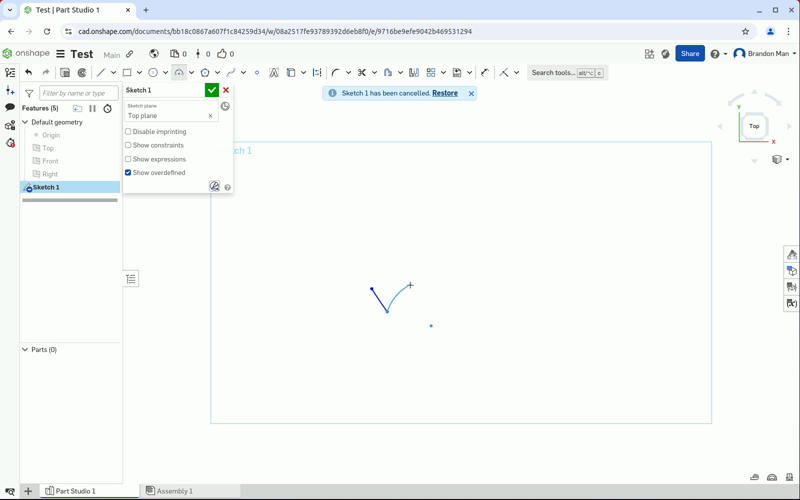
click(410, 284)
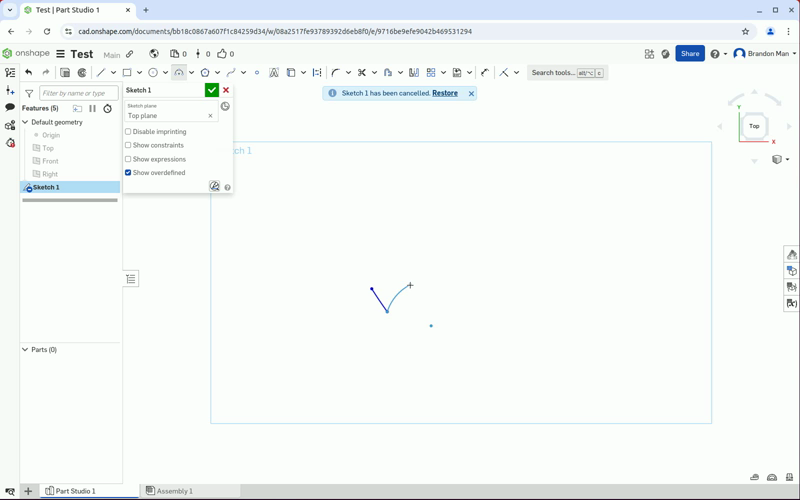
mouse_move(403, 302)
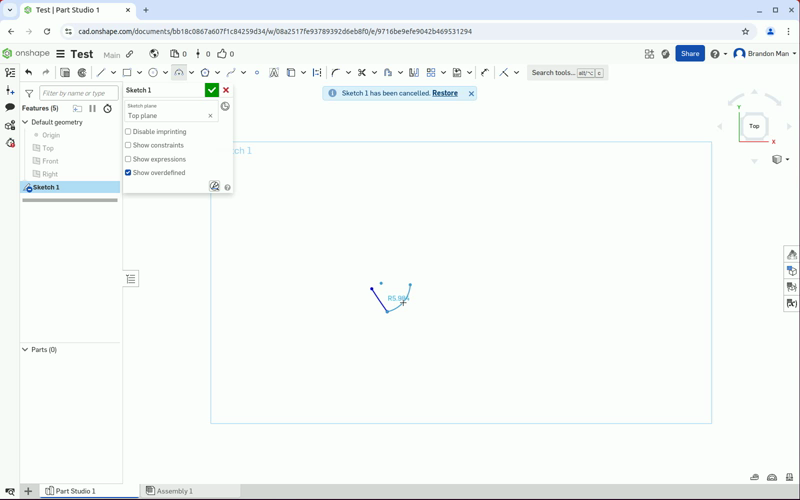
click(403, 302)
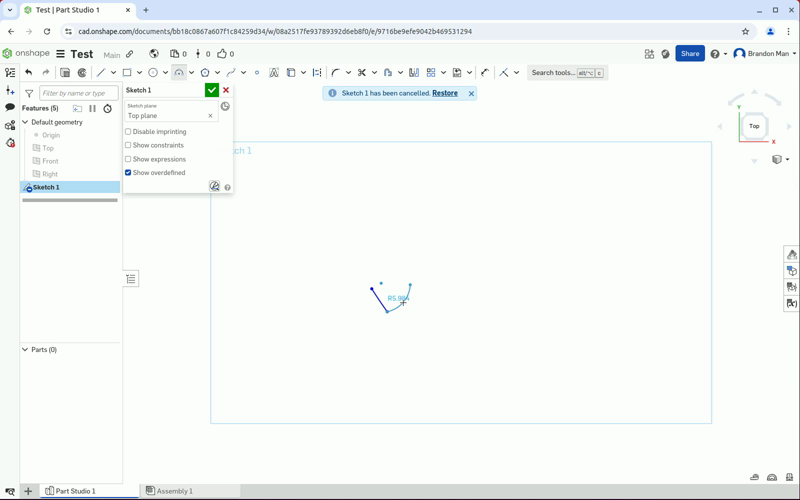
key_up(shift)
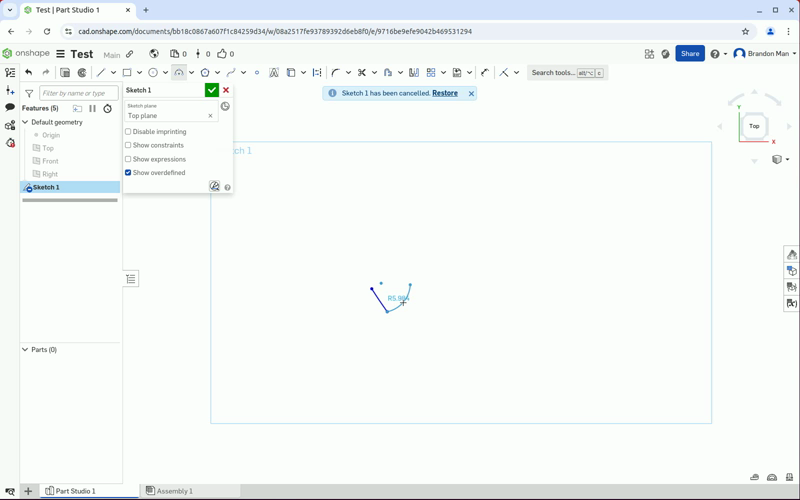
key(esc)
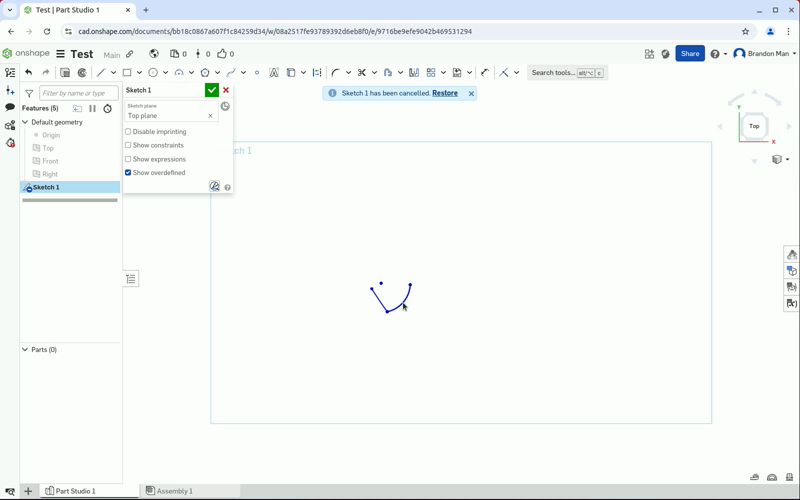
key(l)
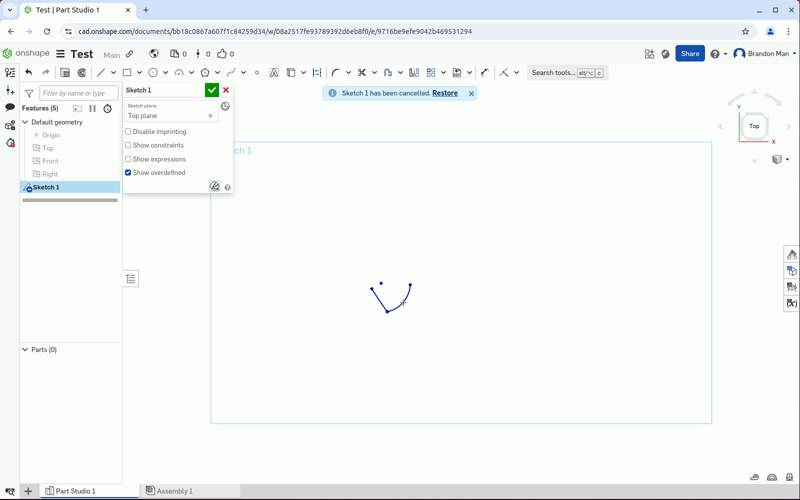
mouse_move(410, 284)
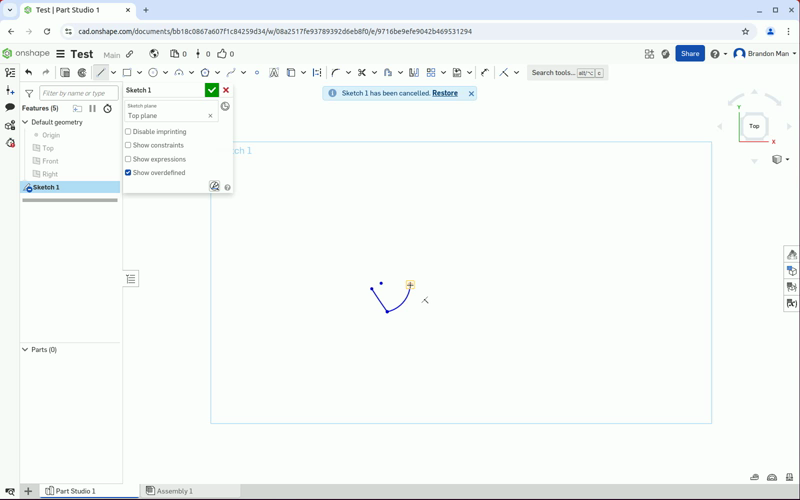
click(410, 284)
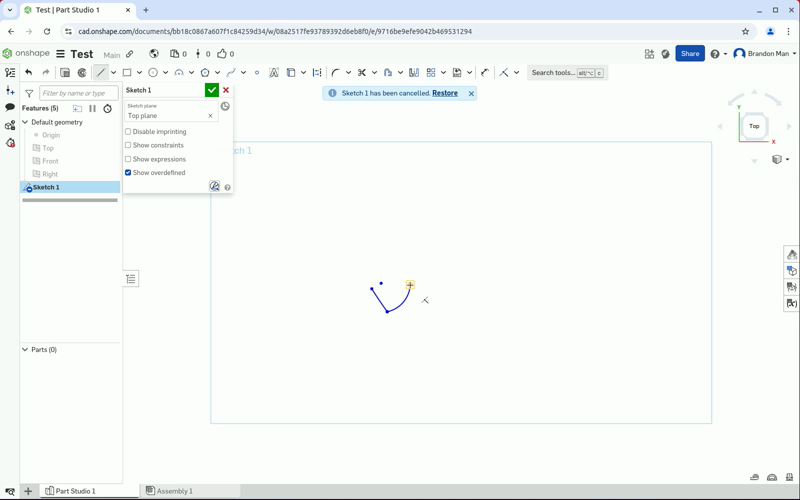
key_down(shift)
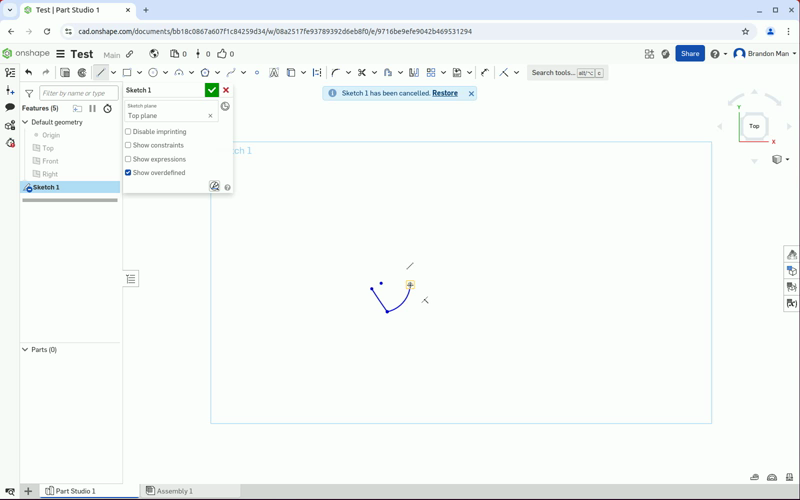
mouse_move(440, 284)
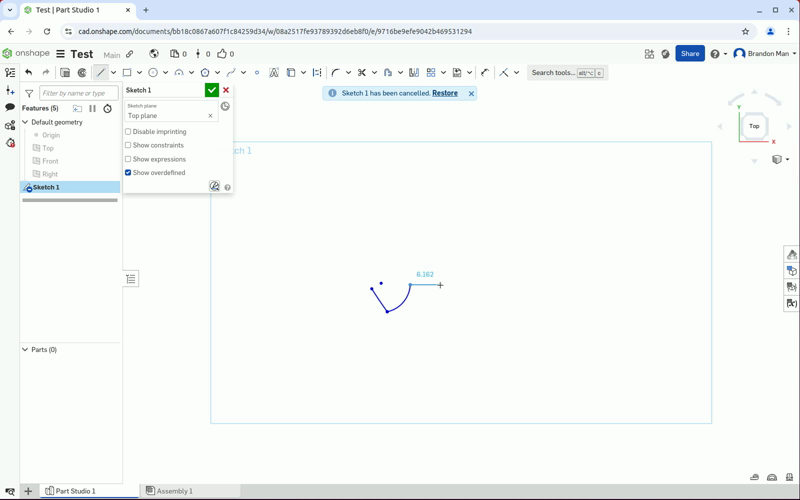
mouse_move(421, 284)
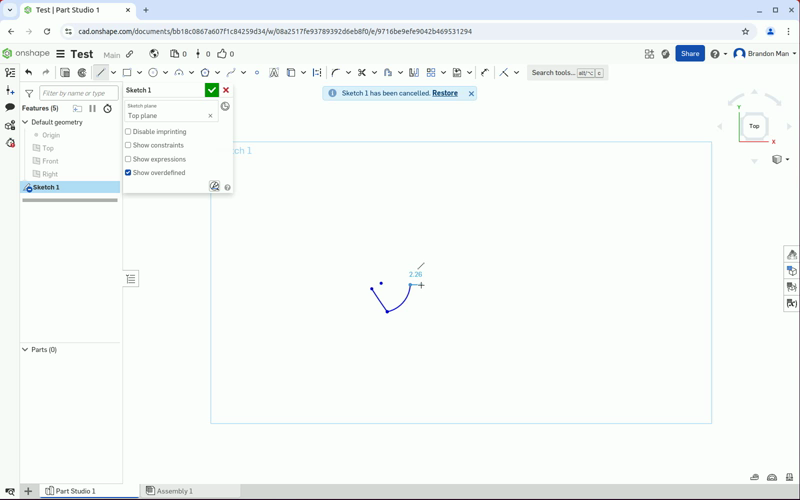
click(421, 284)
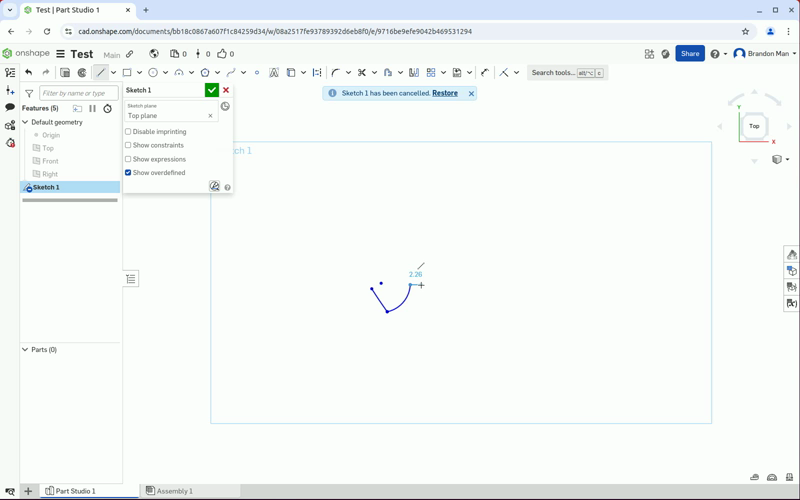
key_up(shift)
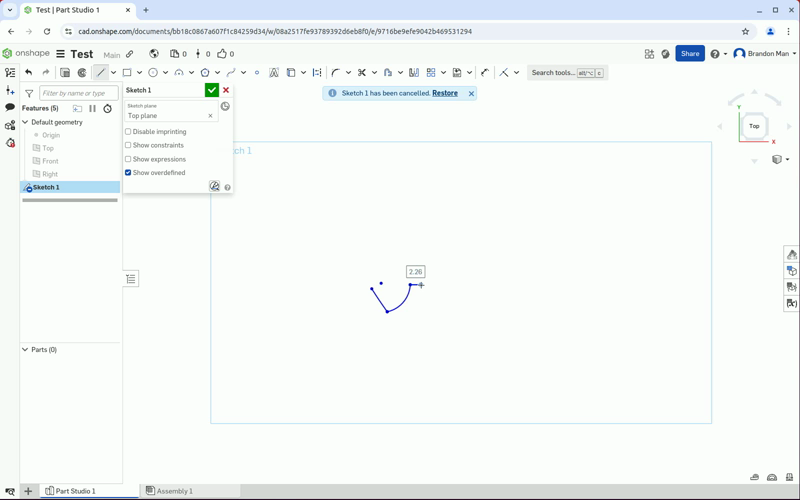
key(esc)
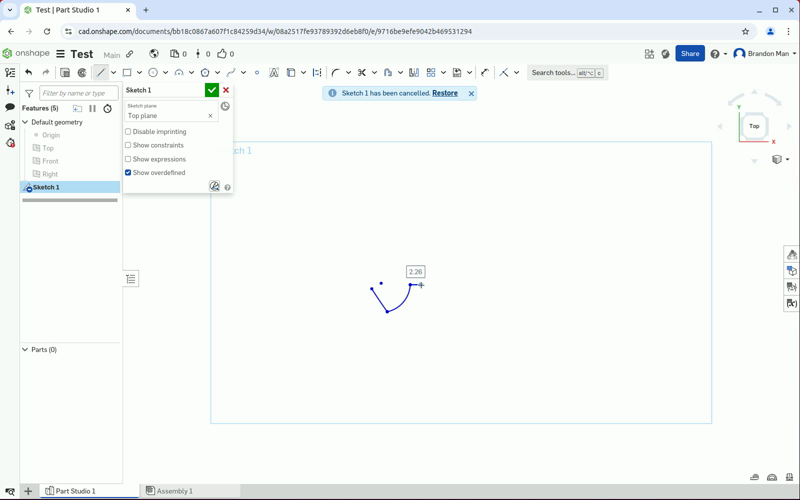
key(a)
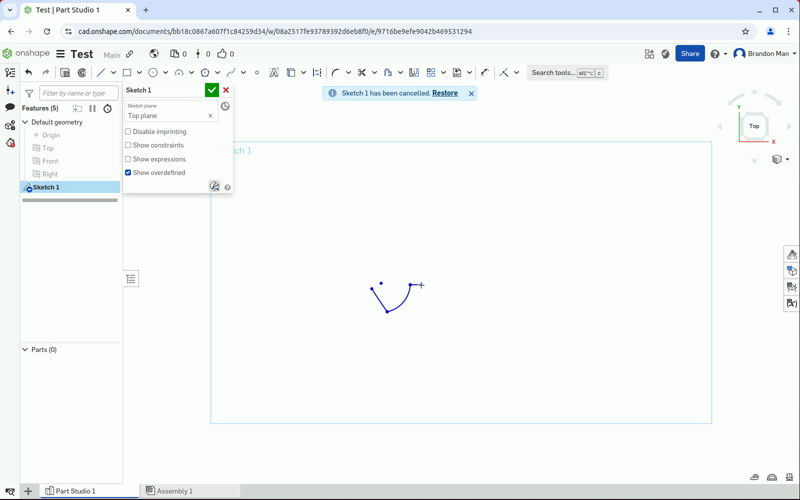
mouse_move(421, 284)
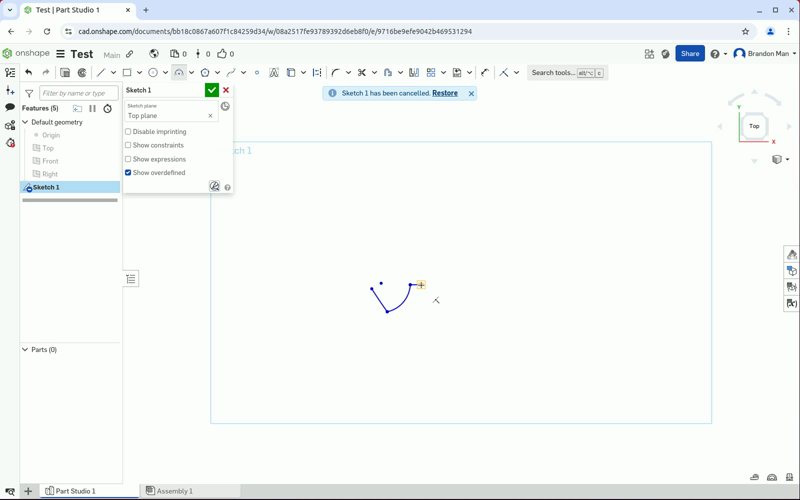
click(421, 284)
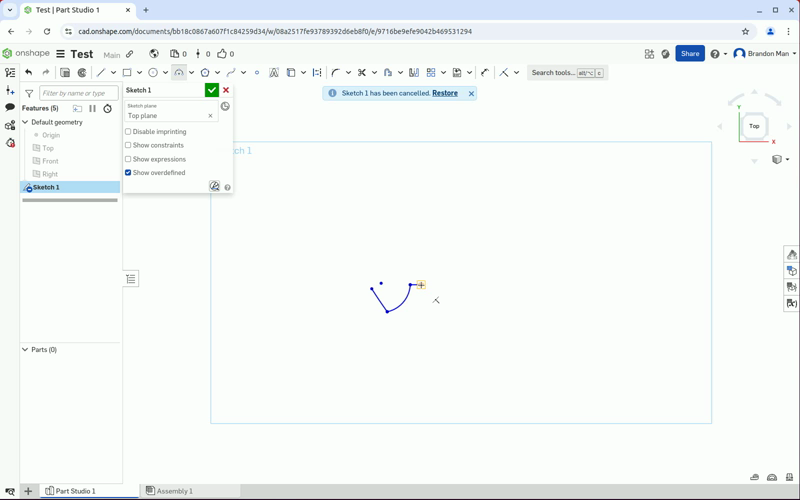
key_down(shift)
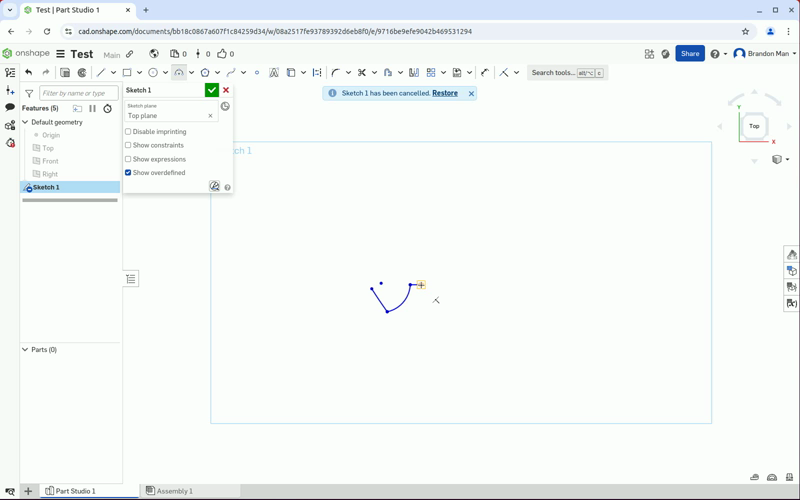
mouse_move(387, 274)
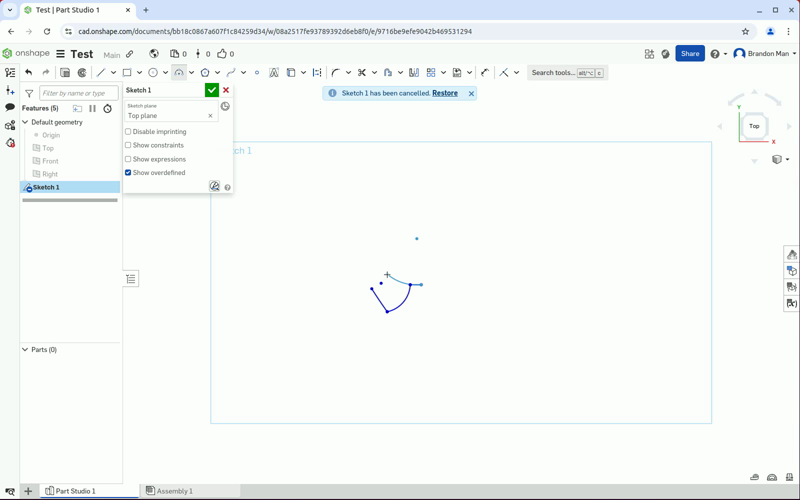
click(387, 274)
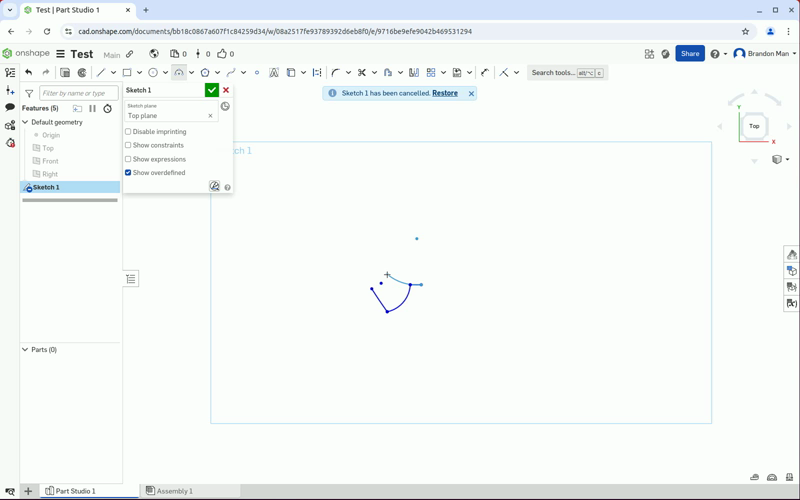
mouse_move(403, 282)
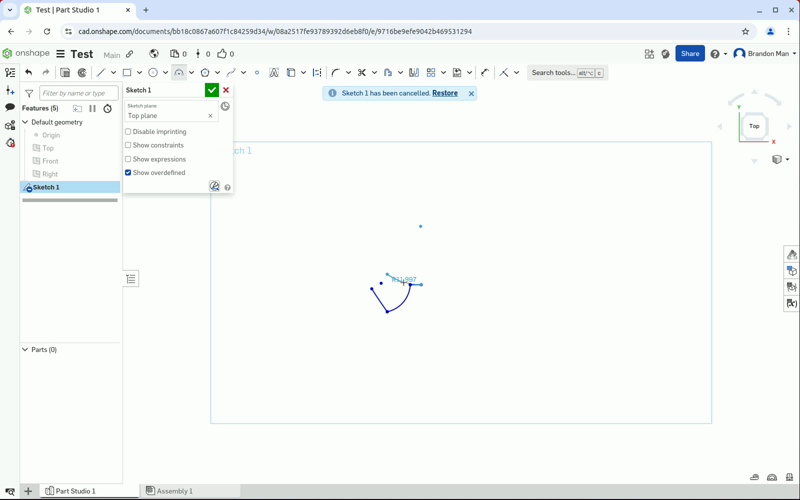
click(403, 282)
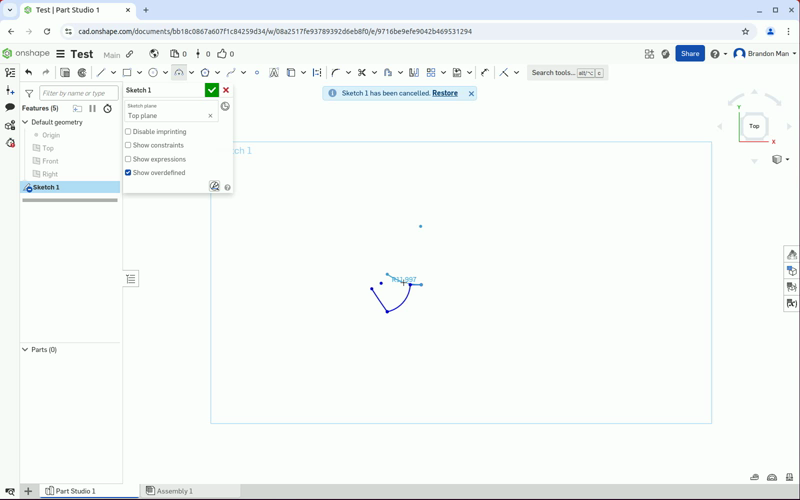
key_up(shift)
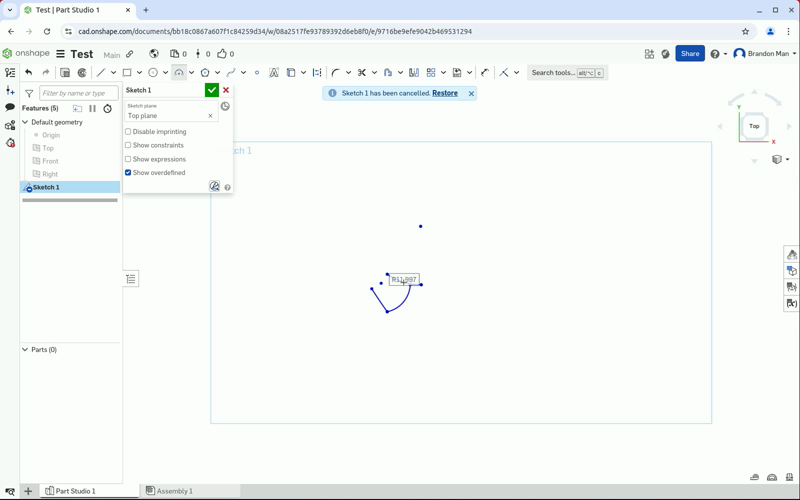
mouse_move(387, 274)
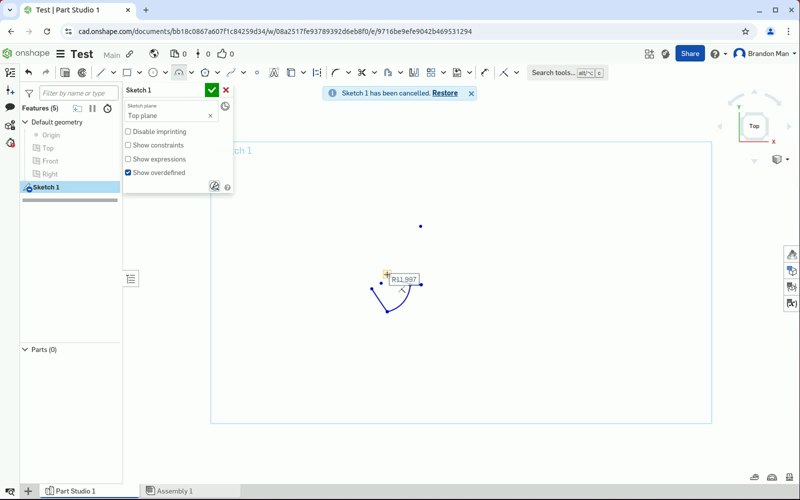
click(387, 274)
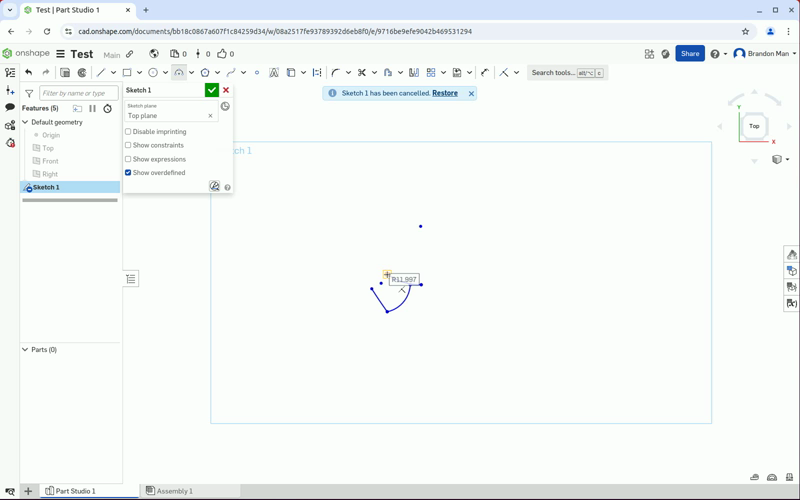
mouse_move(371, 288)
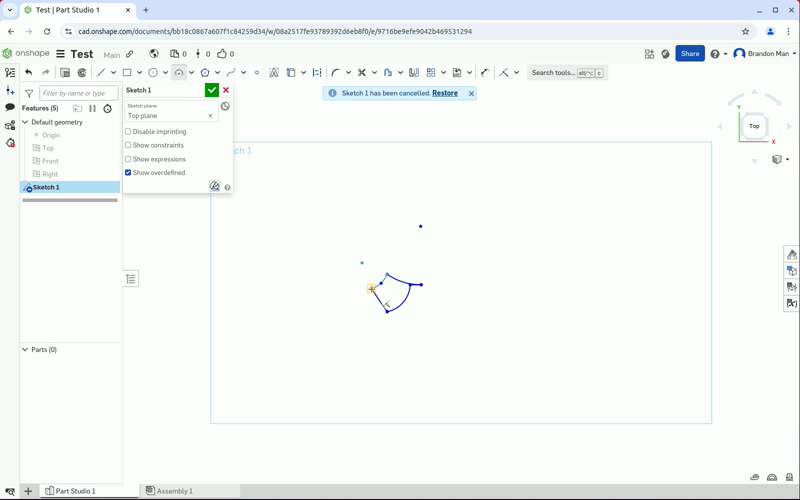
click(371, 288)
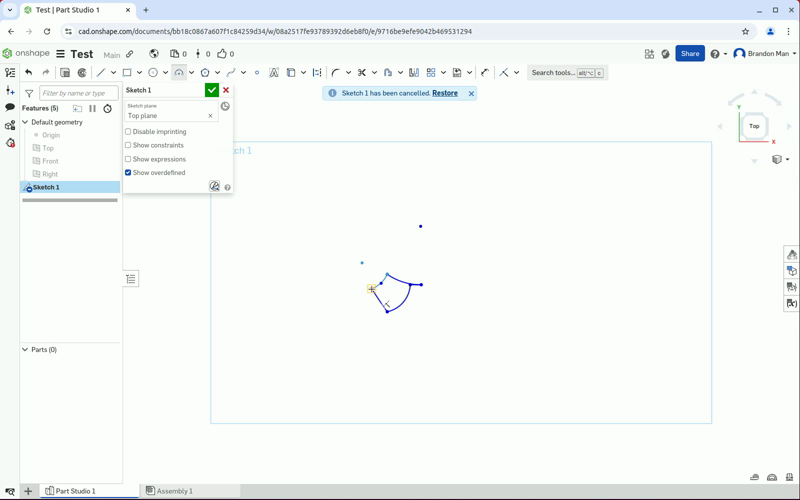
key_down(shift)
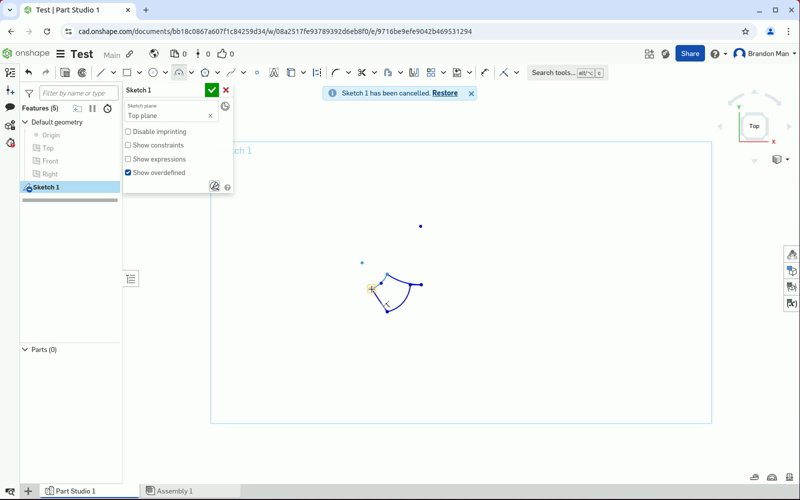
mouse_move(373, 274)
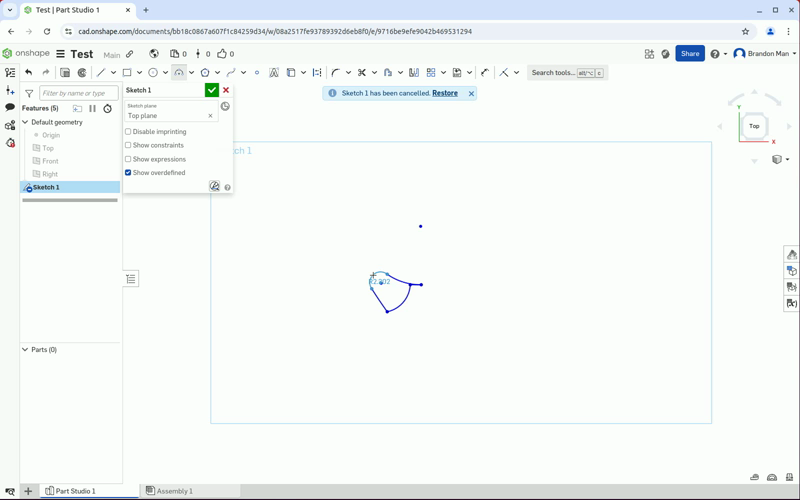
click(373, 274)
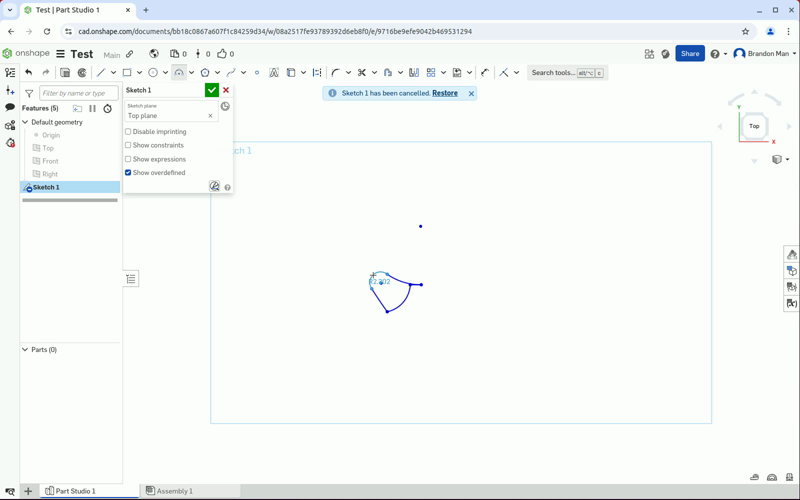
key_up(shift)
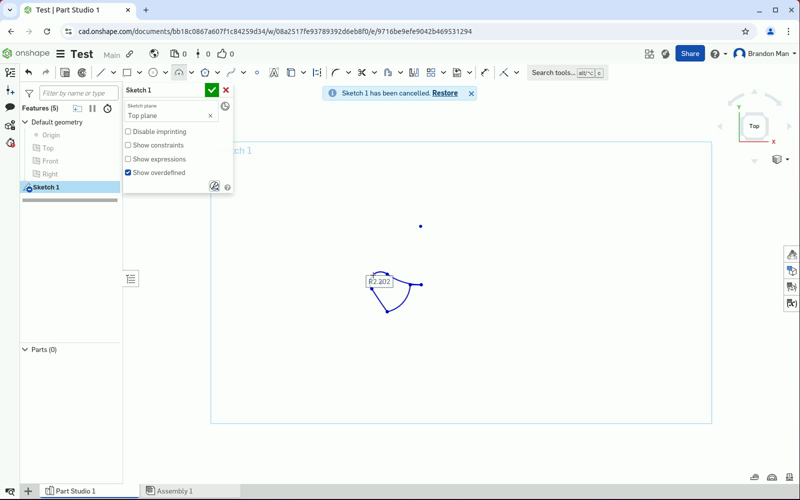
key(esc)
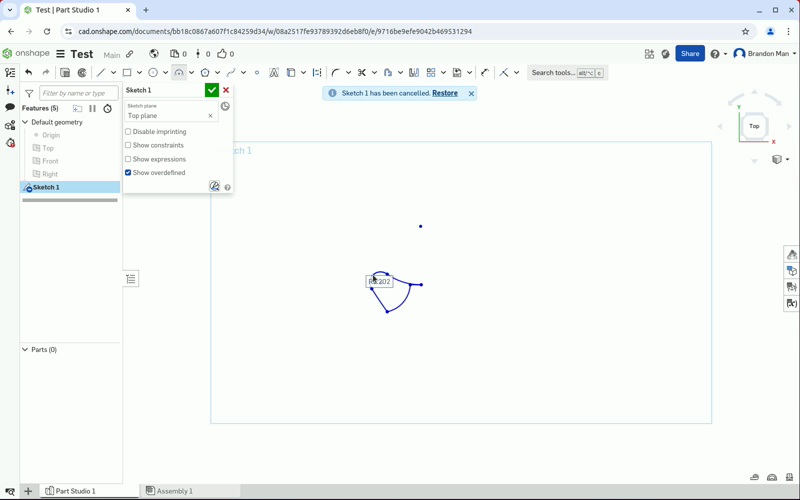
key(c)
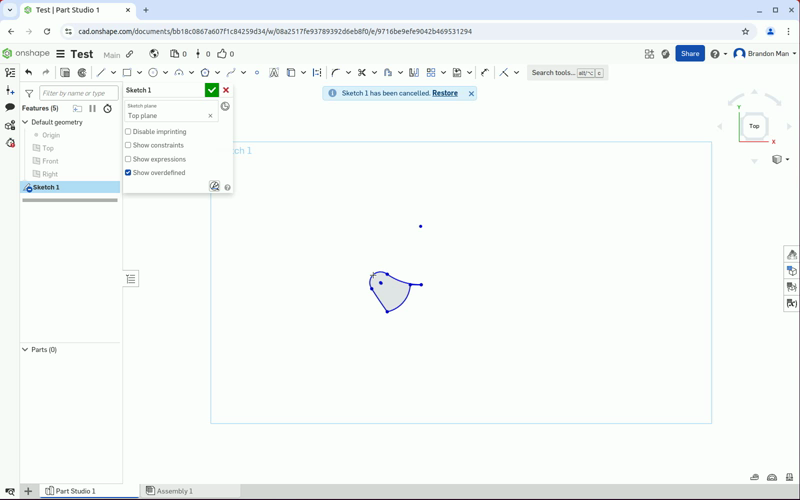
key_down(shift)
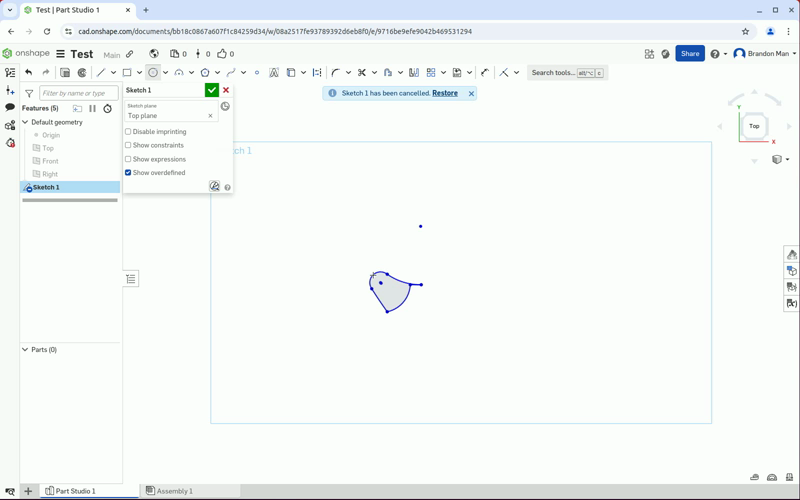
mouse_move(380, 282)
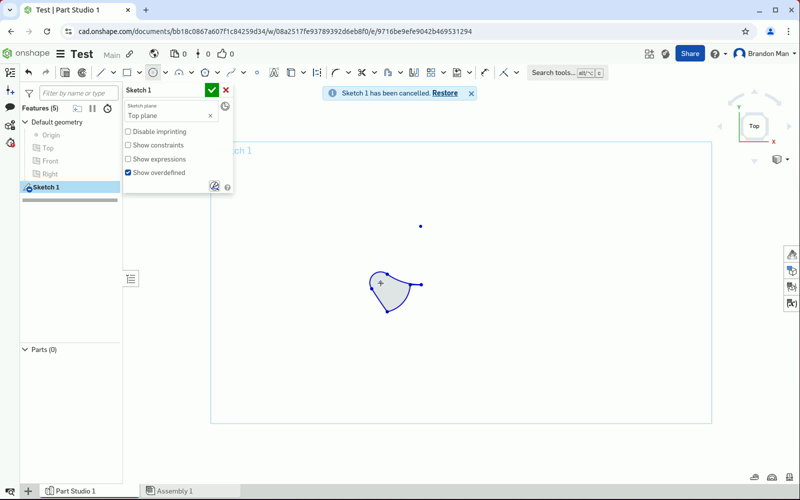
click(380, 282)
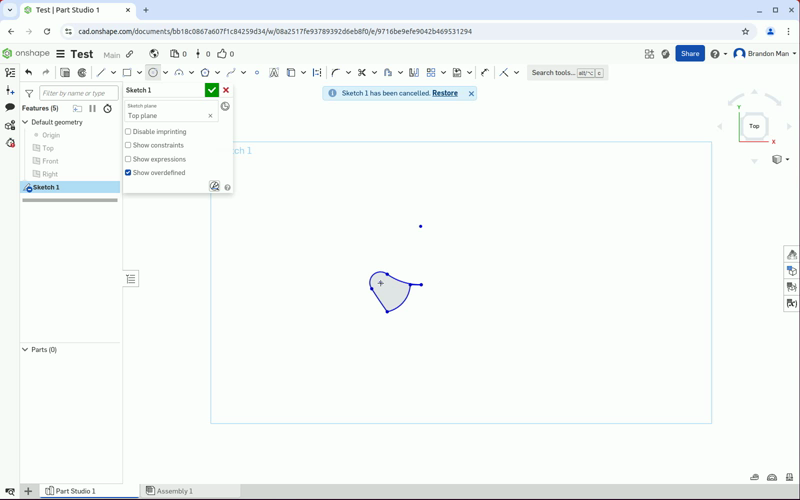
key_up(shift)
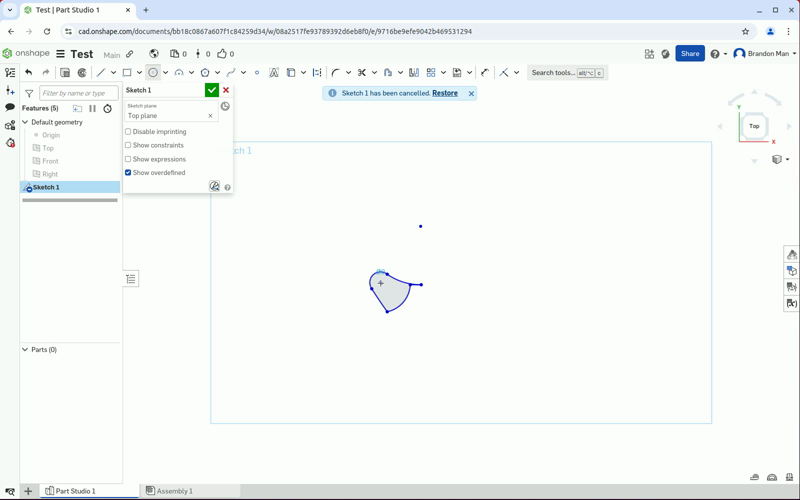
mouse_move(386, 282)
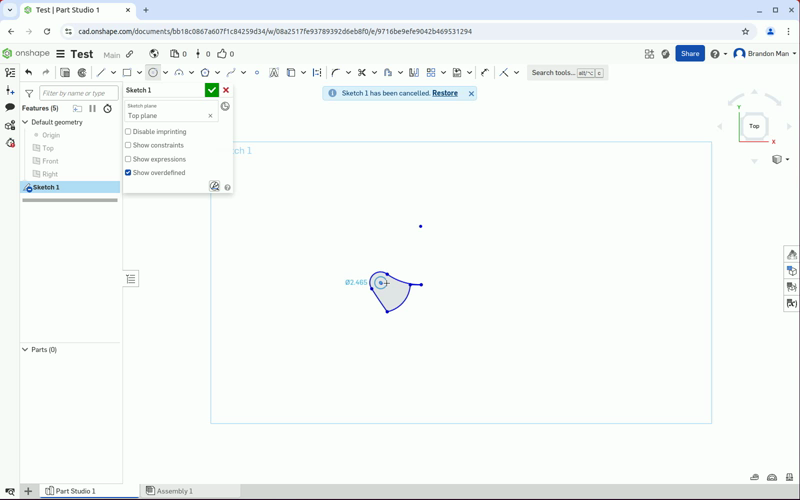
click(386, 282)
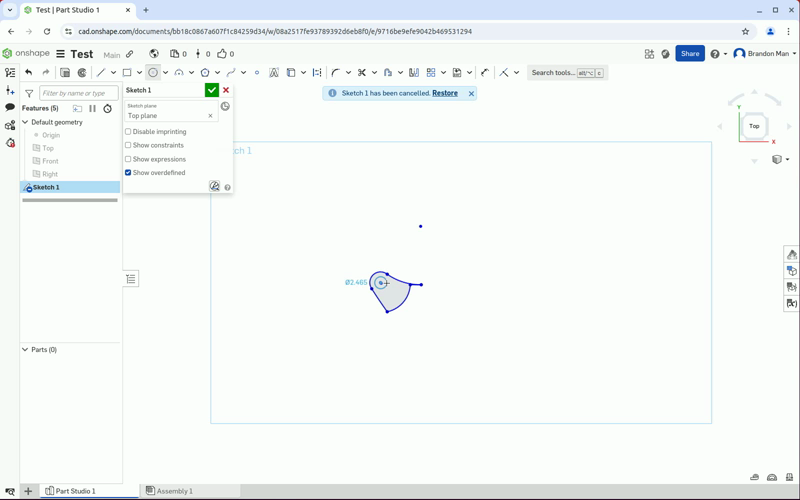
key(esc)
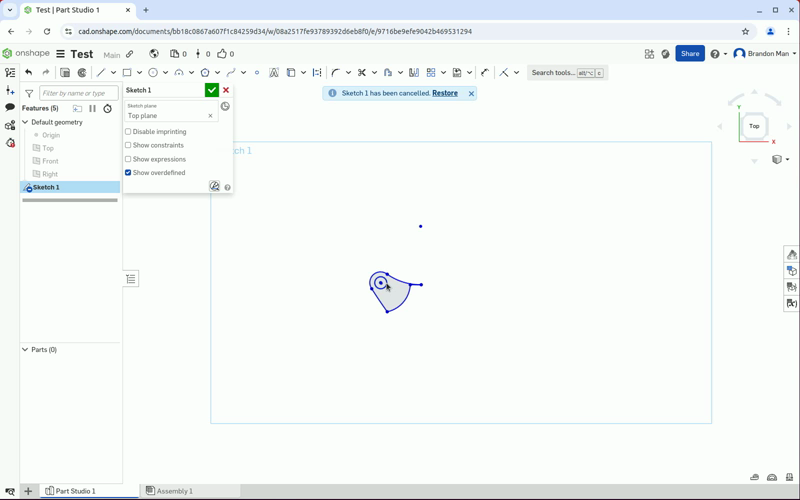
mouse_move(382, 289)
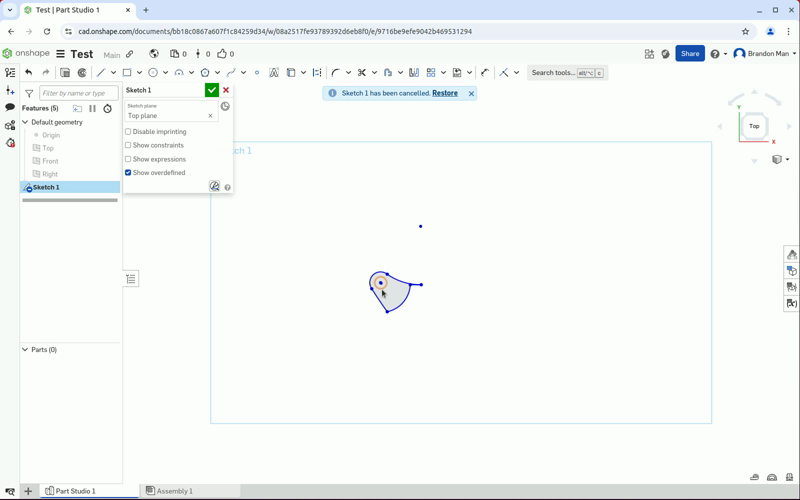
scroll(6)
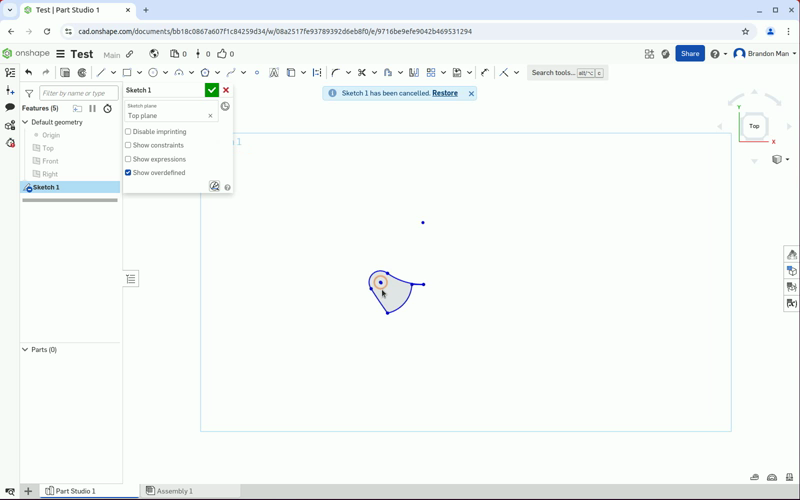
scroll(6)
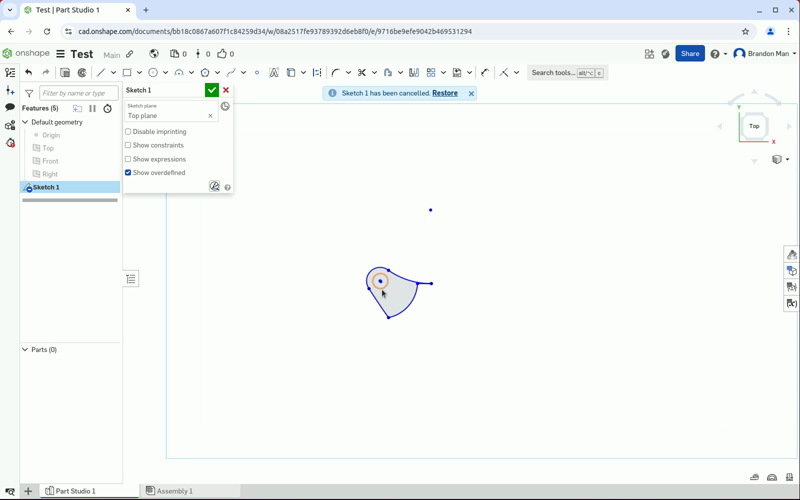
scroll(6)
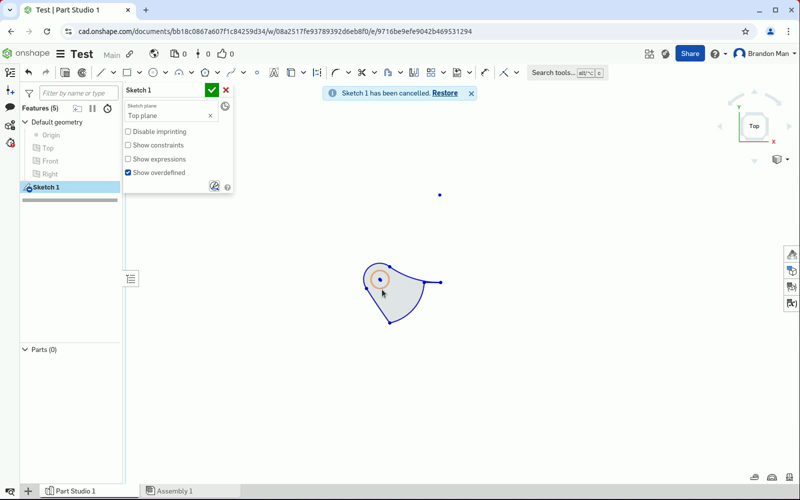
scroll(6)
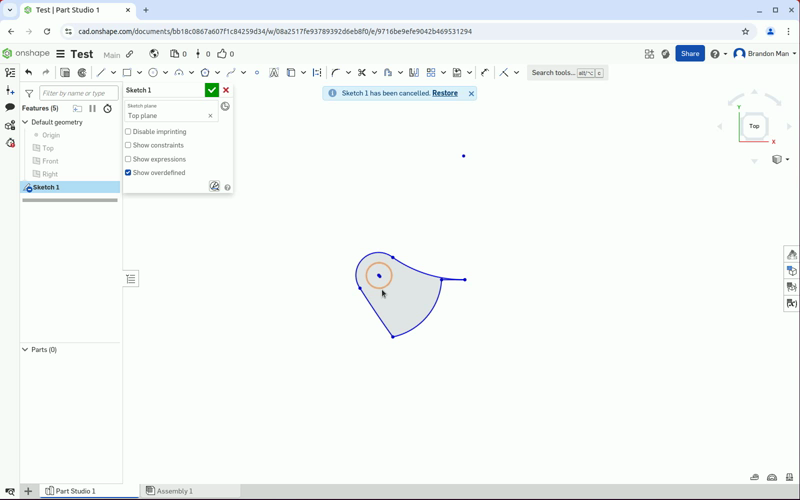
scroll(6)
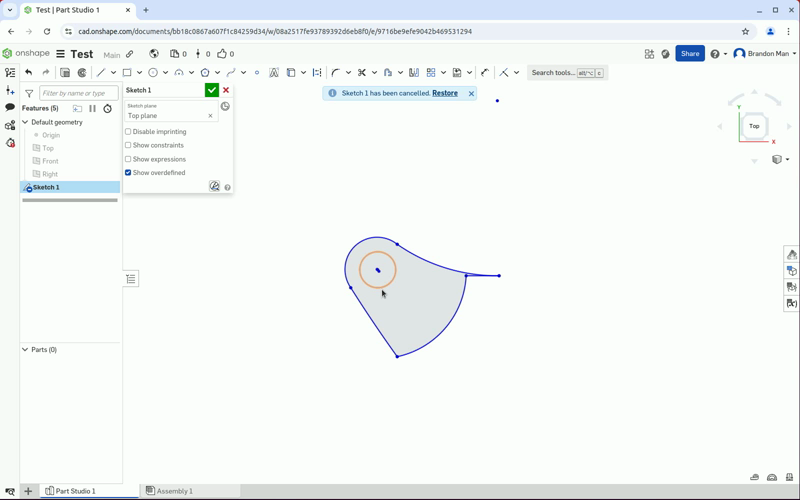
scroll(6)
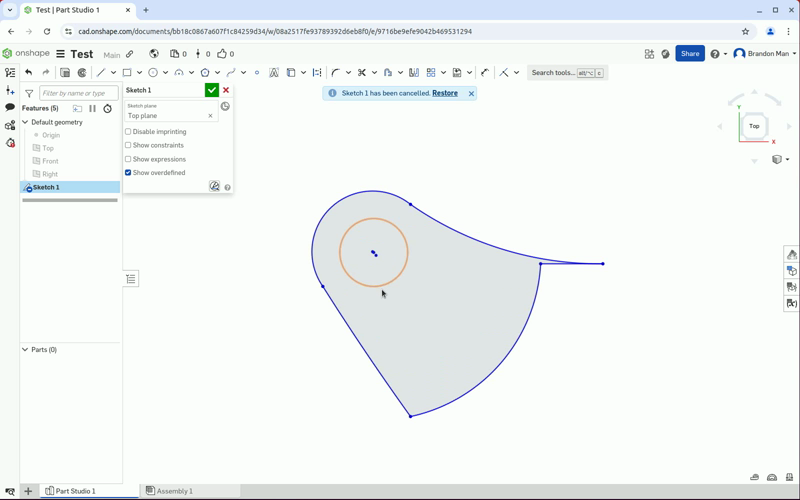
scroll(6)
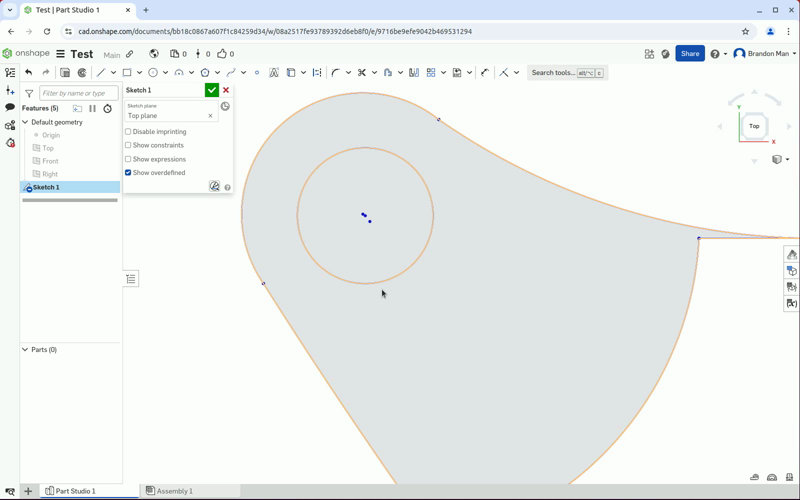
click(382, 289)
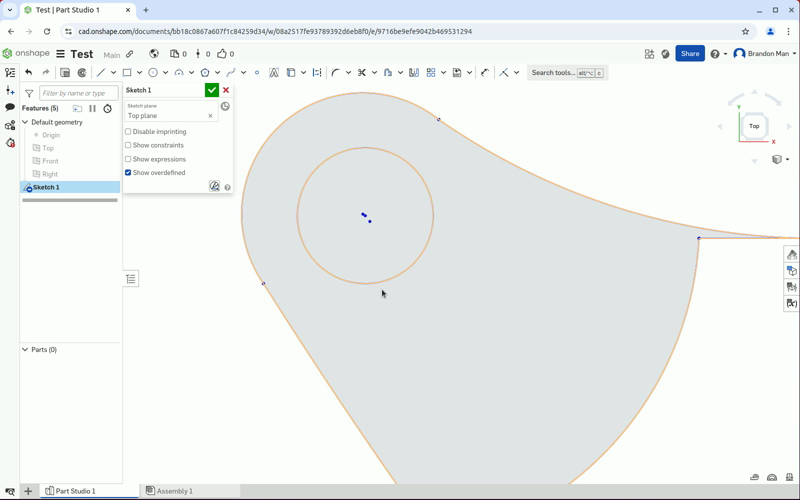
scroll(-6)
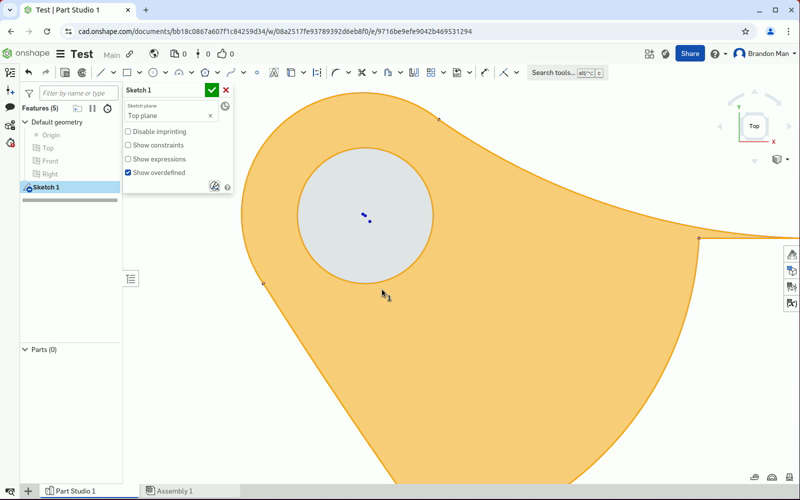
scroll(-6)
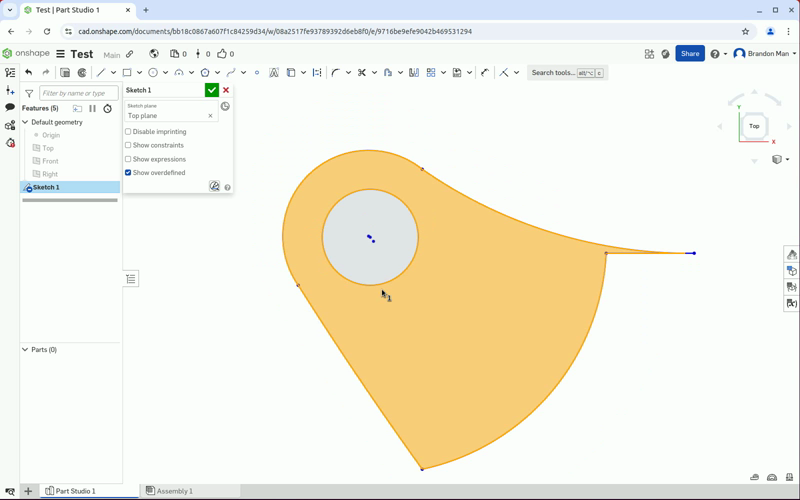
scroll(-6)
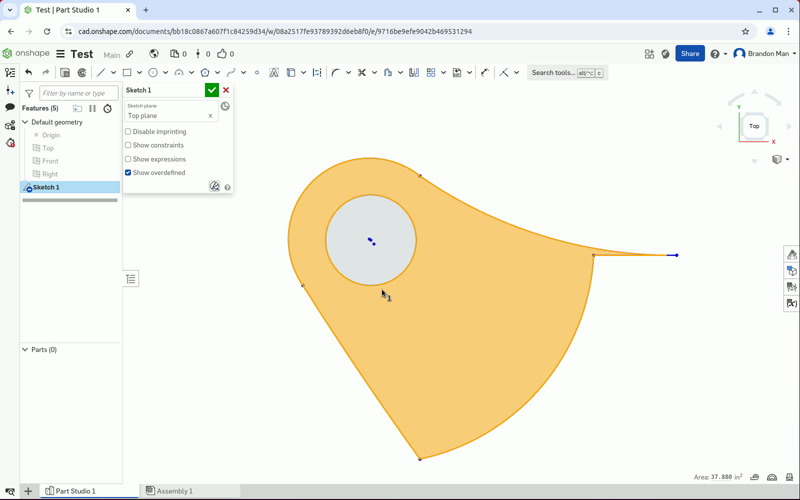
scroll(-6)
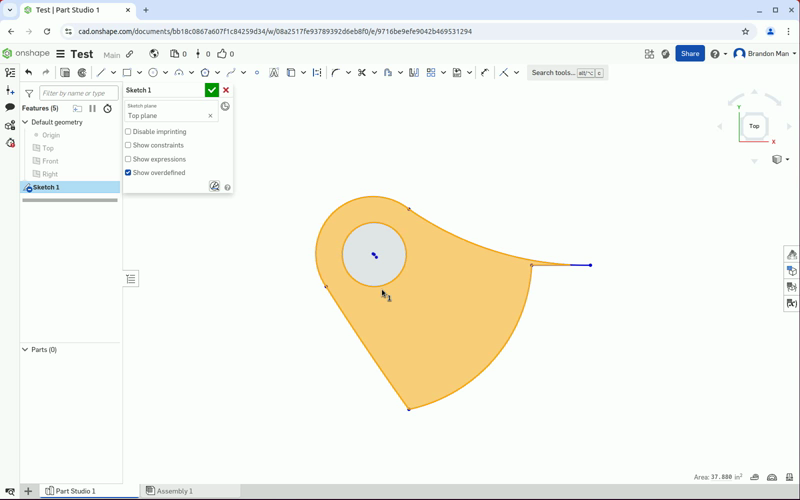
scroll(-6)
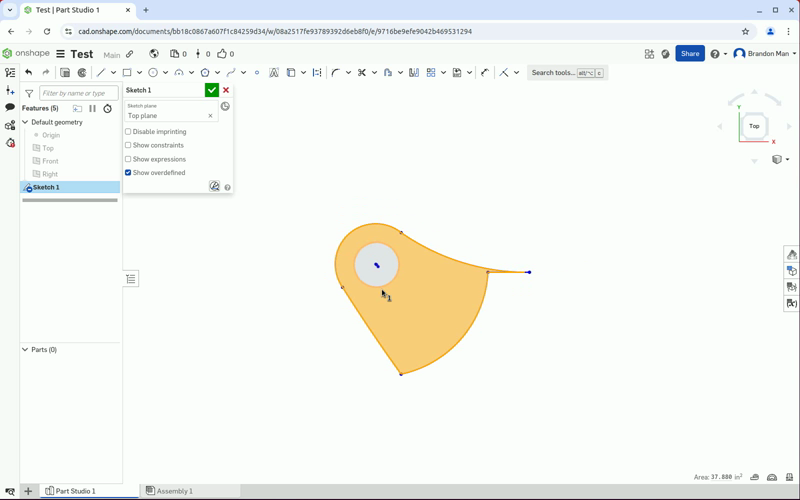
scroll(-6)
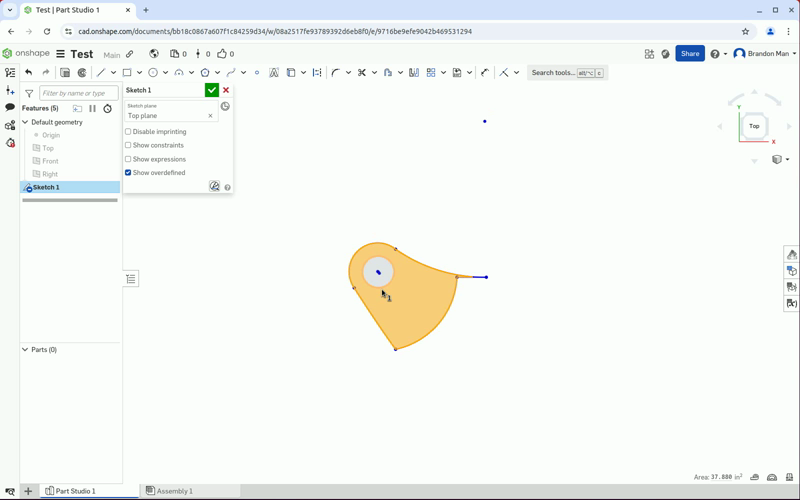
scroll(-6)
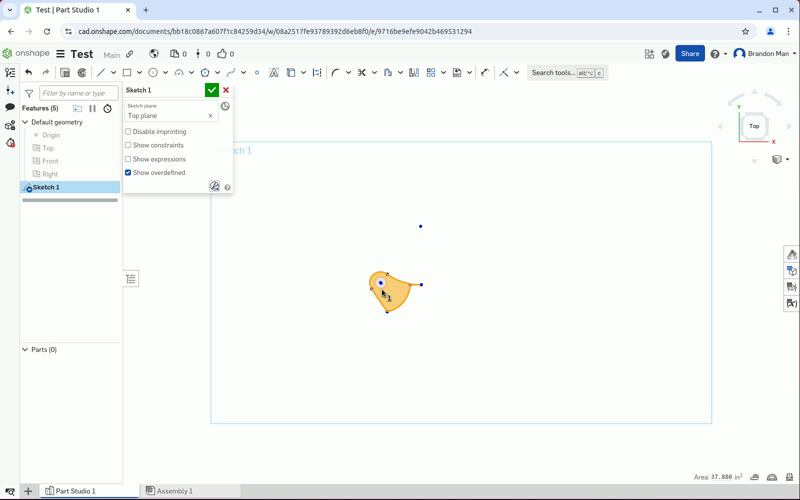
mouse_move(73, 352)
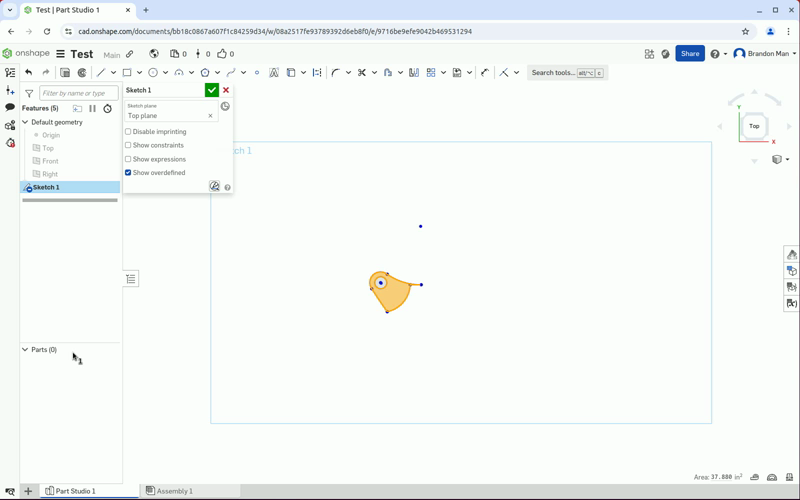
key(shift+y)
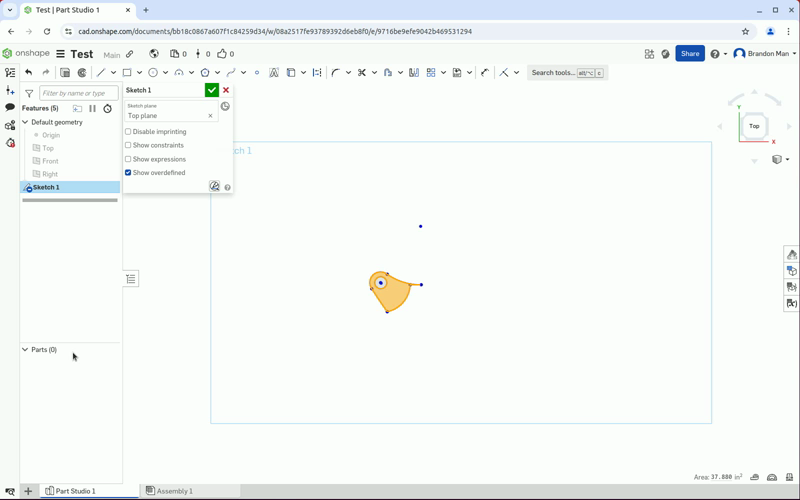
key(shift+e)
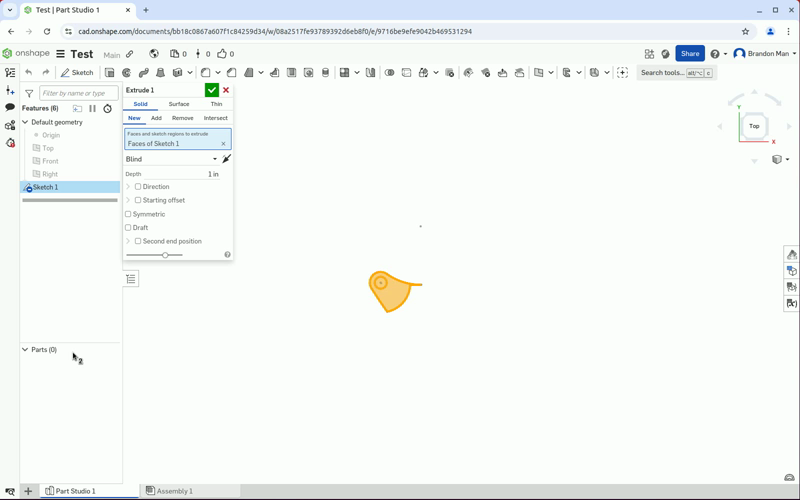
mouse_move(143, 106)
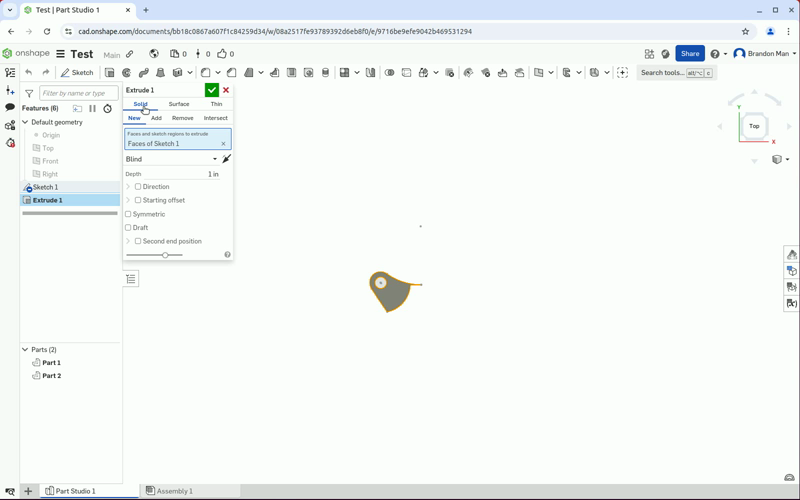
click(143, 106)
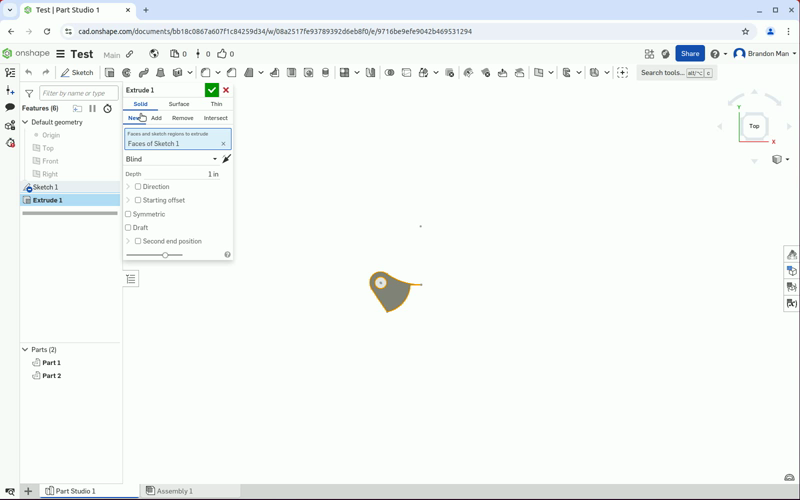
mouse_move(137, 120)
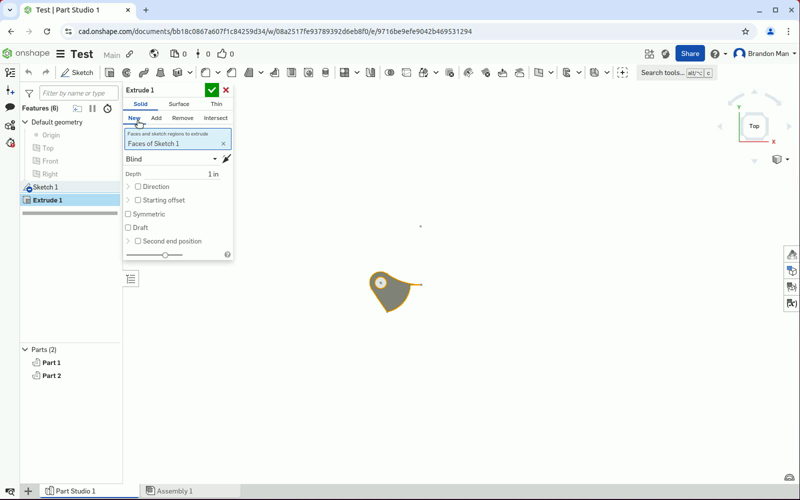
click(137, 120)
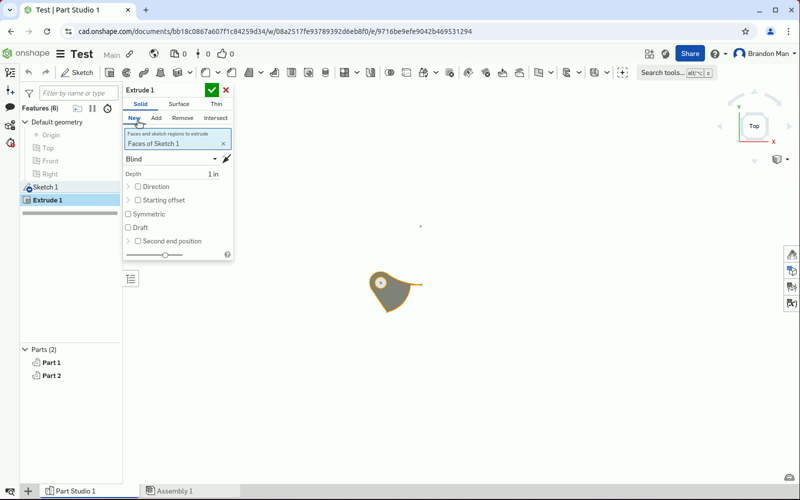
key(tab, 4)
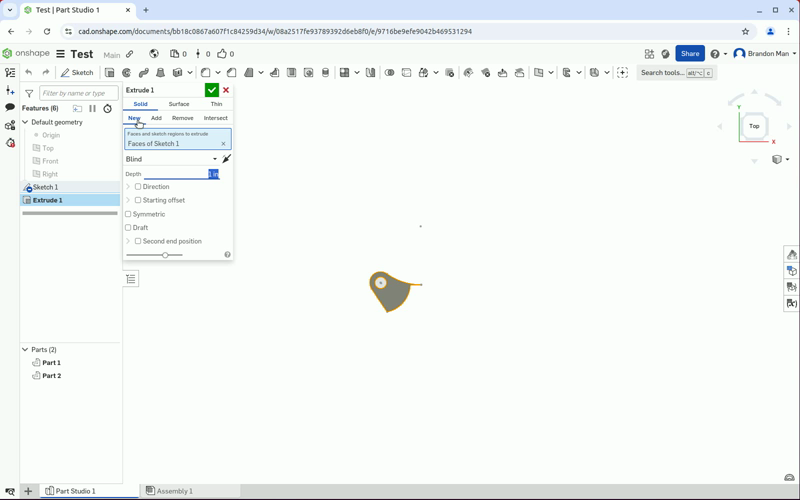
text(2.889)
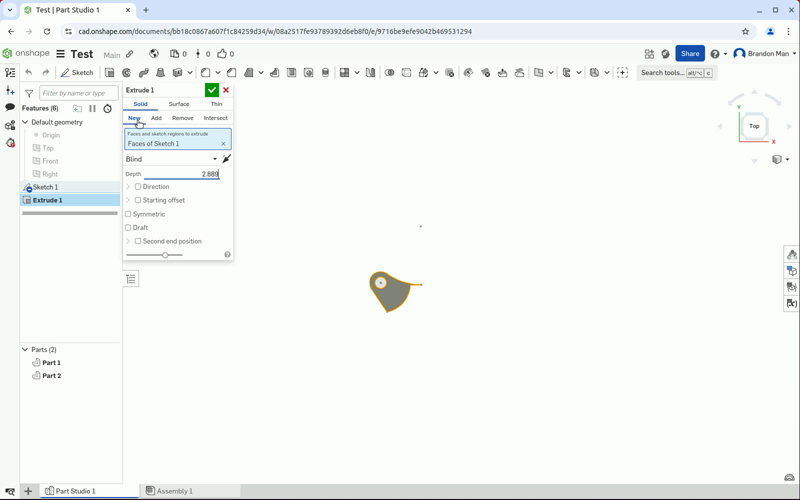
key(enter)
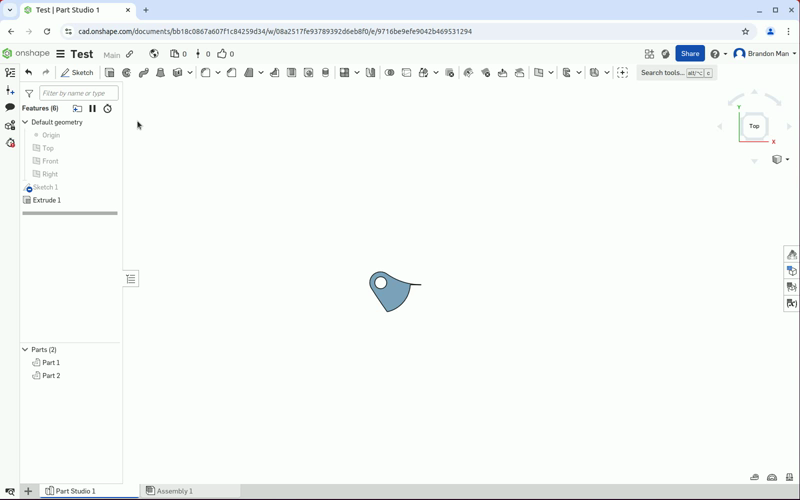
key(shift+h)
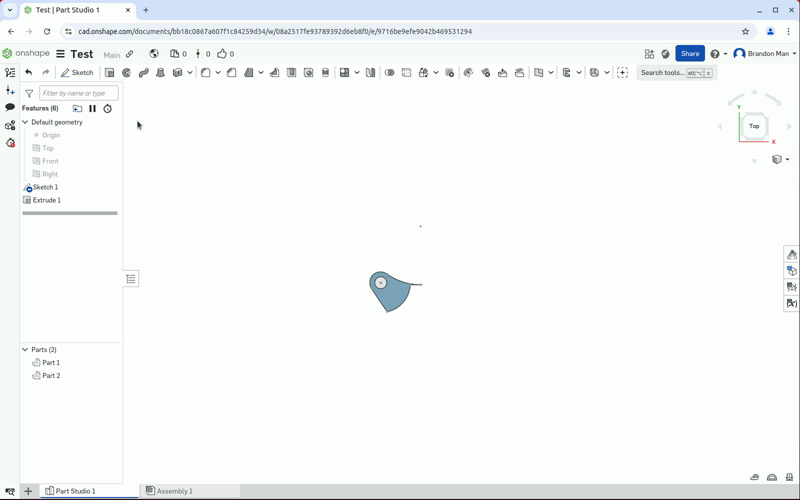
key(shift+h)
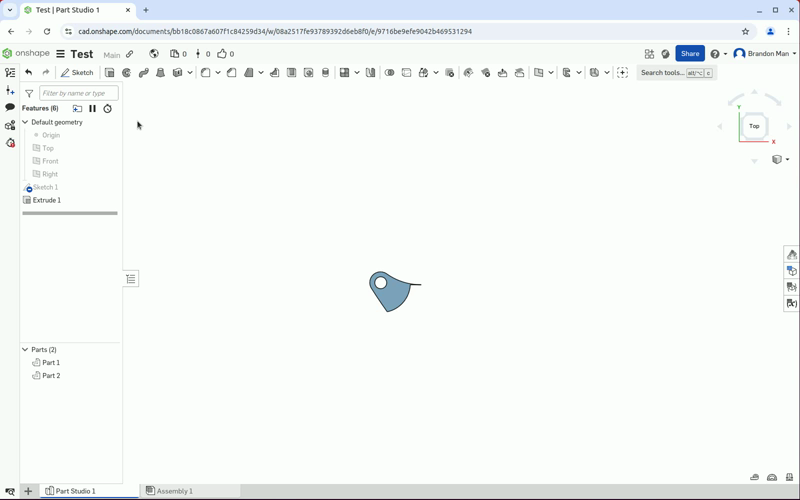
mouse_move(73, 189)
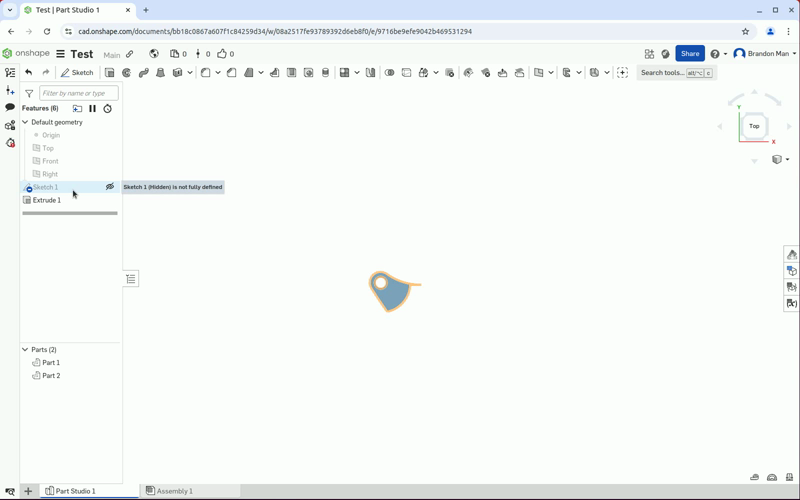
click(73, 189)
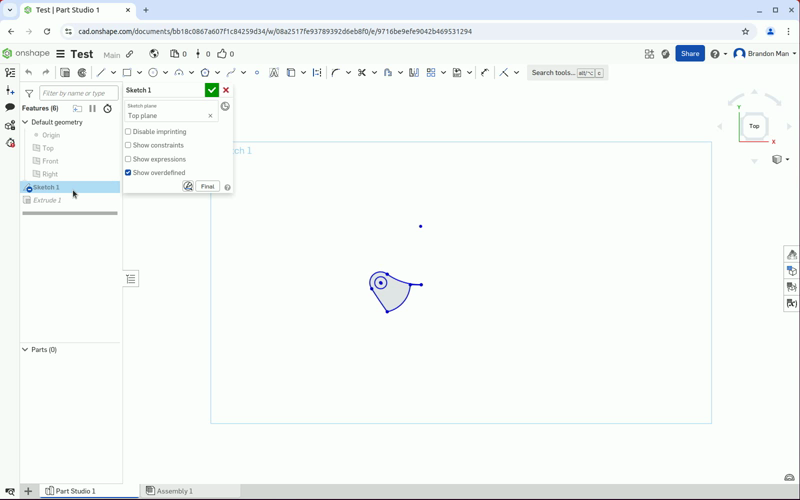
mouse_move(229, 92)
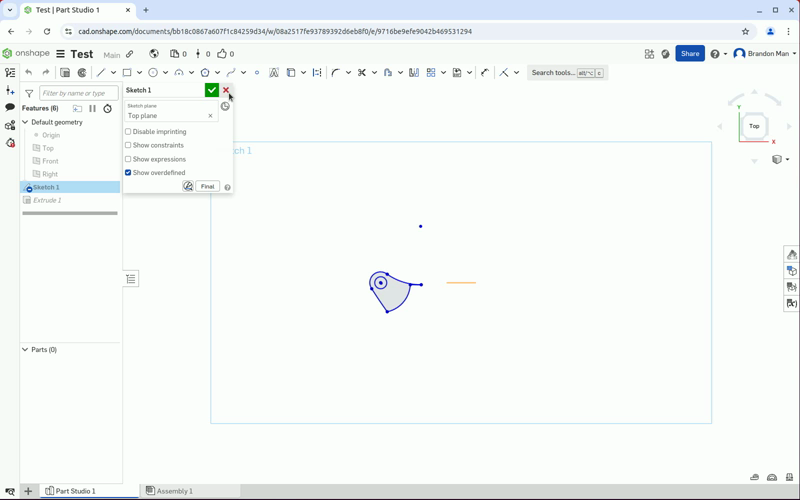
click(229, 92)
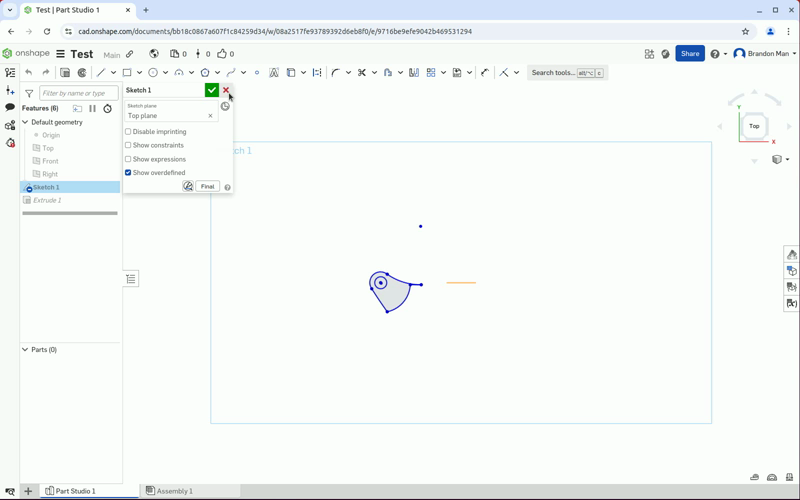
key(shift+s)
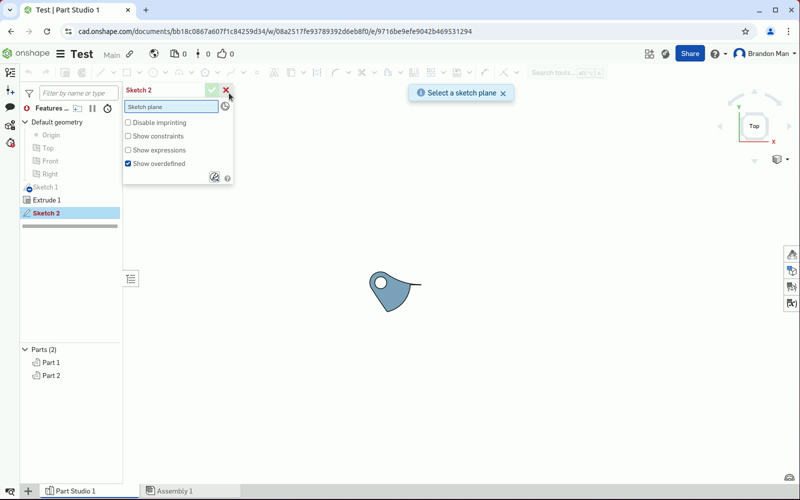
mouse_move(73, 150)
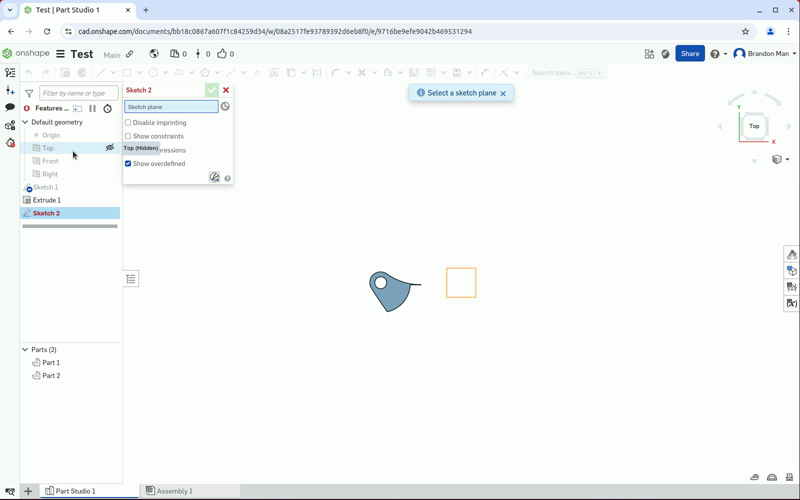
click(73, 150)
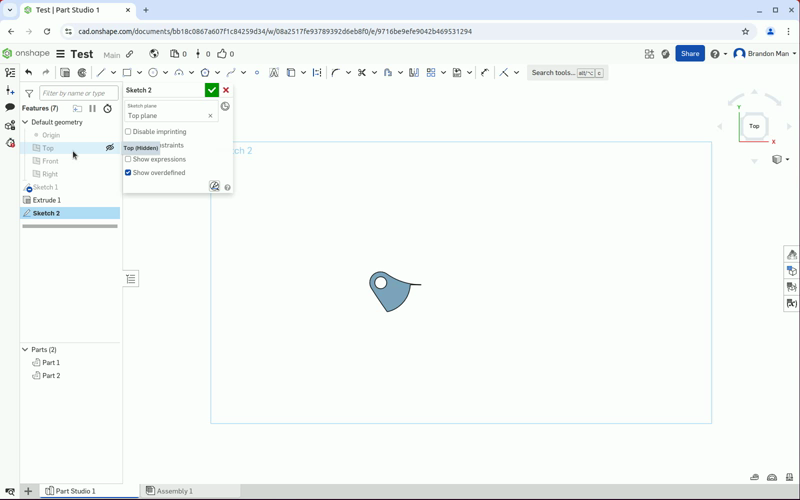
mouse_move(73, 352)
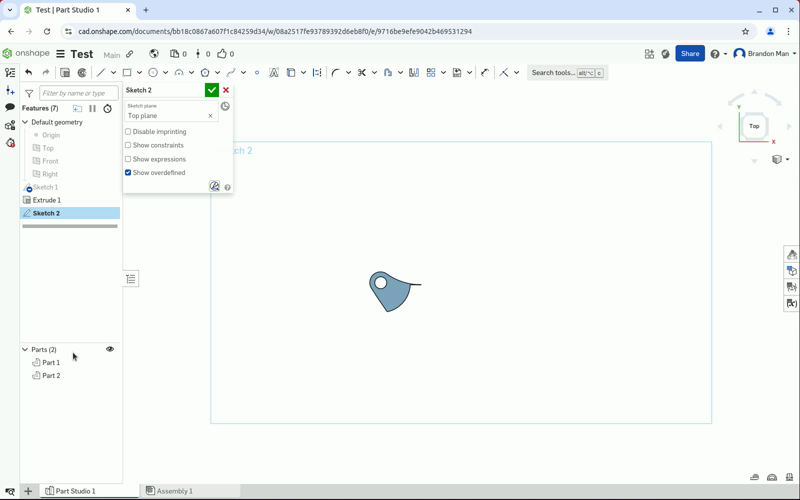
key(y)
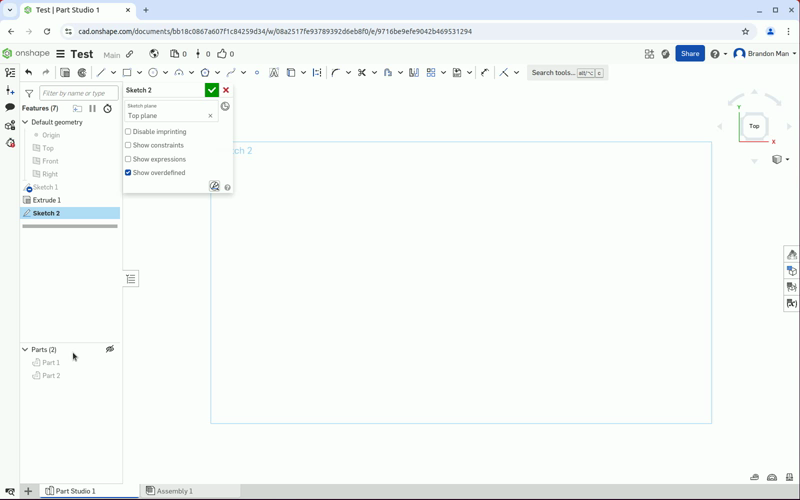
key(l)
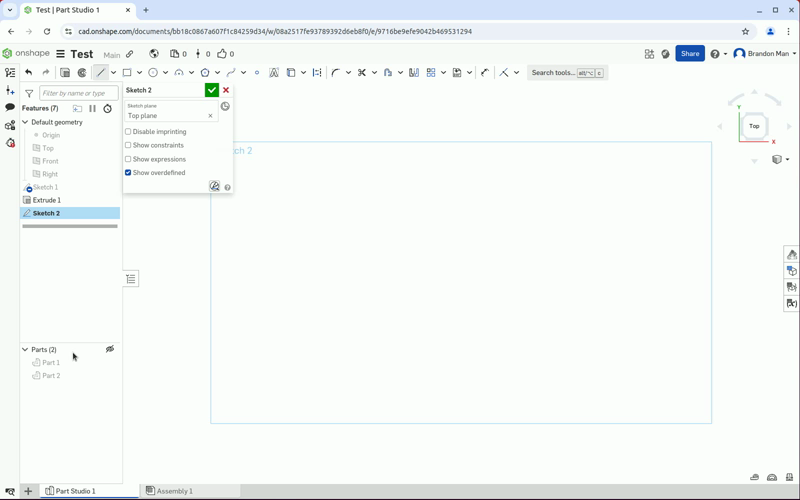
key_down(shift)
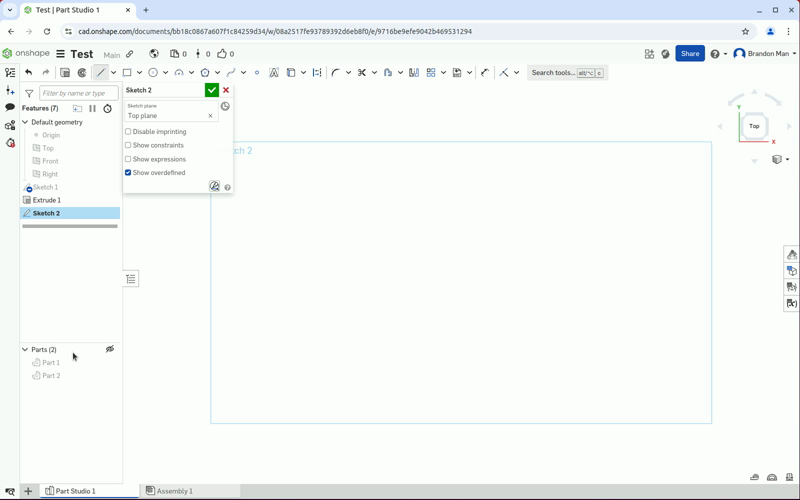
mouse_move(420, 285)
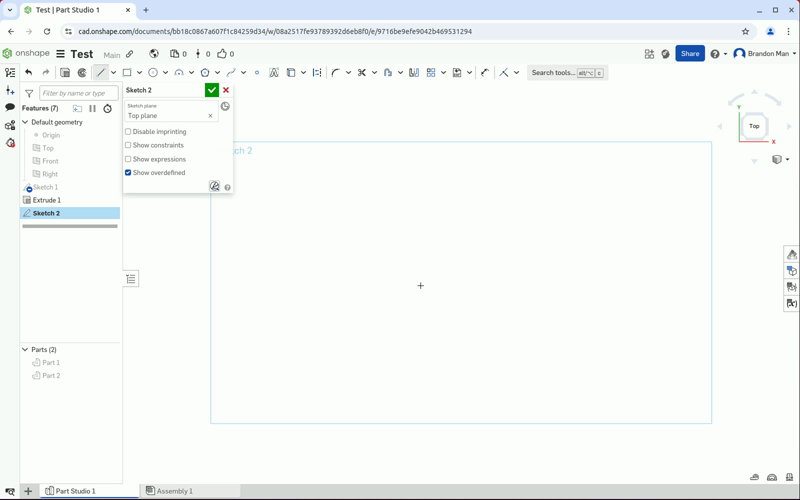
click(420, 285)
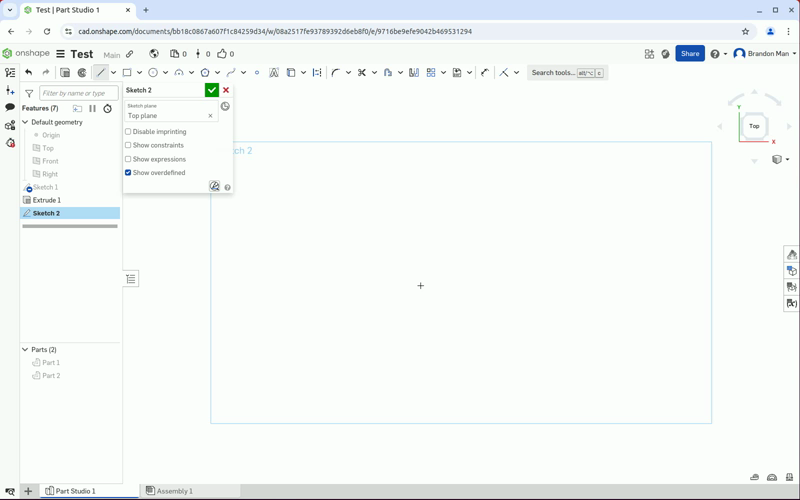
key_up(shift)
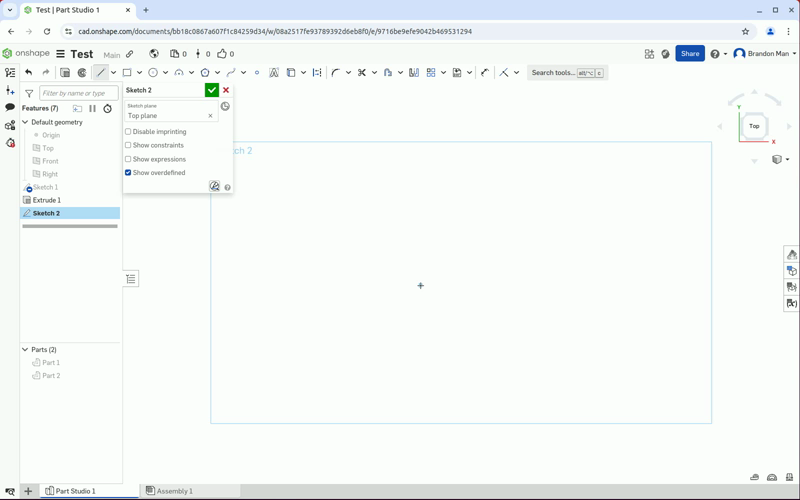
key_down(shift)
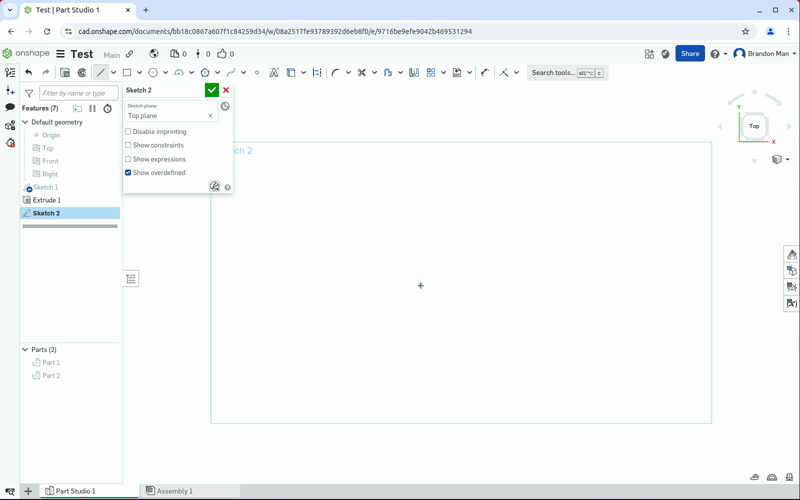
mouse_move(450, 285)
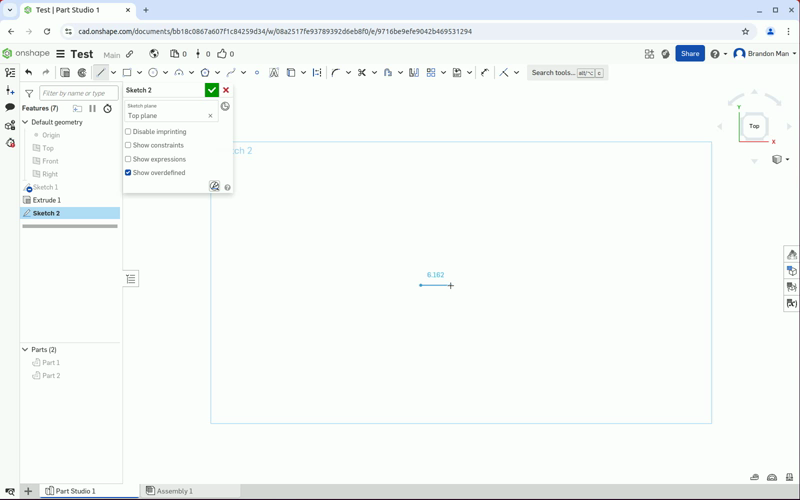
mouse_move(431, 285)
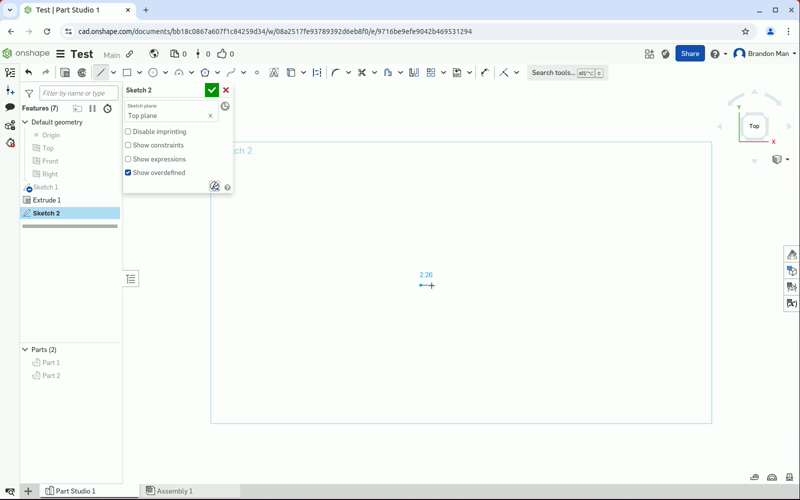
click(431, 285)
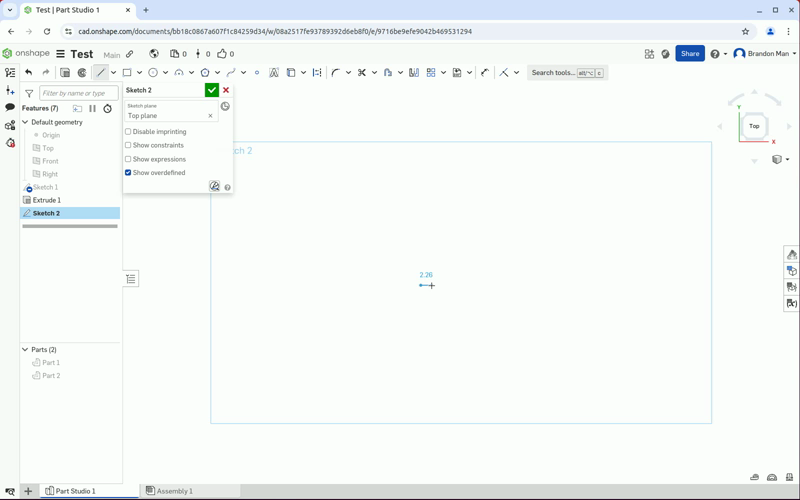
key_up(shift)
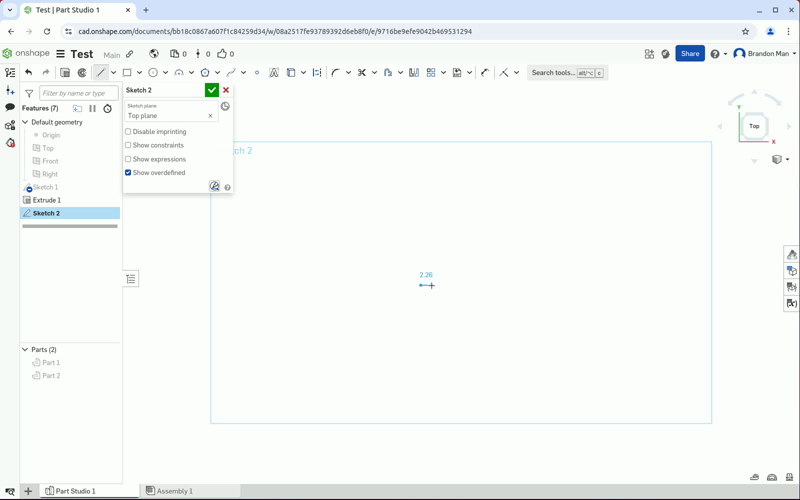
key(esc)
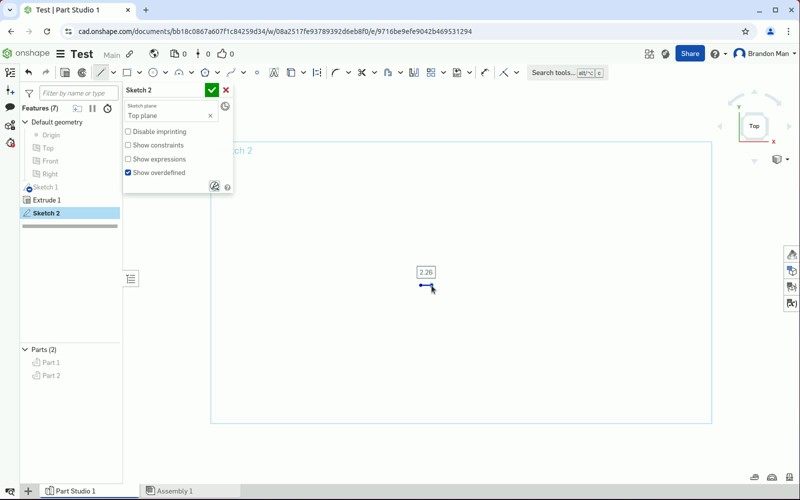
key(a)
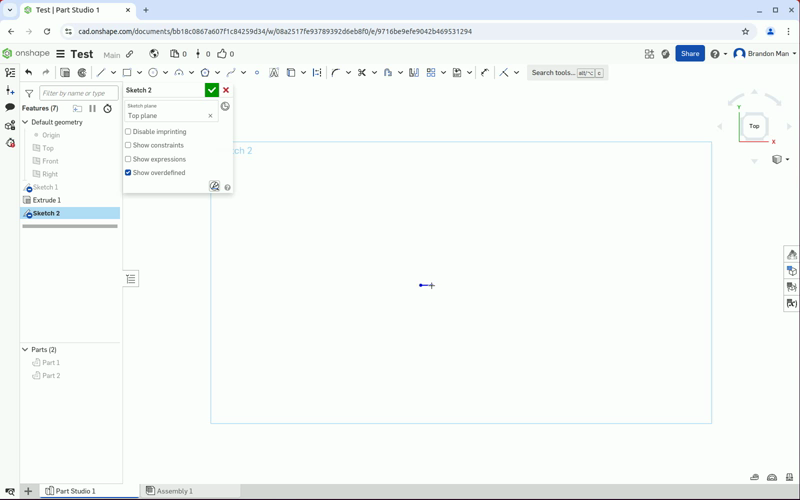
mouse_move(431, 285)
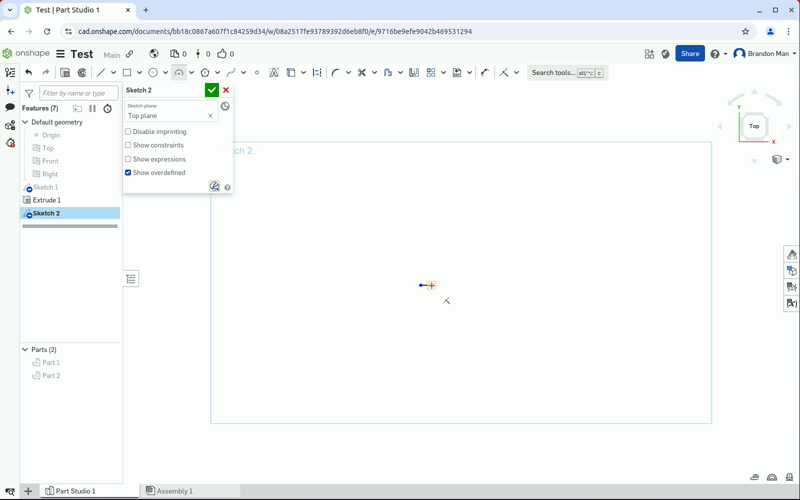
click(431, 285)
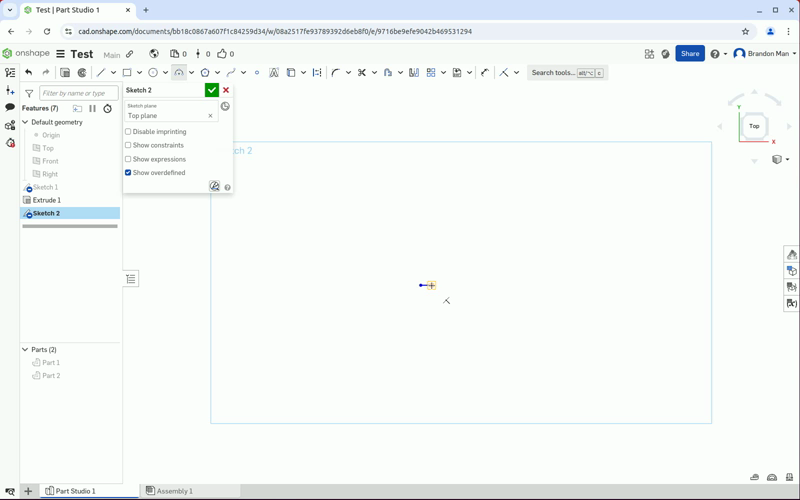
key_down(shift)
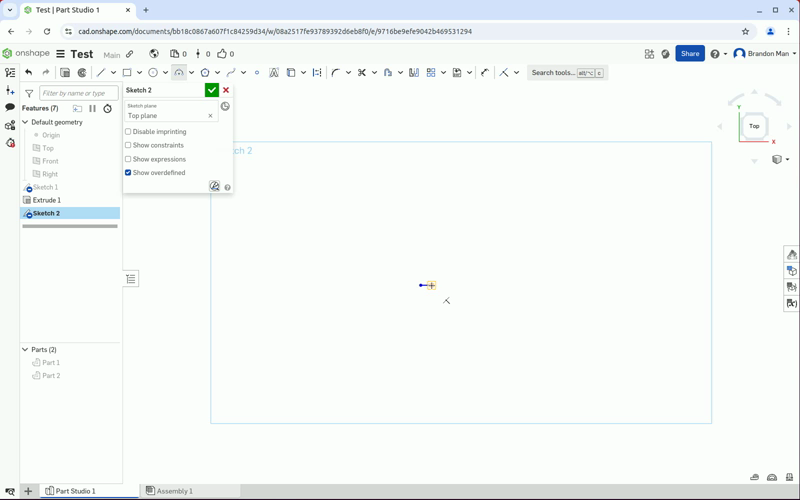
mouse_move(460, 312)
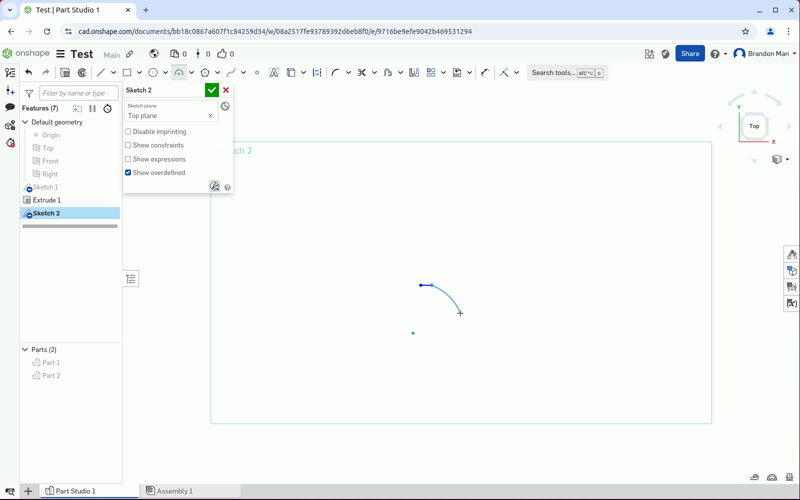
click(460, 312)
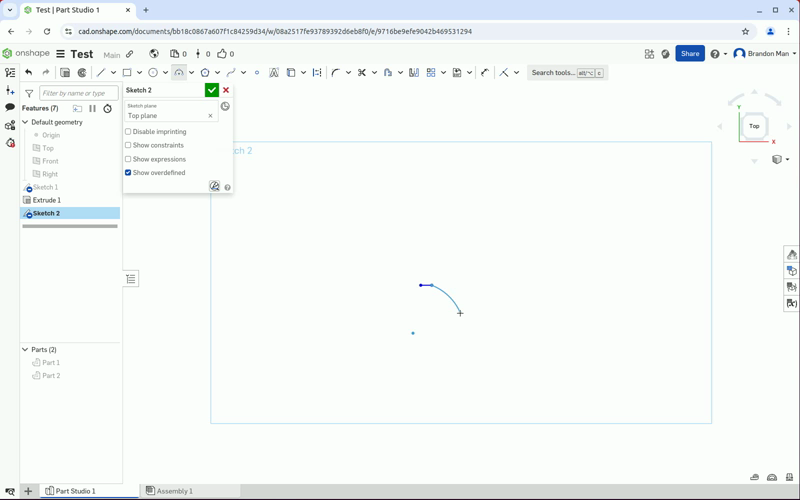
mouse_move(440, 304)
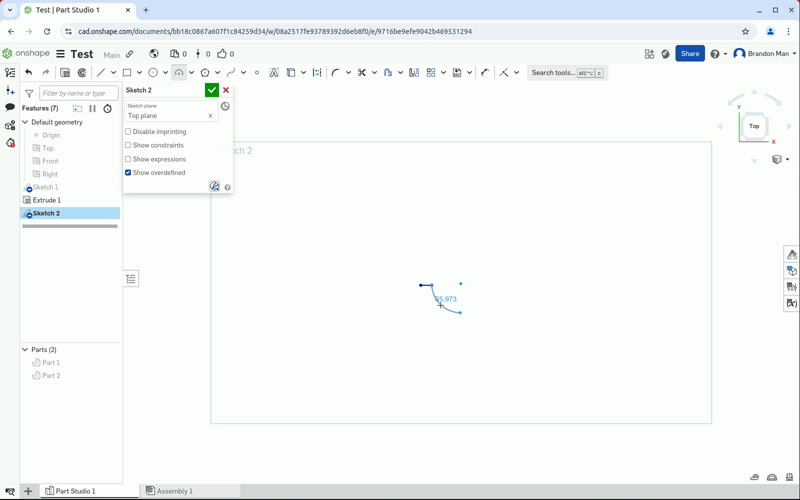
click(440, 304)
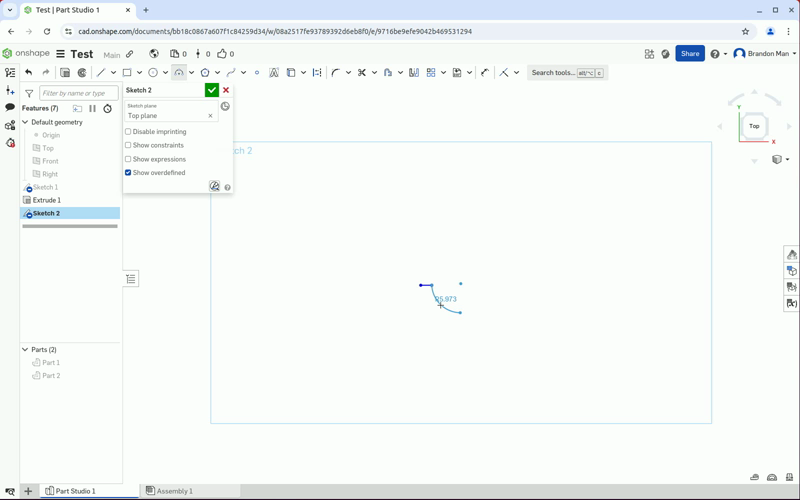
key_up(shift)
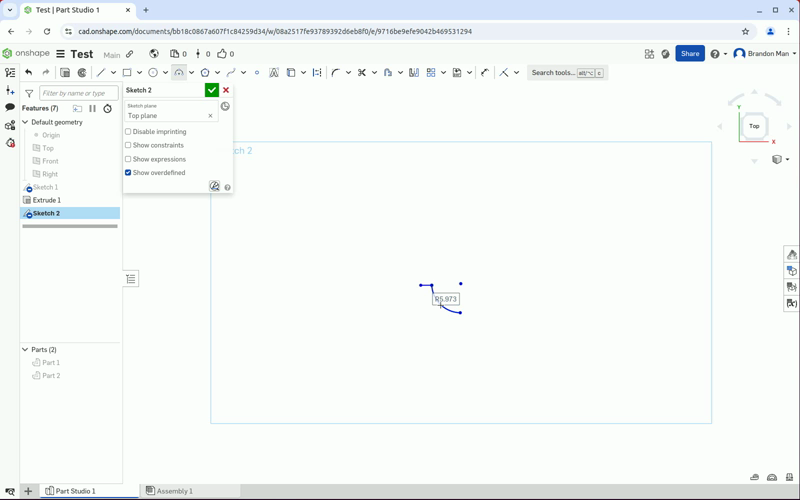
mouse_move(460, 312)
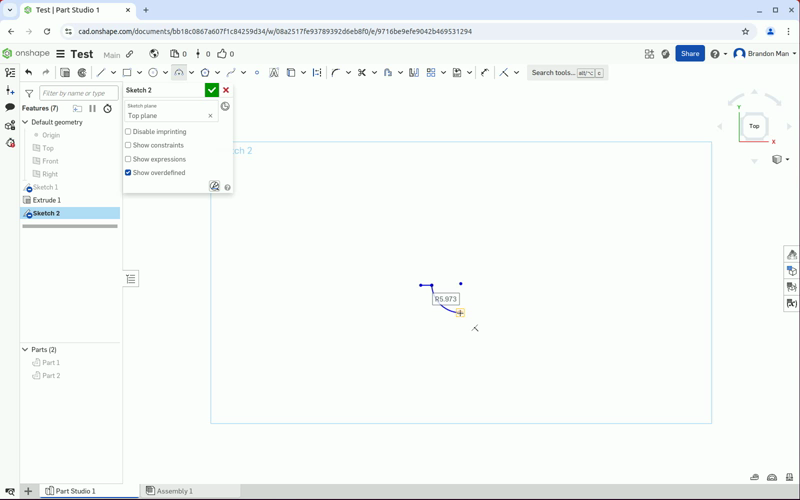
click(460, 312)
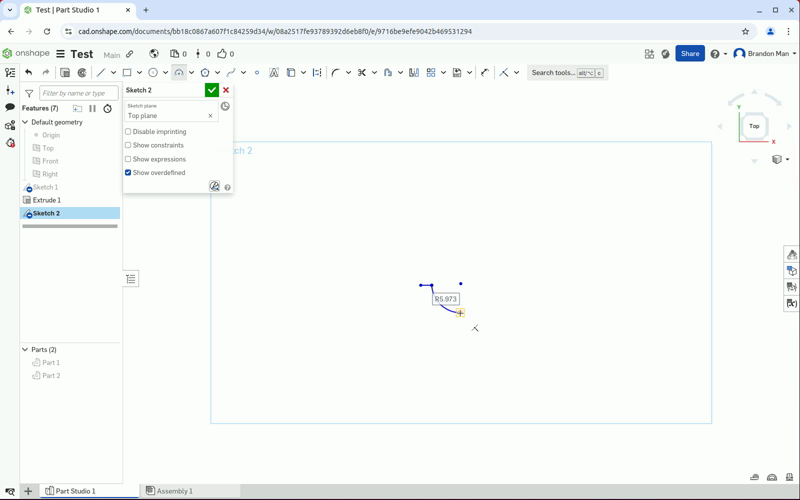
key_down(shift)
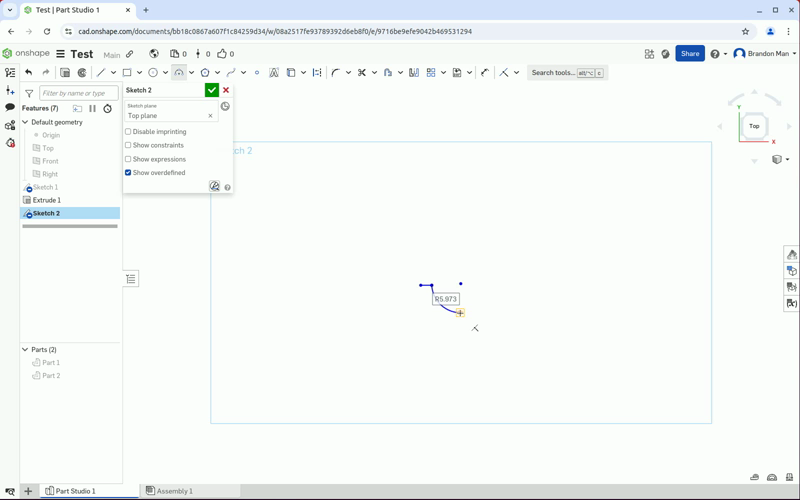
mouse_move(470, 289)
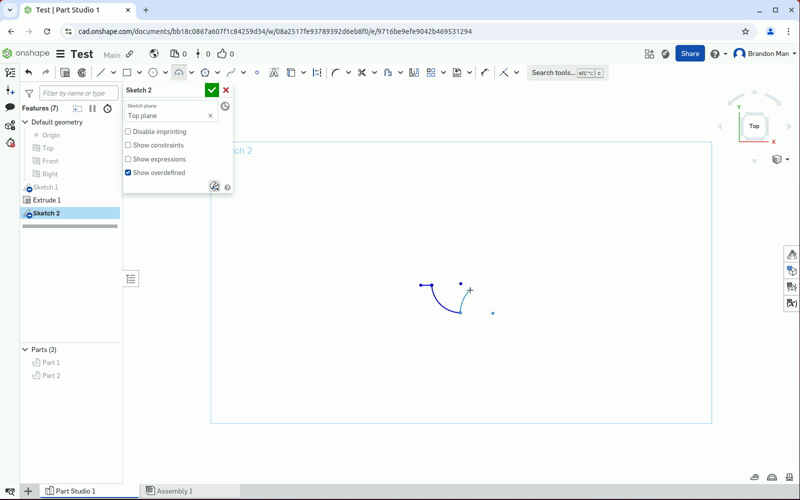
click(470, 289)
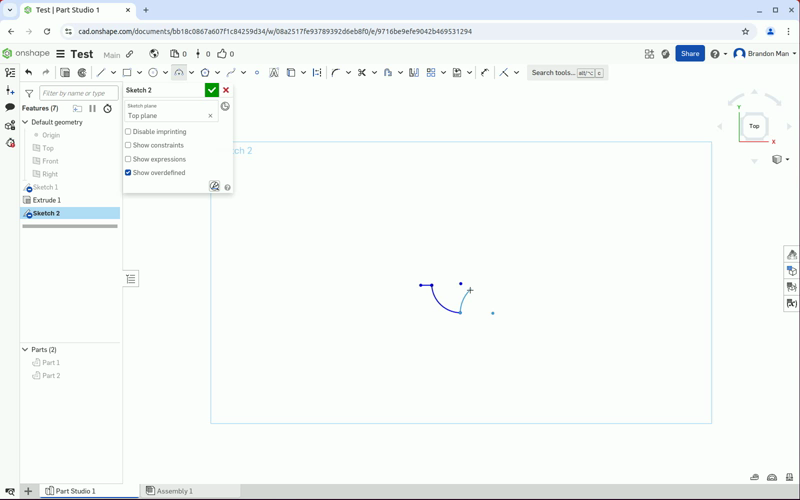
mouse_move(464, 300)
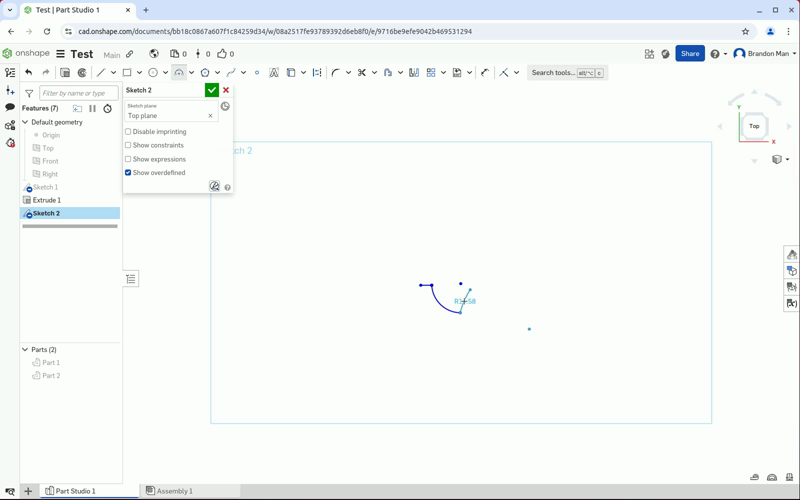
click(464, 300)
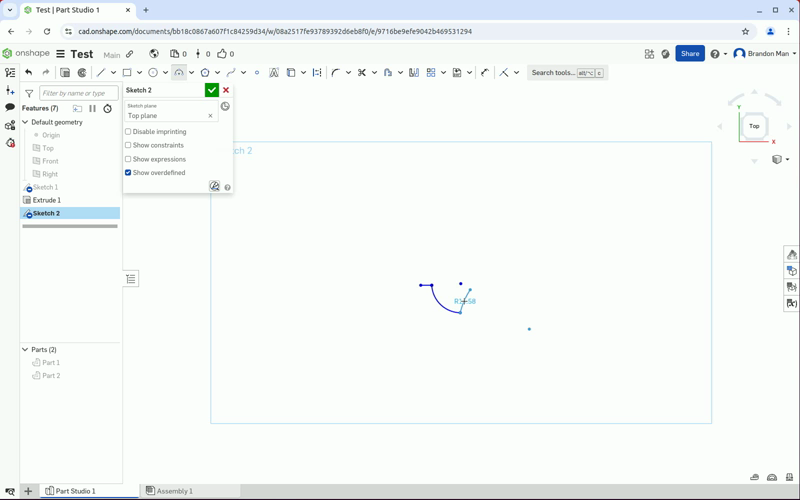
key_up(shift)
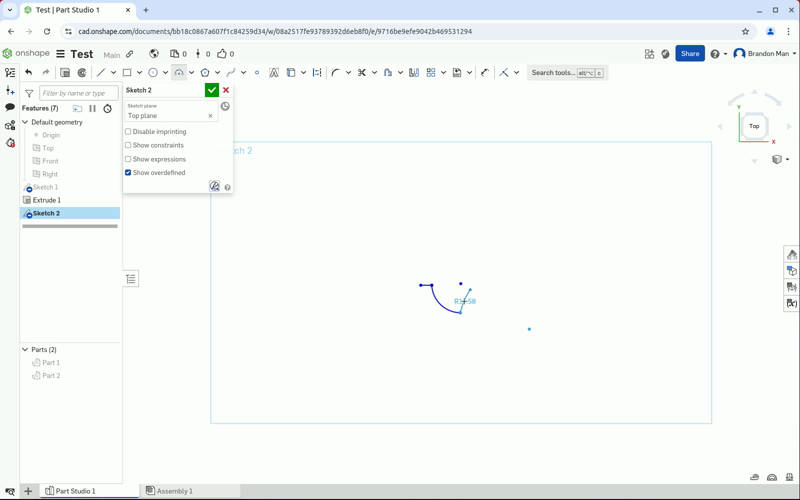
mouse_move(470, 289)
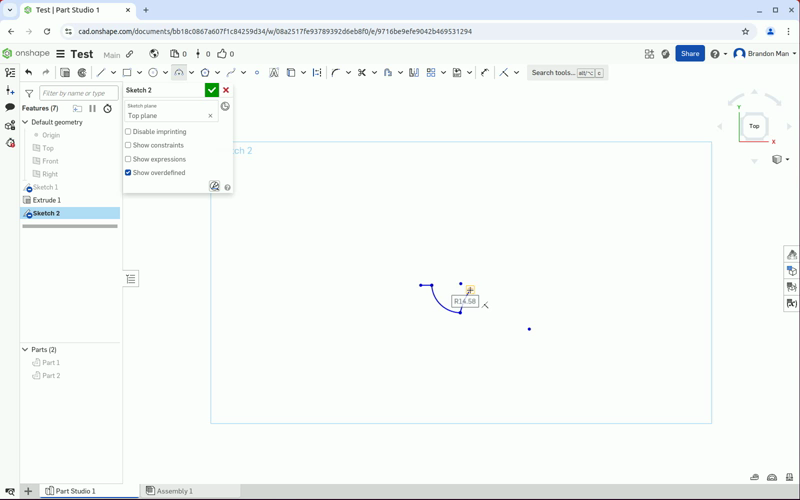
click(470, 289)
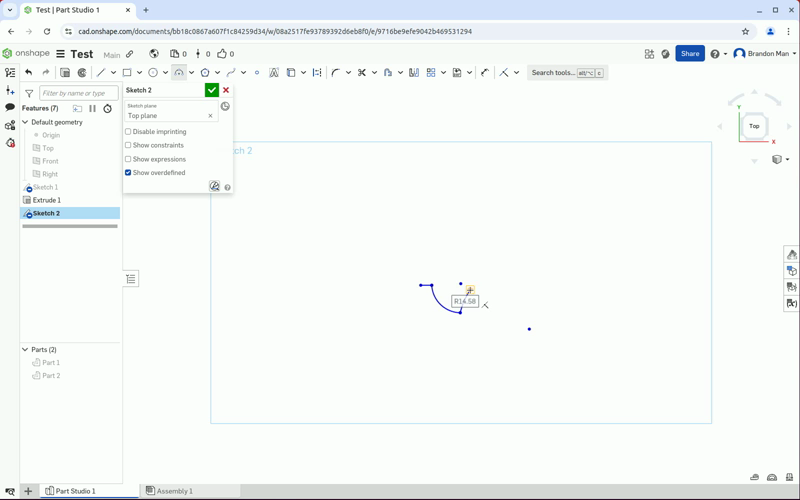
key_down(shift)
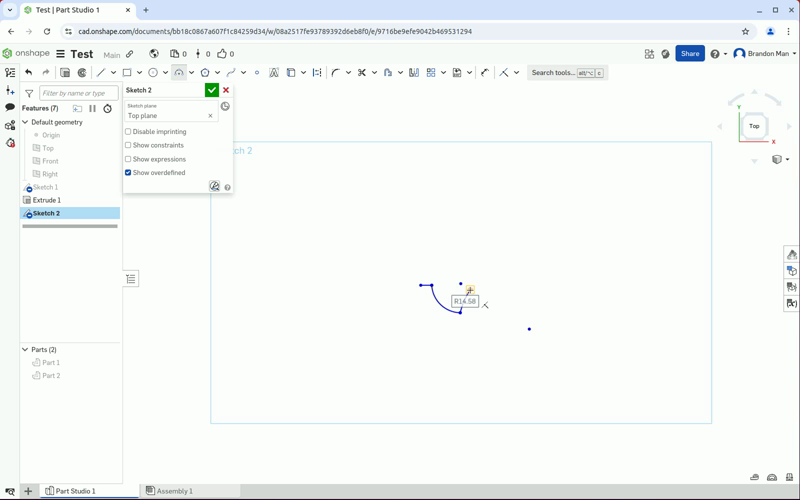
mouse_move(454, 274)
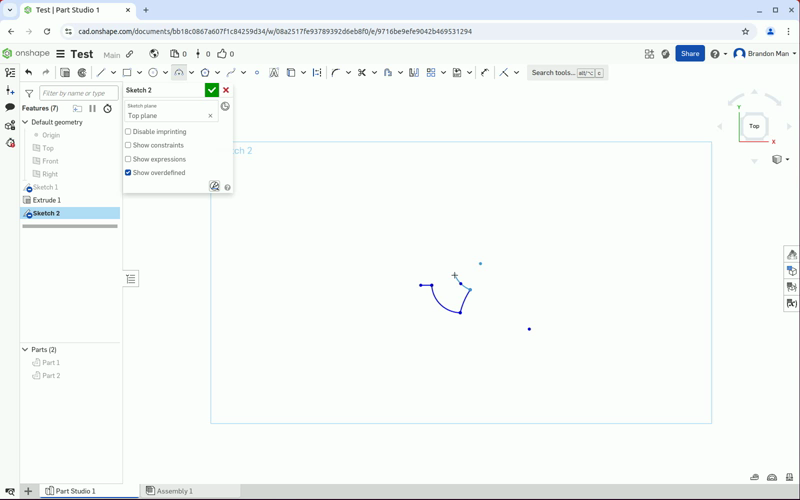
click(454, 274)
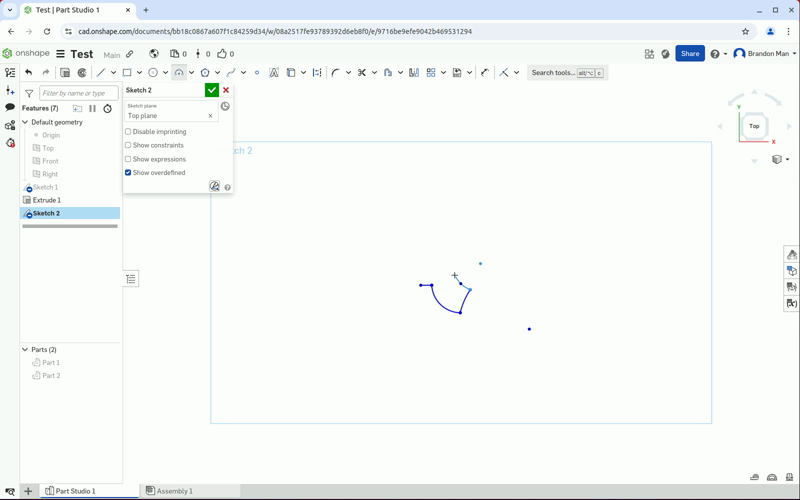
mouse_move(468, 275)
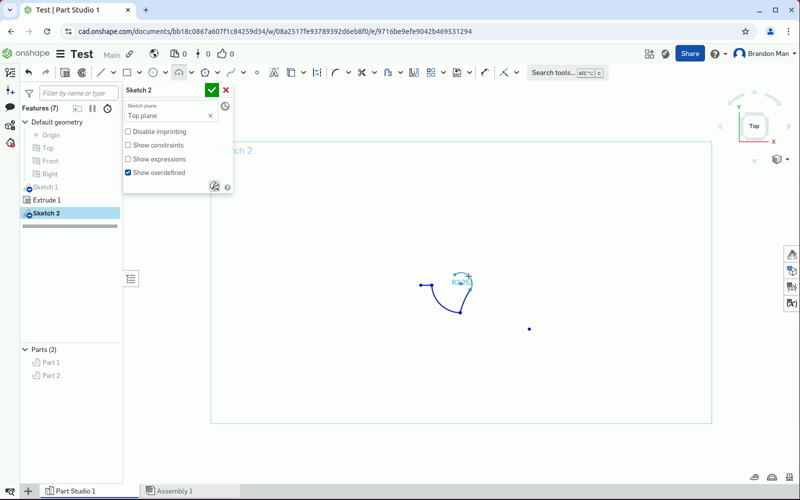
click(468, 275)
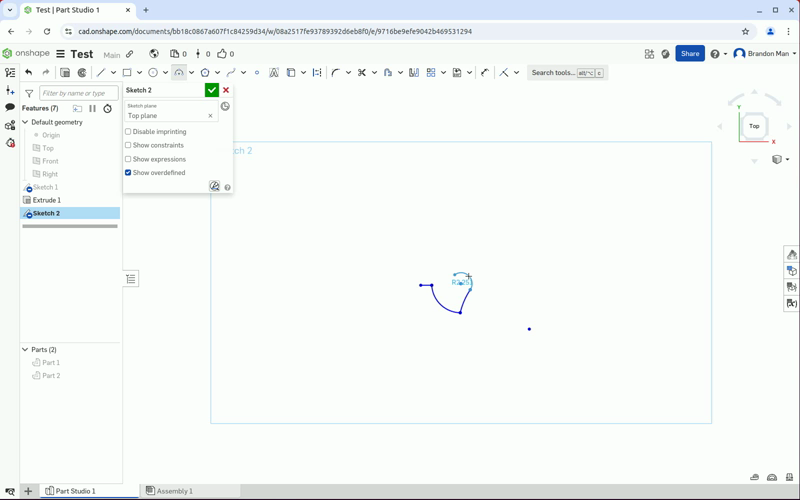
key_up(shift)
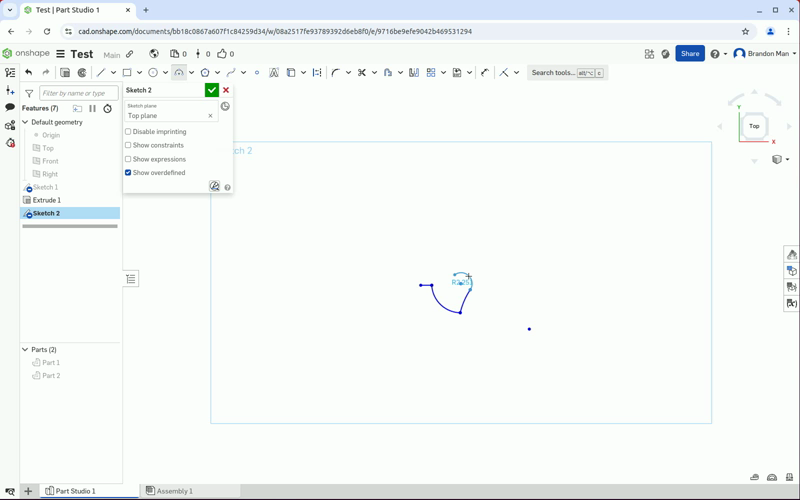
mouse_move(454, 274)
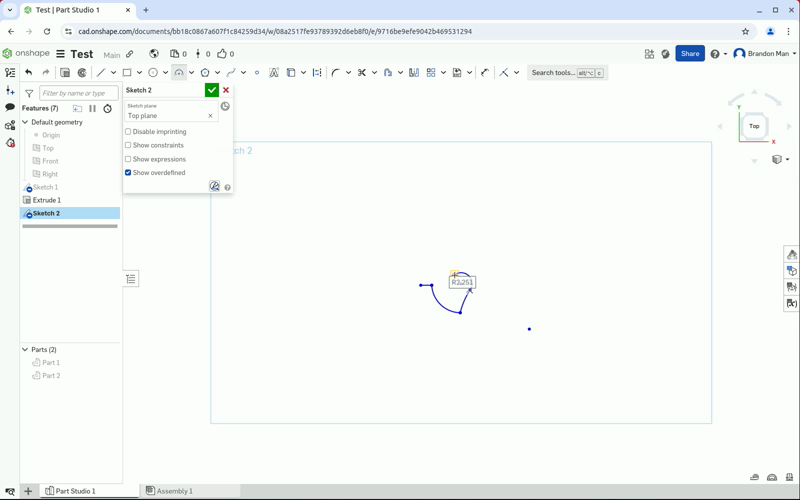
click(454, 274)
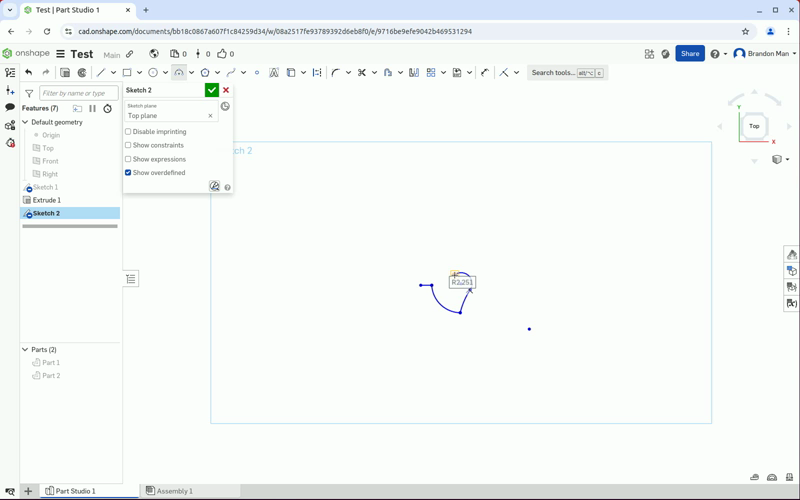
mouse_move(420, 285)
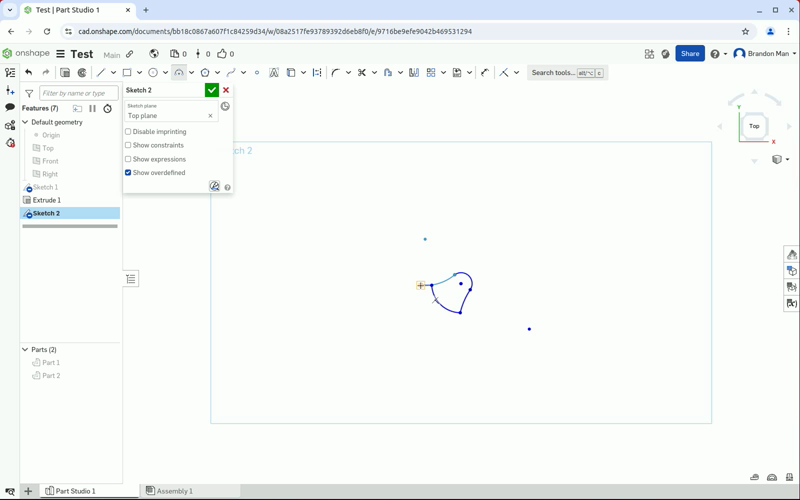
click(420, 285)
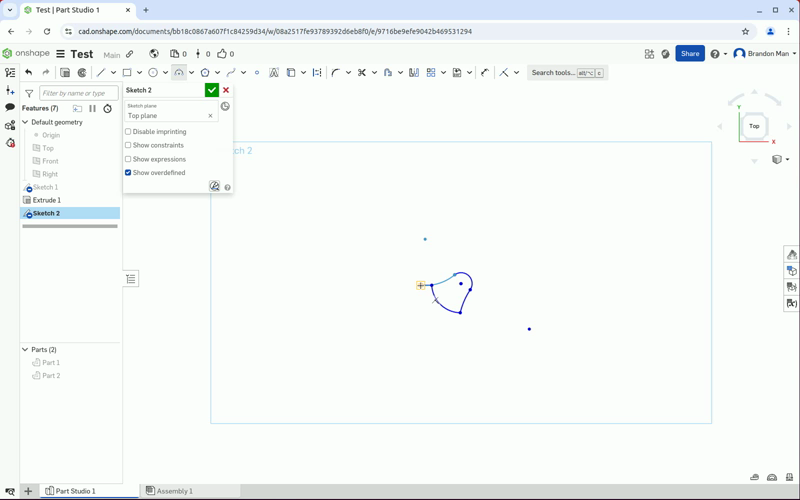
key_down(shift)
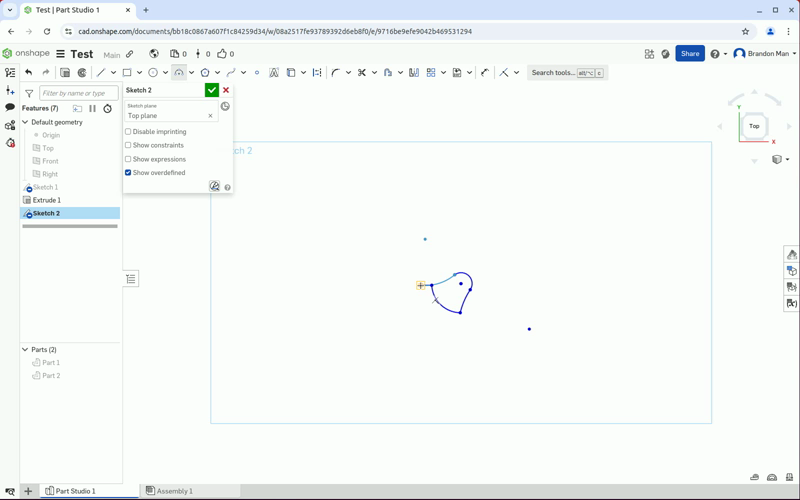
mouse_move(438, 282)
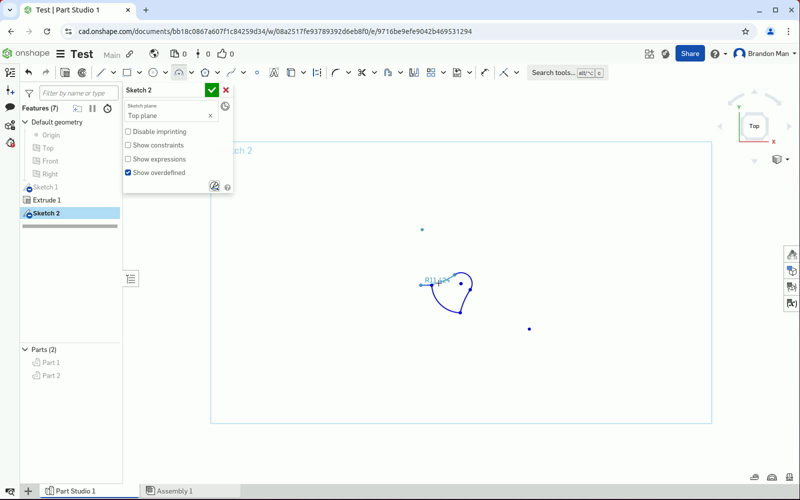
click(438, 282)
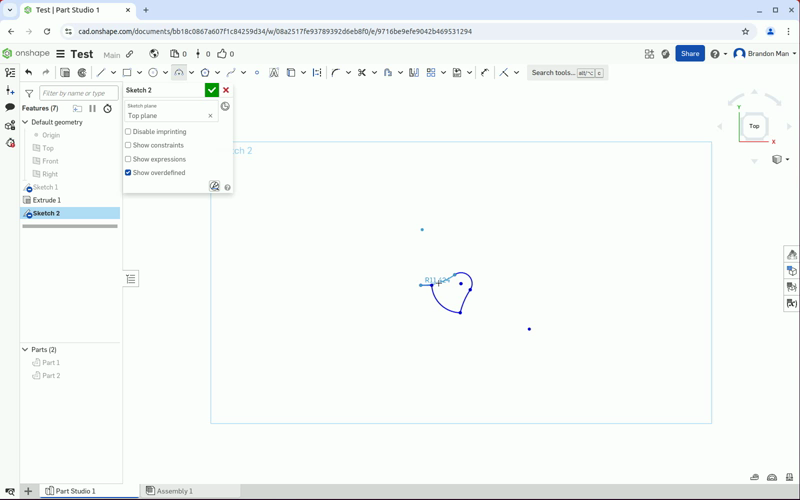
key_up(shift)
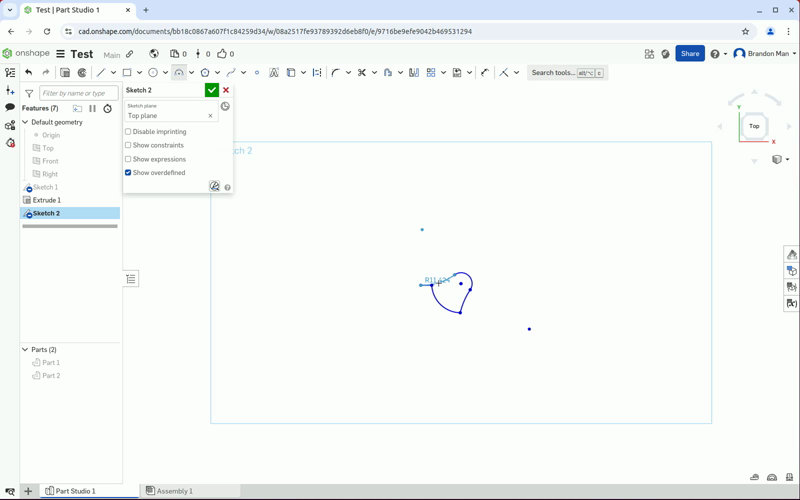
key(esc)
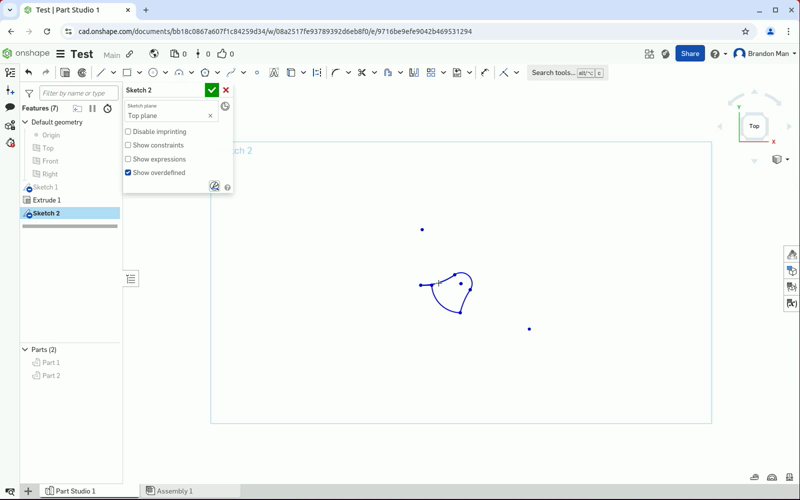
key(c)
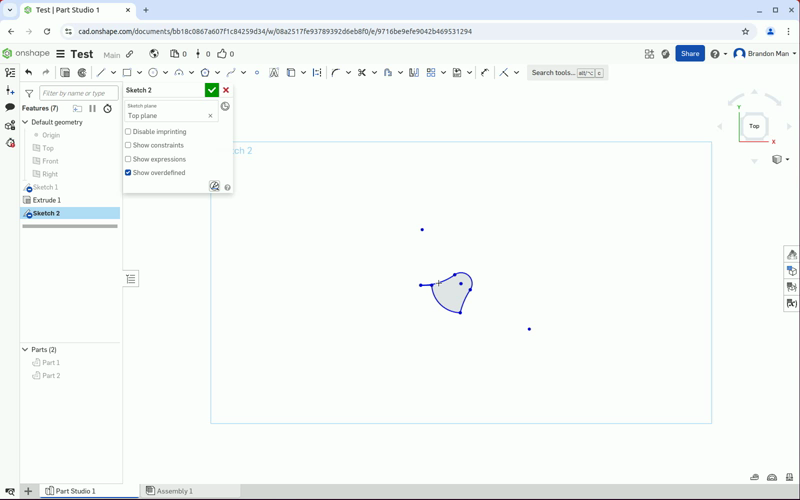
key_down(shift)
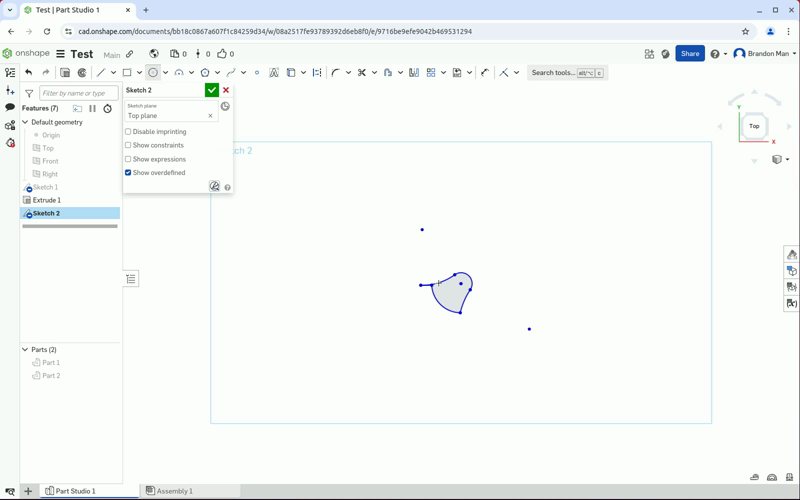
mouse_move(461, 283)
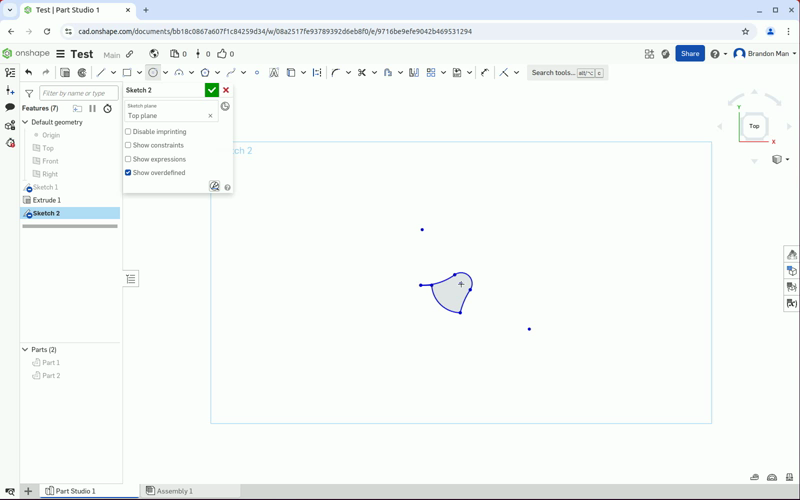
scroll(6)
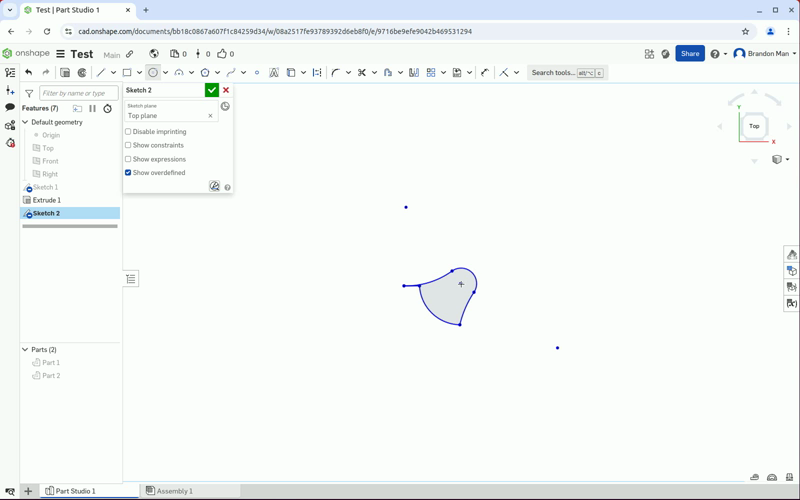
scroll(6)
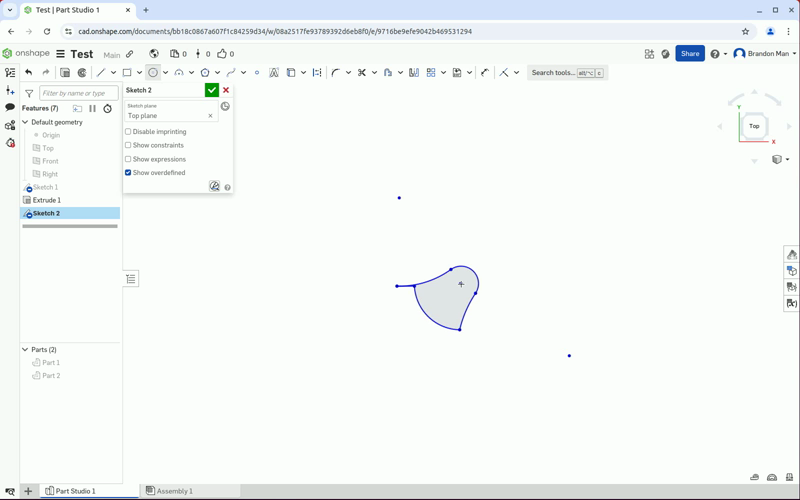
scroll(6)
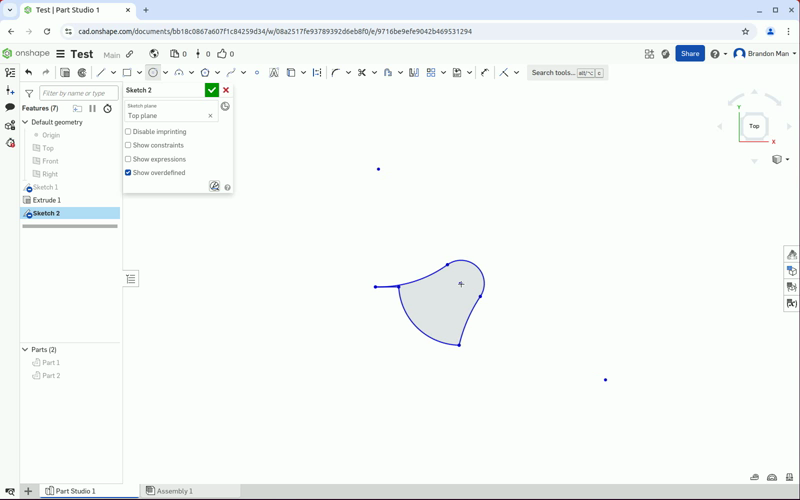
scroll(6)
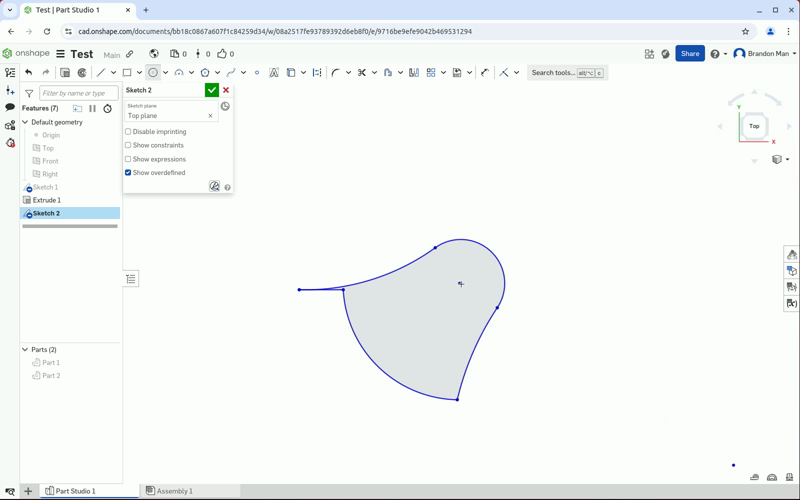
scroll(6)
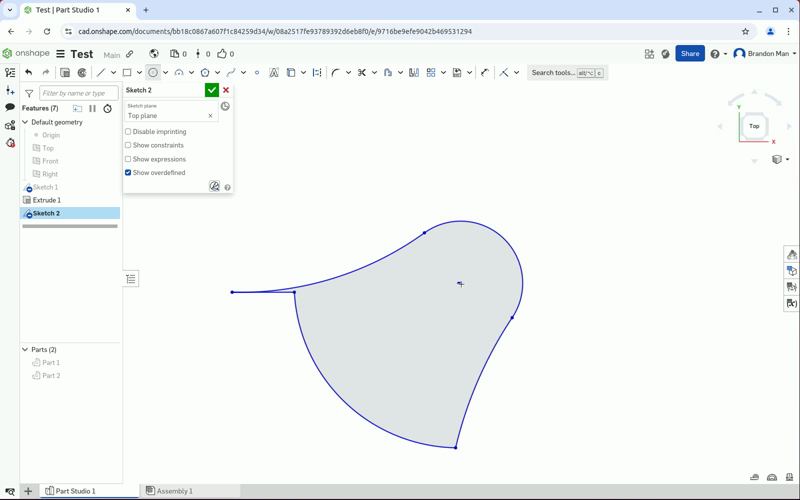
scroll(6)
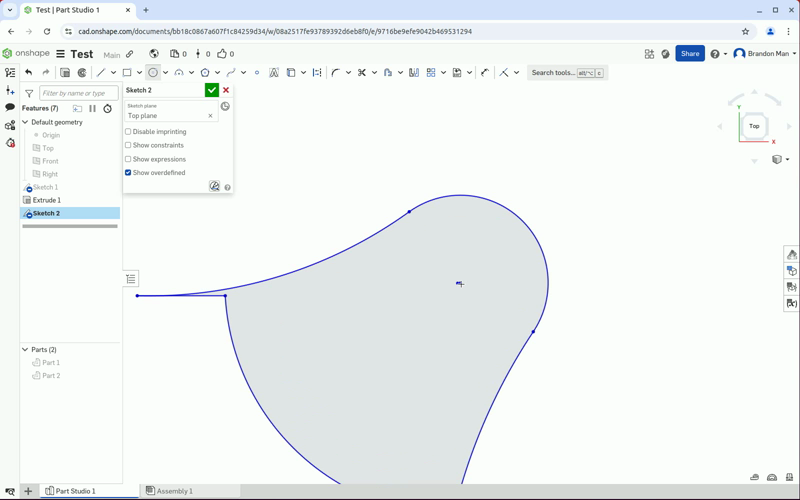
scroll(6)
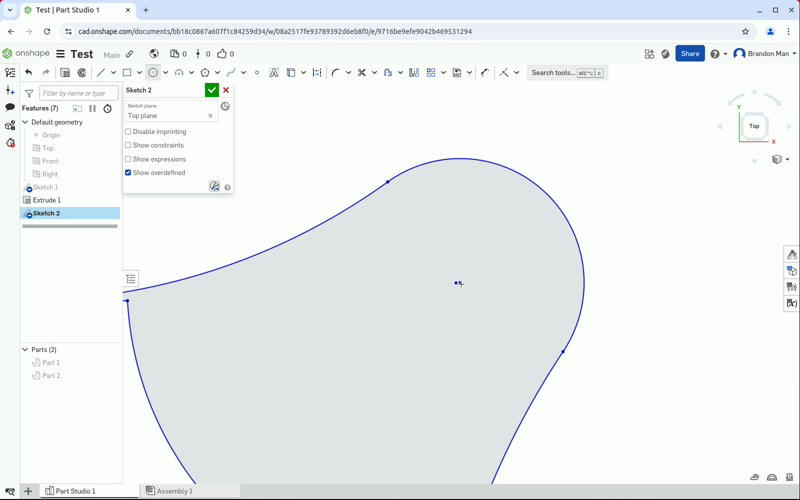
click(461, 283)
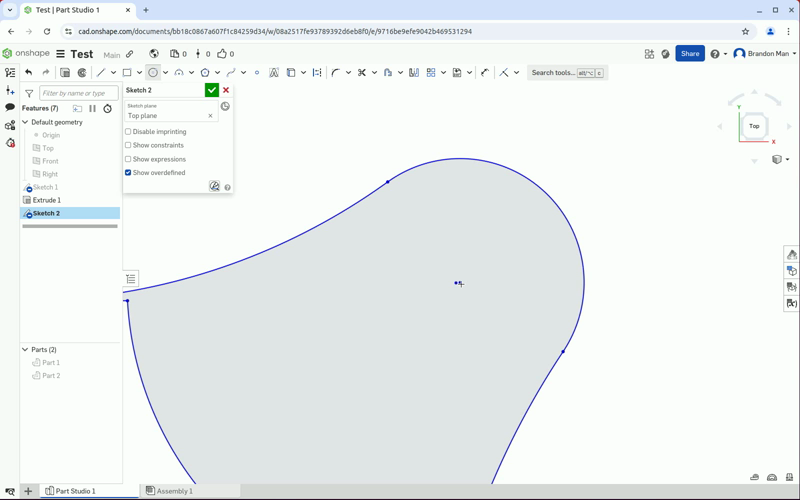
scroll(-6)
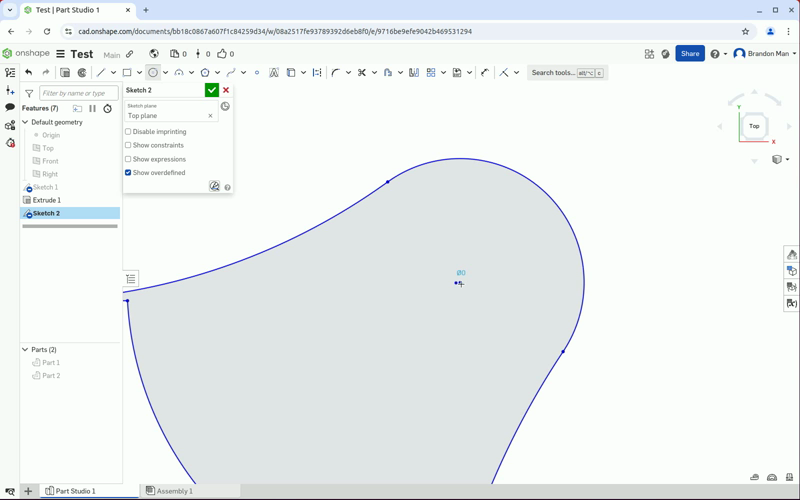
scroll(-6)
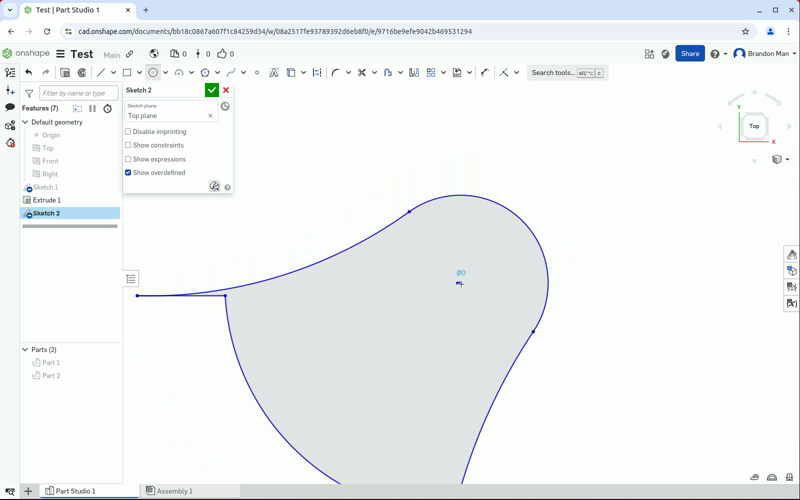
scroll(-6)
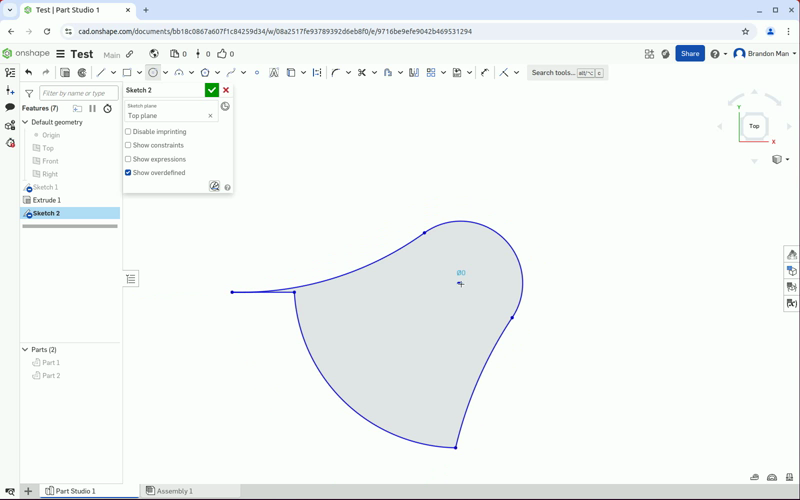
scroll(-6)
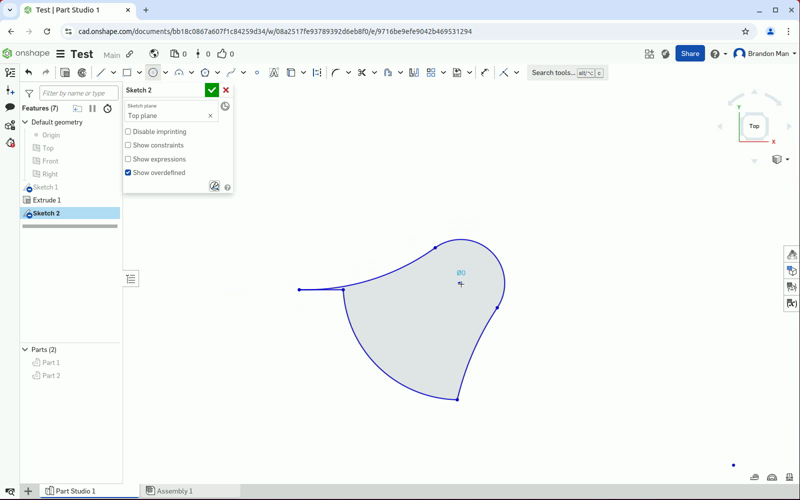
scroll(-6)
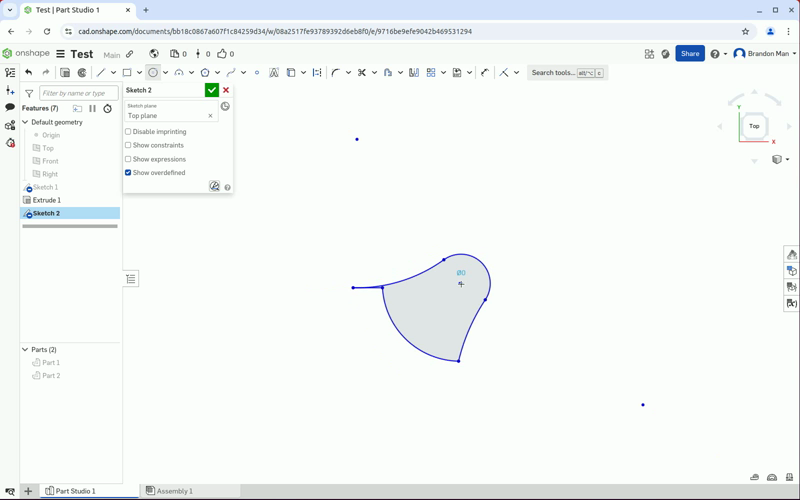
scroll(-6)
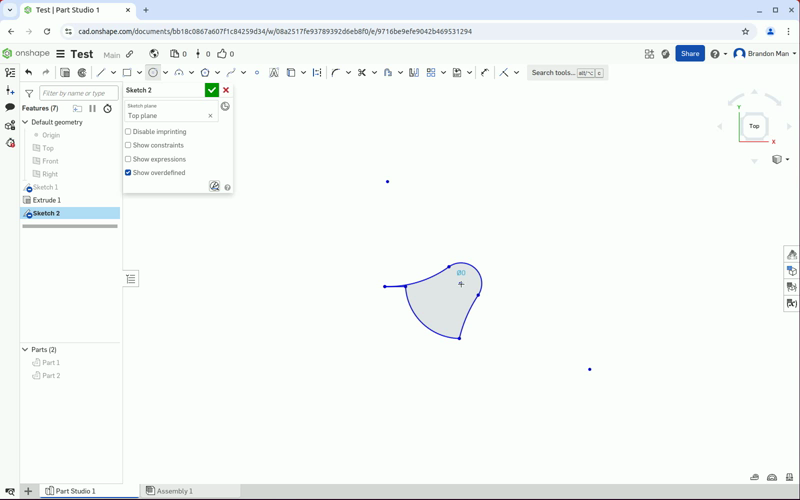
scroll(-6)
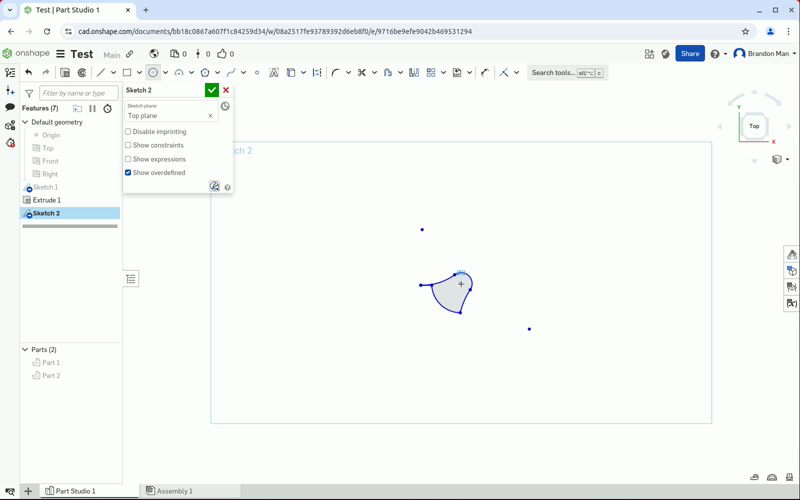
key_up(shift)
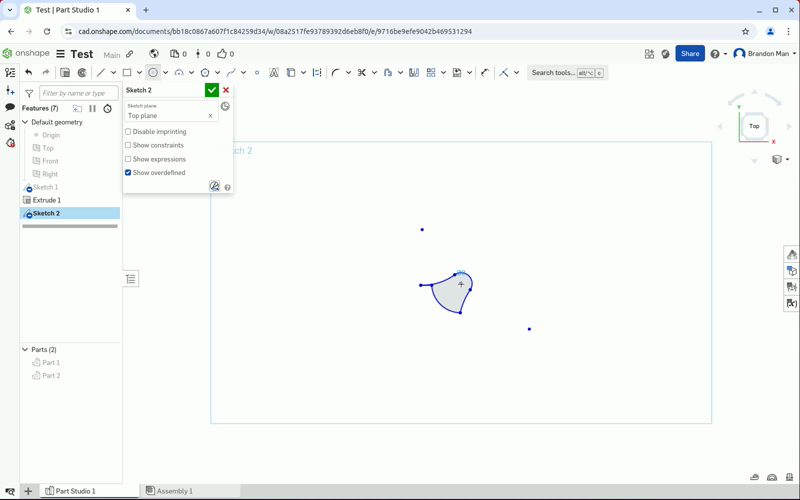
mouse_move(466, 283)
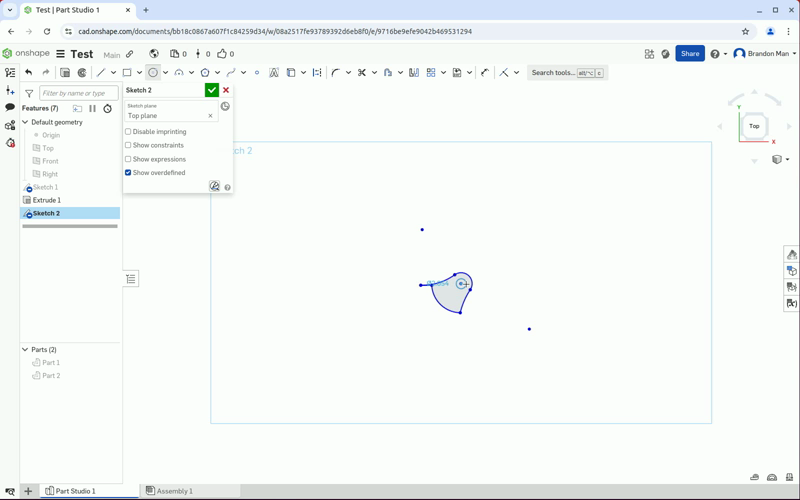
click(466, 283)
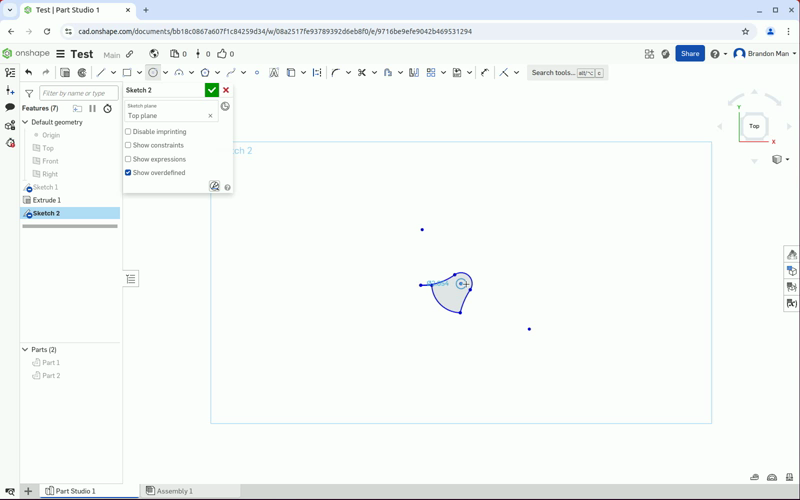
key(esc)
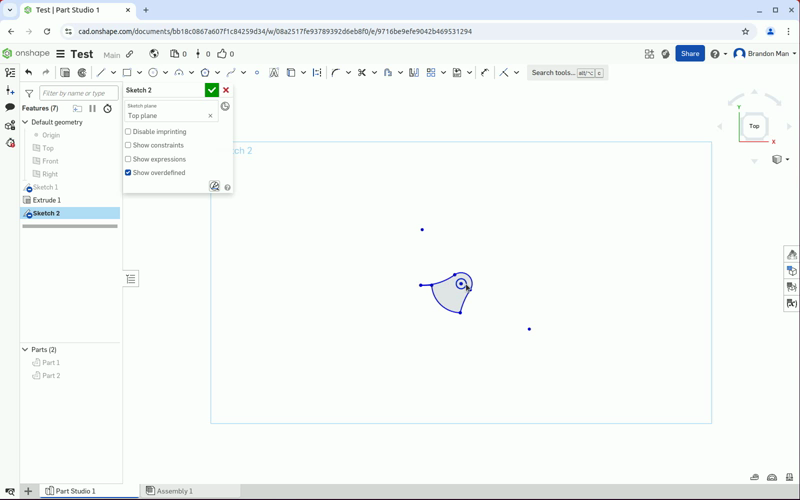
mouse_move(437, 290)
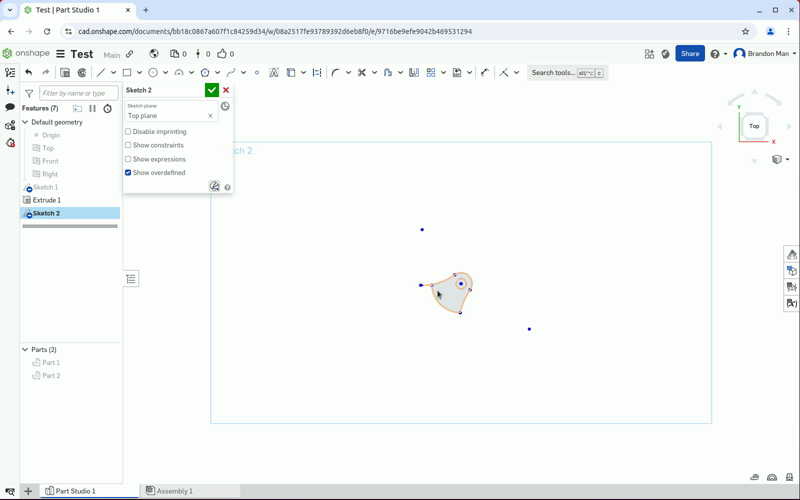
scroll(6)
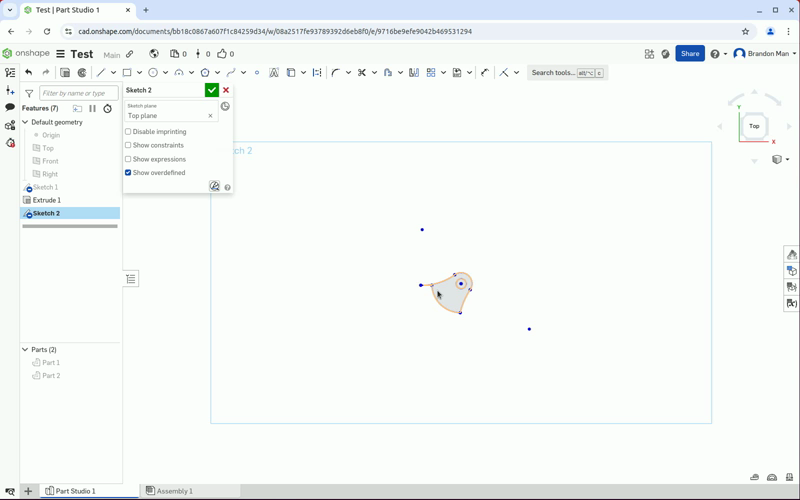
scroll(6)
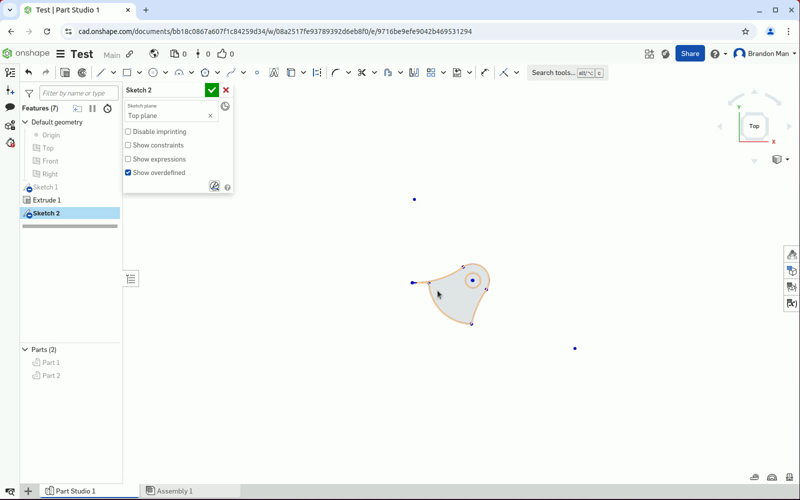
scroll(6)
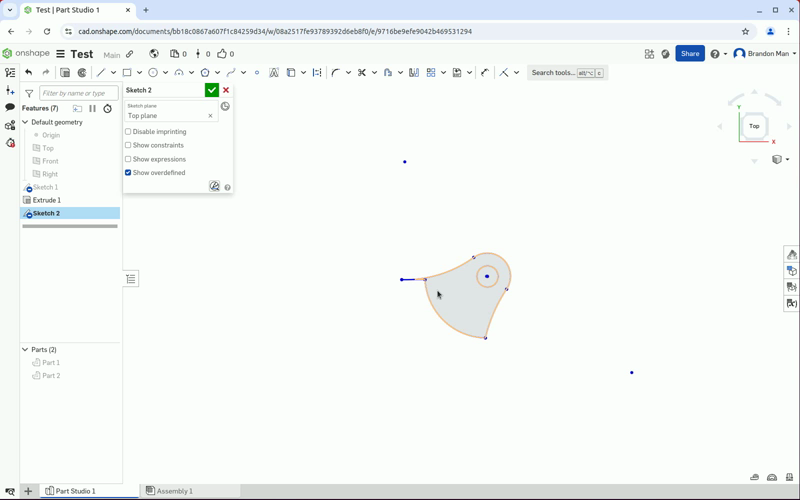
scroll(6)
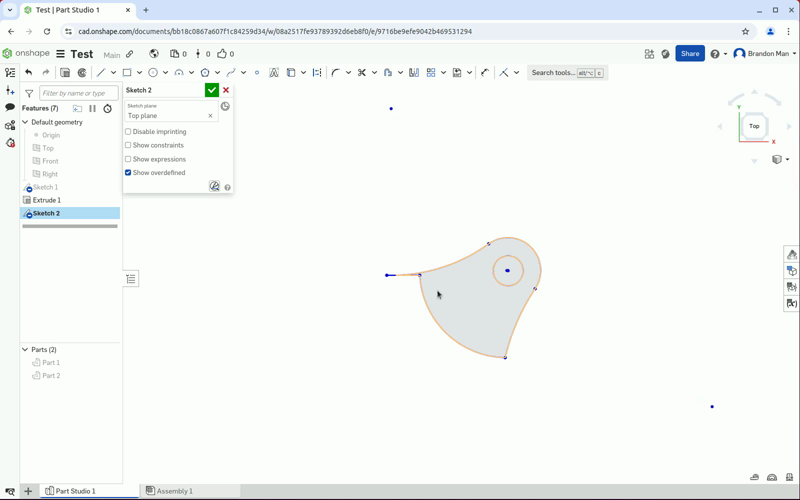
scroll(6)
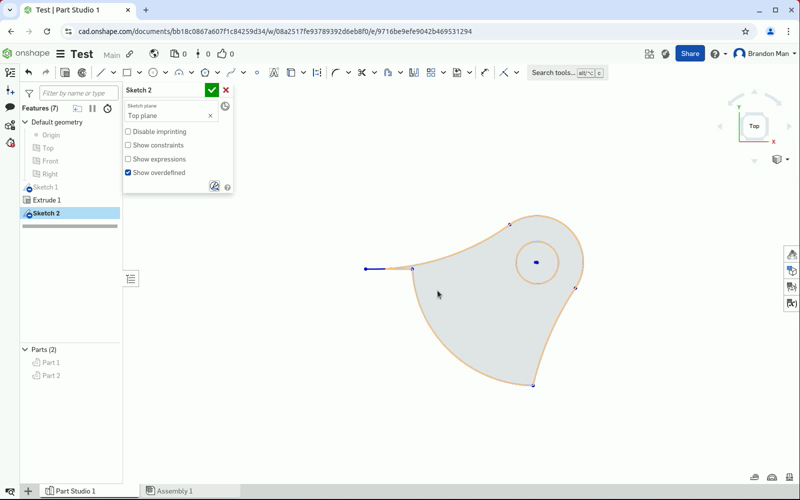
scroll(6)
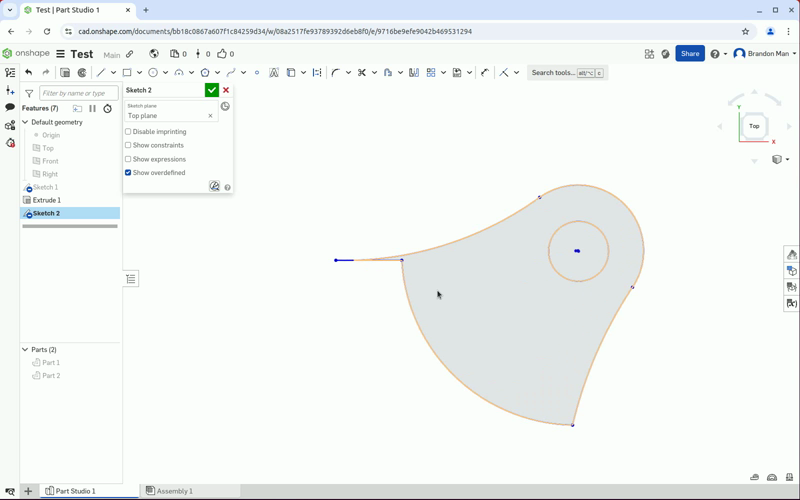
scroll(6)
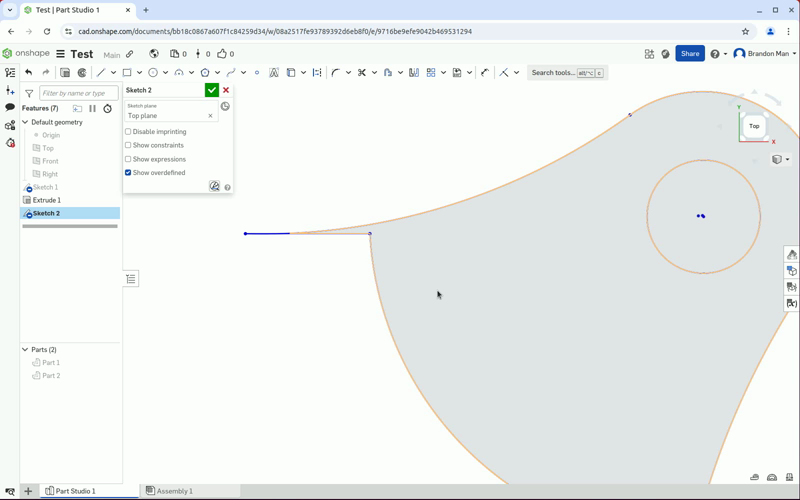
click(437, 290)
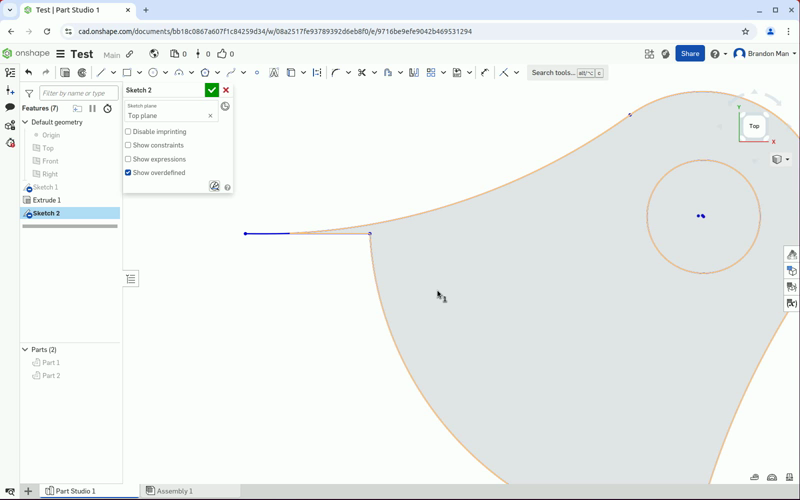
scroll(-6)
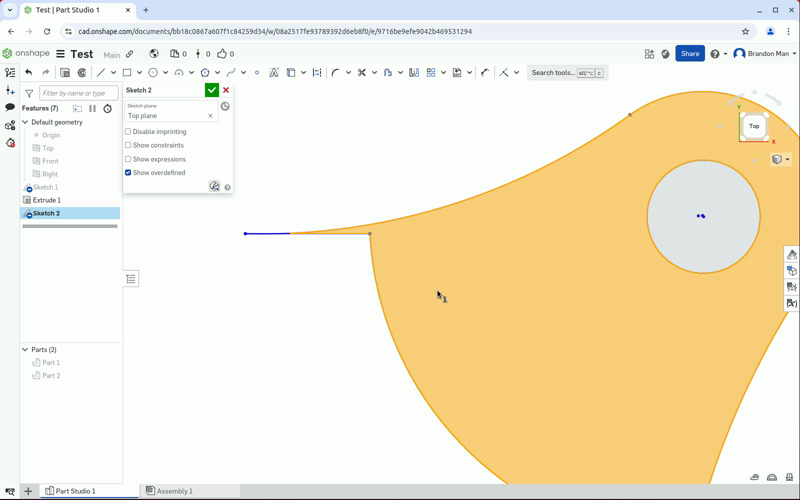
scroll(-6)
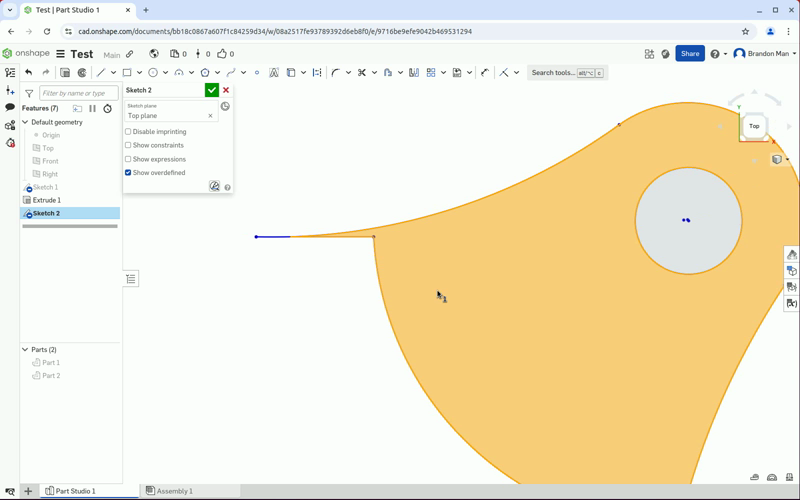
scroll(-6)
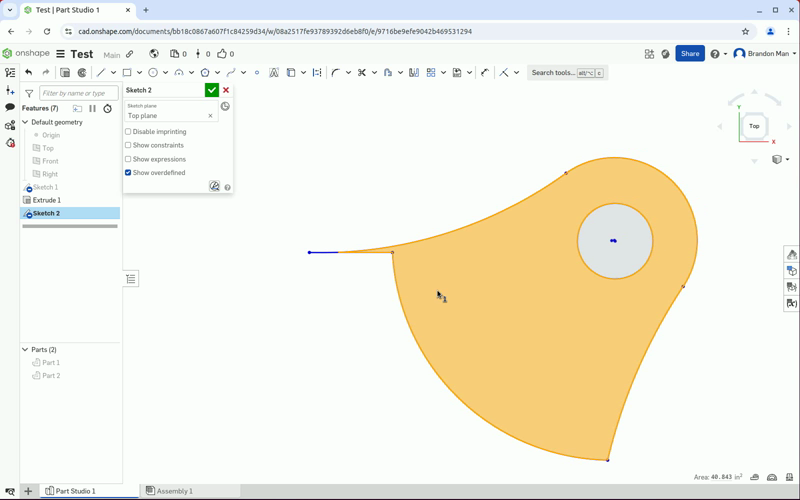
scroll(-6)
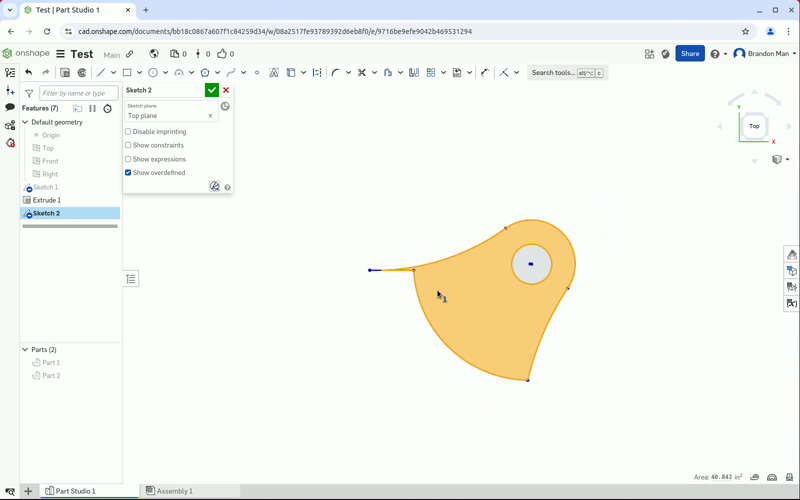
scroll(-6)
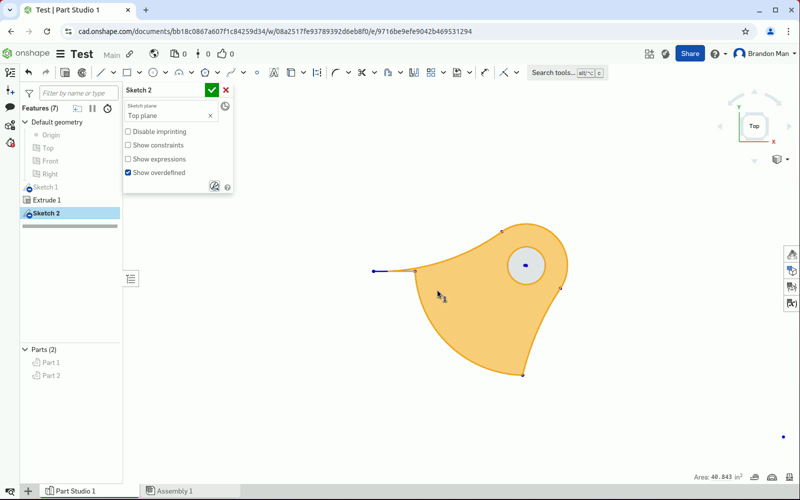
scroll(-6)
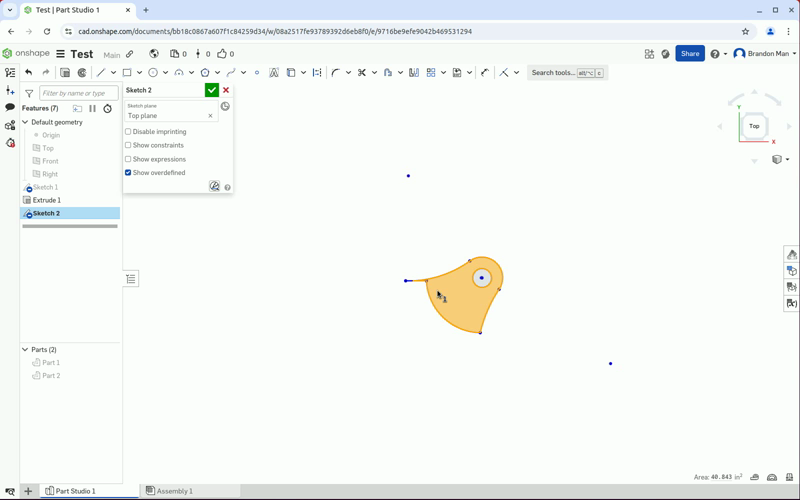
scroll(-6)
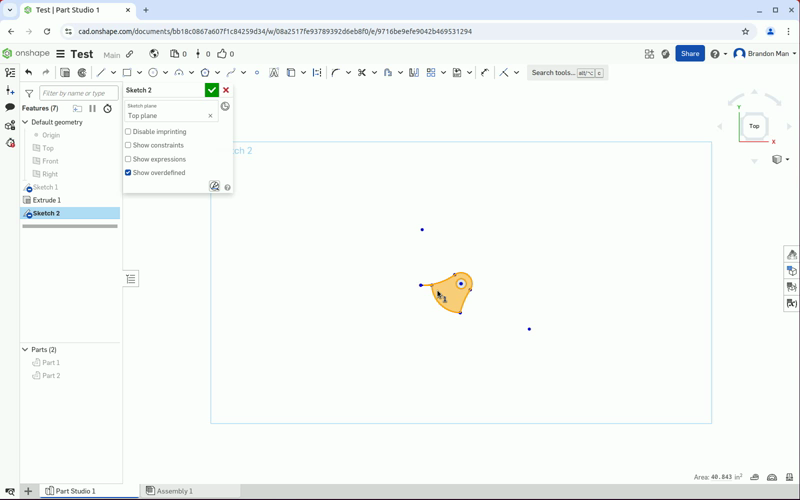
mouse_move(73, 352)
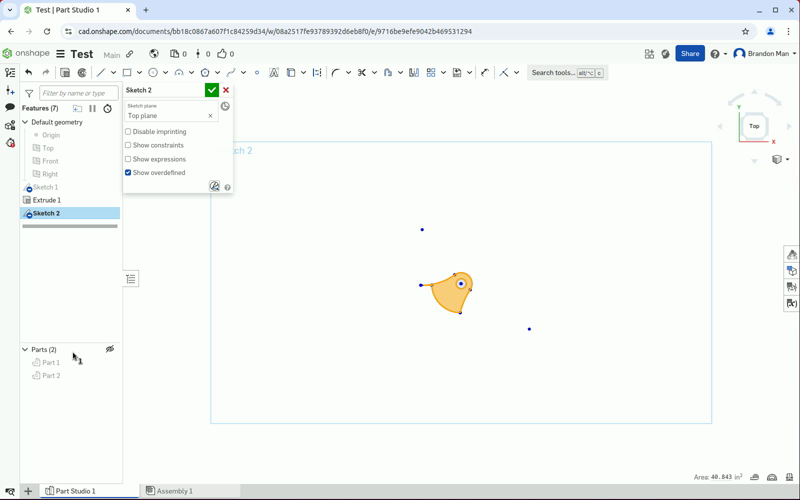
key(shift+y)
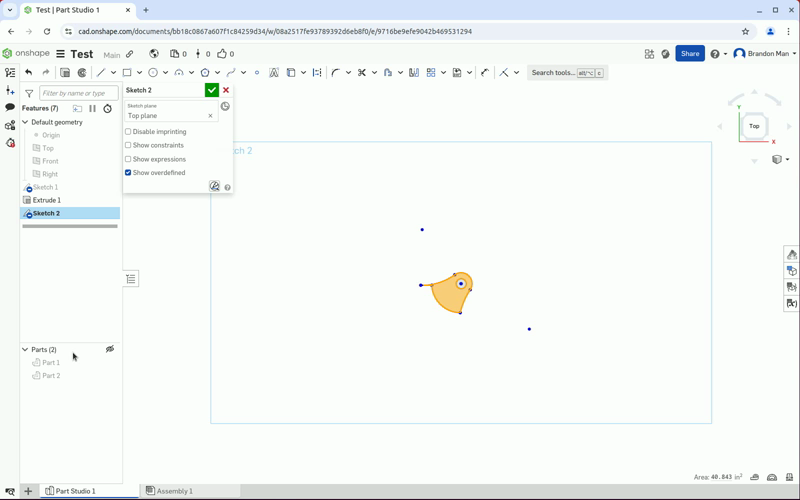
key(shift+e)
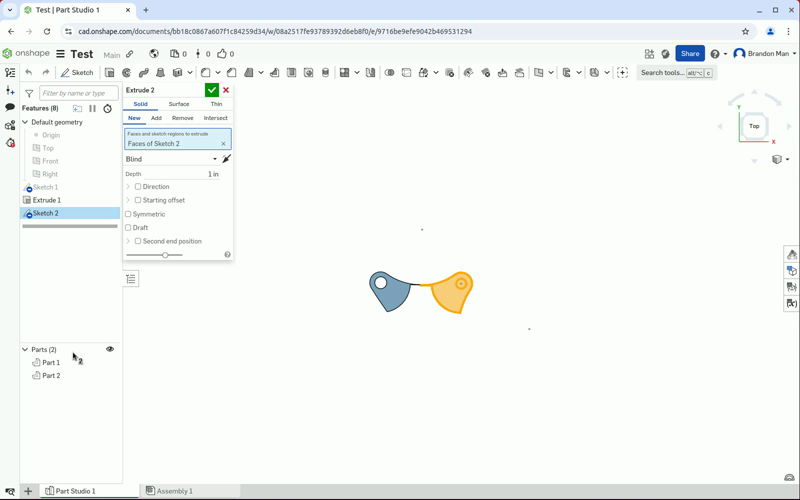
mouse_move(143, 106)
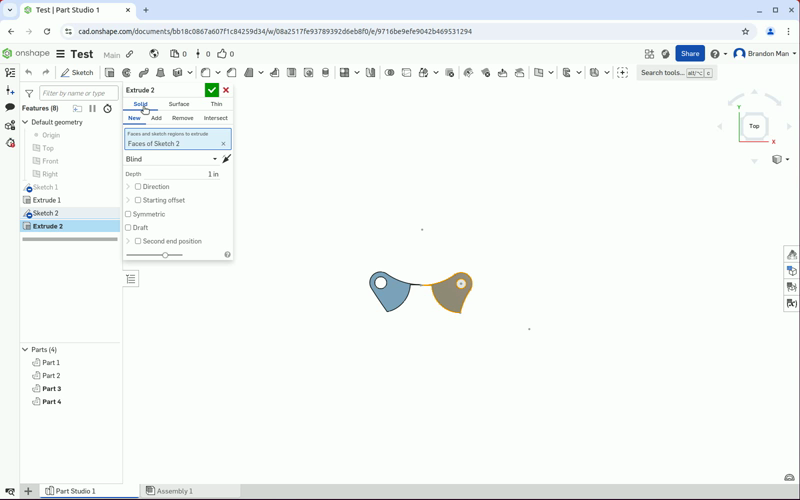
click(143, 106)
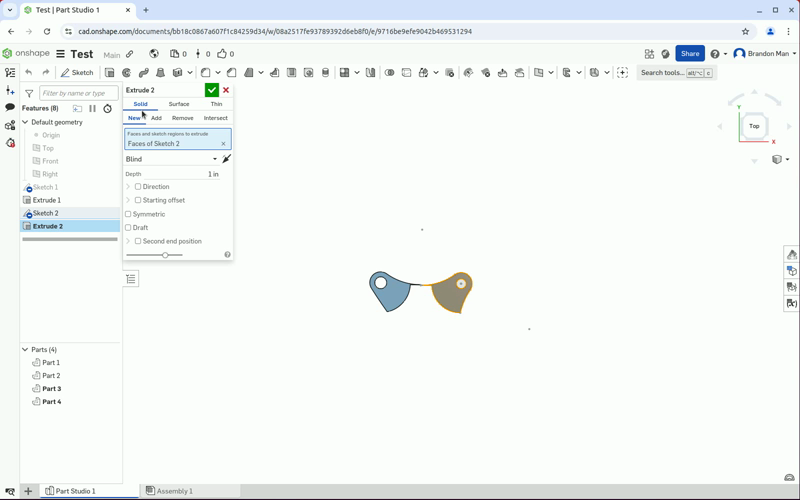
mouse_move(137, 120)
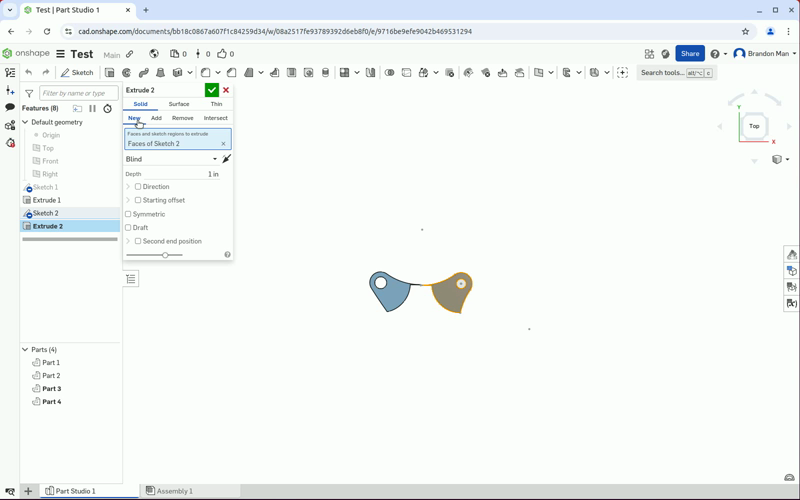
click(137, 120)
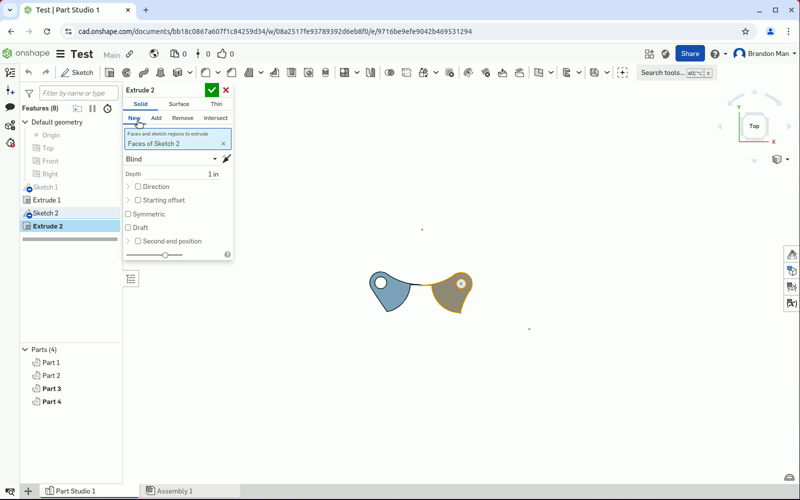
key(tab, 4)
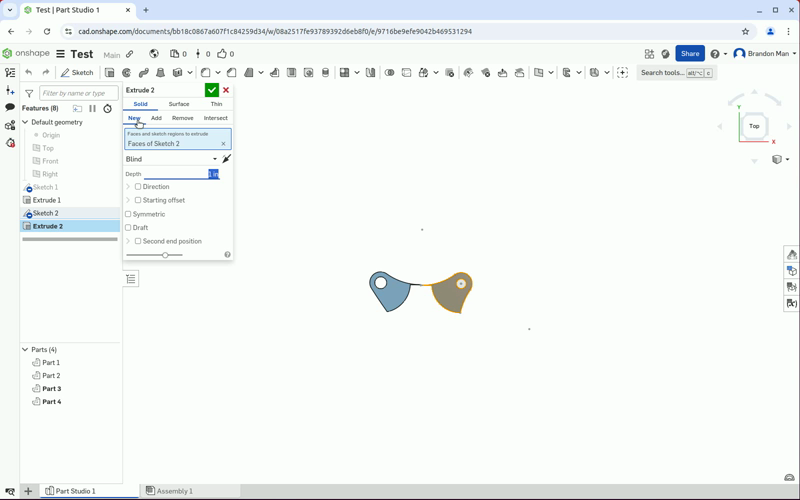
text(2.889)
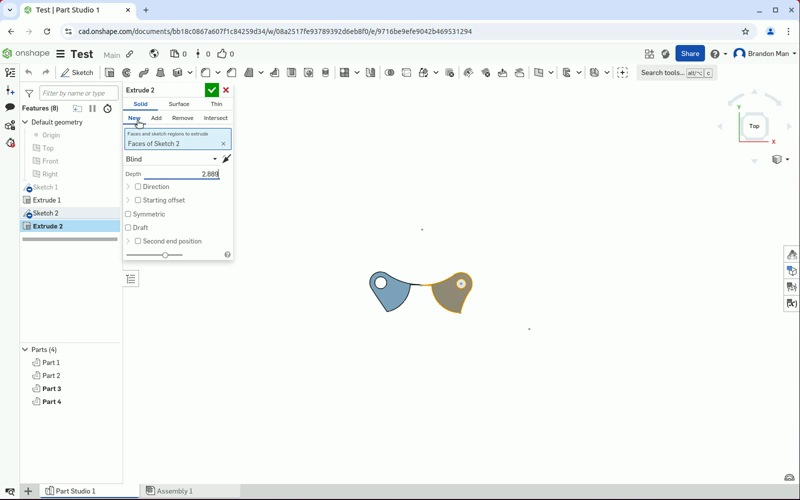
key(enter)
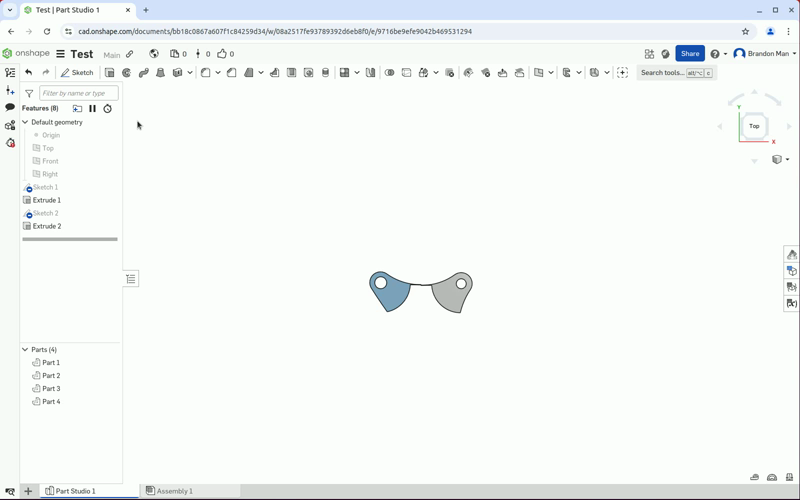
key(shift+h)
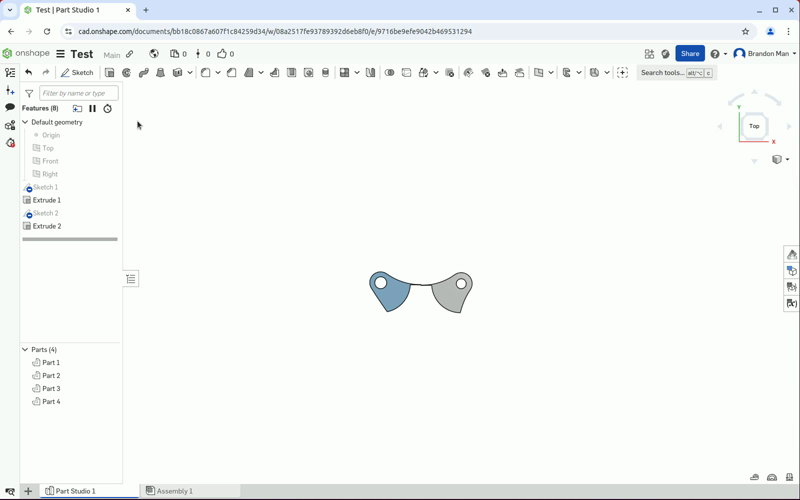
key(shift+h)
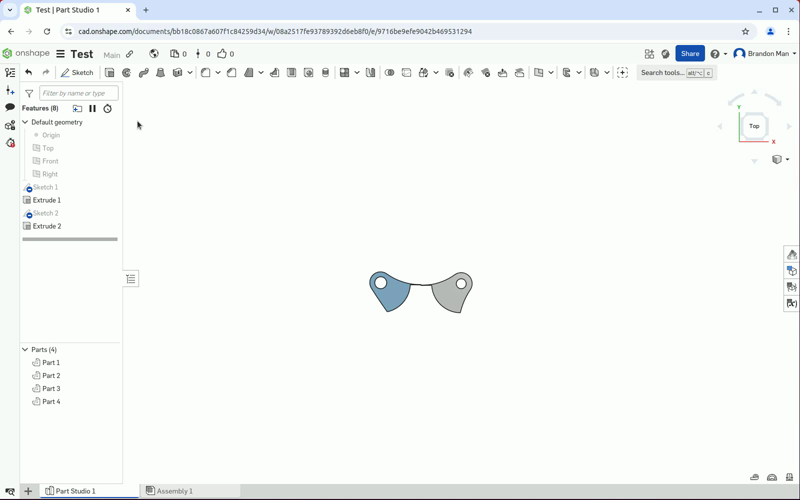
mouse_move(73, 189)
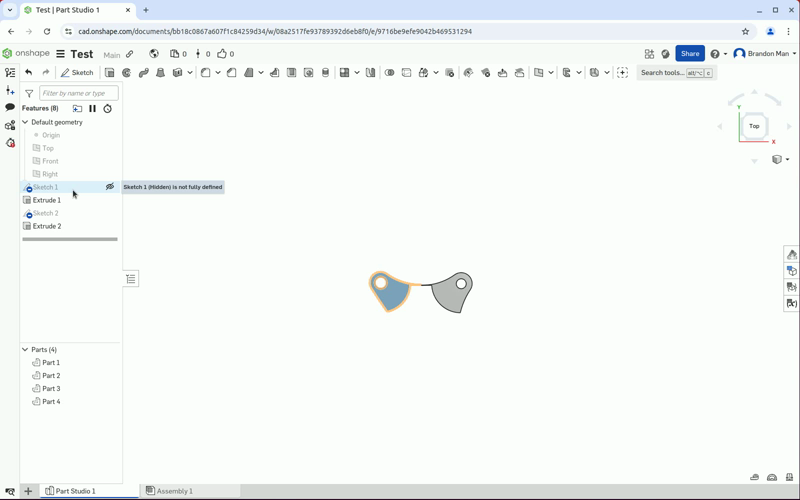
click(73, 189)
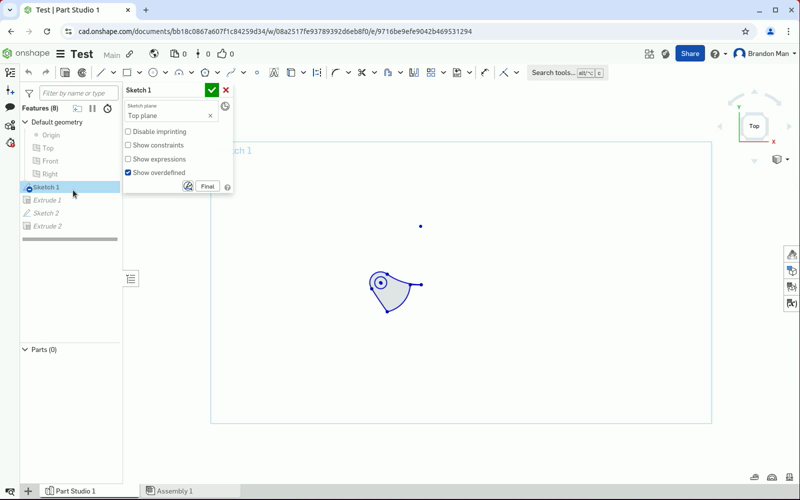
mouse_move(229, 92)
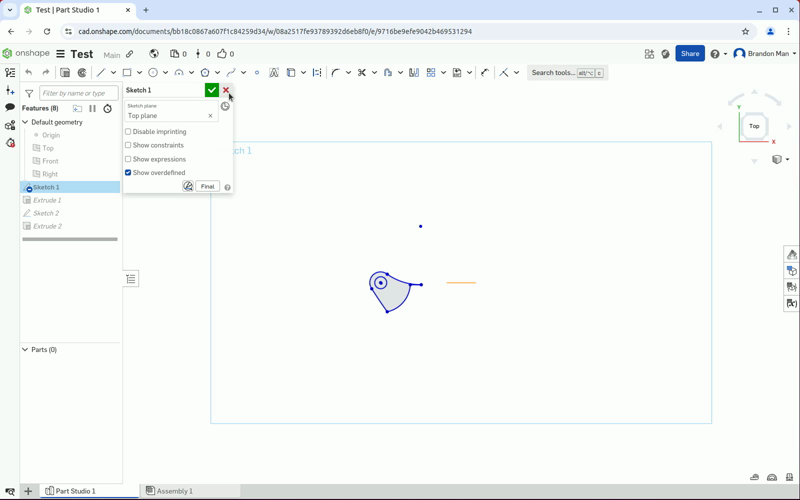
click(229, 92)
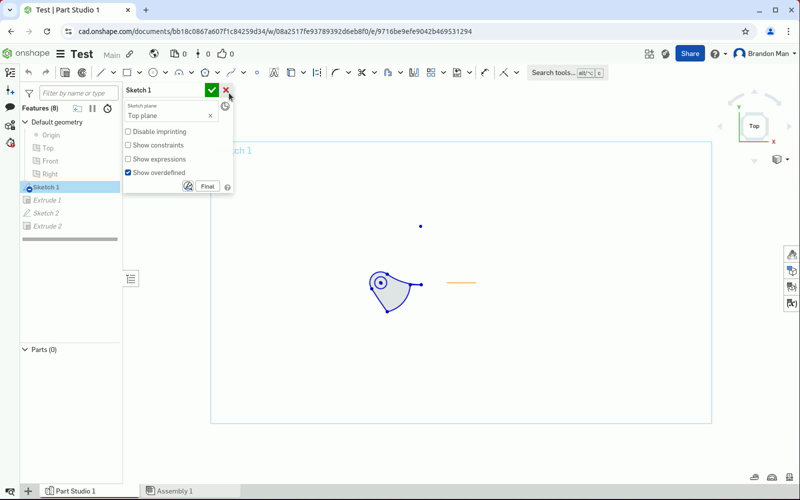
key(shift+s)
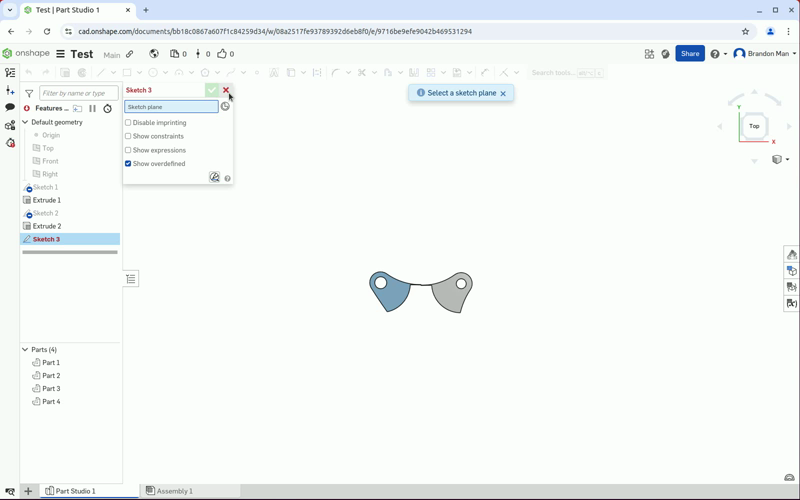
mouse_move(73, 150)
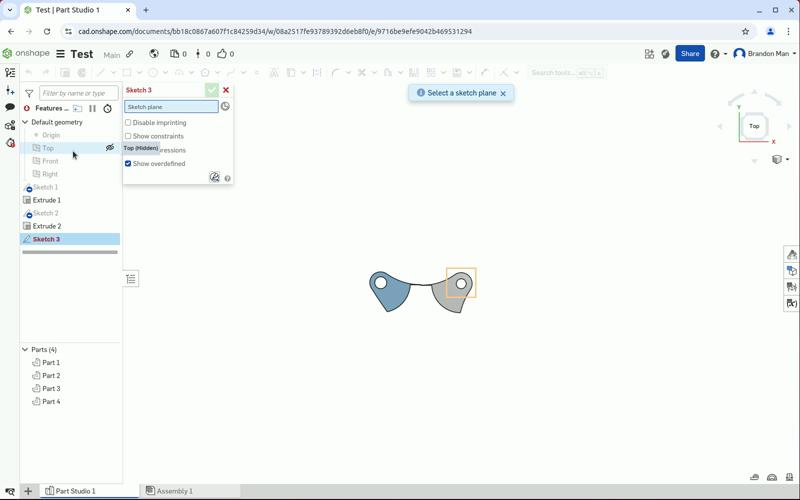
click(73, 150)
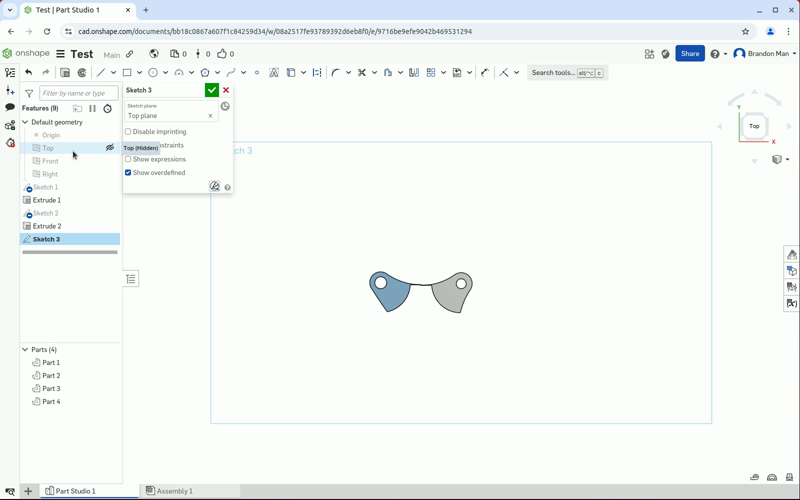
mouse_move(73, 352)
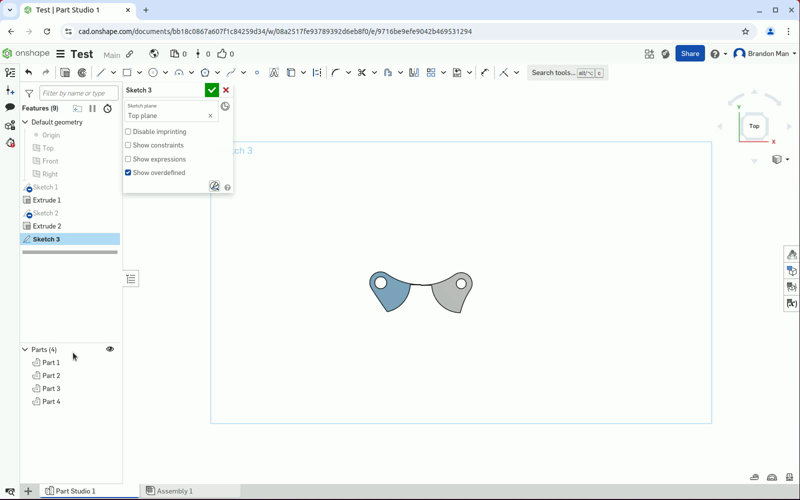
key(y)
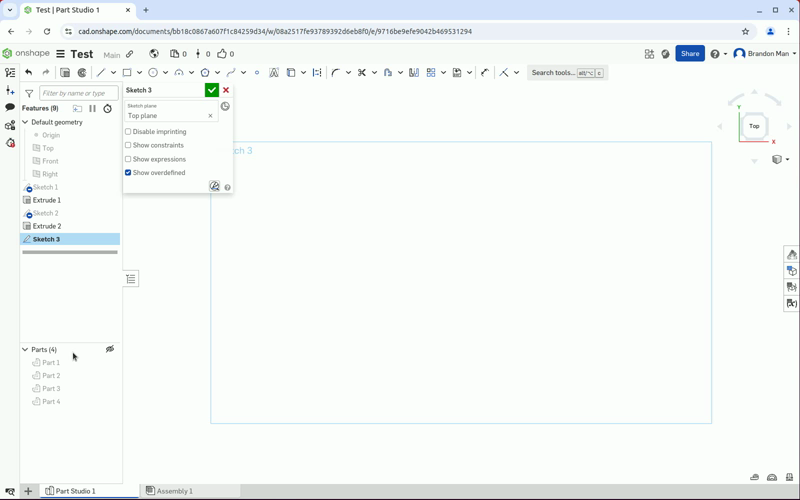
key(a)
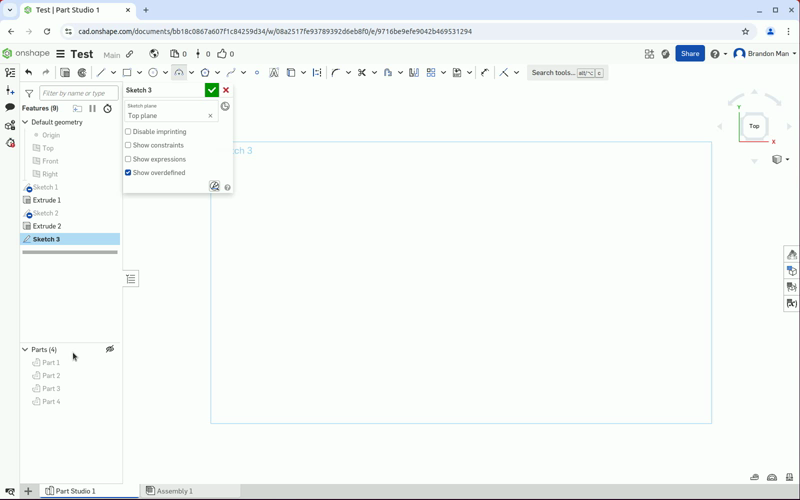
key_down(shift)
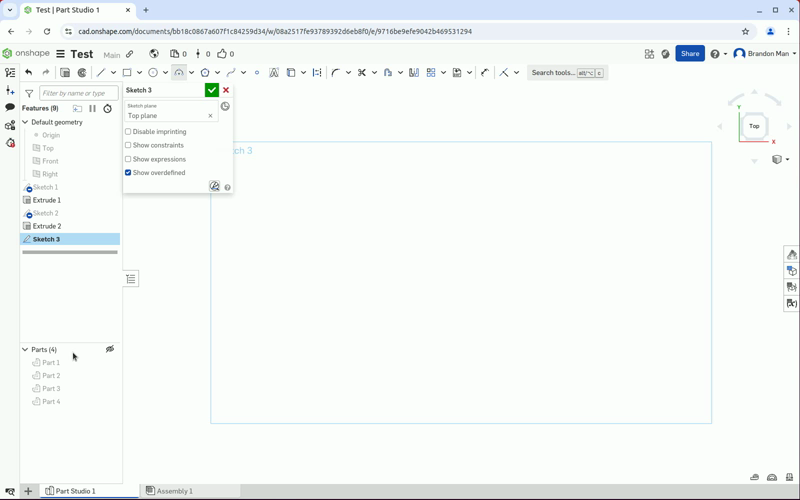
mouse_move(386, 311)
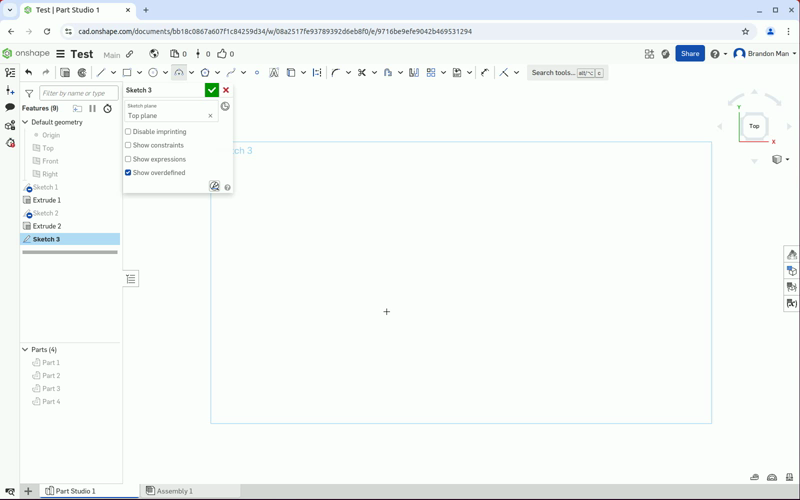
click(386, 311)
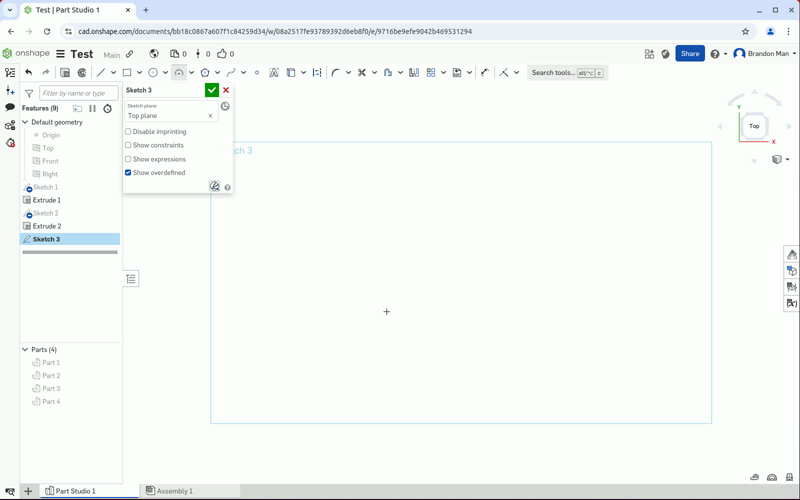
key_up(shift)
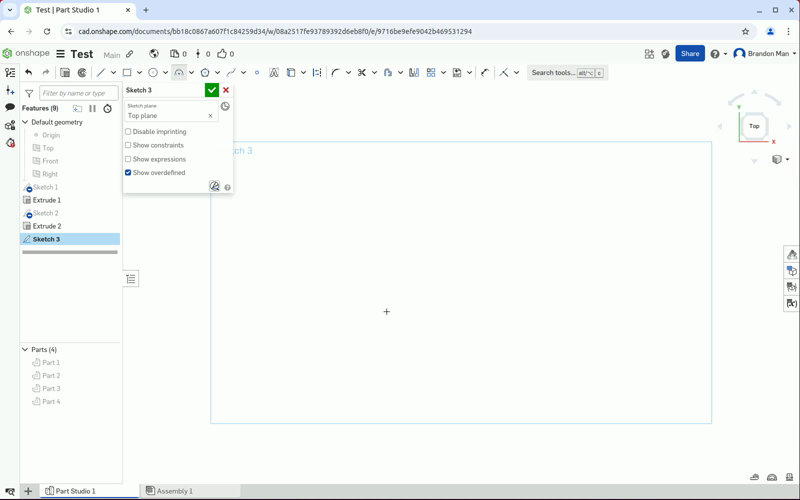
key_down(shift)
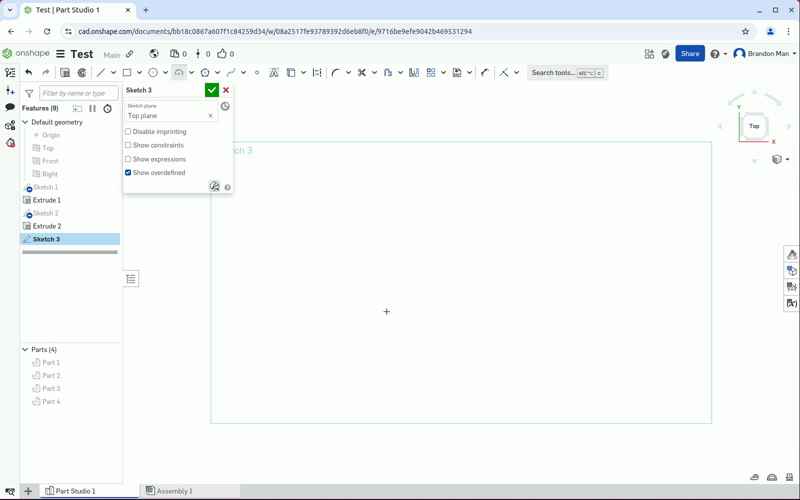
mouse_move(473, 394)
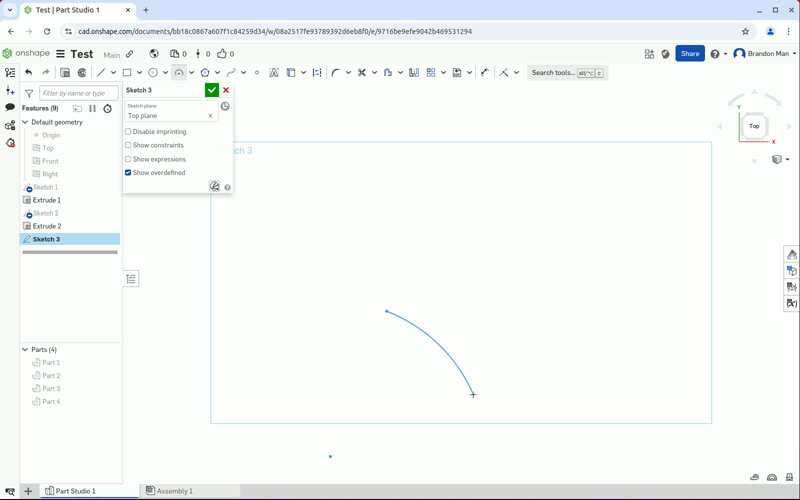
click(473, 394)
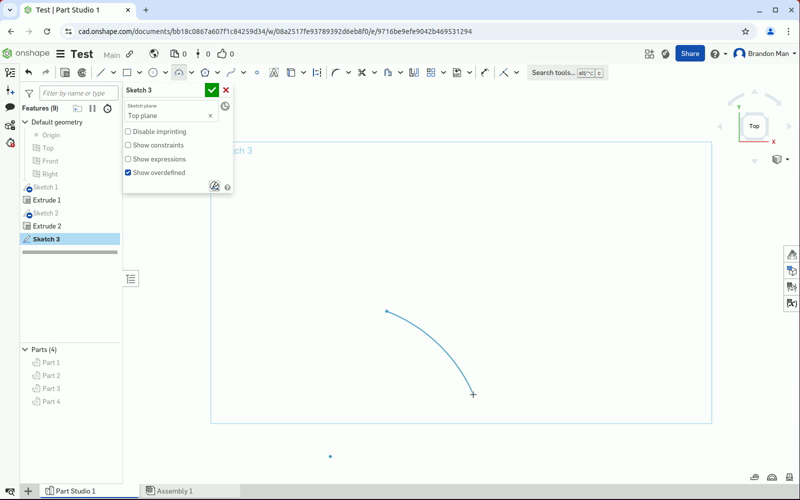
mouse_move(426, 356)
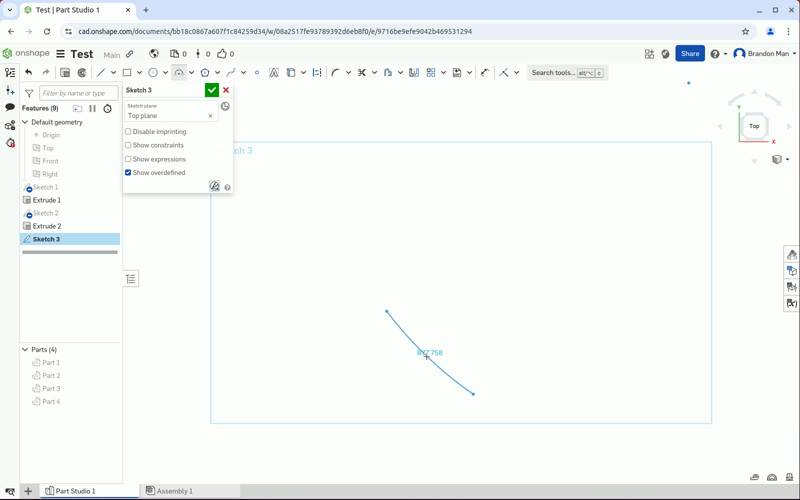
click(426, 356)
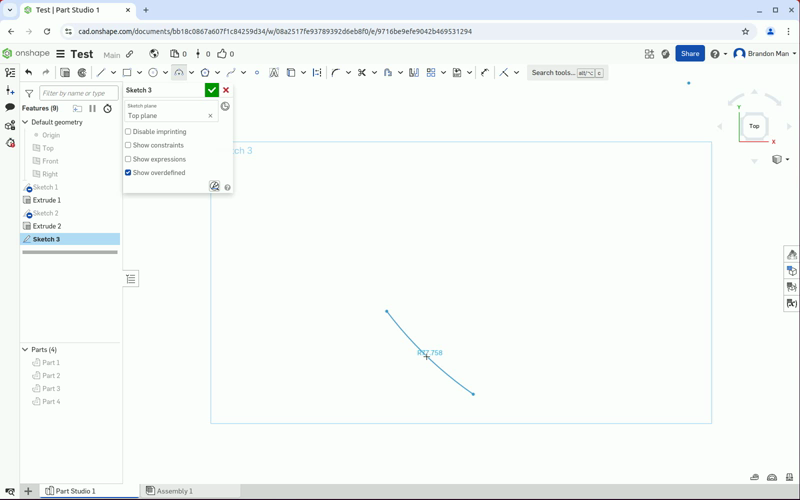
key_up(shift)
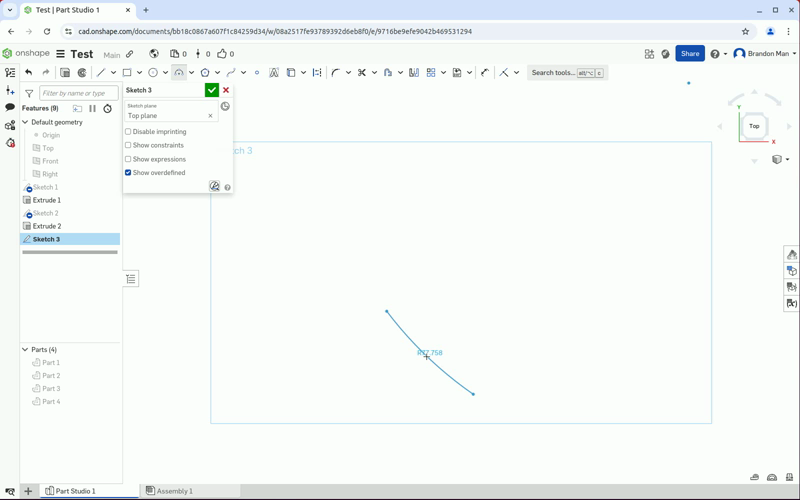
mouse_move(473, 394)
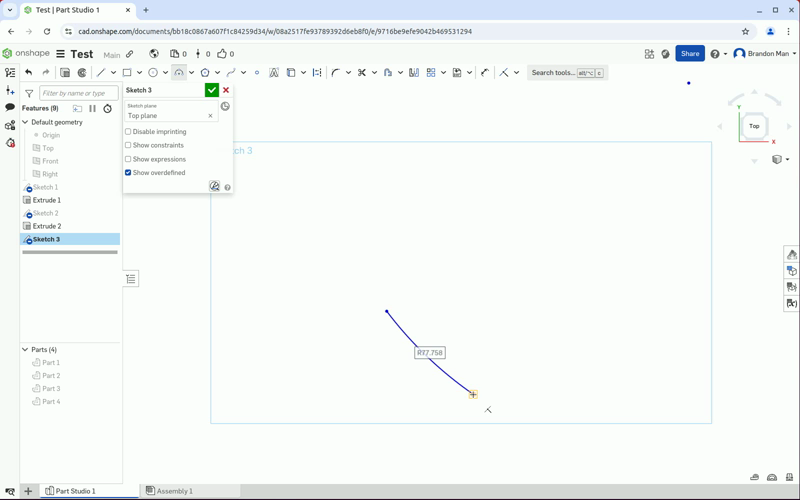
click(473, 394)
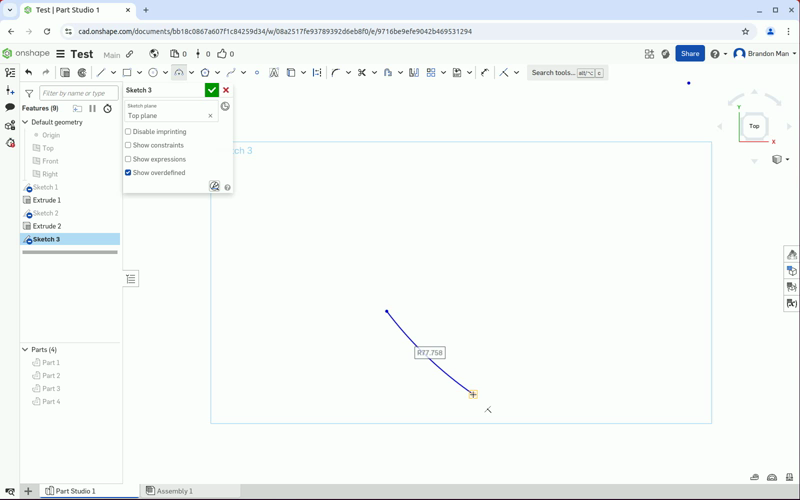
key_down(shift)
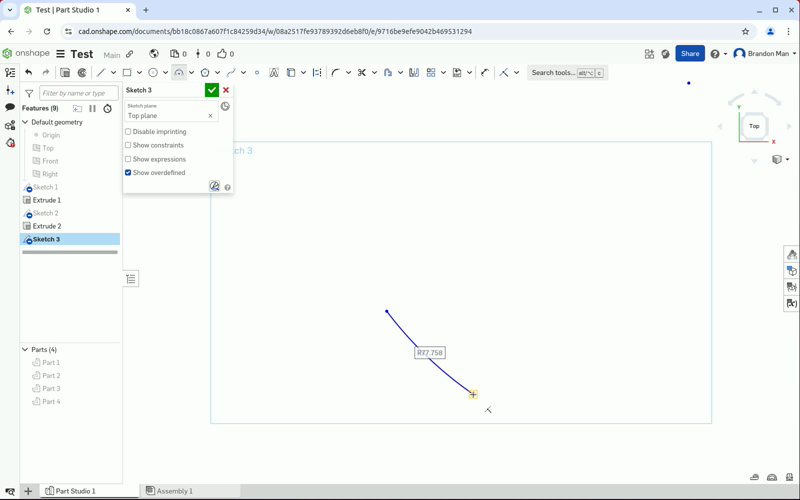
mouse_move(482, 382)
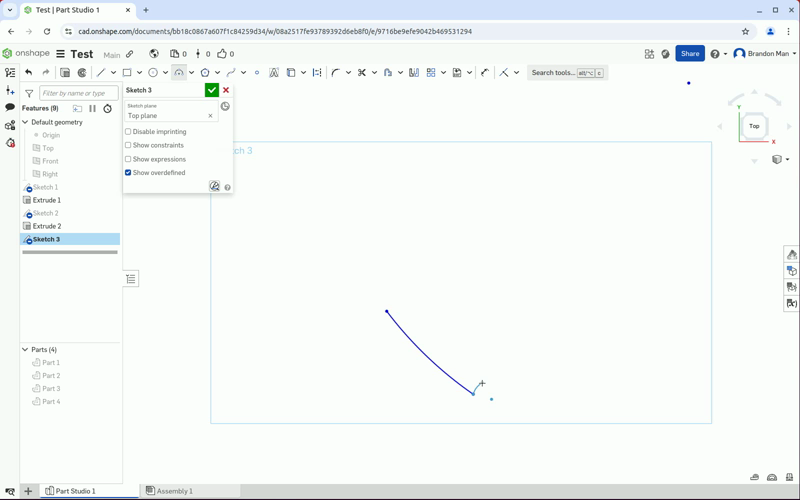
click(482, 382)
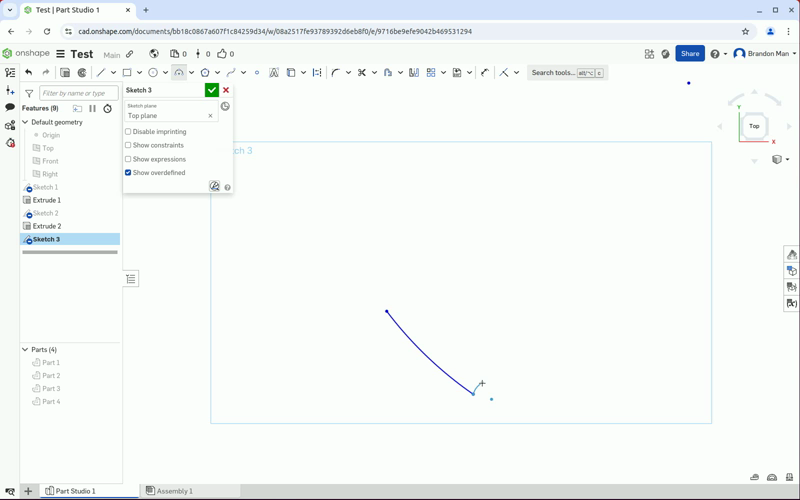
mouse_move(483, 393)
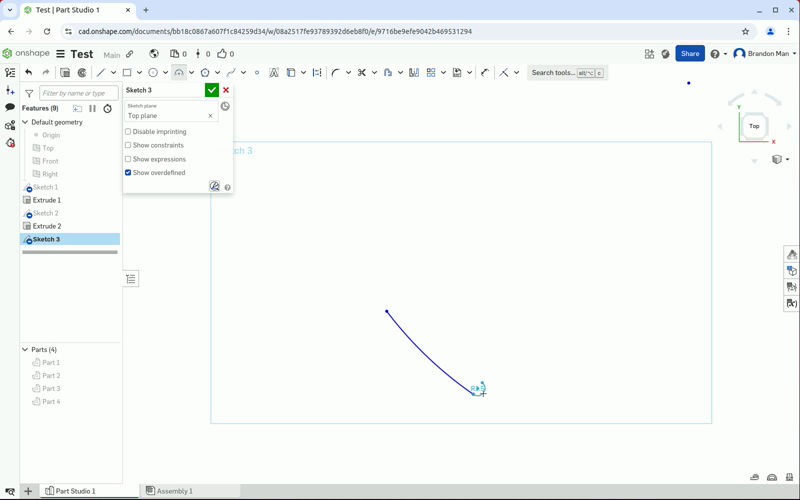
click(483, 393)
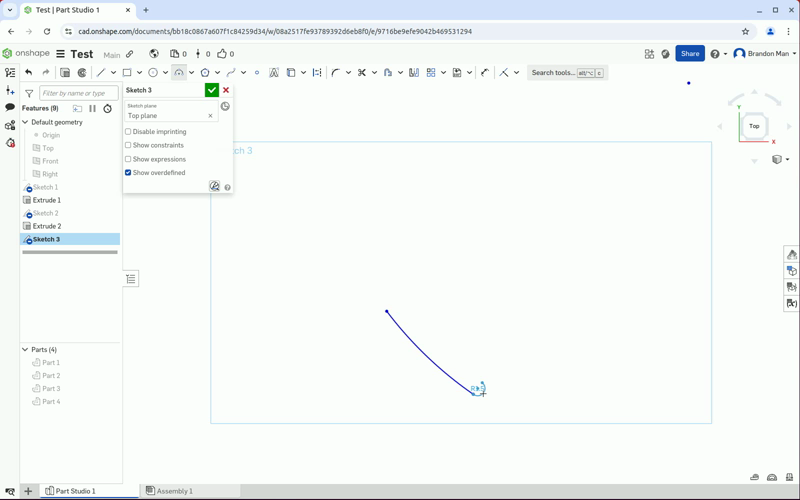
key_up(shift)
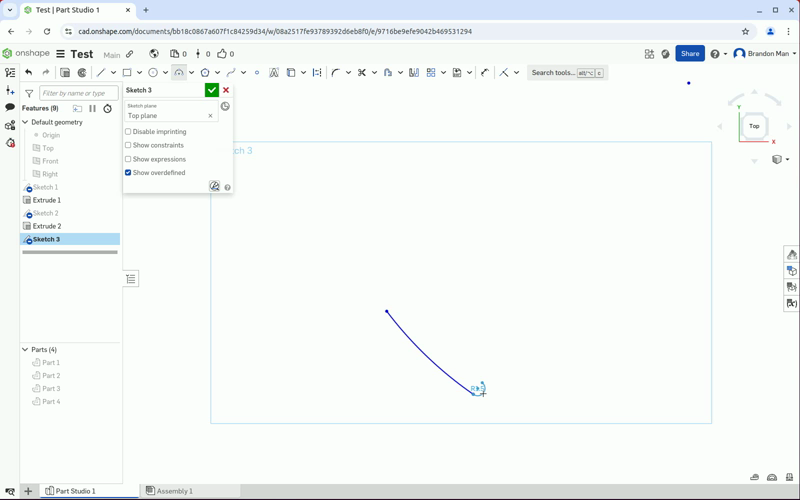
mouse_move(482, 382)
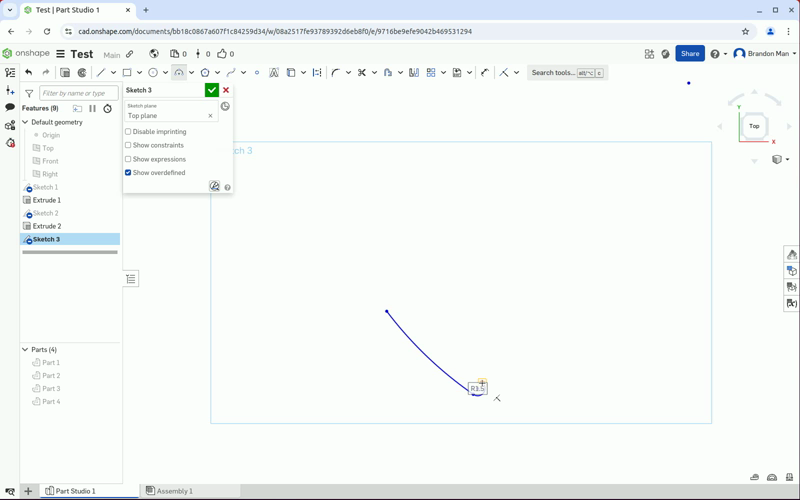
click(482, 382)
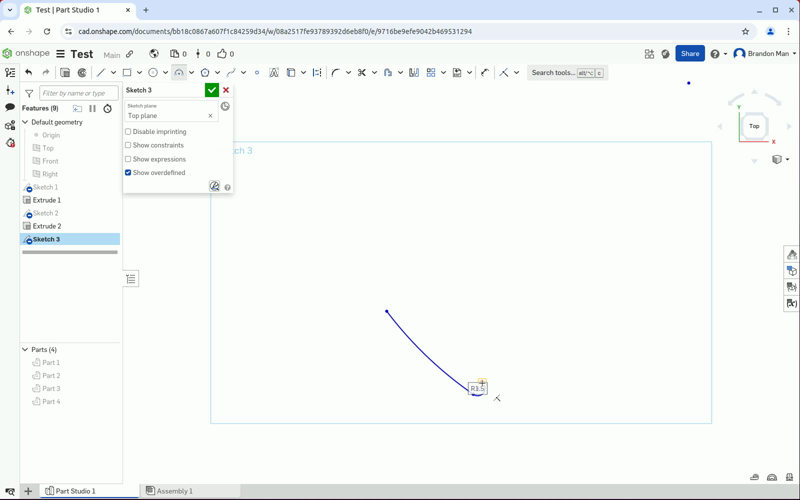
key_down(shift)
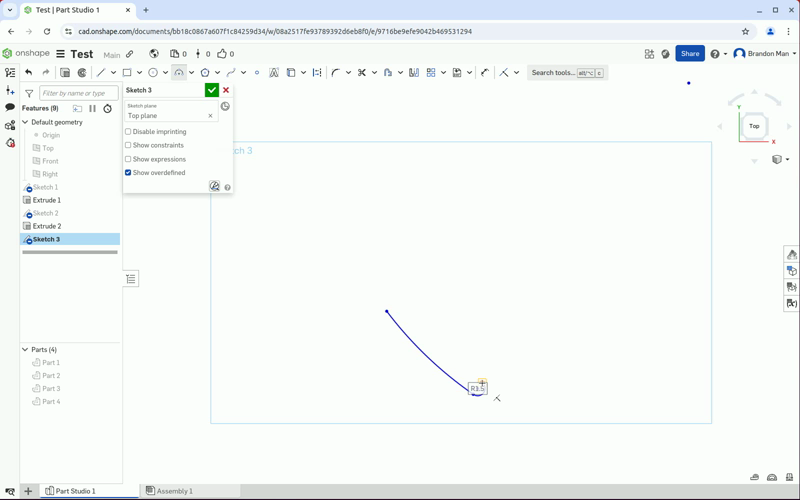
mouse_move(459, 312)
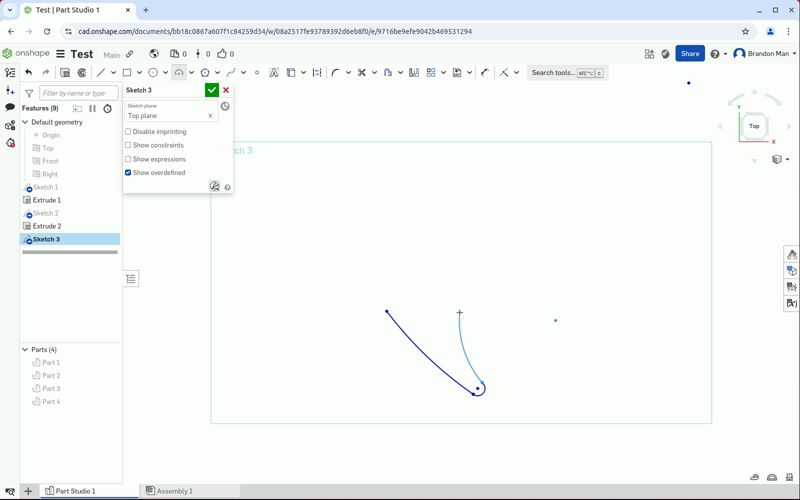
click(459, 312)
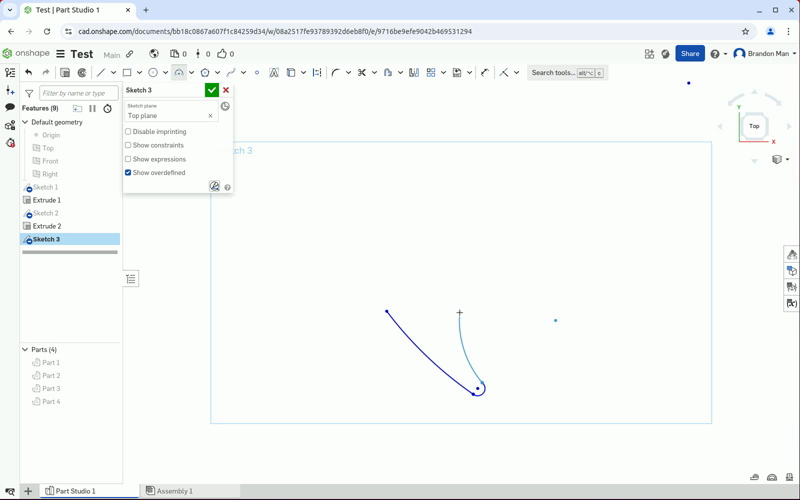
mouse_move(461, 350)
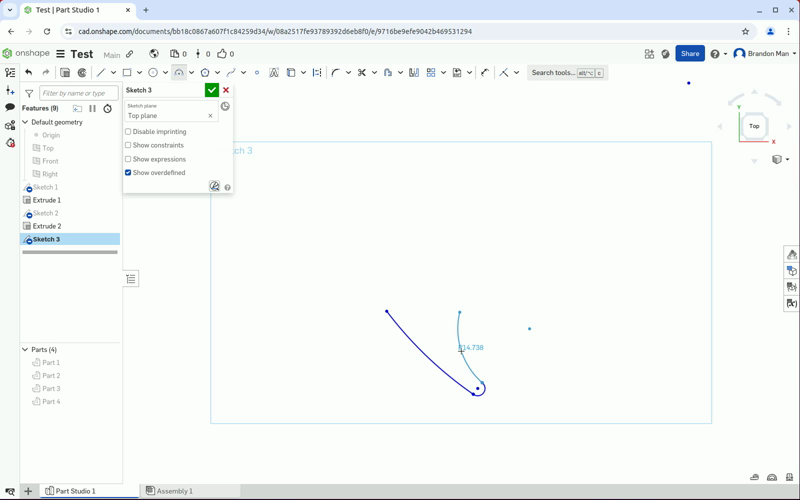
click(461, 350)
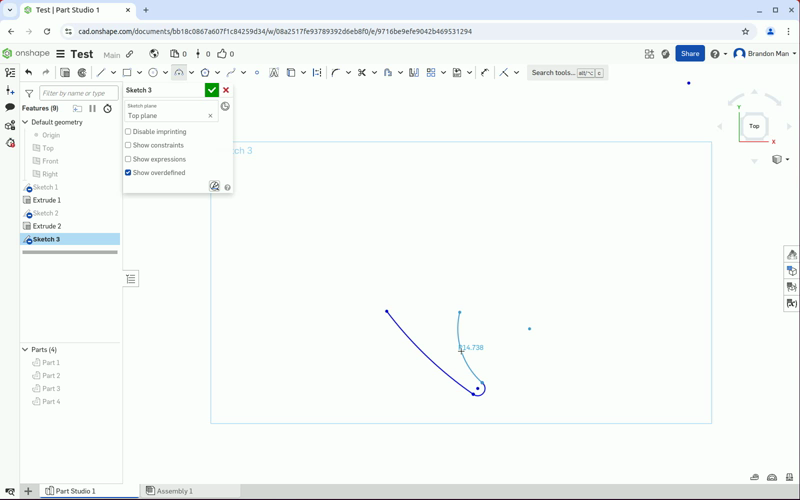
key_up(shift)
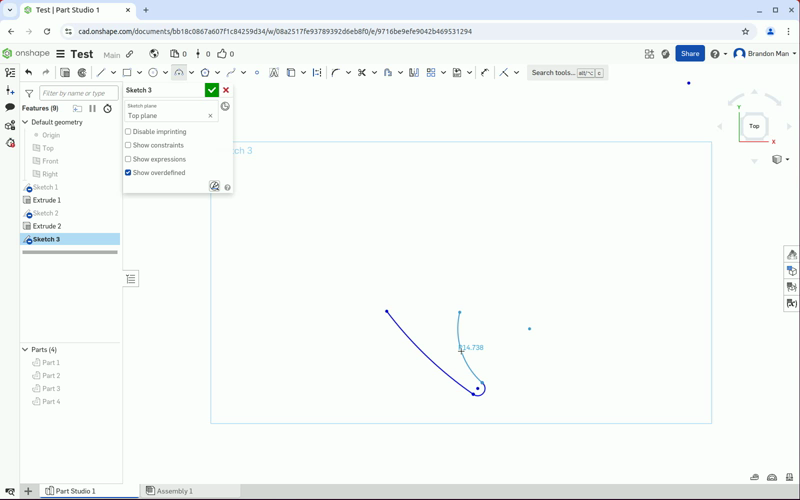
mouse_move(459, 312)
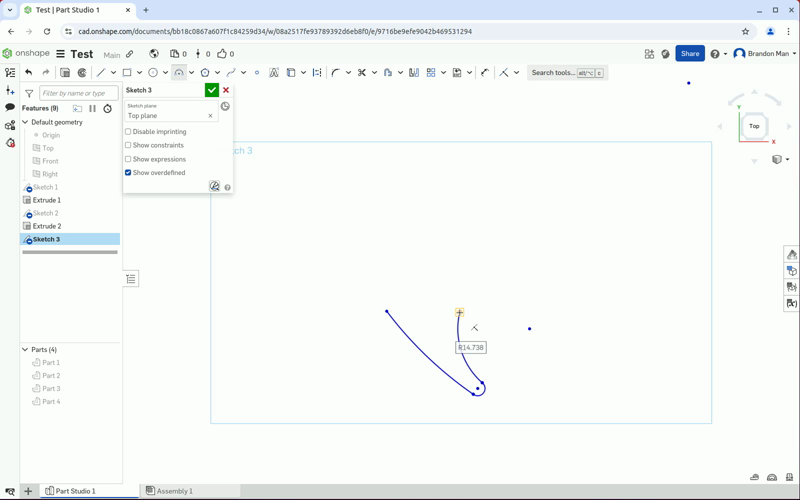
click(459, 312)
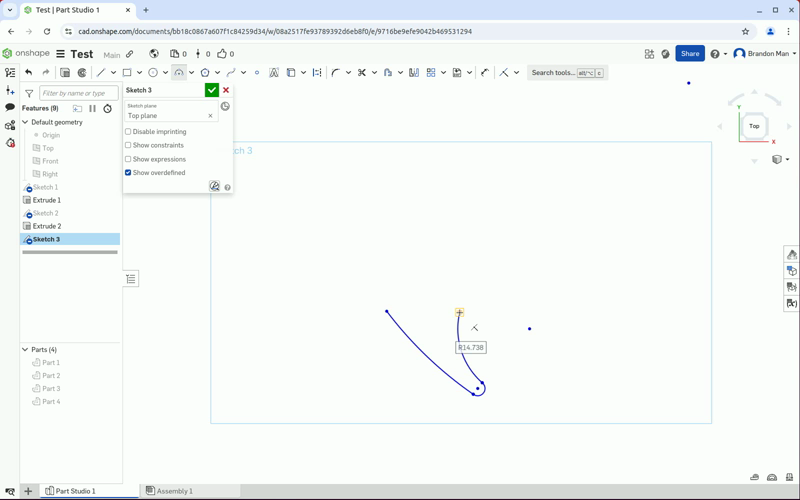
key_down(shift)
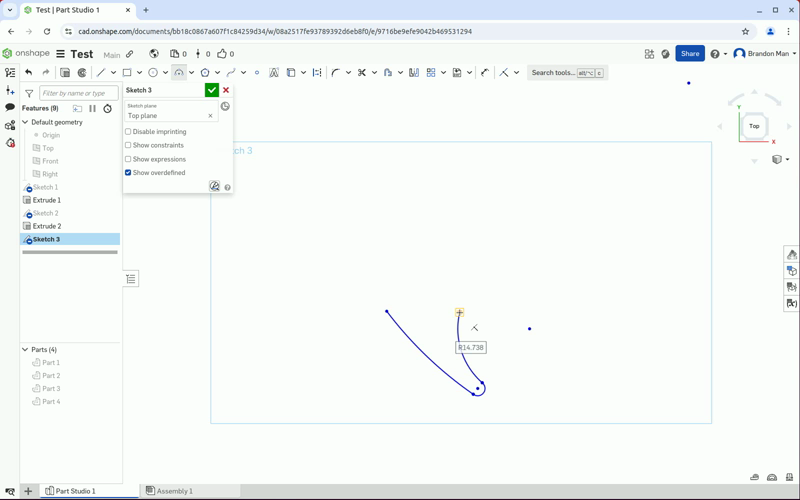
mouse_move(431, 284)
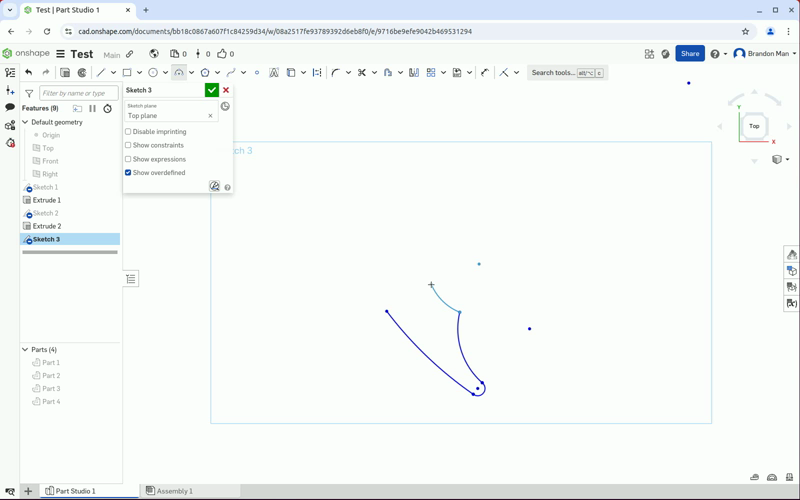
click(431, 284)
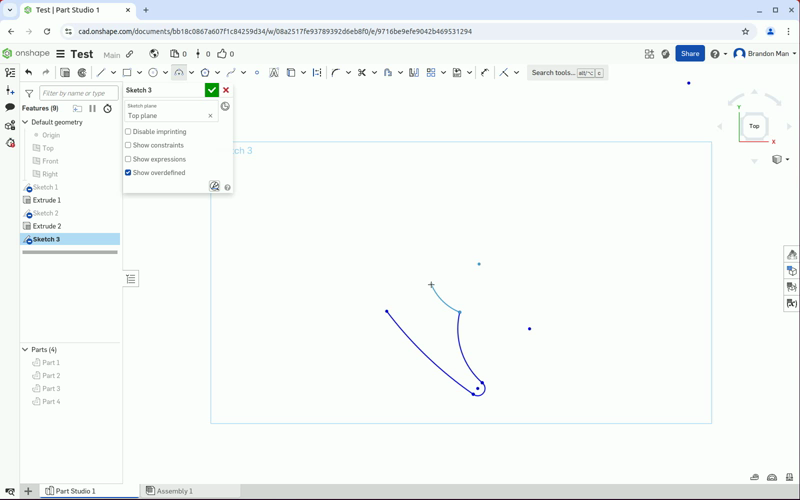
mouse_move(440, 303)
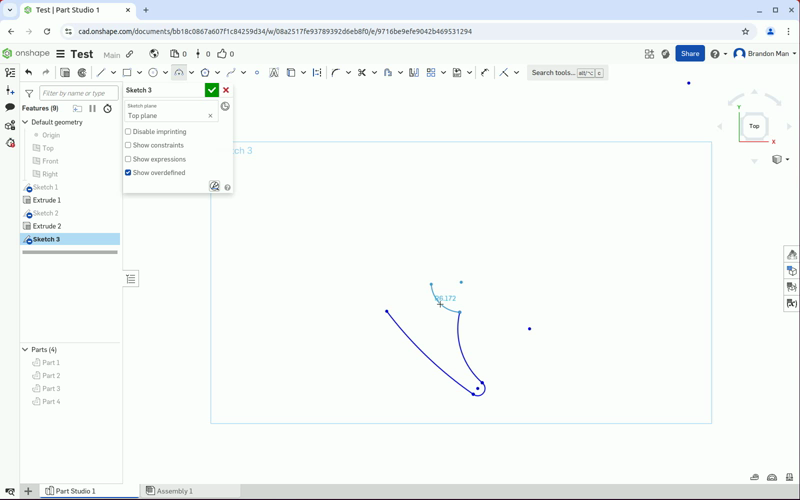
click(440, 303)
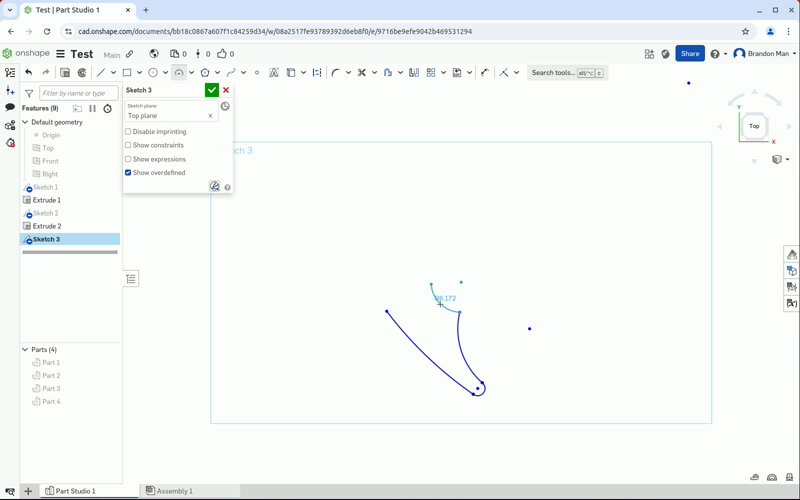
key_up(shift)
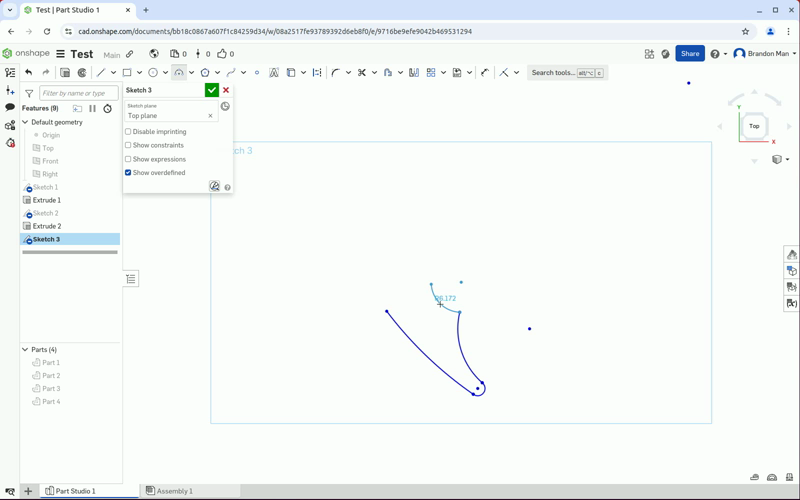
key(esc)
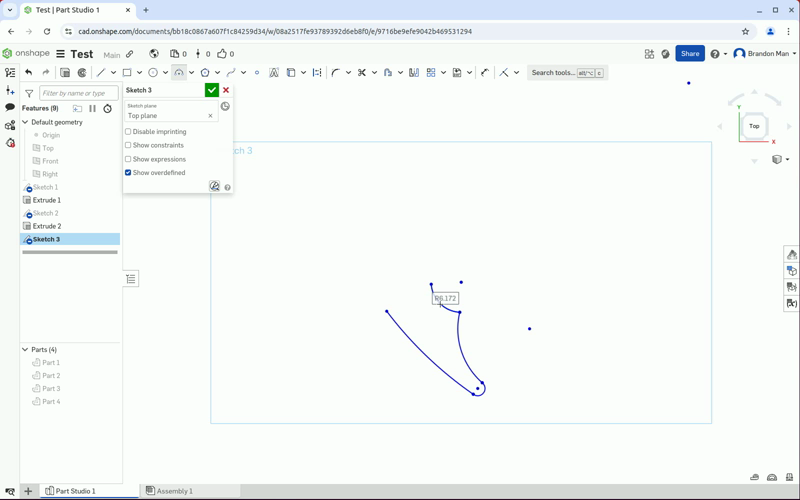
key(l)
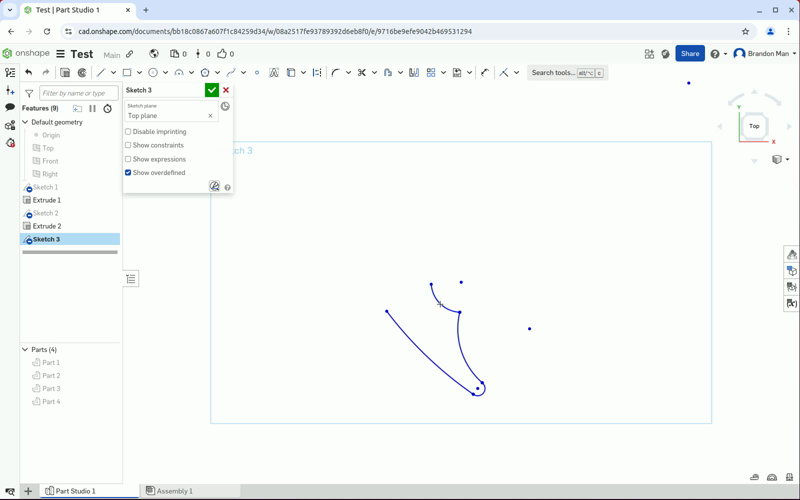
mouse_move(431, 284)
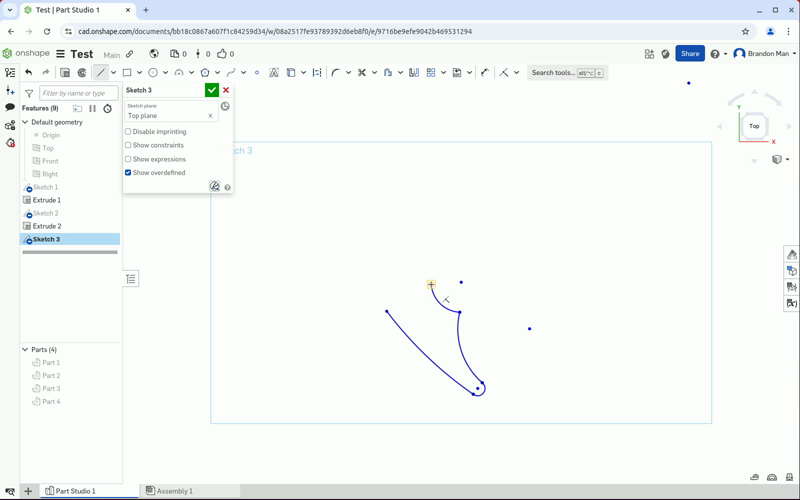
click(431, 284)
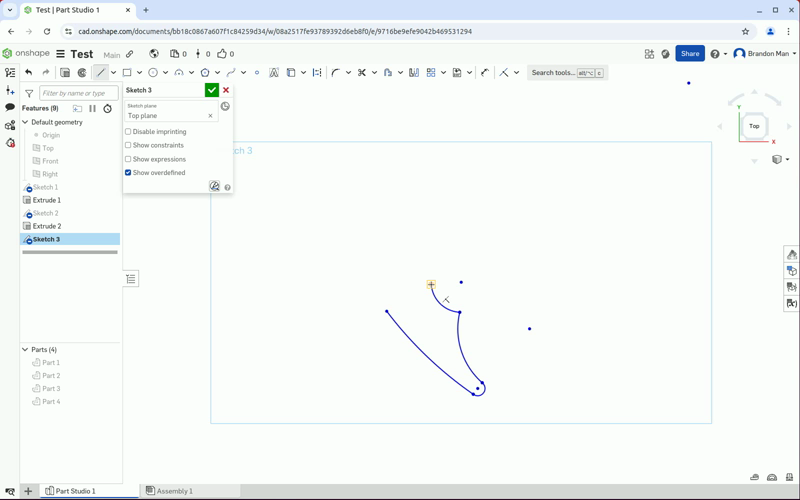
key_down(shift)
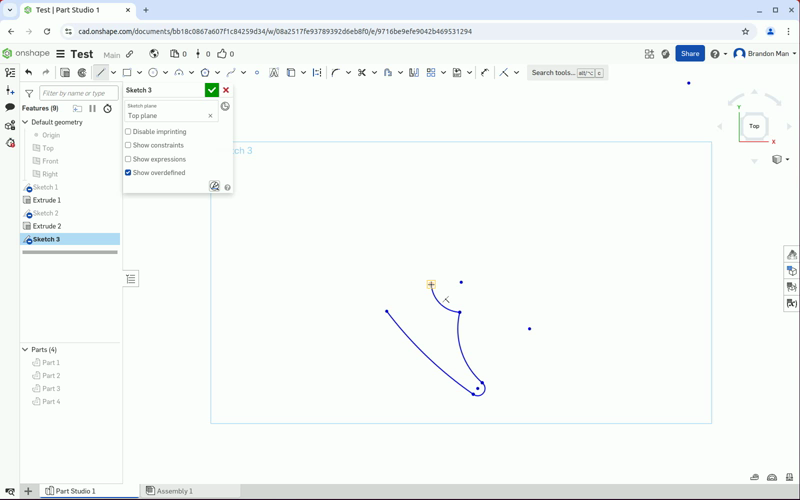
mouse_move(461, 284)
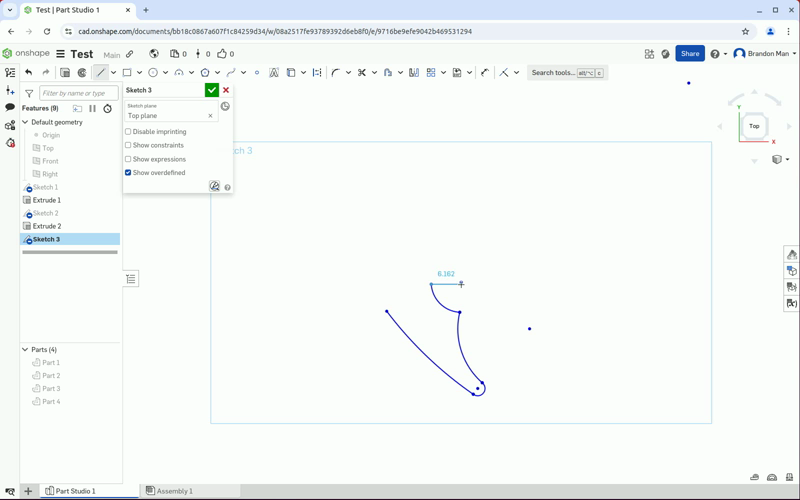
mouse_move(420, 284)
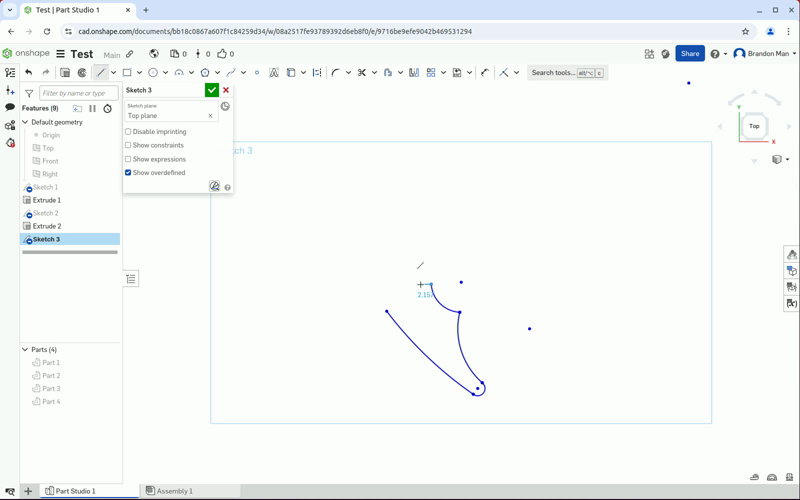
click(420, 284)
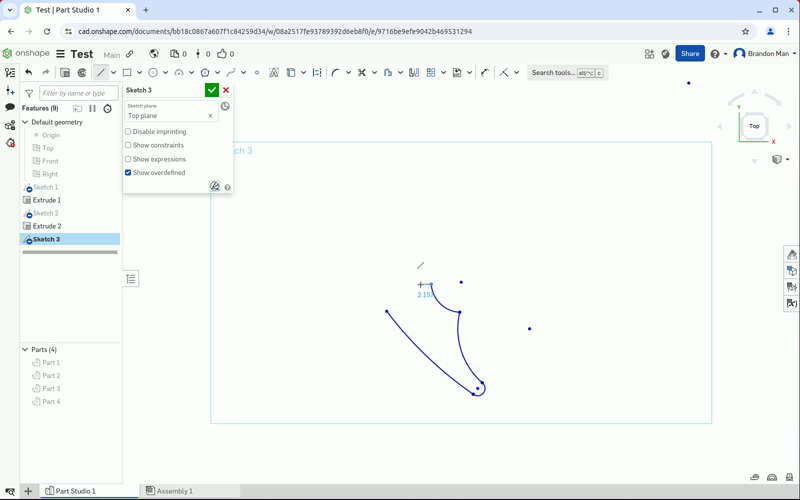
key_up(shift)
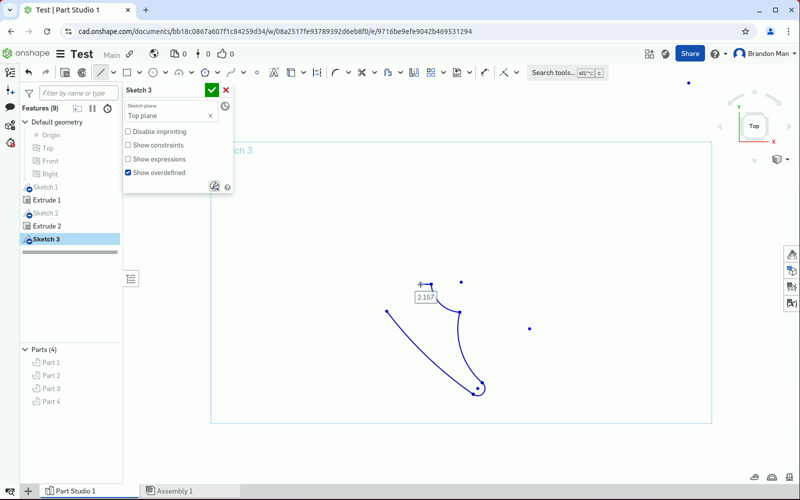
key_down(shift)
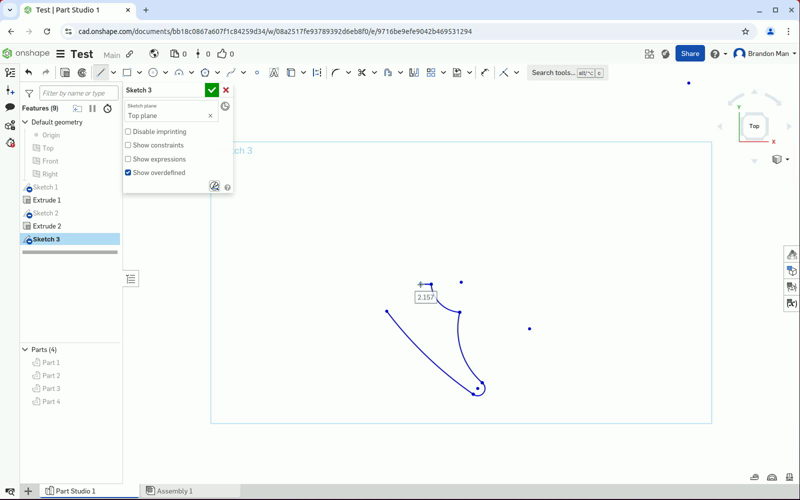
mouse_move(450, 284)
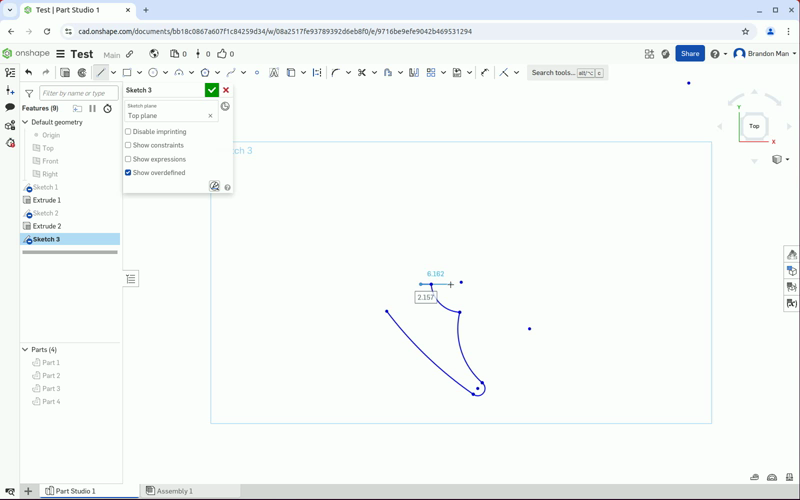
mouse_move(409, 284)
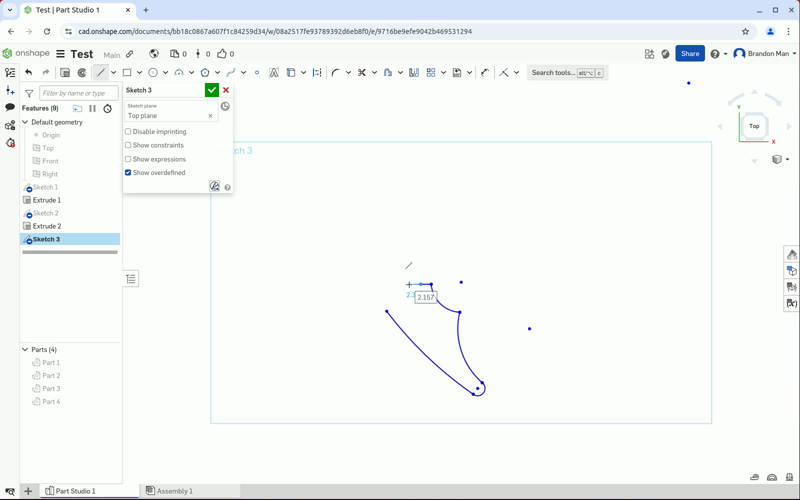
click(409, 284)
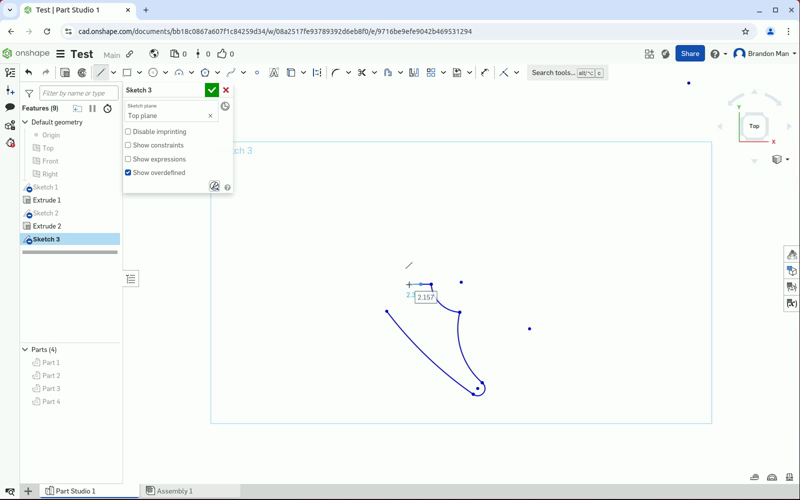
key_up(shift)
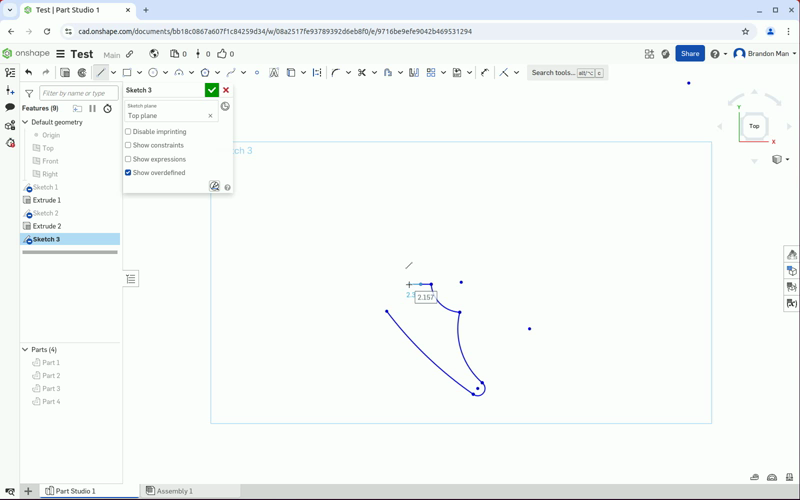
key(esc)
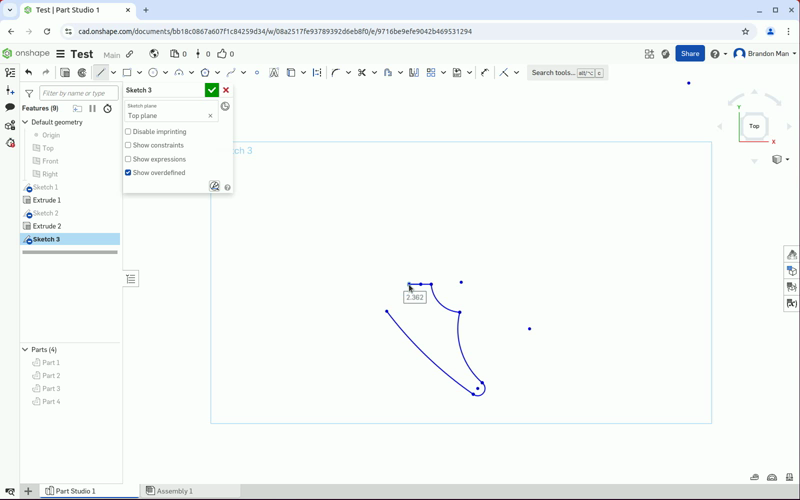
key(a)
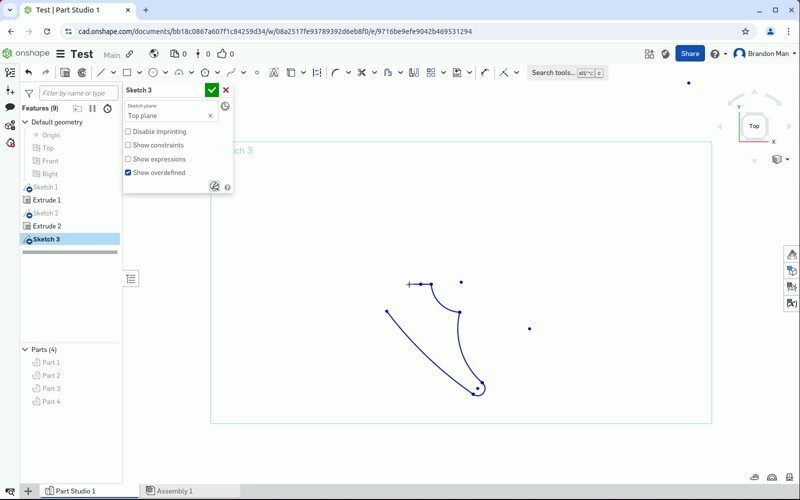
mouse_move(409, 284)
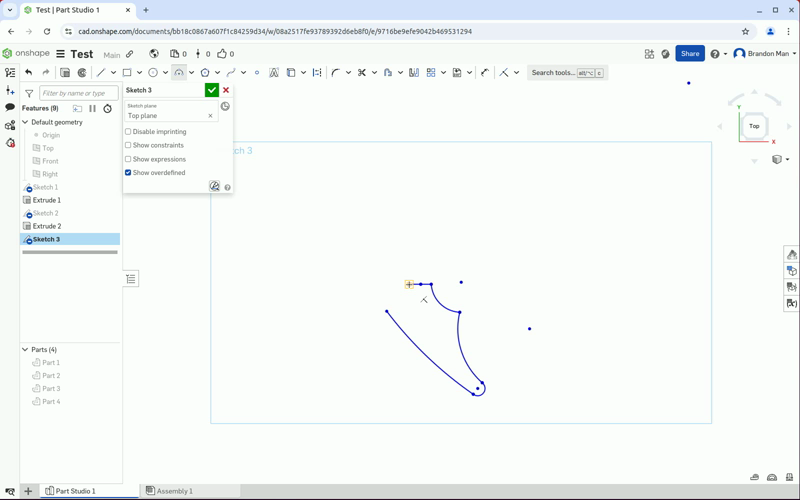
click(409, 284)
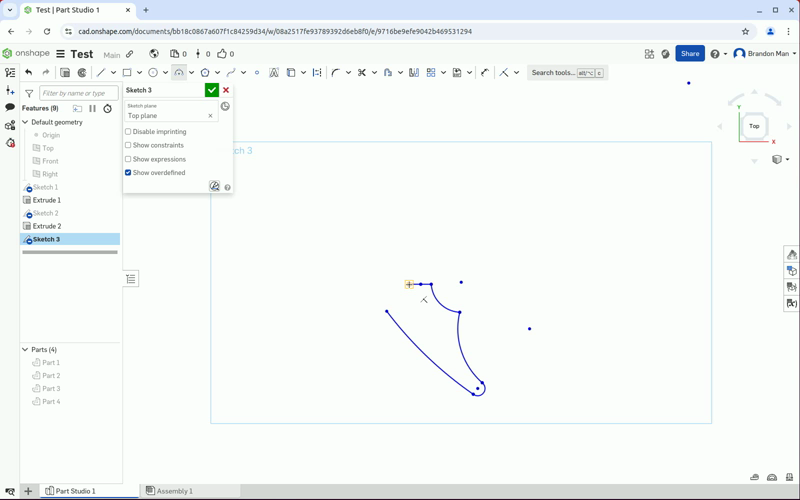
mouse_move(386, 311)
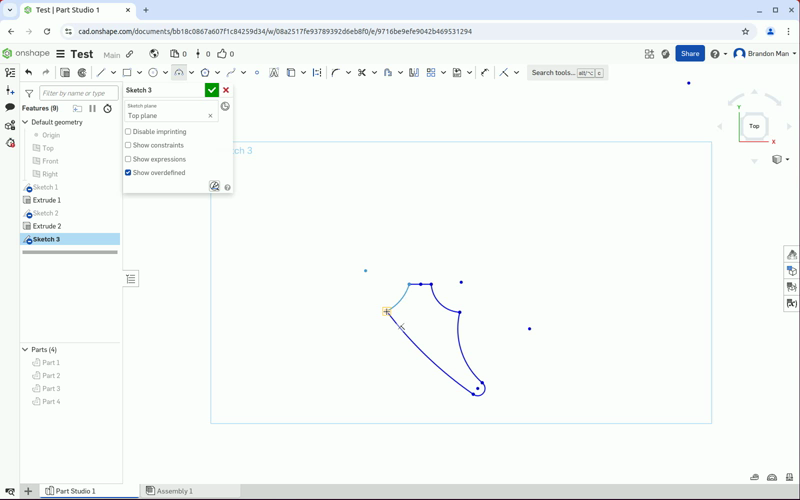
click(386, 311)
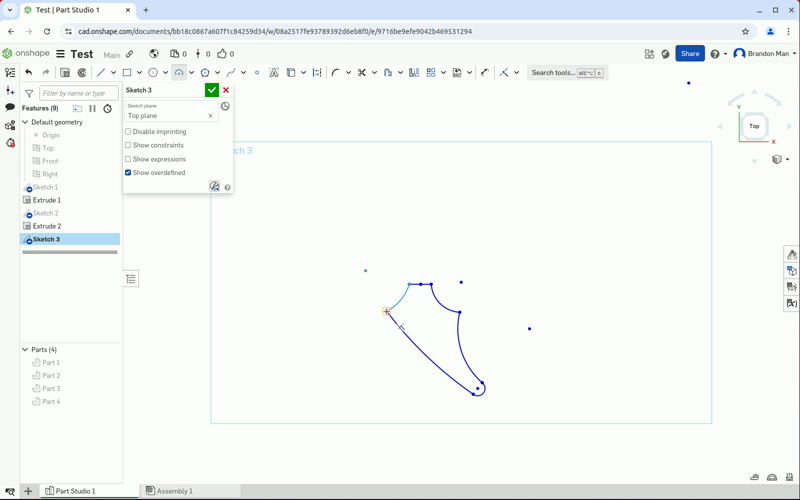
key_down(shift)
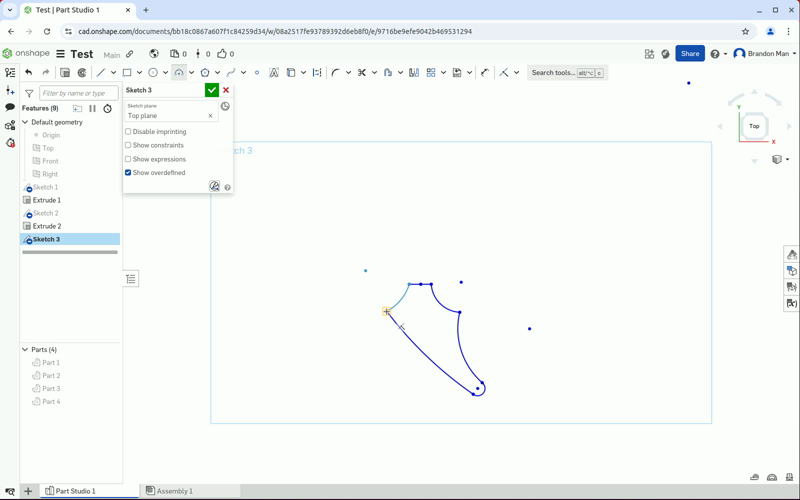
mouse_move(402, 301)
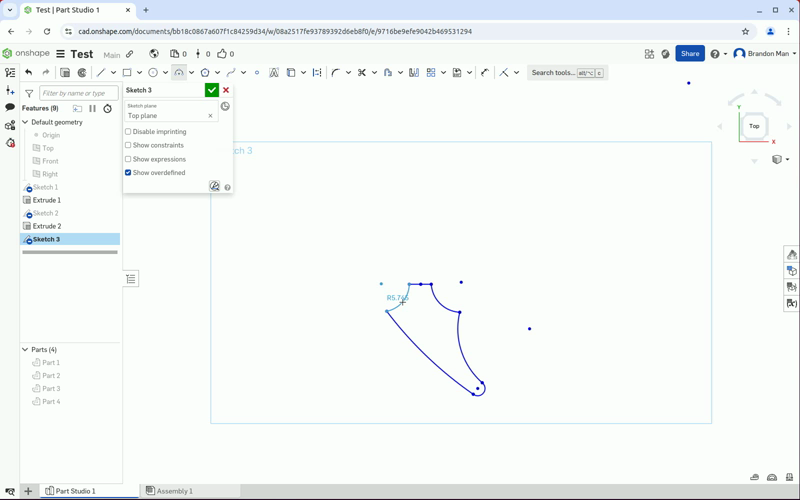
click(402, 301)
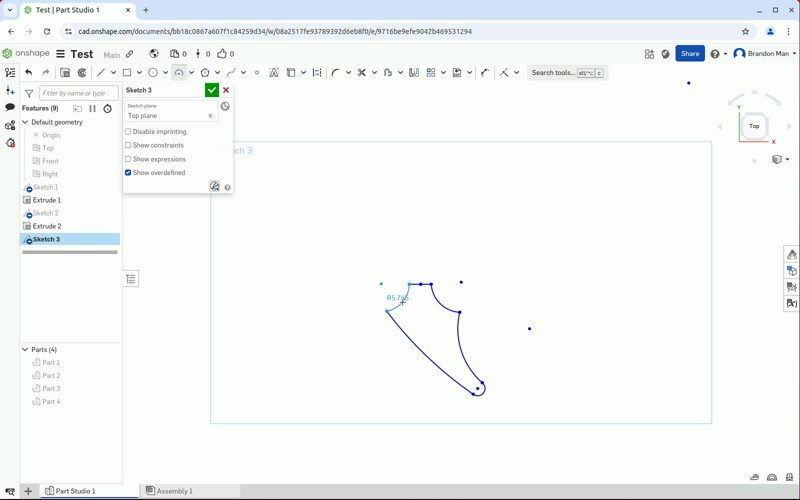
key_up(shift)
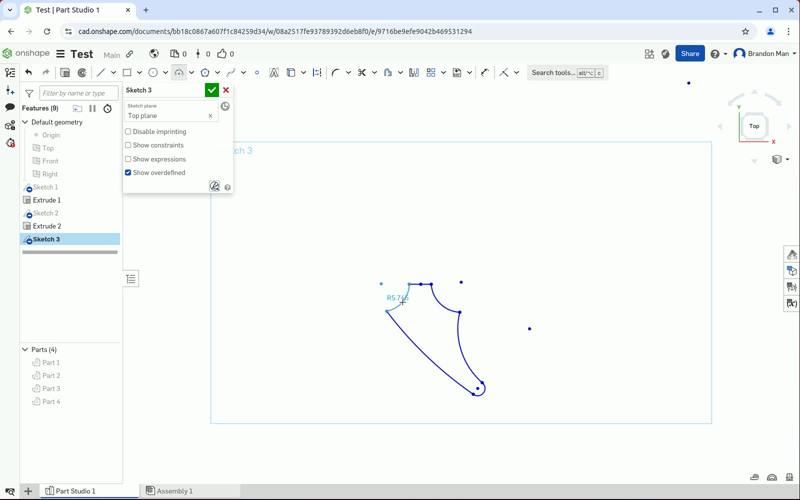
key(esc)
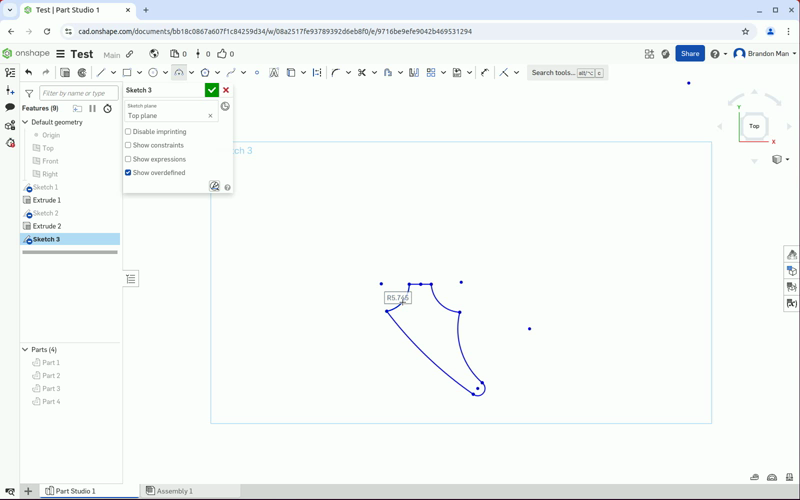
key(a)
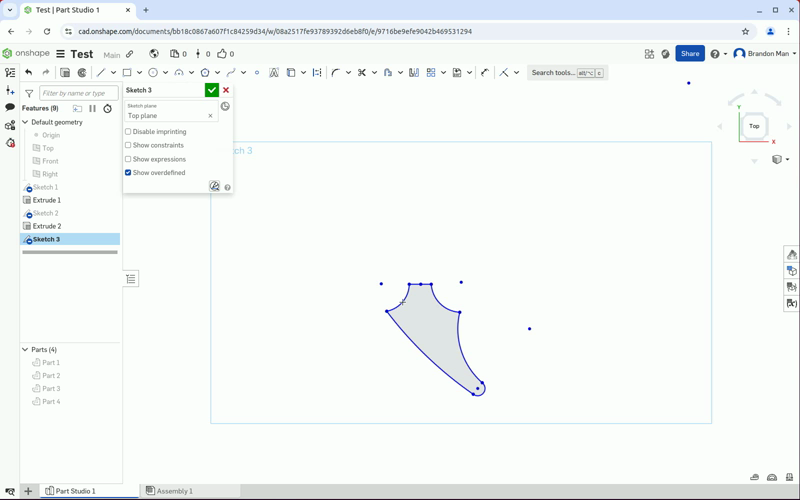
key_down(shift)
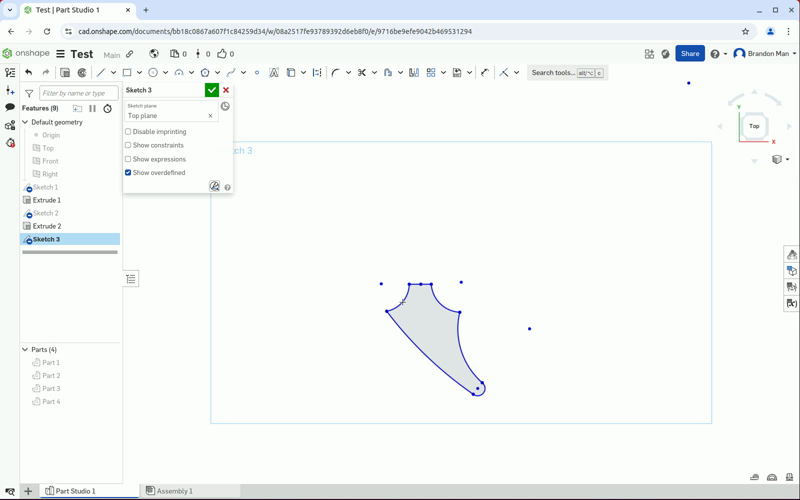
mouse_move(393, 313)
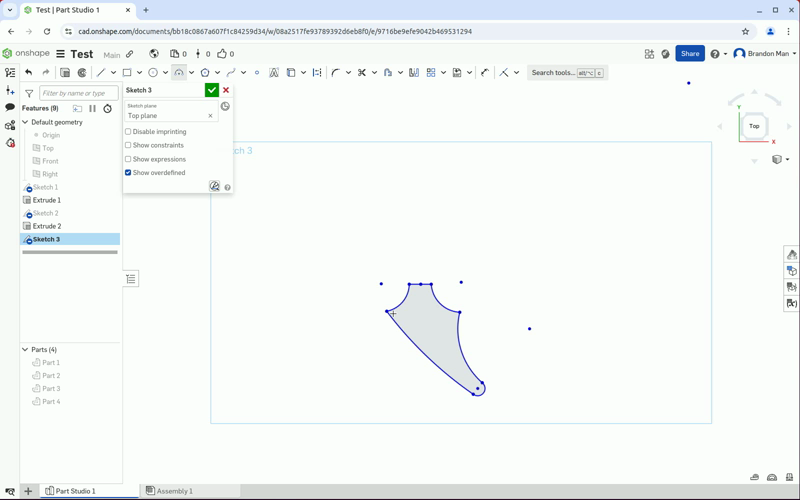
click(393, 313)
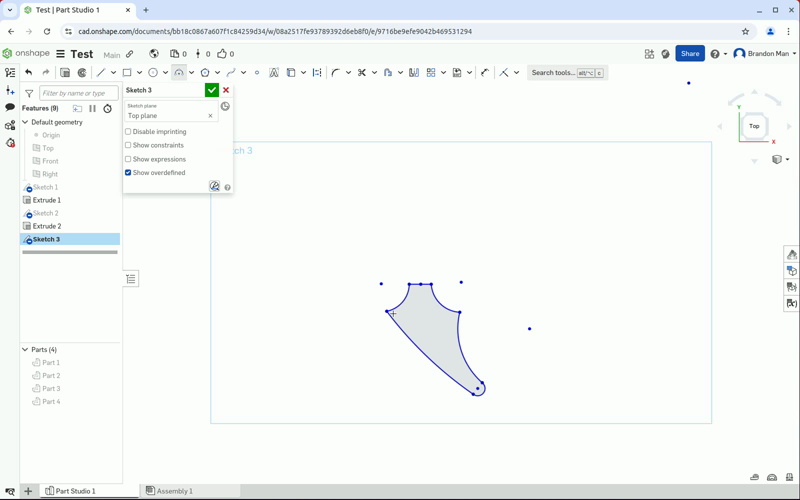
key_up(shift)
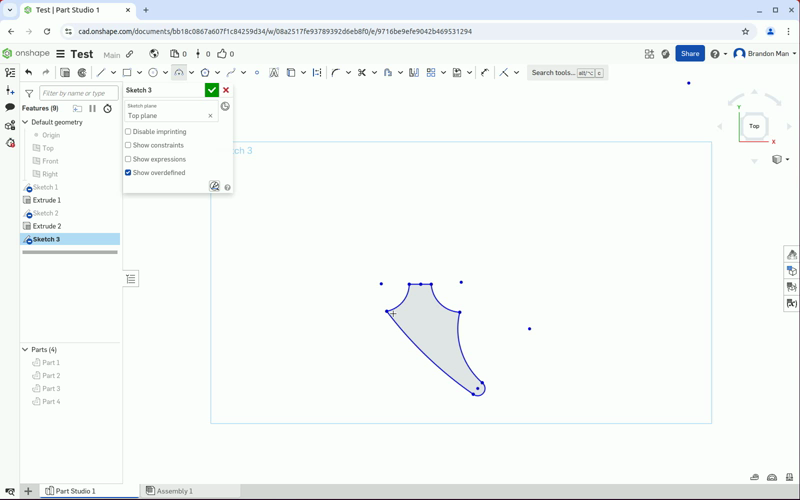
key_down(shift)
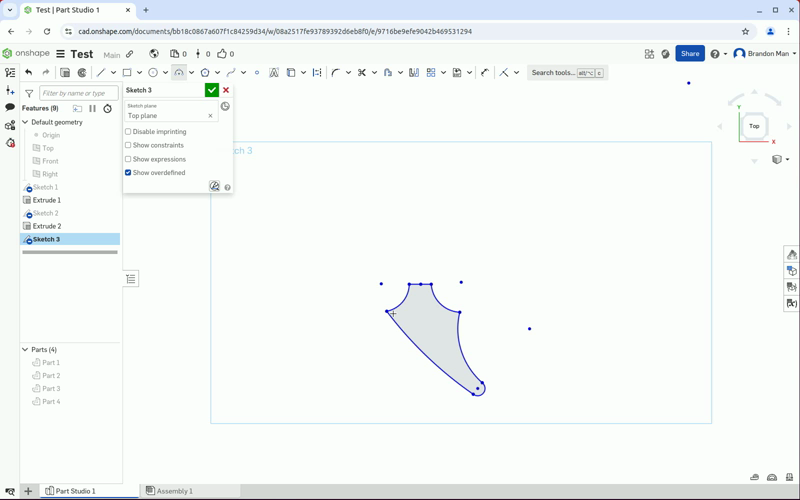
mouse_move(475, 391)
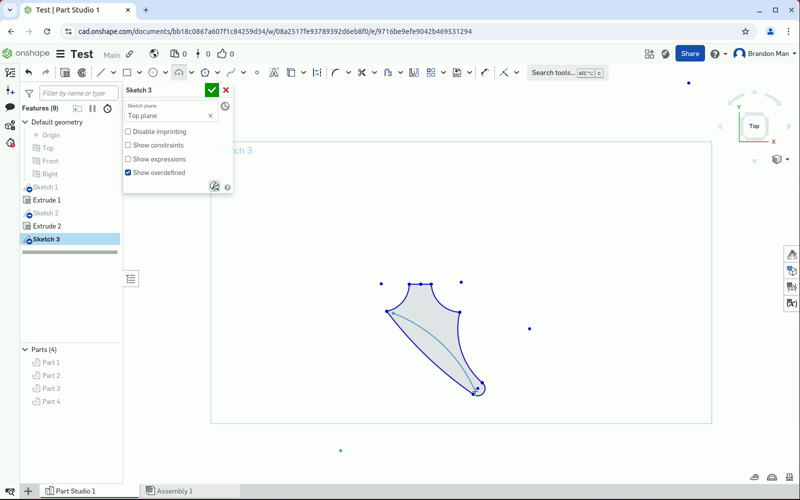
scroll(6)
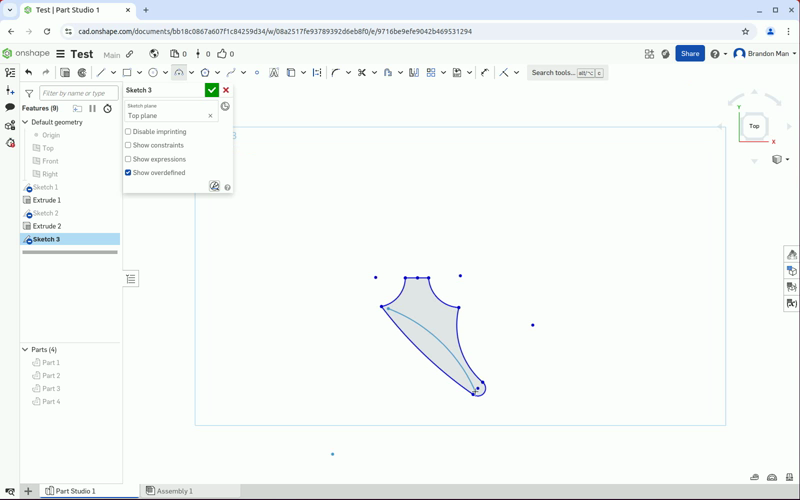
scroll(6)
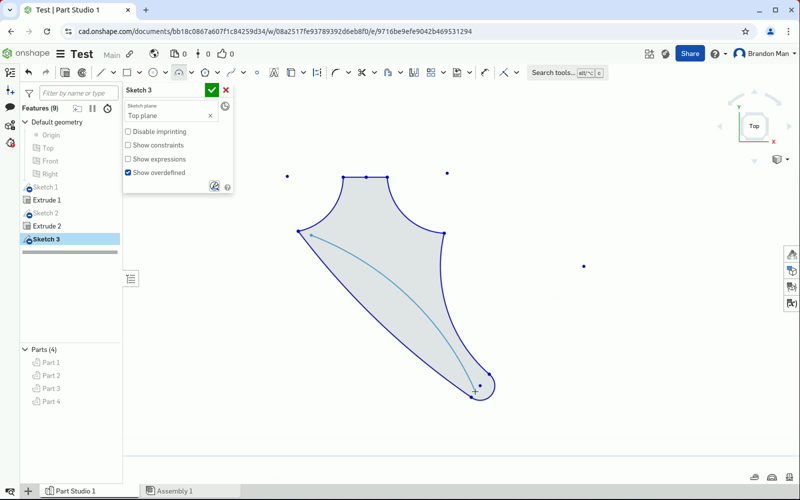
scroll(6)
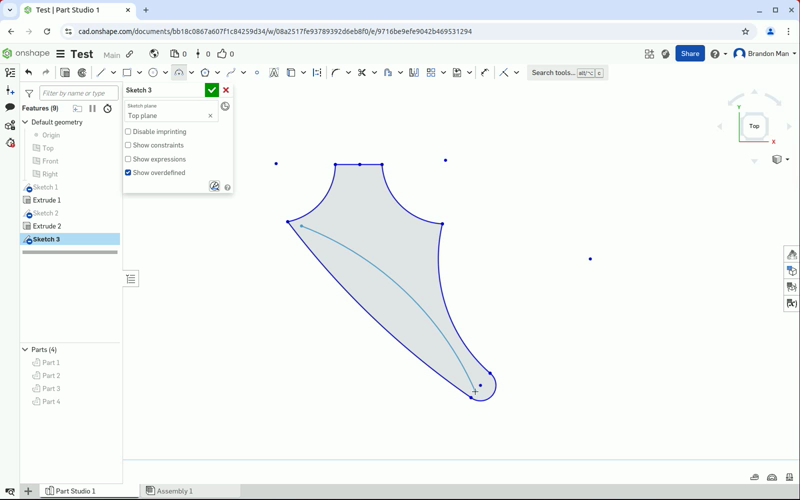
scroll(6)
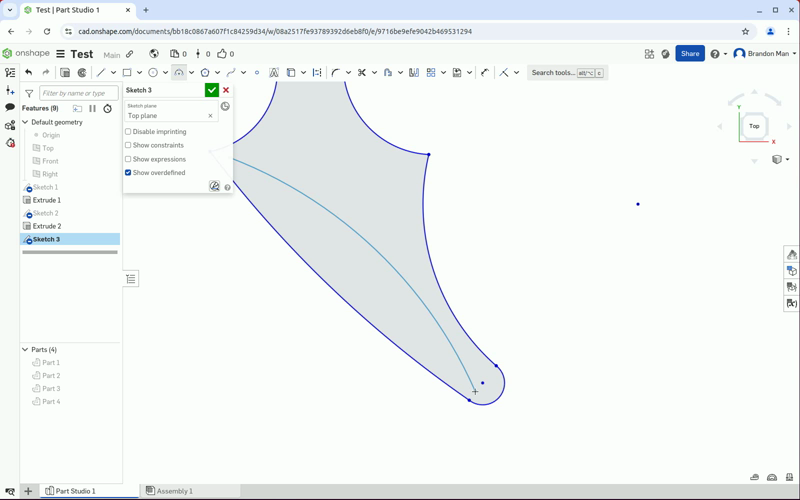
scroll(6)
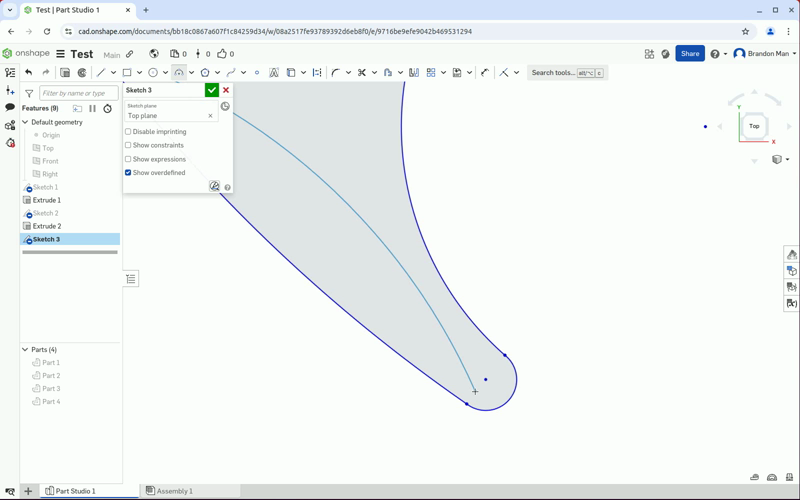
scroll(6)
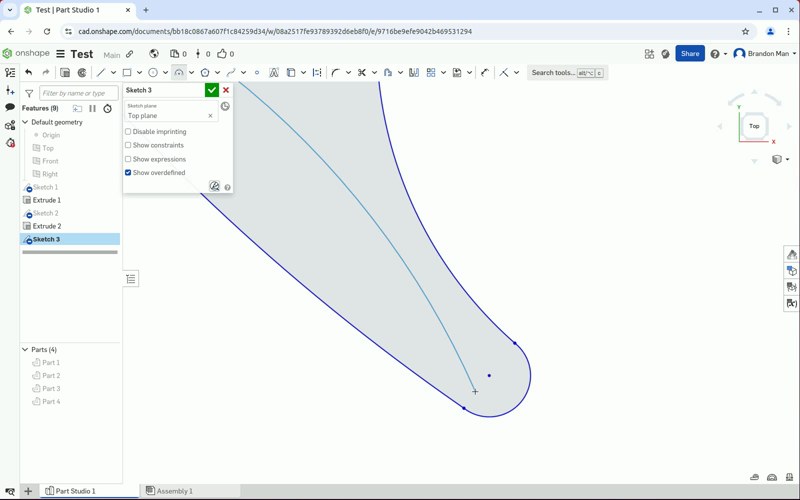
scroll(6)
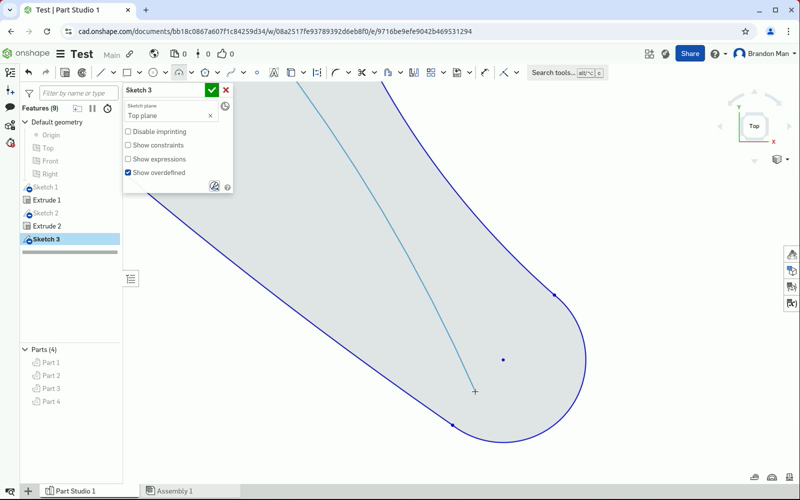
click(475, 391)
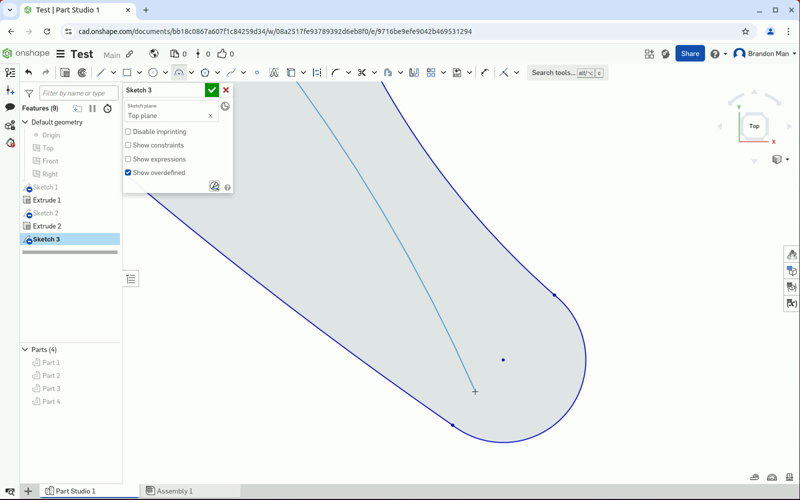
scroll(-6)
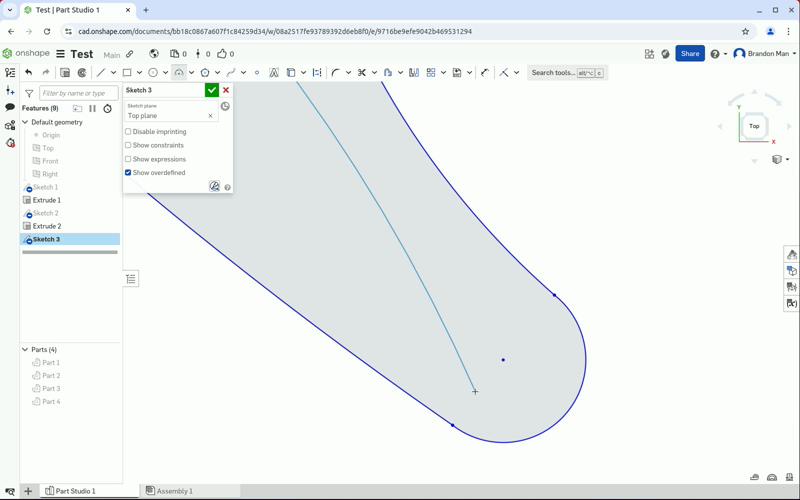
scroll(-6)
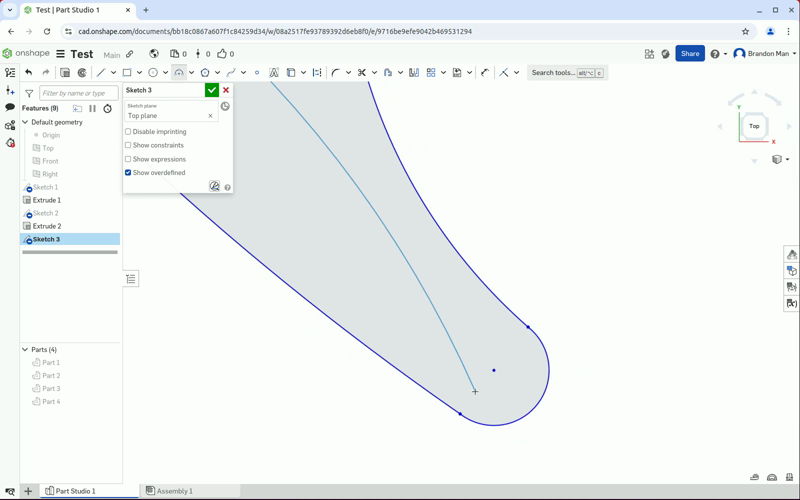
scroll(-6)
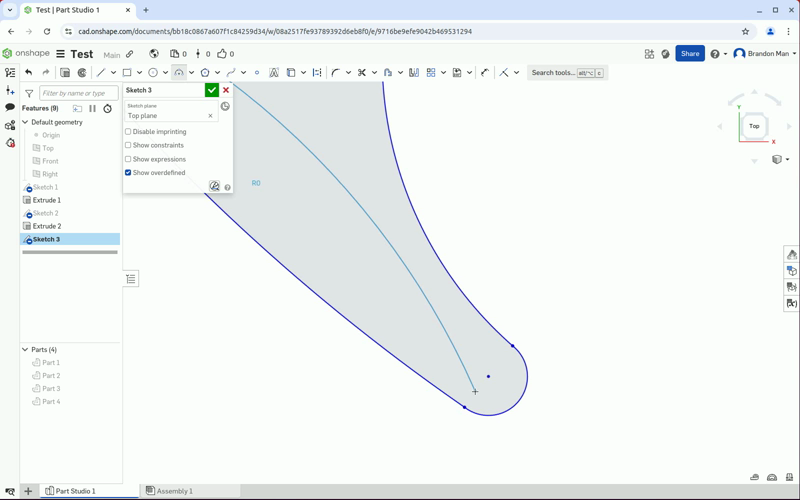
scroll(-6)
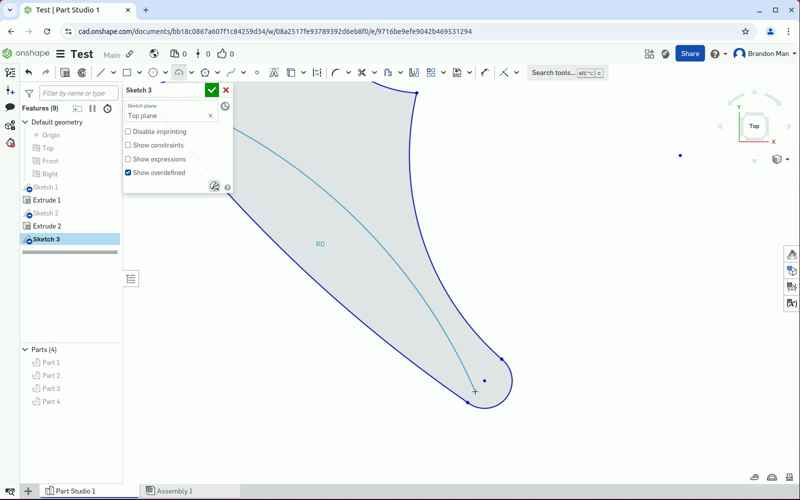
scroll(-6)
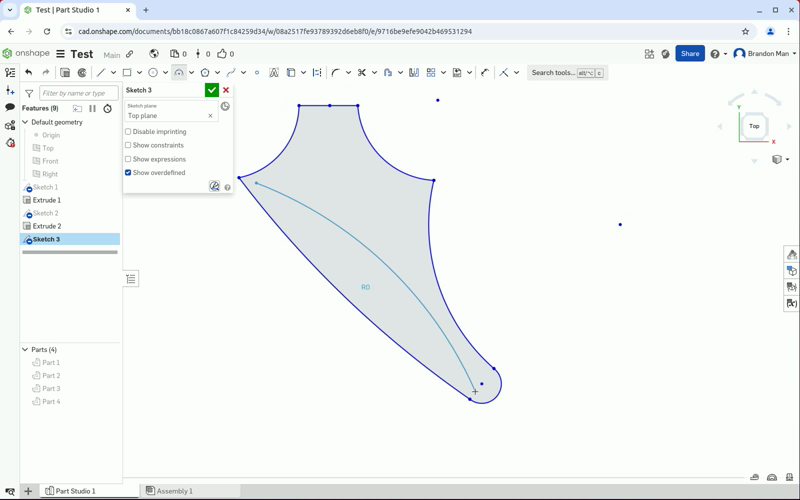
scroll(-6)
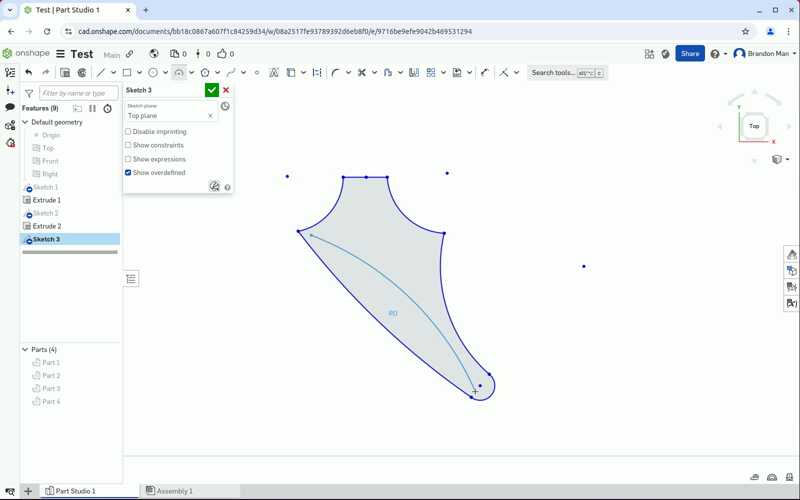
scroll(-6)
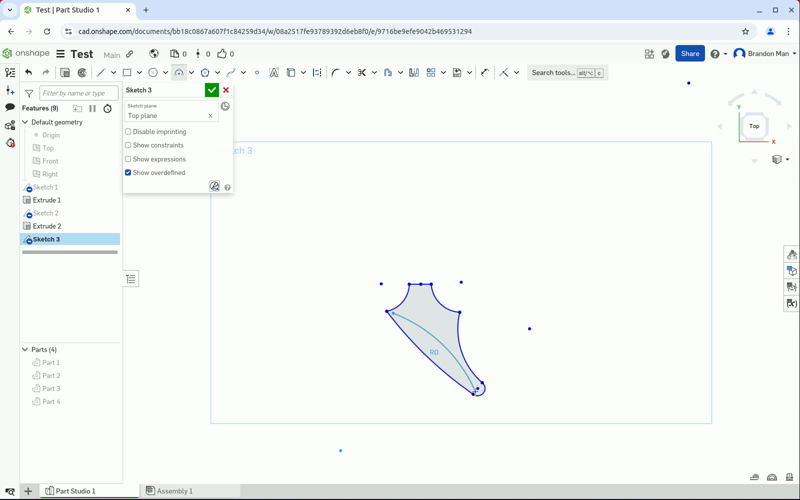
mouse_move(431, 355)
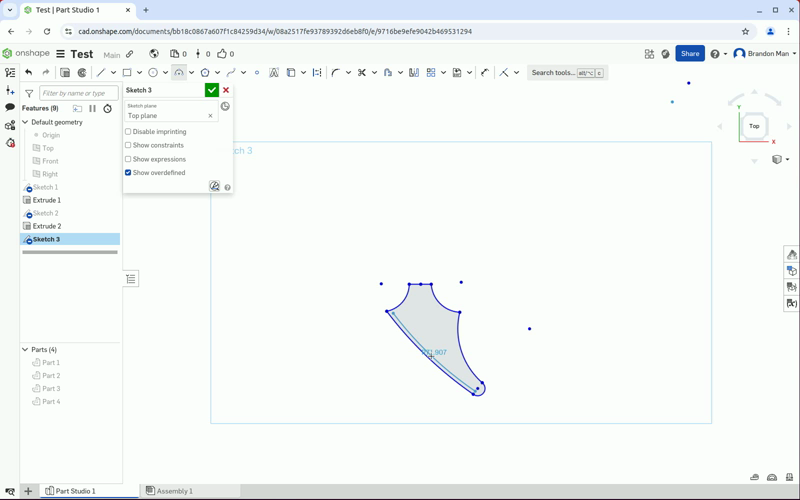
click(431, 355)
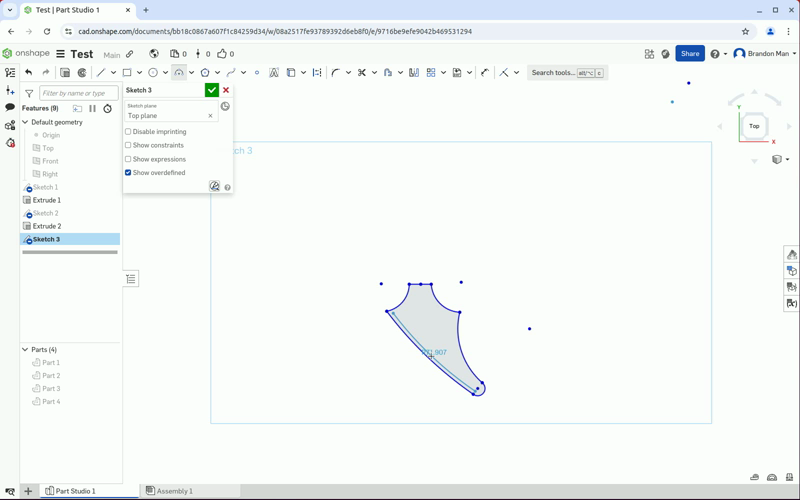
key_up(shift)
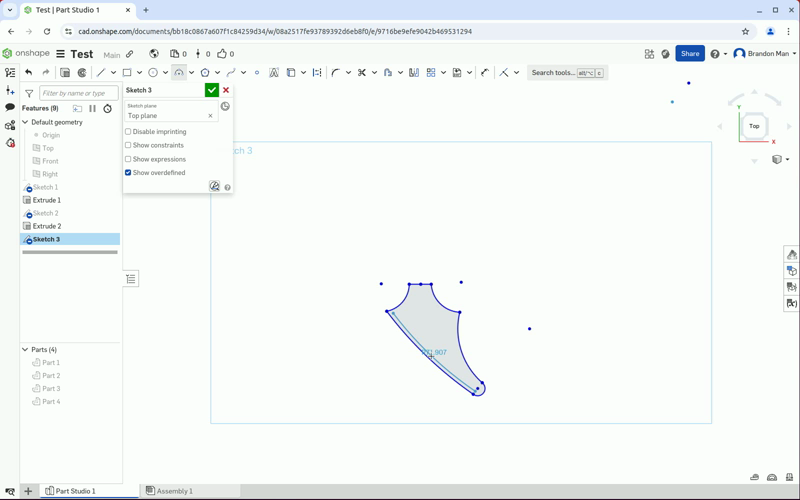
mouse_move(475, 391)
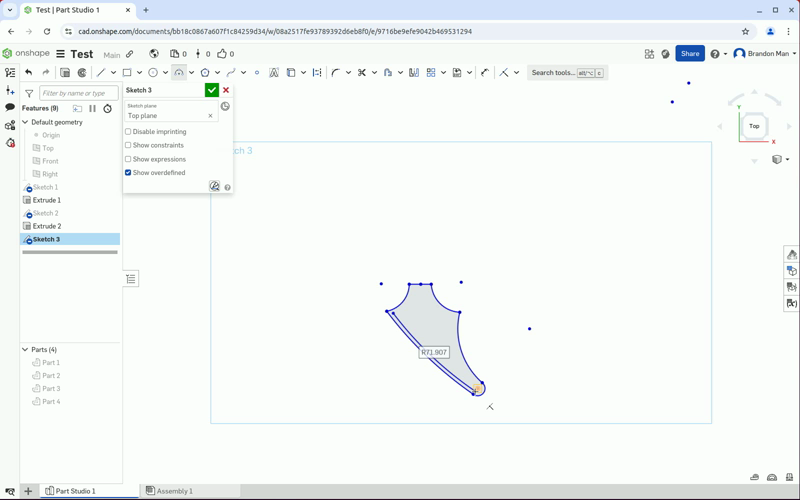
scroll(6)
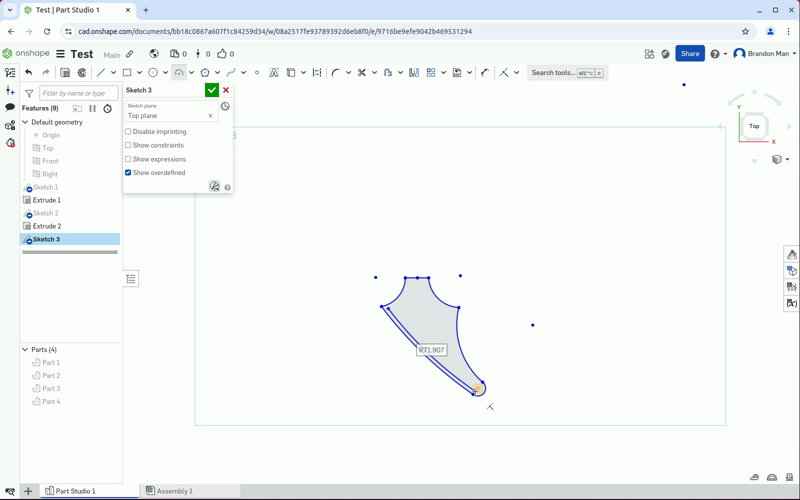
scroll(6)
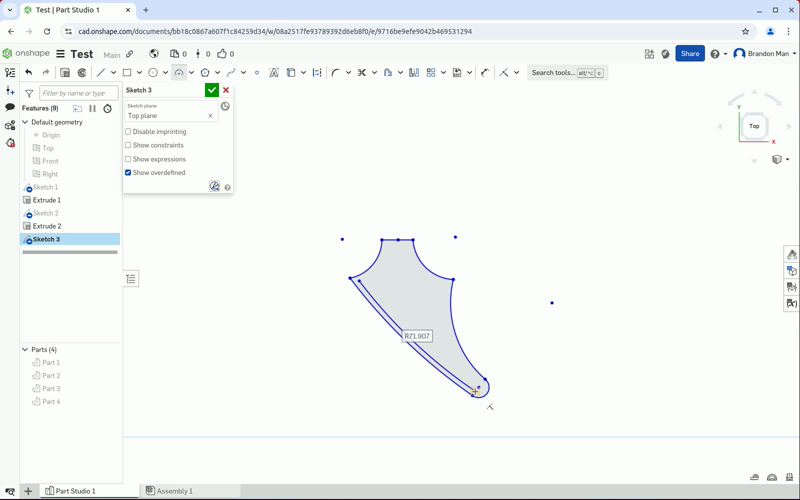
scroll(6)
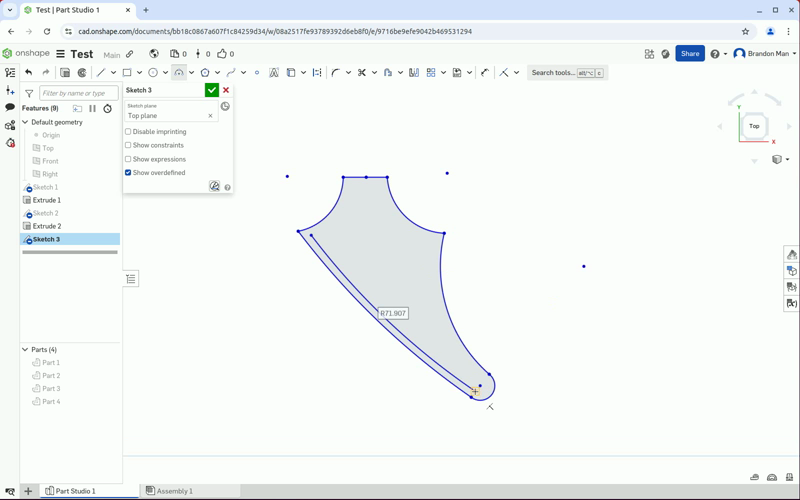
scroll(6)
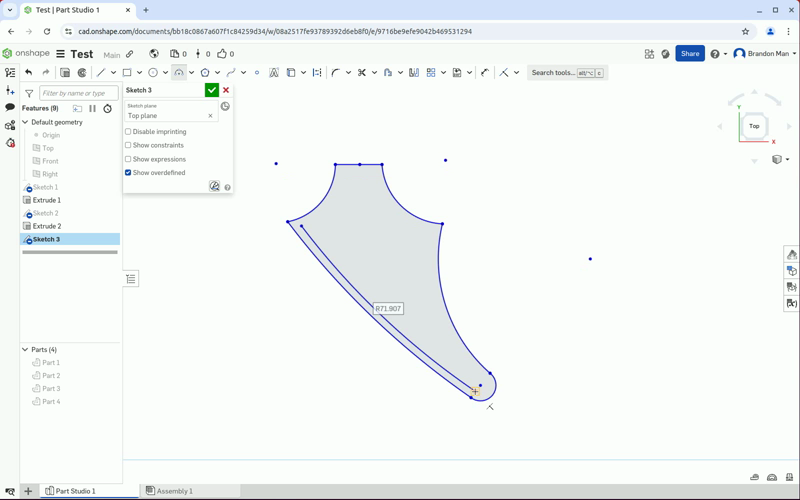
scroll(6)
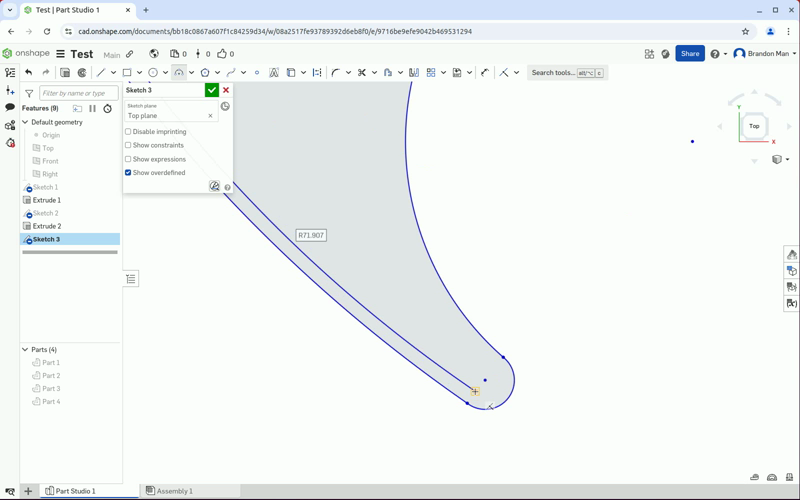
scroll(6)
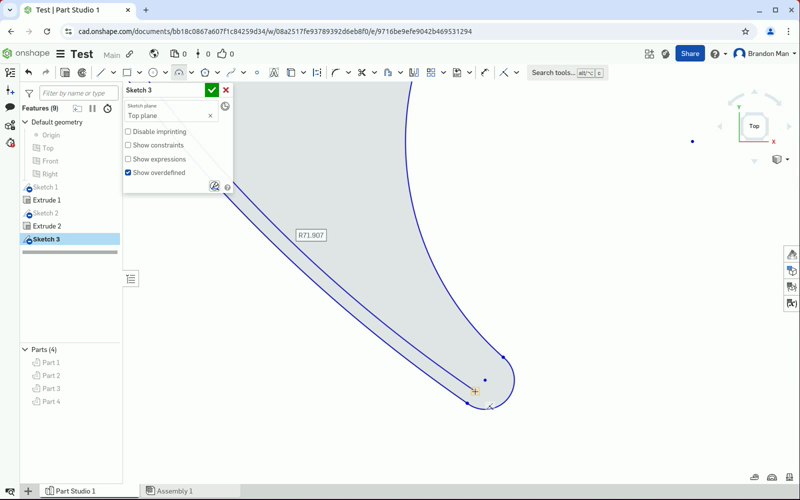
scroll(6)
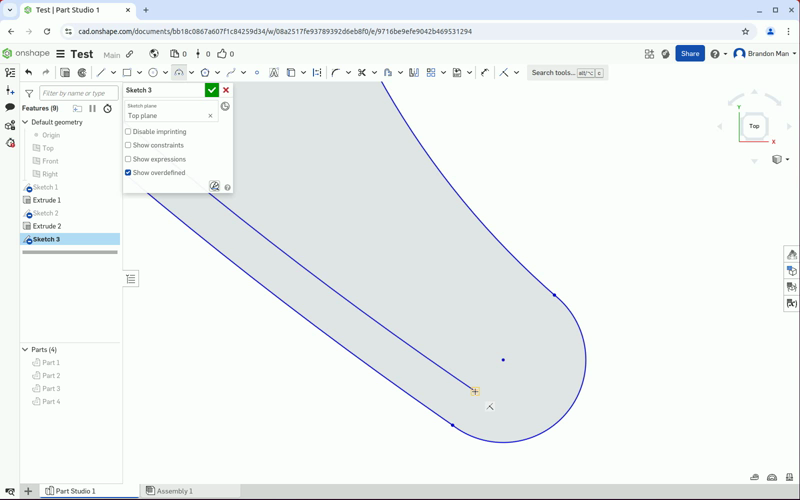
click(475, 391)
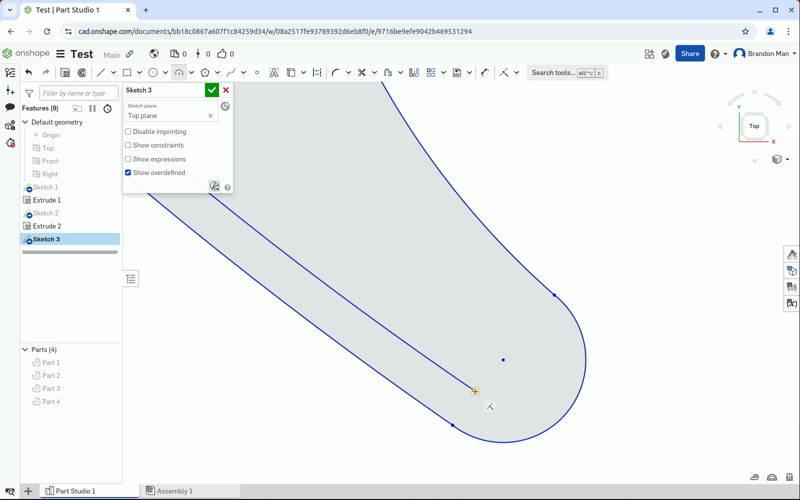
scroll(-6)
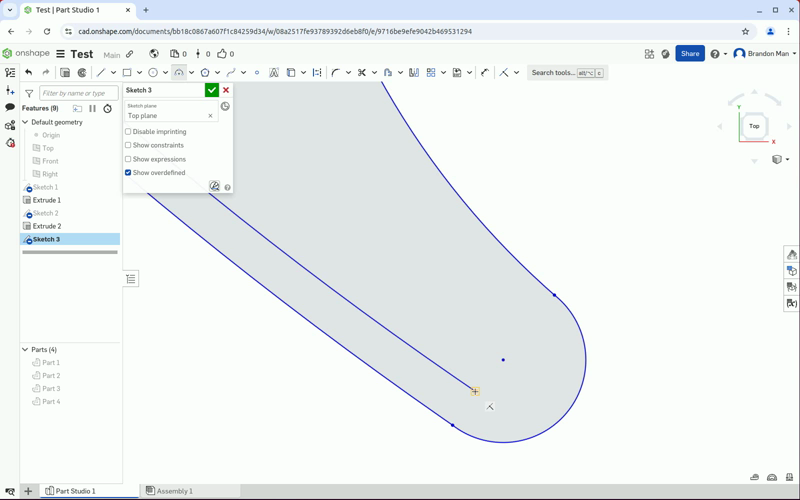
scroll(-6)
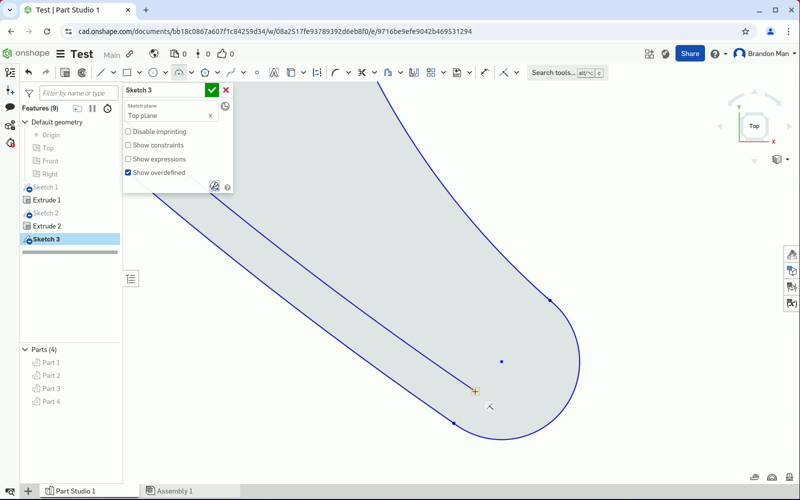
scroll(-6)
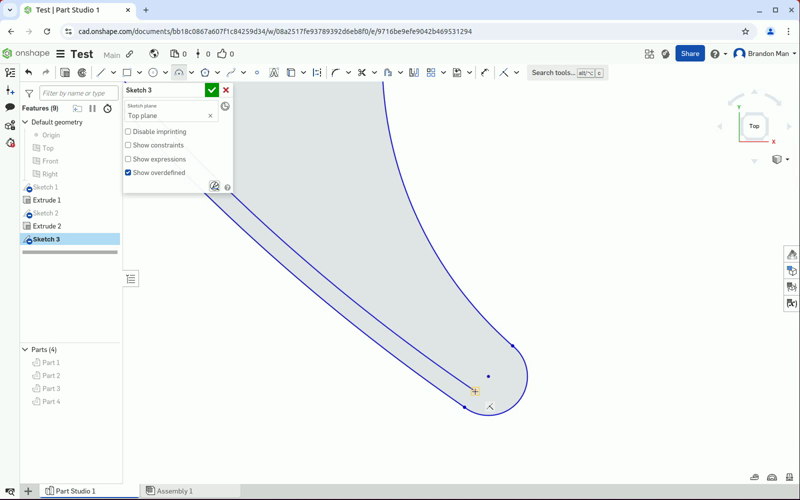
scroll(-6)
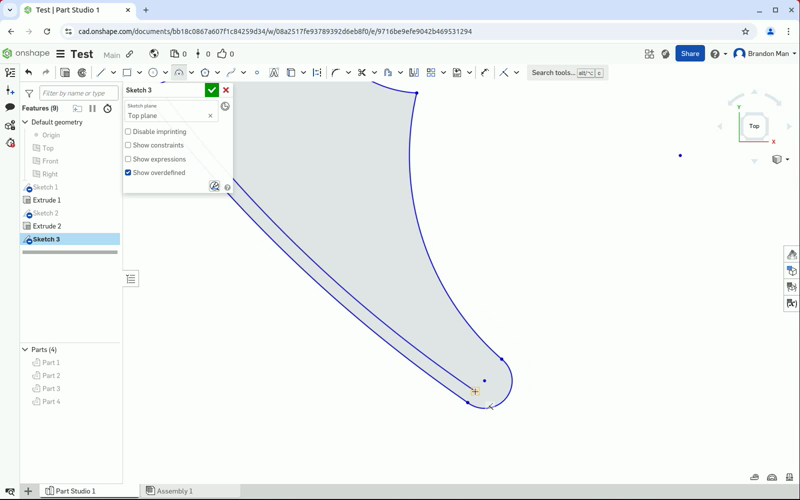
scroll(-6)
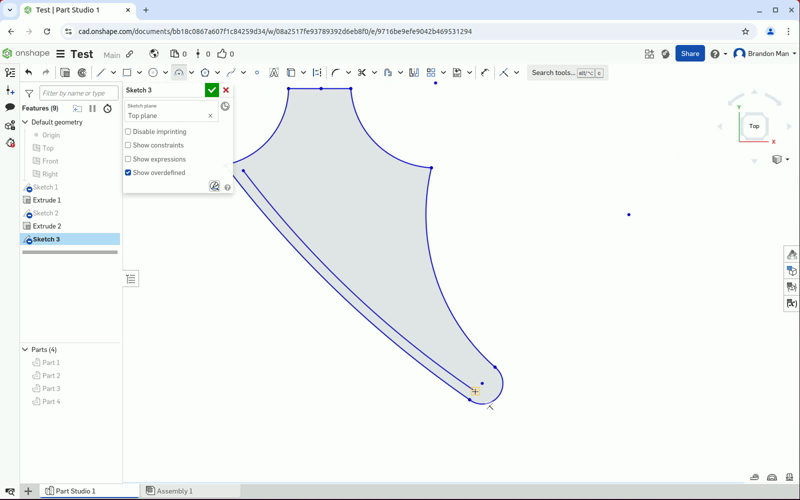
scroll(-6)
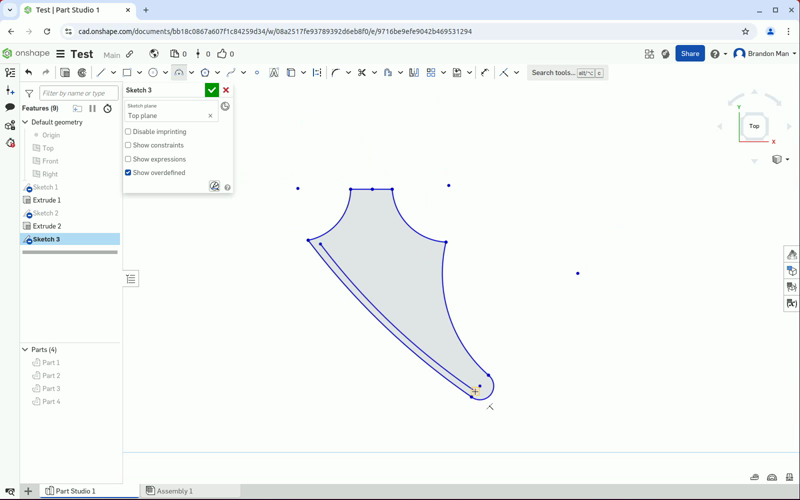
scroll(-6)
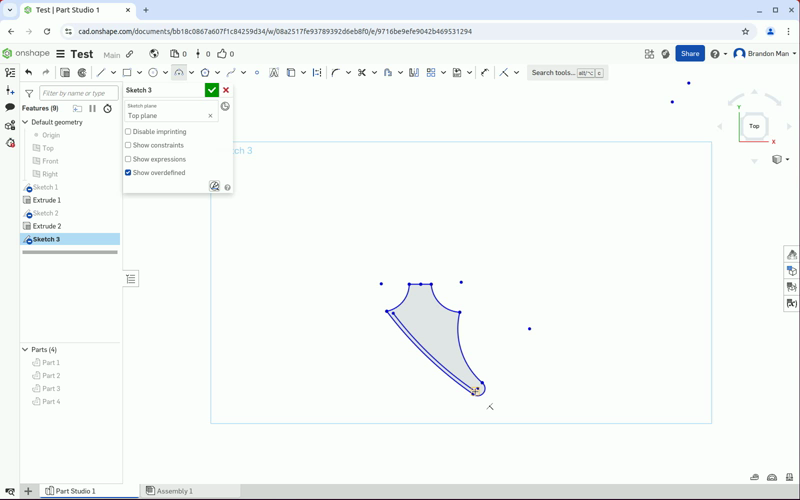
key_down(shift)
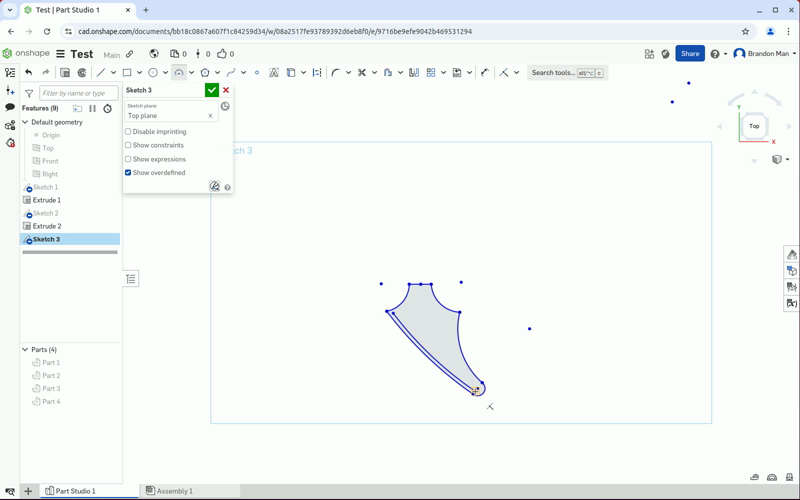
mouse_move(479, 384)
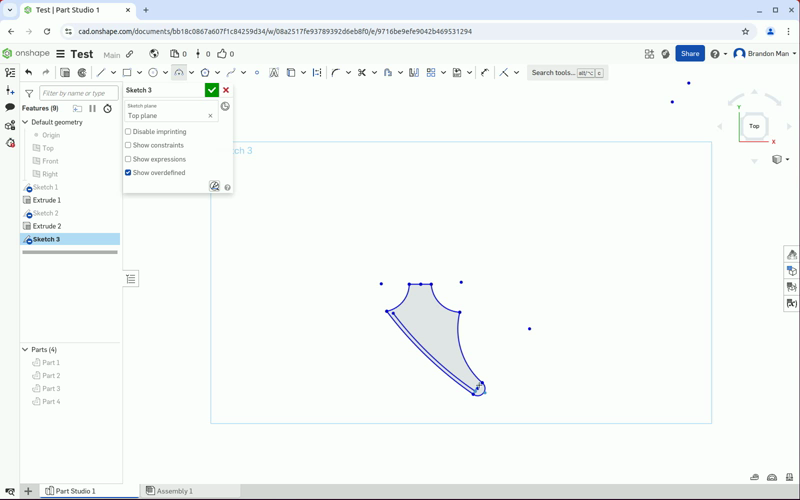
scroll(6)
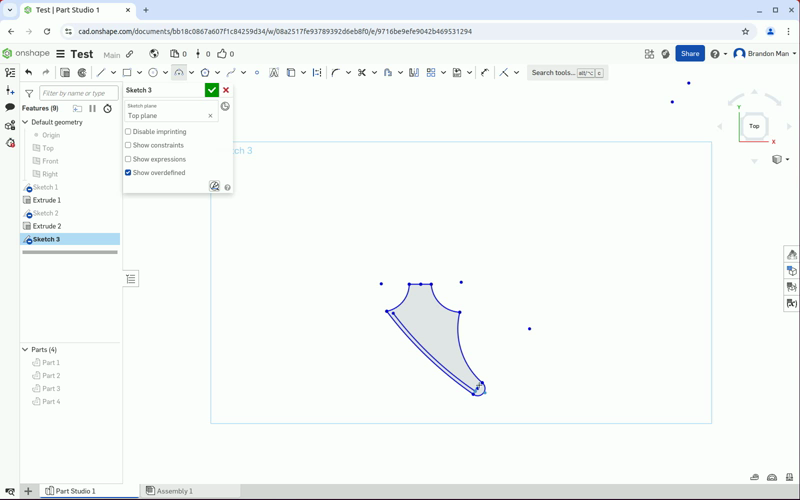
scroll(6)
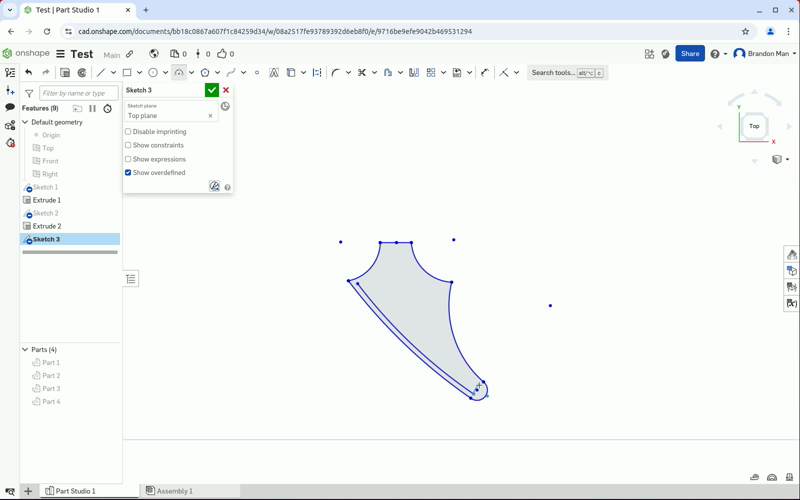
scroll(6)
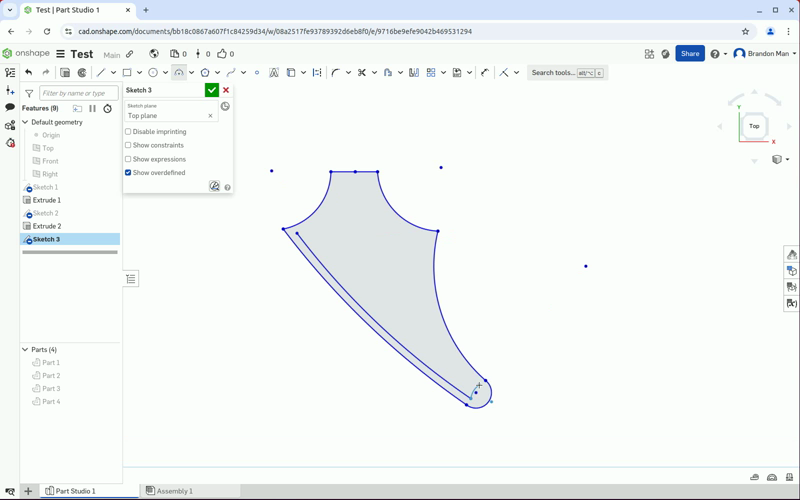
scroll(6)
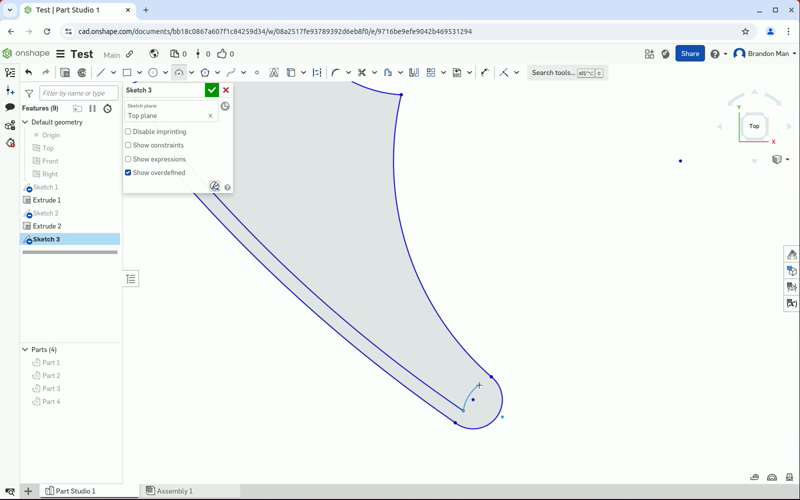
scroll(6)
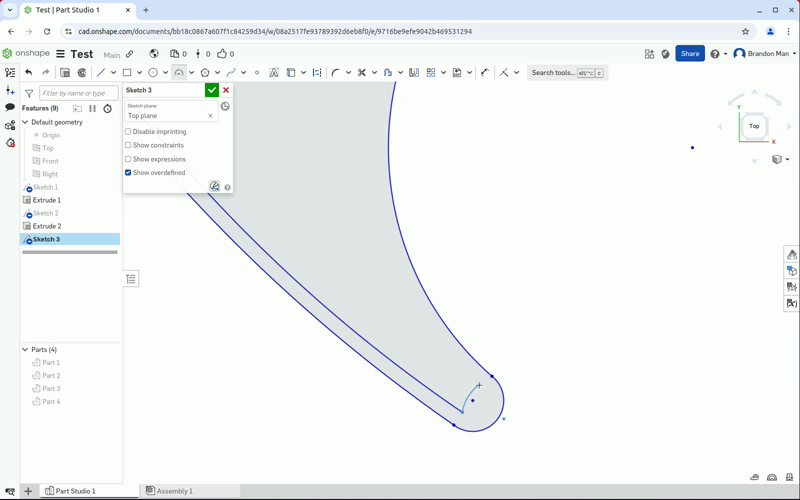
scroll(6)
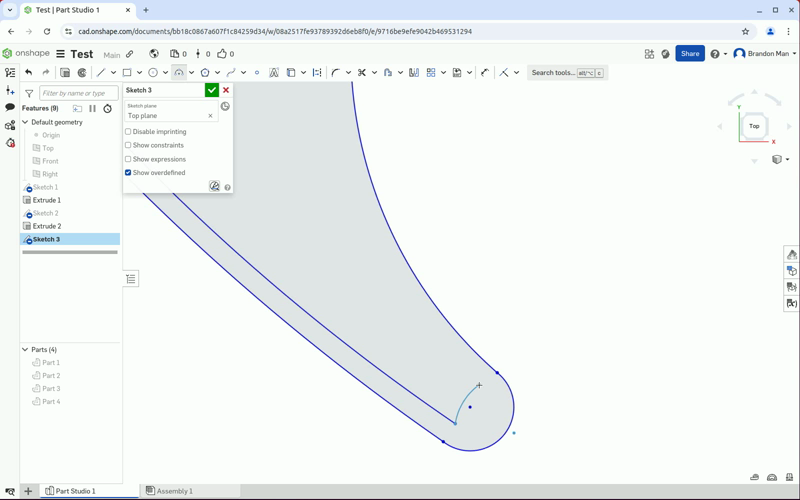
scroll(6)
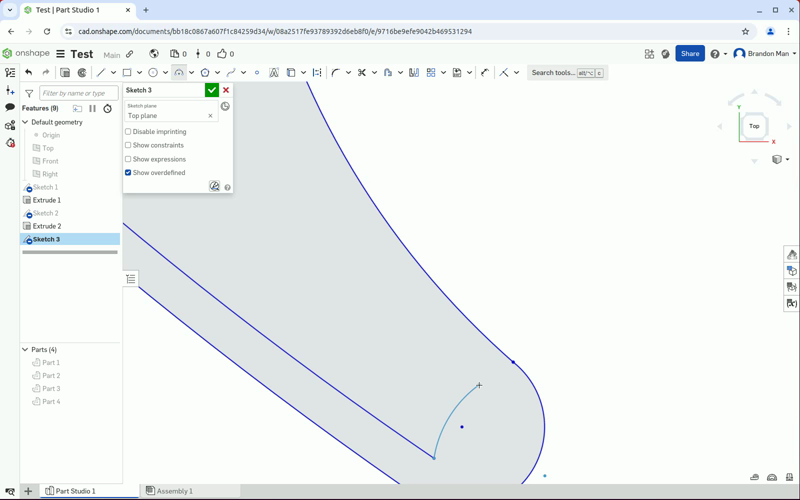
click(479, 384)
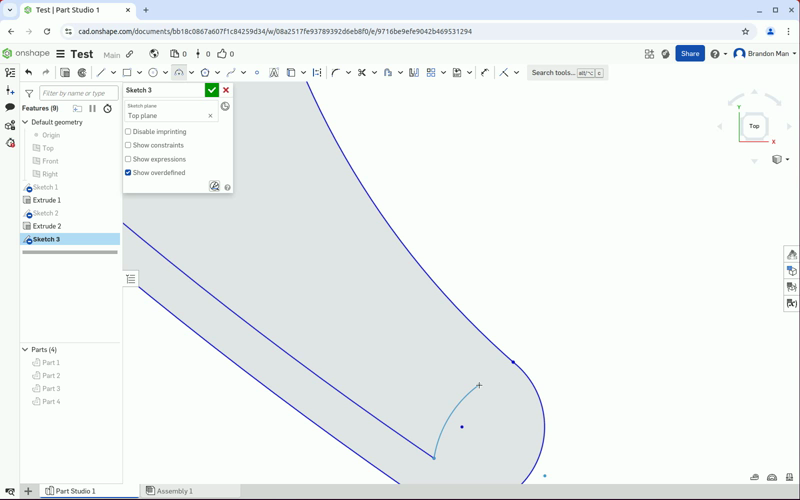
scroll(-6)
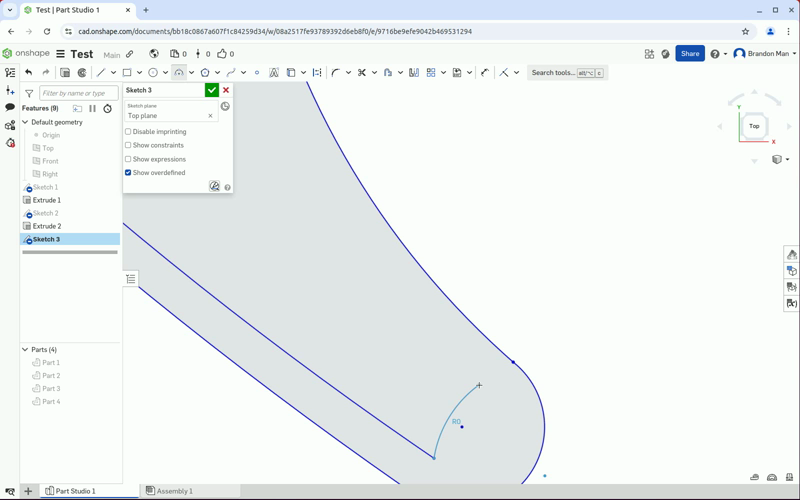
scroll(-6)
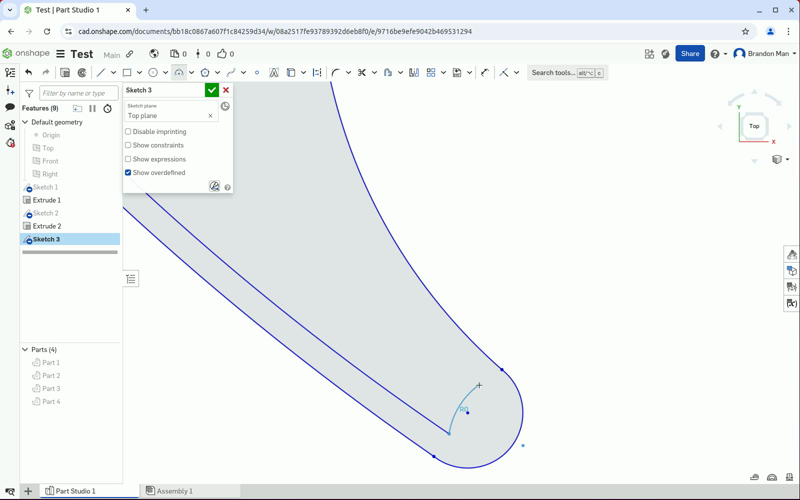
scroll(-6)
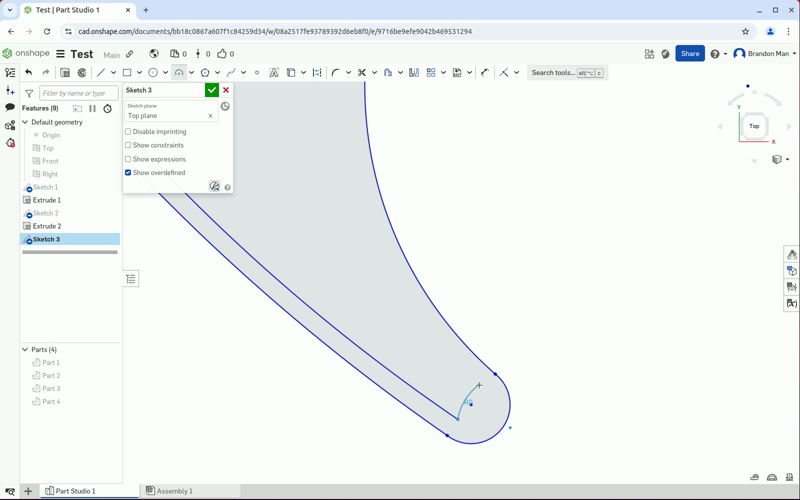
scroll(-6)
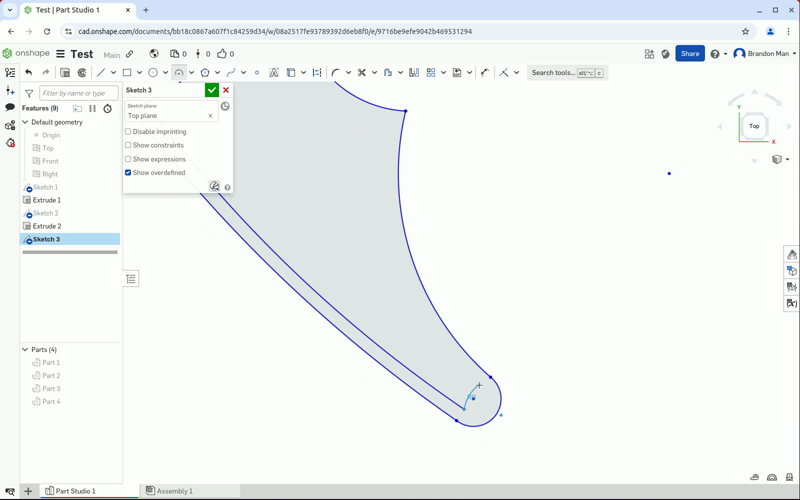
scroll(-6)
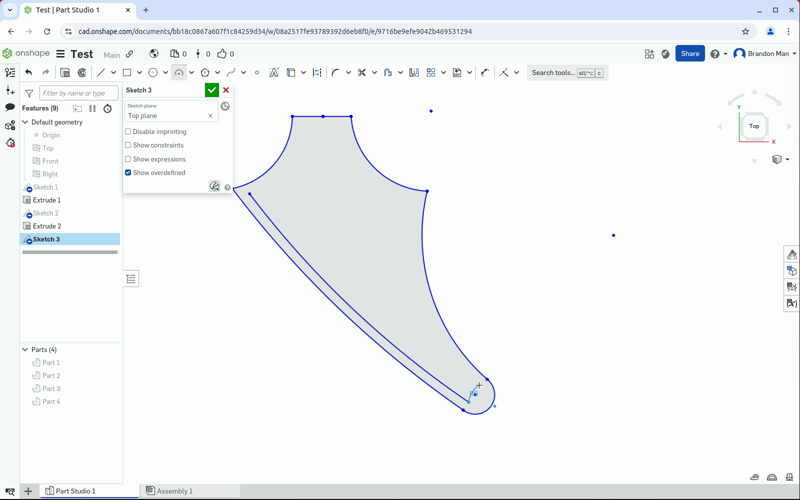
scroll(-6)
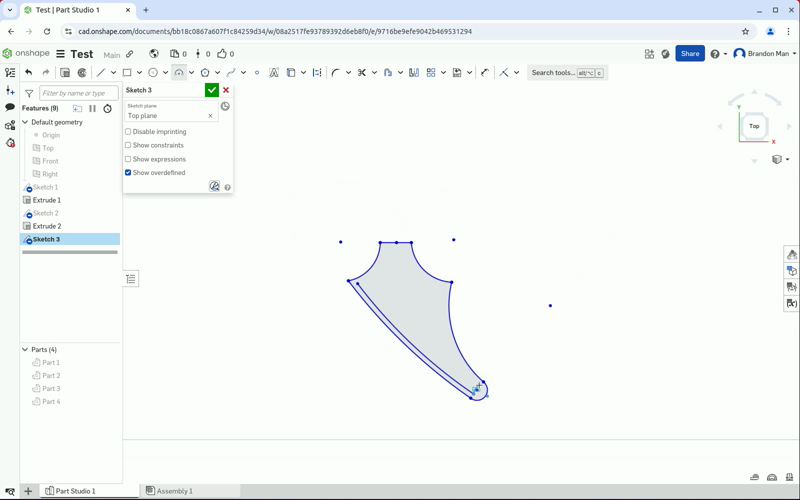
scroll(-6)
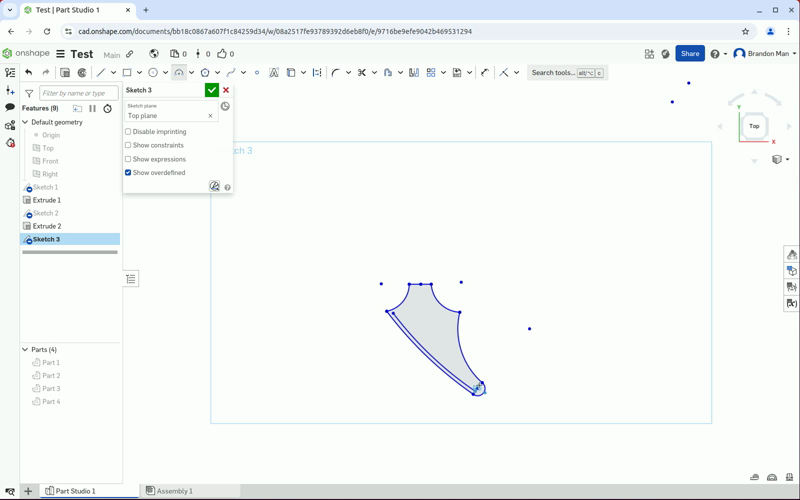
mouse_move(480, 390)
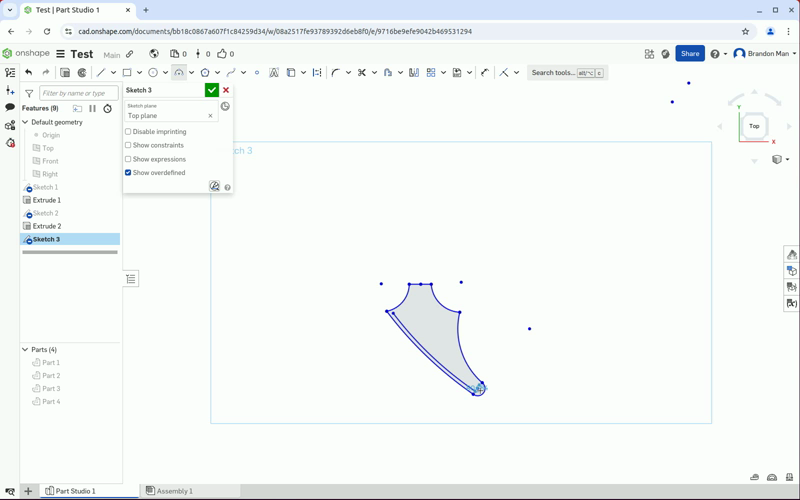
scroll(6)
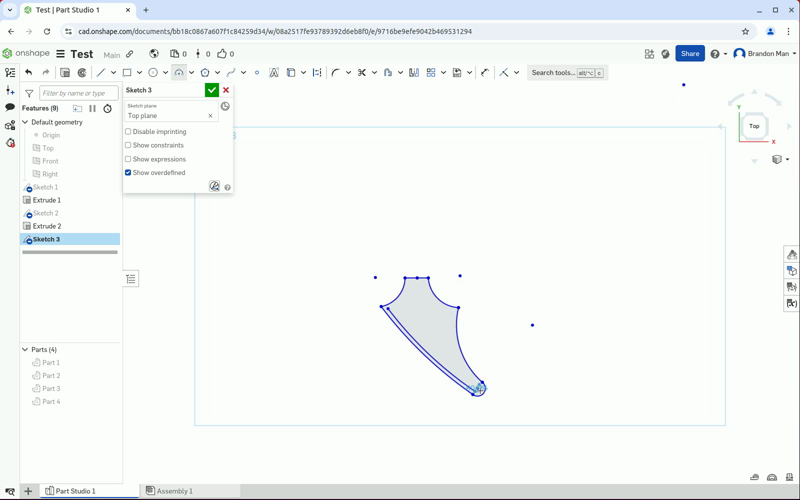
scroll(6)
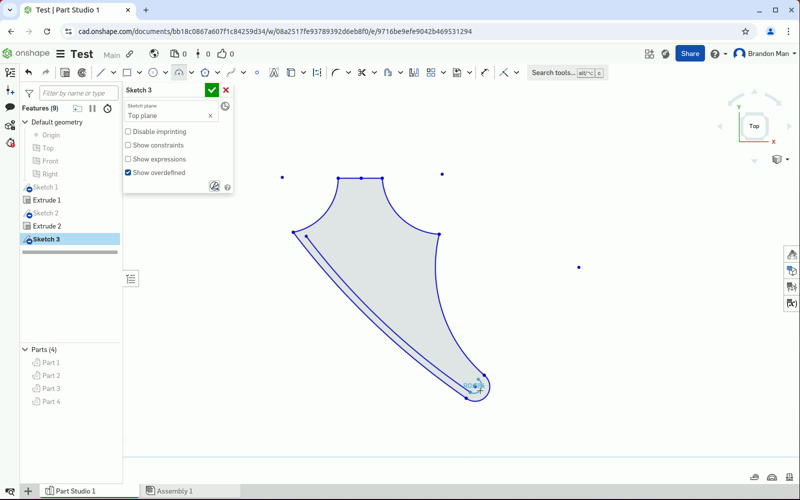
scroll(6)
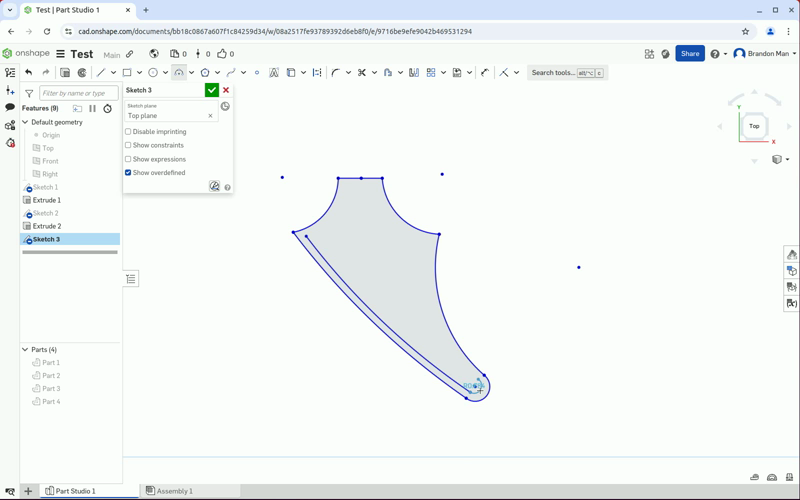
scroll(6)
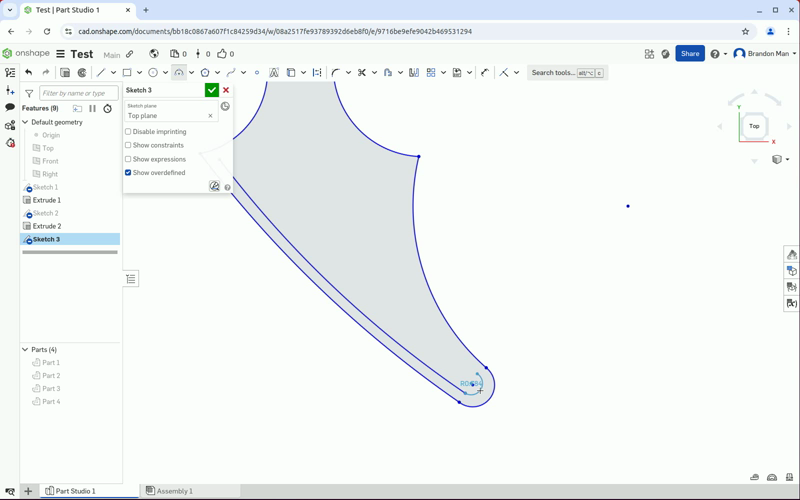
scroll(6)
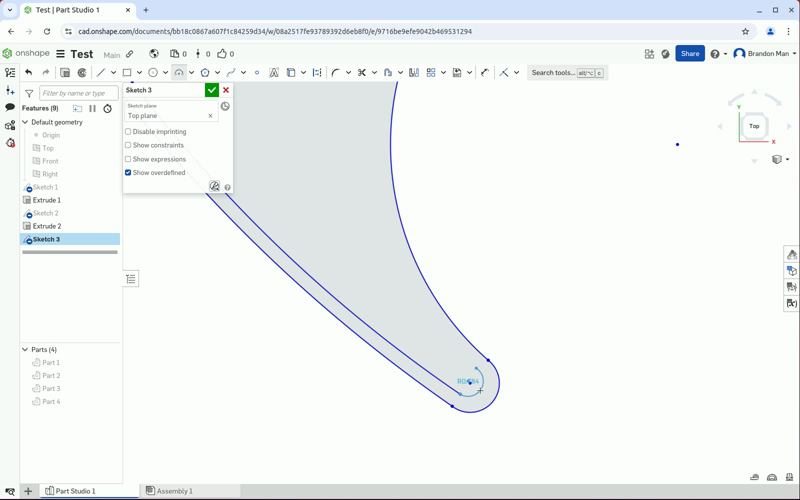
scroll(6)
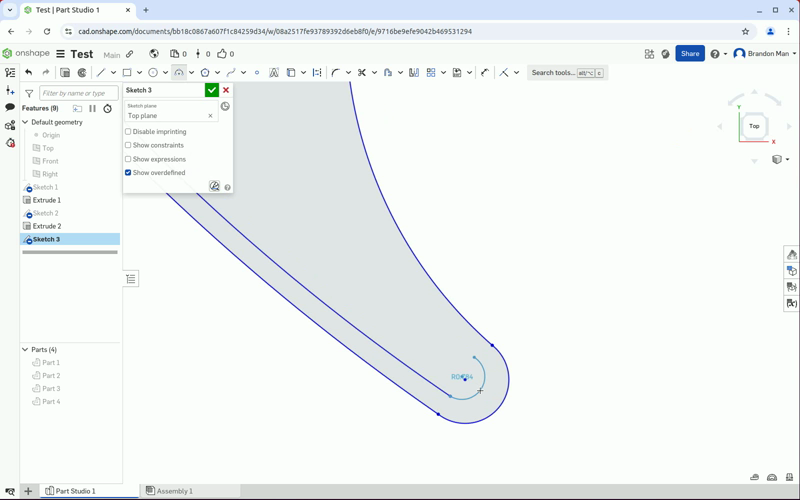
scroll(6)
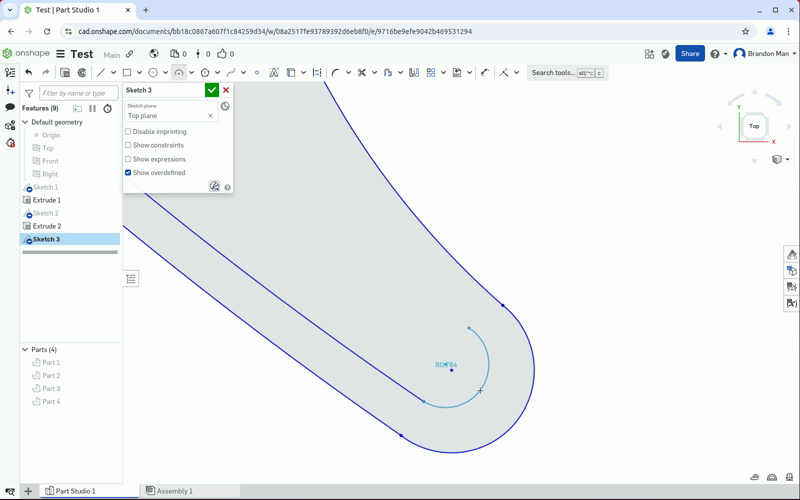
click(480, 390)
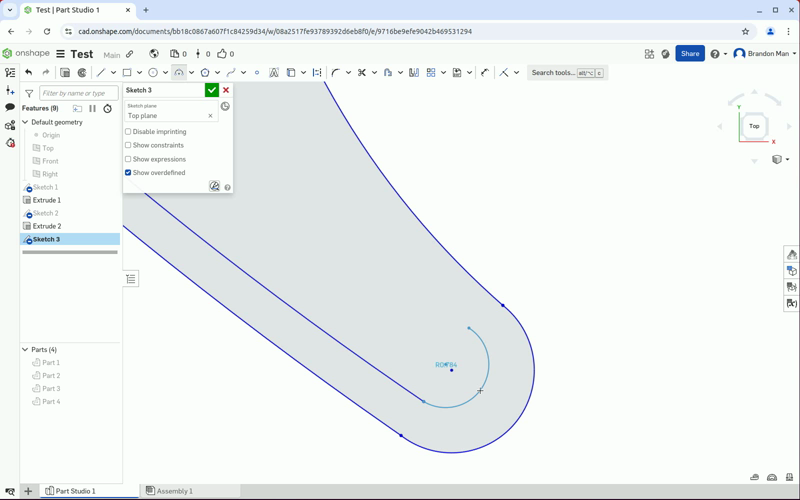
scroll(-6)
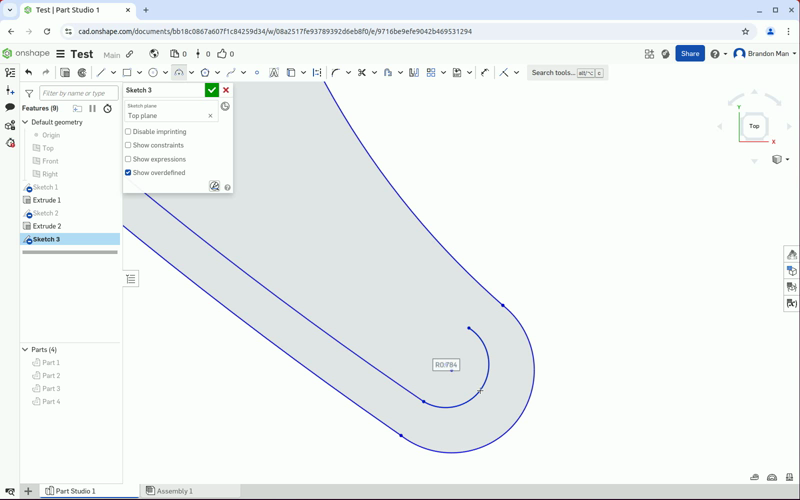
scroll(-6)
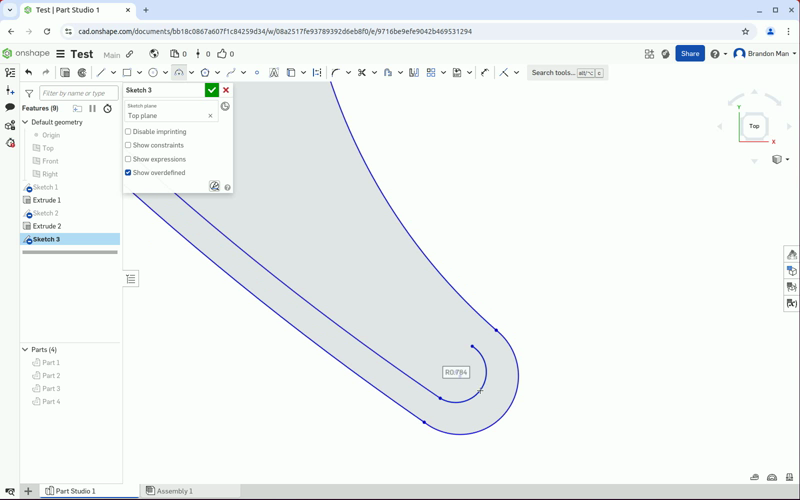
scroll(-6)
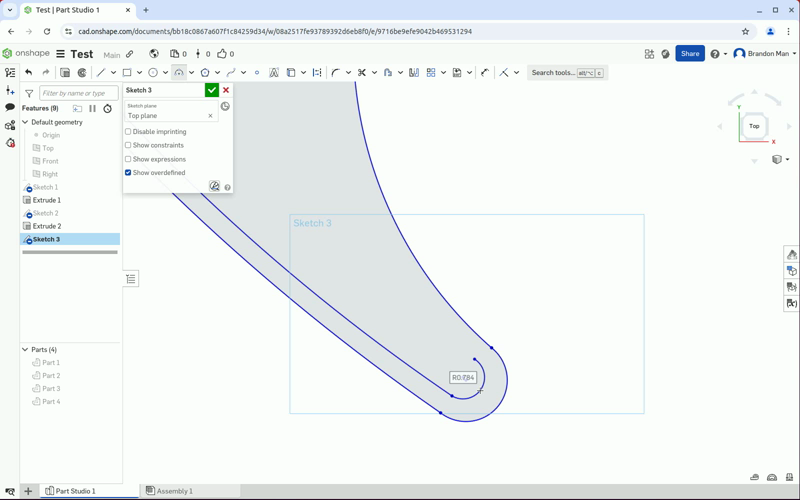
scroll(-6)
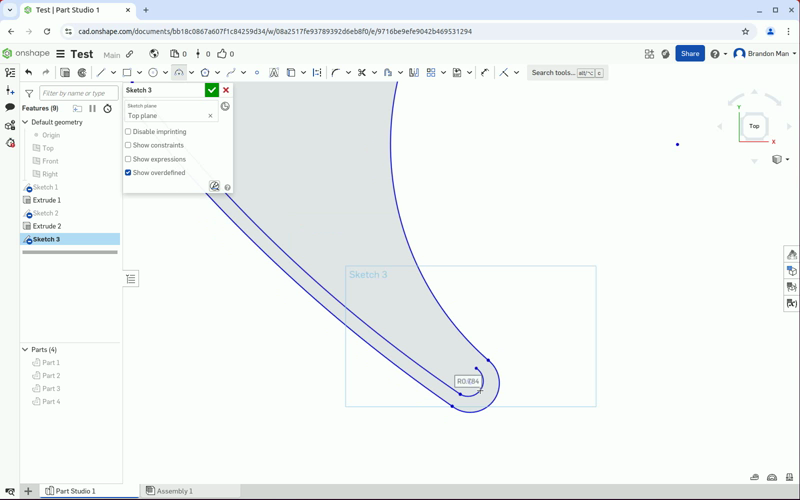
scroll(-6)
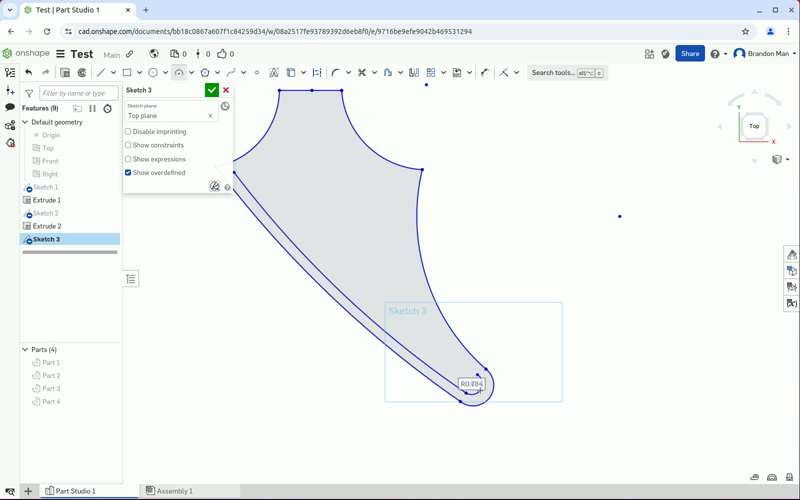
scroll(-6)
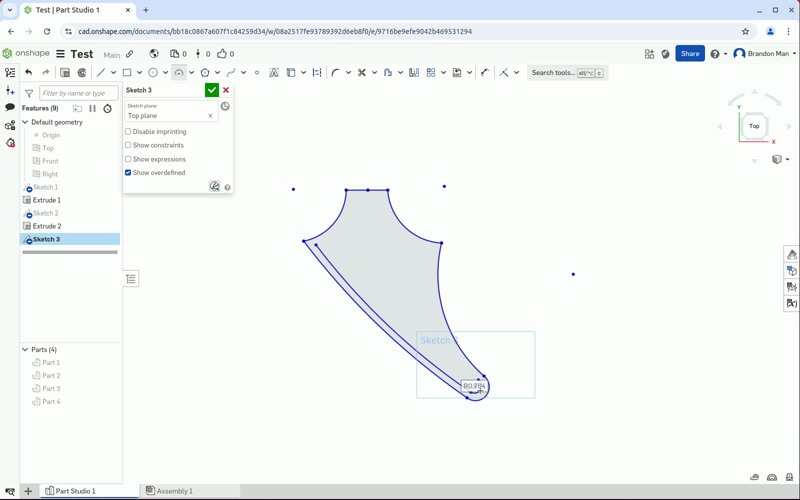
scroll(-6)
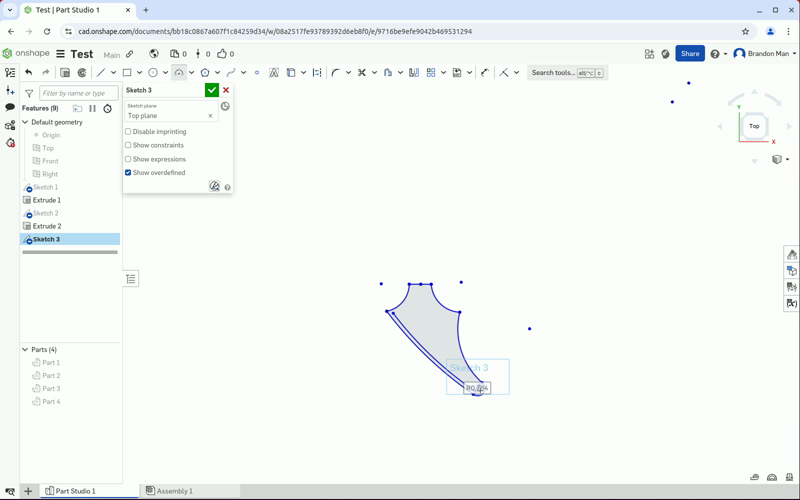
key_up(shift)
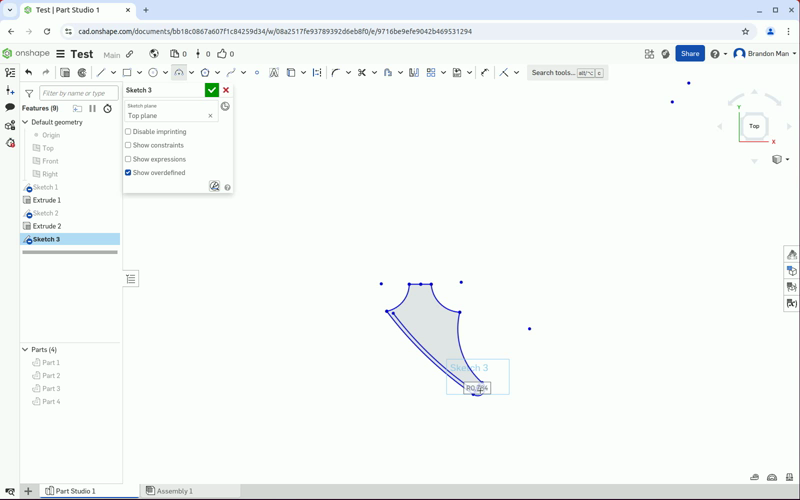
mouse_move(479, 384)
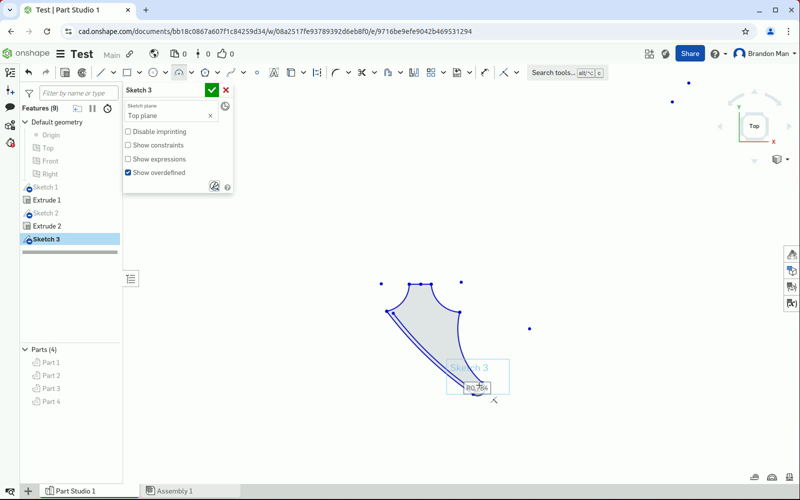
scroll(6)
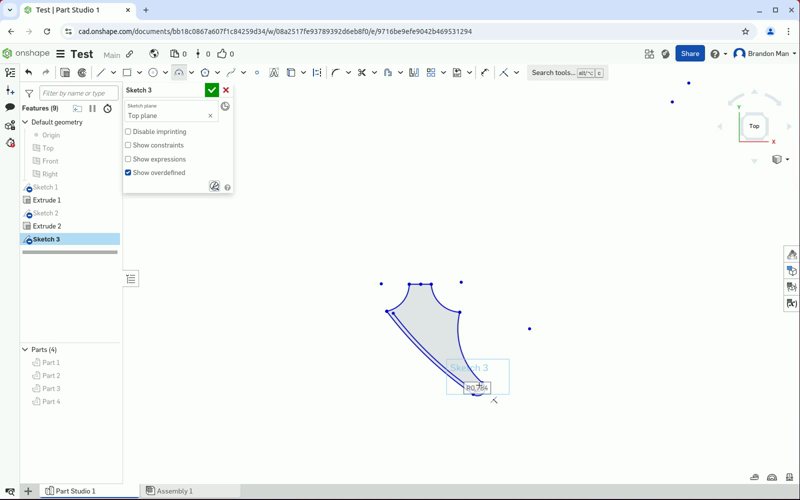
scroll(6)
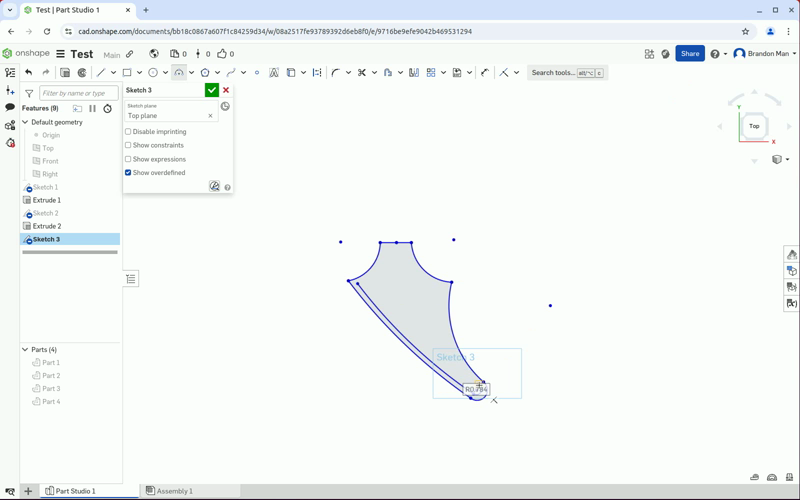
scroll(6)
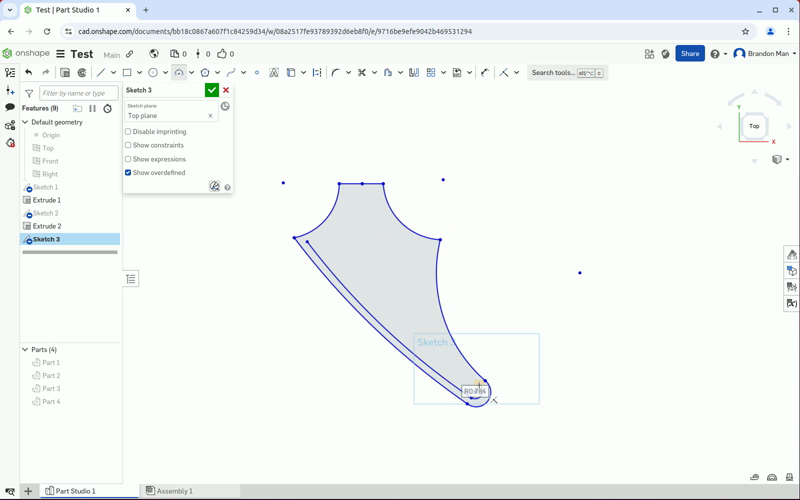
scroll(6)
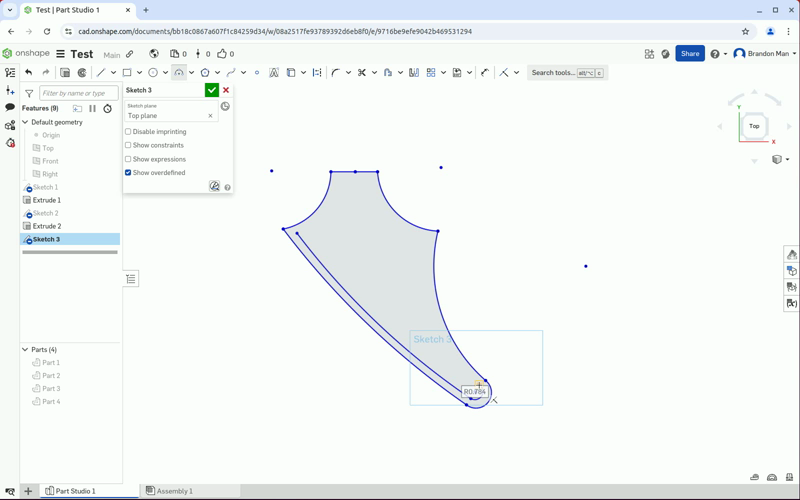
scroll(6)
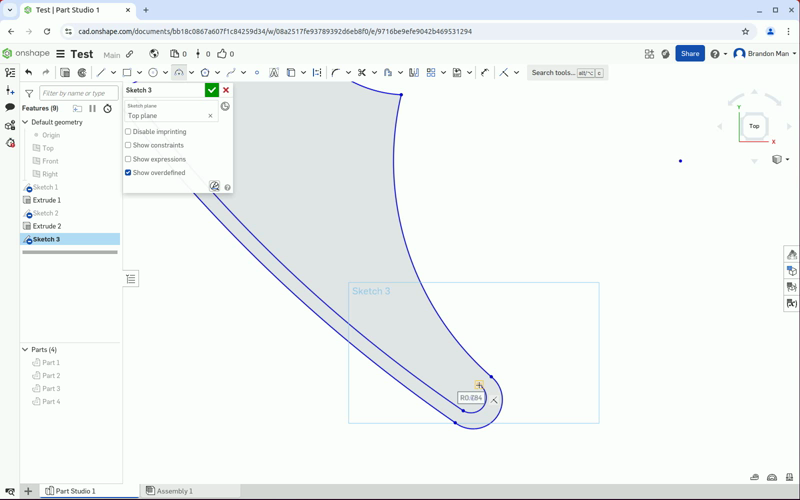
scroll(6)
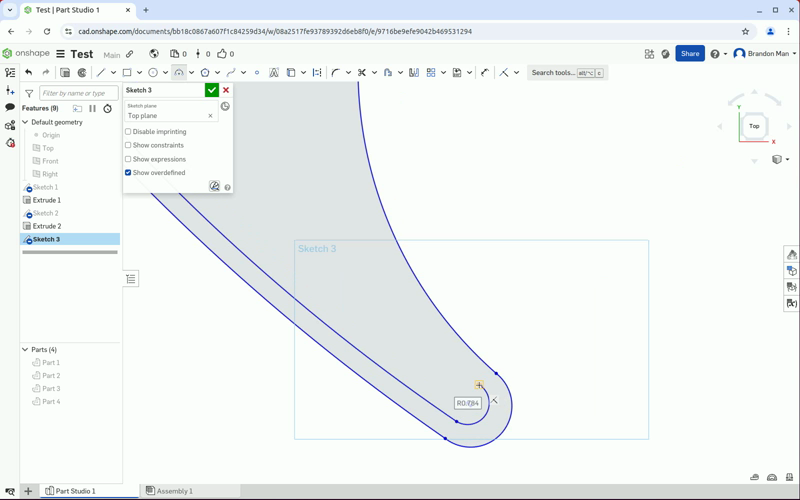
scroll(6)
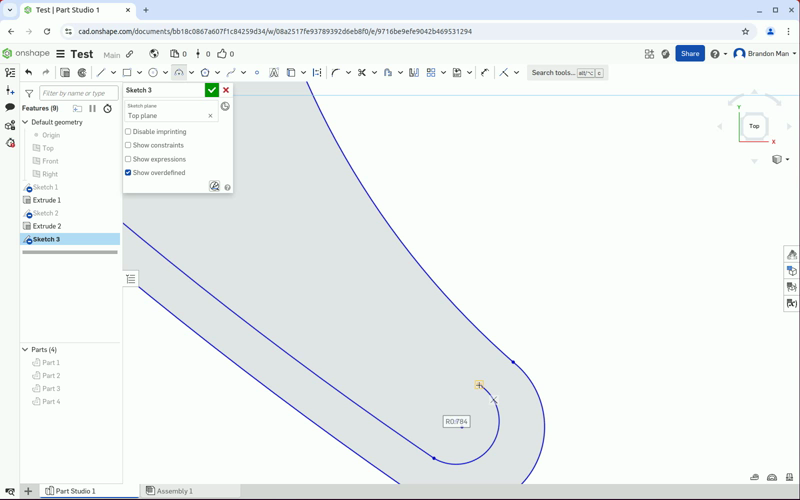
click(479, 384)
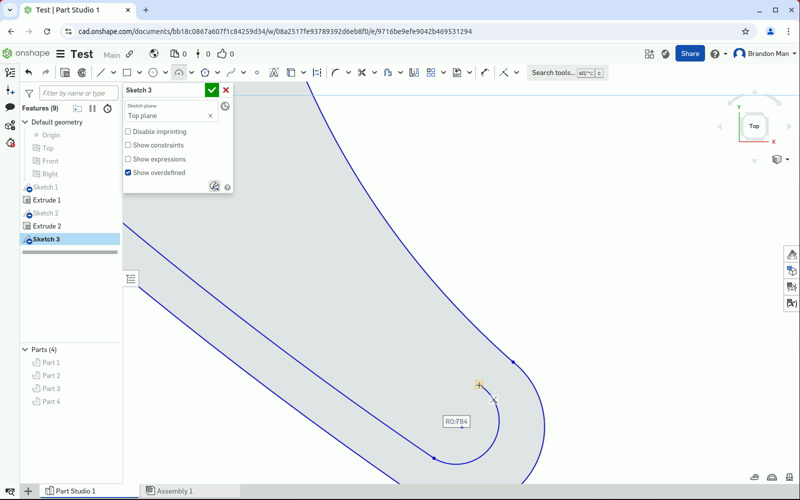
scroll(-6)
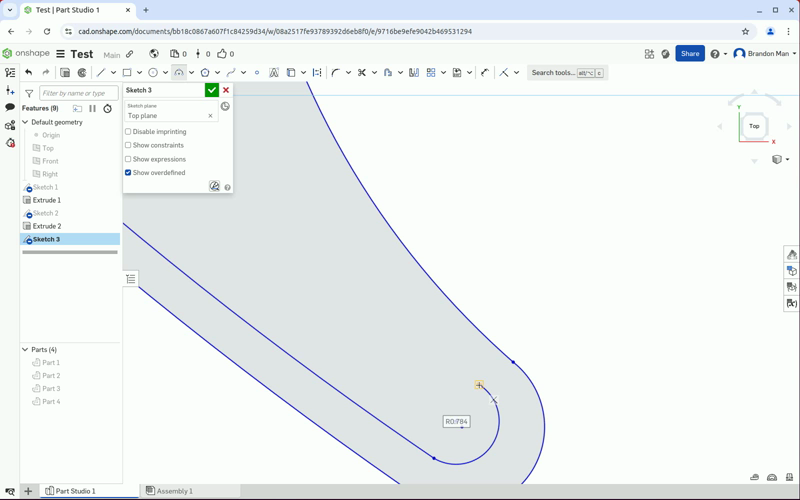
scroll(-6)
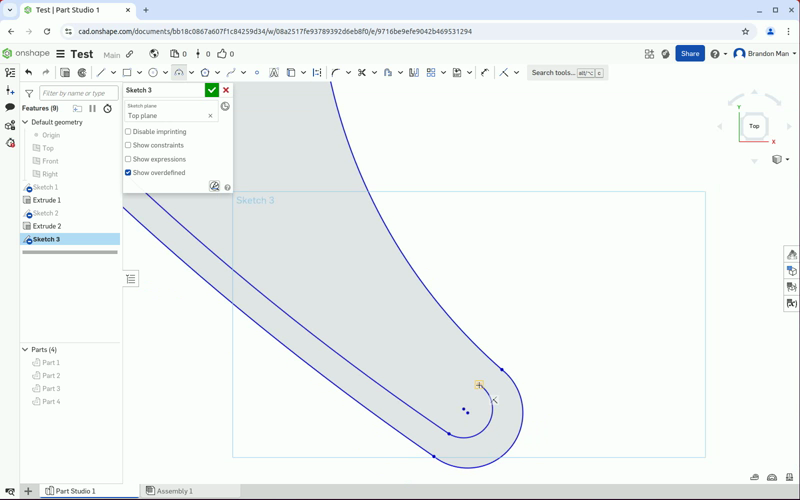
scroll(-6)
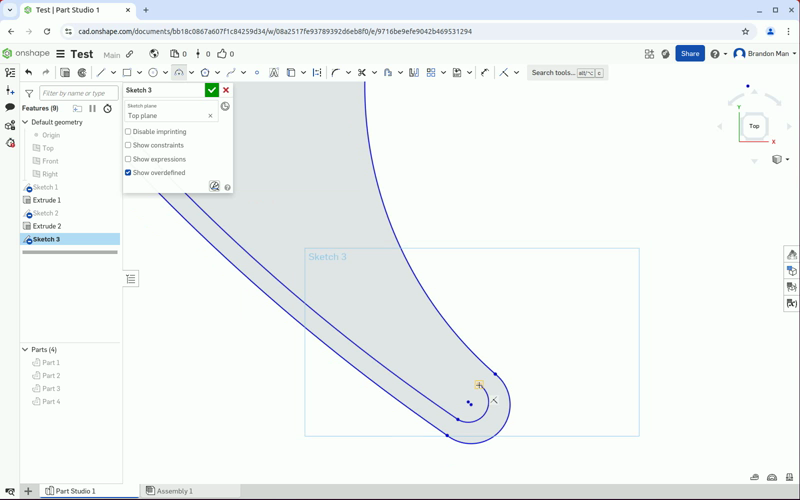
scroll(-6)
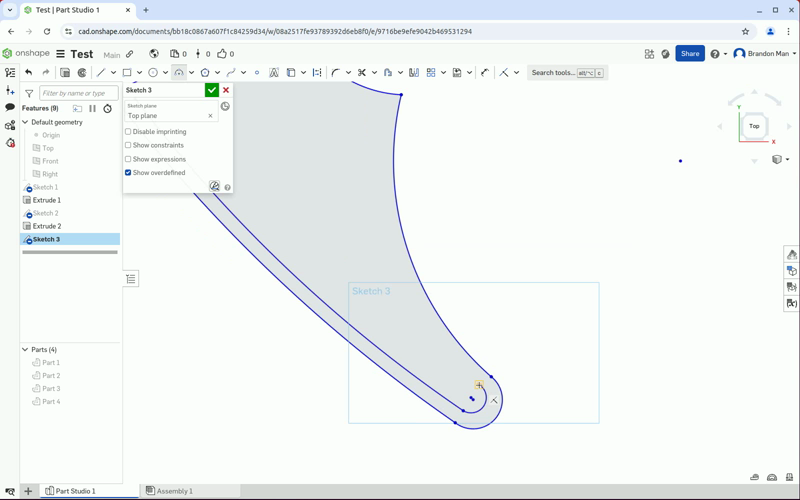
scroll(-6)
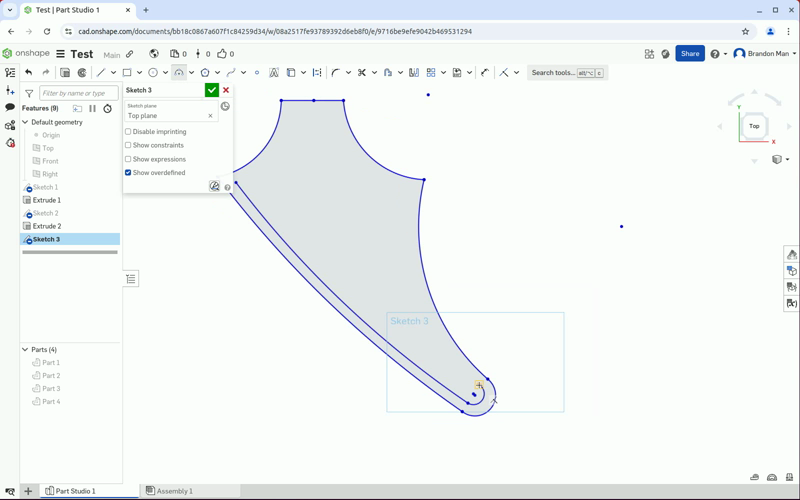
scroll(-6)
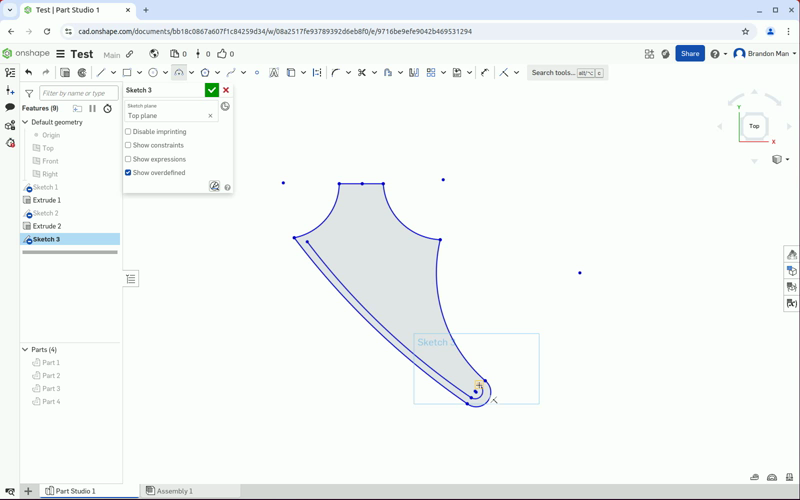
scroll(-6)
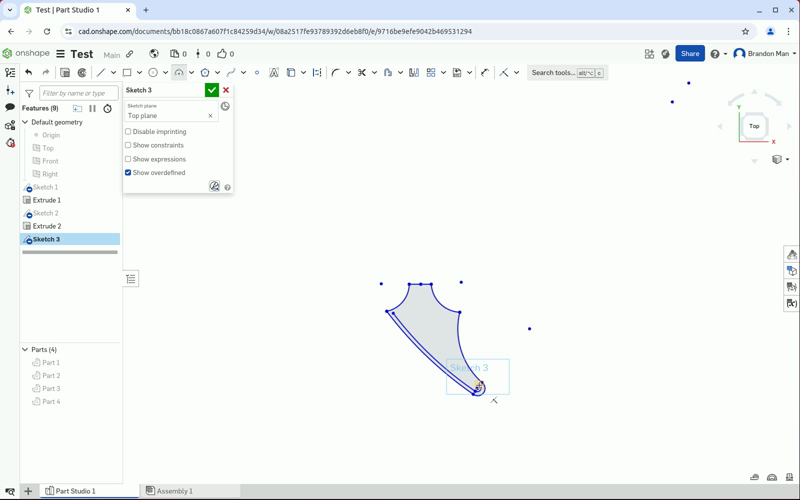
key_down(shift)
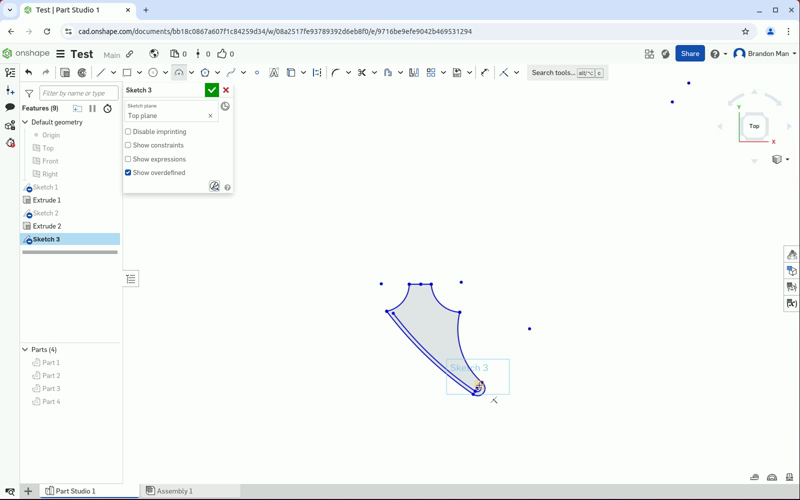
mouse_move(454, 315)
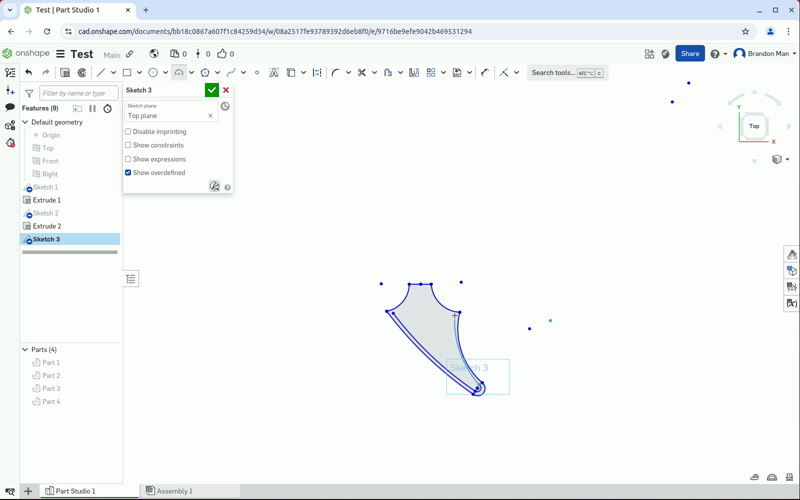
click(454, 315)
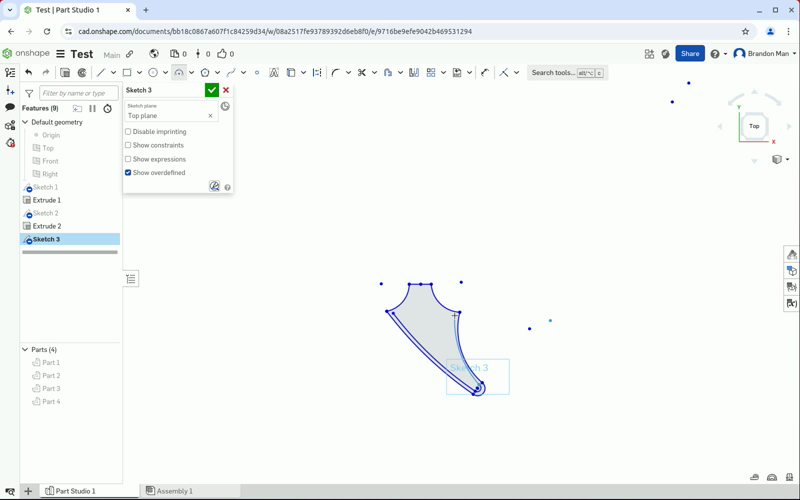
mouse_move(457, 353)
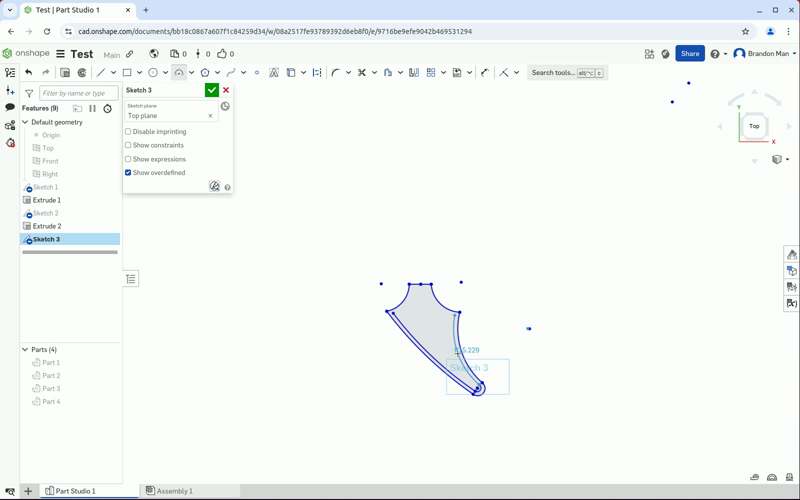
scroll(6)
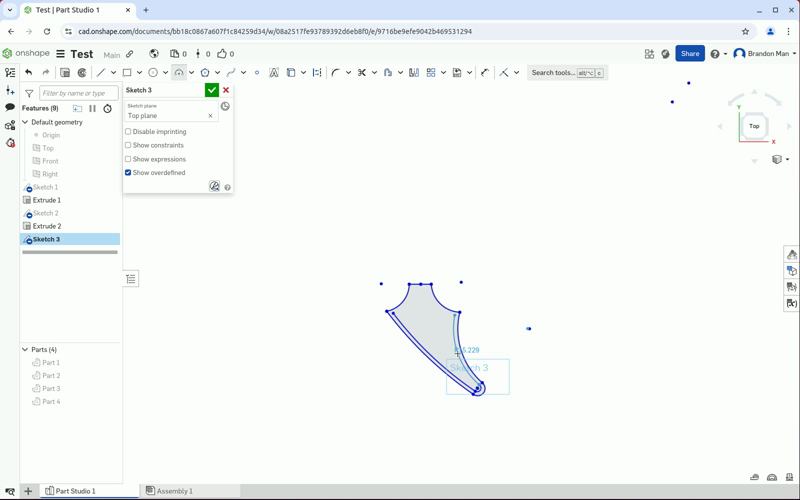
scroll(6)
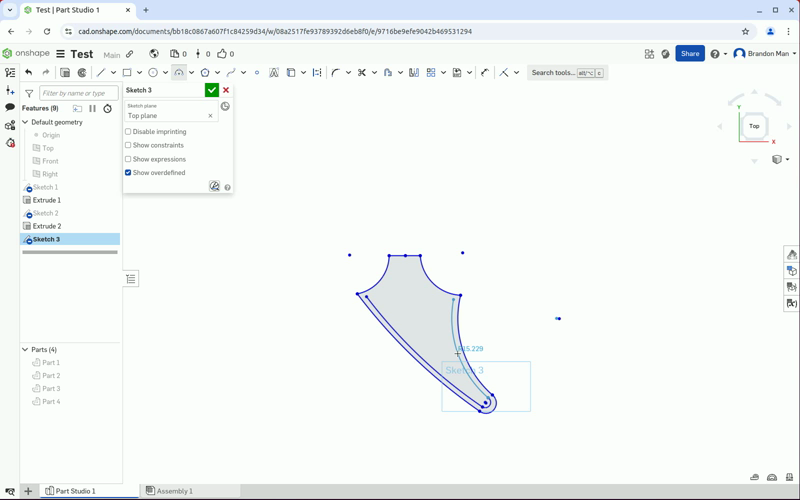
scroll(6)
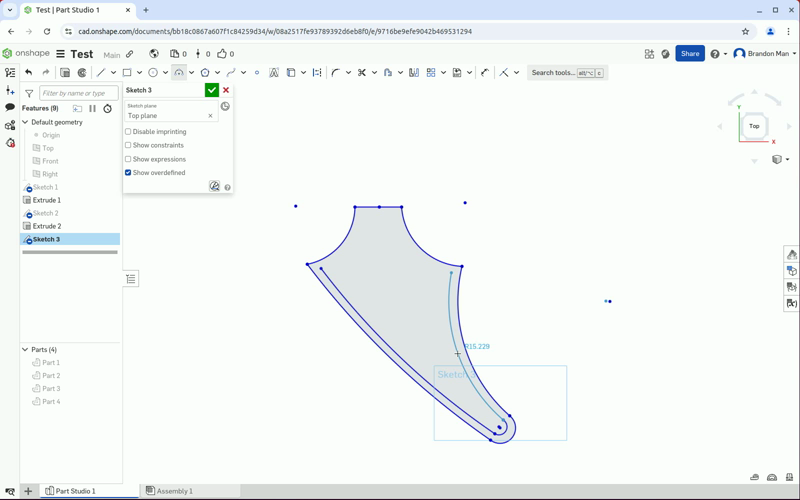
scroll(6)
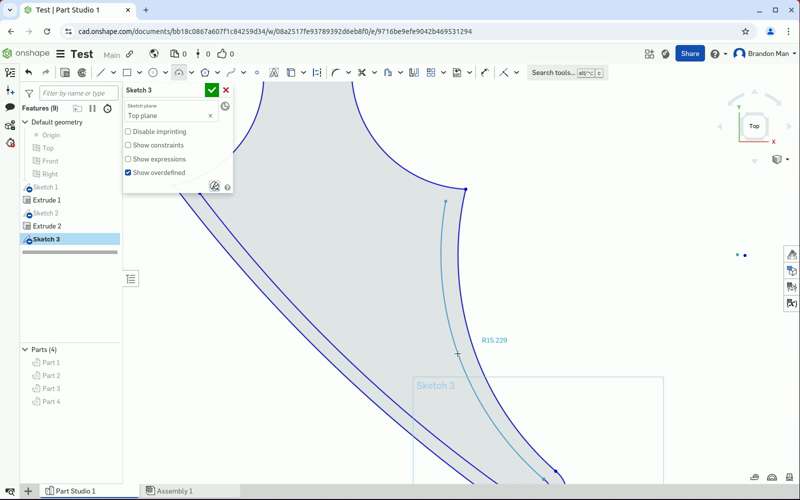
scroll(6)
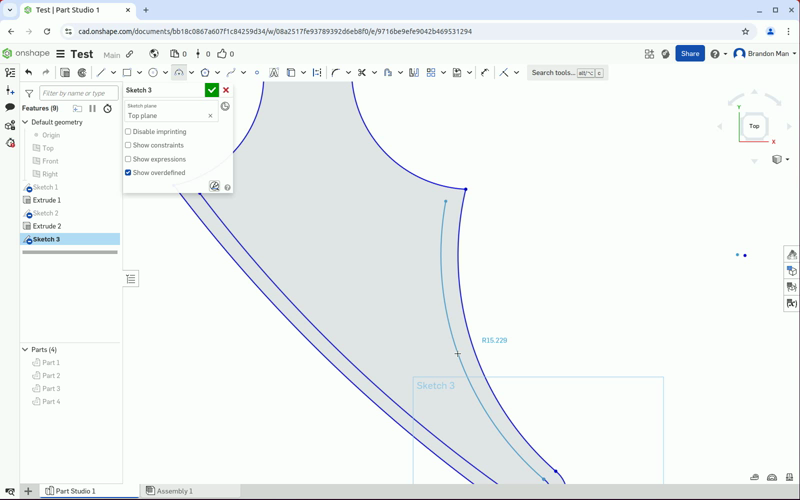
scroll(6)
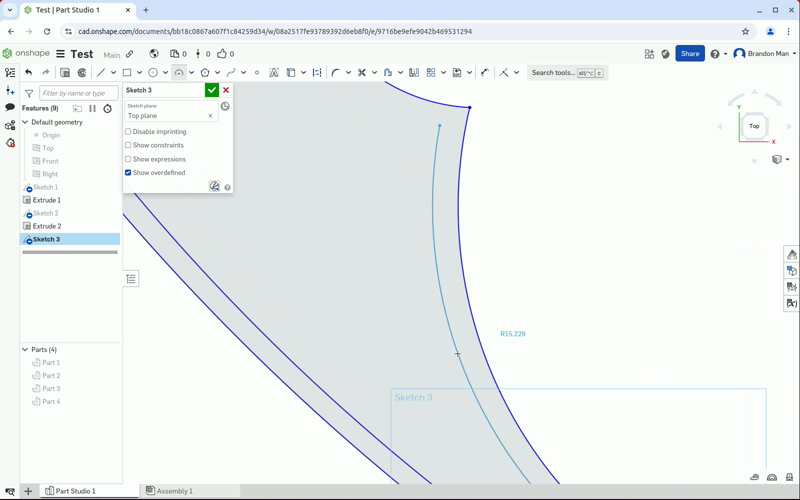
scroll(6)
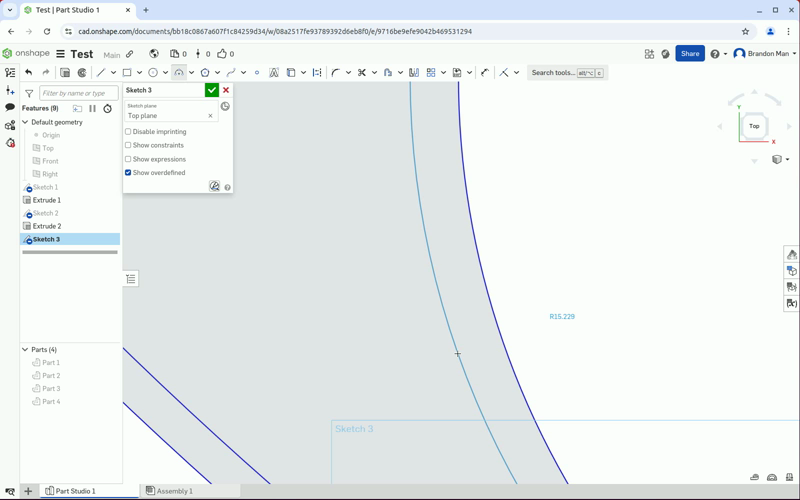
click(457, 353)
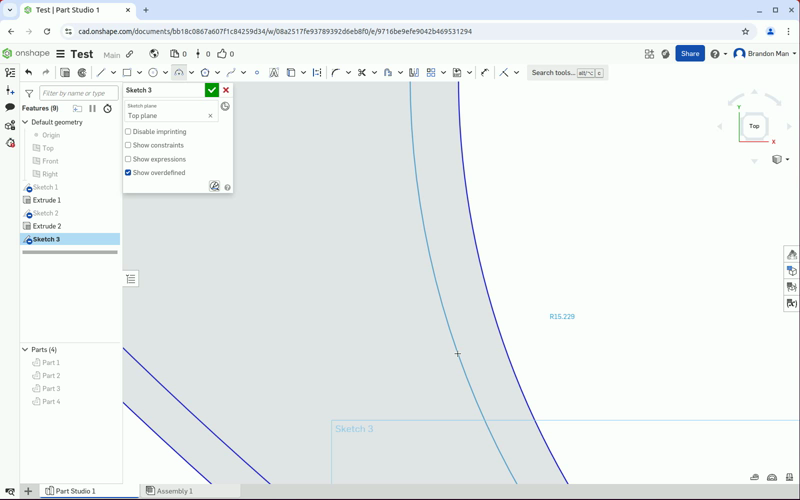
scroll(-6)
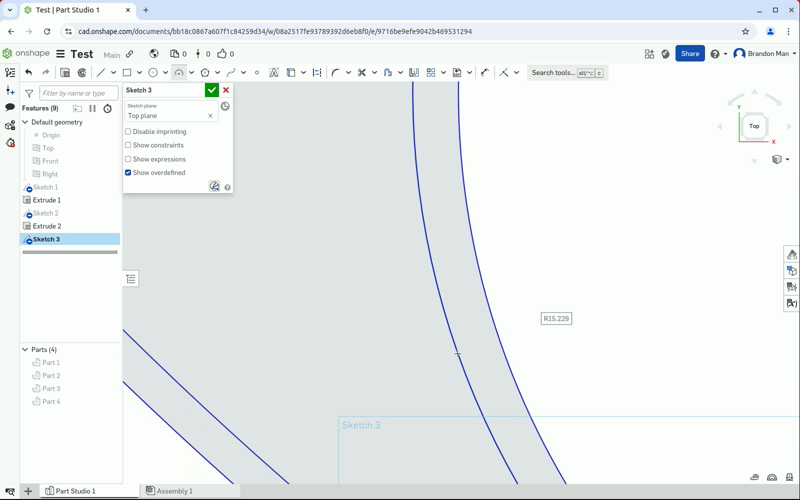
scroll(-6)
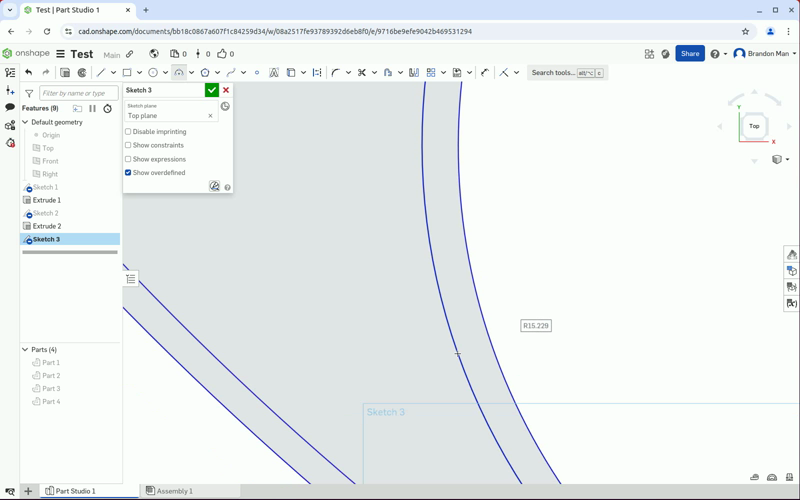
scroll(-6)
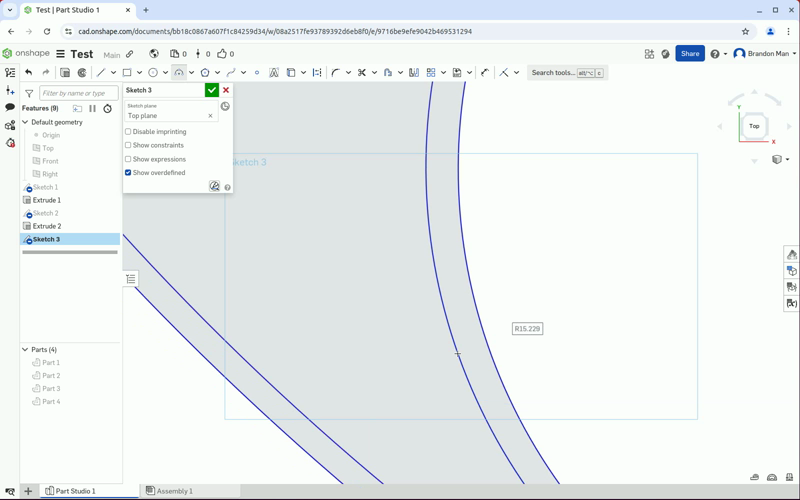
scroll(-6)
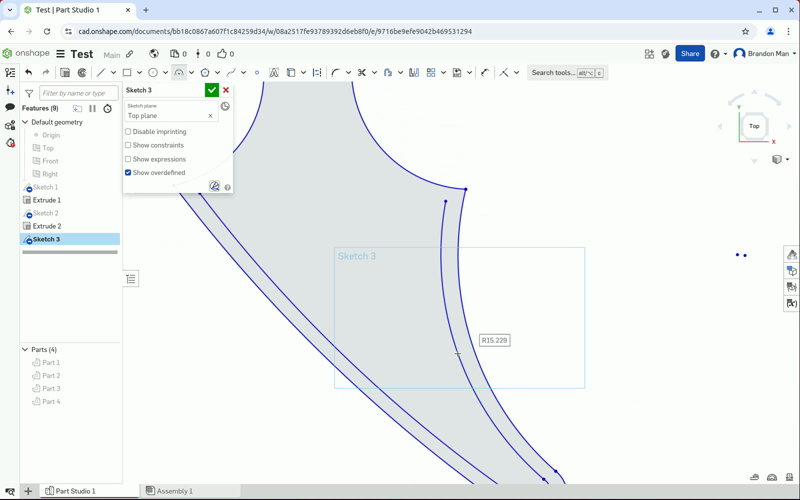
scroll(-6)
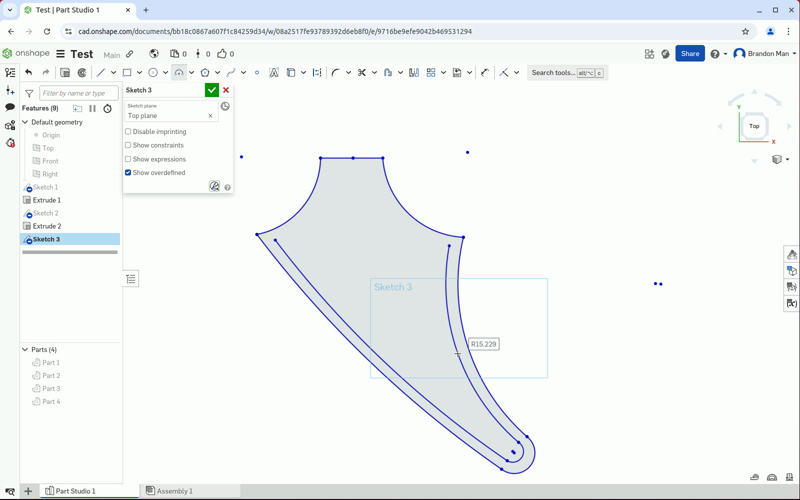
scroll(-6)
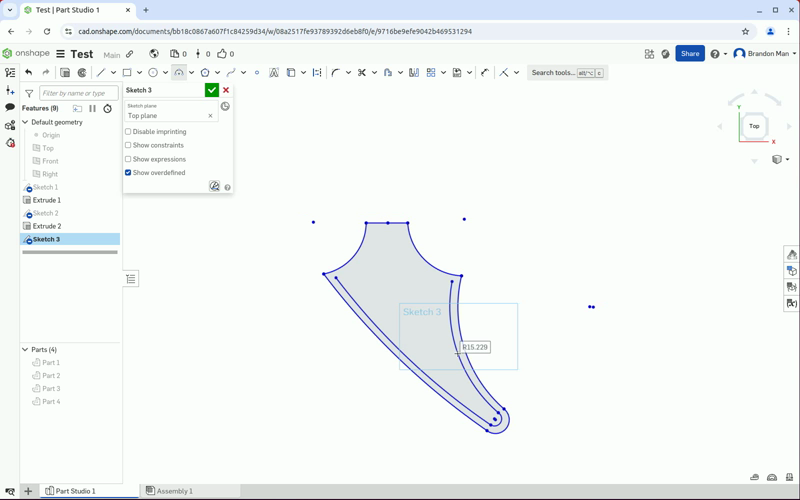
scroll(-6)
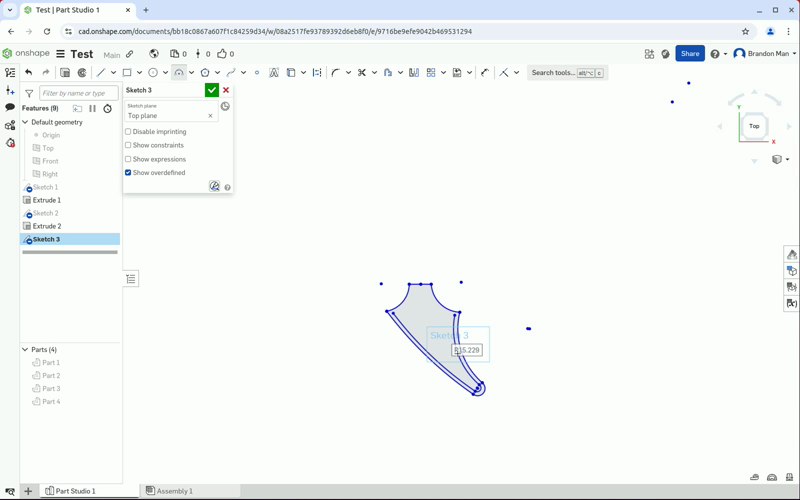
key_up(shift)
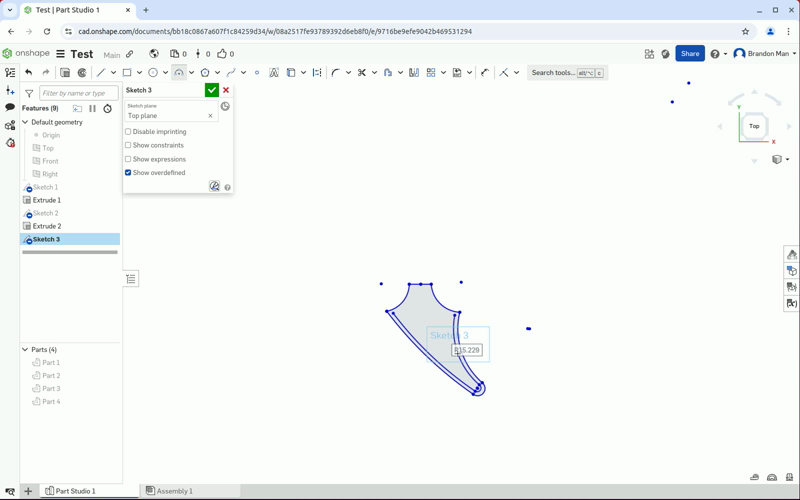
mouse_move(454, 315)
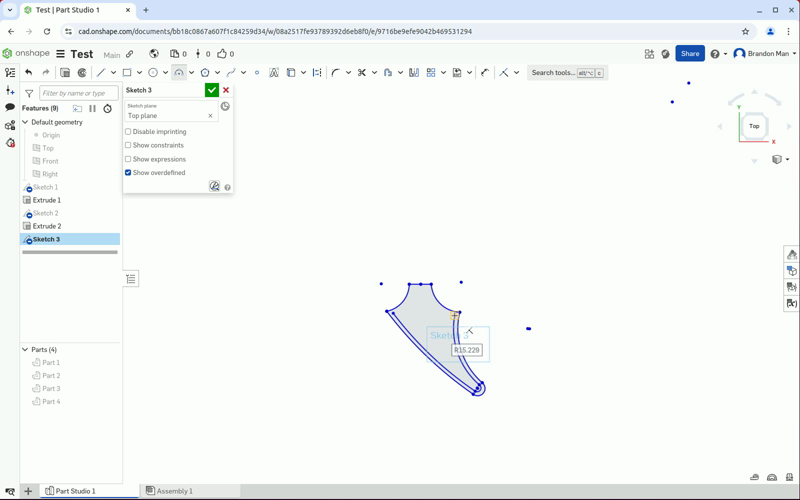
click(454, 315)
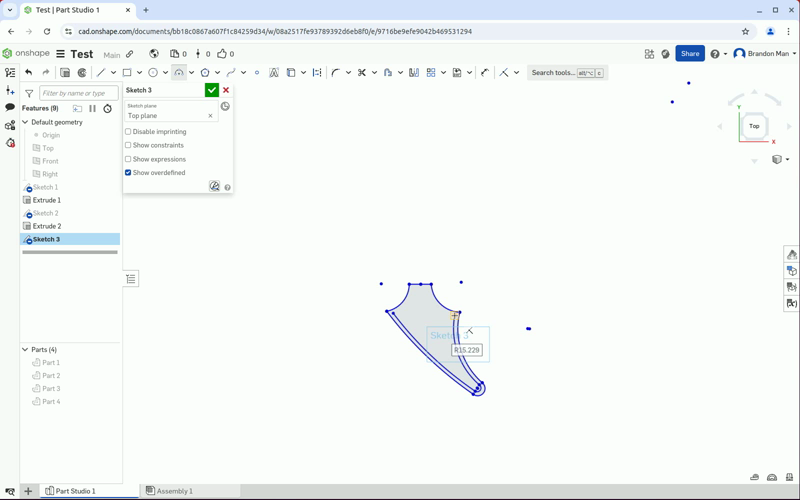
key_down(shift)
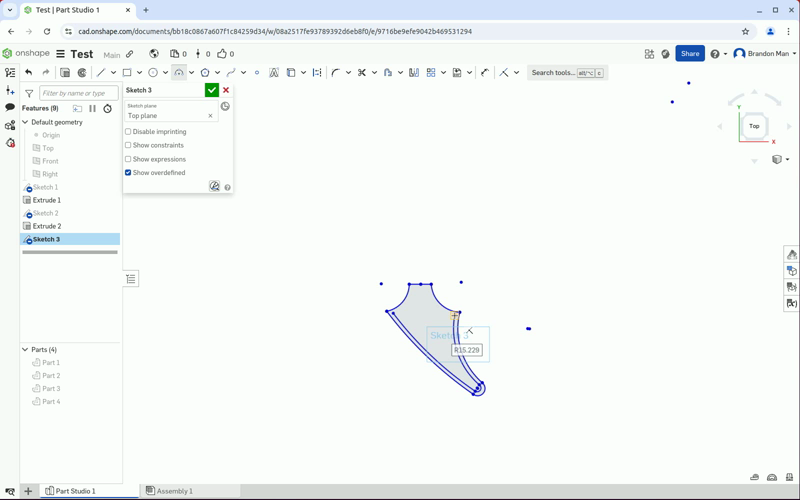
mouse_move(428, 288)
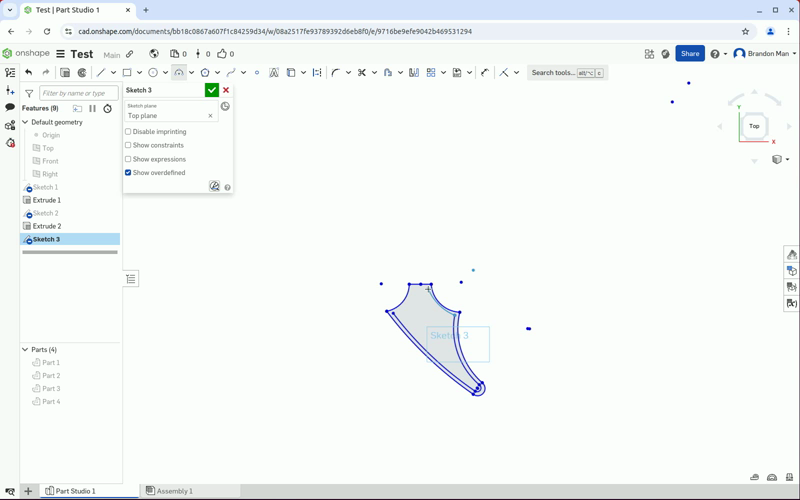
click(428, 288)
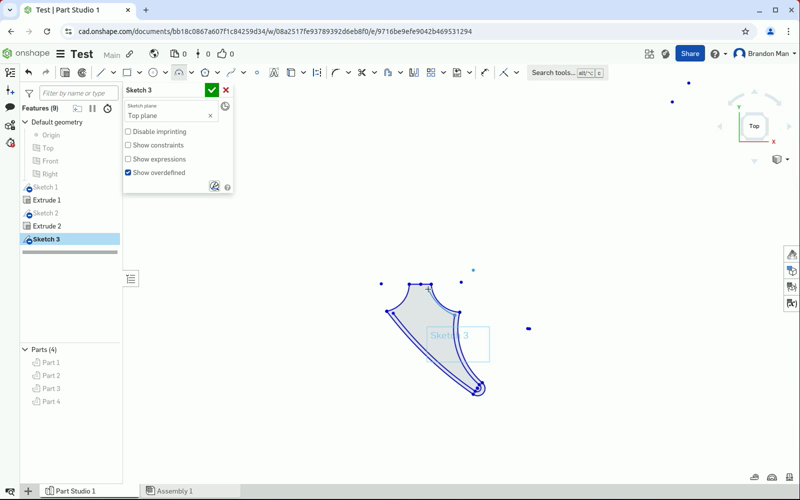
mouse_move(437, 306)
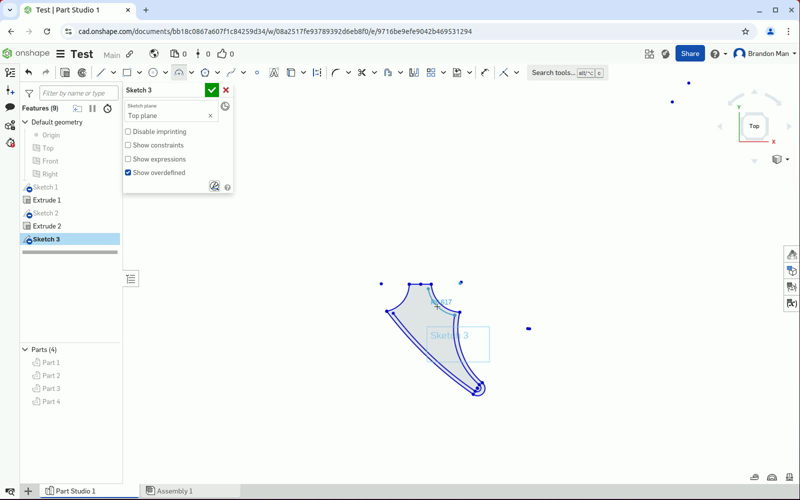
scroll(6)
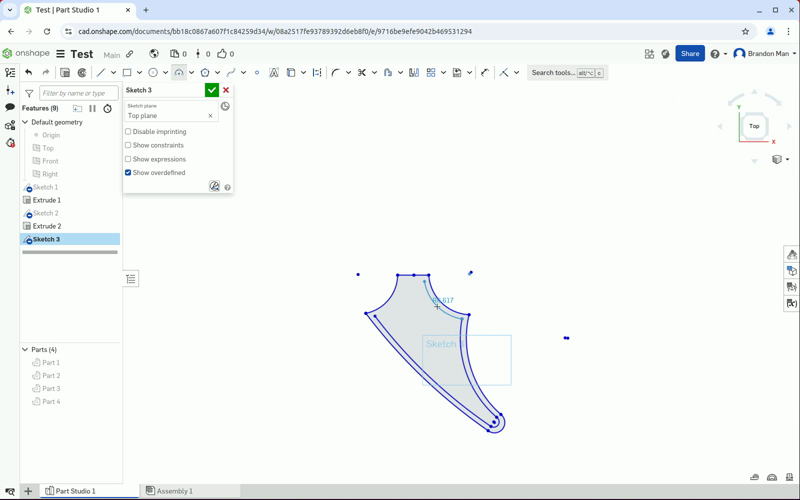
scroll(6)
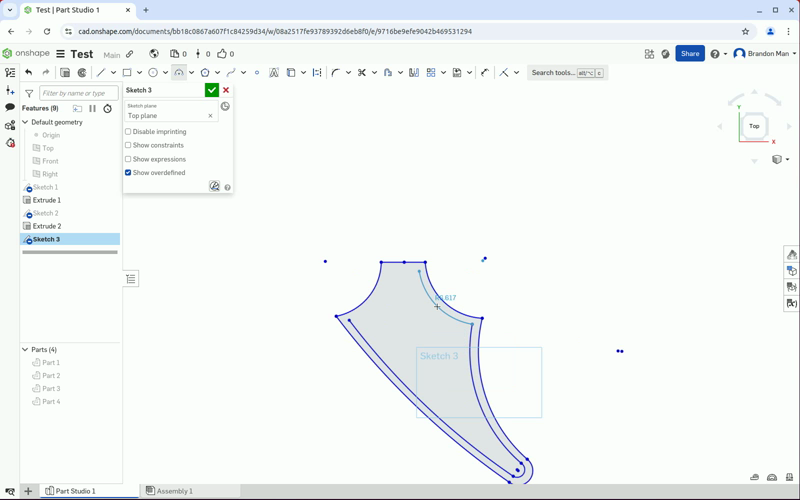
scroll(6)
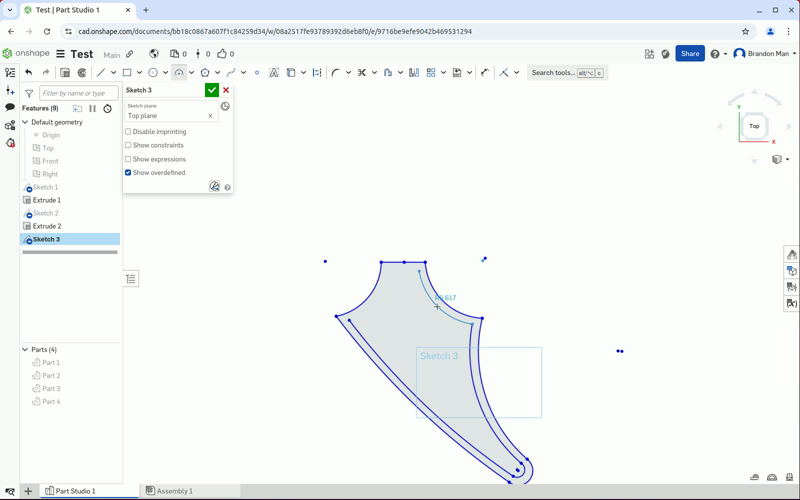
scroll(6)
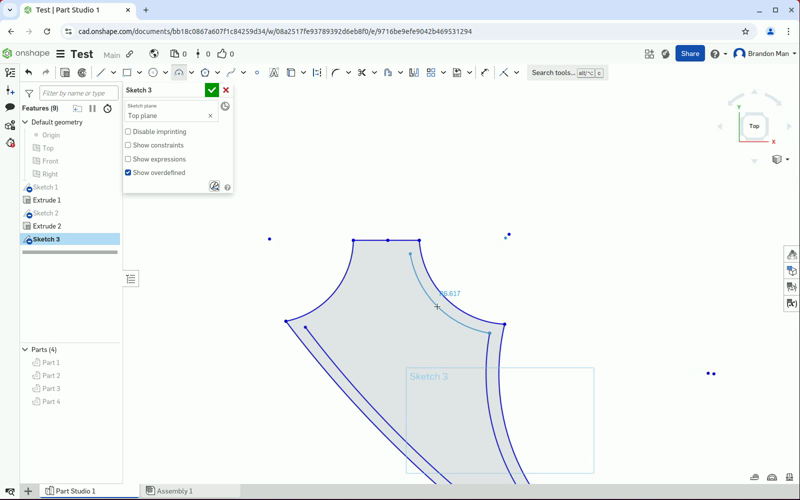
scroll(6)
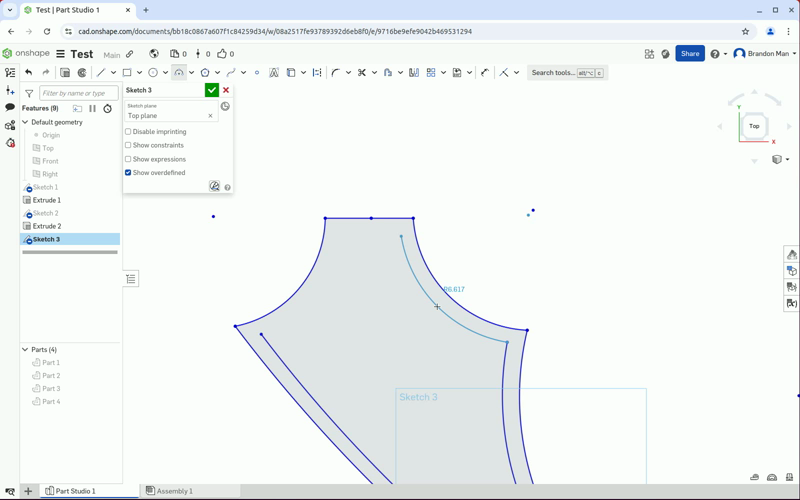
scroll(6)
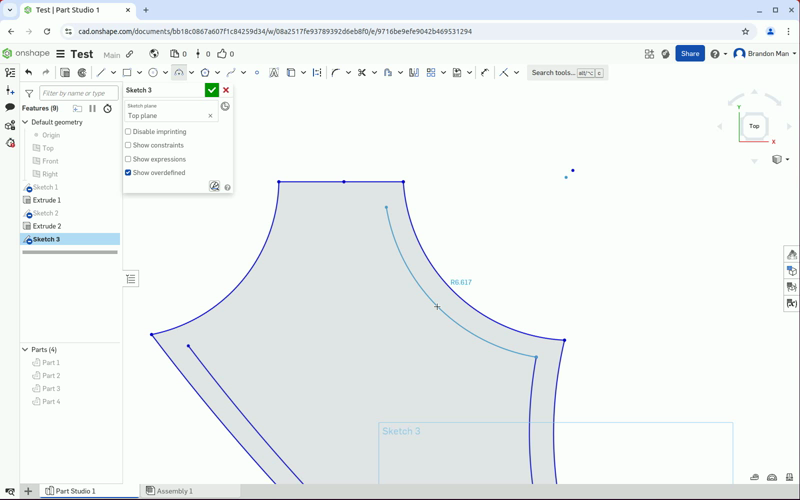
scroll(6)
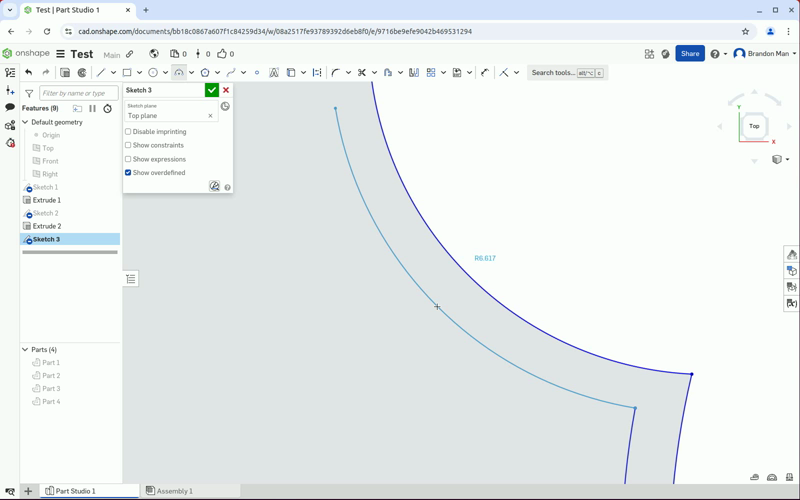
click(437, 306)
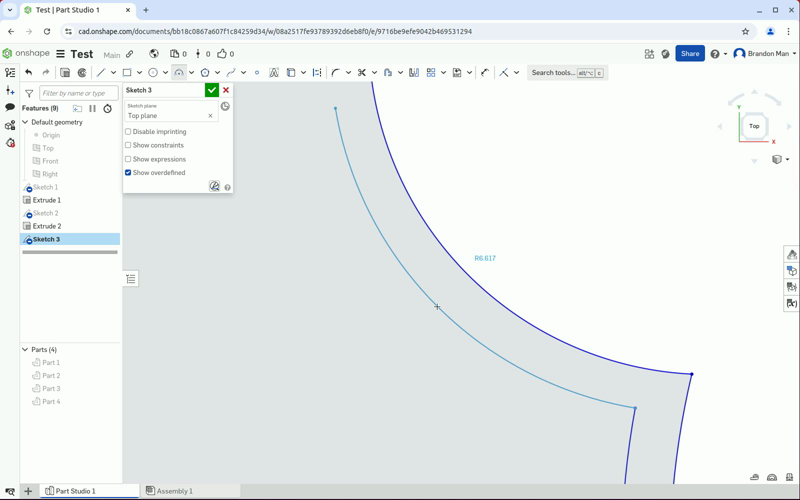
scroll(-6)
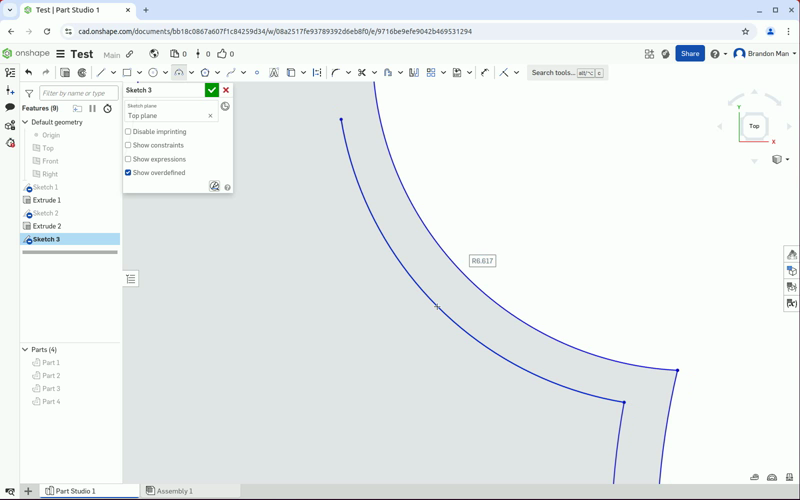
scroll(-6)
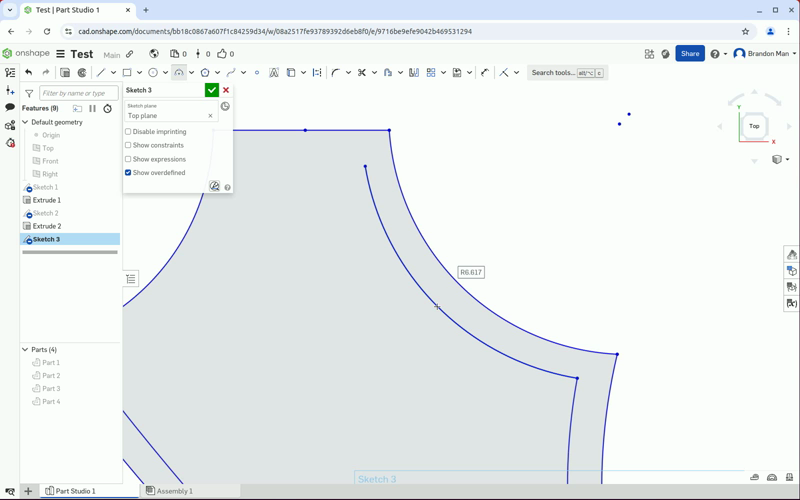
scroll(-6)
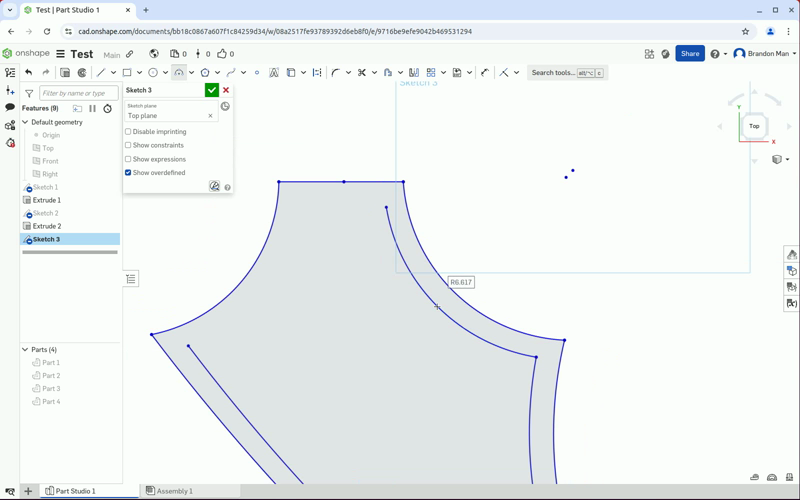
scroll(-6)
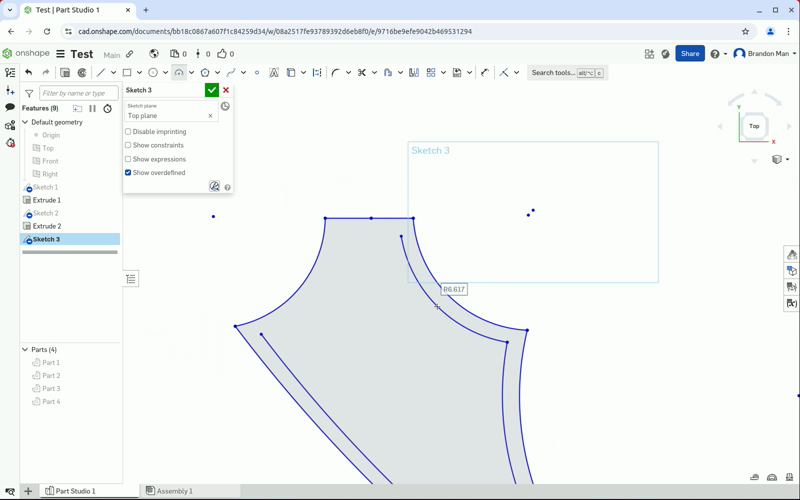
scroll(-6)
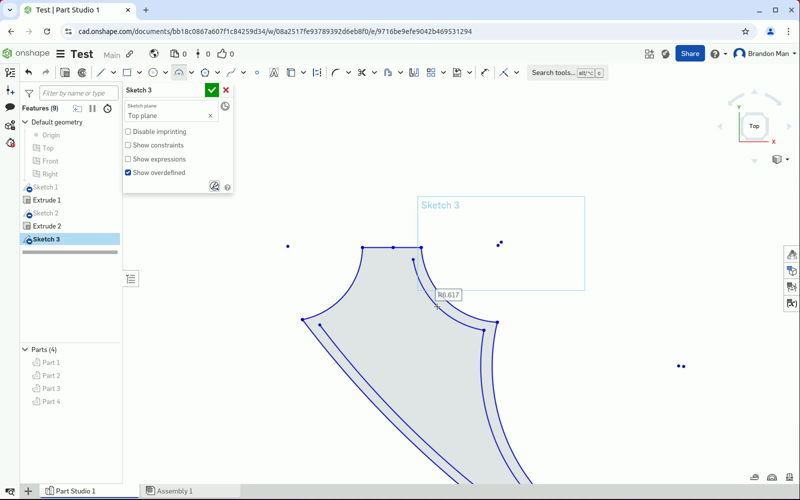
scroll(-6)
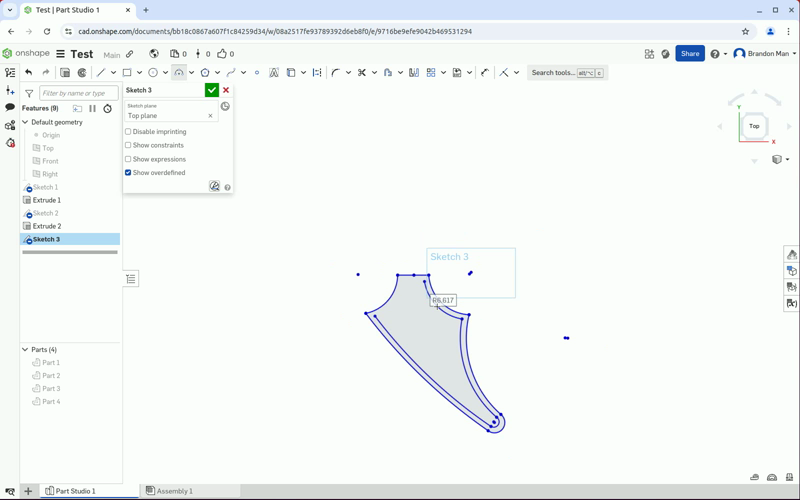
scroll(-6)
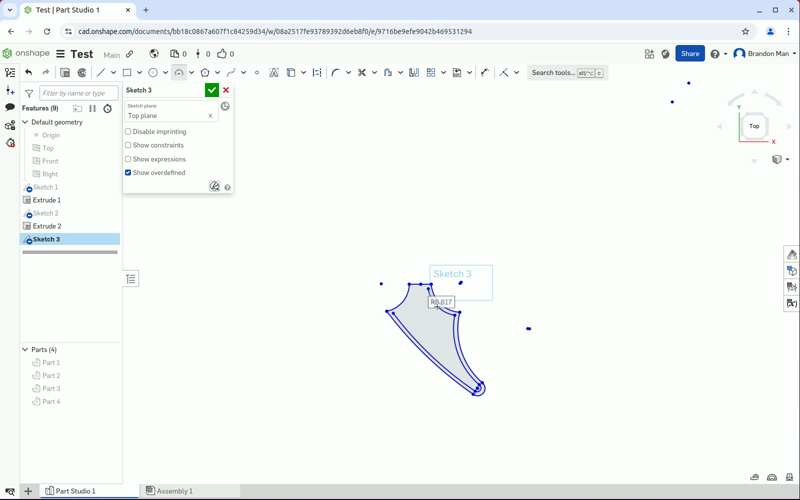
key_up(shift)
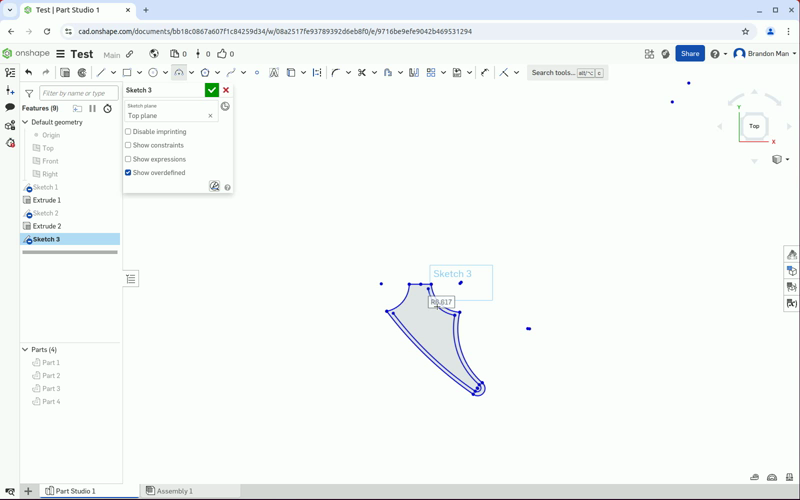
key(esc)
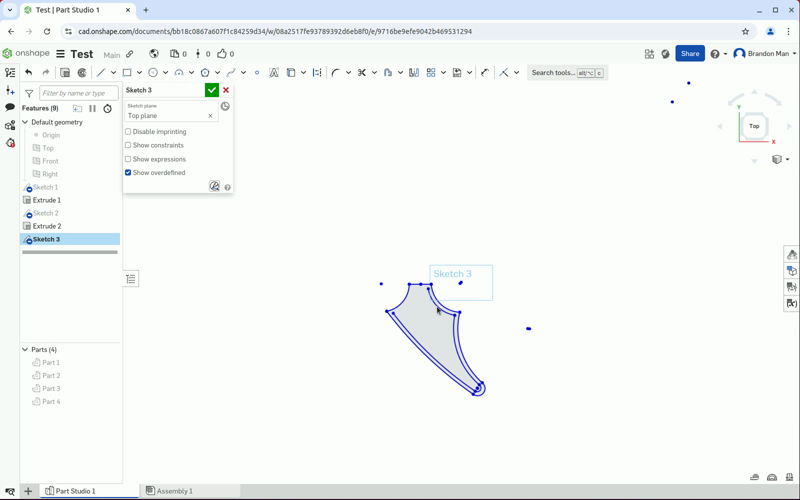
key(l)
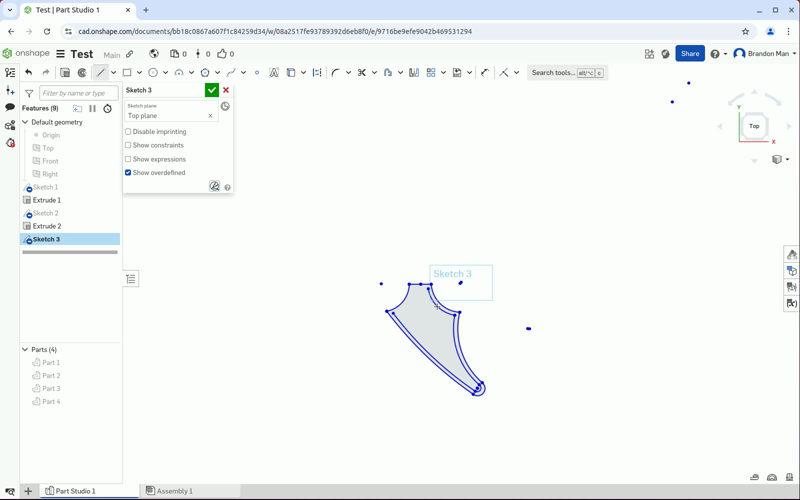
mouse_move(428, 288)
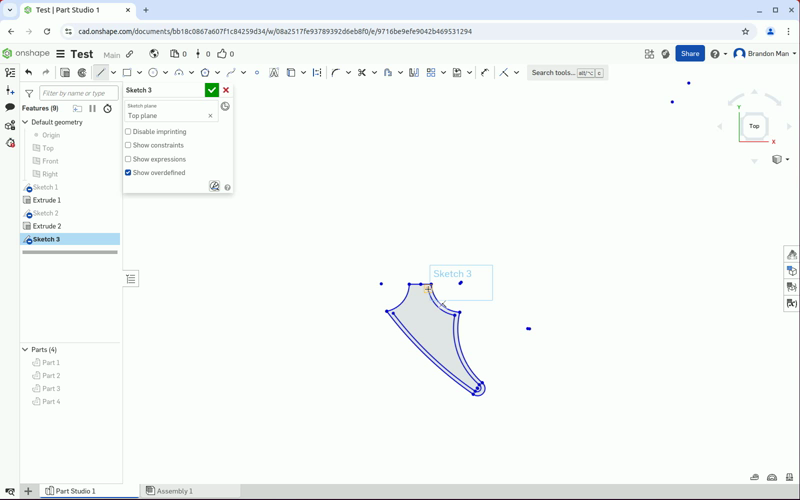
click(428, 288)
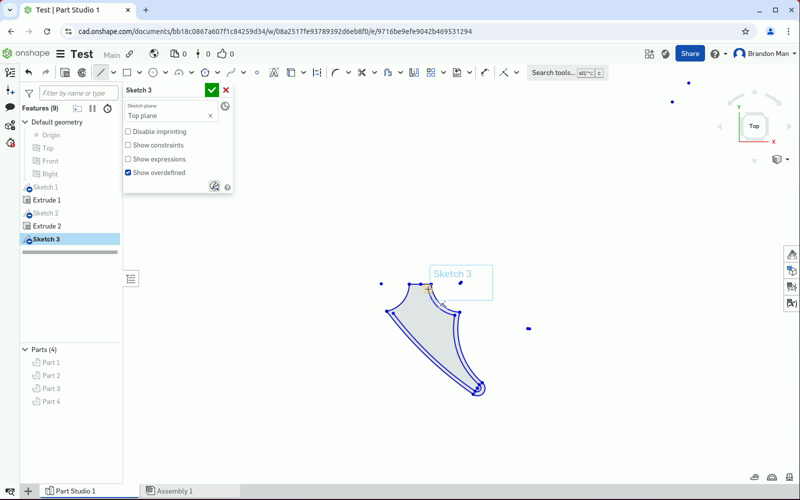
key_down(shift)
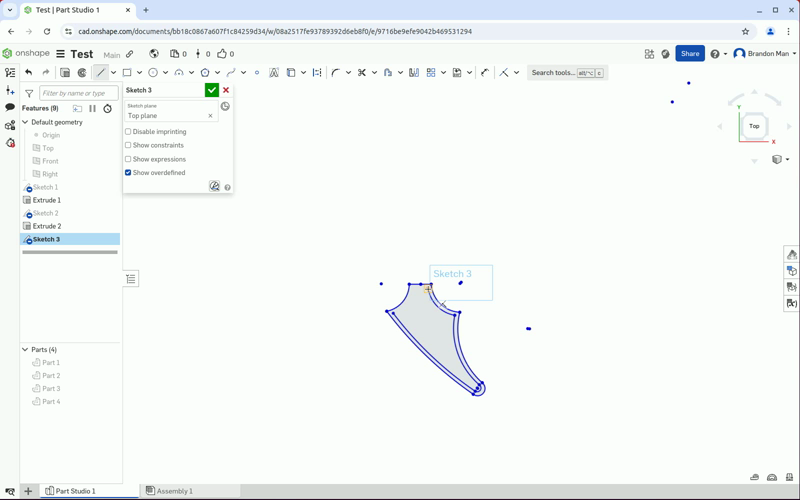
mouse_move(458, 288)
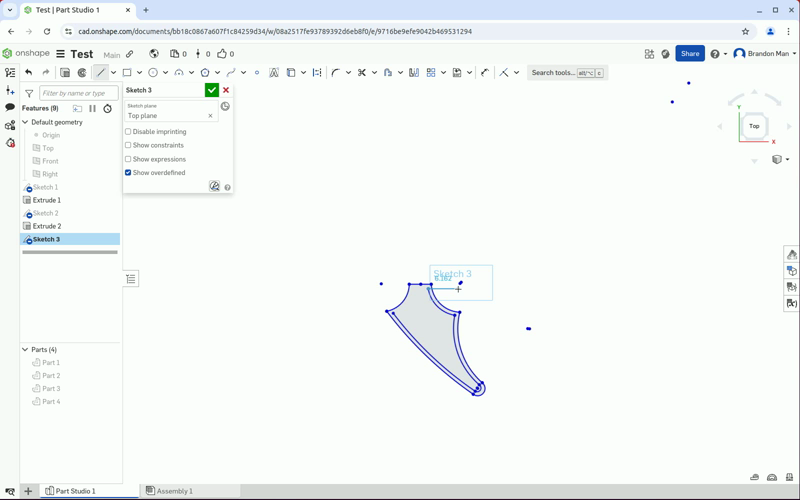
mouse_move(412, 288)
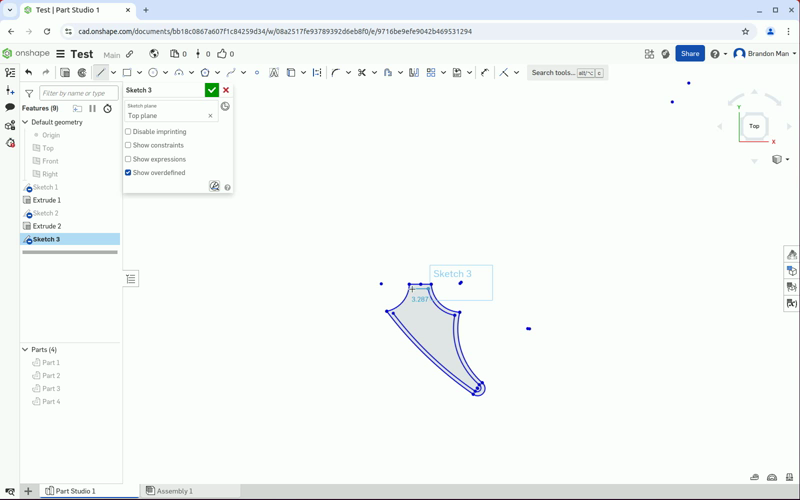
click(412, 288)
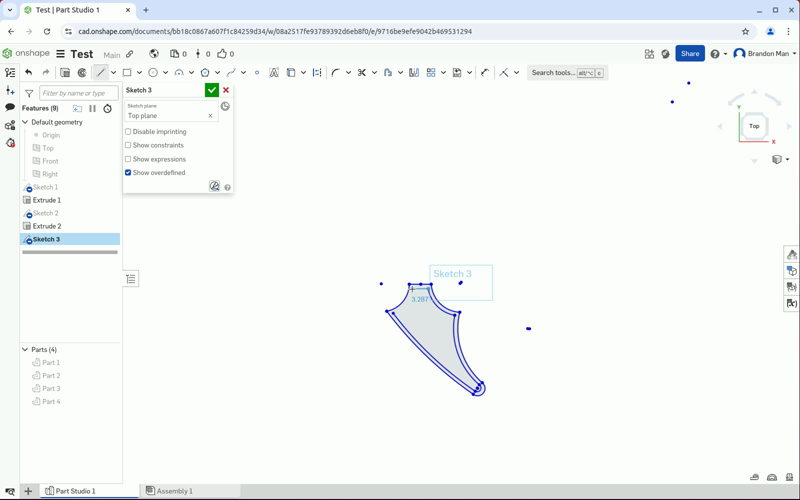
key_up(shift)
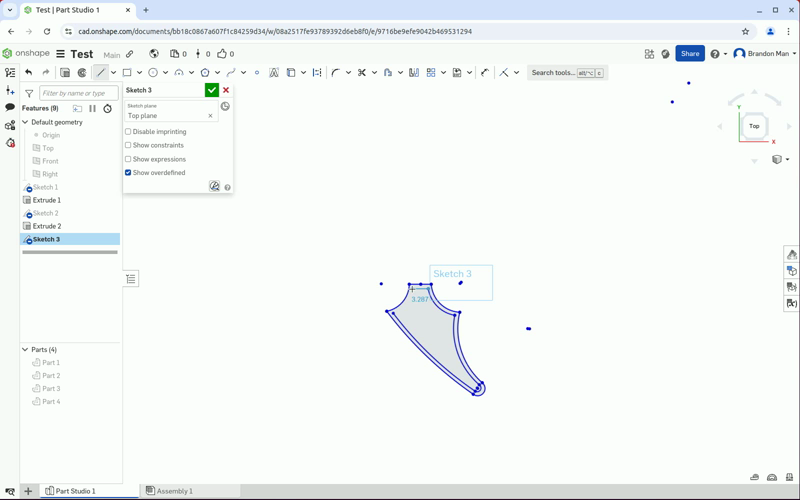
key(esc)
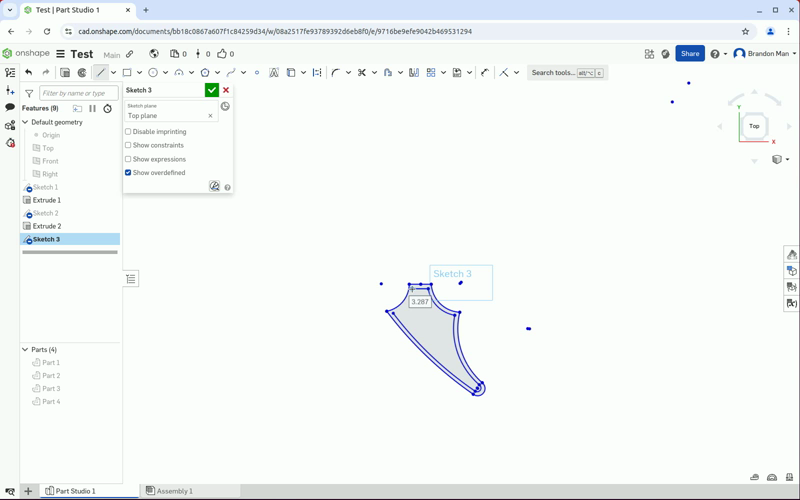
key(a)
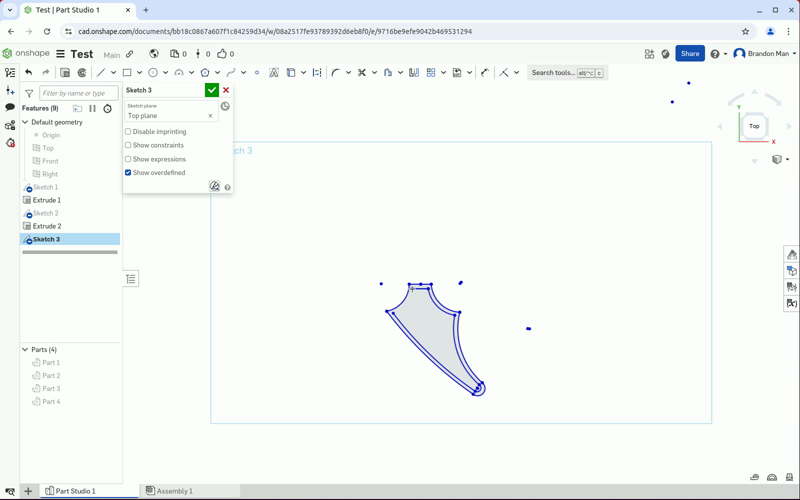
mouse_move(412, 288)
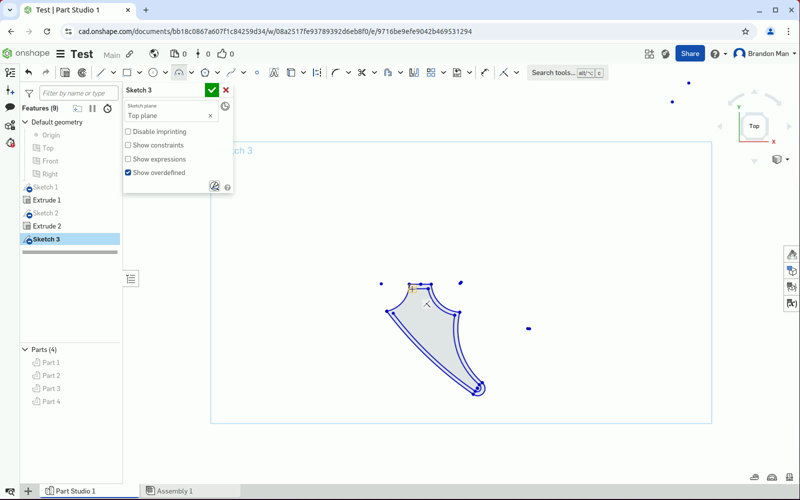
click(412, 288)
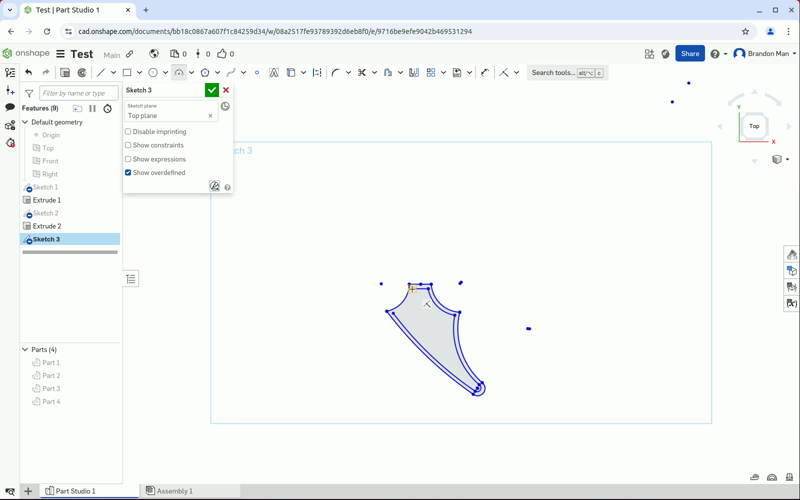
mouse_move(393, 313)
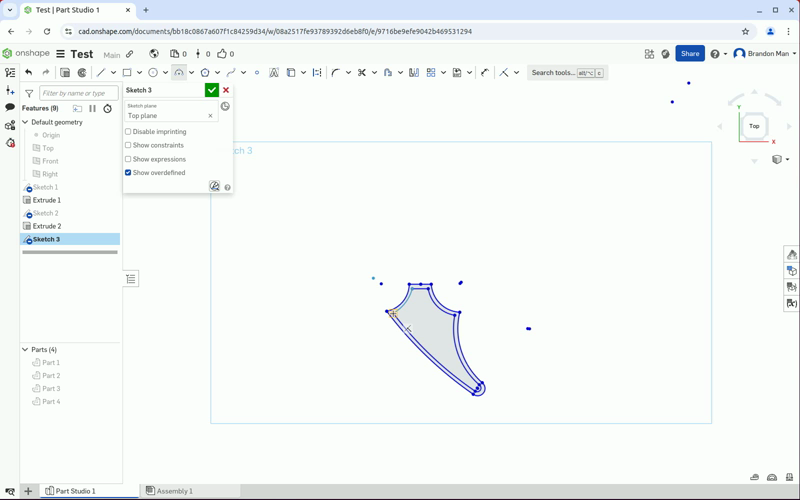
click(393, 313)
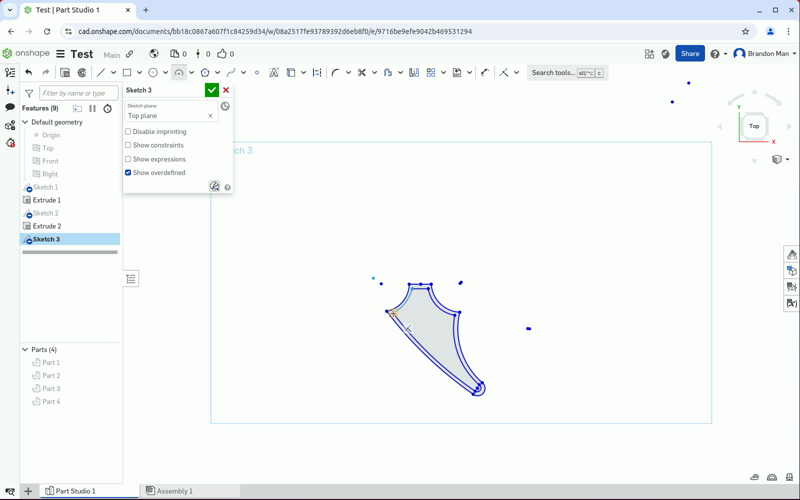
key_down(shift)
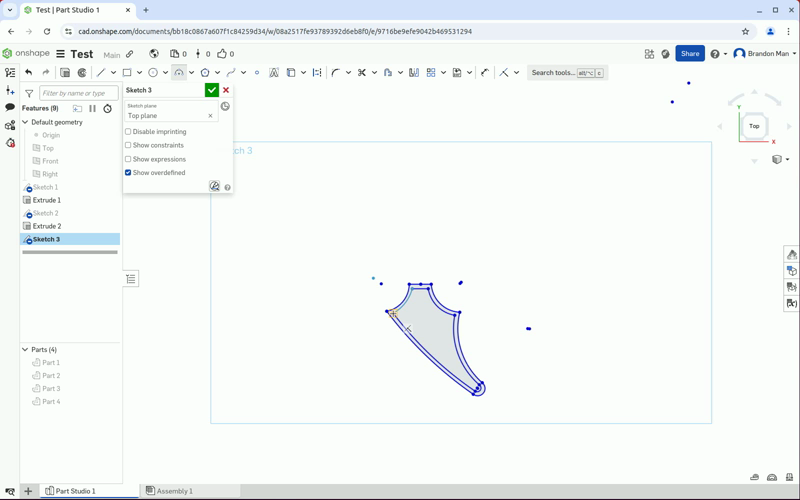
mouse_move(406, 303)
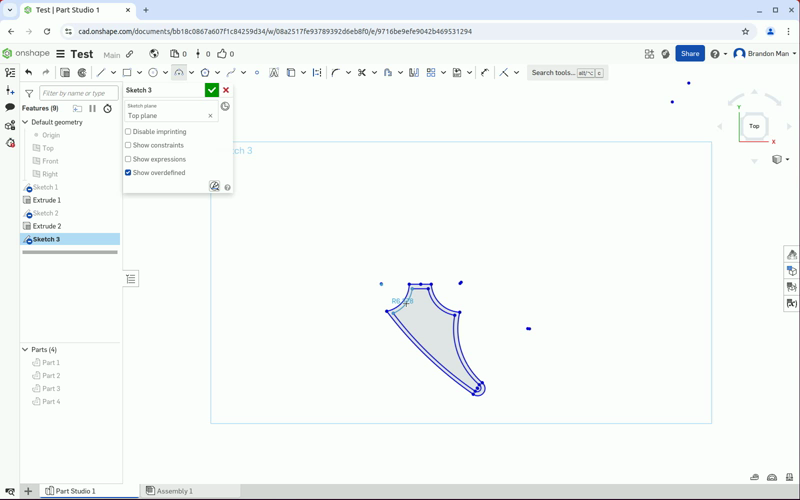
scroll(6)
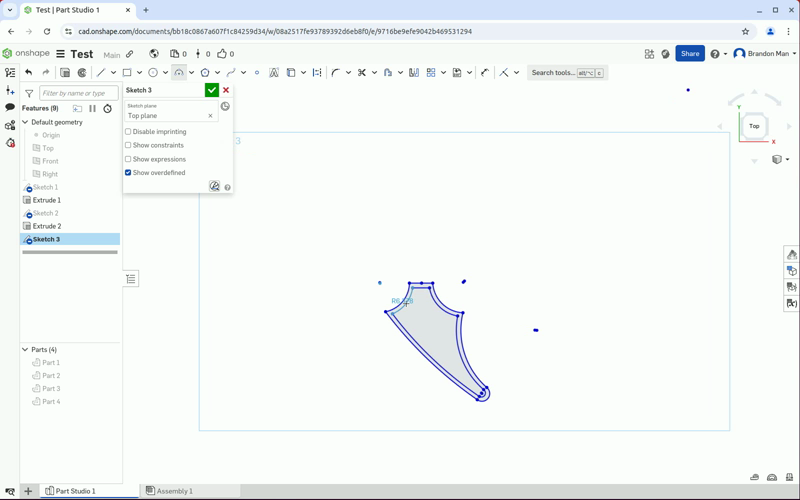
scroll(6)
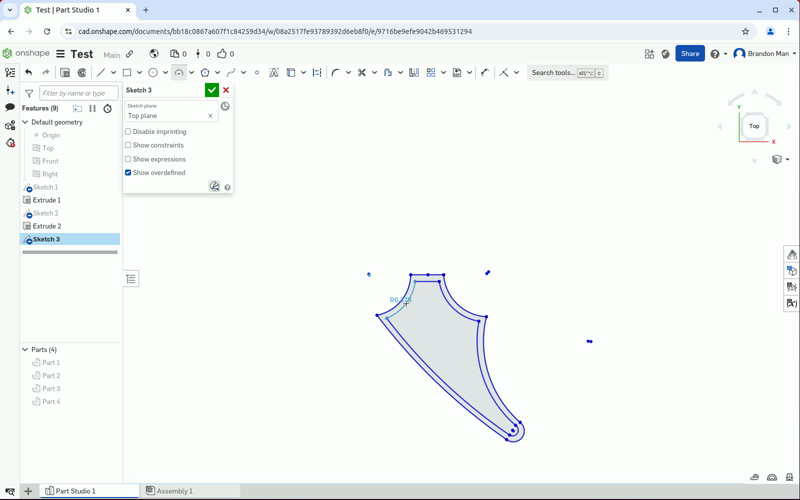
scroll(6)
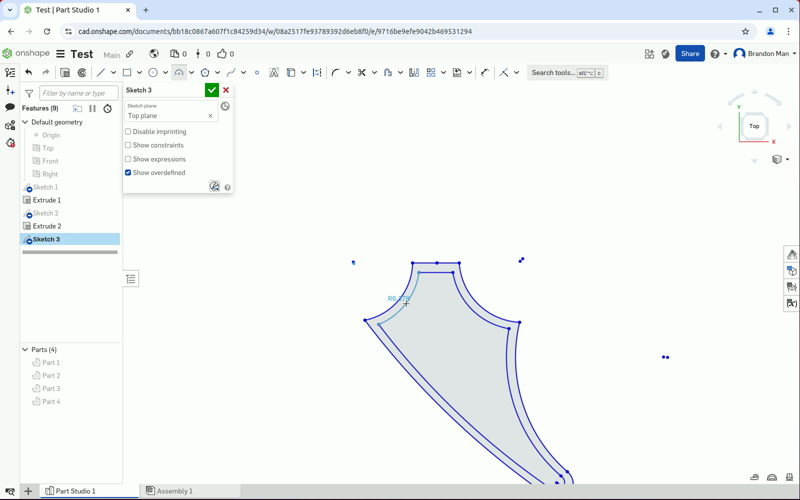
scroll(6)
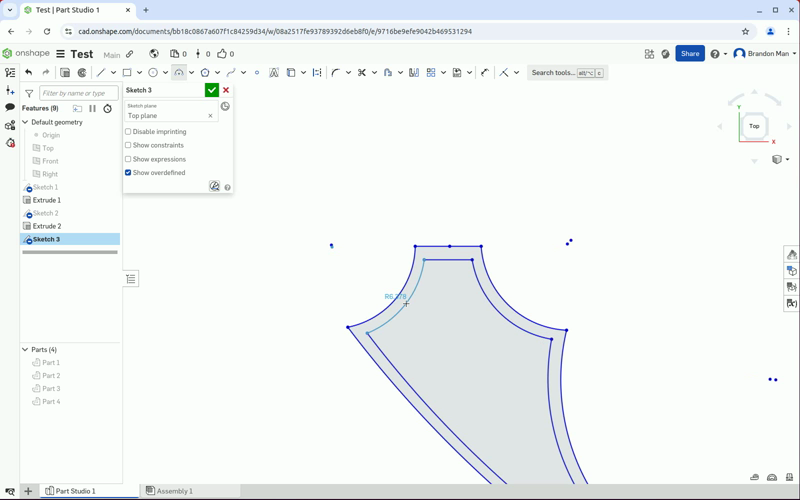
scroll(6)
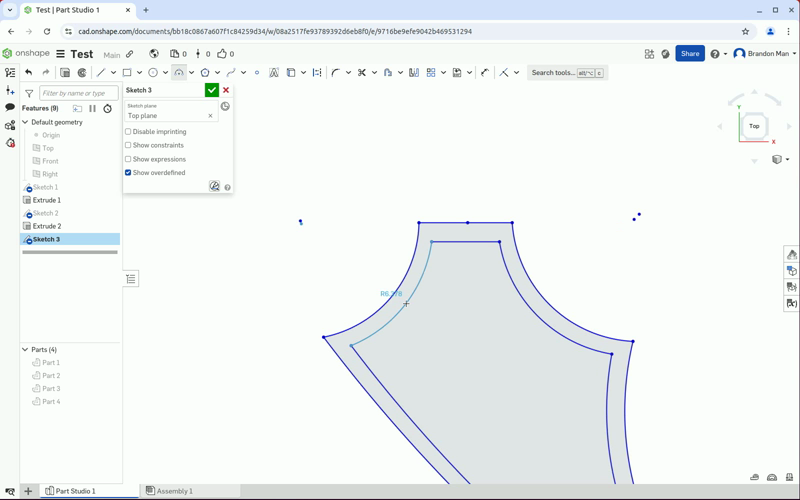
scroll(6)
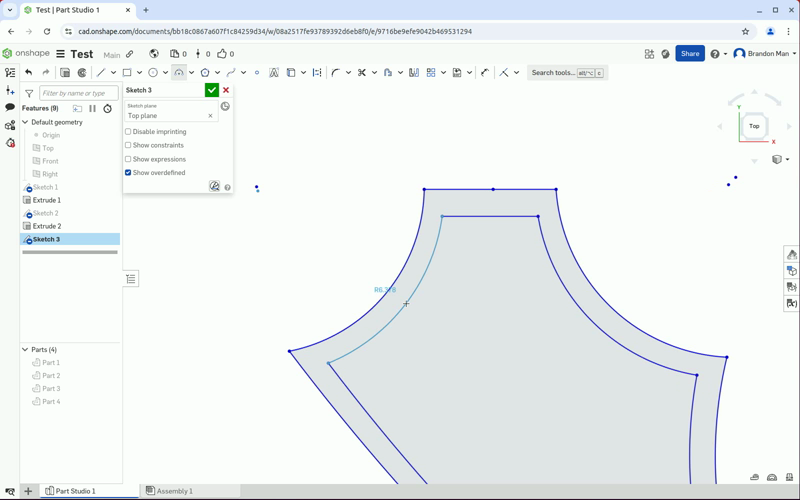
scroll(6)
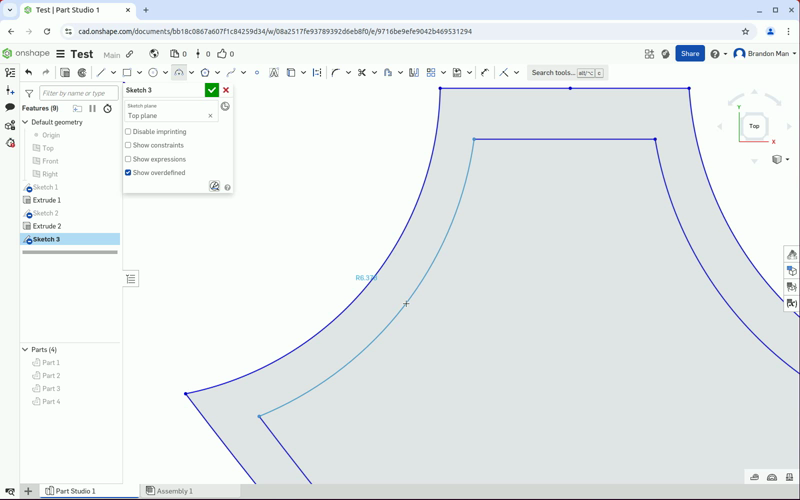
click(406, 303)
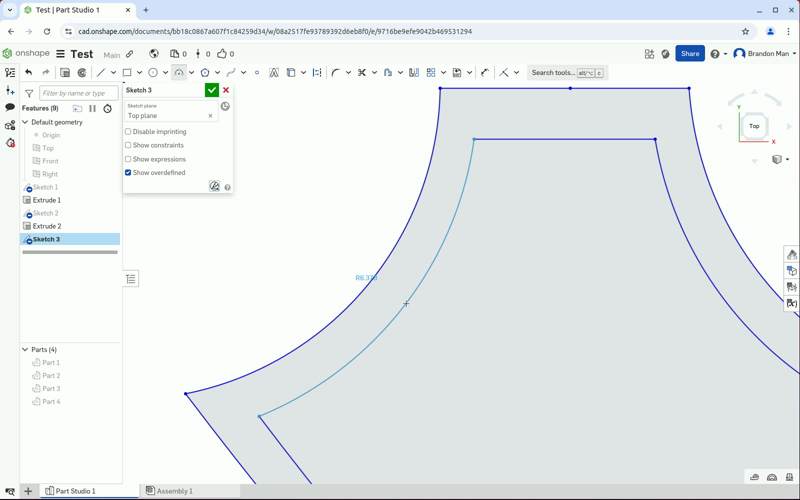
scroll(-6)
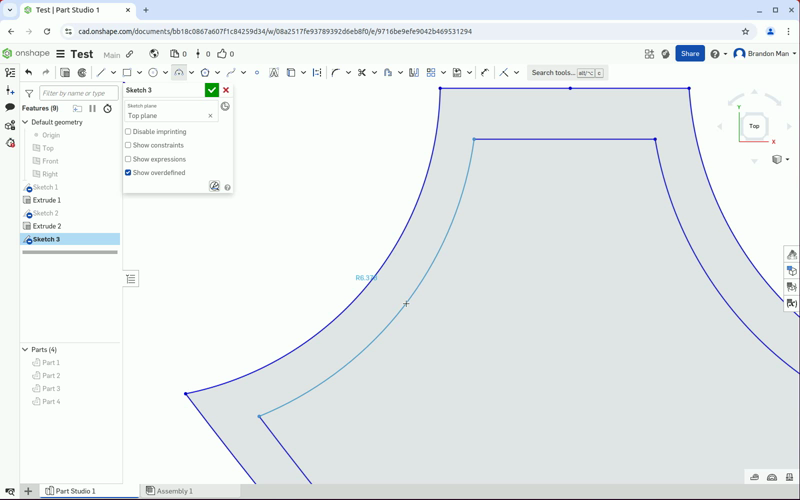
scroll(-6)
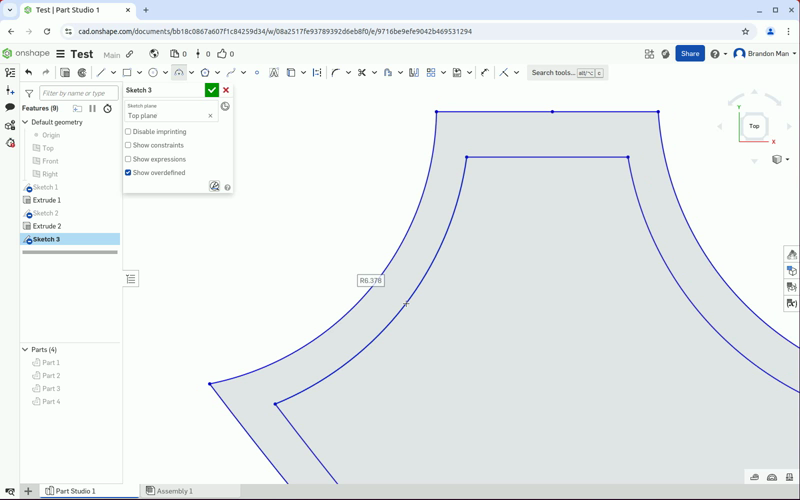
scroll(-6)
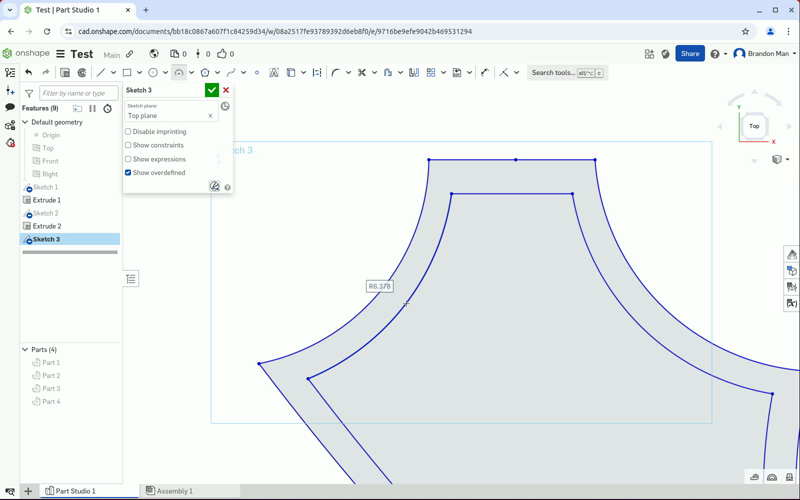
scroll(-6)
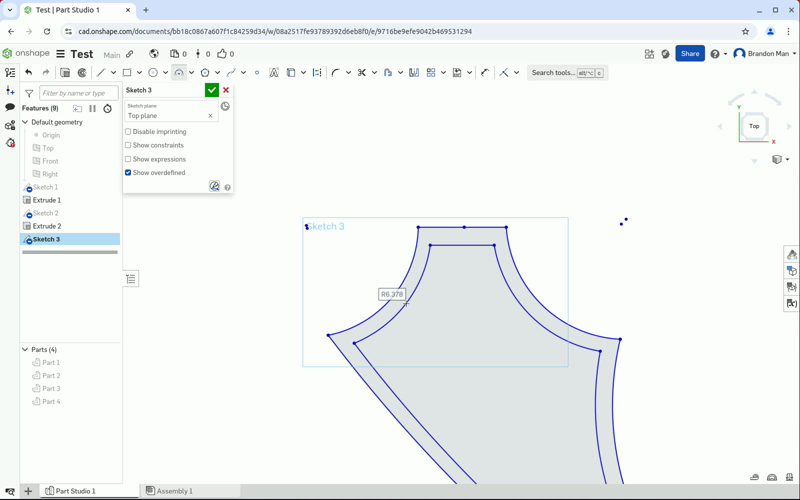
scroll(-6)
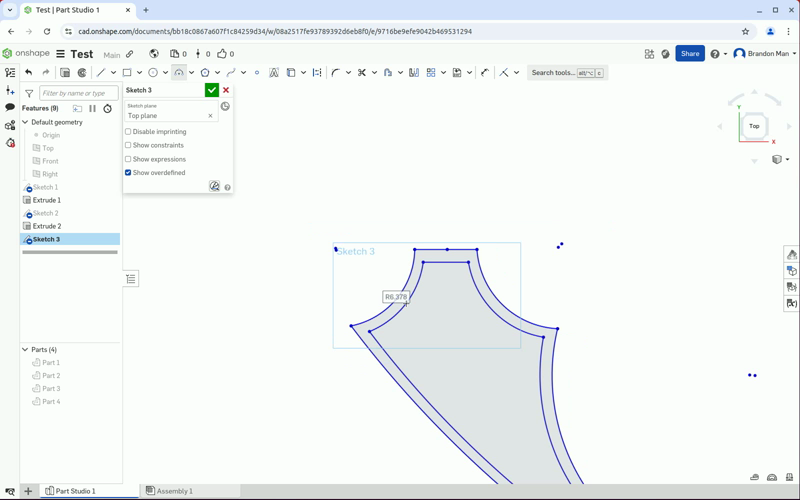
scroll(-6)
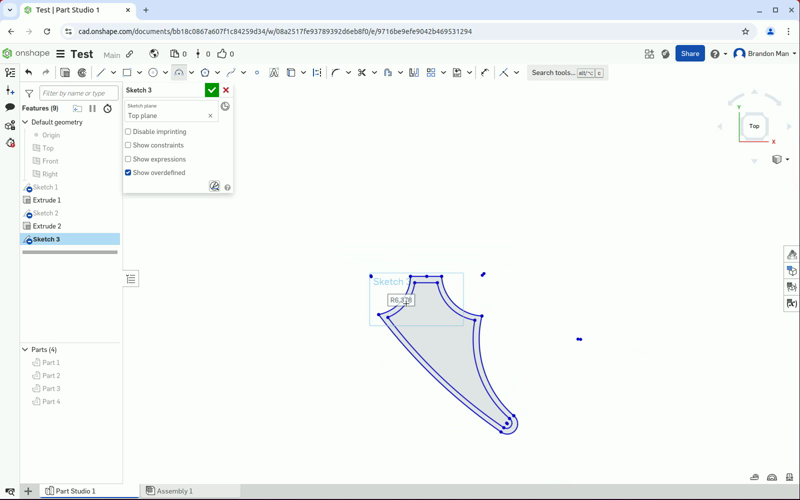
scroll(-6)
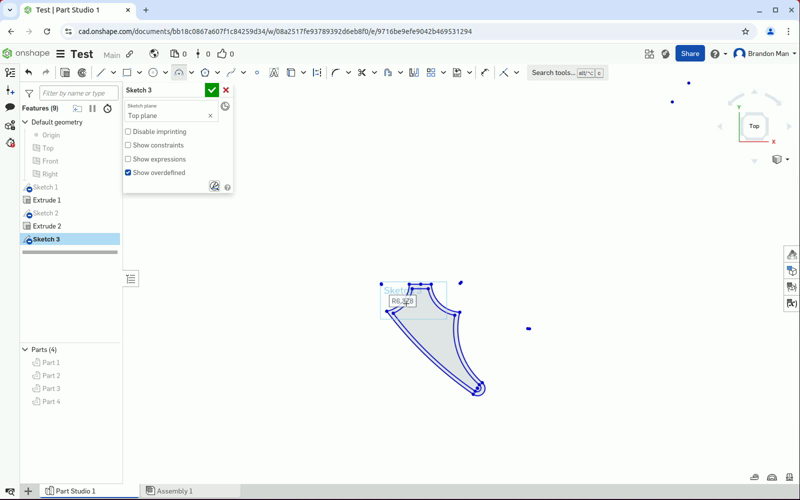
key_up(shift)
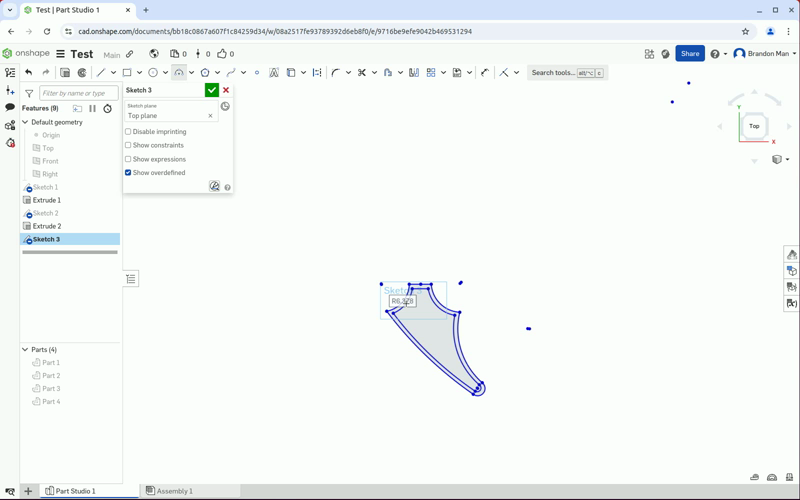
key(esc)
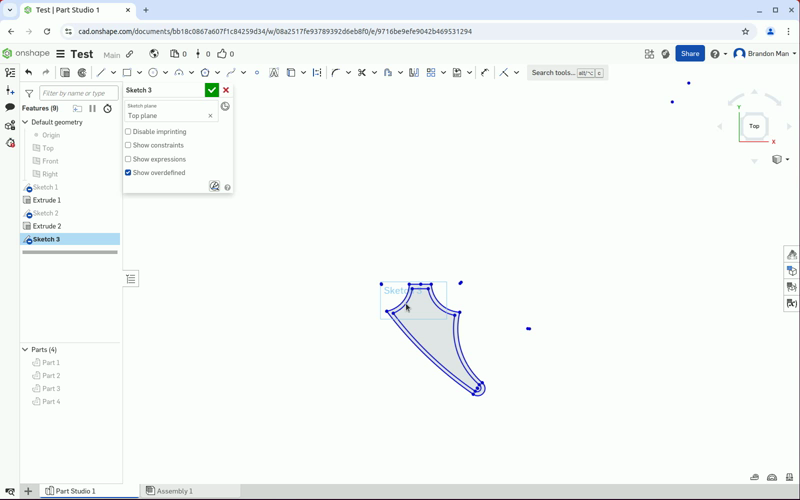
mouse_move(416, 286)
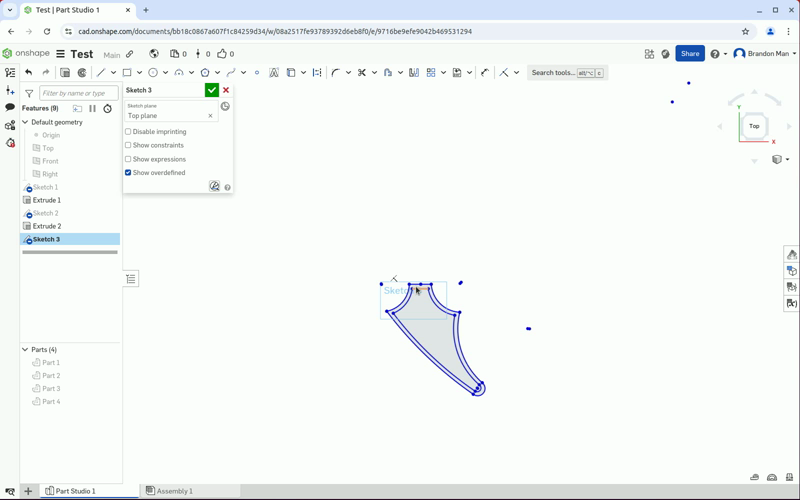
scroll(6)
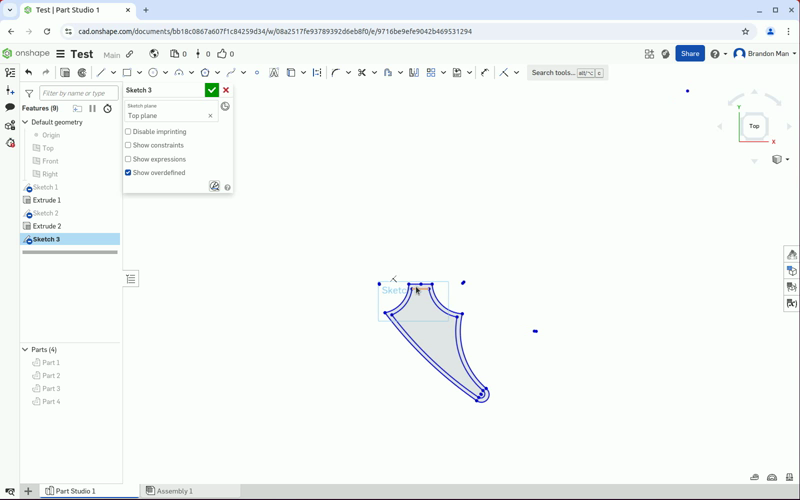
scroll(6)
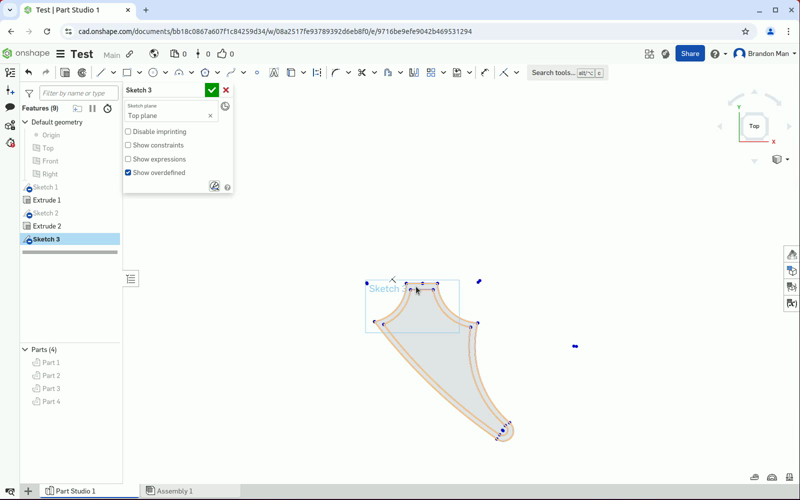
scroll(6)
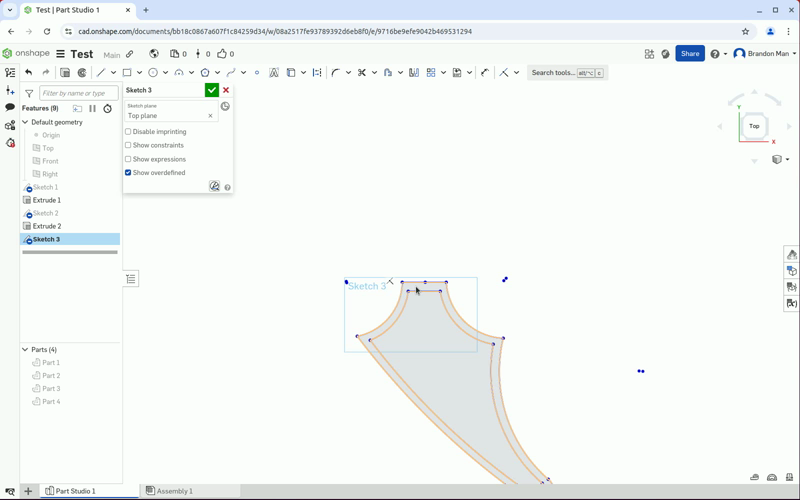
scroll(6)
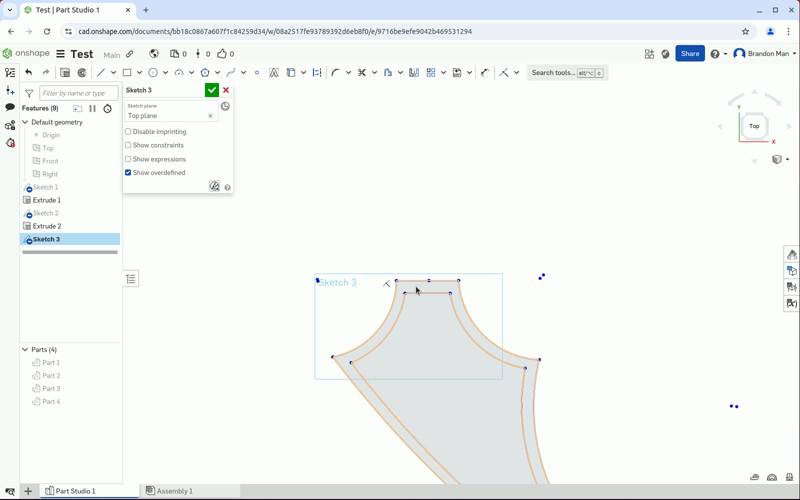
scroll(6)
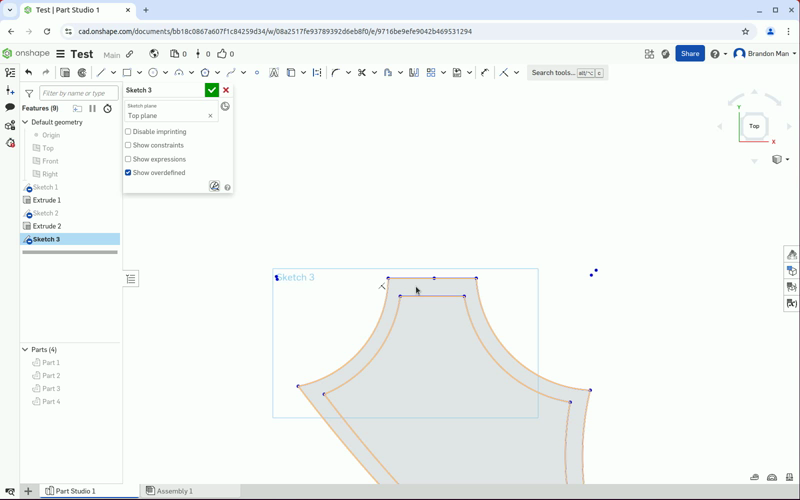
scroll(6)
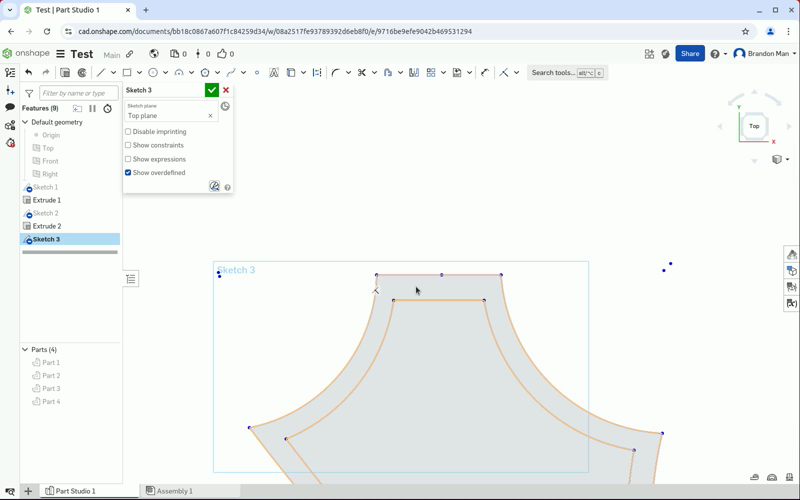
scroll(6)
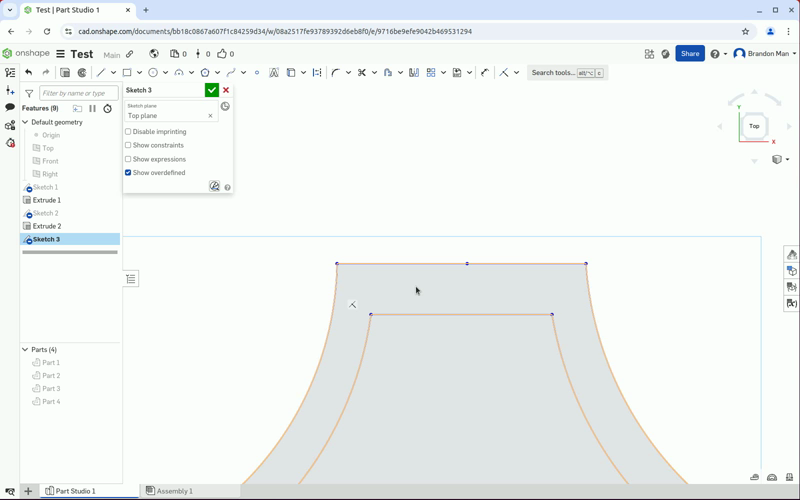
click(416, 286)
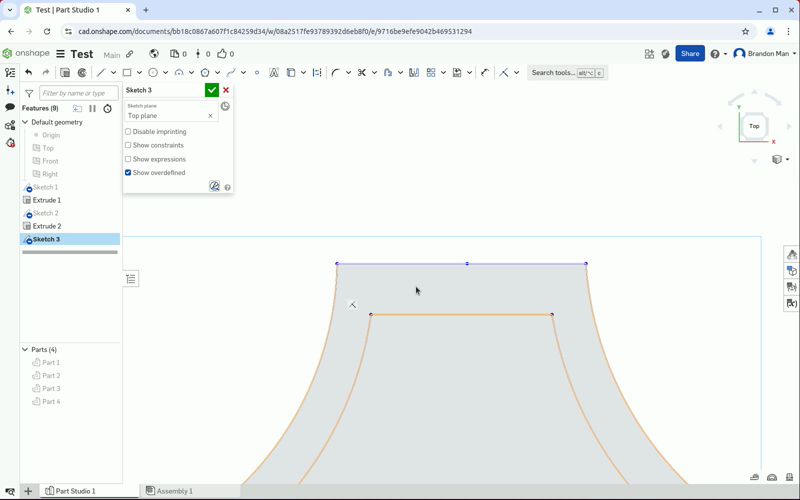
scroll(-6)
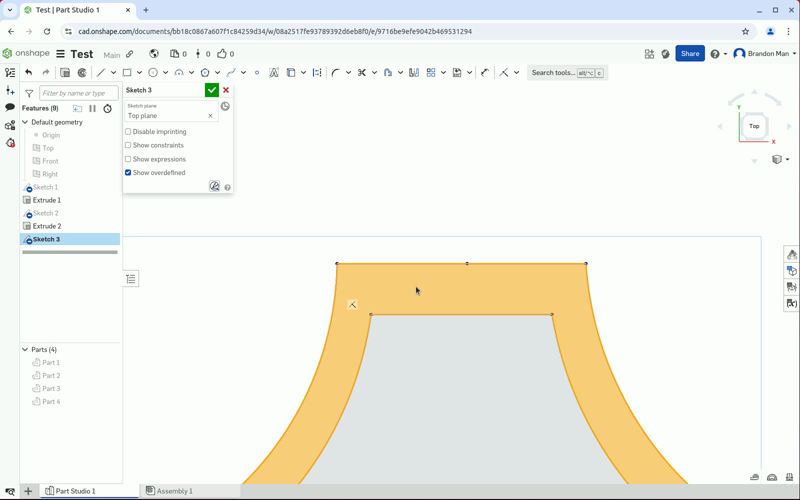
scroll(-6)
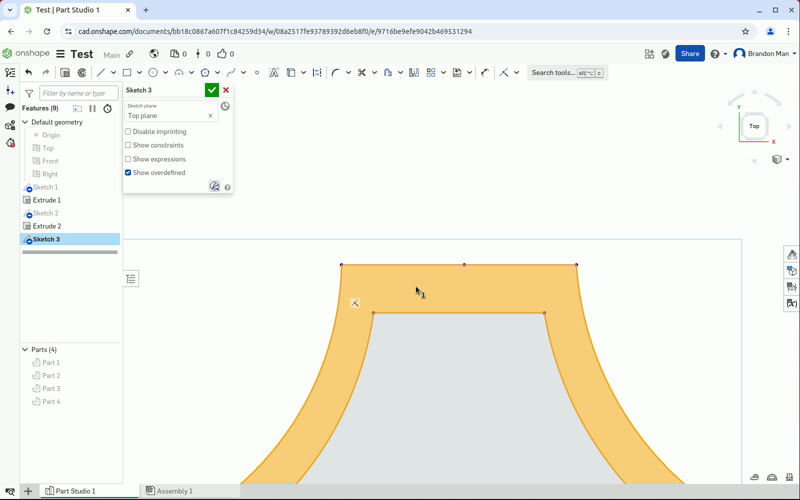
scroll(-6)
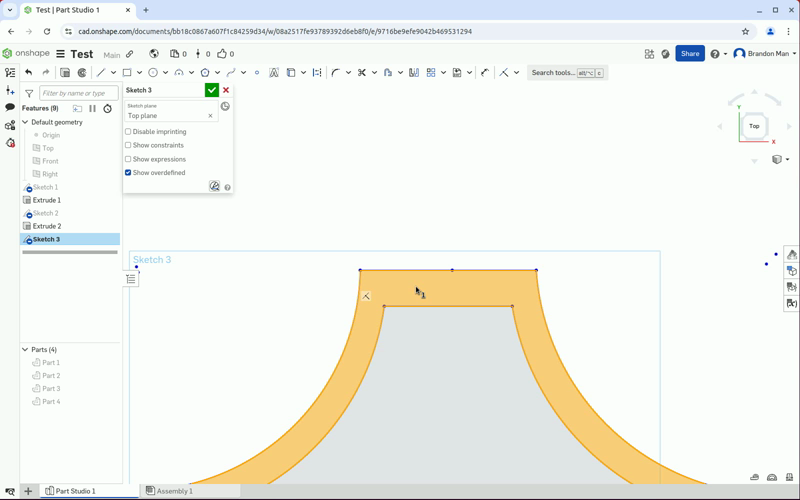
scroll(-6)
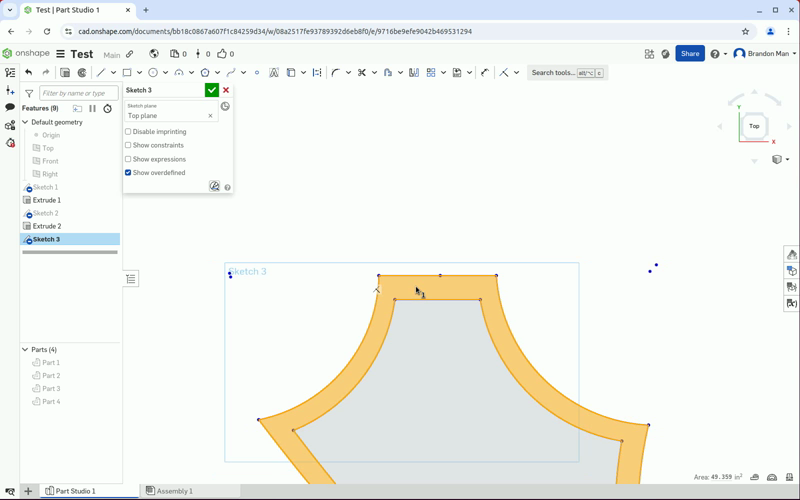
scroll(-6)
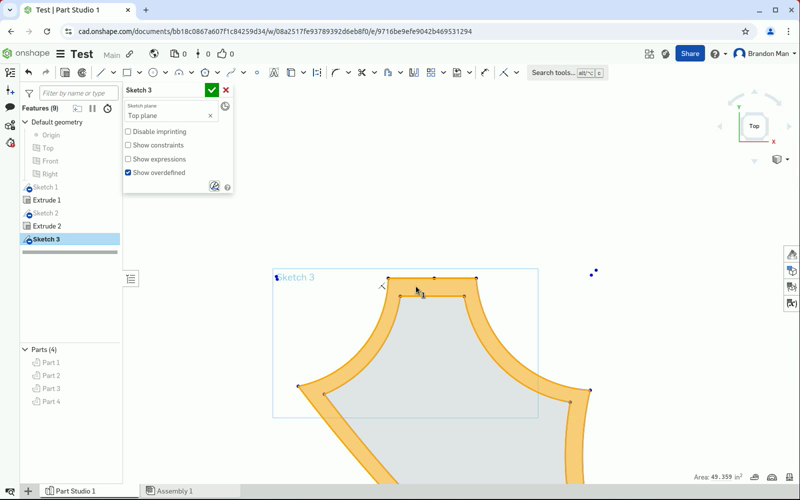
scroll(-6)
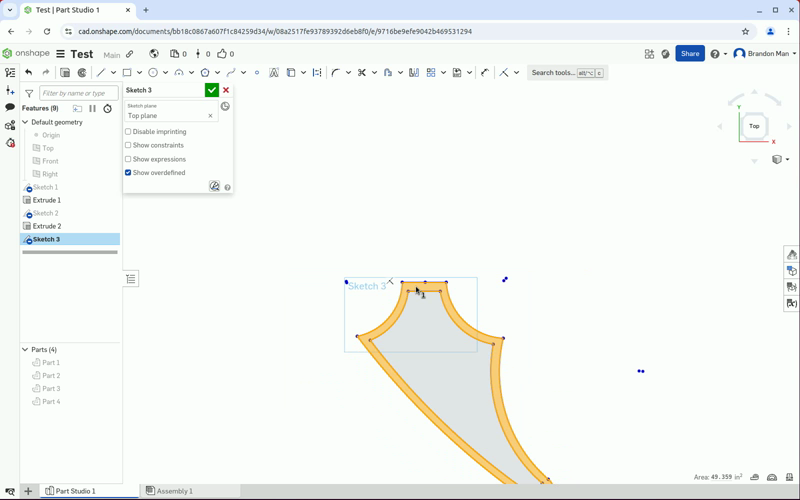
scroll(-6)
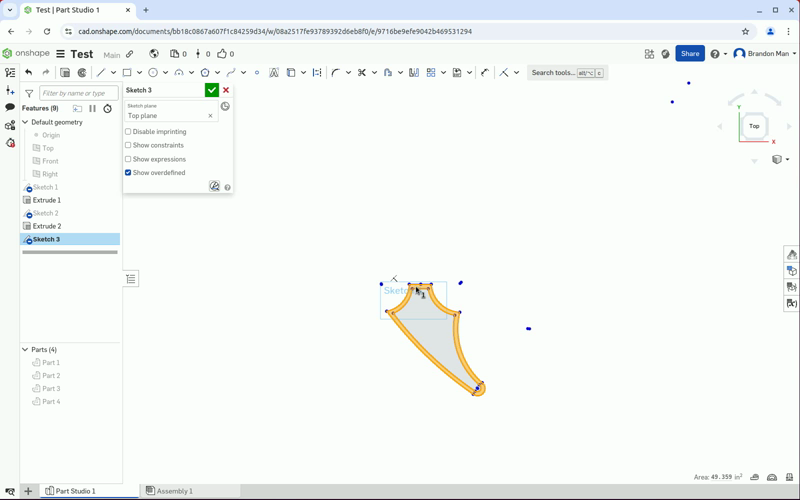
mouse_move(73, 352)
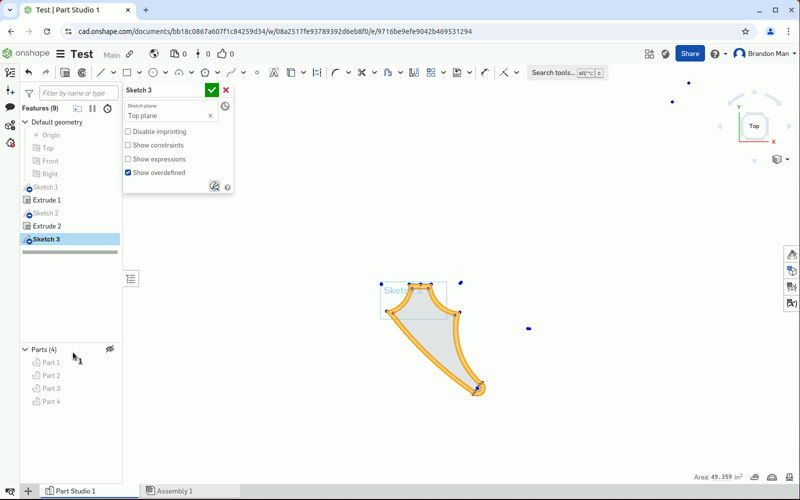
key(shift+y)
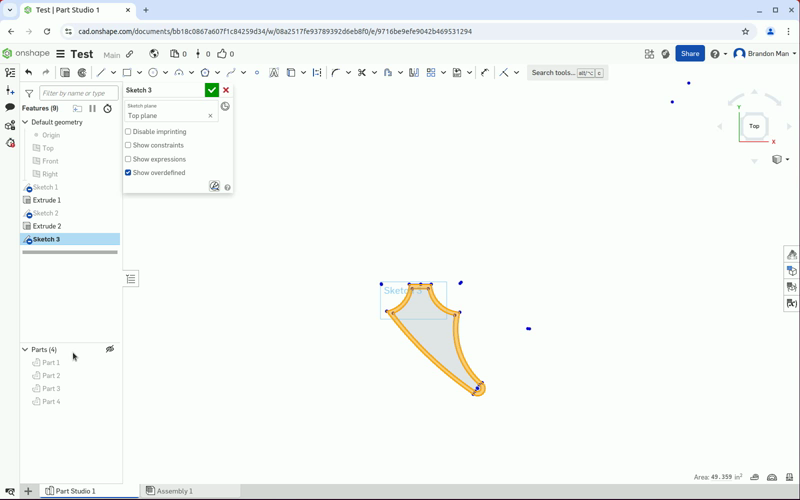
key(shift+e)
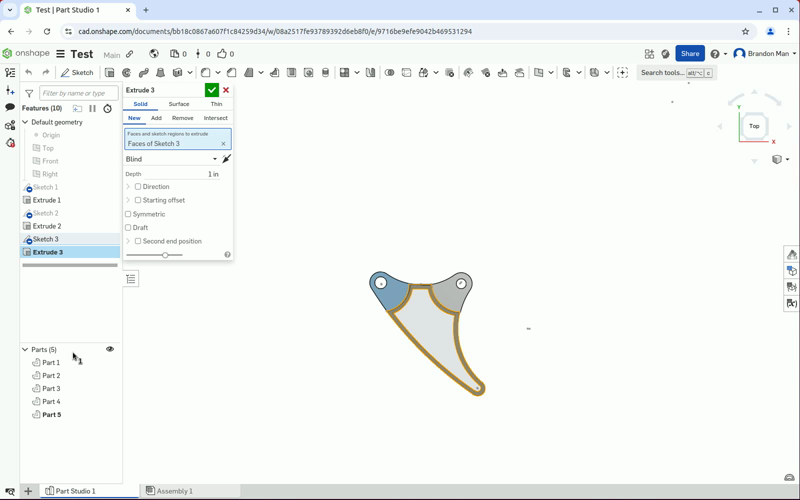
mouse_move(143, 106)
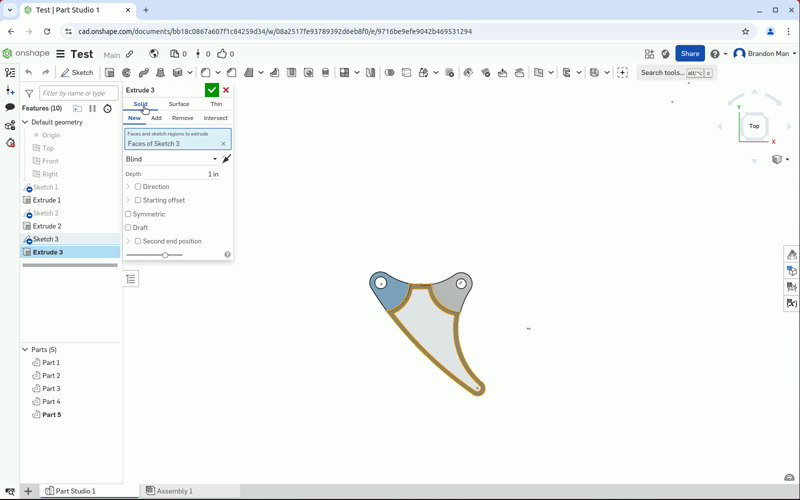
click(143, 106)
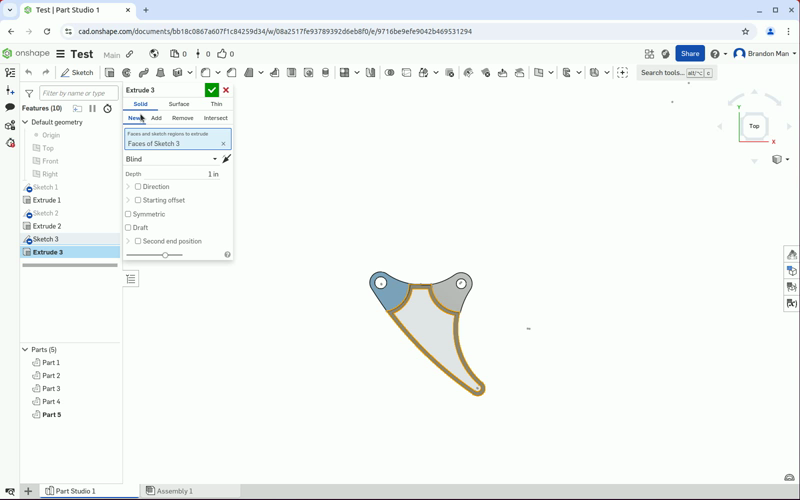
mouse_move(137, 120)
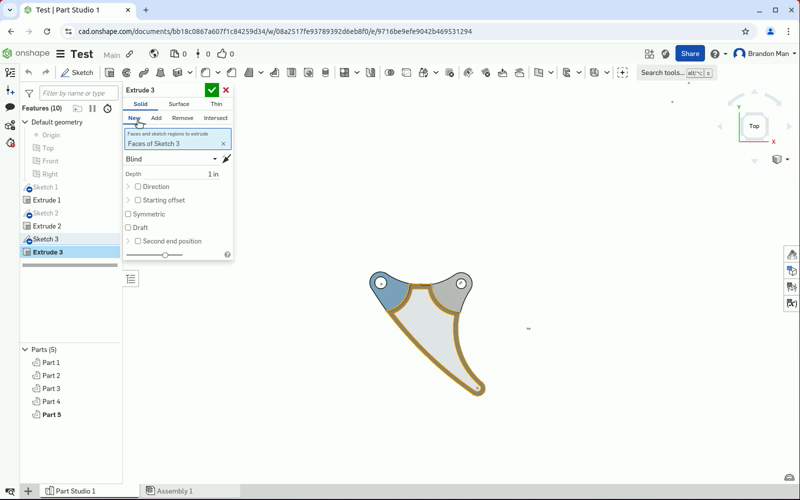
click(137, 120)
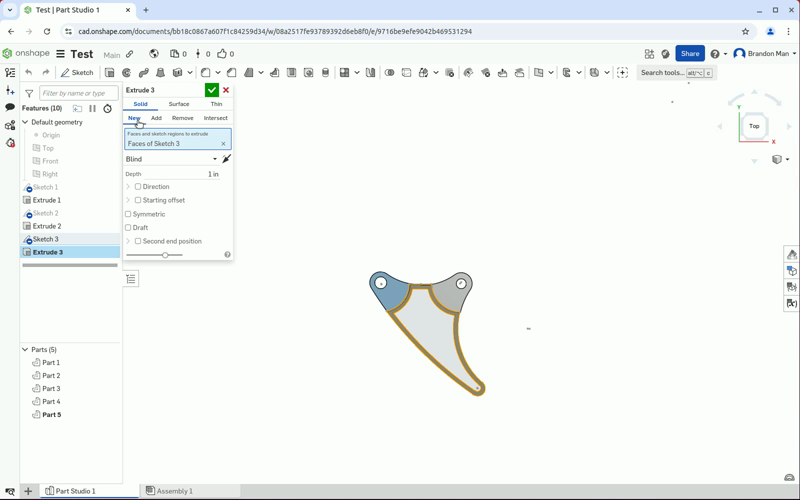
key(tab, 4)
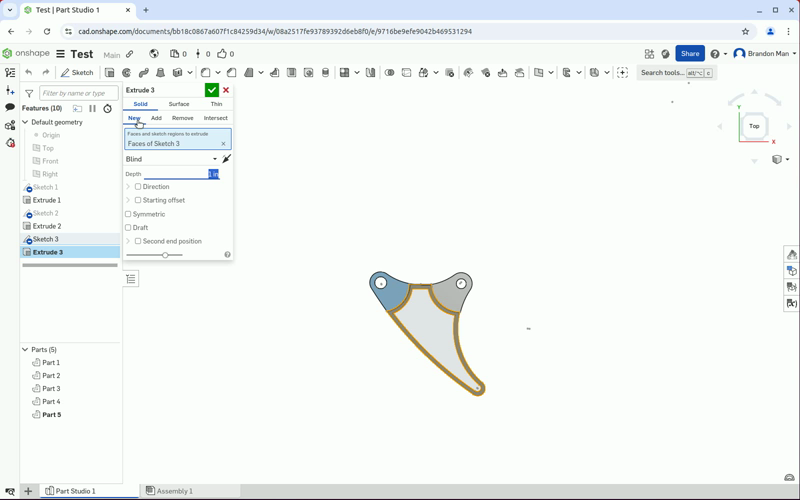
text(7.462)
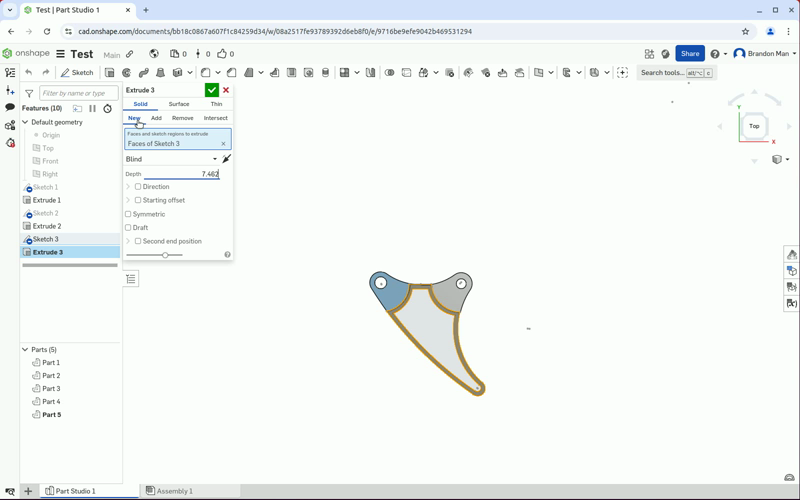
key(enter)
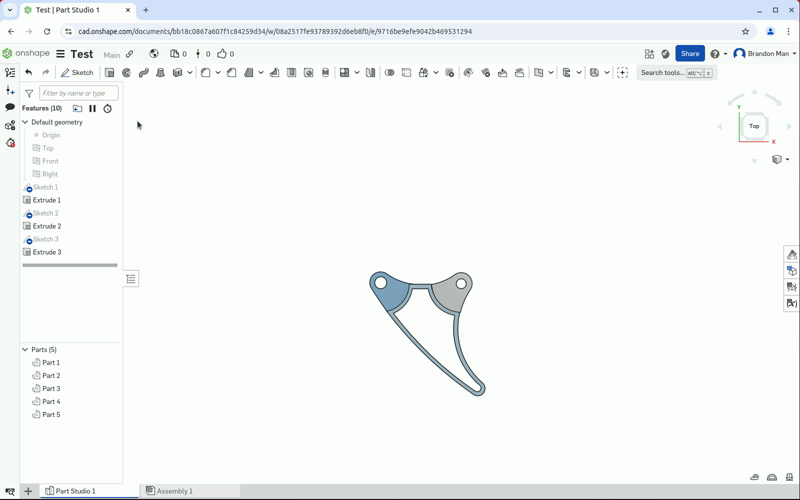
key(shift+h)
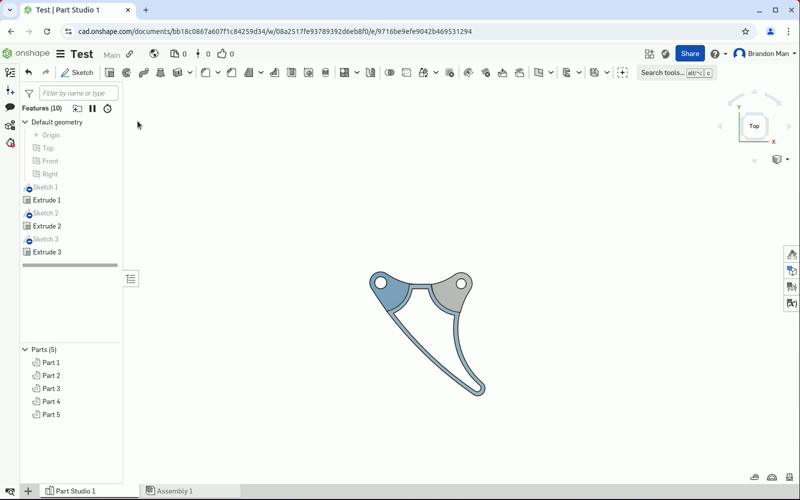
key(shift+h)
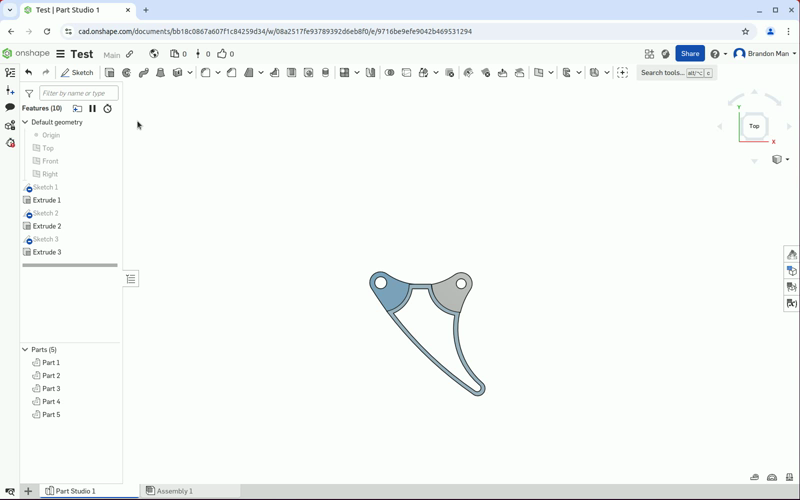
mouse_move(73, 189)
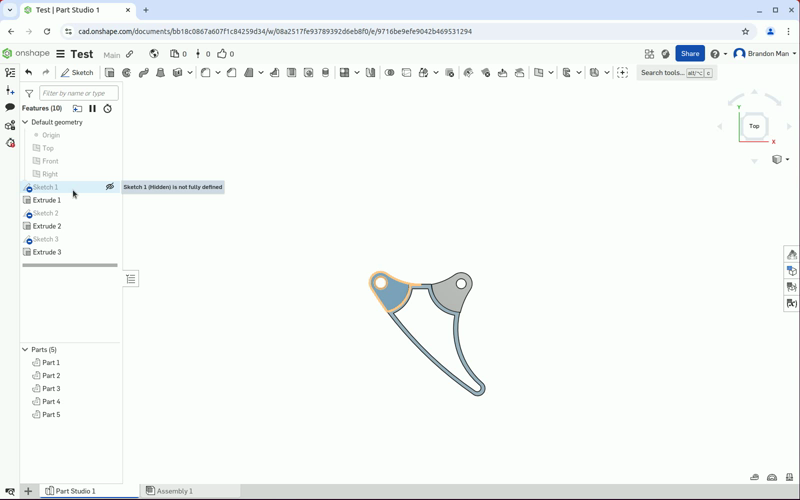
click(73, 189)
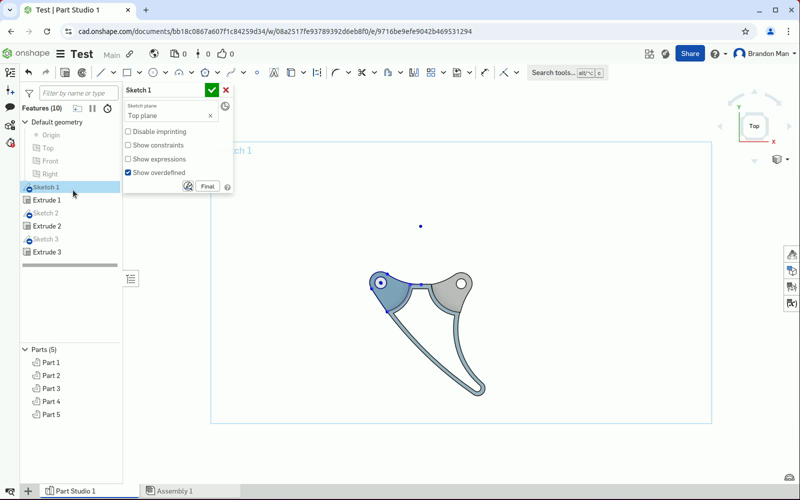
mouse_move(229, 92)
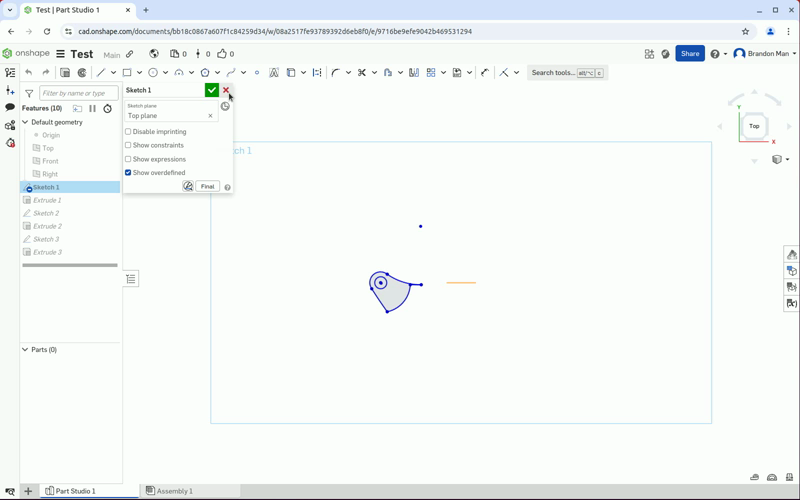
click(229, 92)
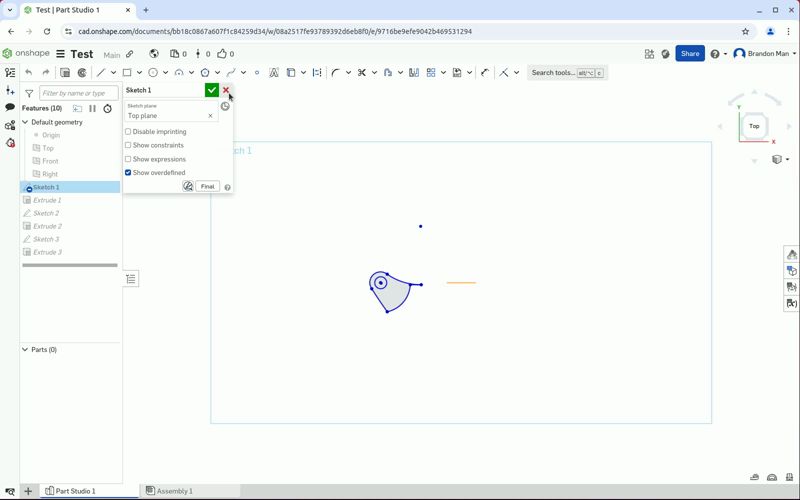
key(shift+s)
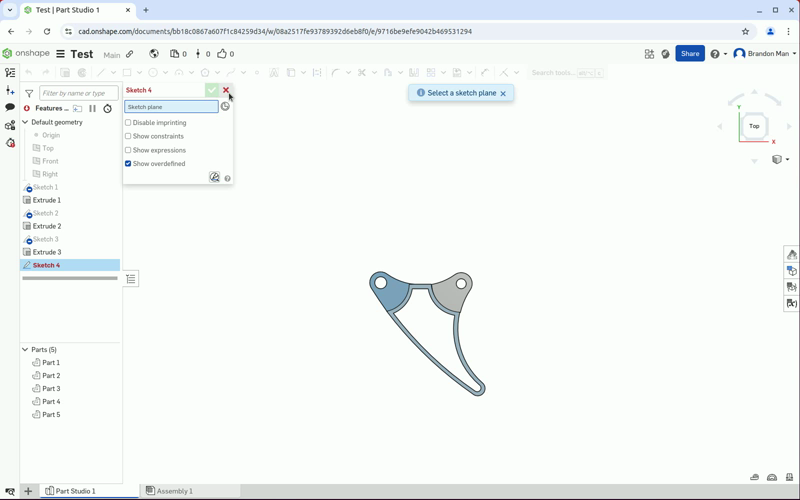
mouse_move(73, 150)
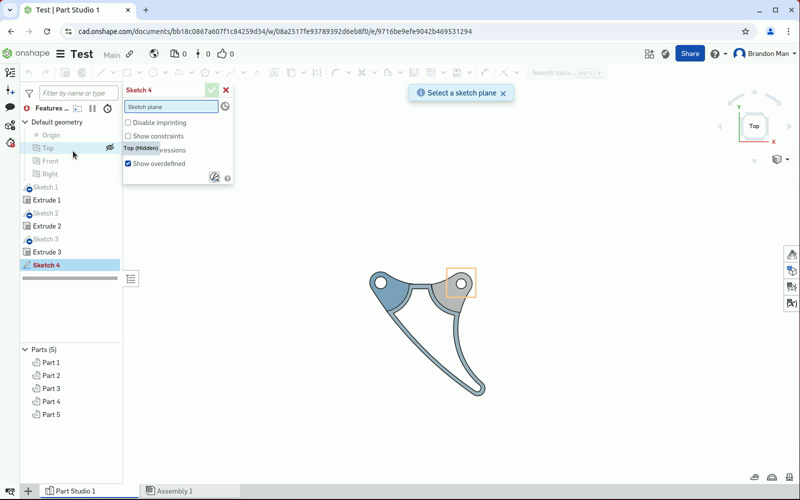
click(73, 150)
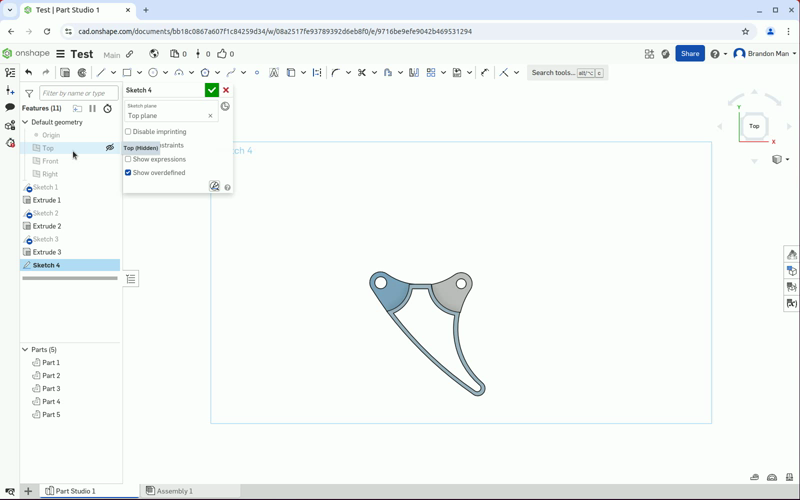
mouse_move(73, 352)
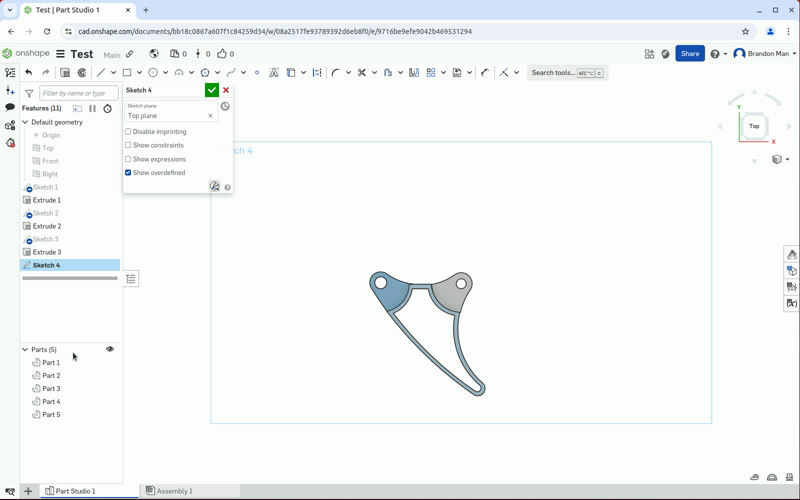
key(y)
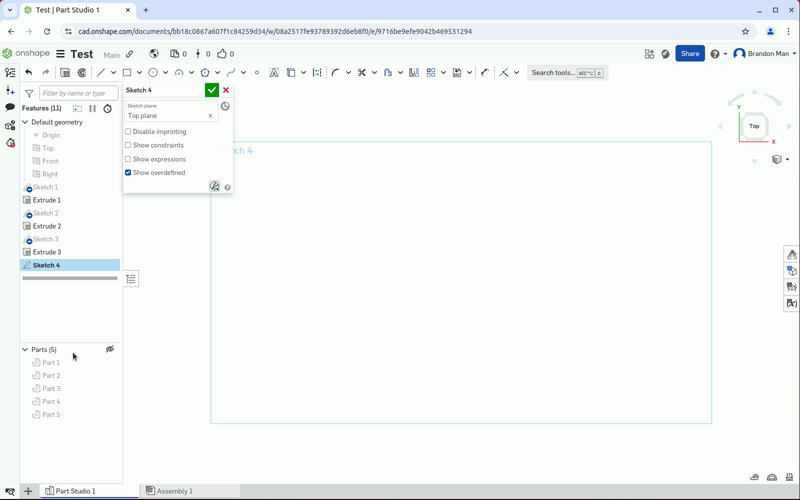
key(a)
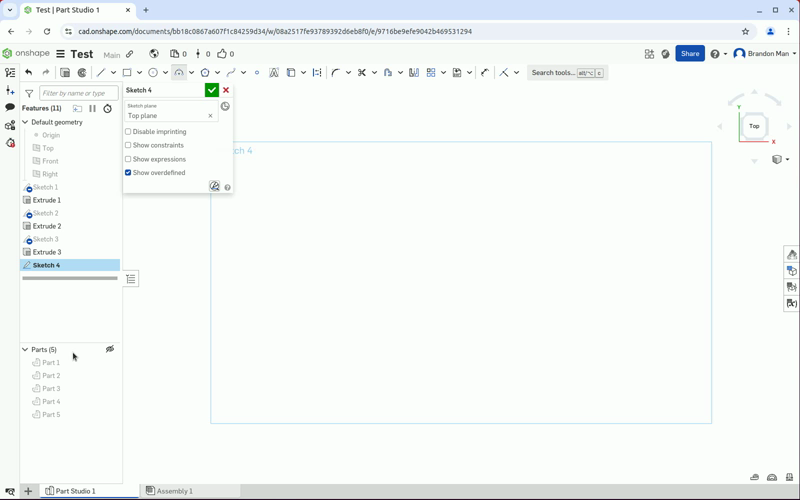
key_down(shift)
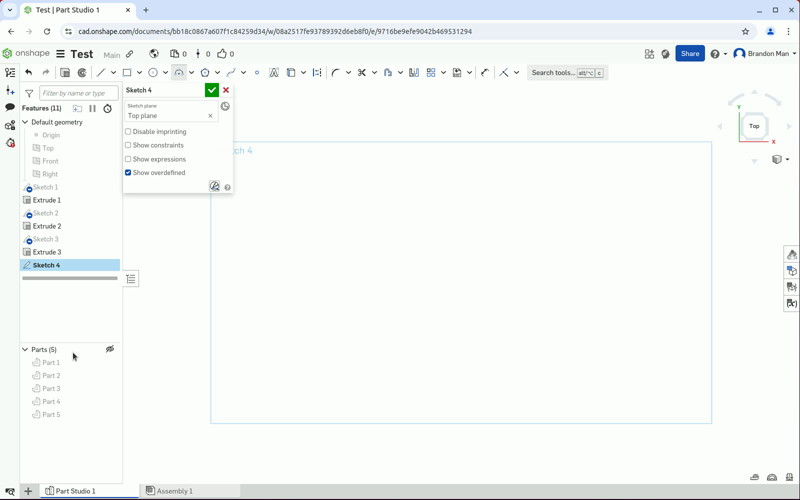
mouse_move(393, 313)
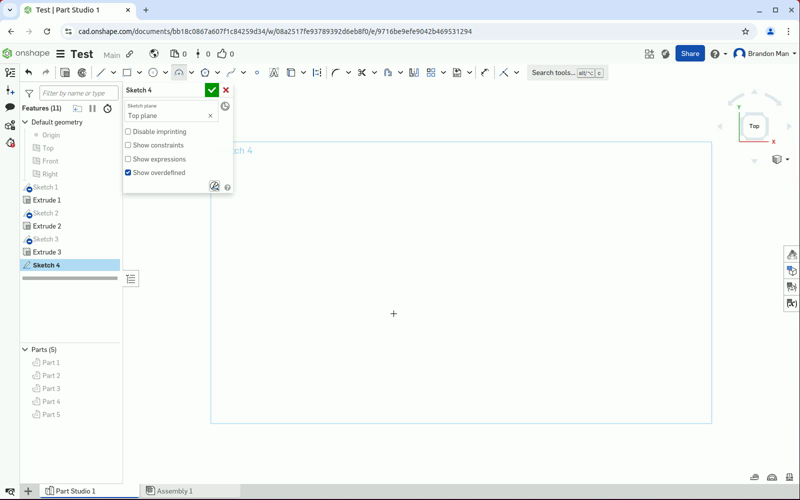
click(393, 313)
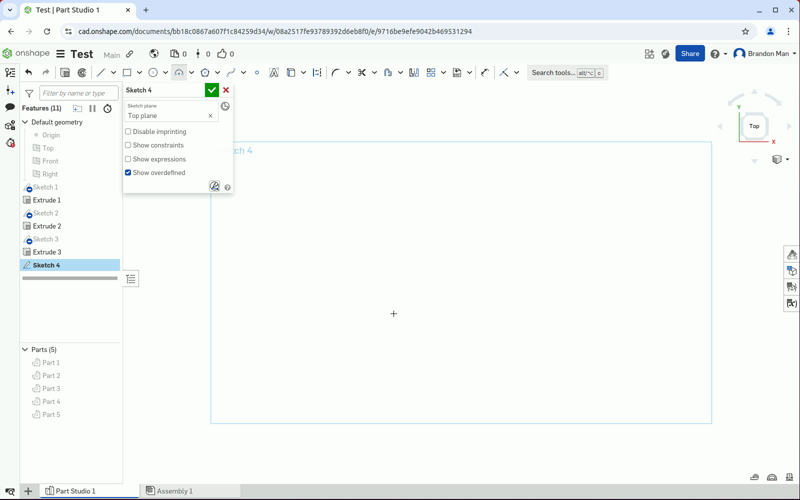
key_up(shift)
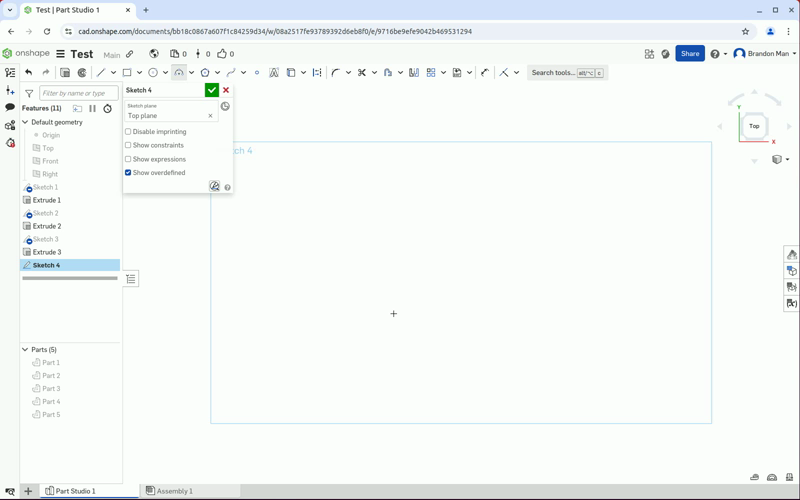
key_down(shift)
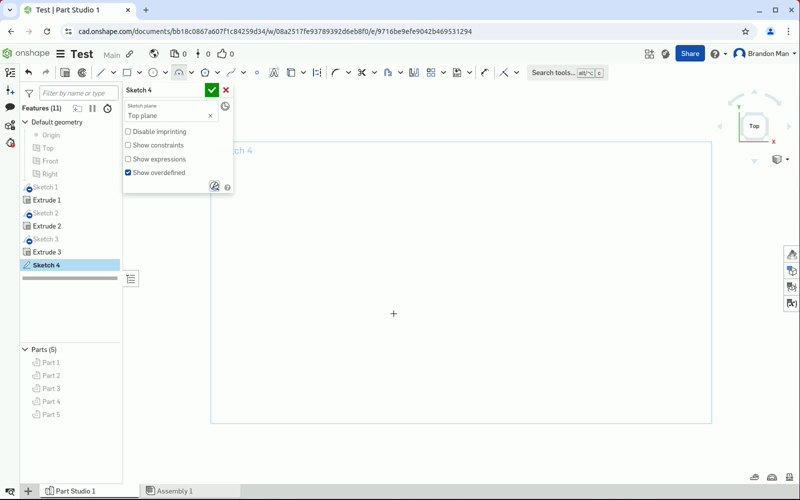
mouse_move(476, 391)
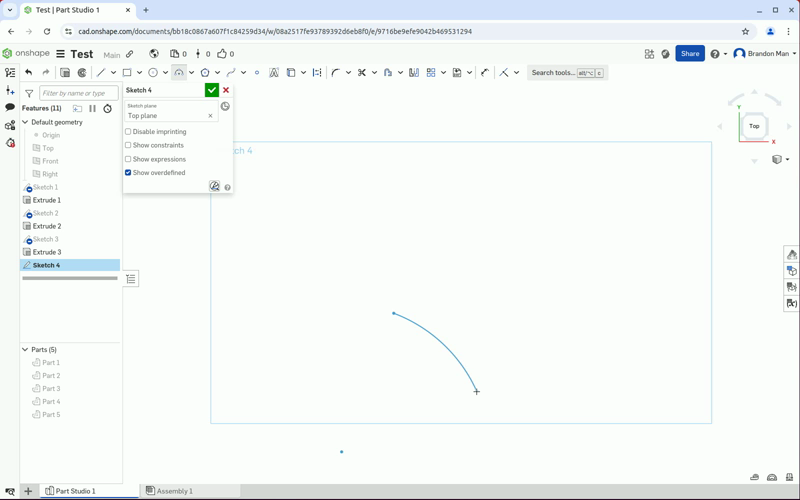
click(476, 391)
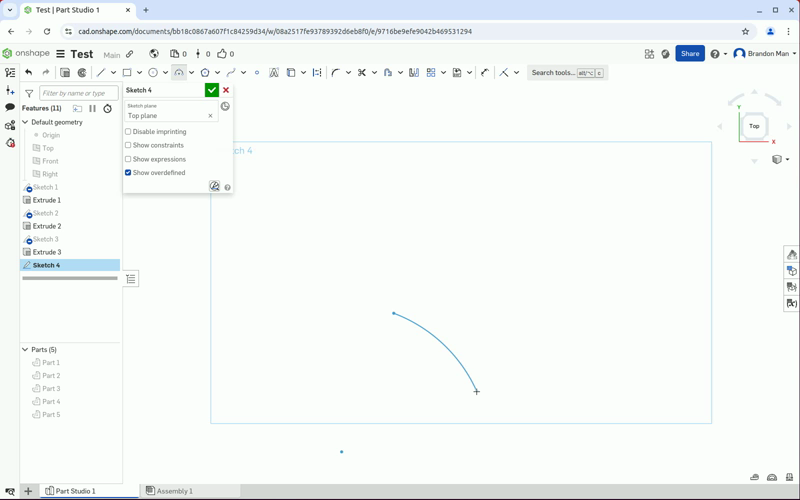
mouse_move(432, 355)
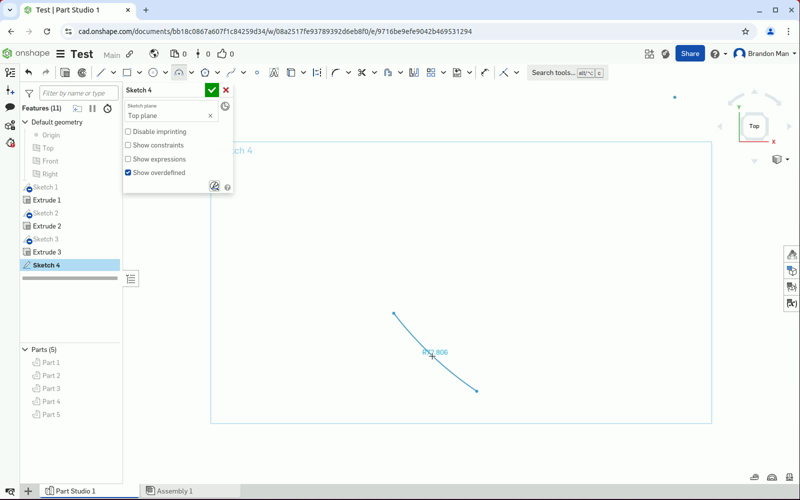
click(432, 355)
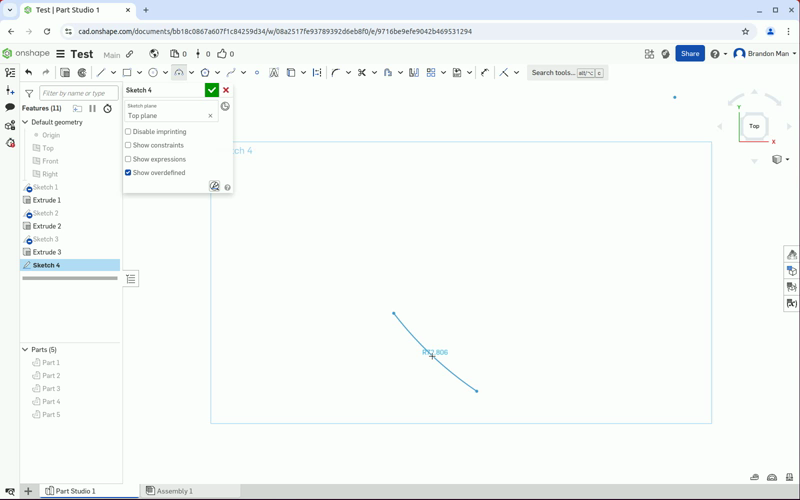
key_up(shift)
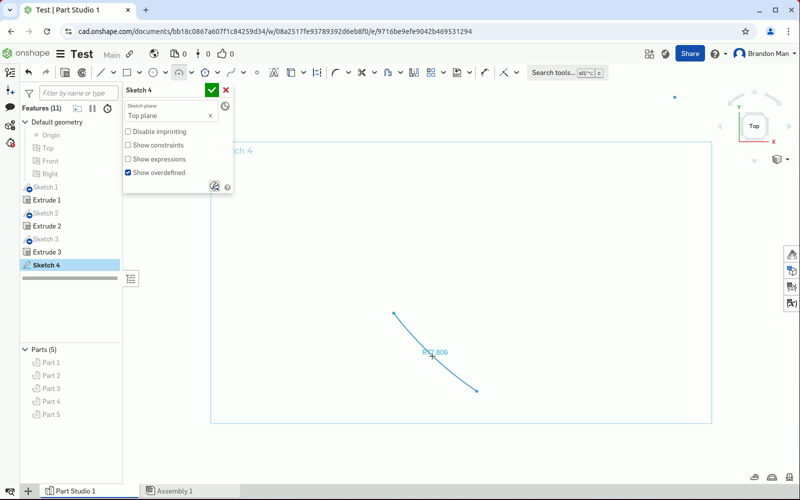
mouse_move(476, 391)
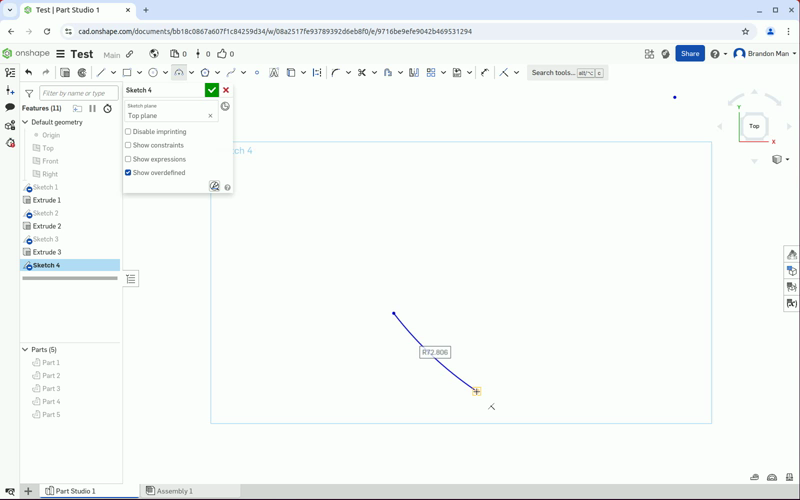
click(476, 391)
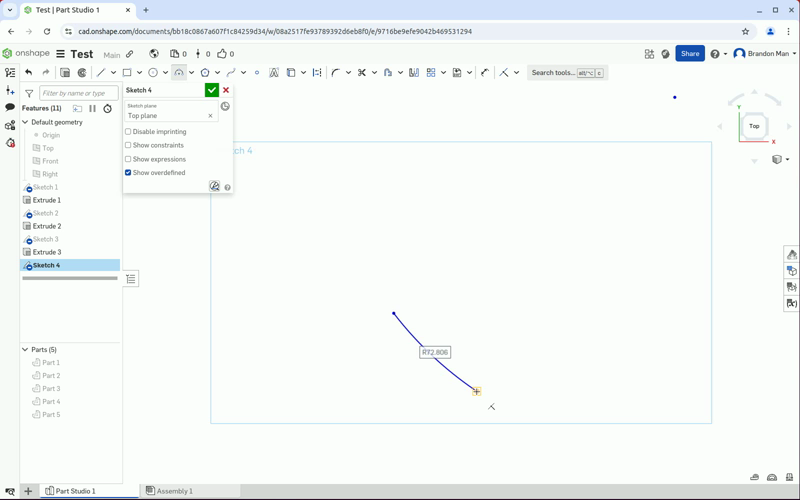
key_down(shift)
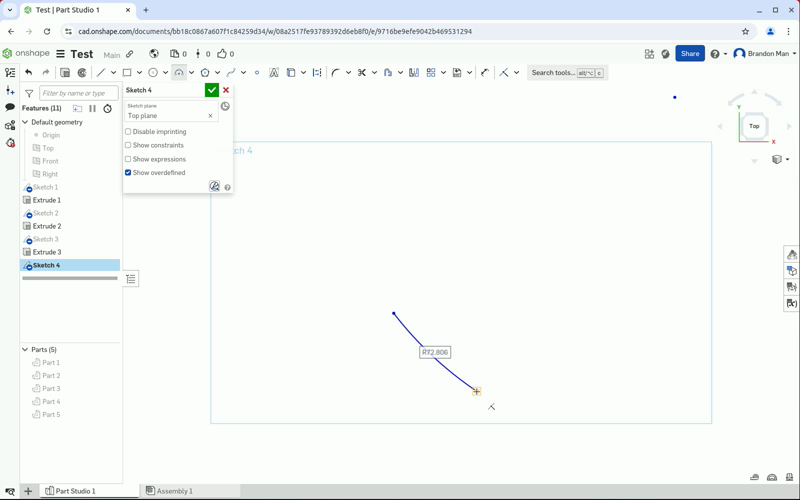
mouse_move(481, 385)
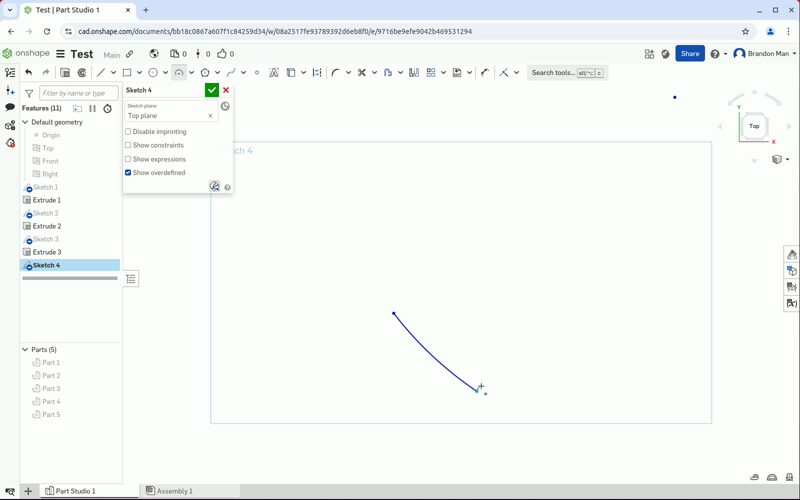
scroll(6)
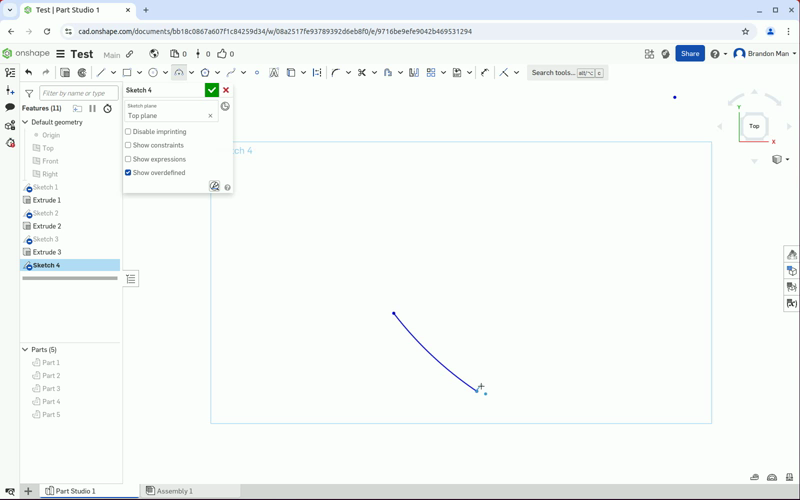
scroll(6)
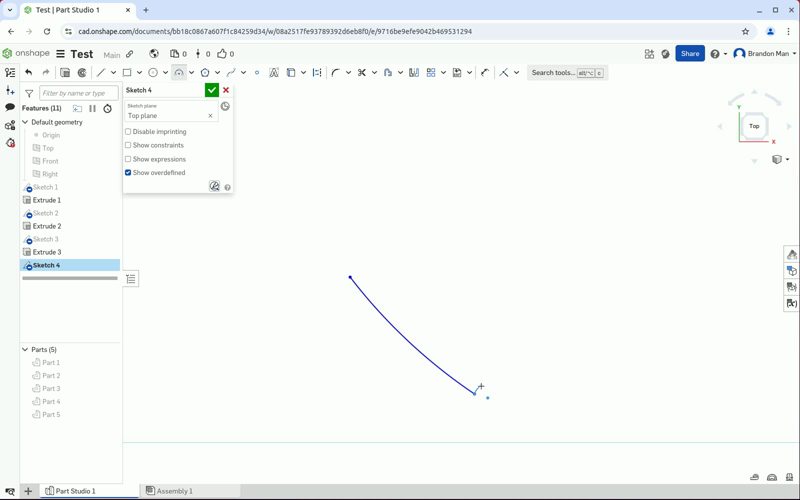
scroll(6)
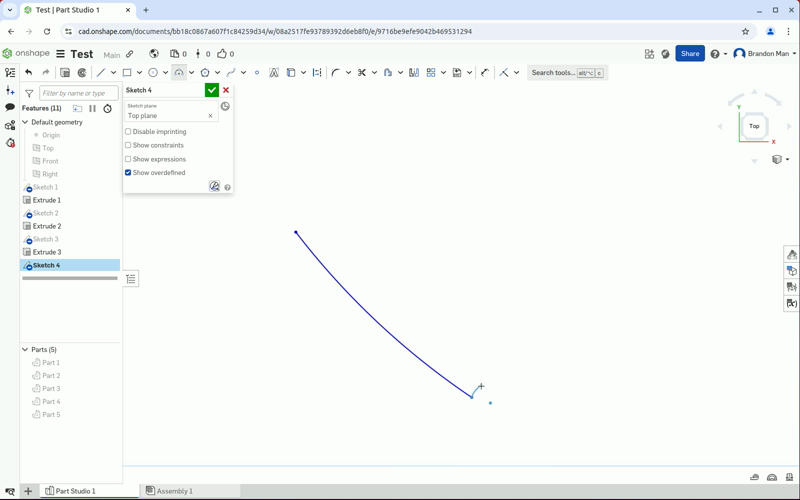
scroll(6)
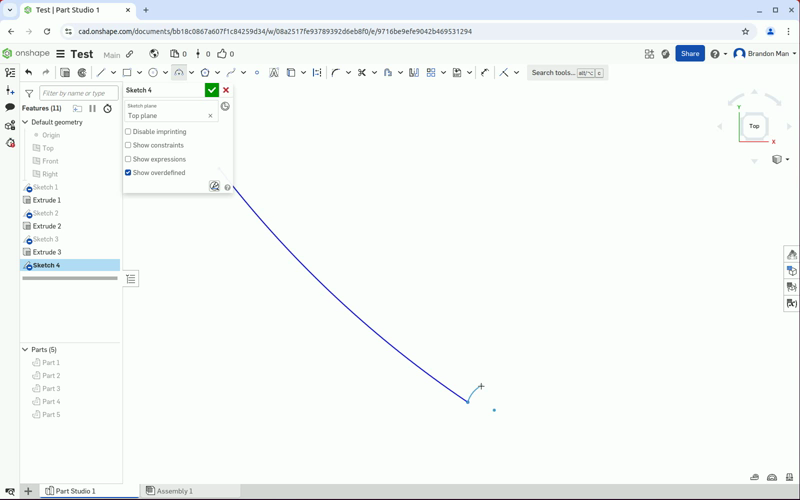
scroll(6)
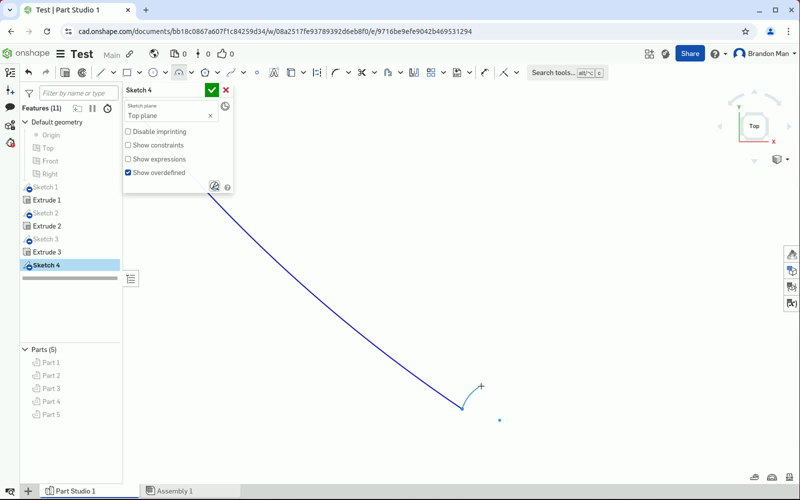
scroll(6)
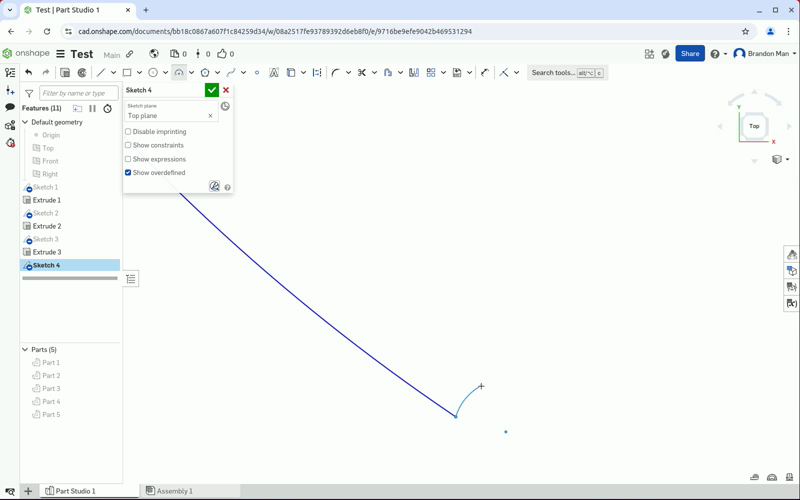
scroll(6)
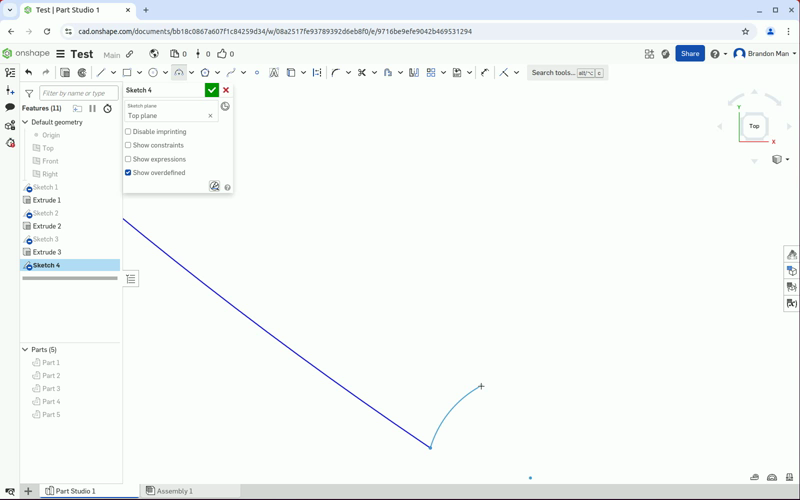
click(481, 385)
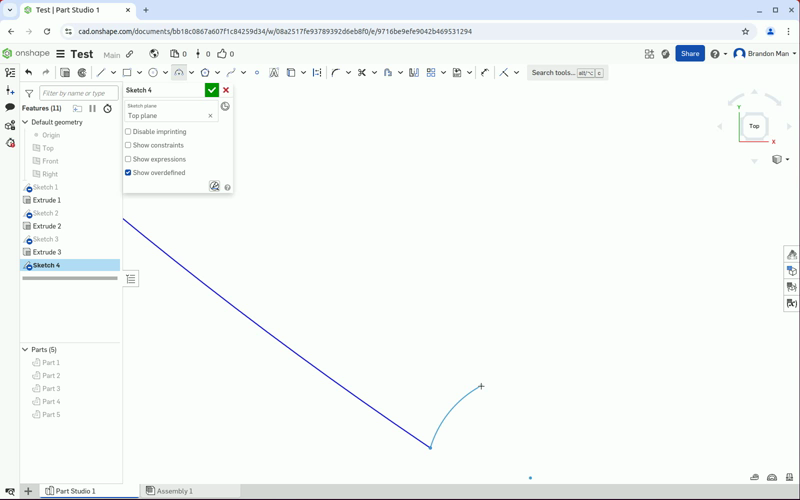
scroll(-6)
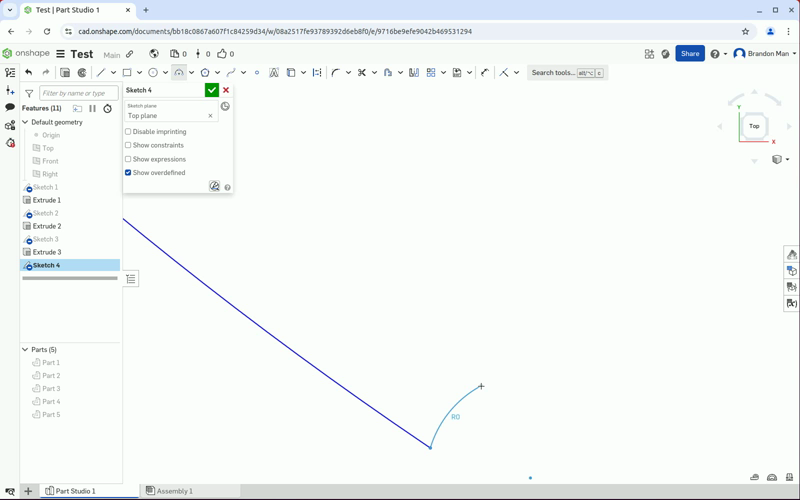
scroll(-6)
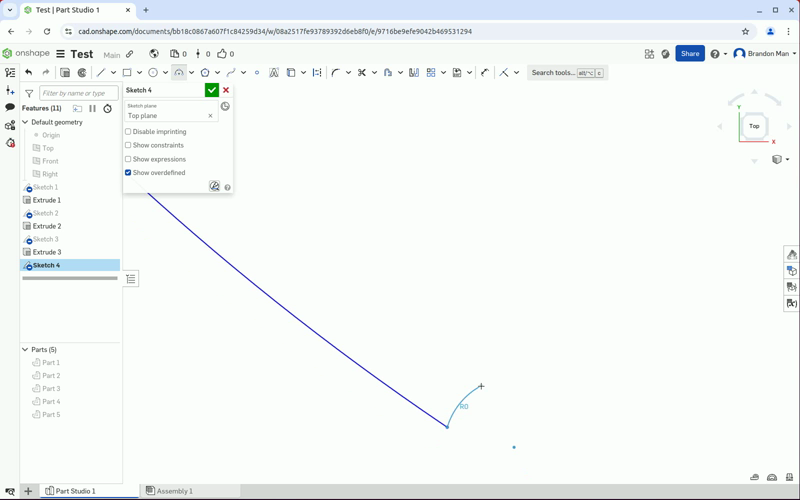
scroll(-6)
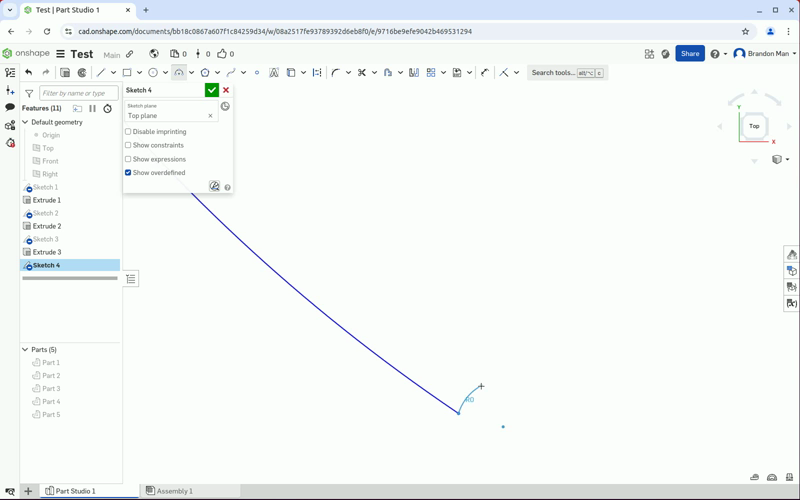
scroll(-6)
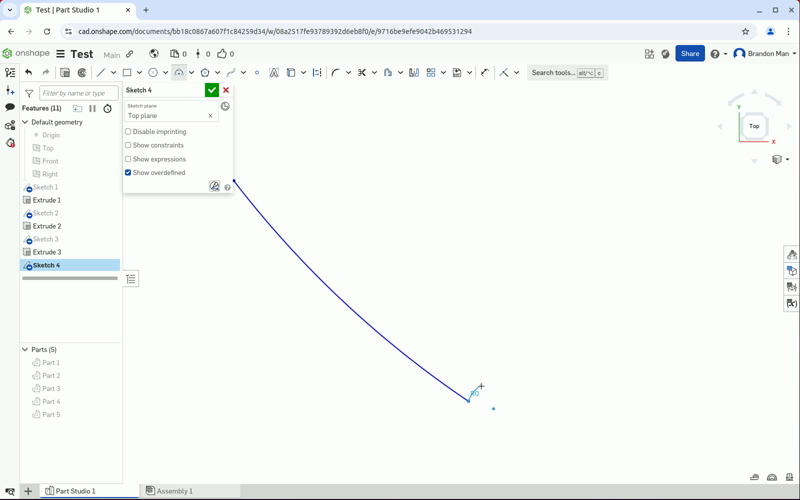
scroll(-6)
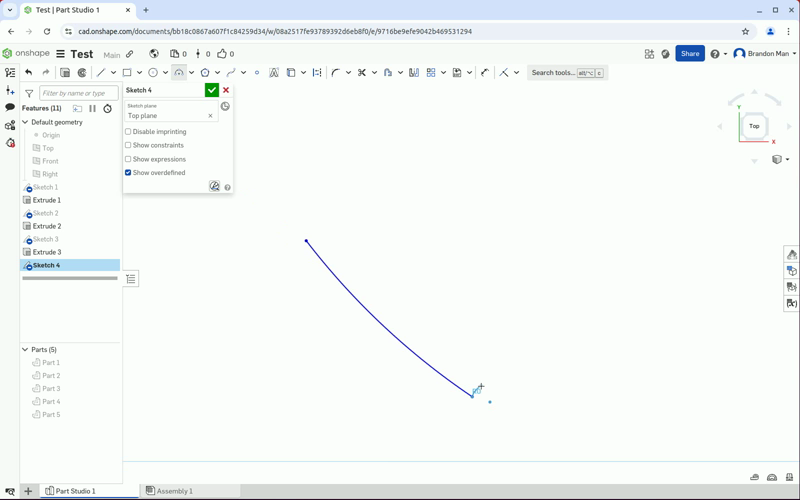
scroll(-6)
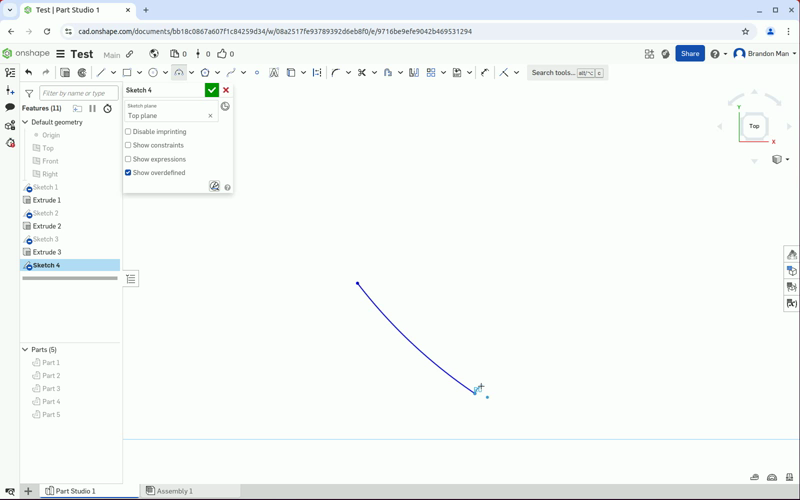
scroll(-6)
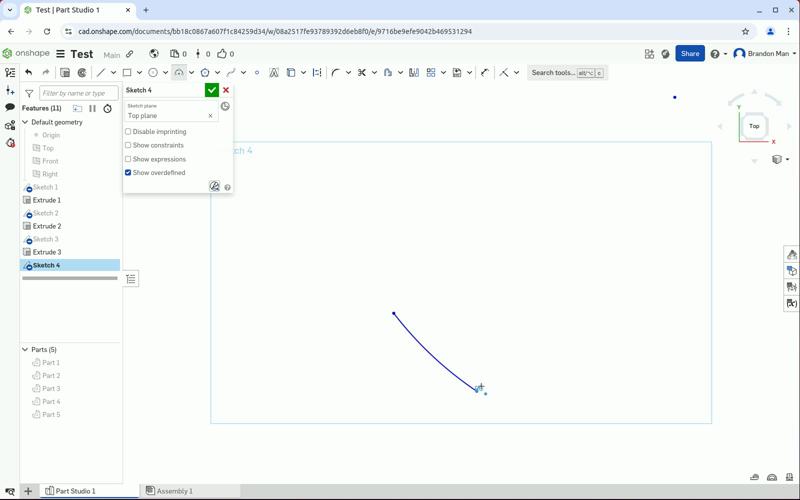
mouse_move(482, 390)
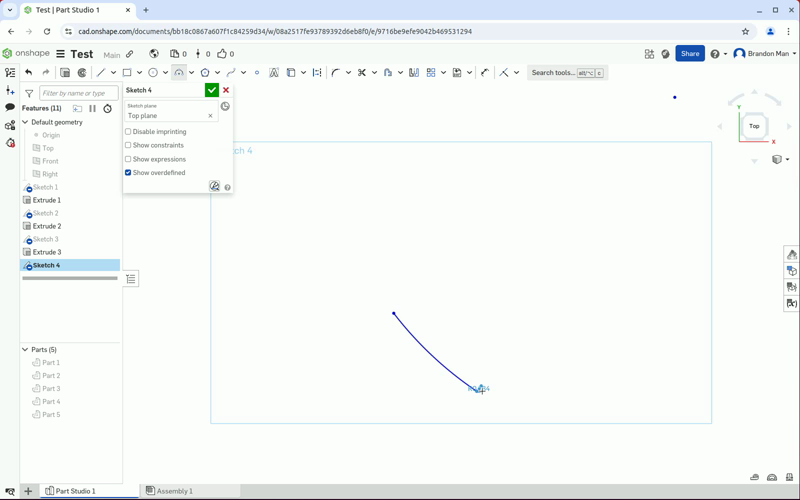
scroll(6)
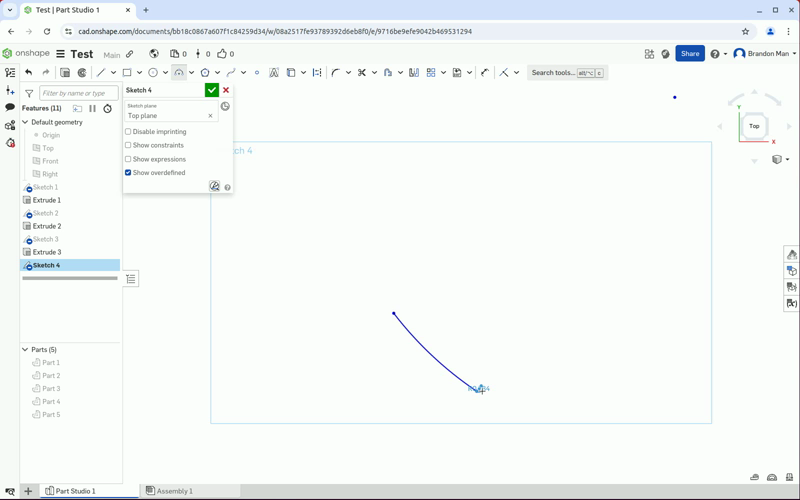
scroll(6)
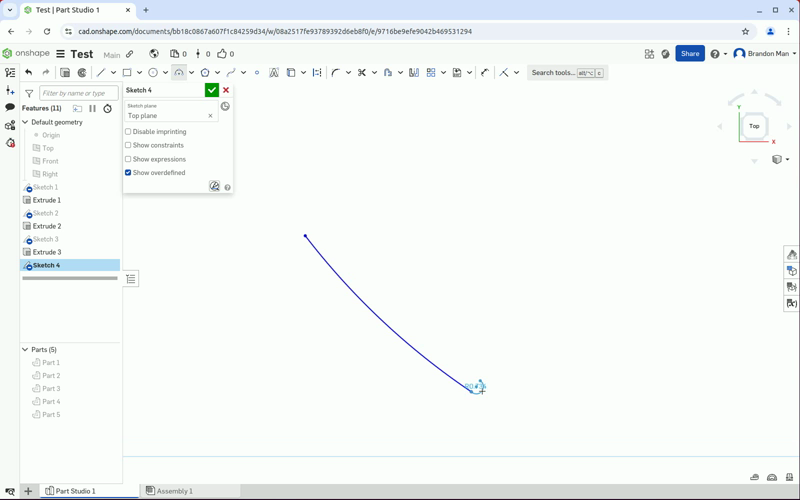
scroll(6)
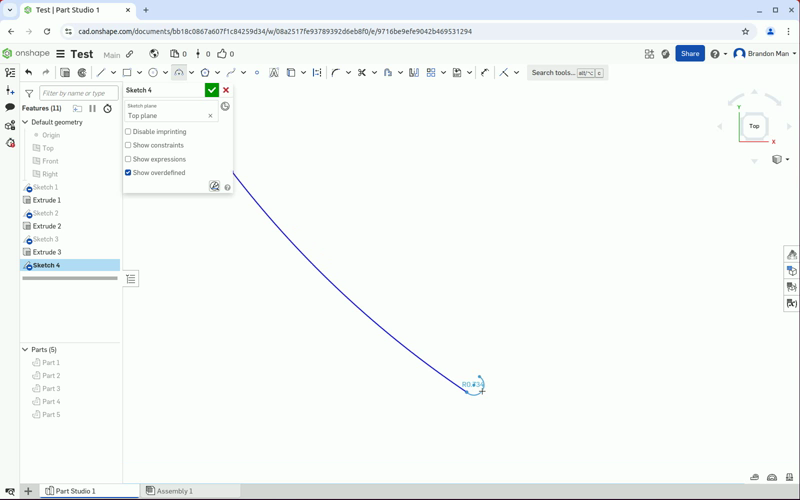
scroll(6)
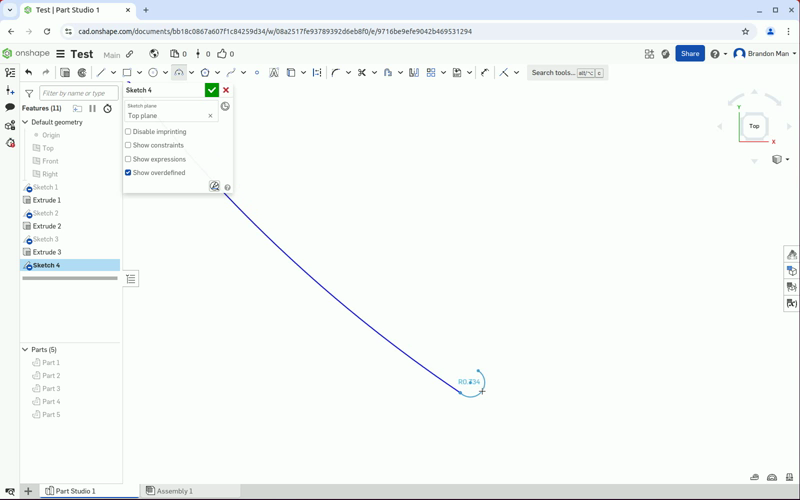
scroll(6)
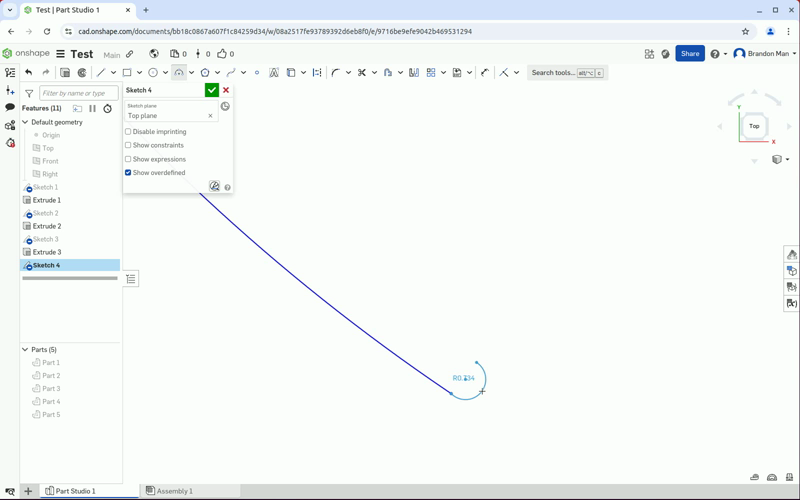
scroll(6)
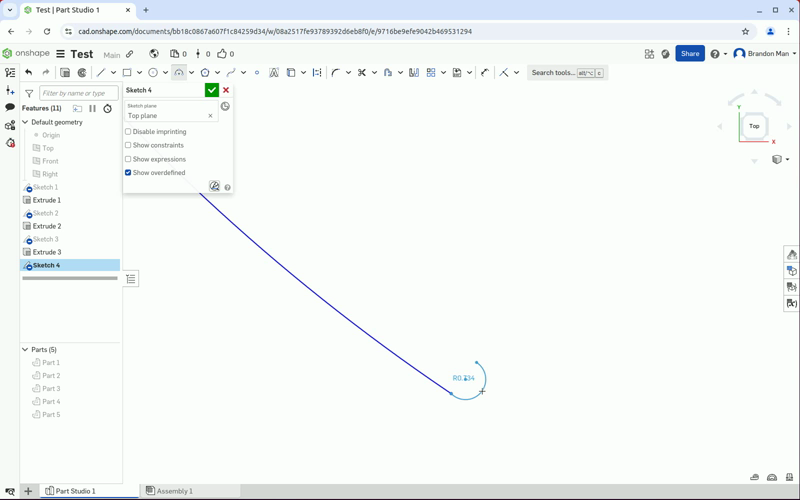
scroll(6)
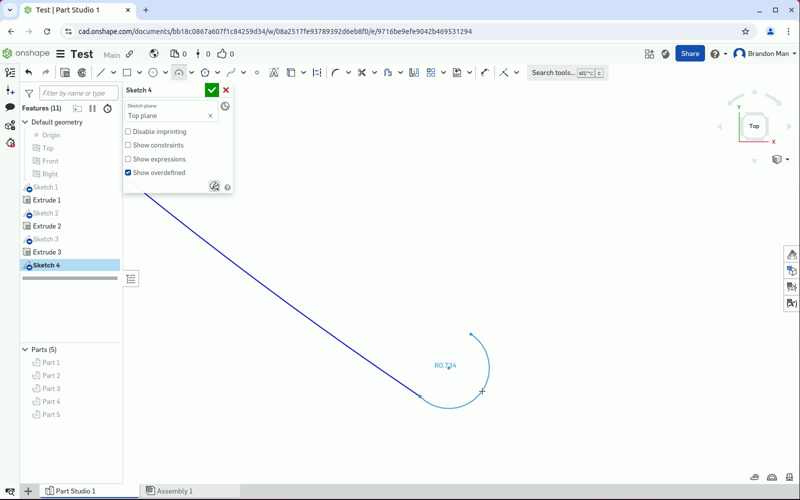
click(482, 390)
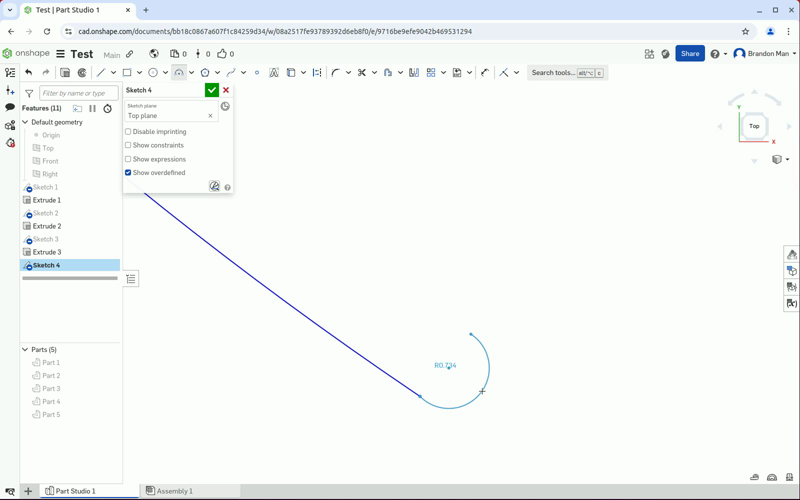
scroll(-6)
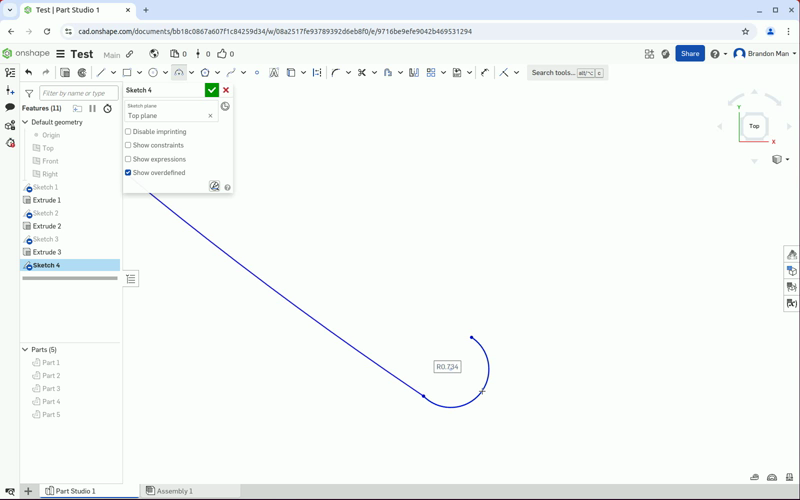
scroll(-6)
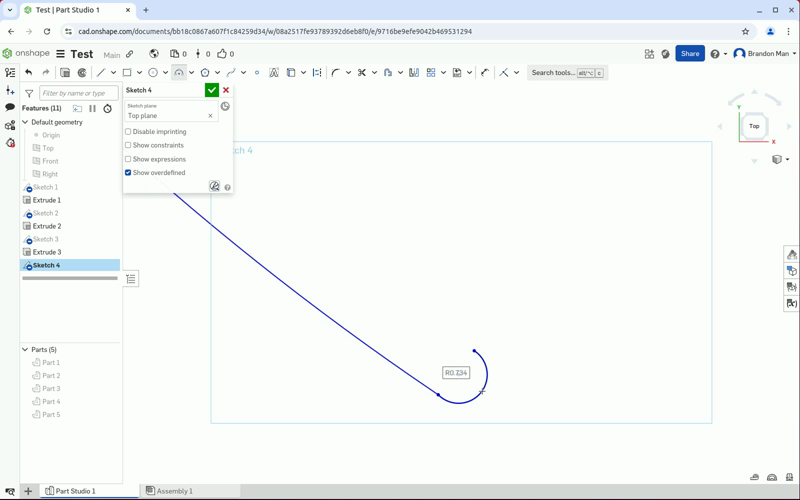
scroll(-6)
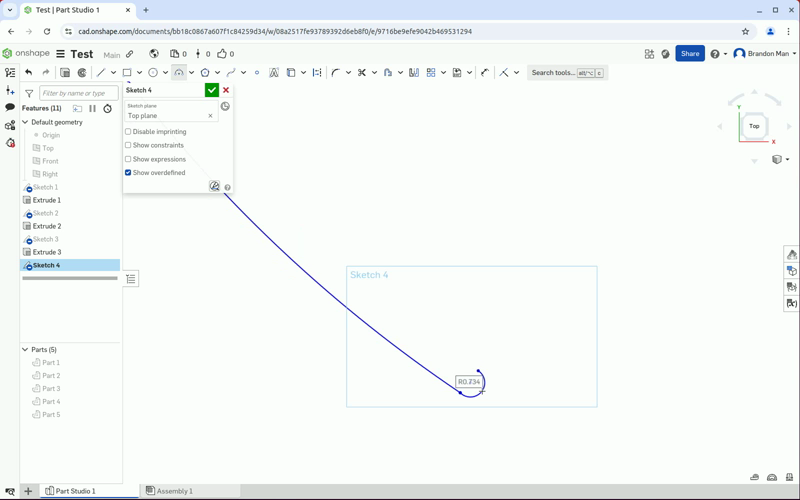
scroll(-6)
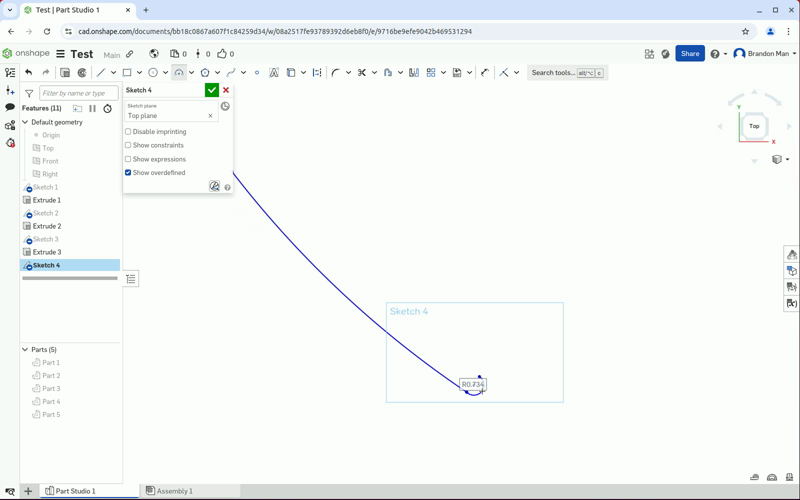
scroll(-6)
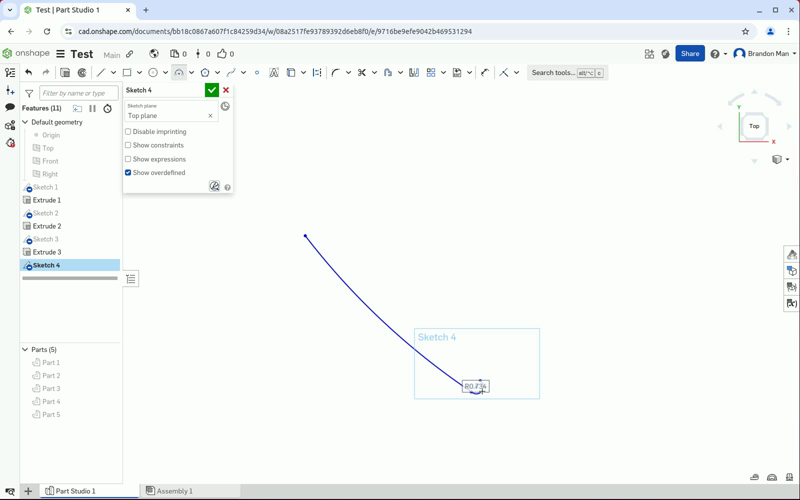
scroll(-6)
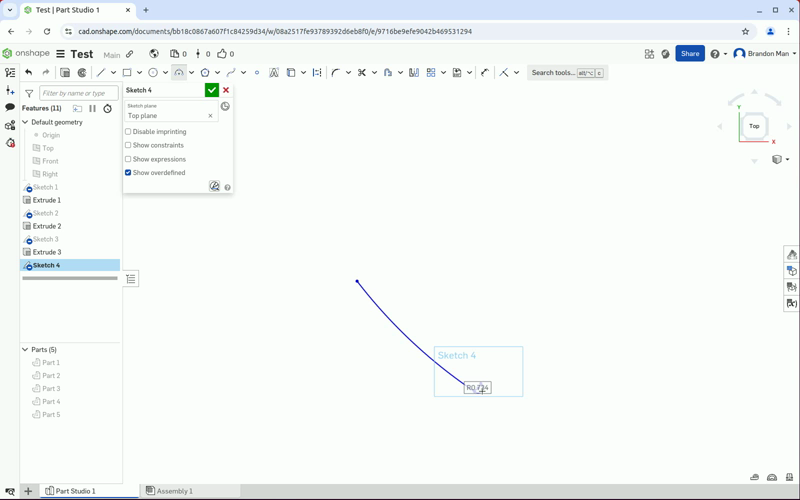
scroll(-6)
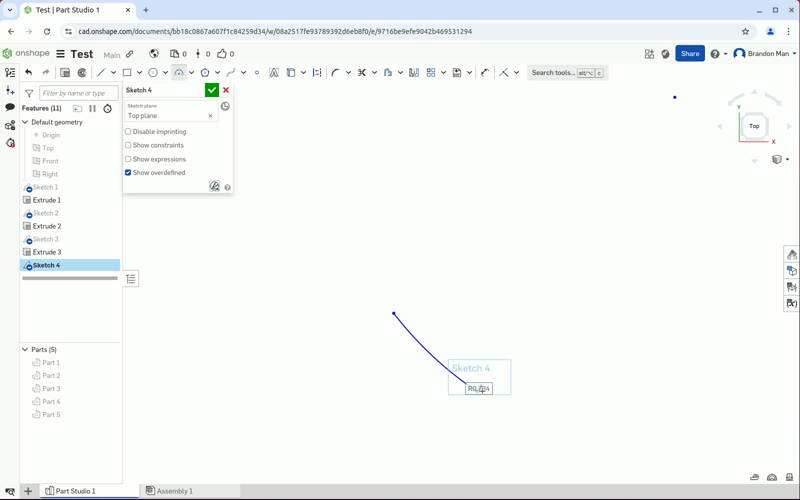
key_up(shift)
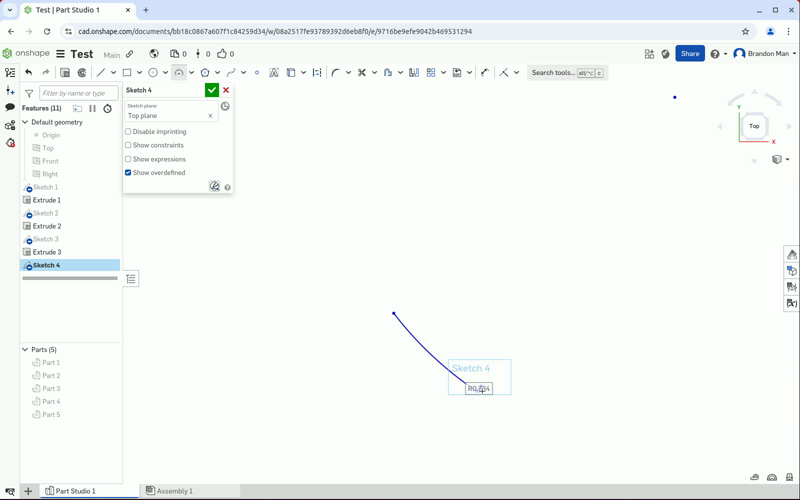
mouse_move(481, 385)
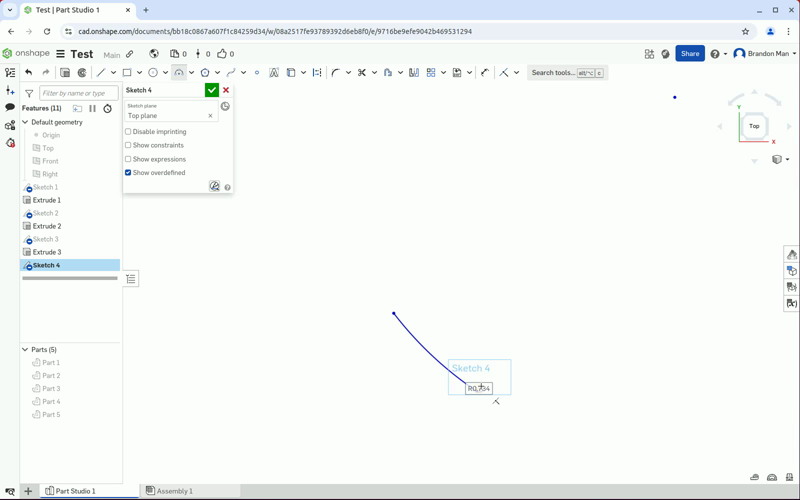
scroll(6)
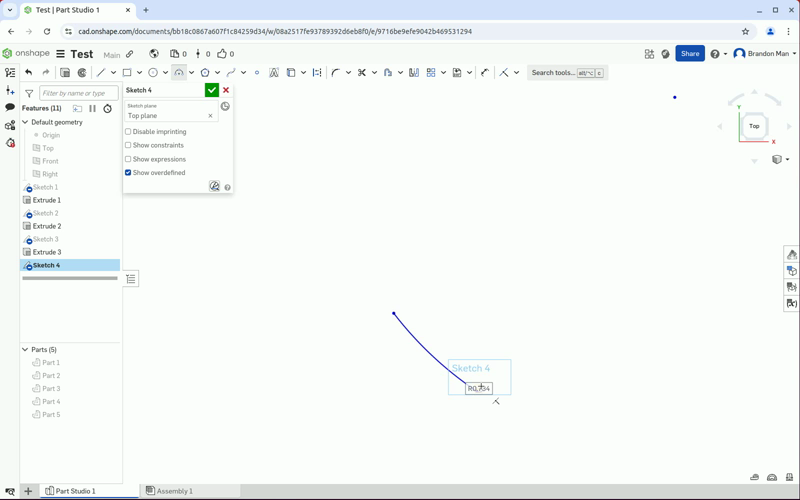
scroll(6)
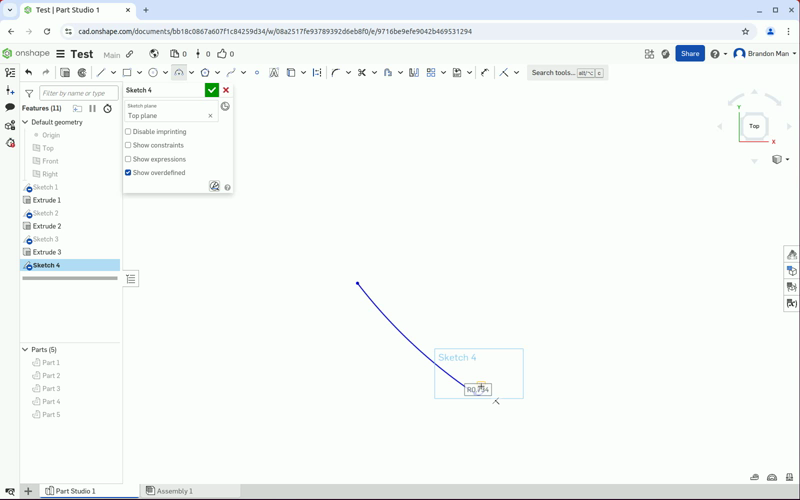
scroll(6)
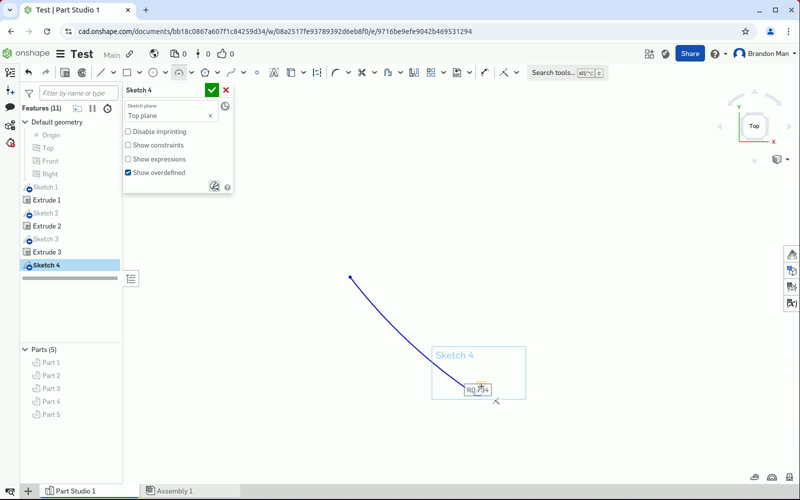
scroll(6)
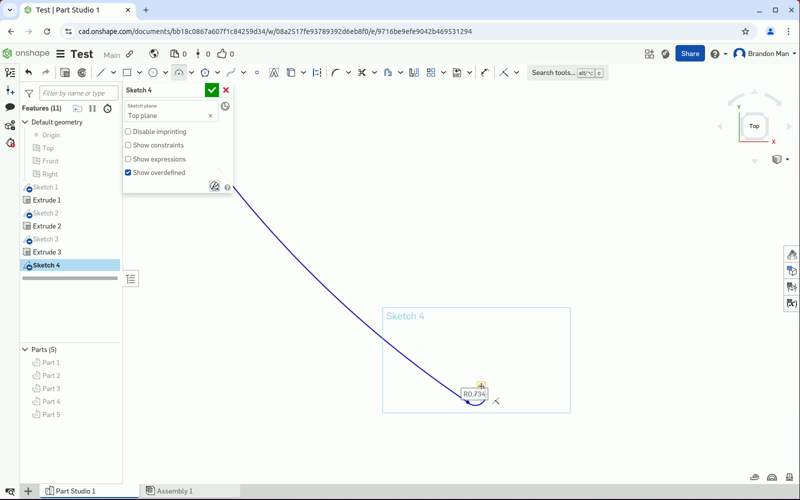
scroll(6)
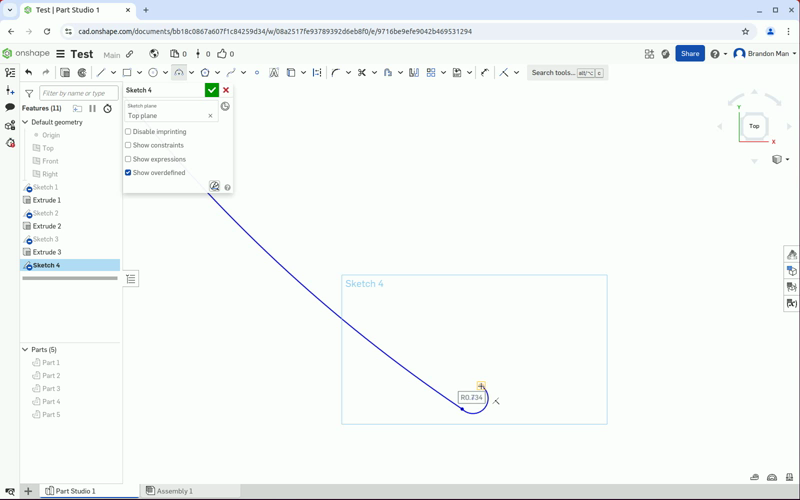
scroll(6)
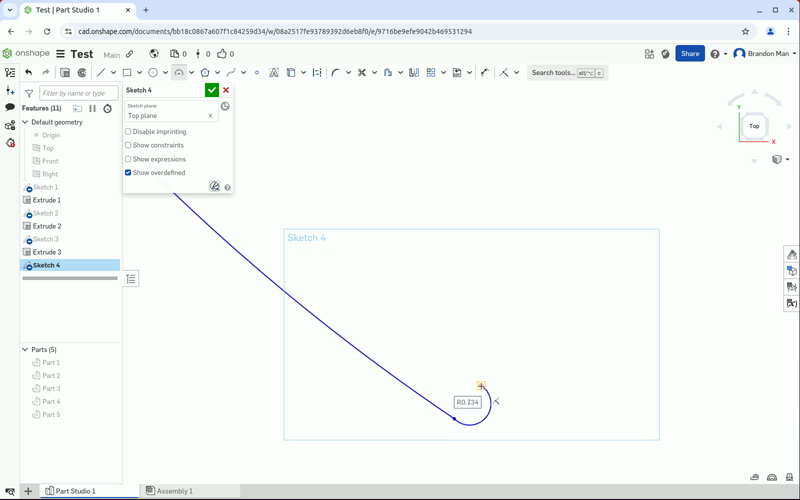
scroll(6)
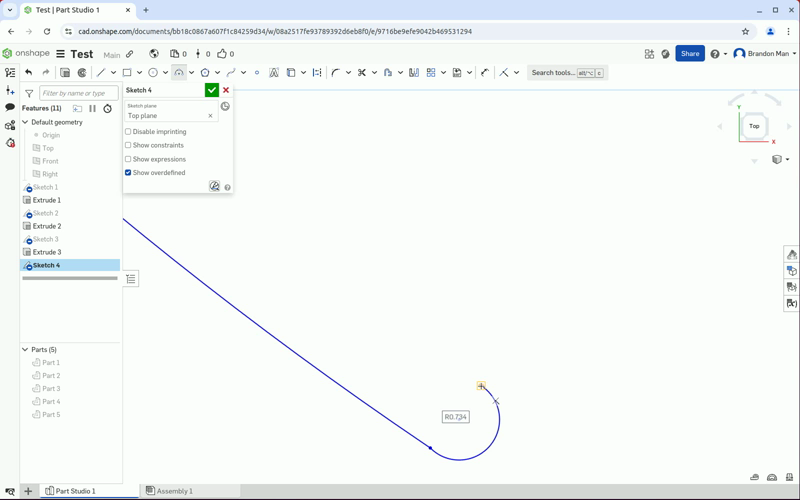
click(481, 385)
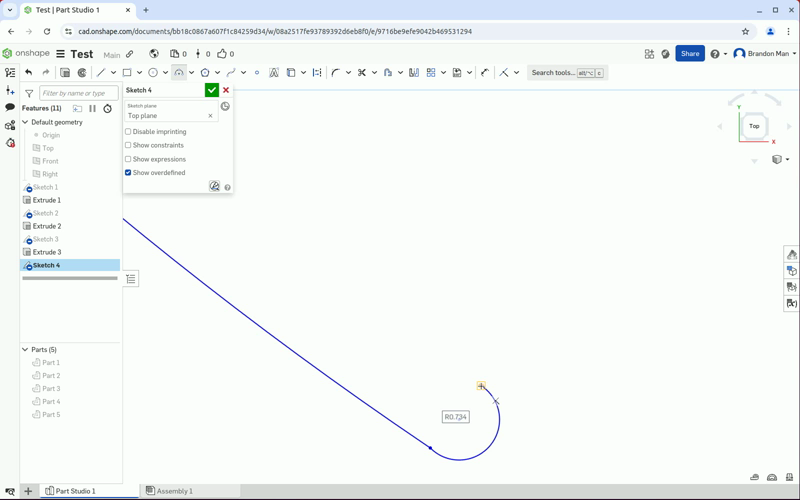
scroll(-6)
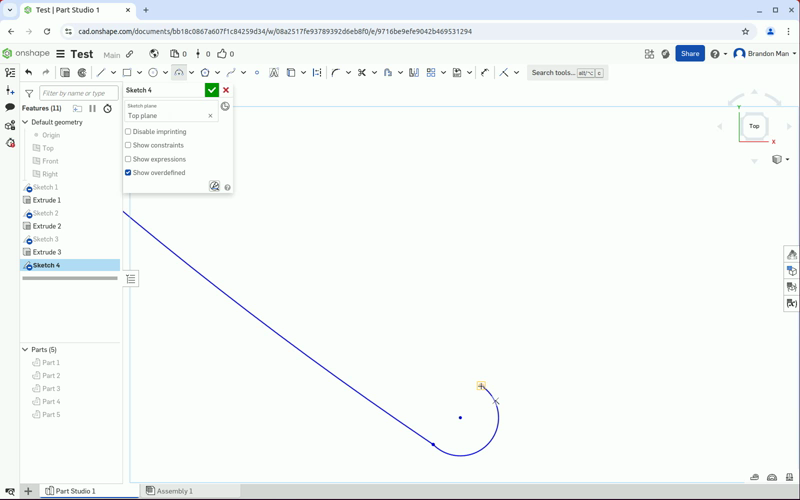
scroll(-6)
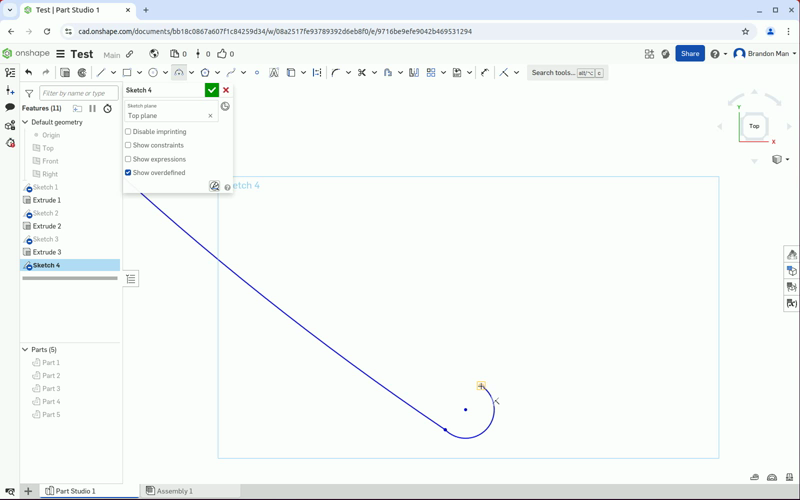
scroll(-6)
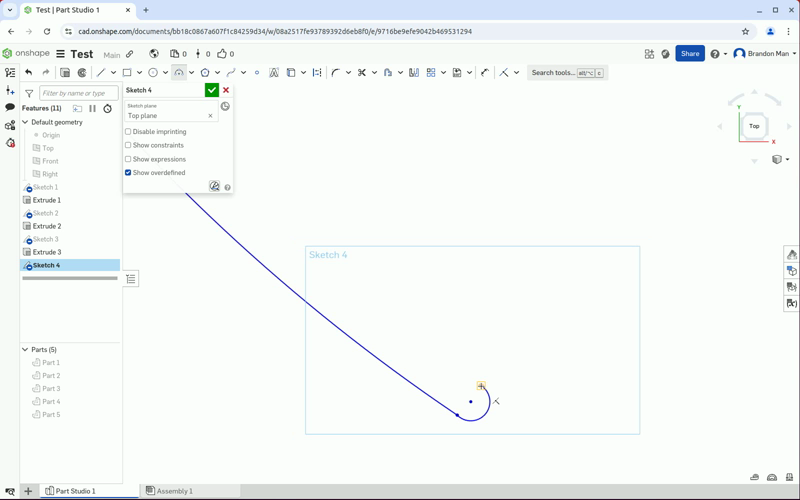
scroll(-6)
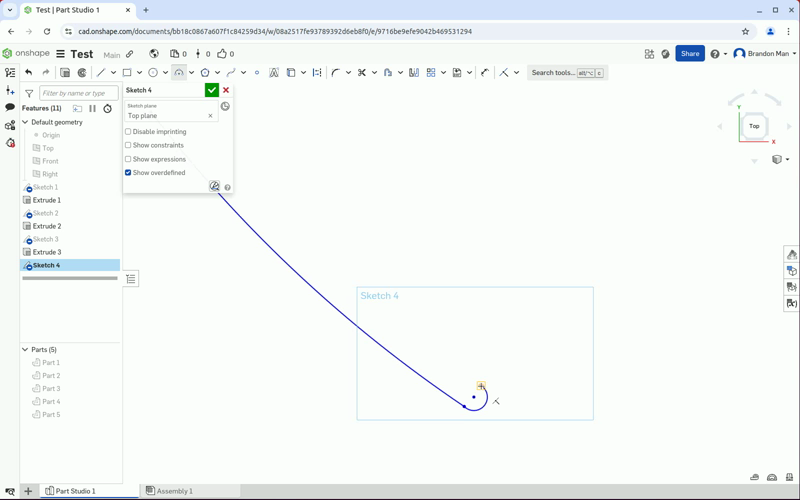
scroll(-6)
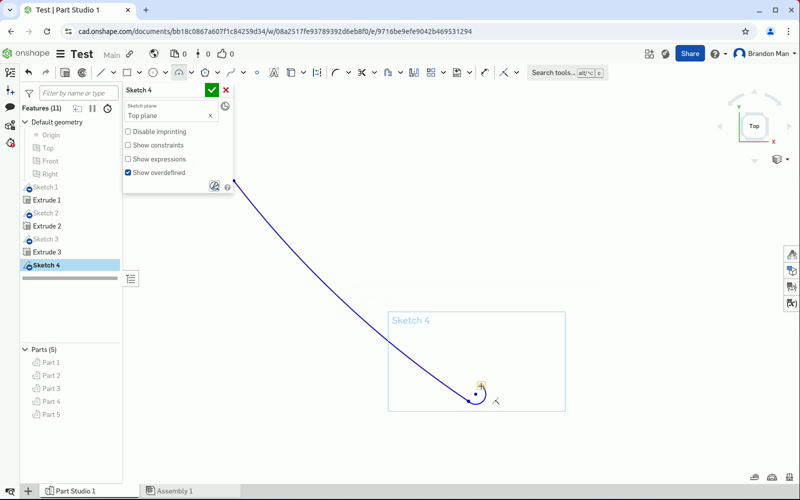
scroll(-6)
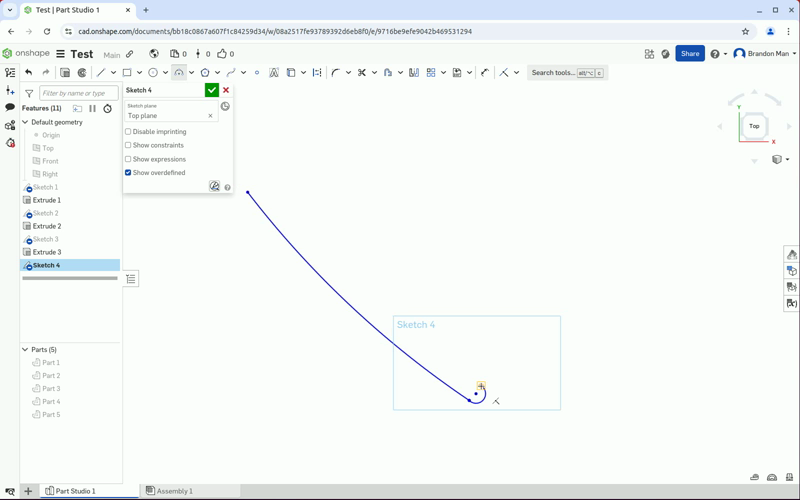
scroll(-6)
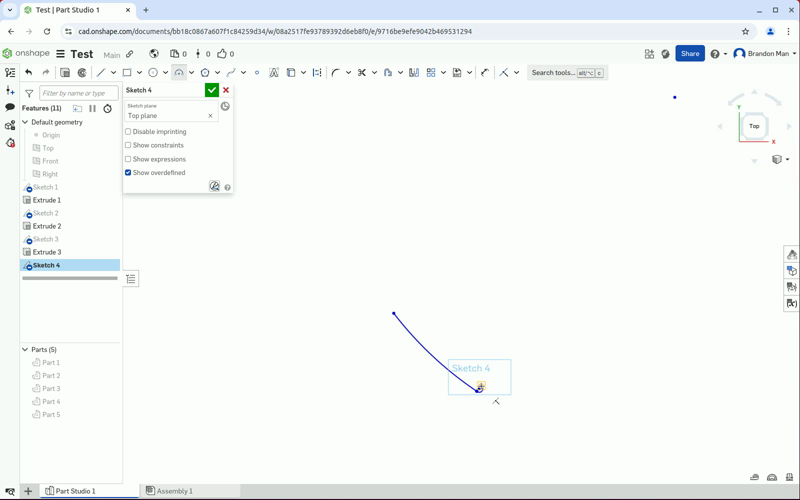
key_down(shift)
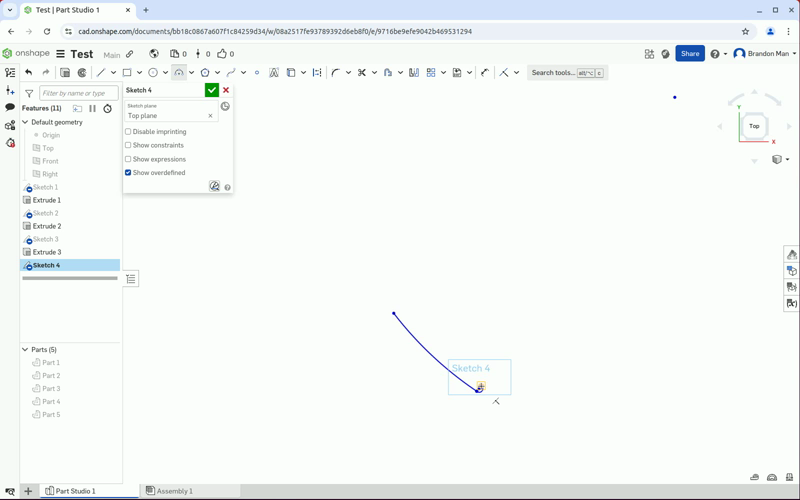
mouse_move(456, 315)
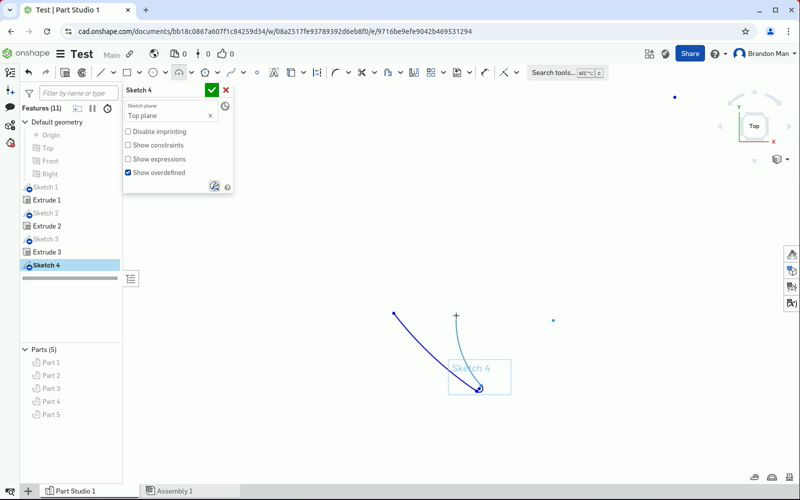
click(456, 315)
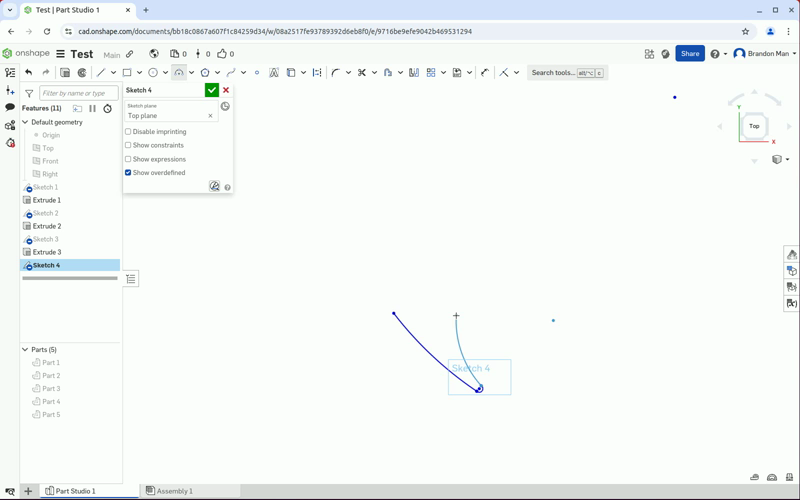
mouse_move(459, 353)
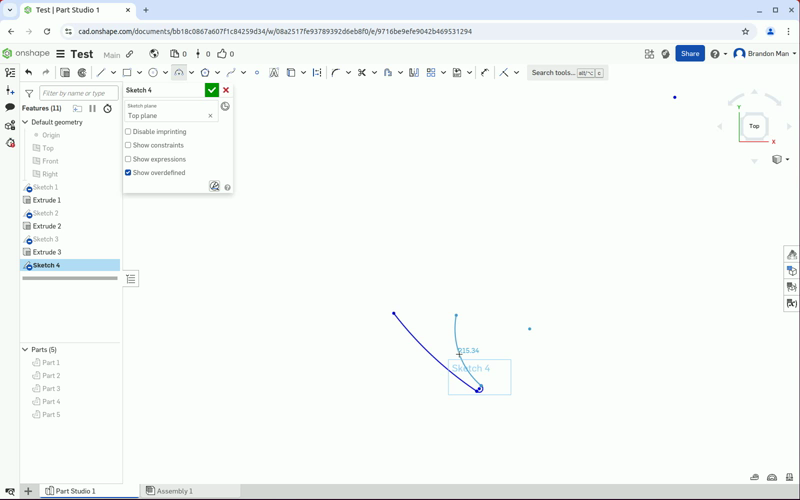
click(459, 353)
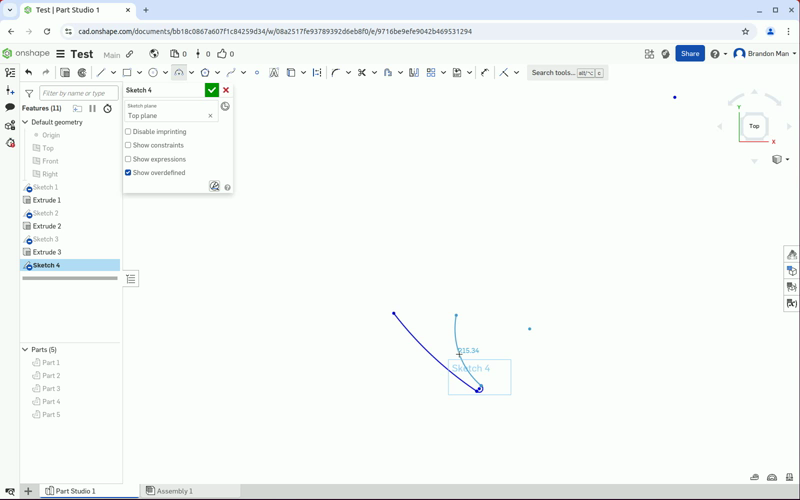
key_up(shift)
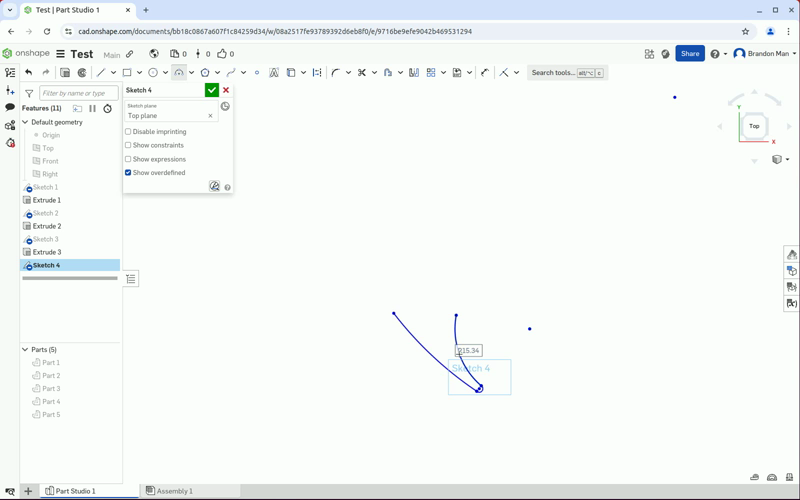
mouse_move(456, 315)
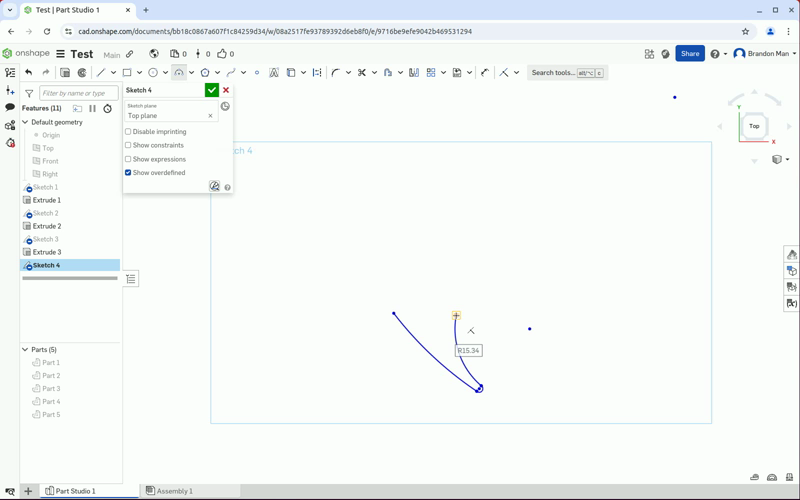
click(456, 315)
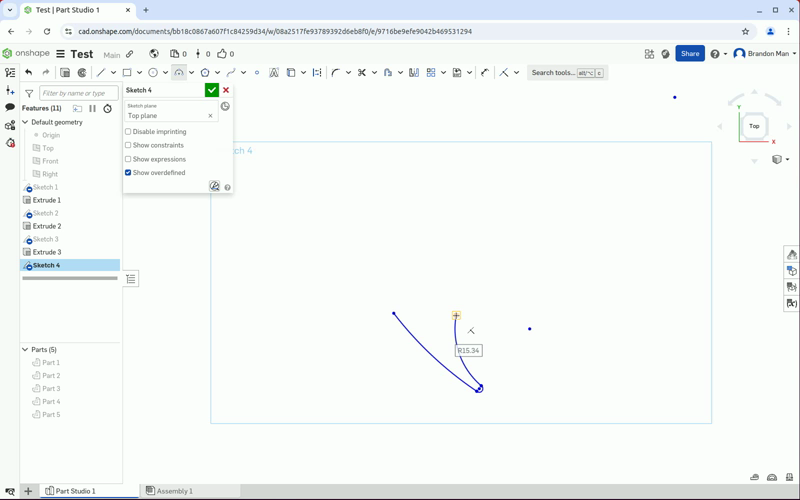
key_down(shift)
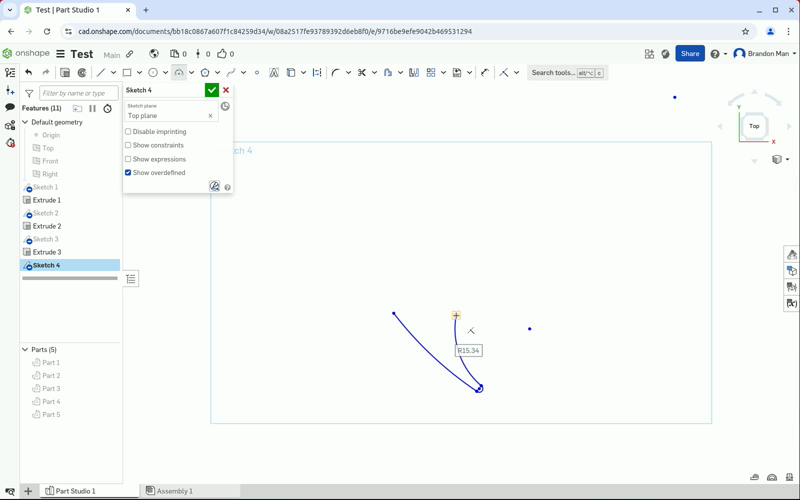
mouse_move(429, 288)
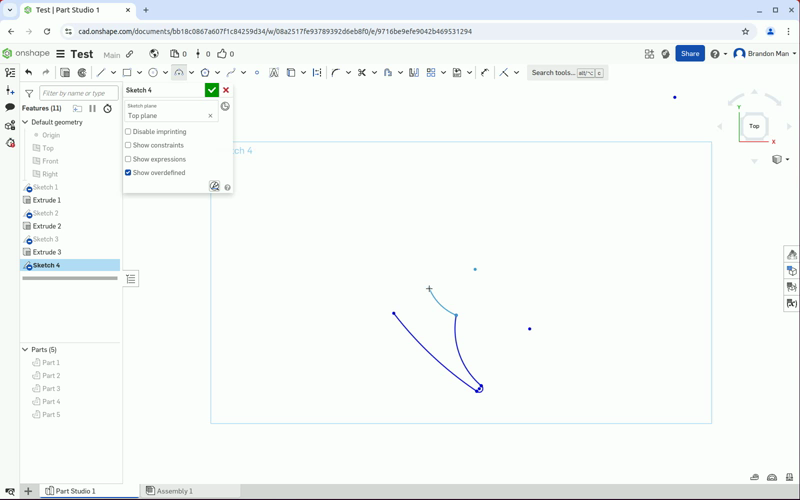
click(429, 288)
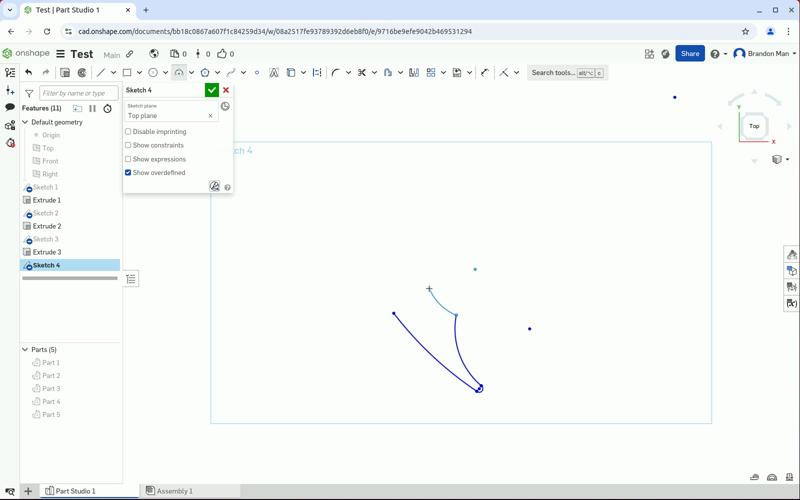
mouse_move(438, 306)
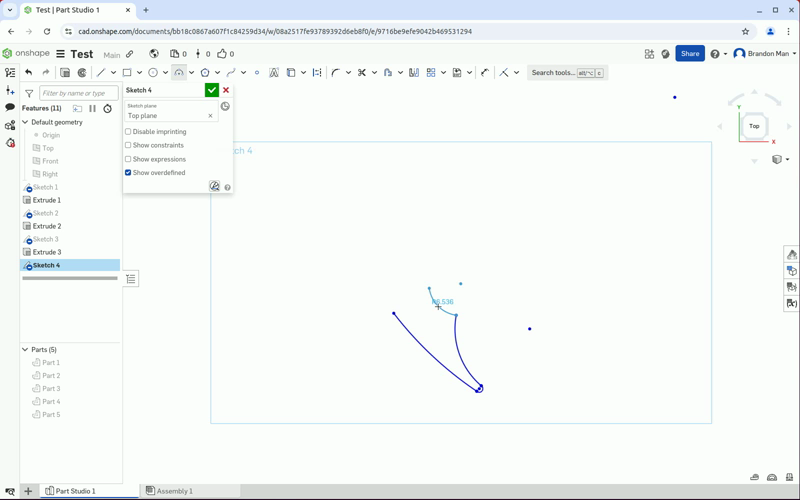
click(438, 306)
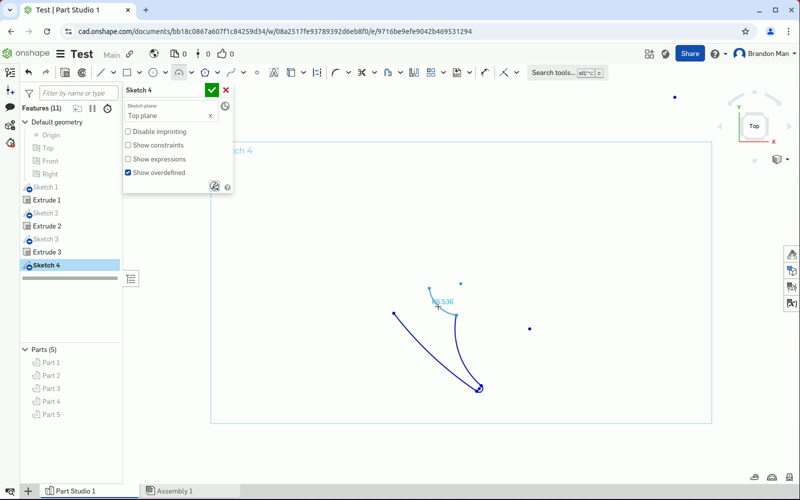
key_up(shift)
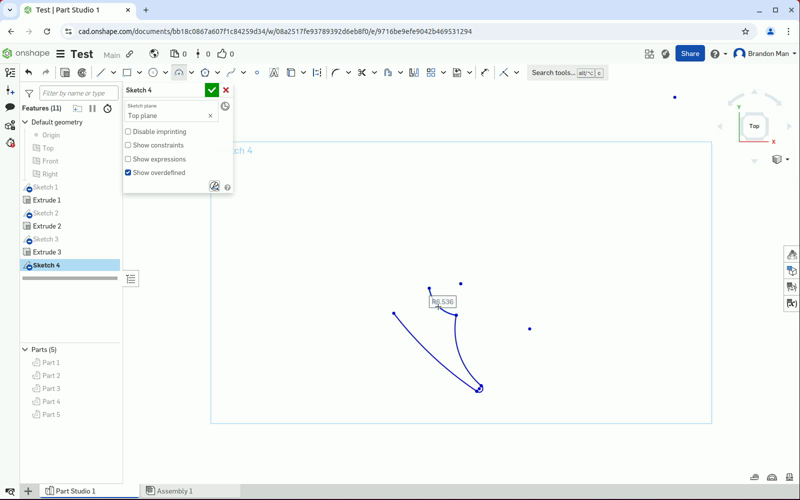
key(esc)
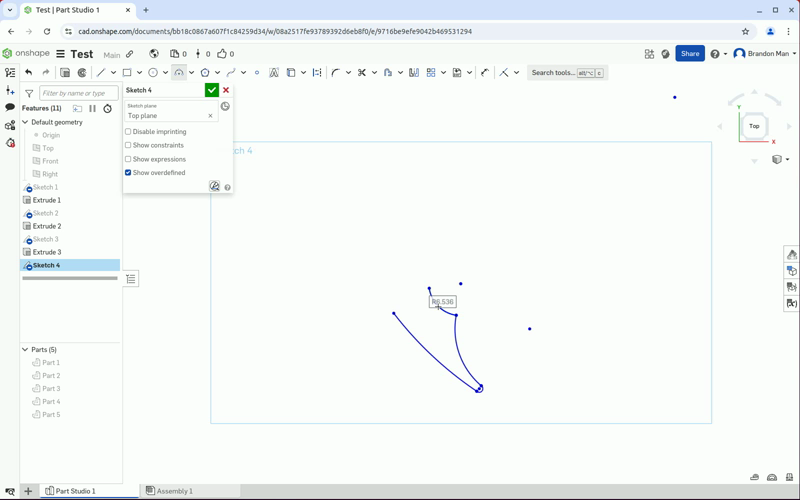
key(l)
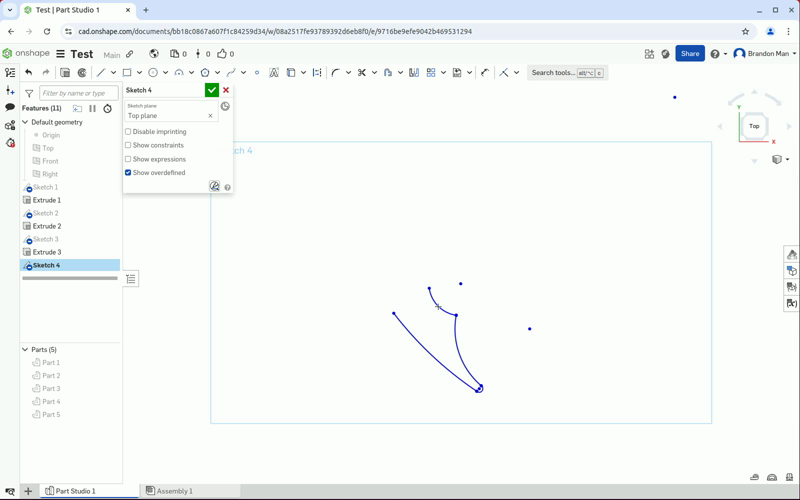
mouse_move(429, 288)
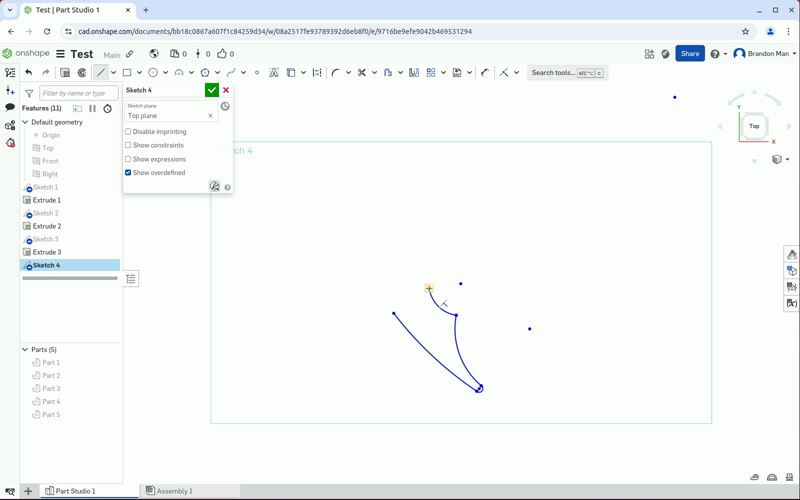
click(429, 288)
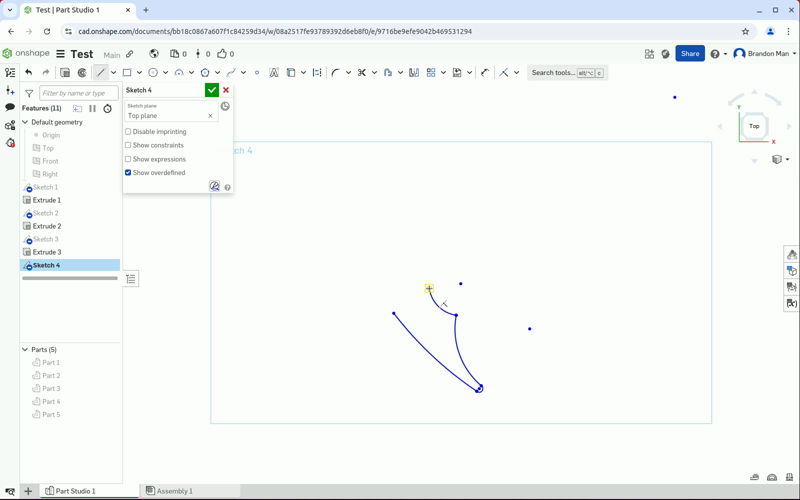
key_down(shift)
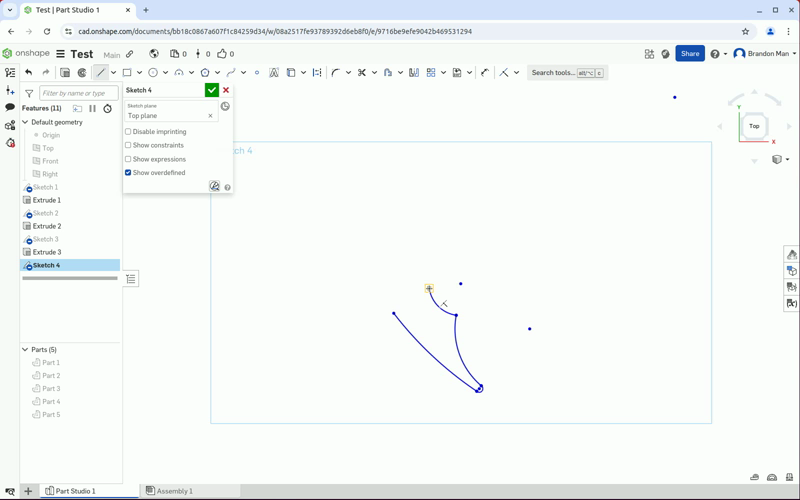
mouse_move(459, 288)
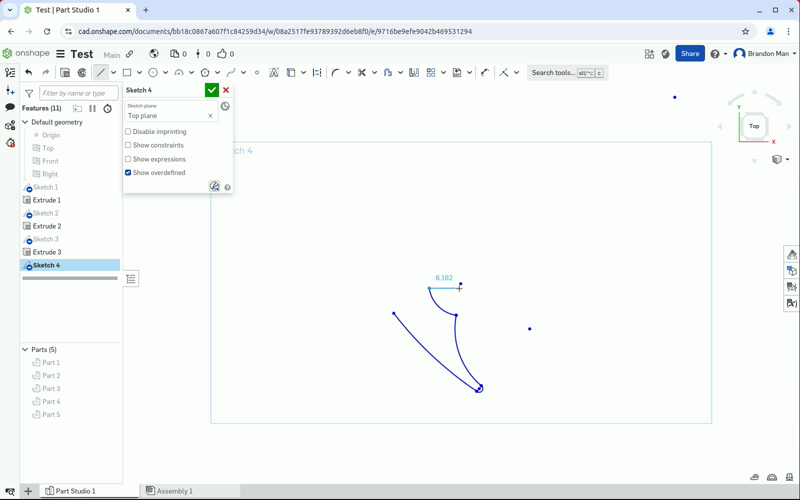
mouse_move(414, 288)
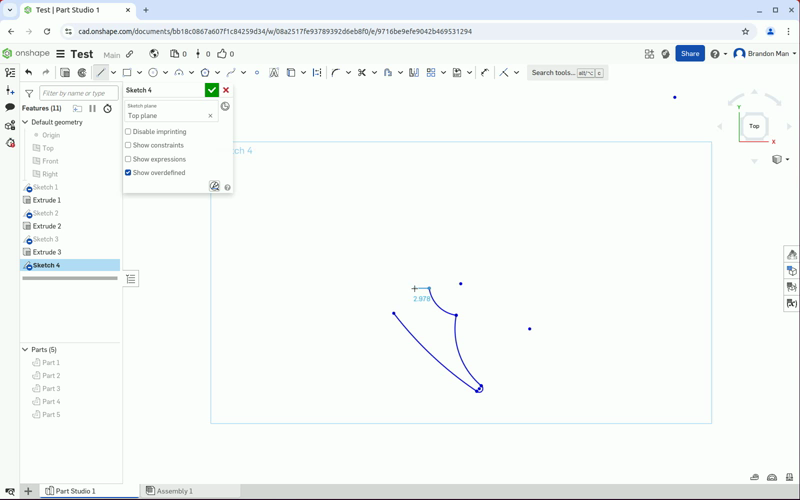
click(414, 288)
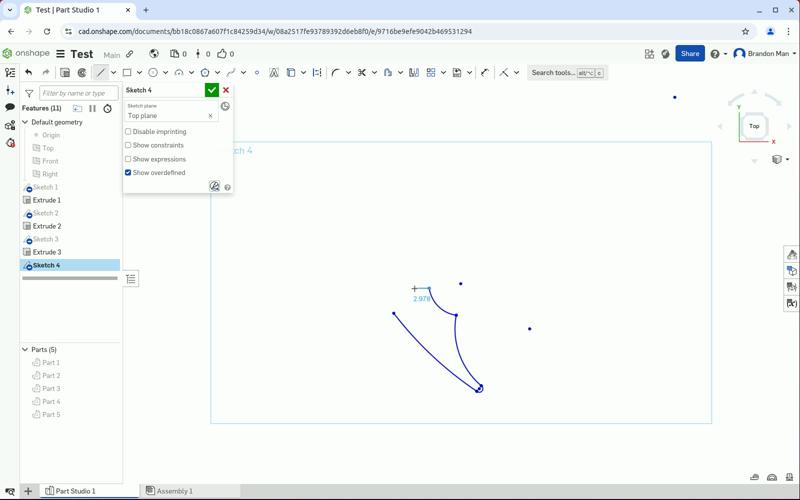
key_up(shift)
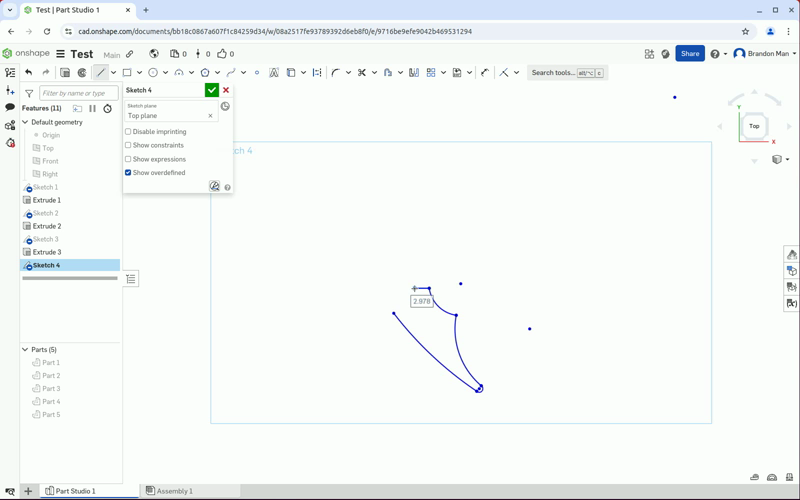
key(esc)
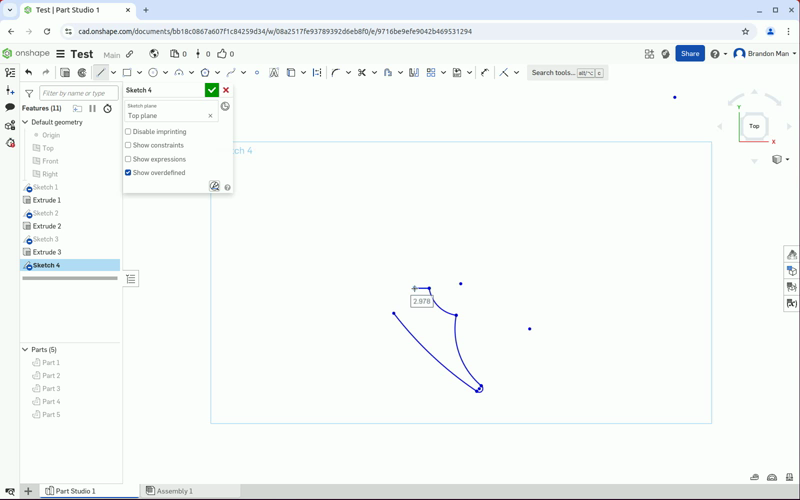
key(a)
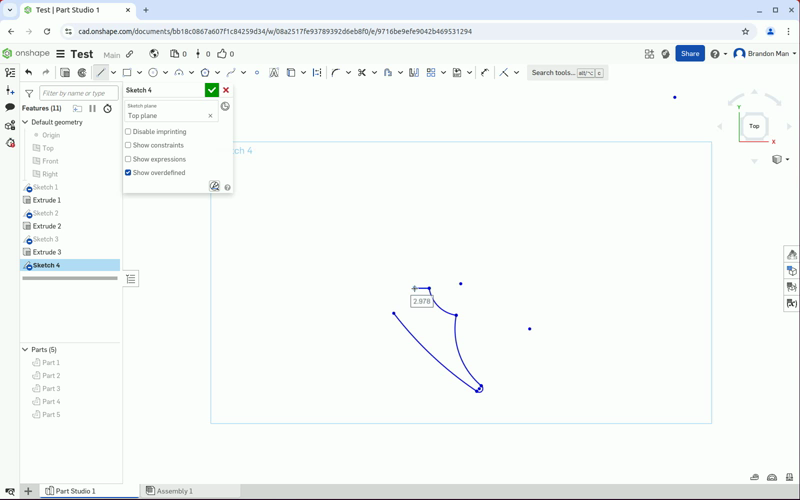
mouse_move(414, 288)
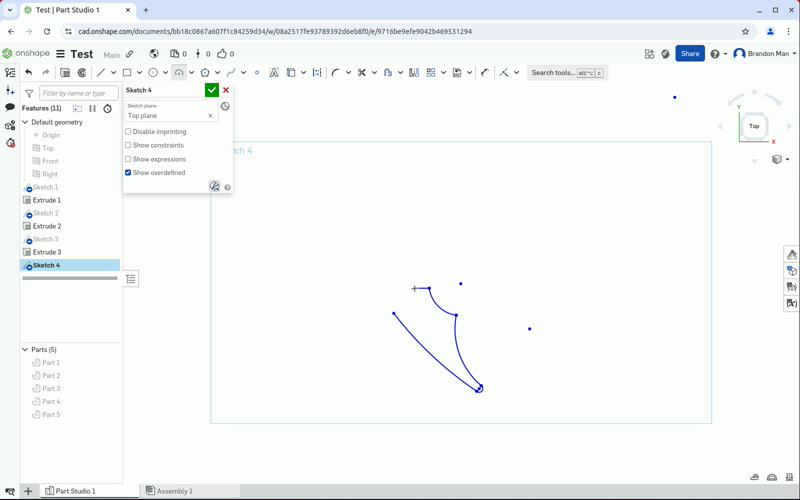
click(414, 288)
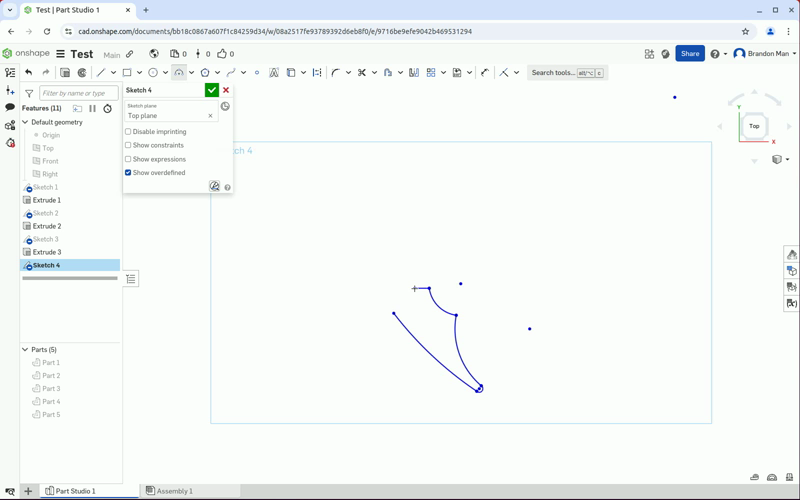
mouse_move(393, 313)
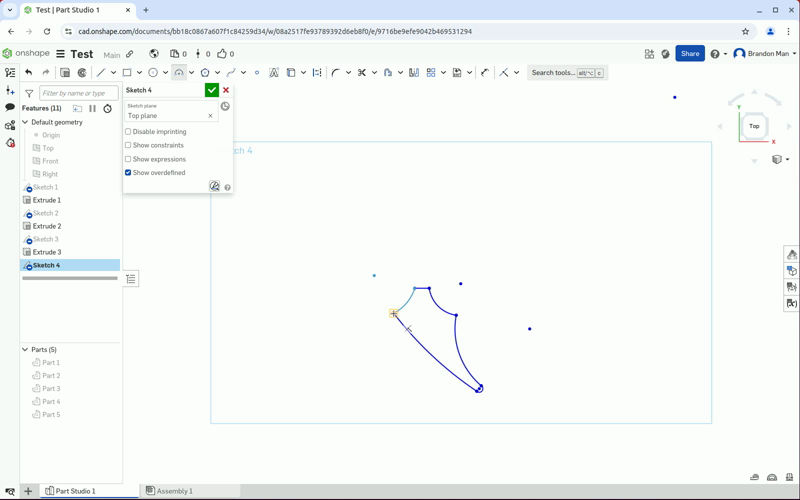
click(393, 313)
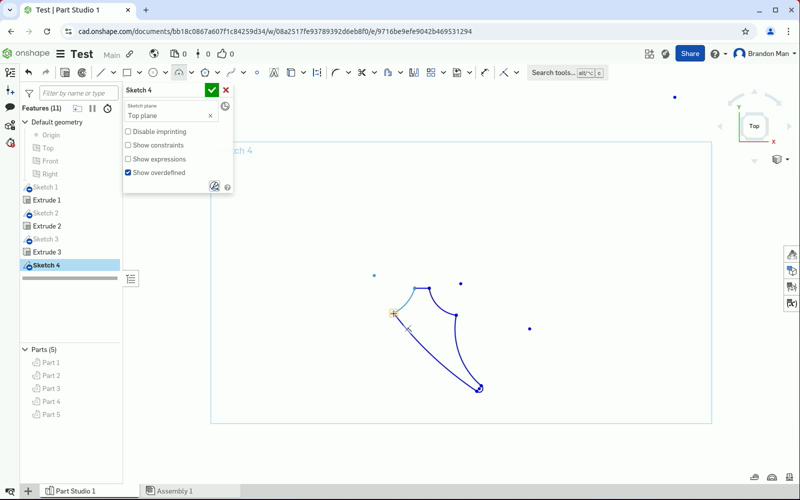
key_down(shift)
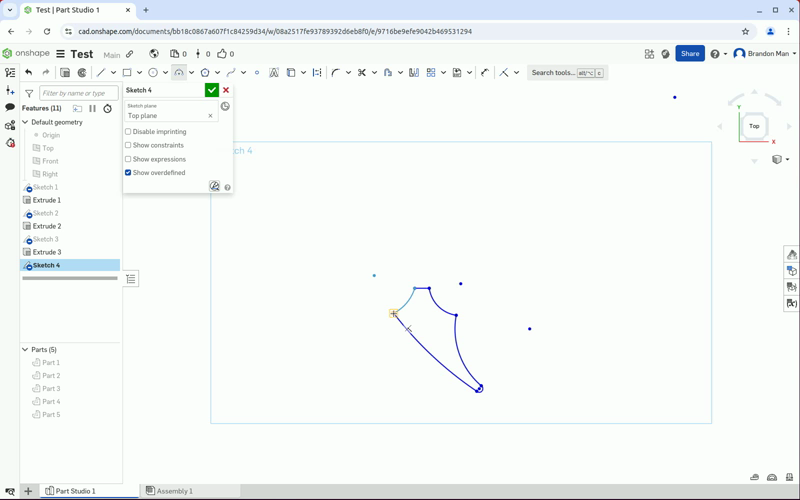
mouse_move(407, 303)
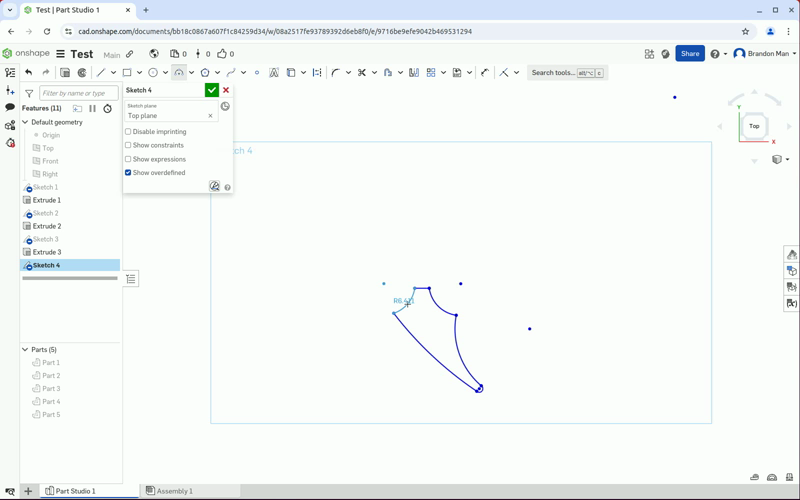
click(407, 303)
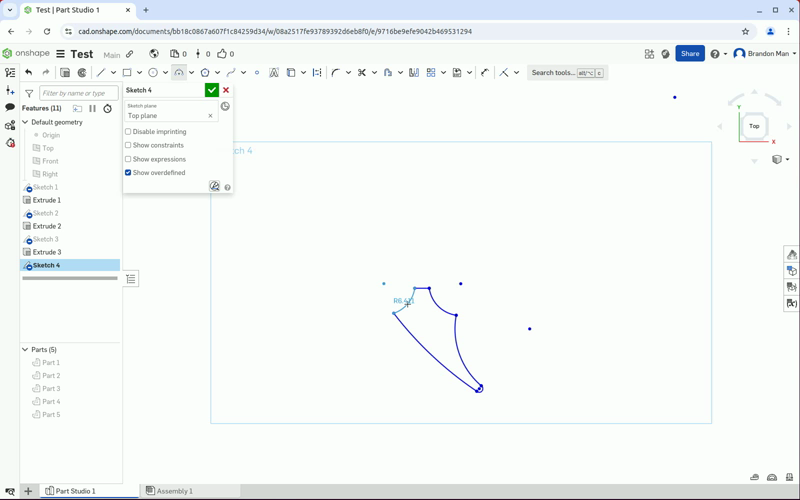
key_up(shift)
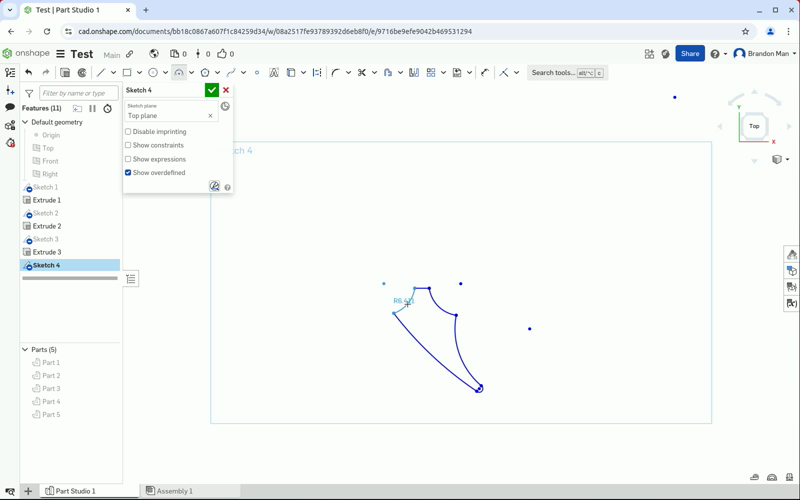
key(esc)
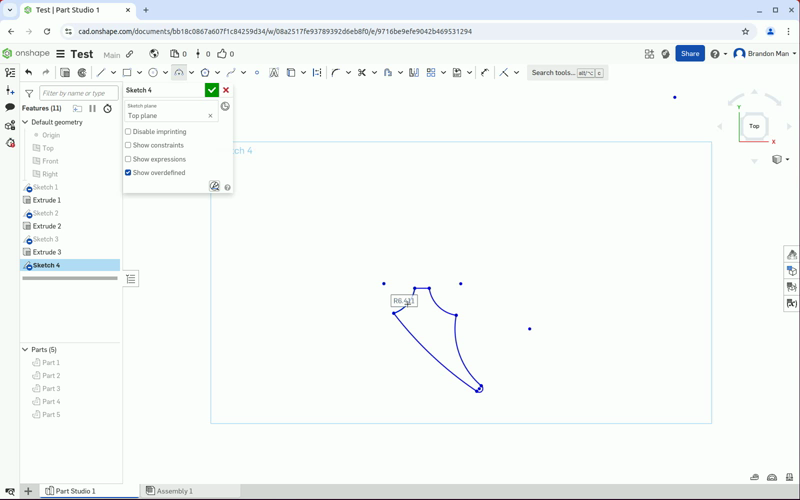
key(a)
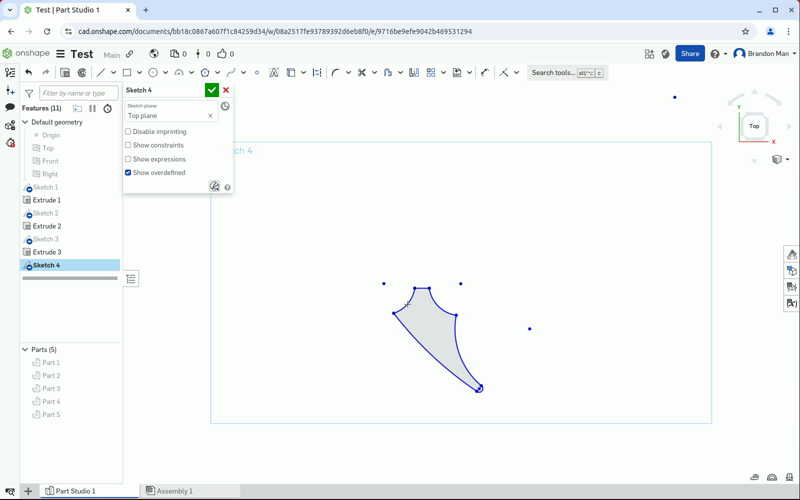
key_down(shift)
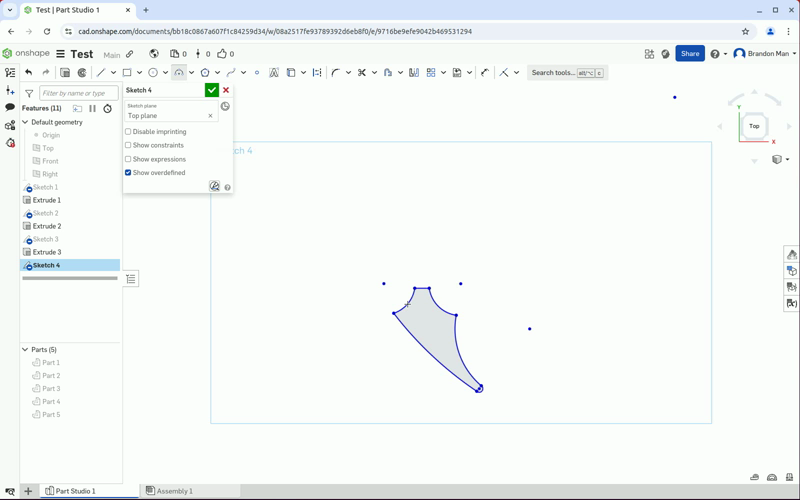
mouse_move(399, 314)
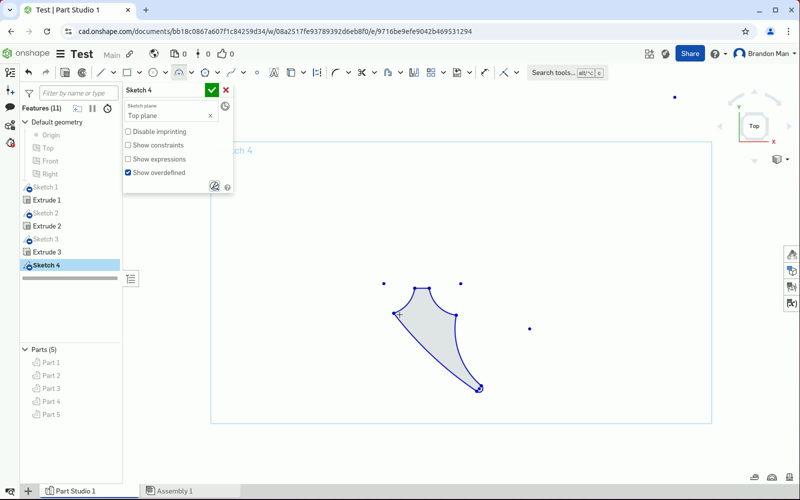
click(399, 314)
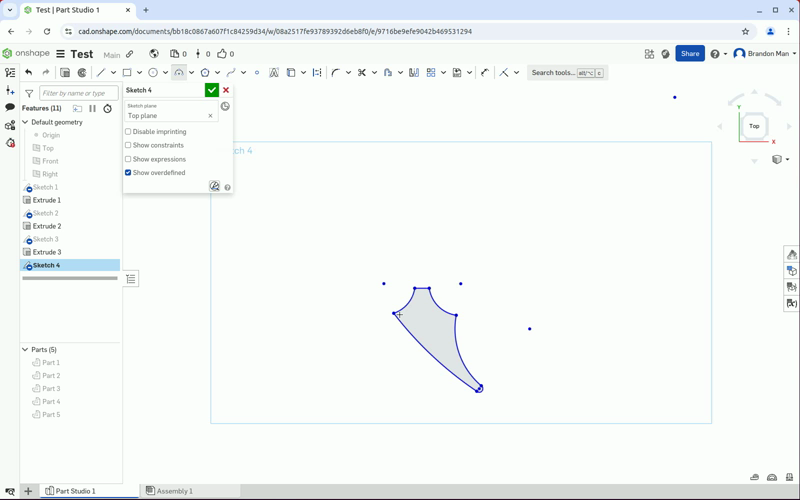
key_up(shift)
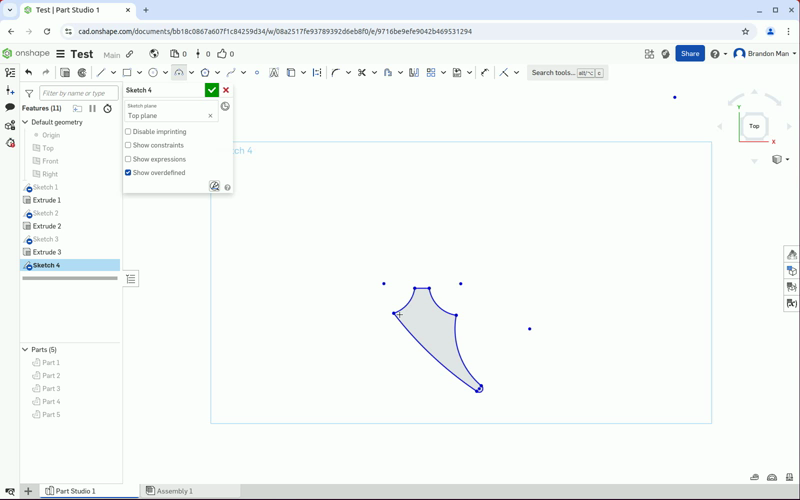
key_down(shift)
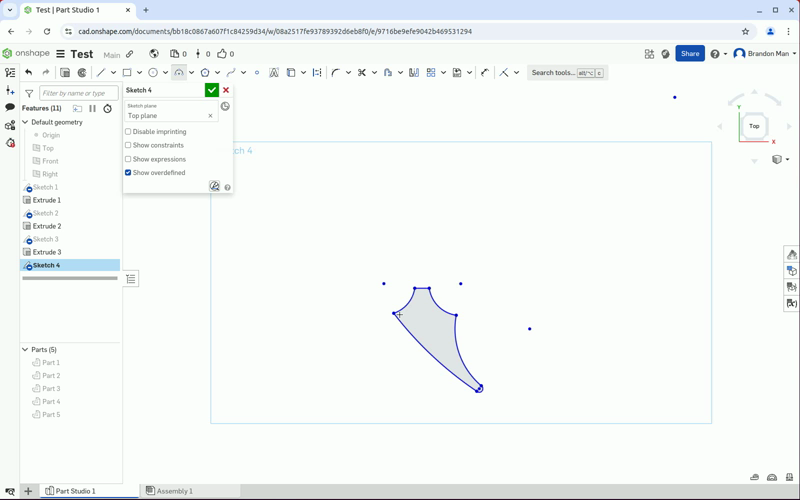
mouse_move(478, 388)
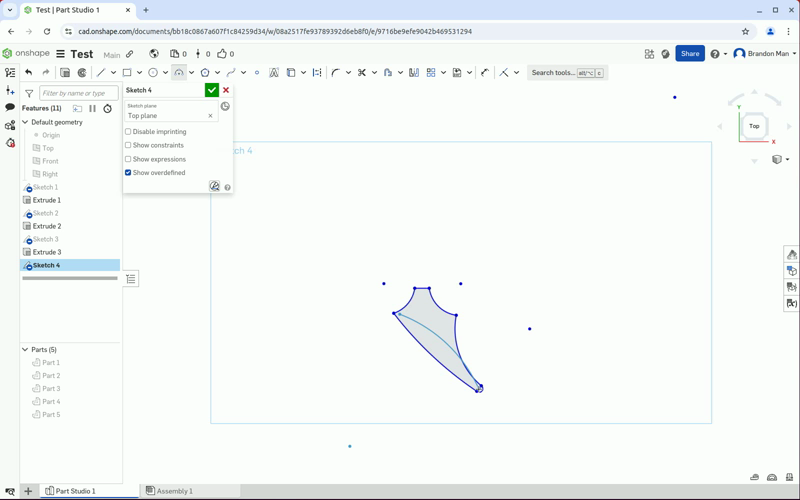
scroll(6)
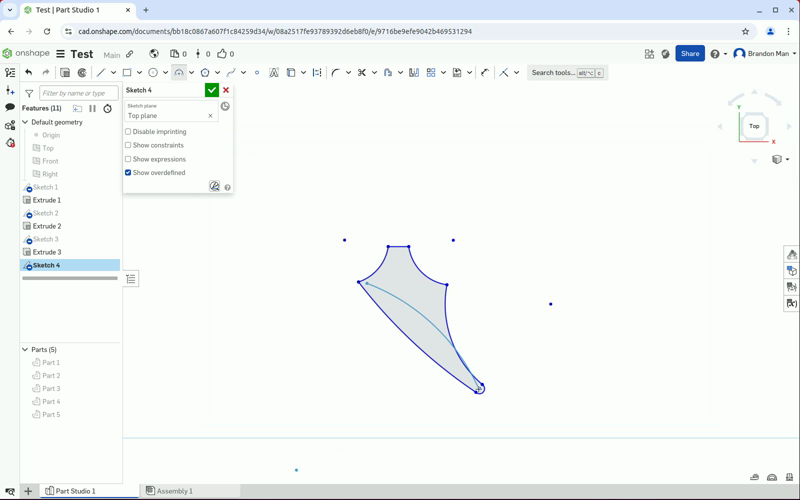
scroll(6)
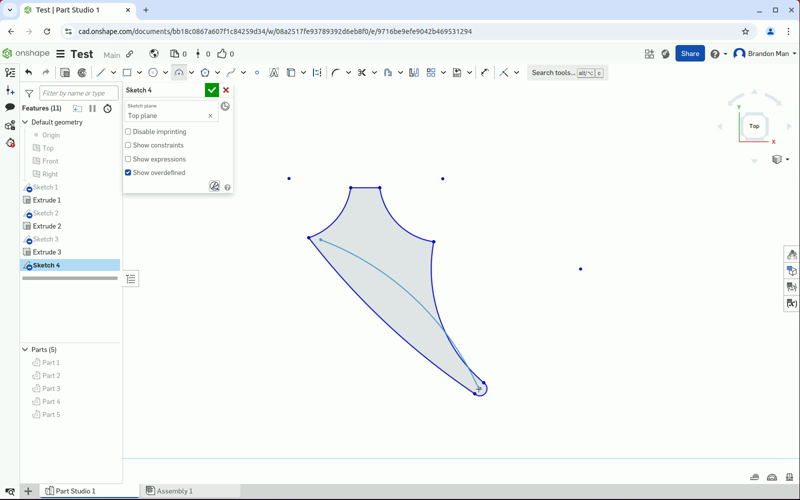
scroll(6)
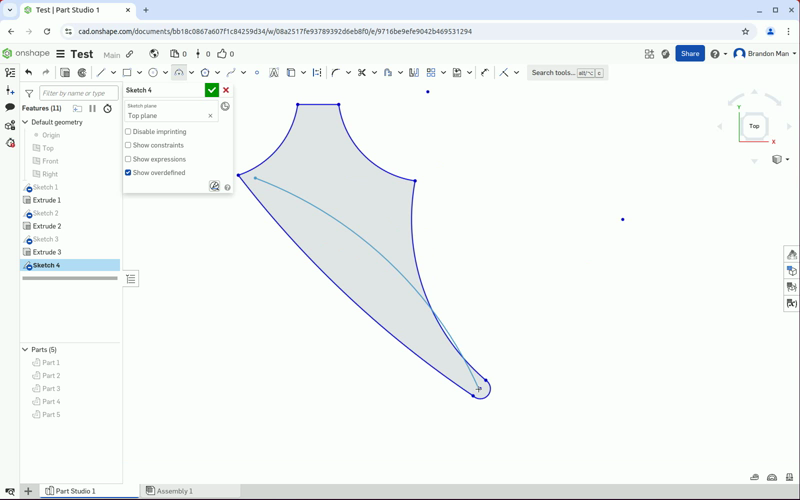
scroll(6)
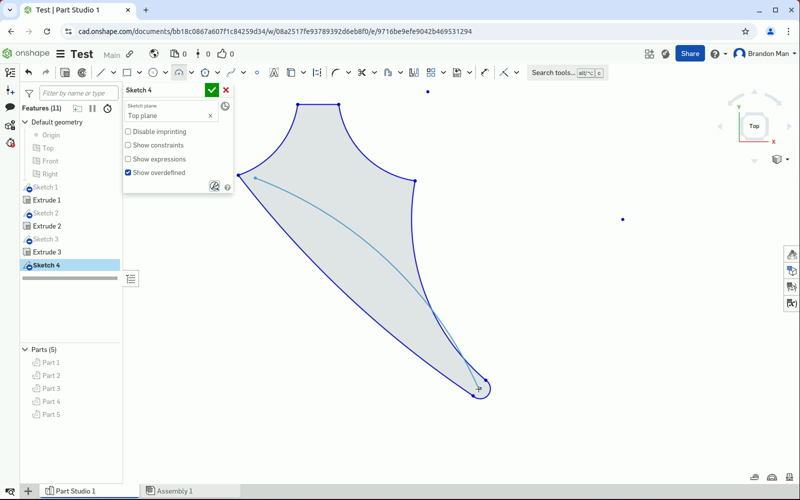
scroll(6)
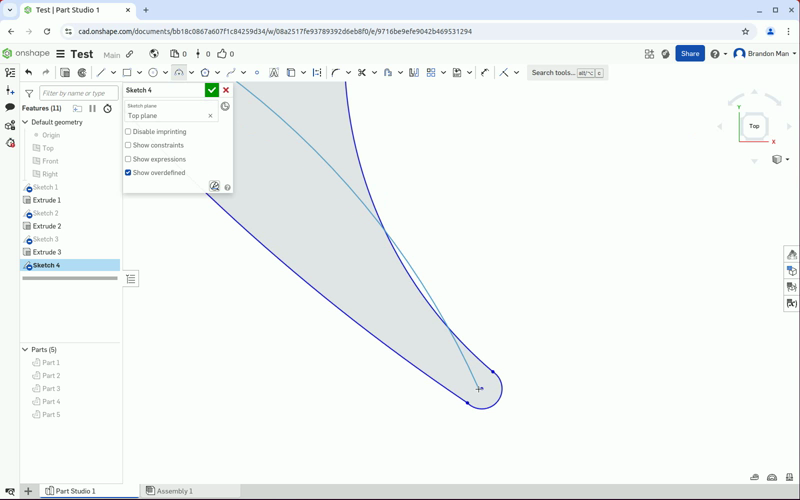
scroll(6)
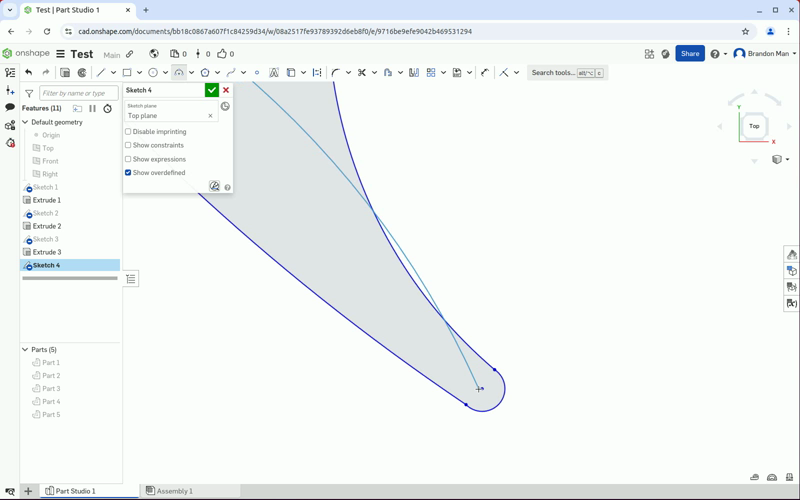
scroll(6)
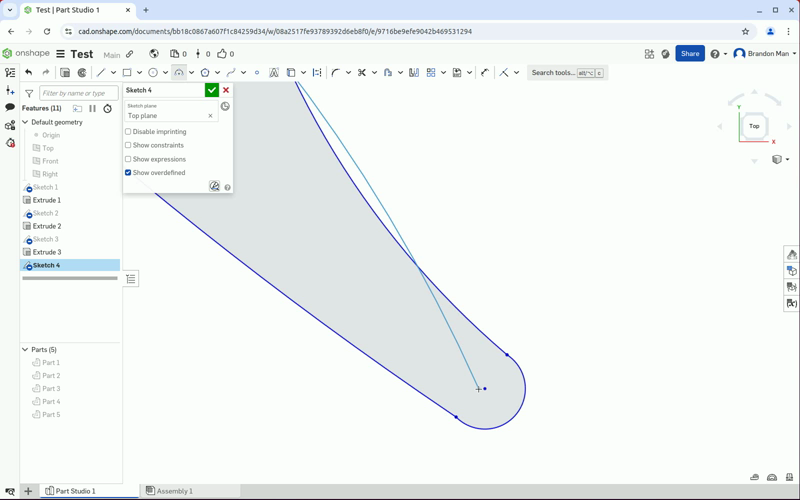
click(478, 388)
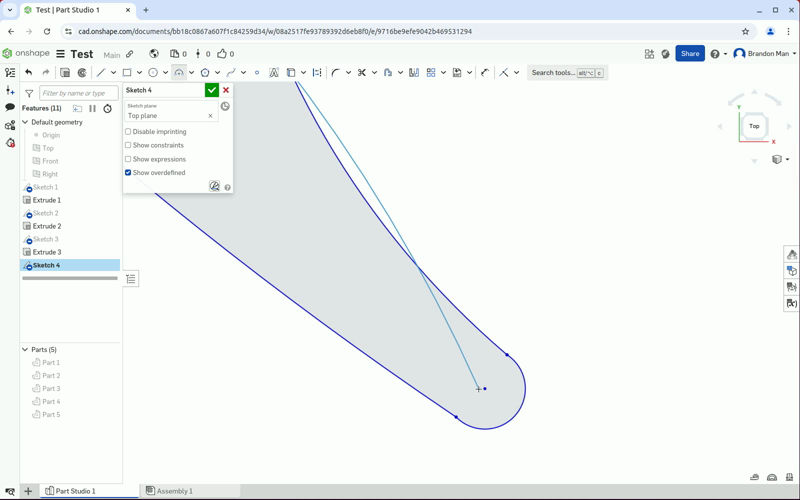
scroll(-6)
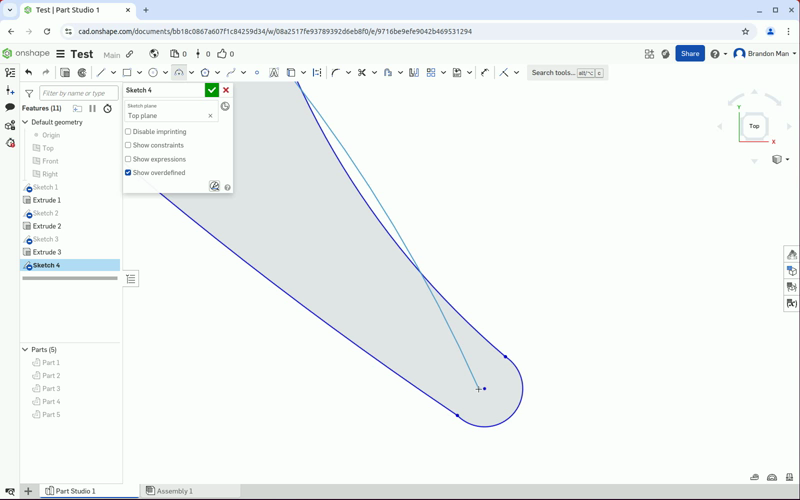
scroll(-6)
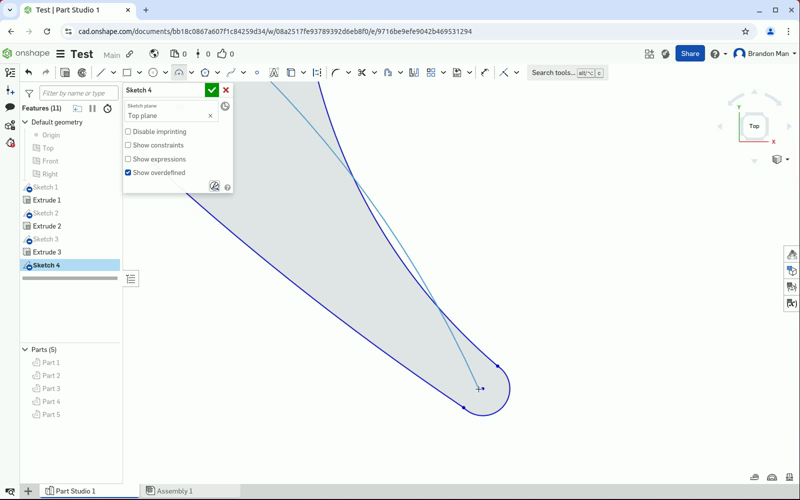
scroll(-6)
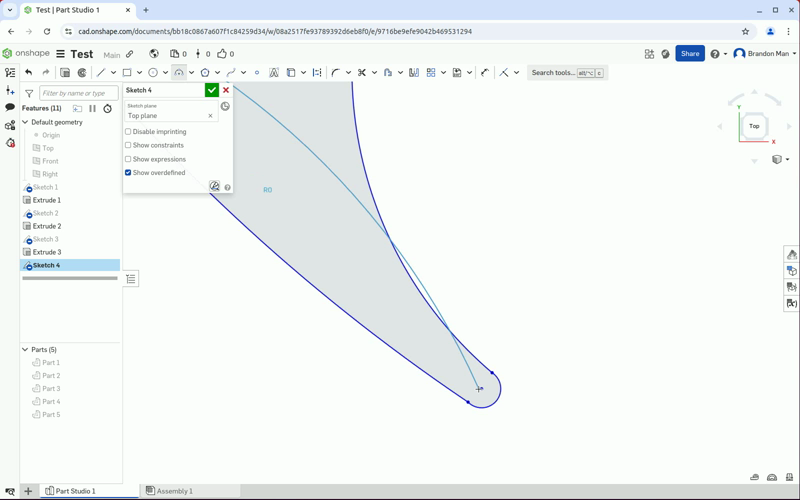
scroll(-6)
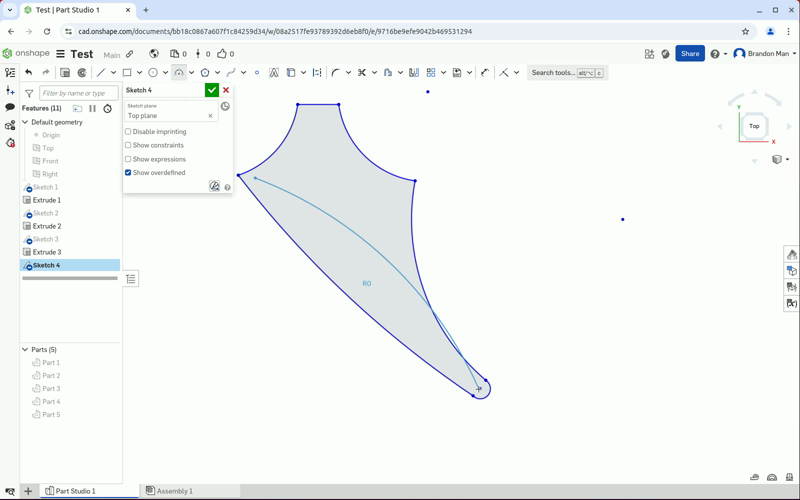
scroll(-6)
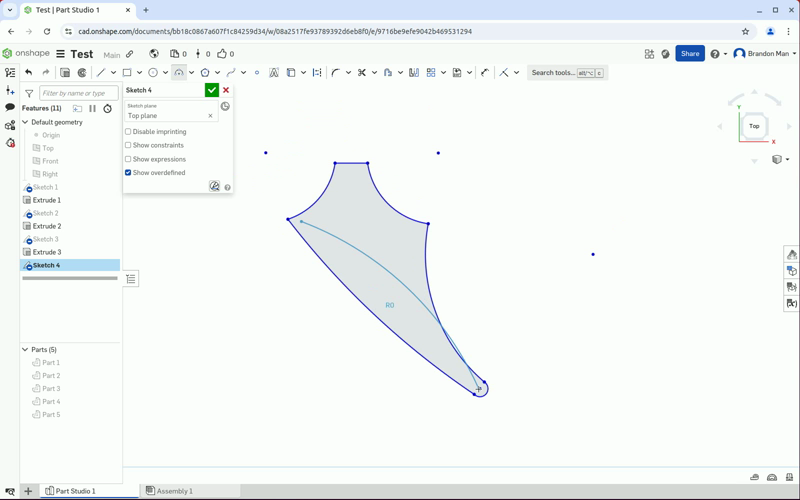
scroll(-6)
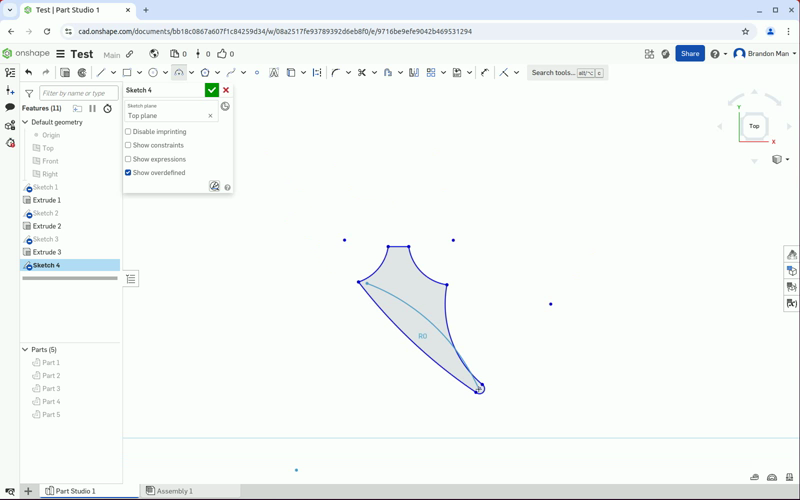
scroll(-6)
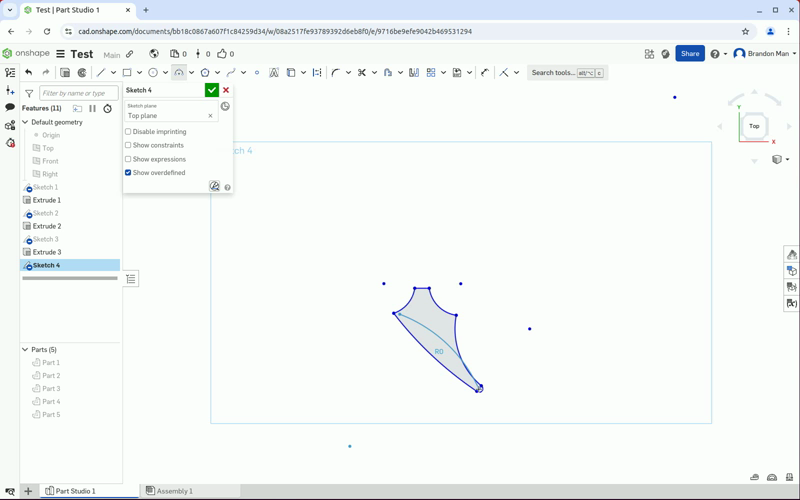
mouse_move(436, 354)
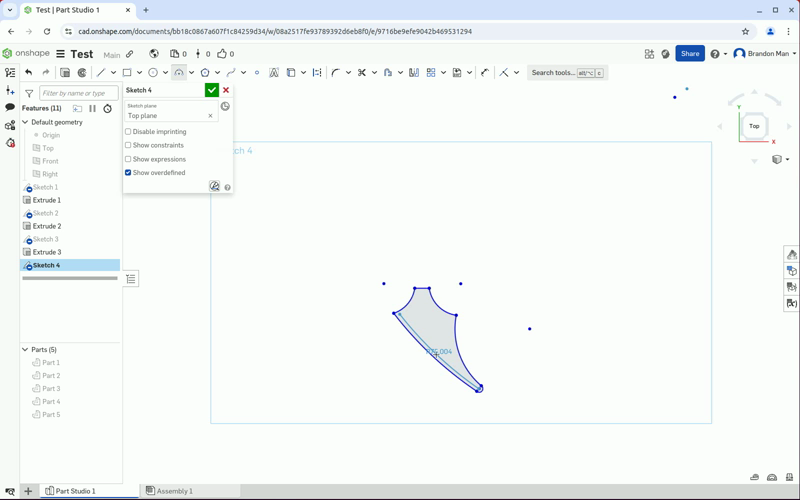
scroll(6)
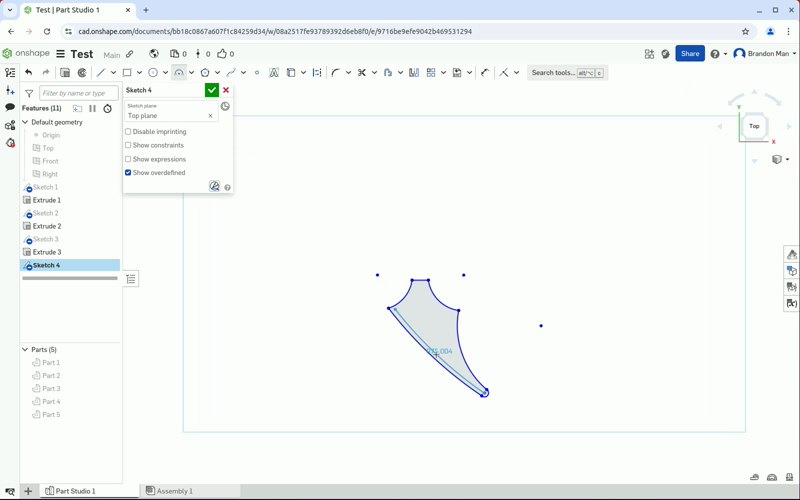
scroll(6)
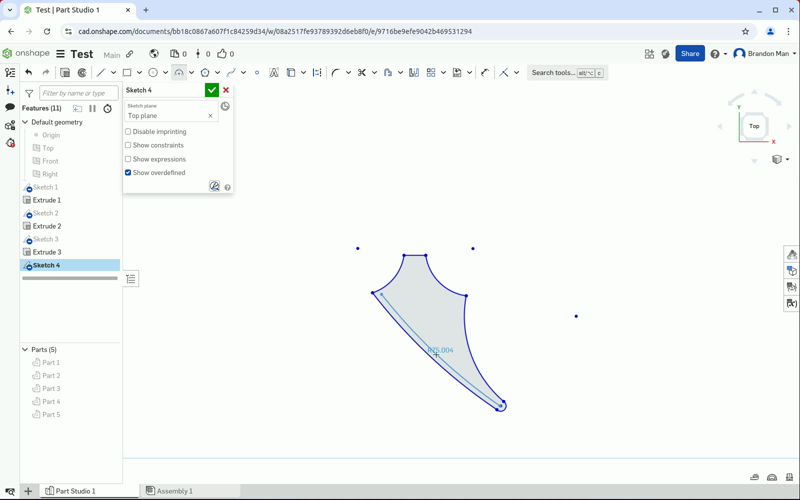
scroll(6)
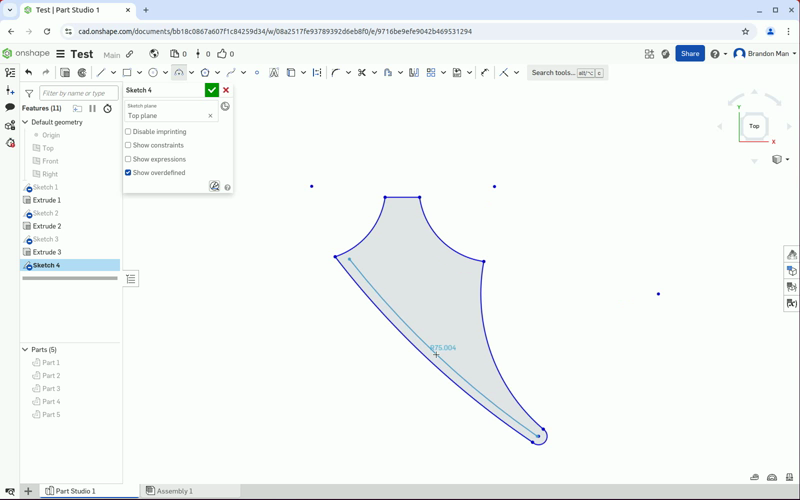
scroll(6)
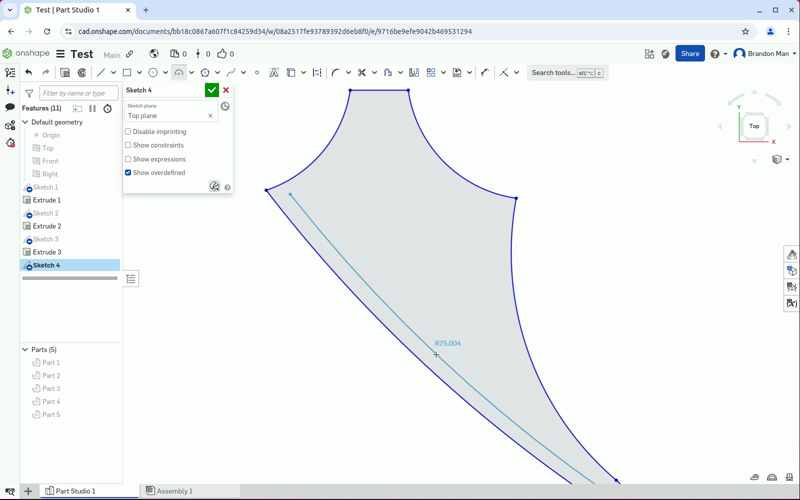
scroll(6)
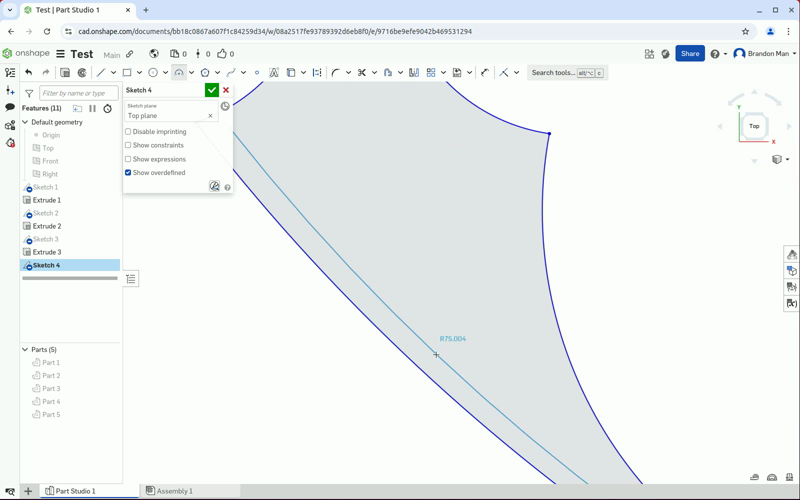
scroll(6)
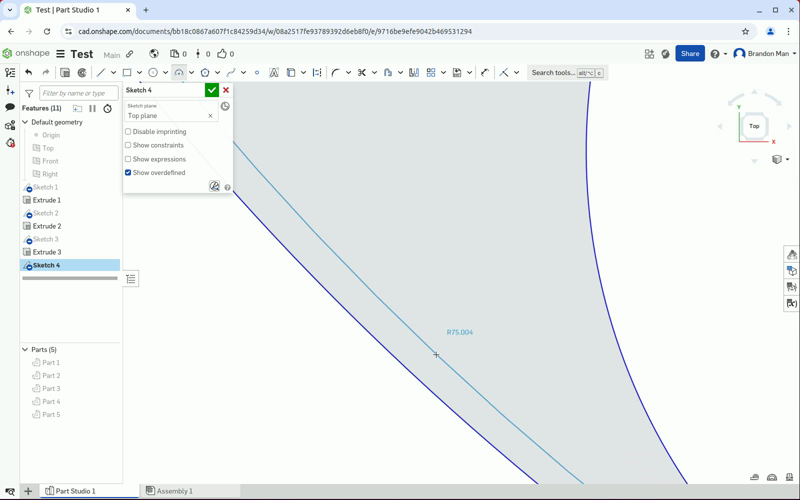
scroll(6)
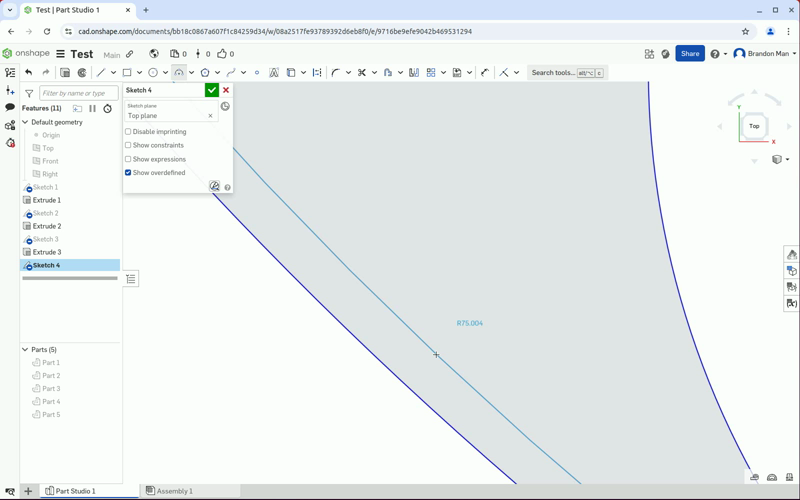
click(436, 354)
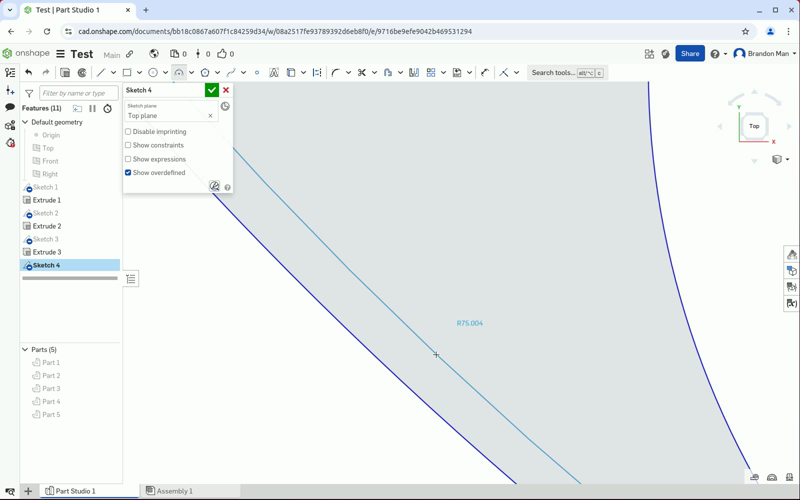
scroll(-6)
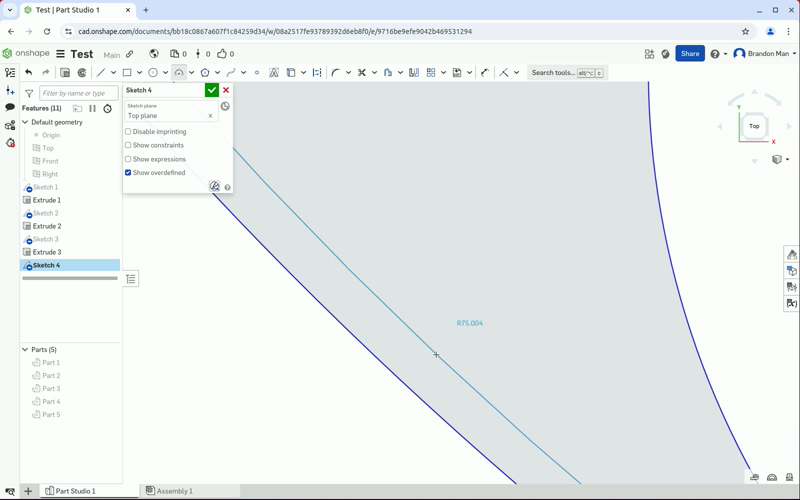
scroll(-6)
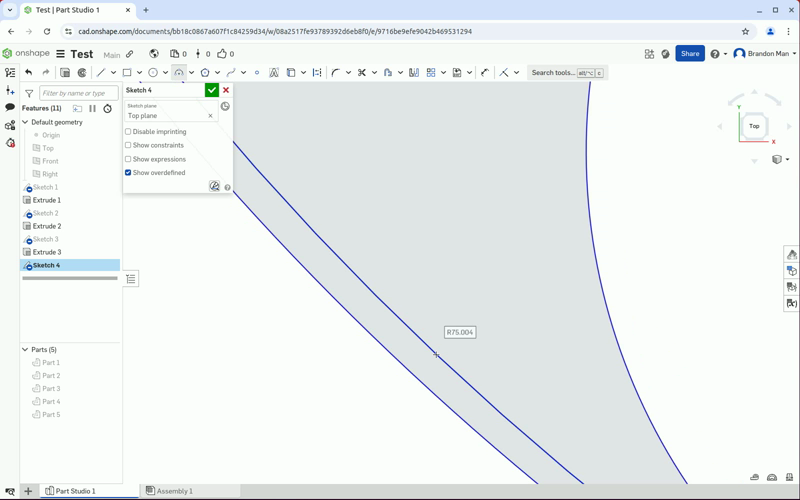
scroll(-6)
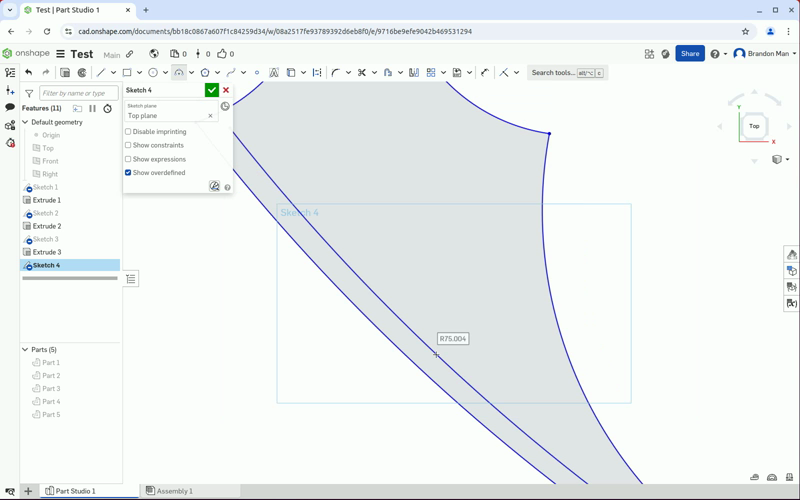
scroll(-6)
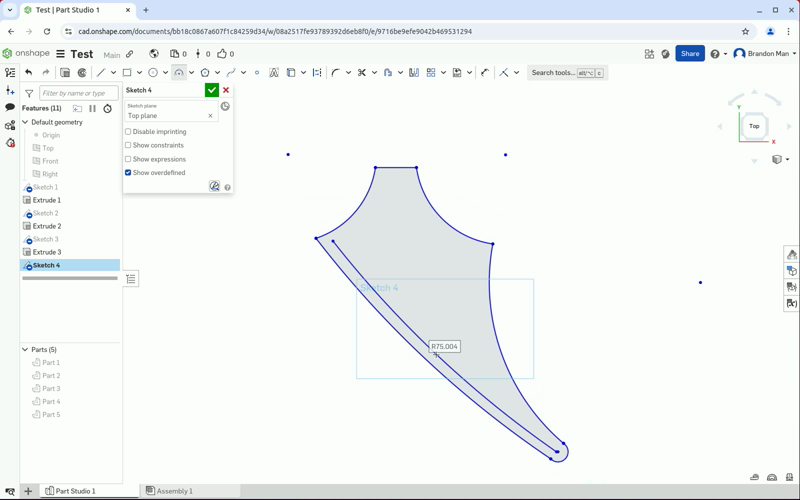
scroll(-6)
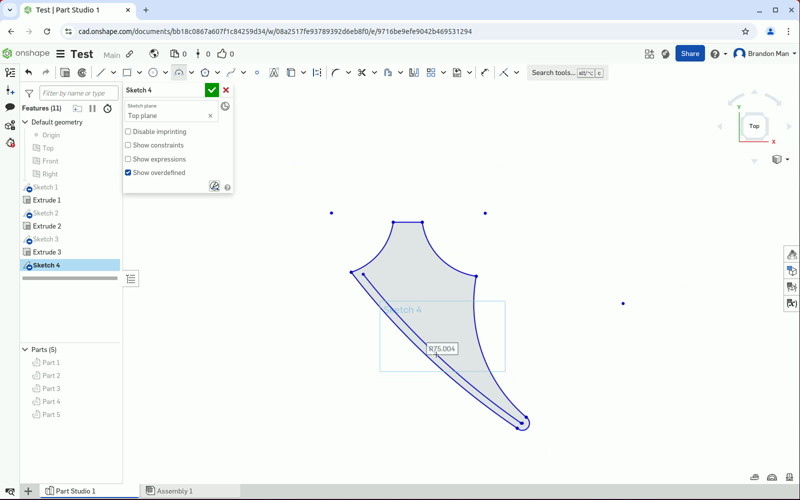
scroll(-6)
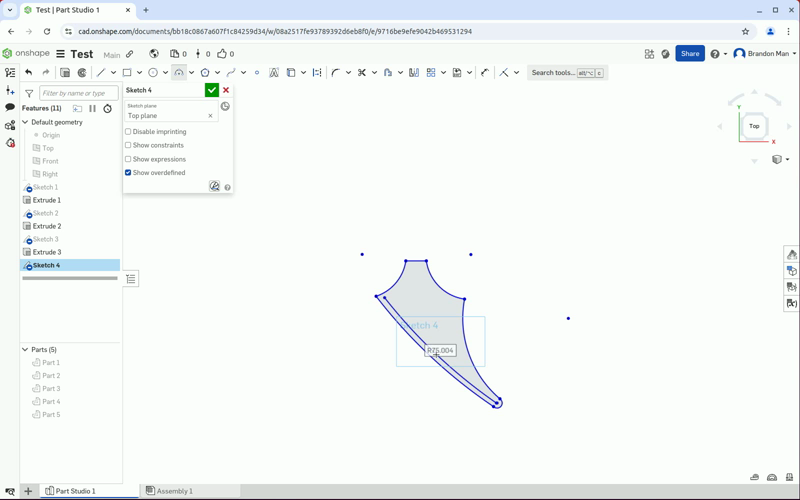
scroll(-6)
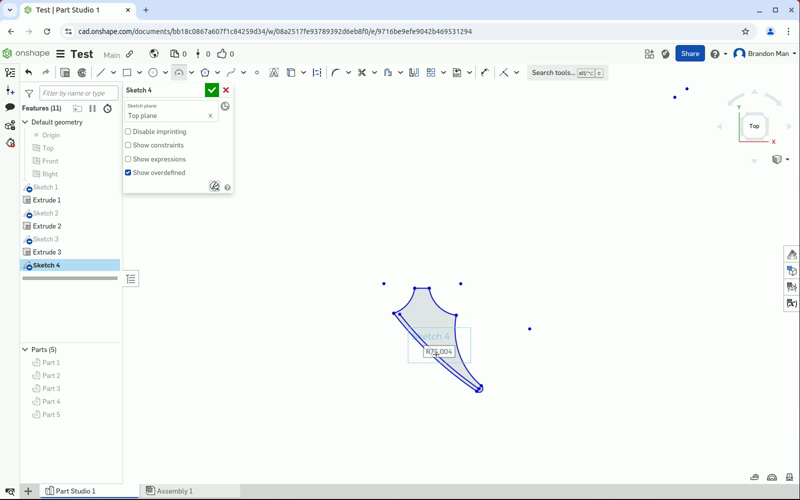
key_up(shift)
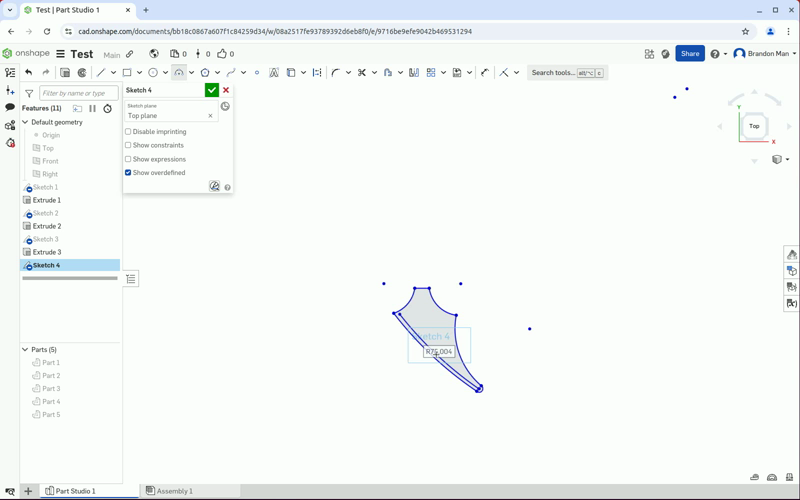
mouse_move(478, 388)
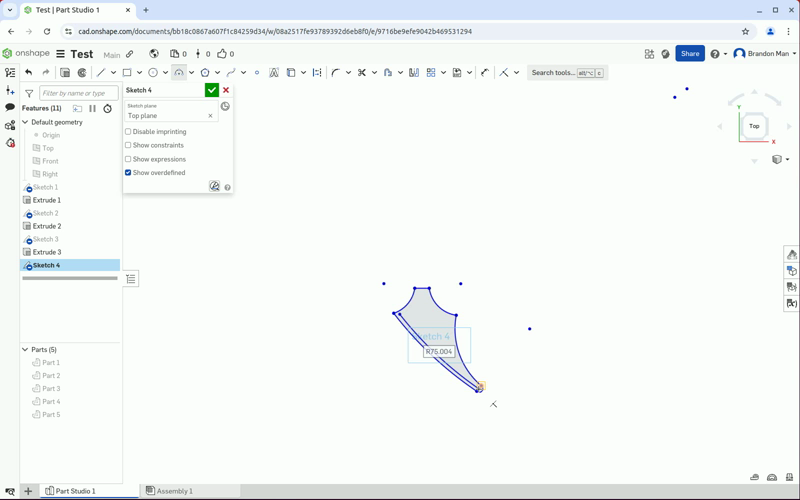
scroll(6)
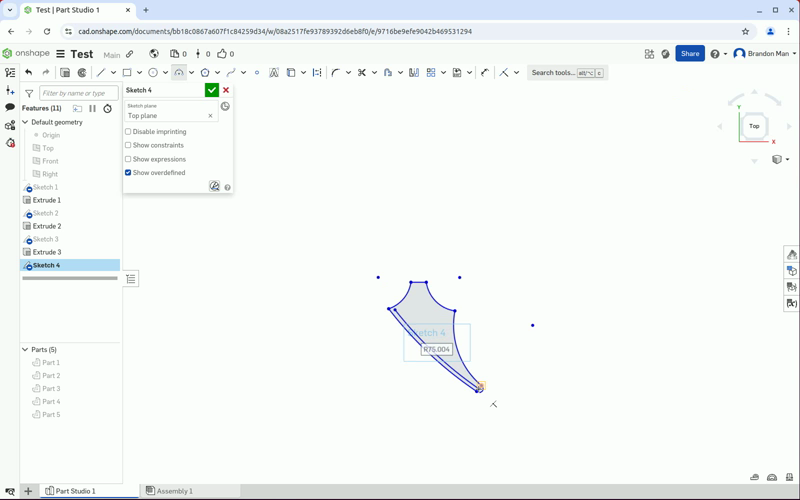
scroll(6)
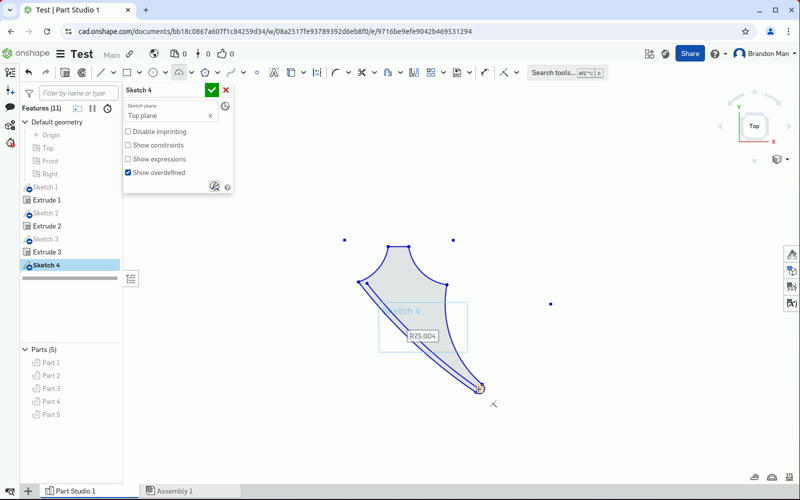
scroll(6)
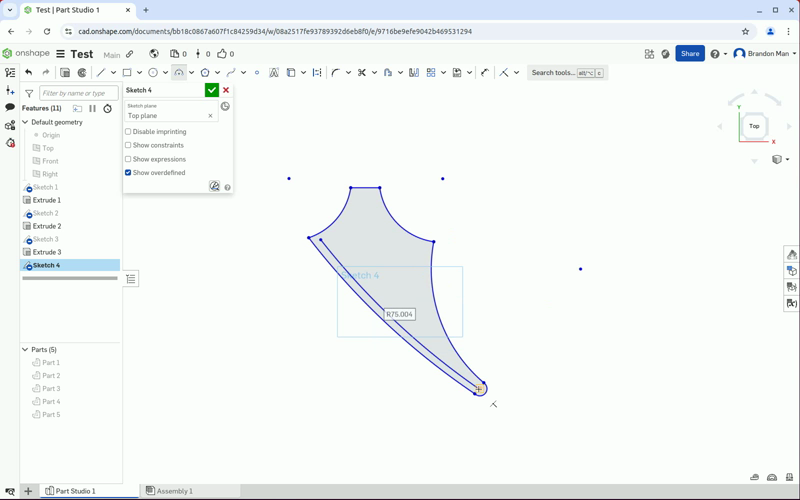
scroll(6)
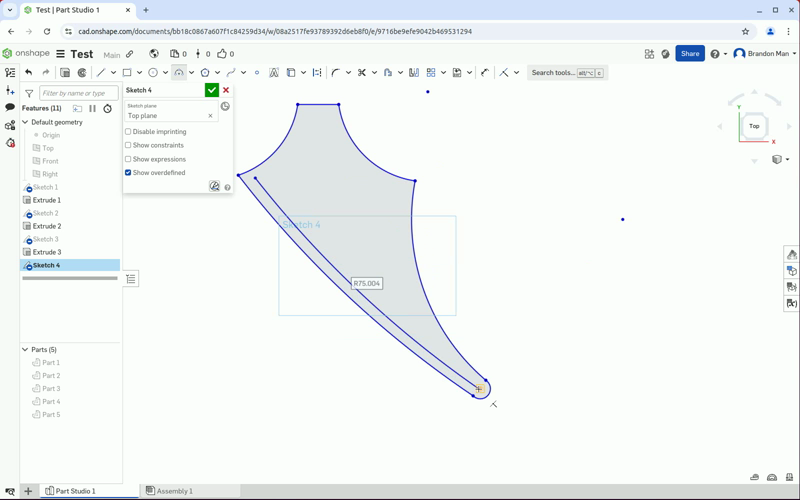
scroll(6)
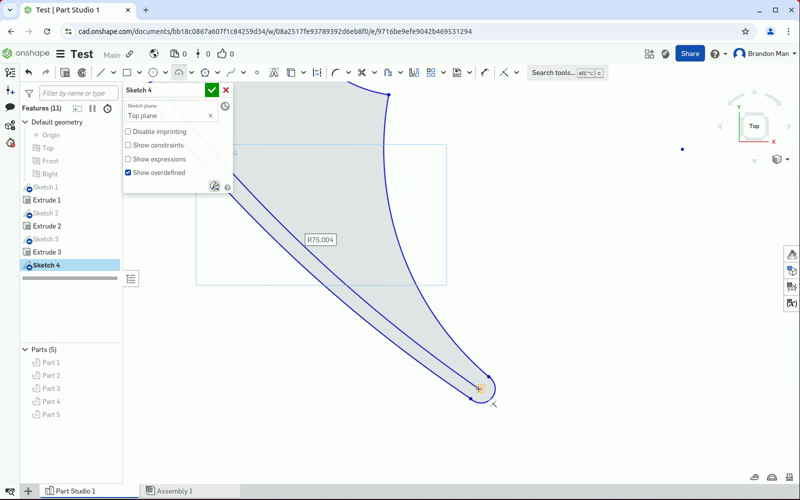
scroll(6)
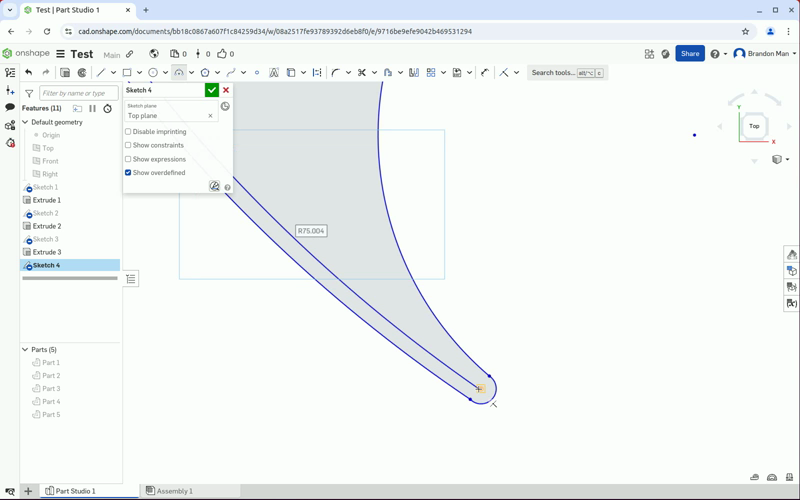
scroll(6)
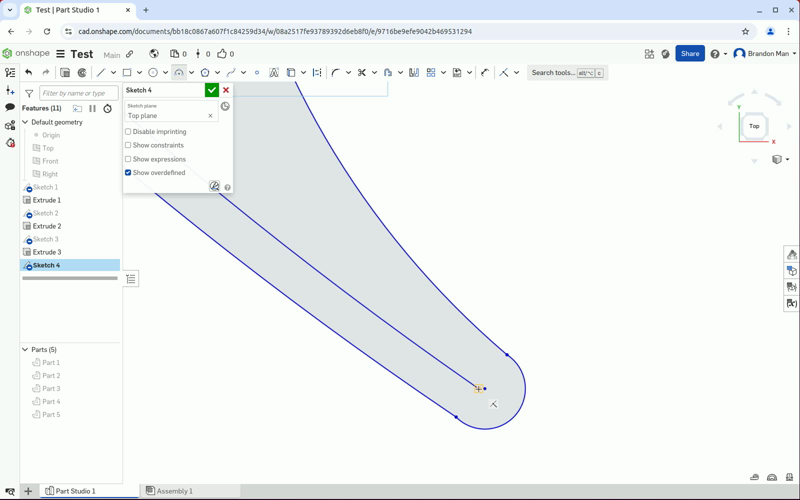
click(478, 388)
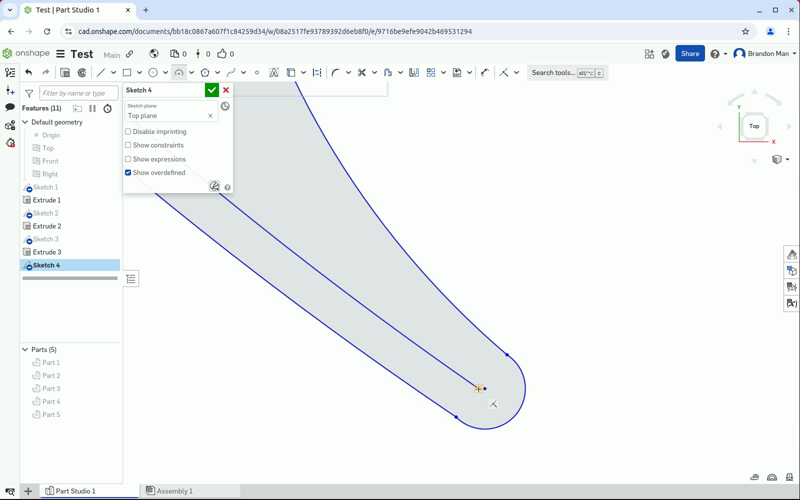
scroll(-6)
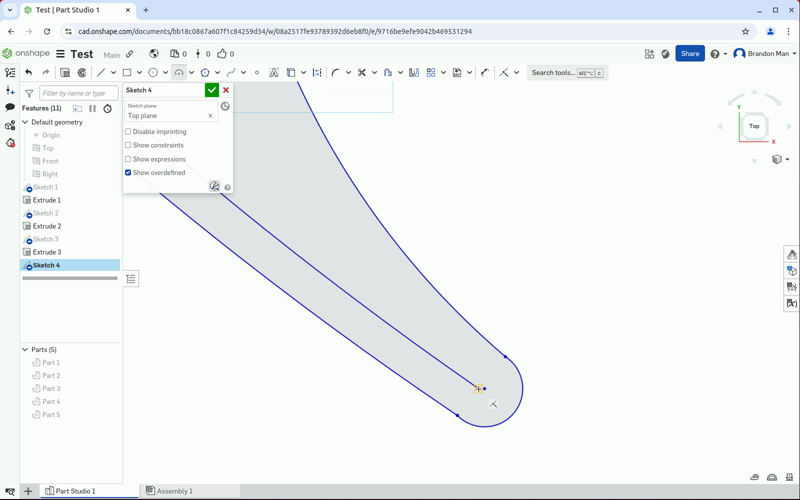
scroll(-6)
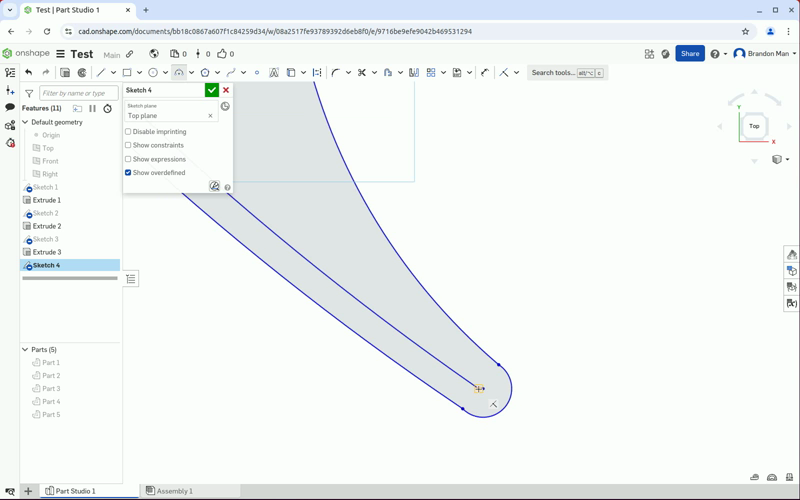
scroll(-6)
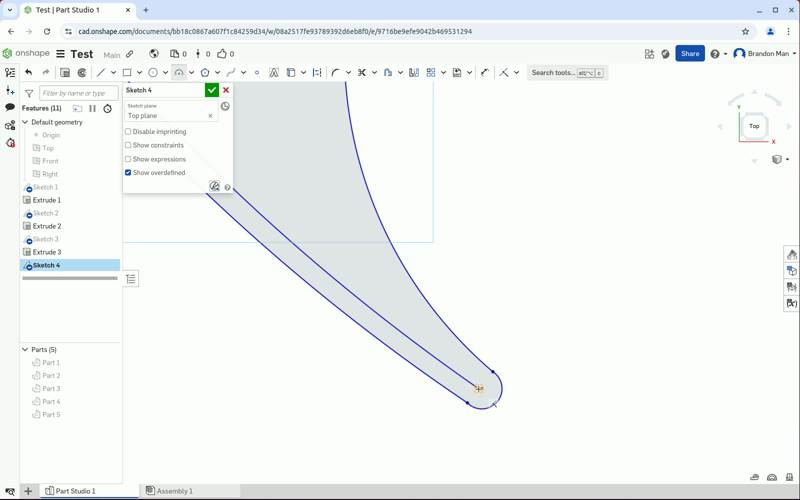
scroll(-6)
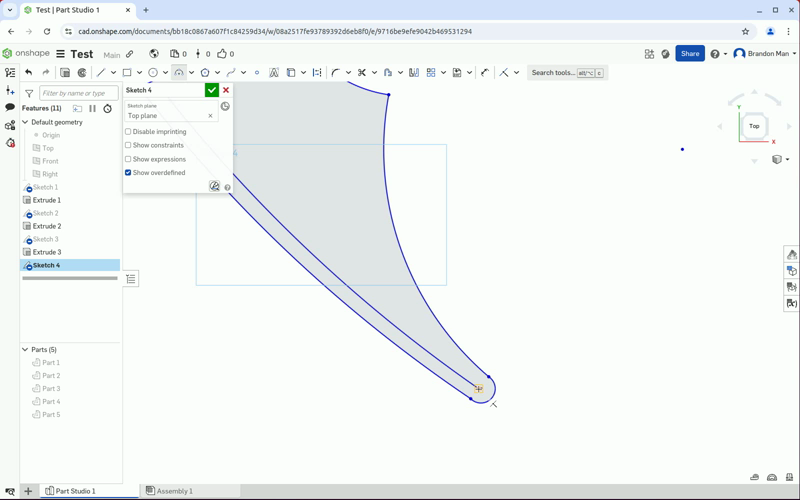
scroll(-6)
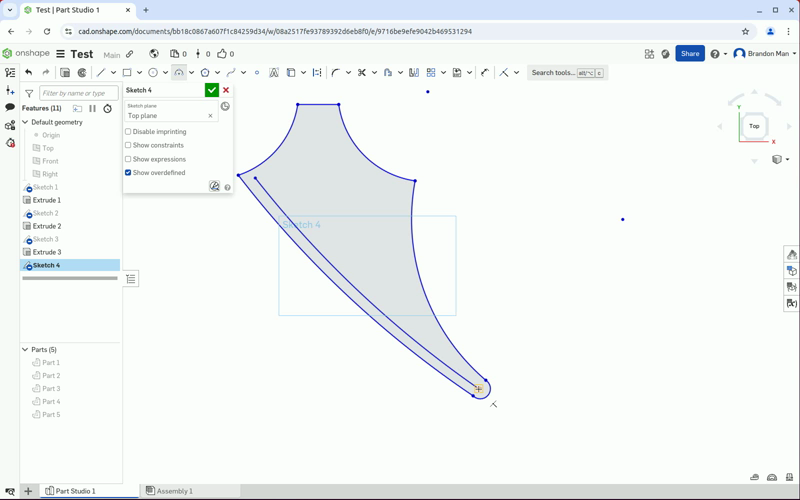
scroll(-6)
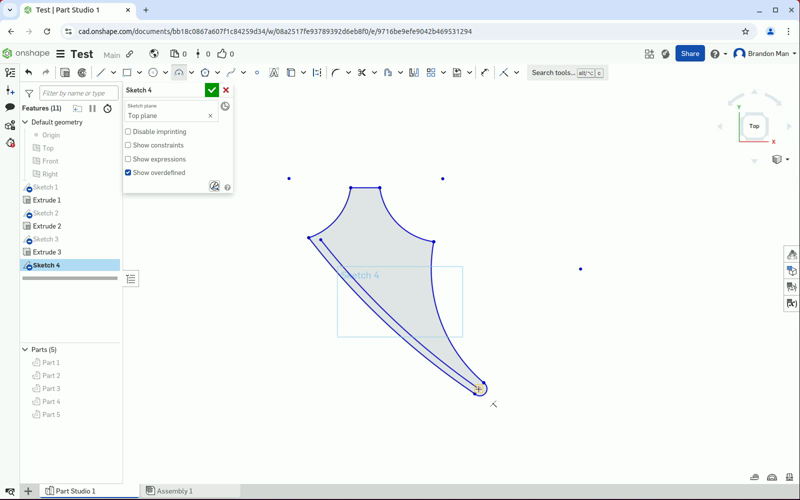
scroll(-6)
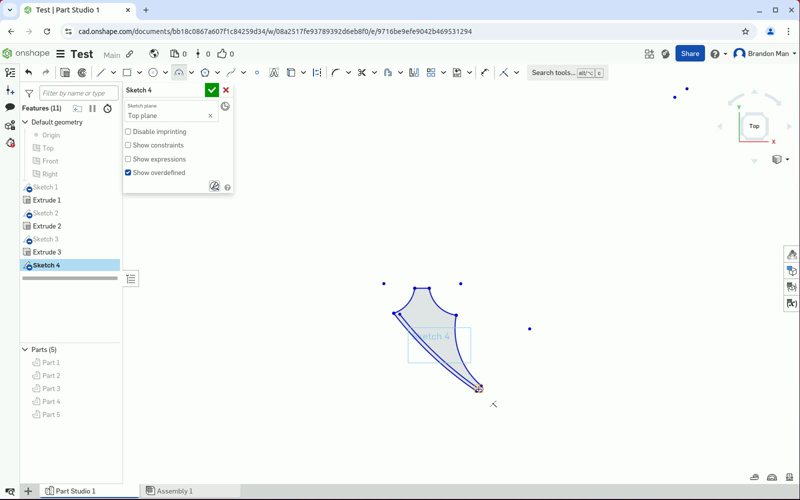
key_down(shift)
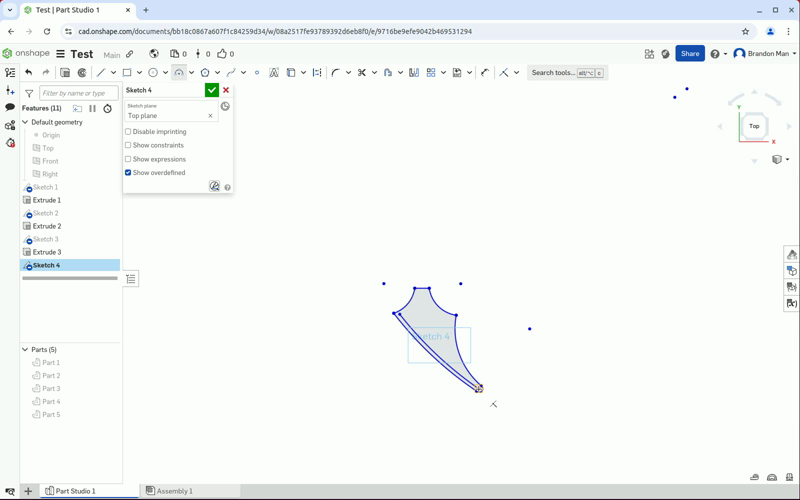
mouse_move(452, 318)
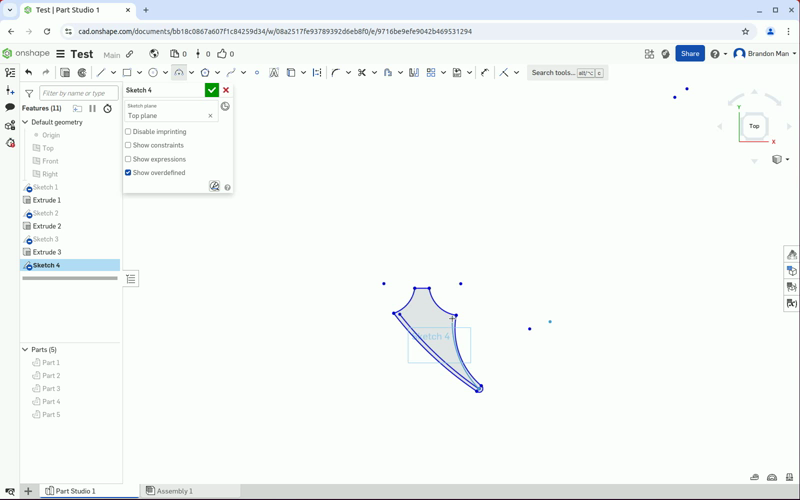
click(452, 318)
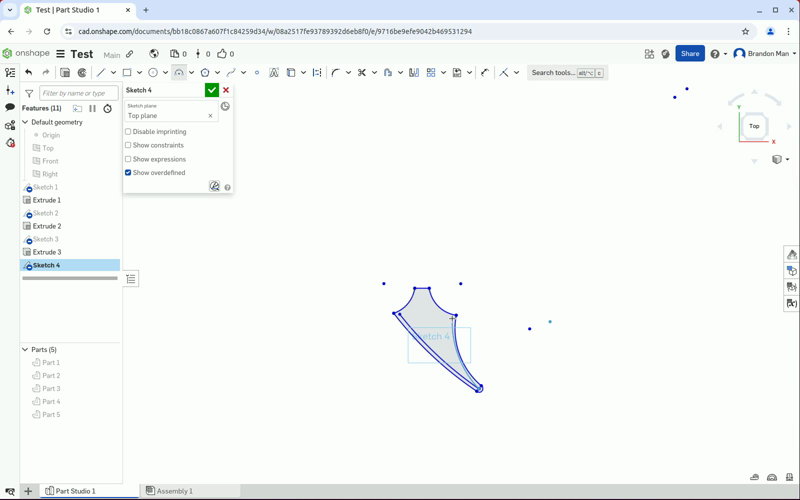
mouse_move(456, 356)
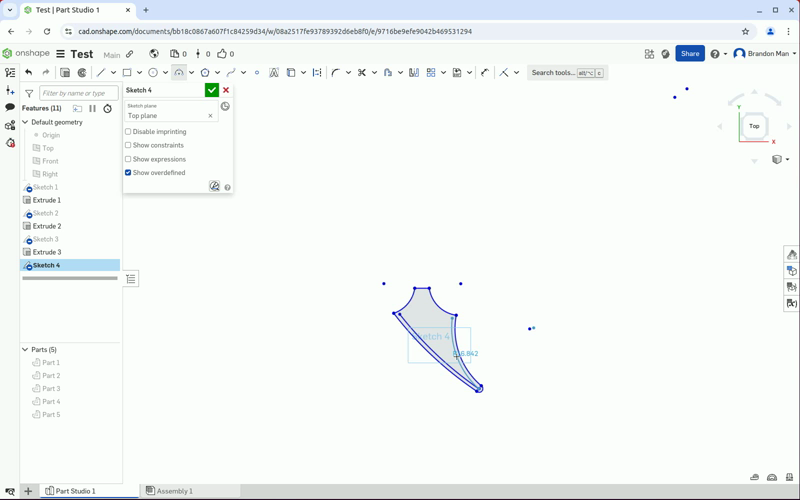
scroll(6)
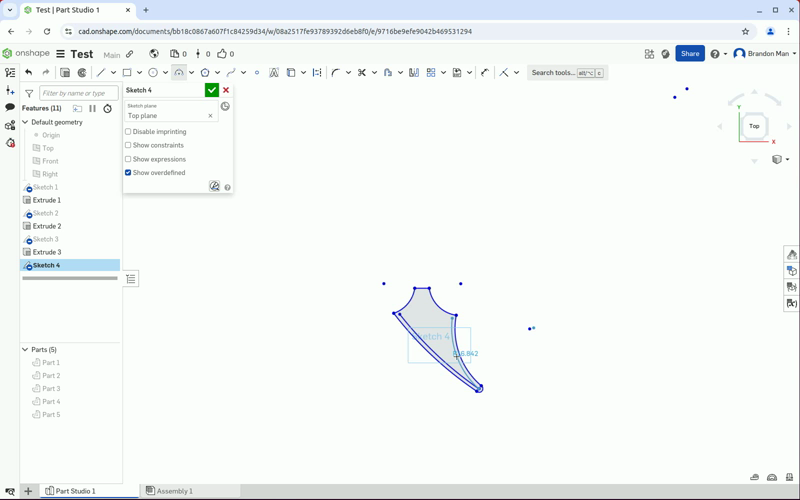
scroll(6)
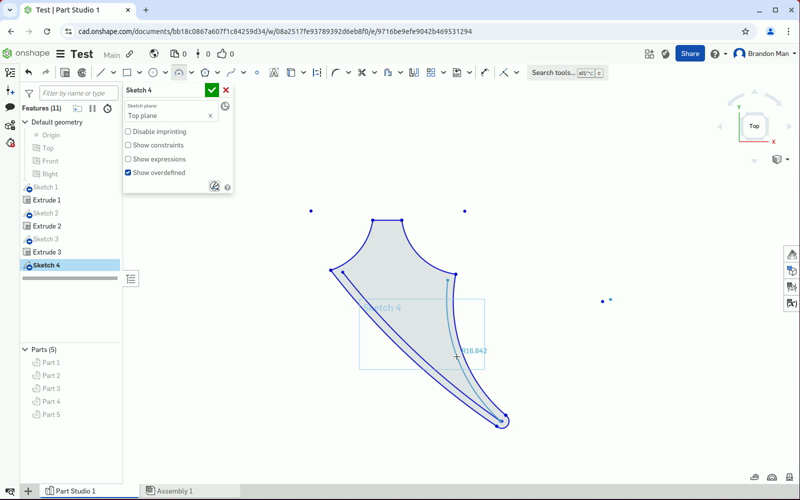
scroll(6)
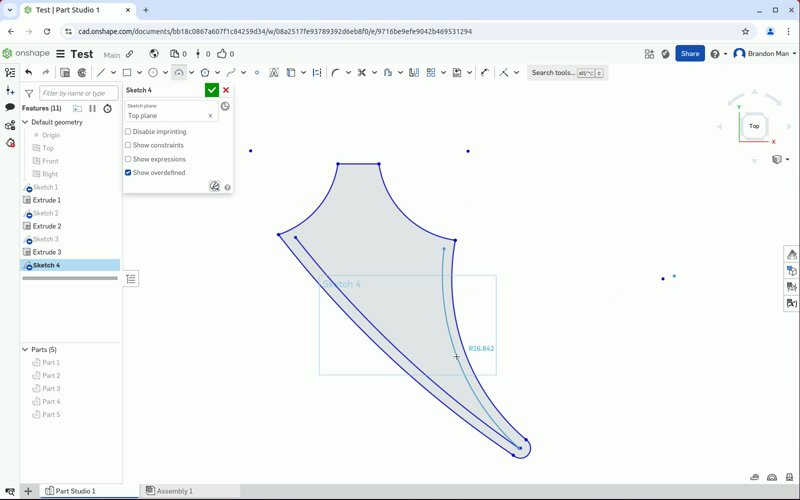
scroll(6)
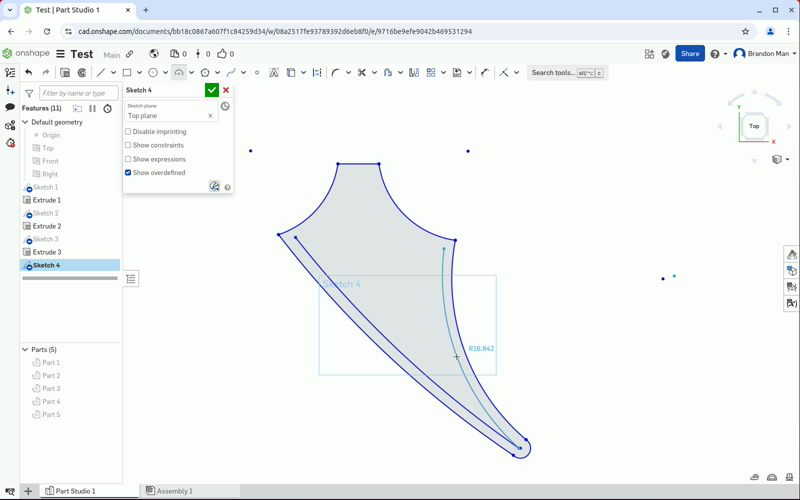
scroll(6)
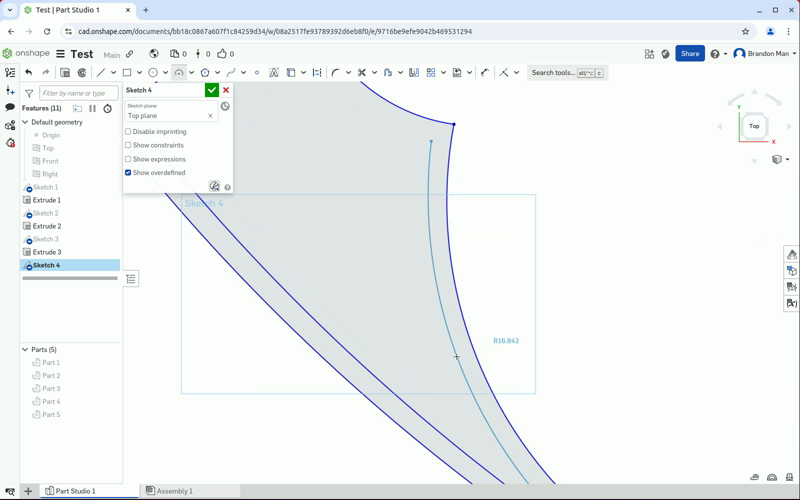
scroll(6)
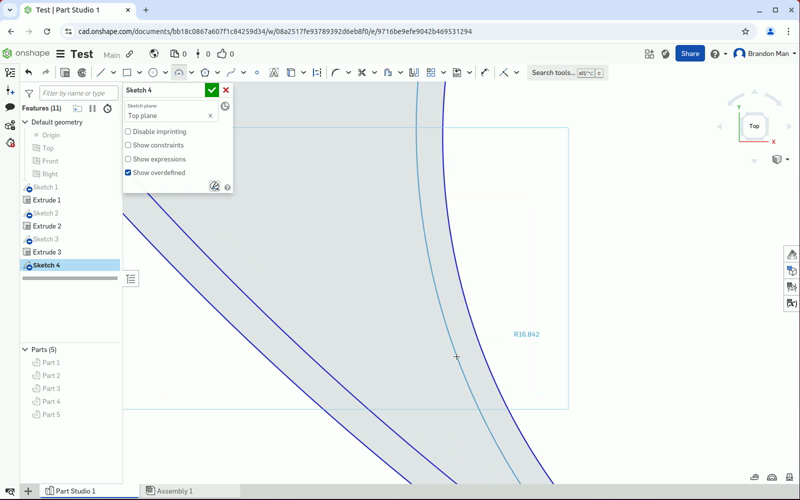
scroll(6)
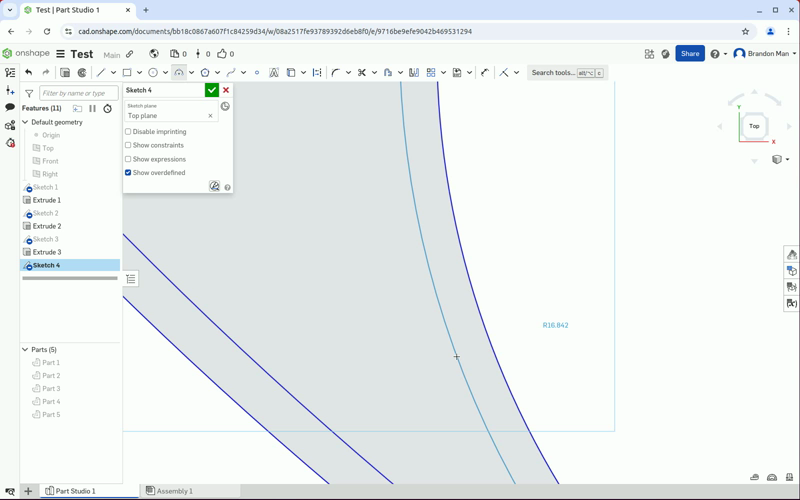
click(456, 356)
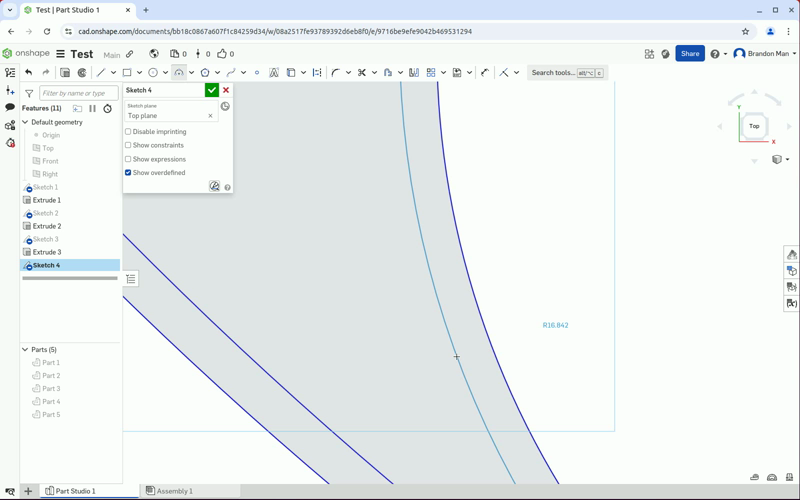
scroll(-6)
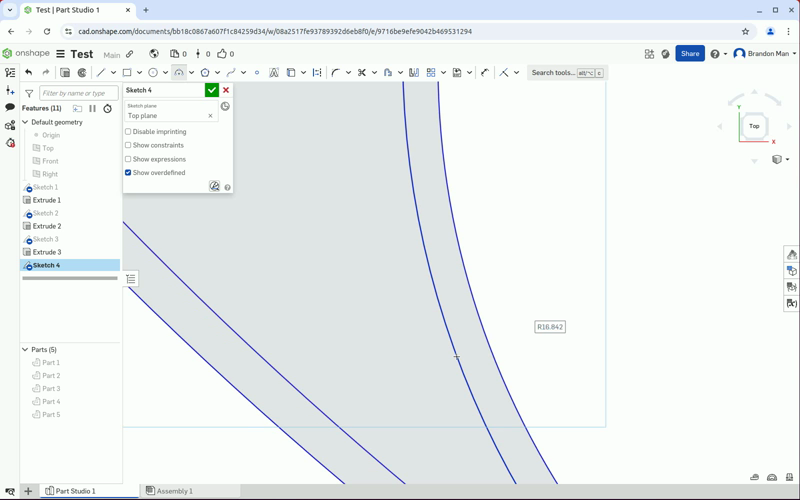
scroll(-6)
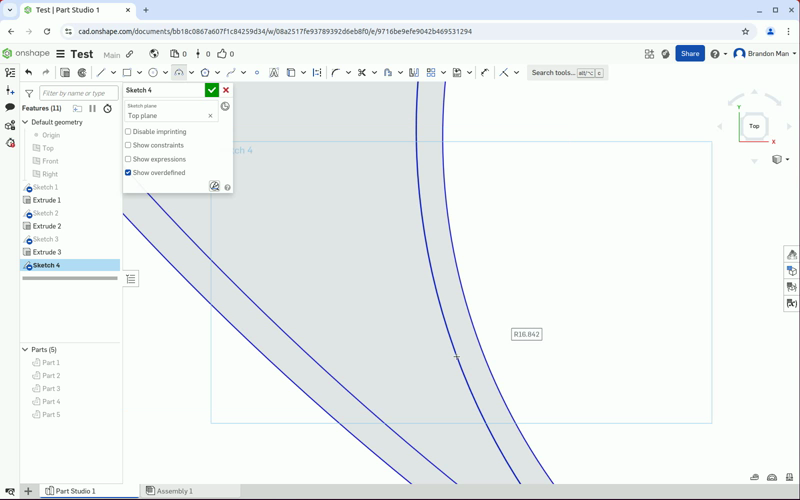
scroll(-6)
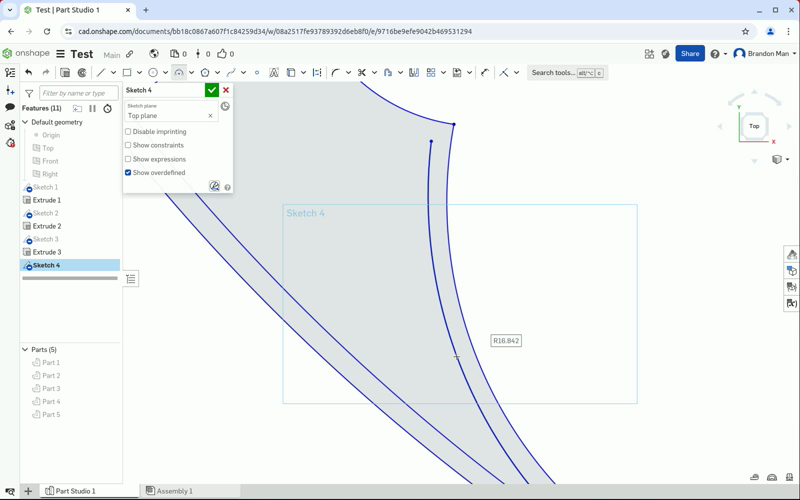
scroll(-6)
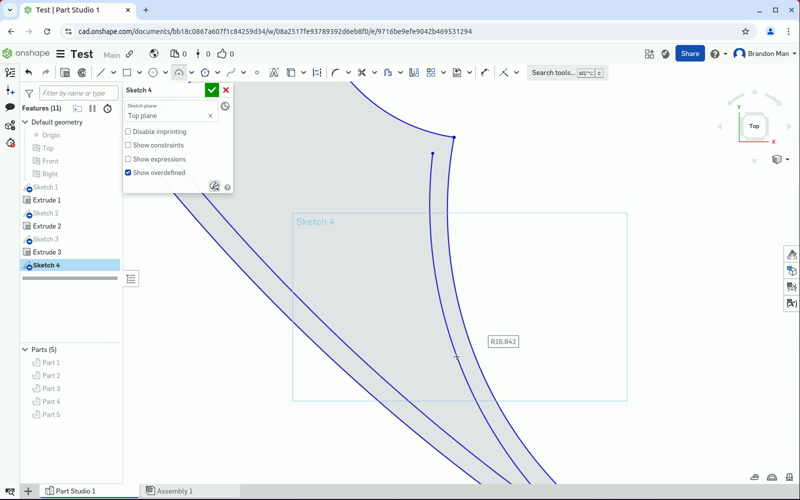
scroll(-6)
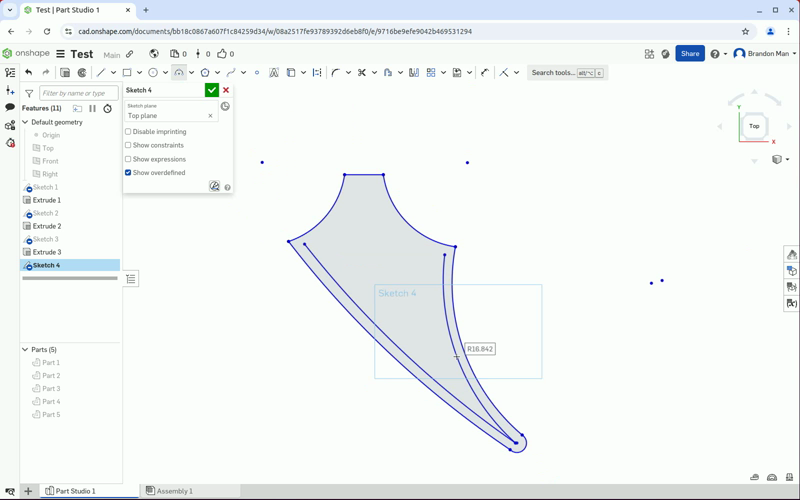
scroll(-6)
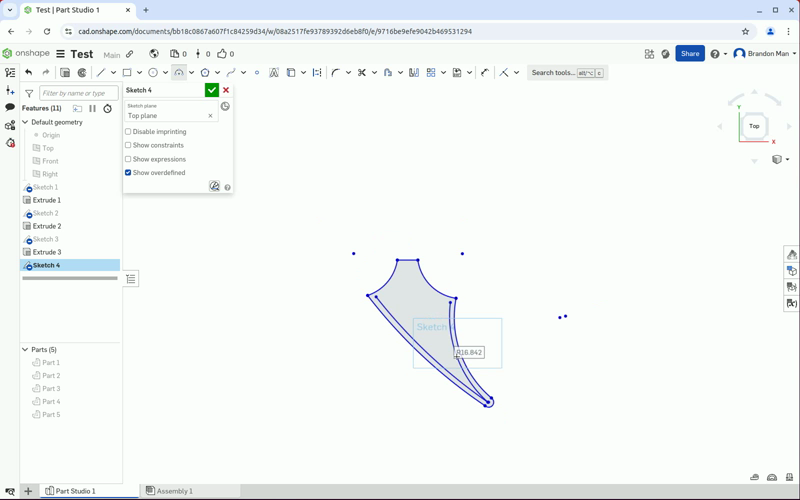
scroll(-6)
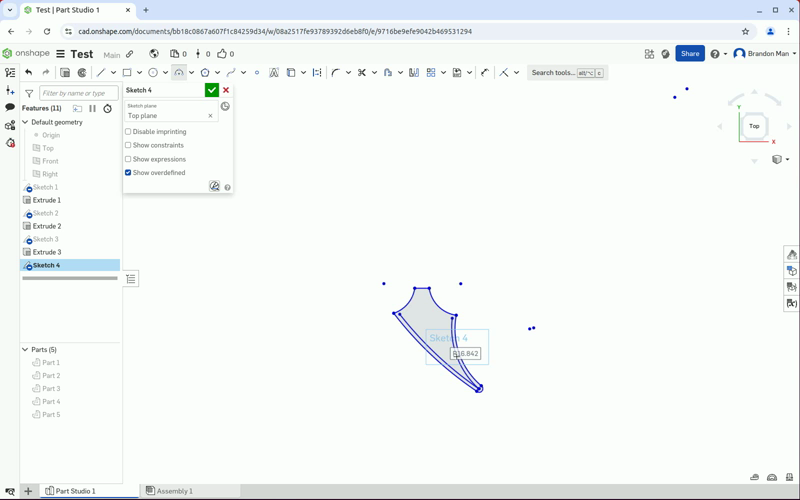
key_up(shift)
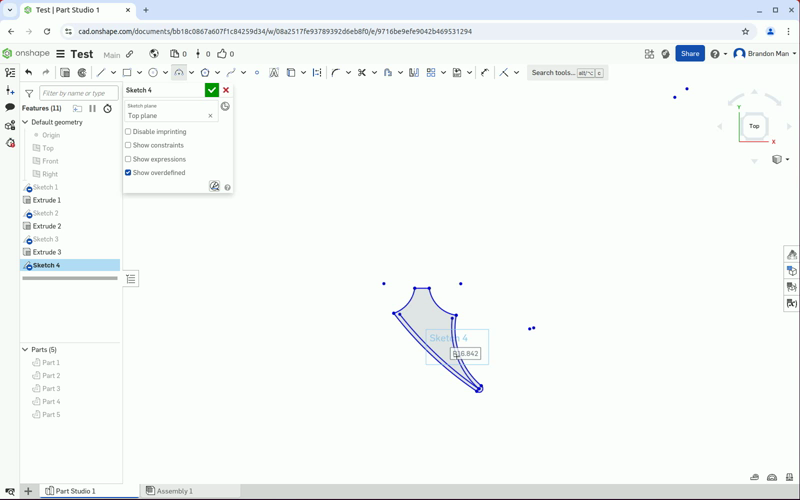
mouse_move(452, 318)
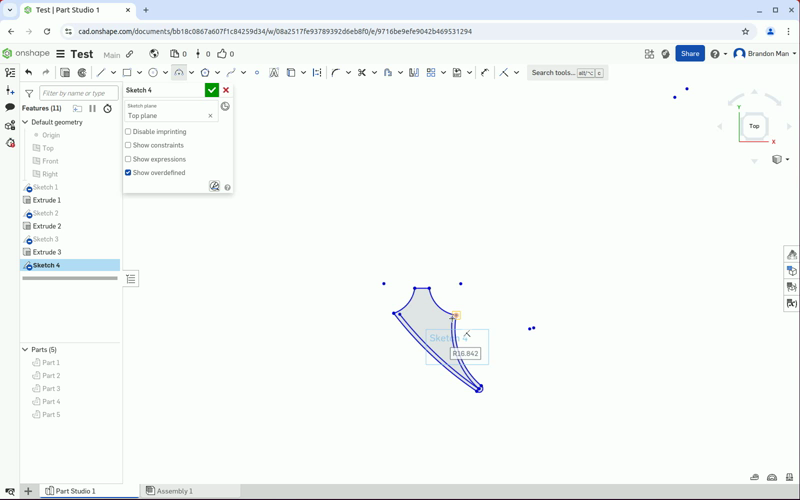
click(452, 318)
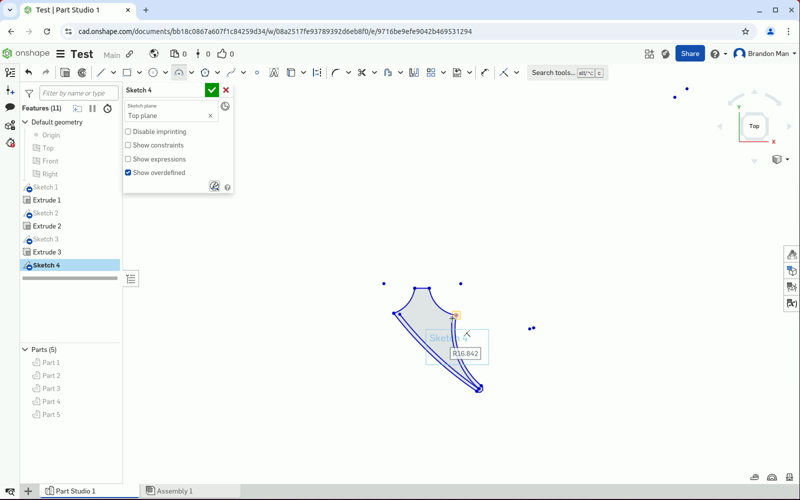
key_down(shift)
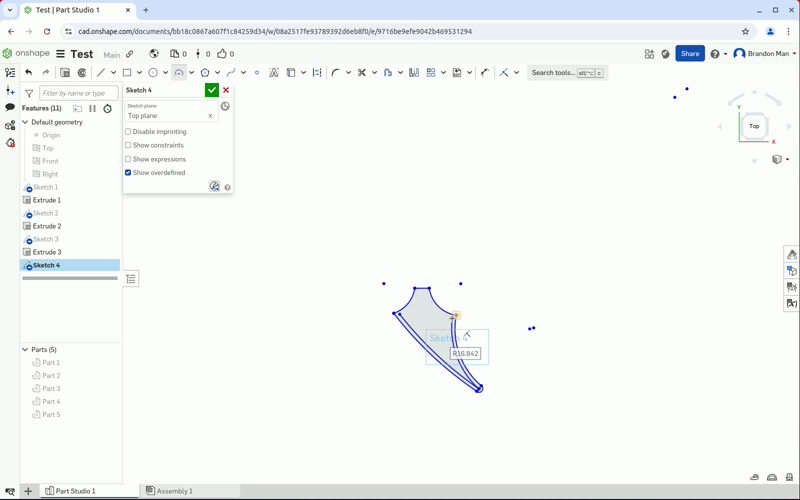
mouse_move(426, 291)
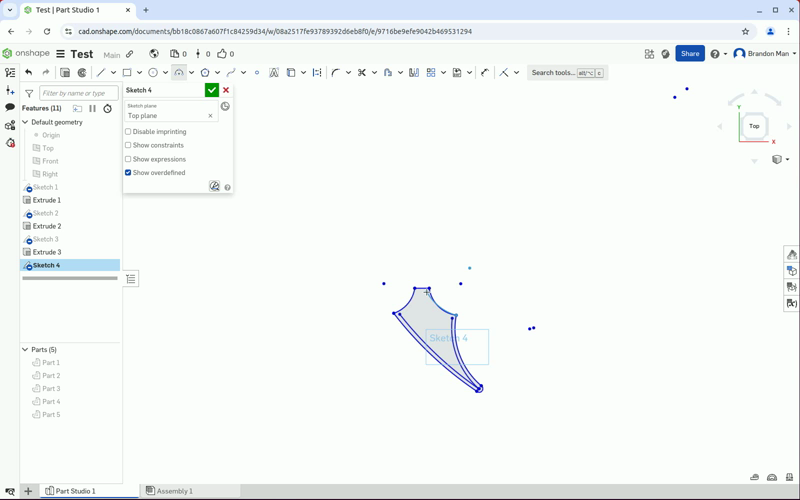
click(426, 291)
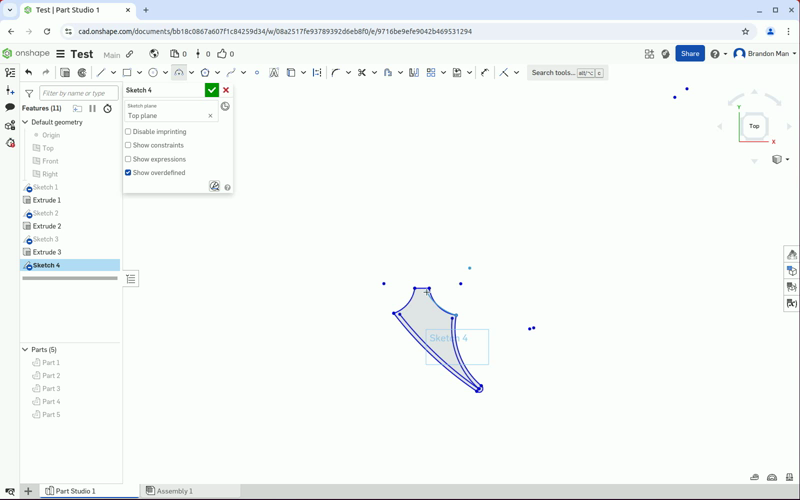
mouse_move(435, 308)
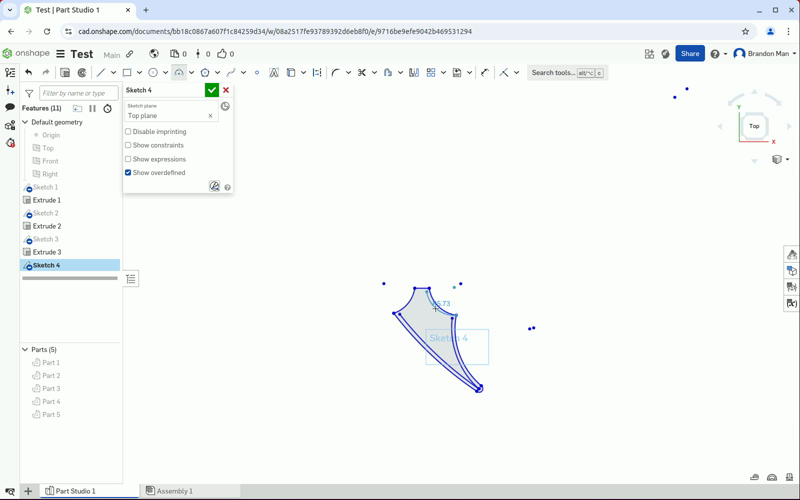
scroll(6)
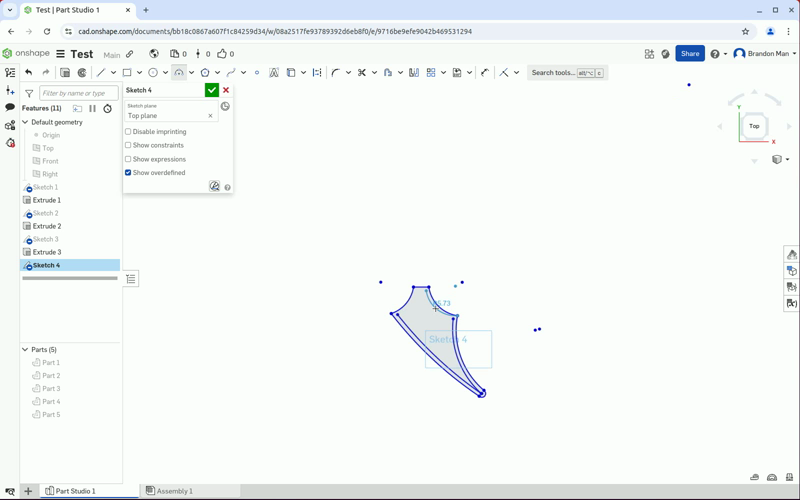
scroll(6)
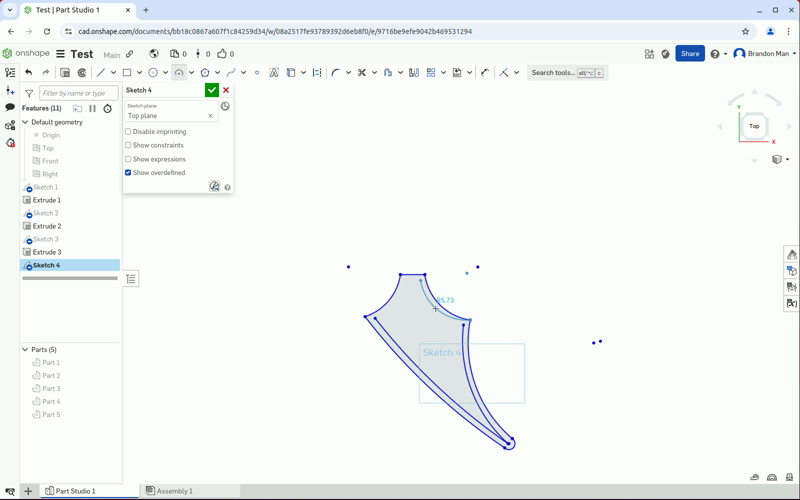
scroll(6)
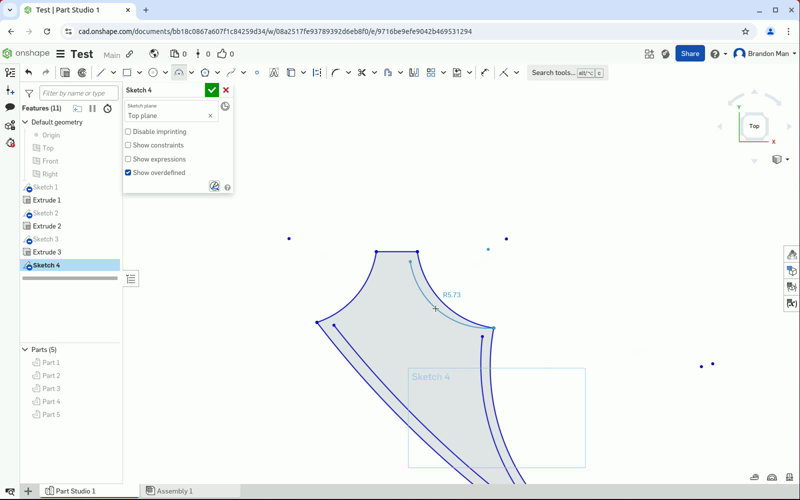
scroll(6)
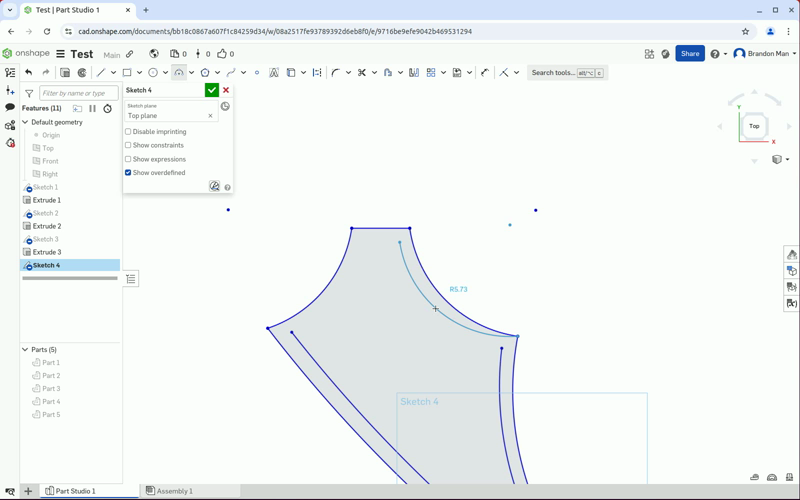
scroll(6)
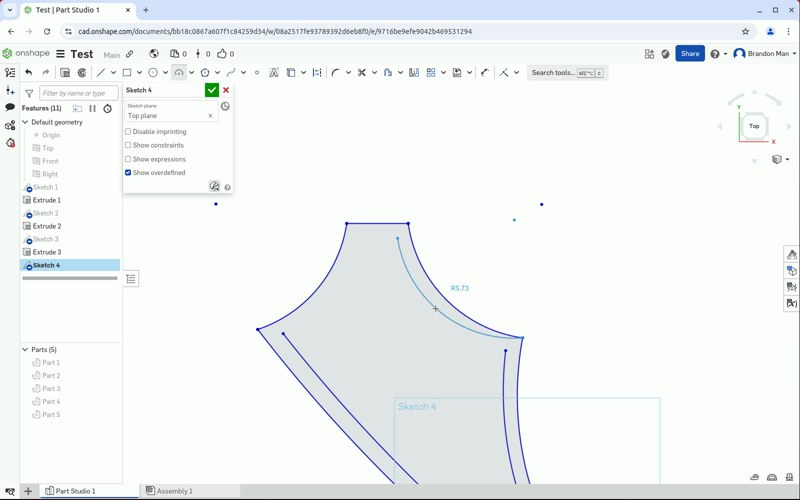
scroll(6)
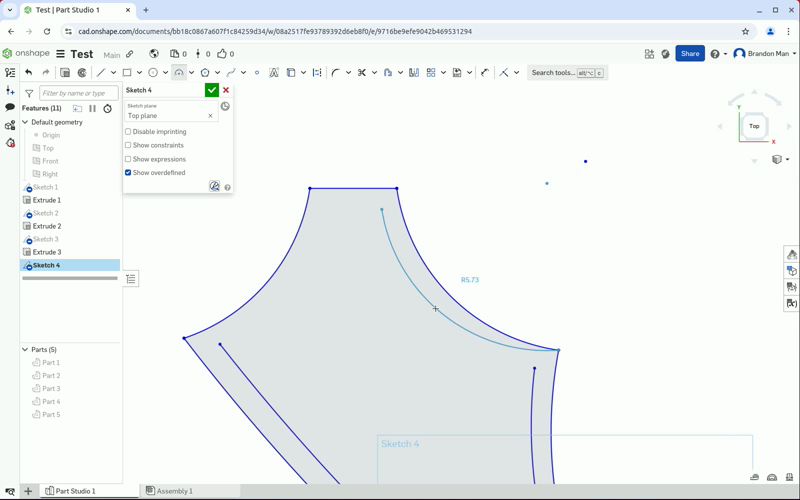
scroll(6)
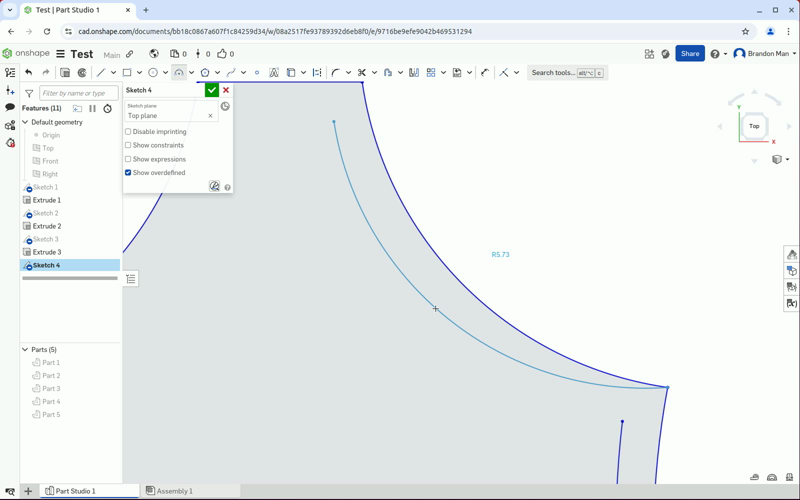
click(435, 308)
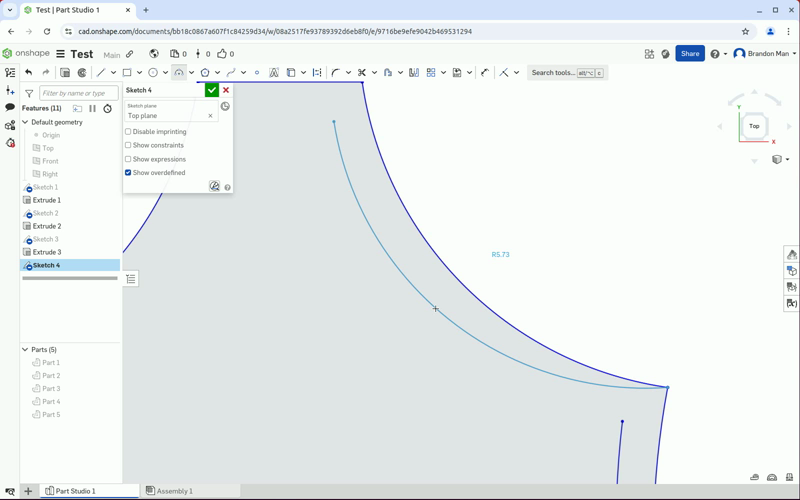
scroll(-6)
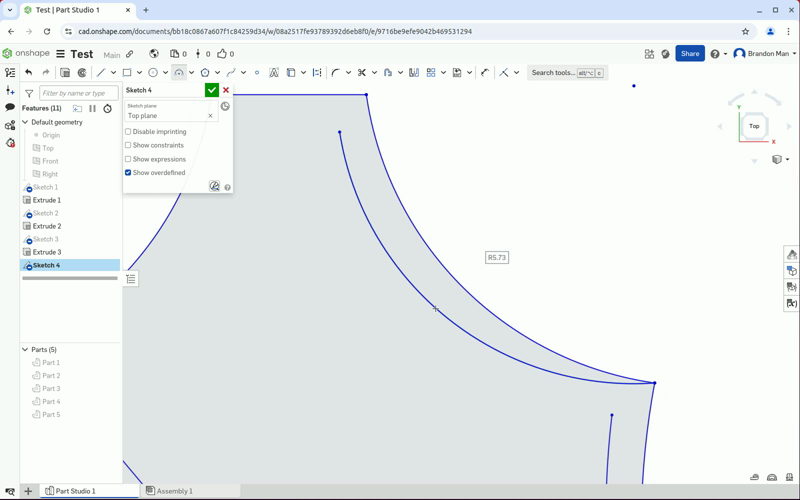
scroll(-6)
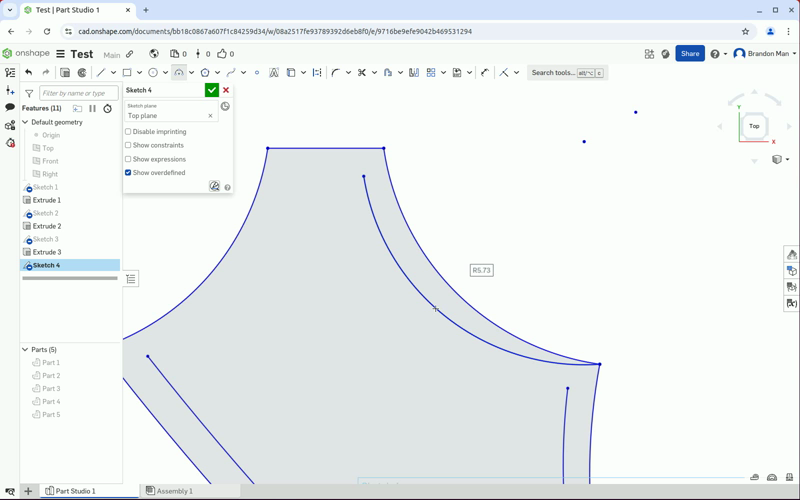
scroll(-6)
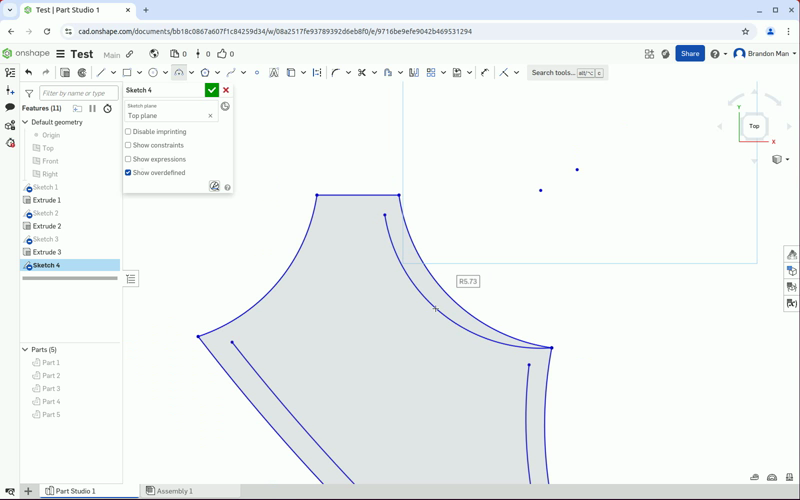
scroll(-6)
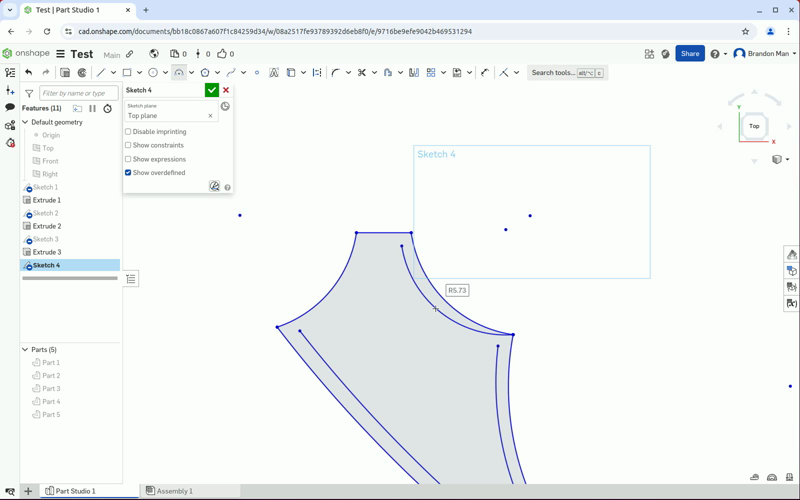
scroll(-6)
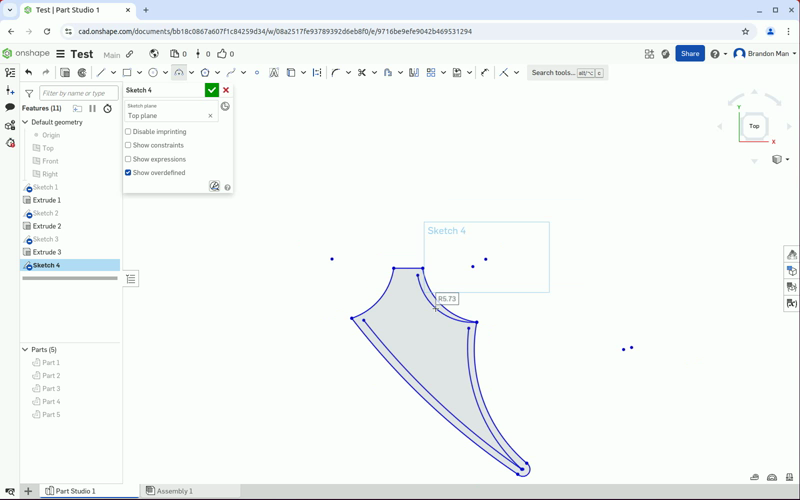
scroll(-6)
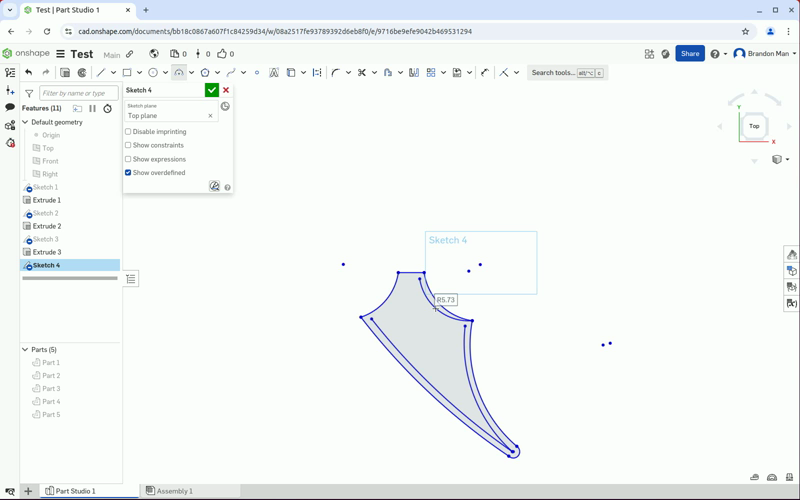
scroll(-6)
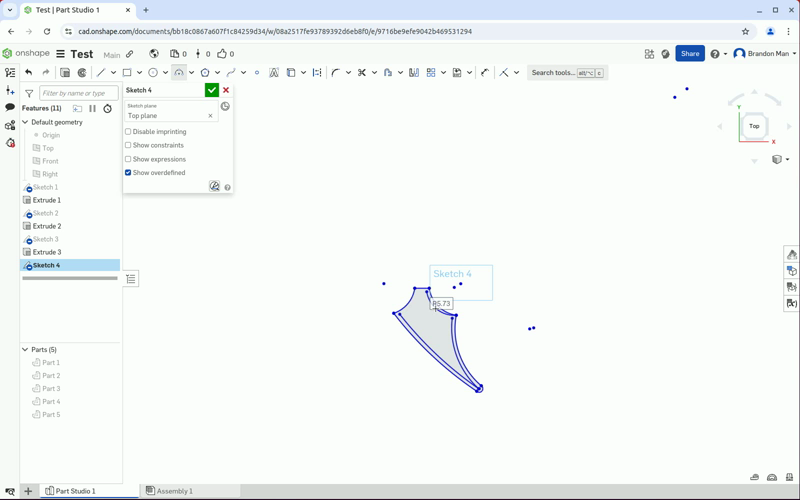
key_up(shift)
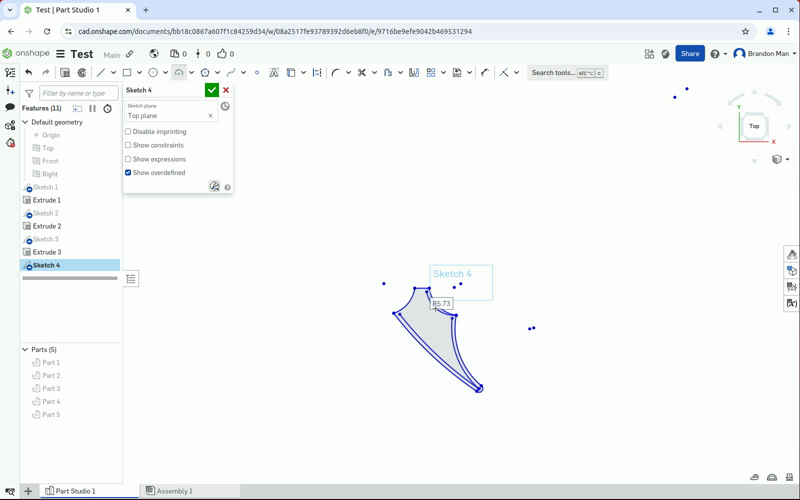
key(esc)
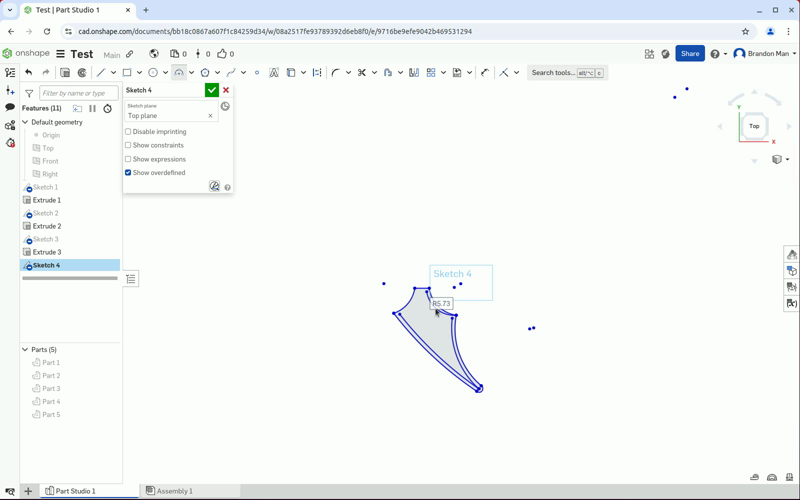
key(l)
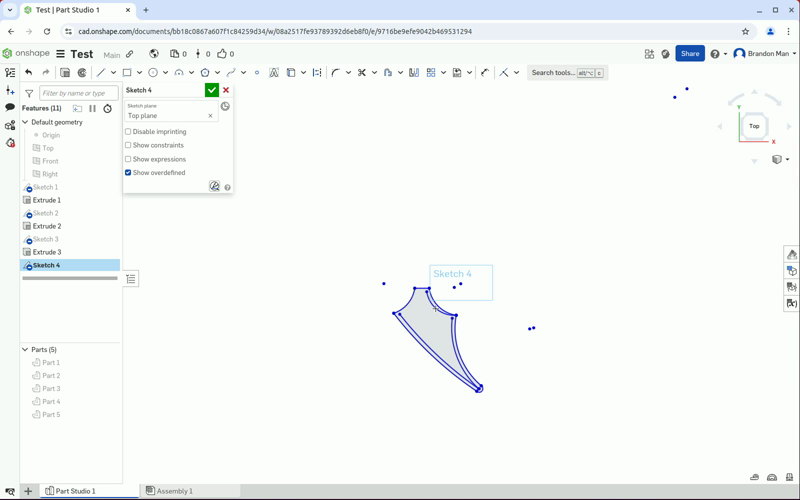
mouse_move(426, 291)
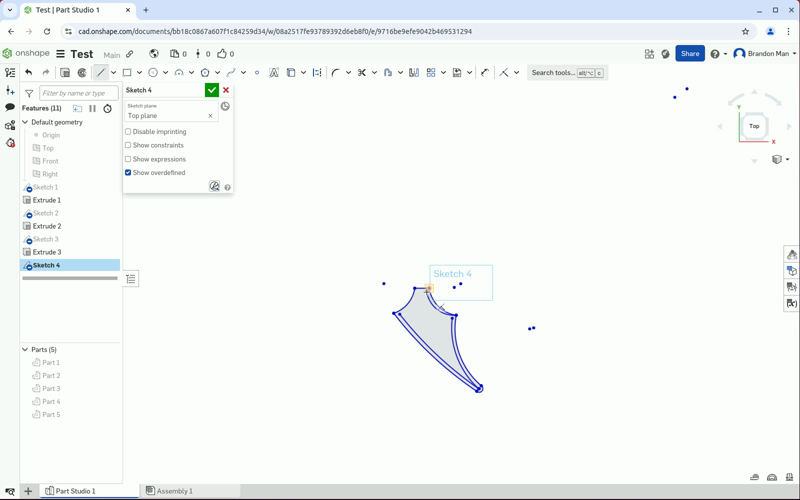
click(426, 291)
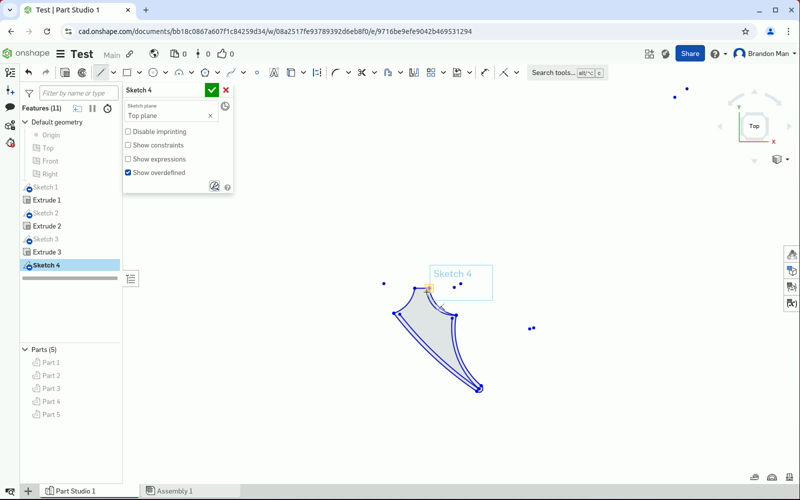
key_down(shift)
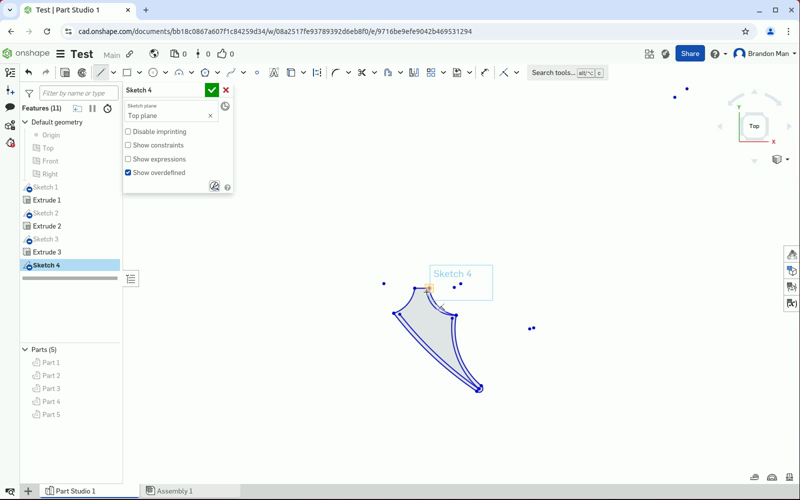
mouse_move(456, 291)
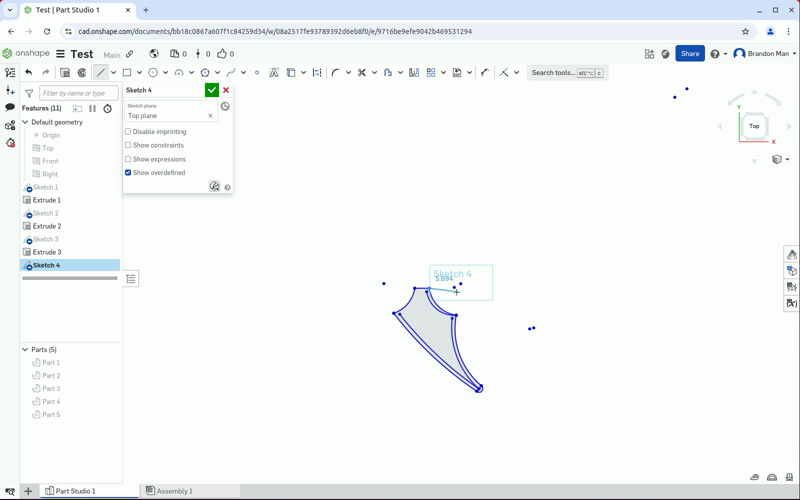
mouse_move(417, 291)
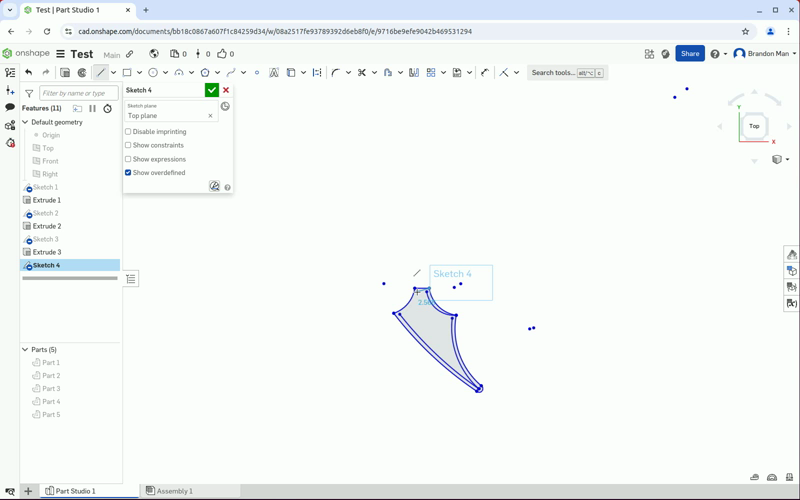
click(417, 291)
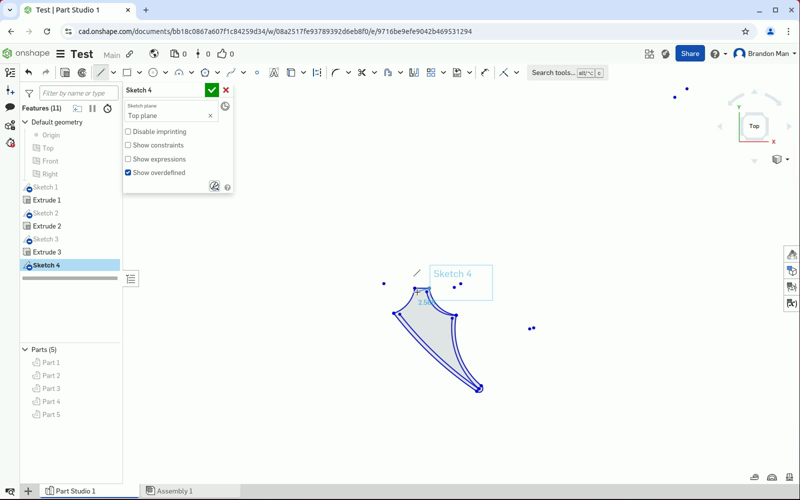
key_up(shift)
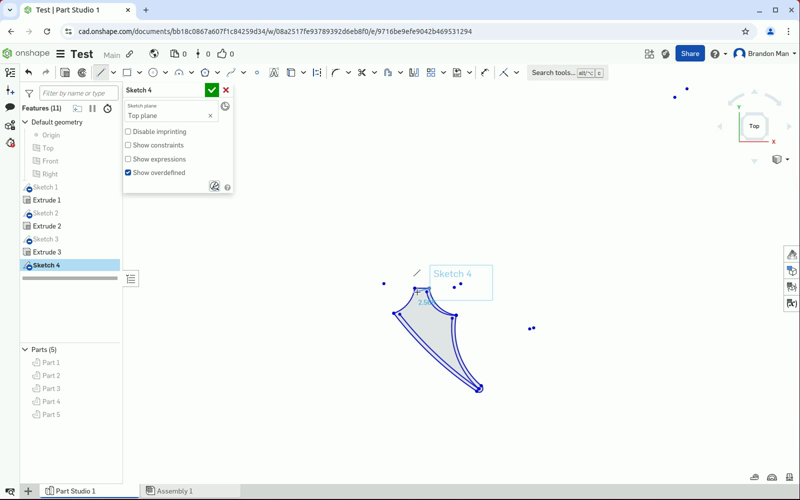
key(esc)
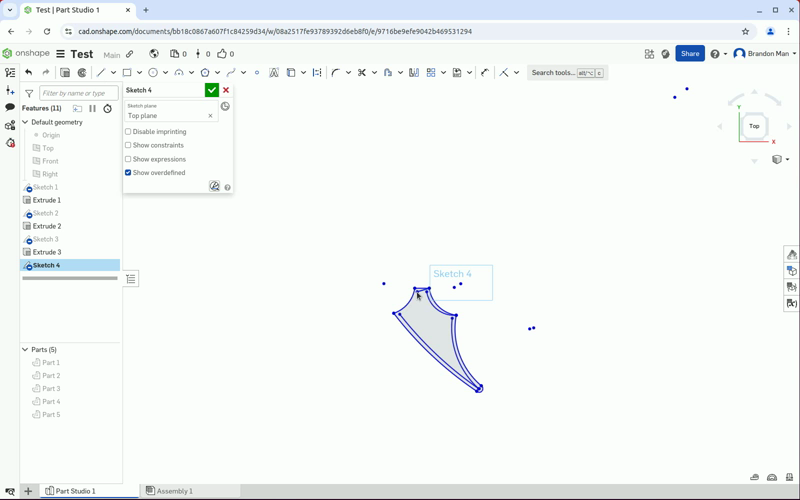
key(a)
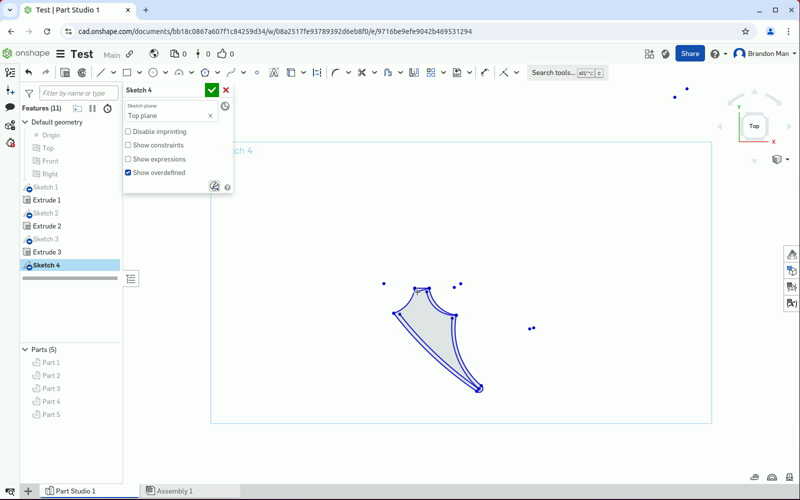
mouse_move(417, 291)
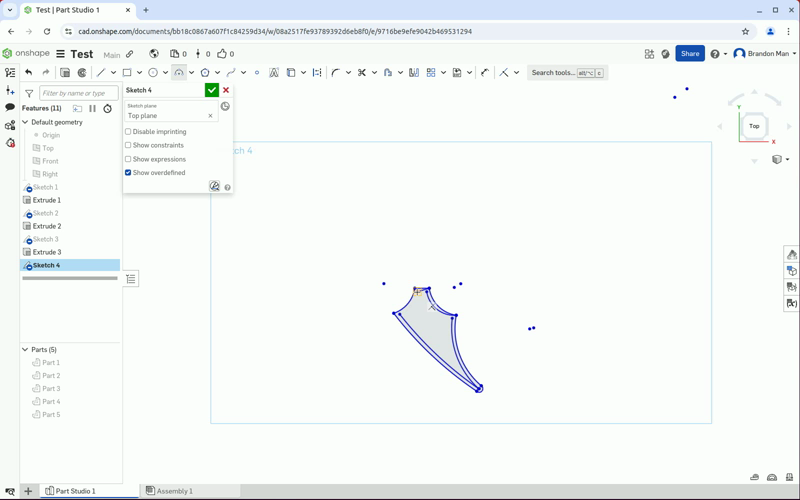
click(417, 291)
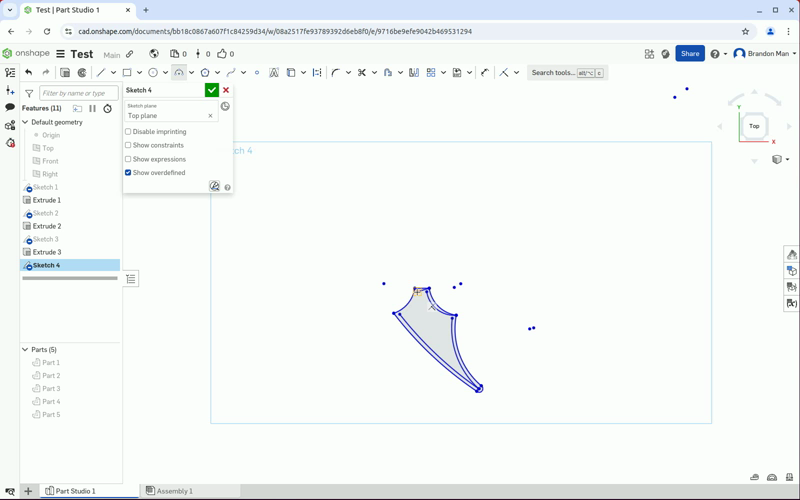
mouse_move(399, 314)
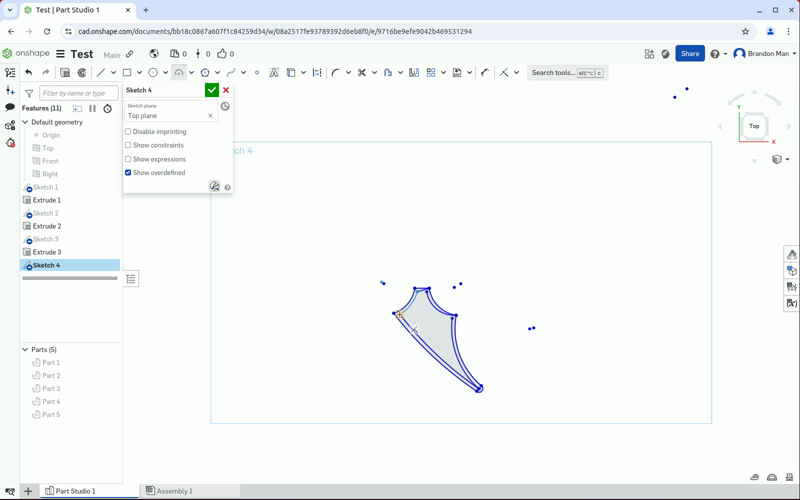
click(399, 314)
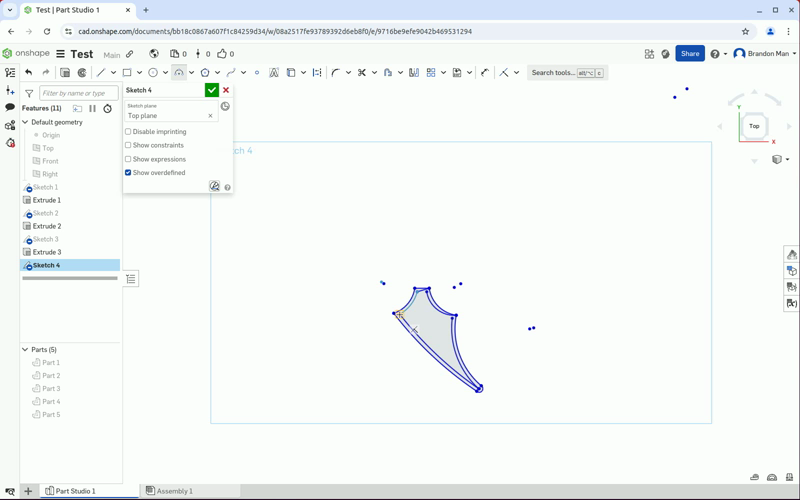
key_down(shift)
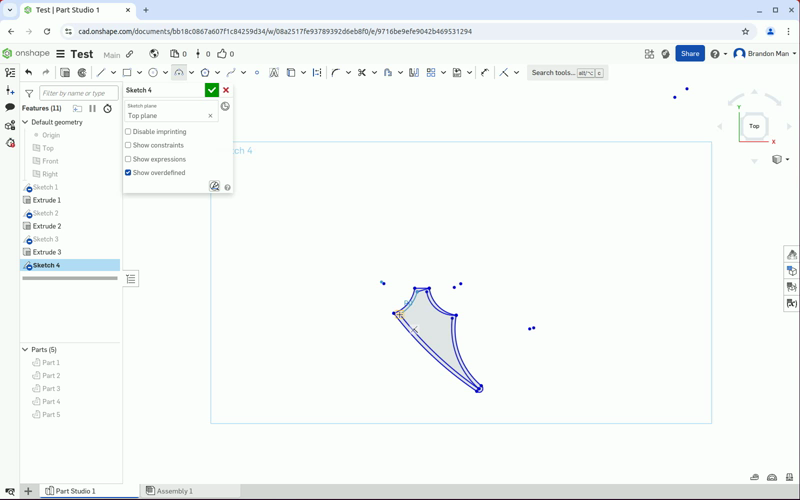
mouse_move(410, 305)
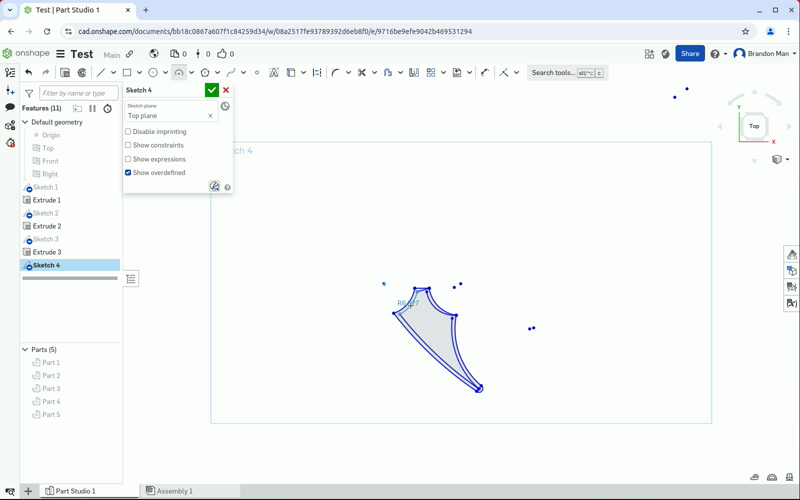
scroll(6)
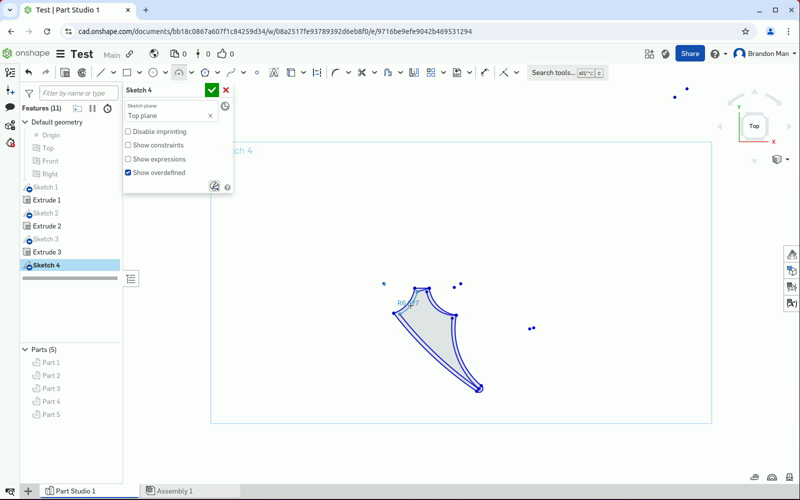
scroll(6)
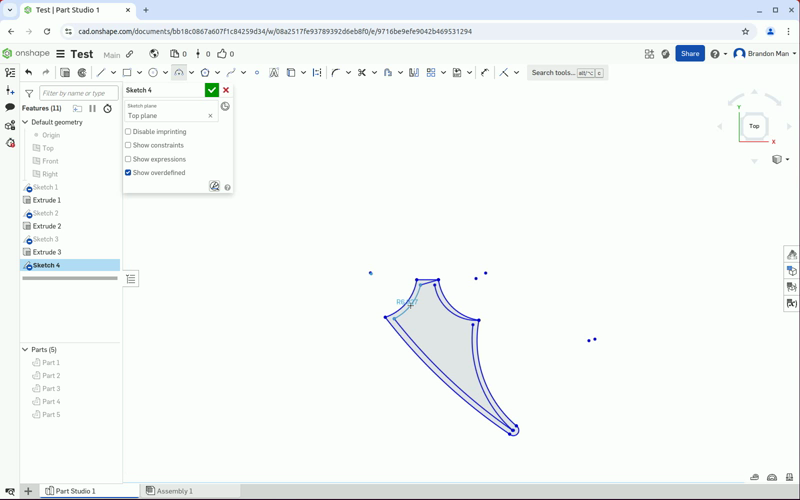
scroll(6)
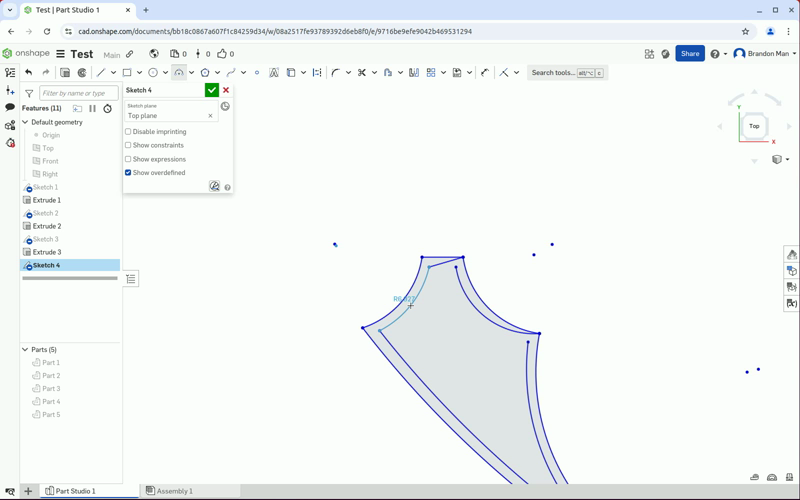
scroll(6)
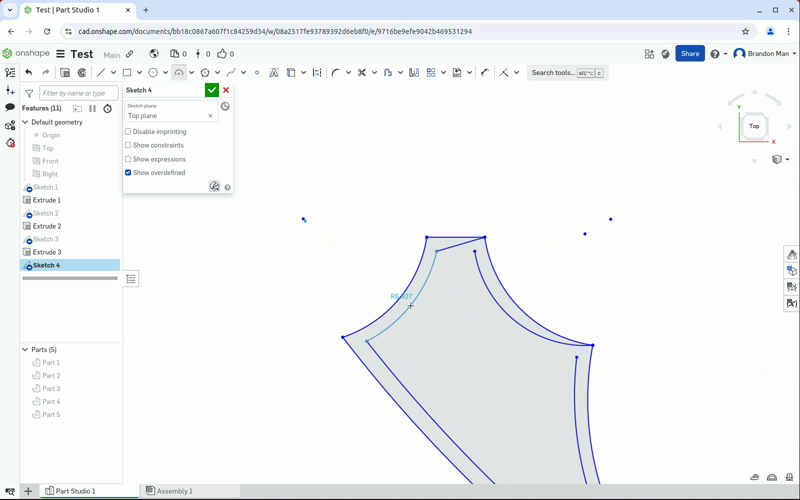
scroll(6)
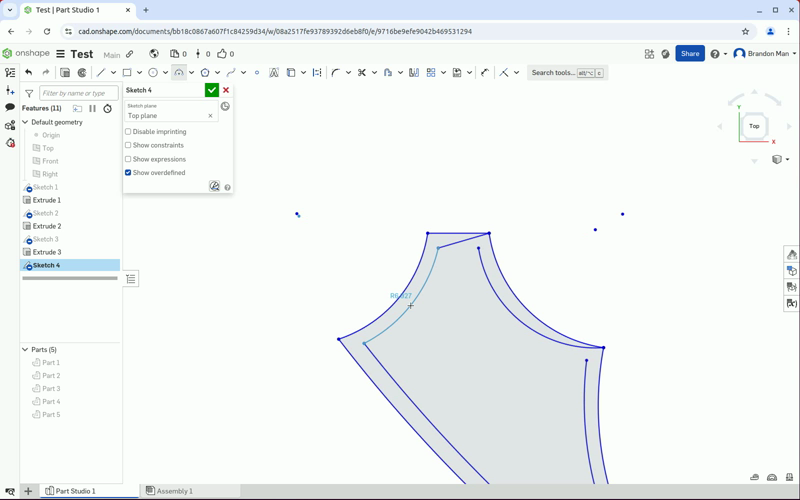
scroll(6)
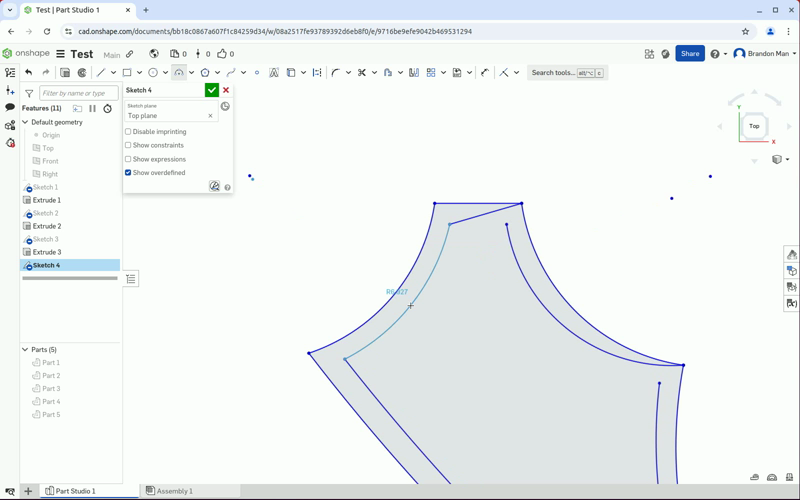
scroll(6)
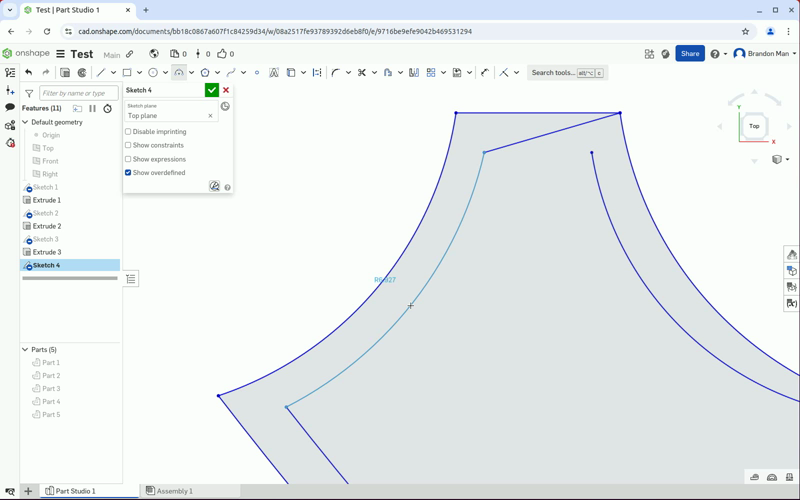
click(410, 305)
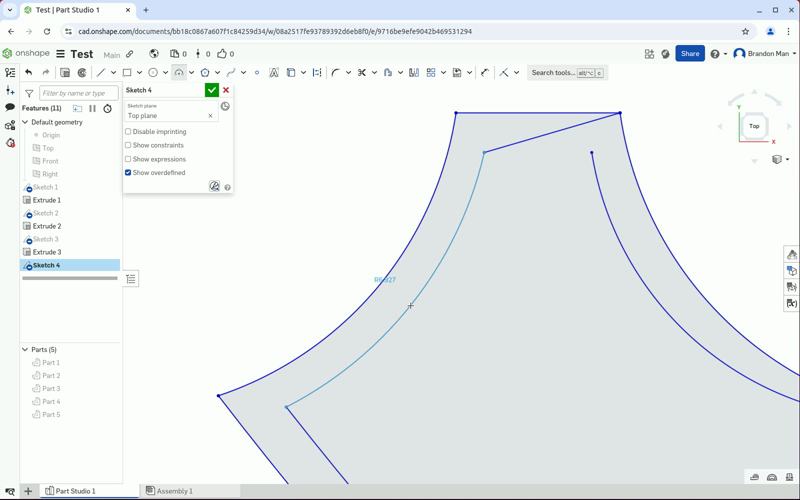
scroll(-6)
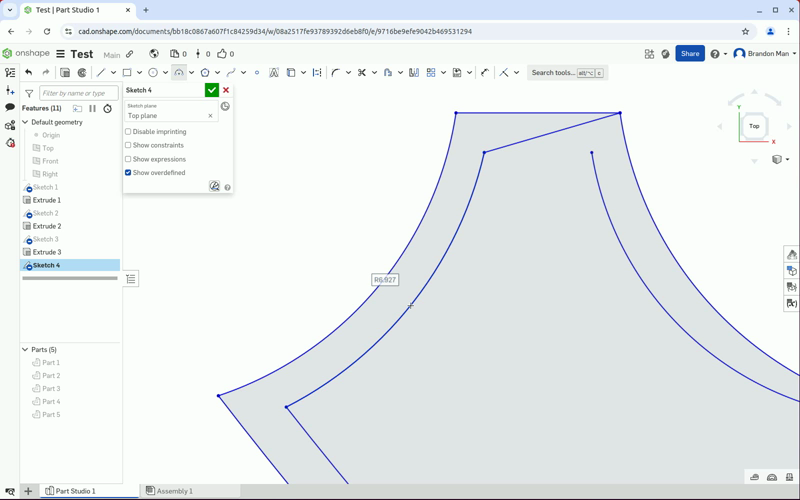
scroll(-6)
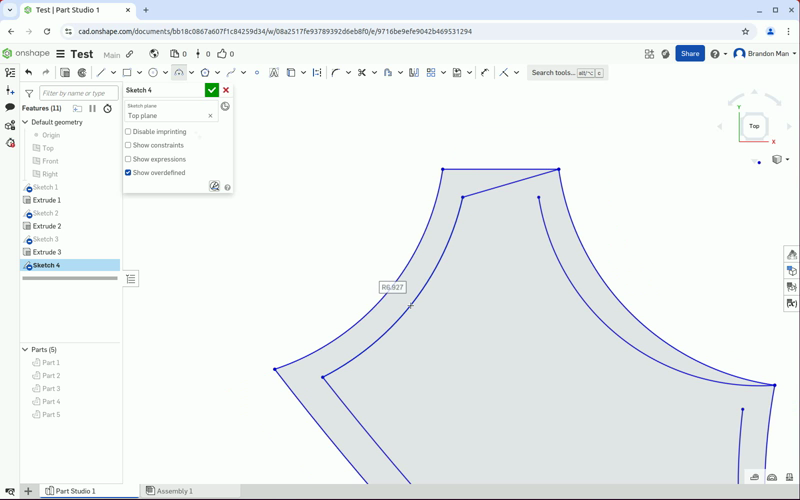
scroll(-6)
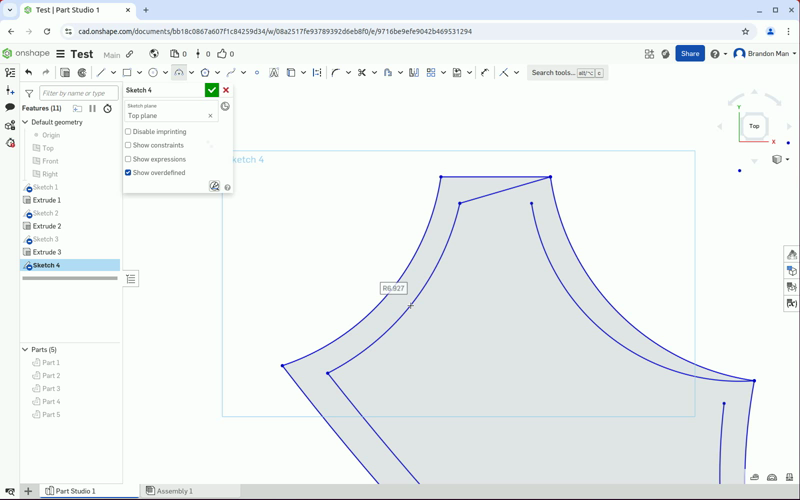
scroll(-6)
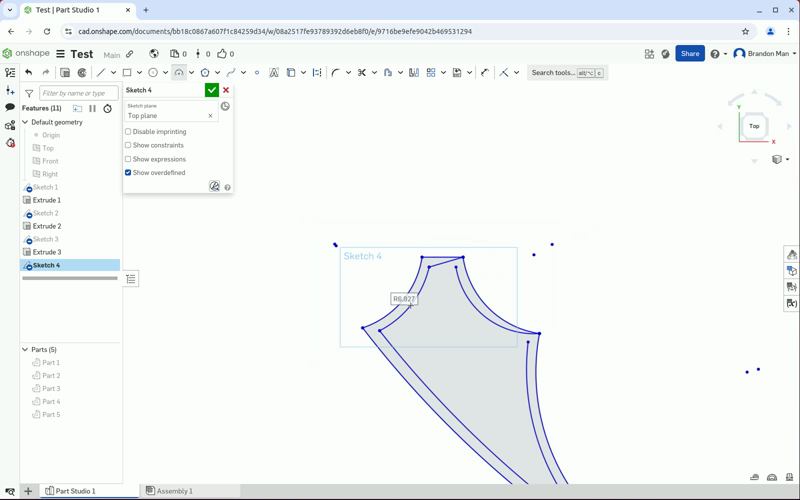
scroll(-6)
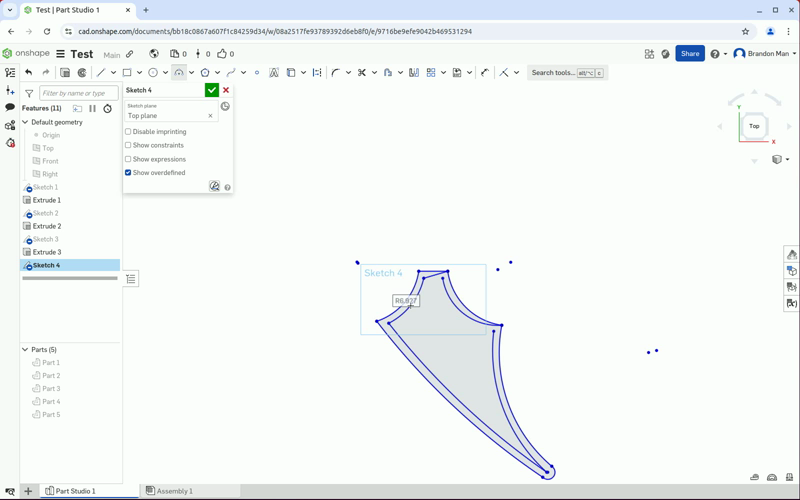
scroll(-6)
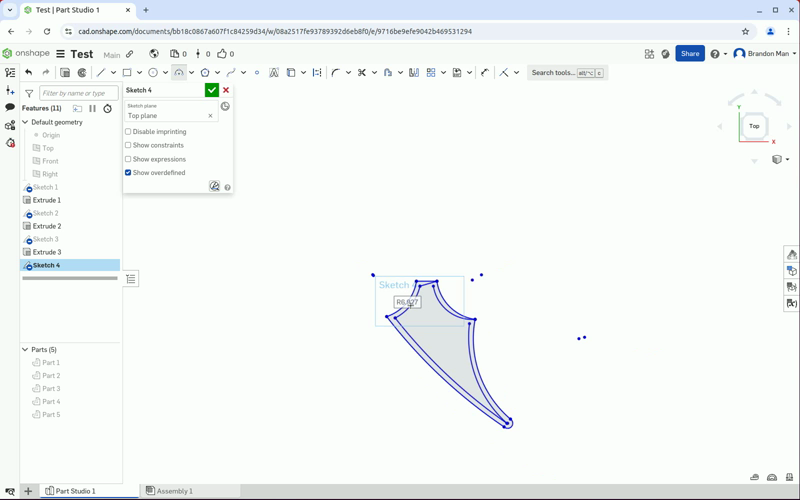
scroll(-6)
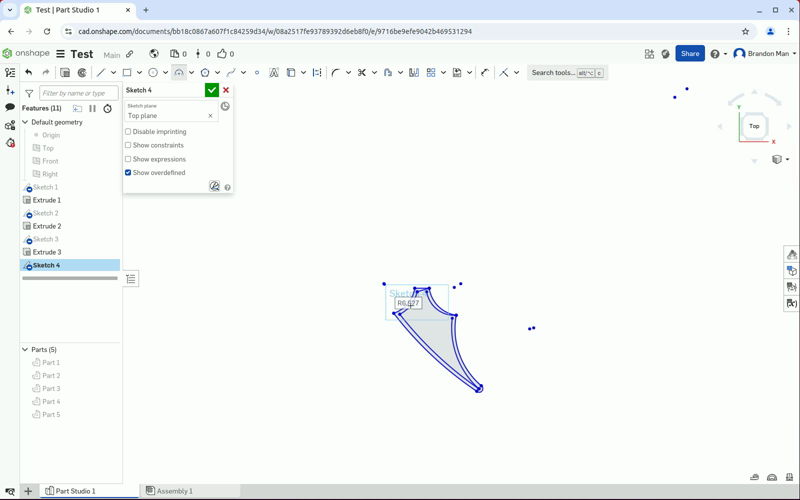
key_up(shift)
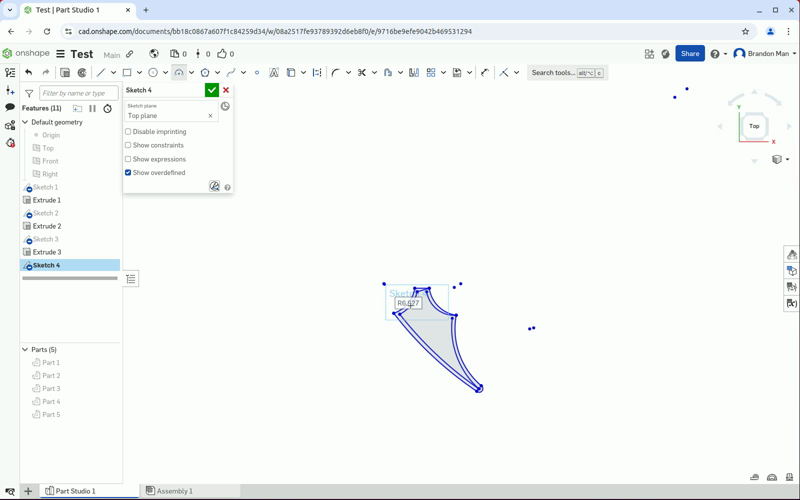
key(esc)
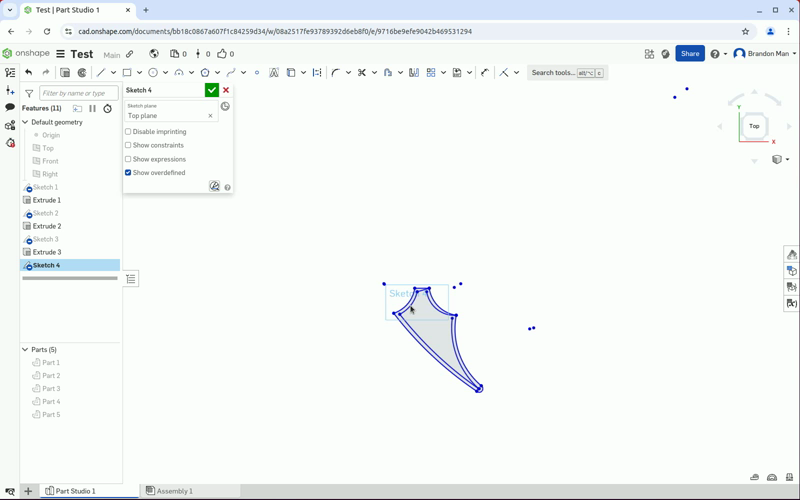
mouse_move(398, 312)
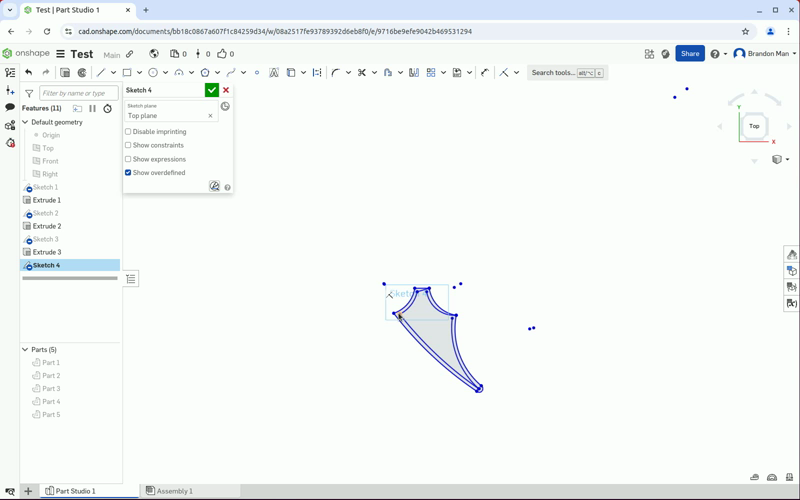
scroll(6)
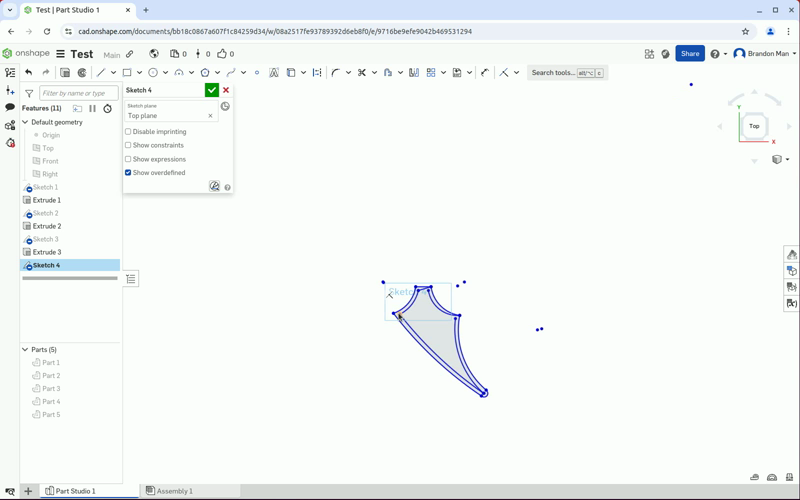
scroll(6)
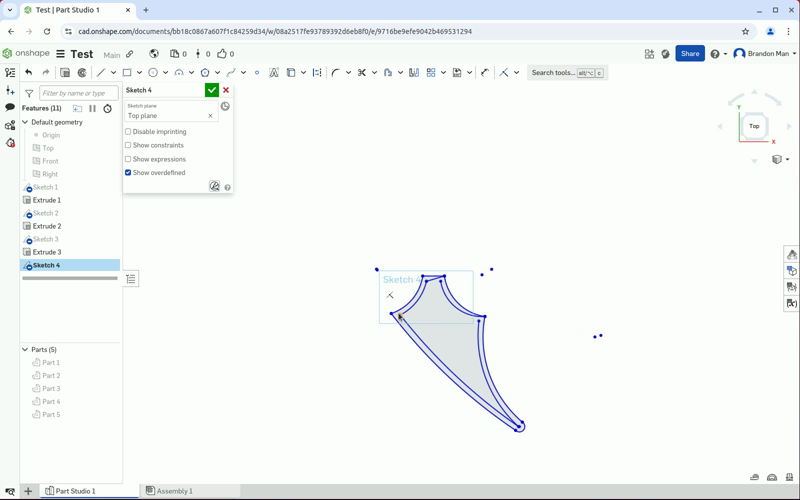
scroll(6)
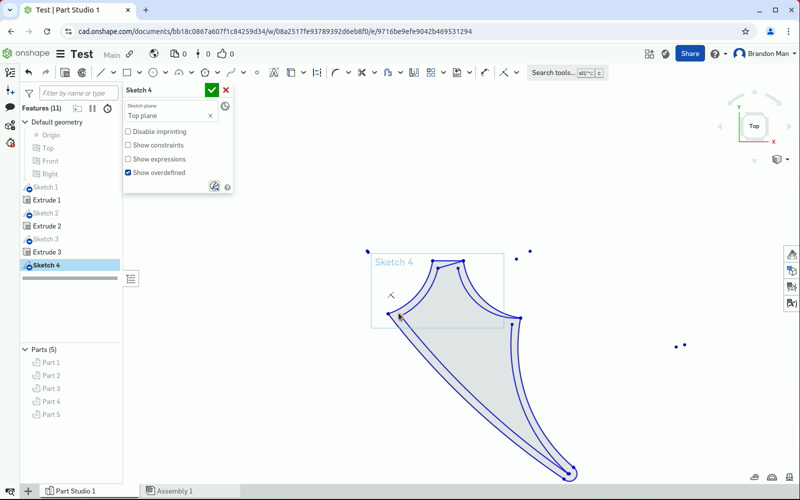
scroll(6)
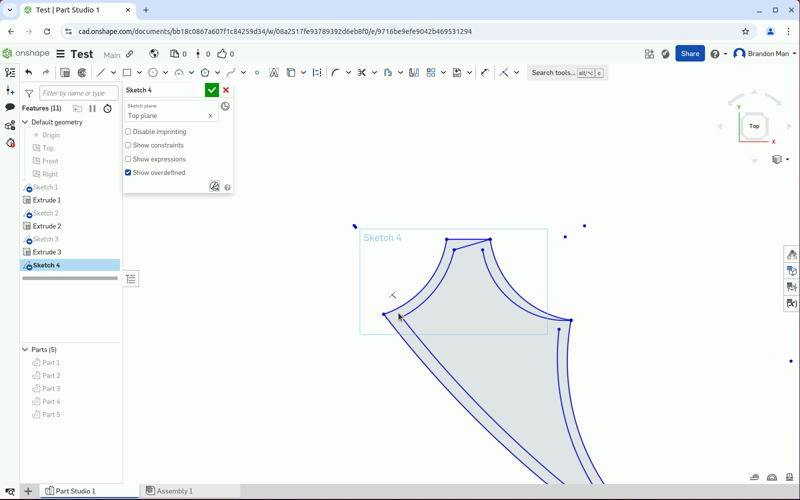
scroll(6)
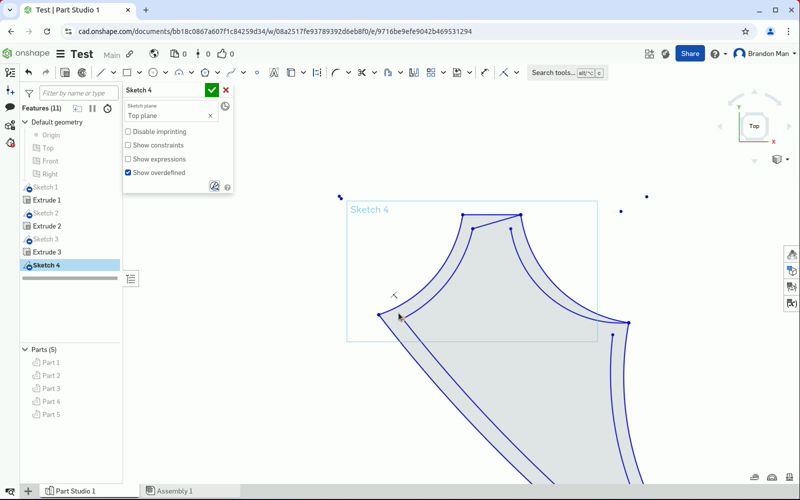
scroll(6)
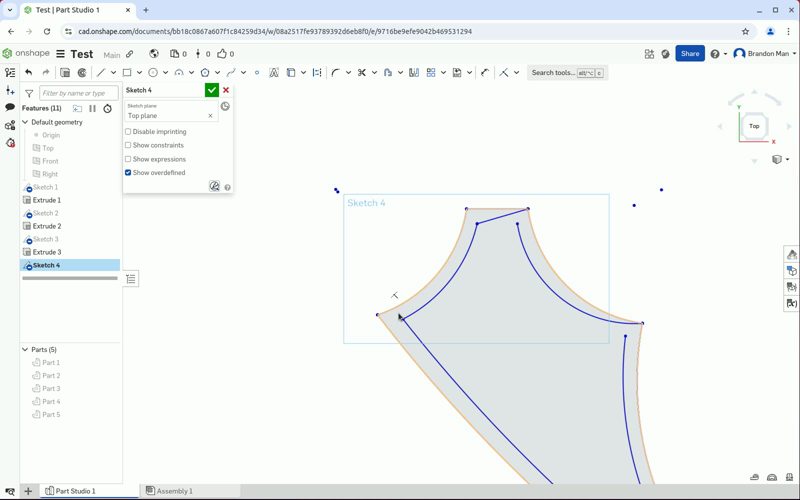
scroll(6)
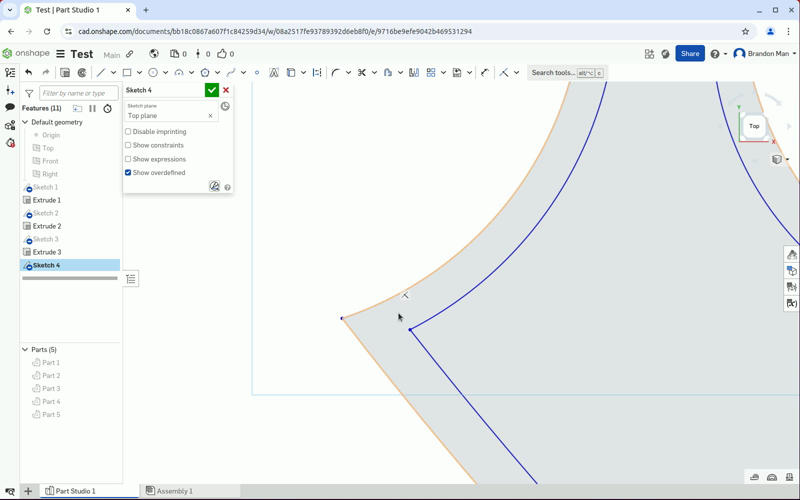
click(398, 312)
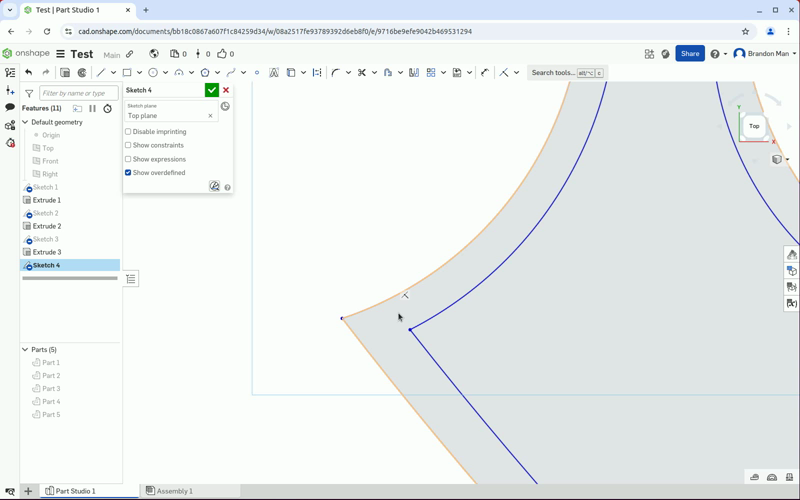
scroll(-6)
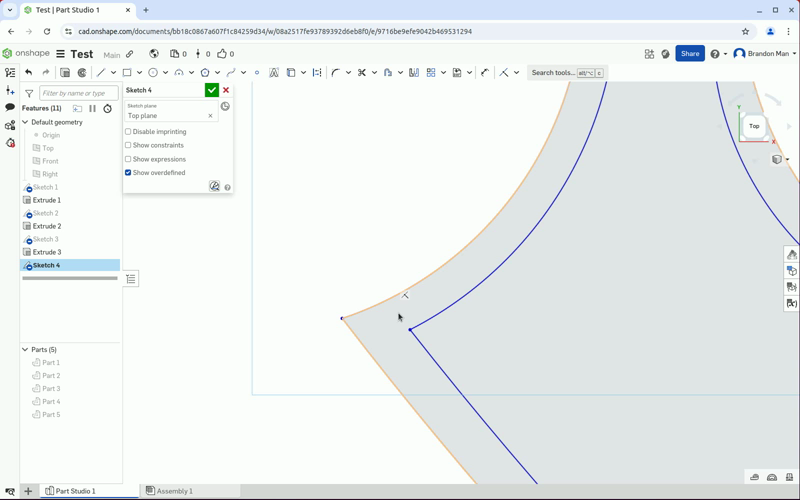
scroll(-6)
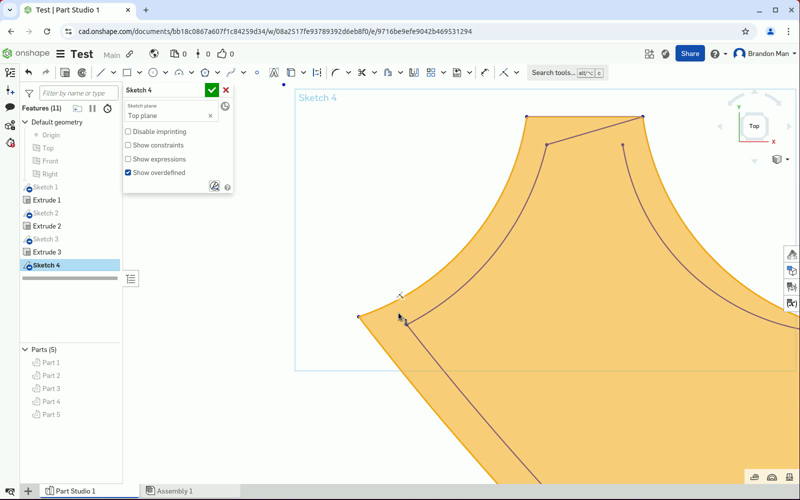
scroll(-6)
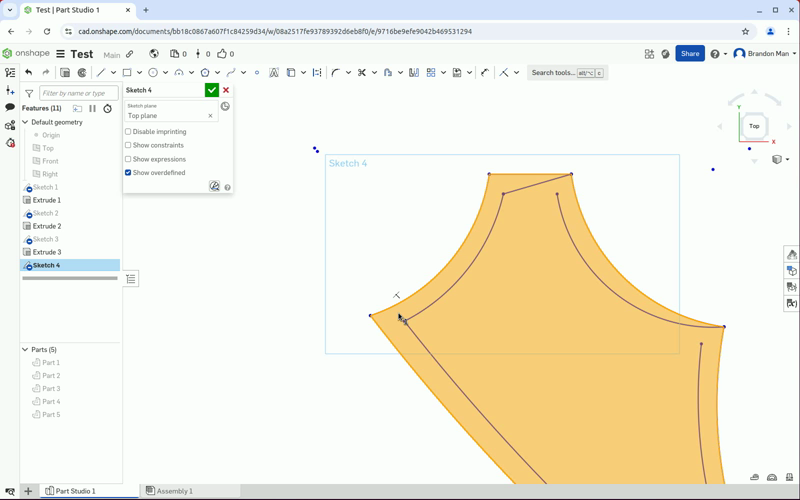
scroll(-6)
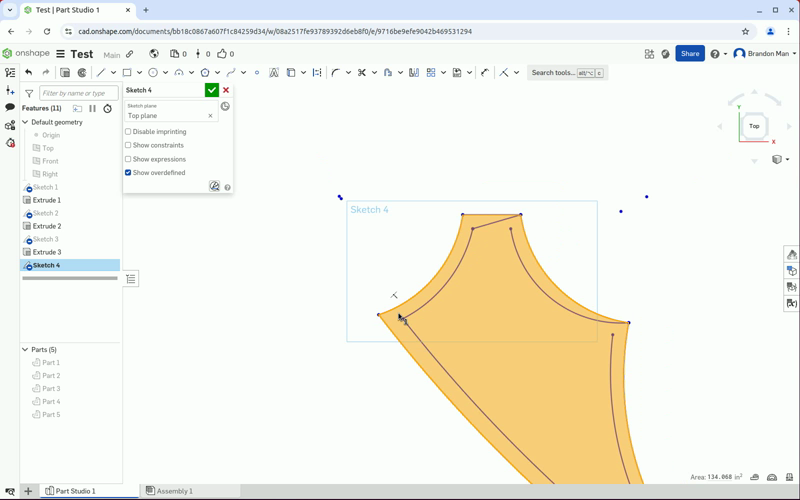
scroll(-6)
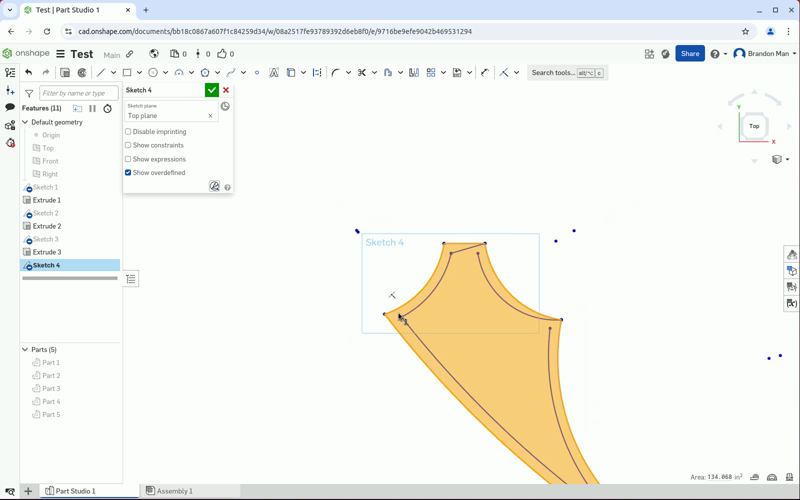
scroll(-6)
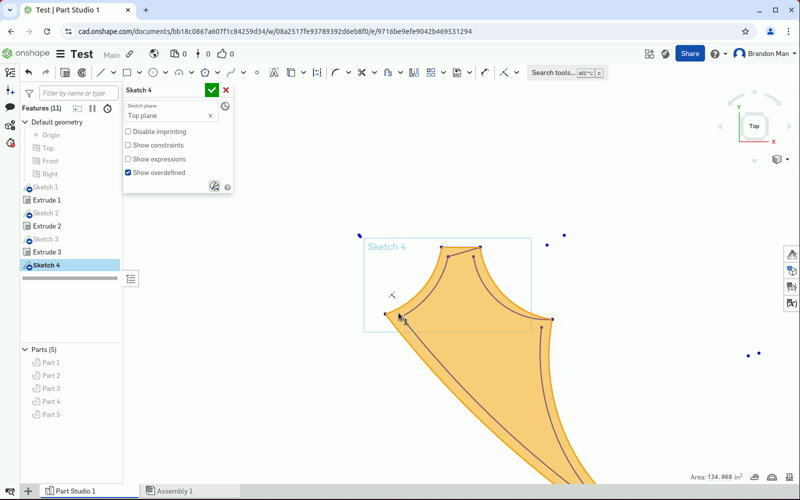
scroll(-6)
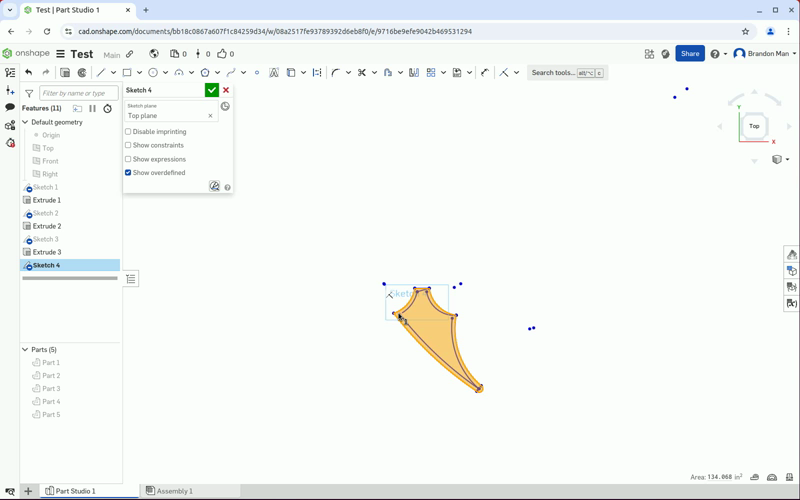
mouse_move(73, 352)
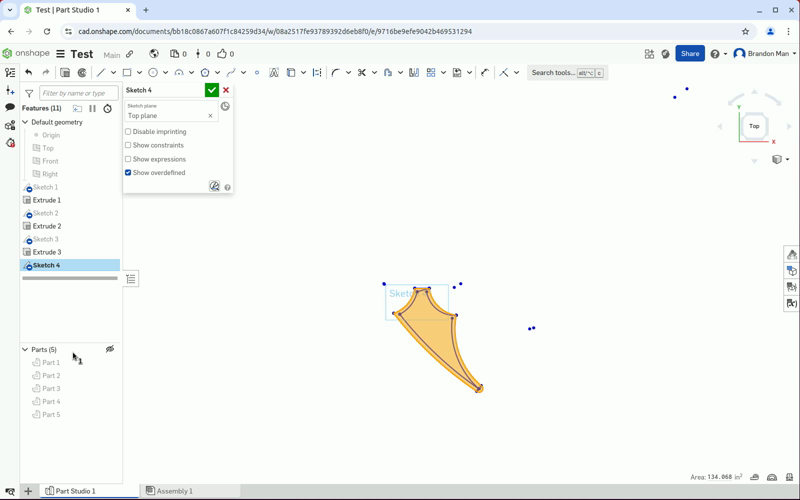
key(shift+y)
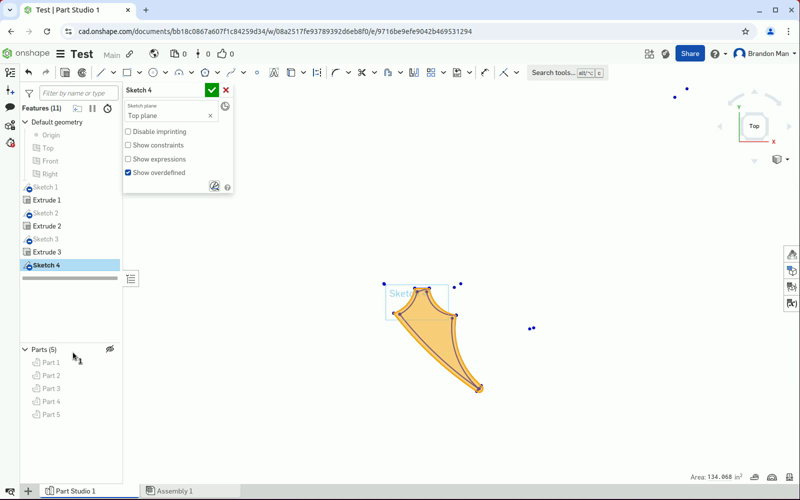
key(shift+e)
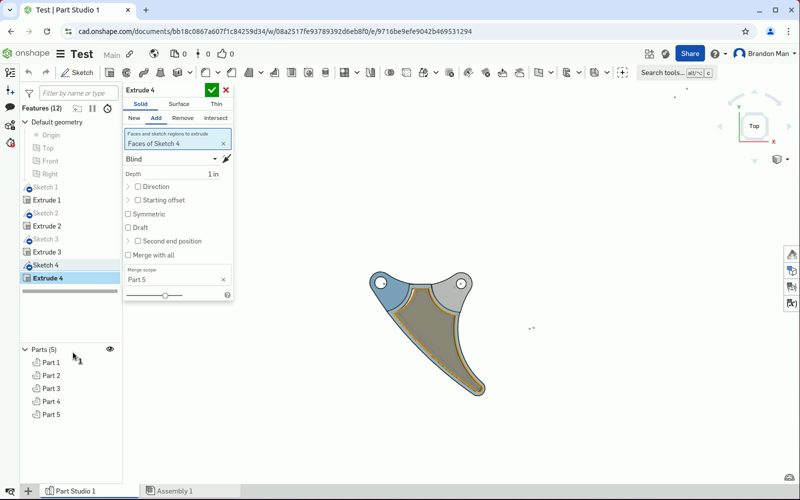
mouse_move(143, 106)
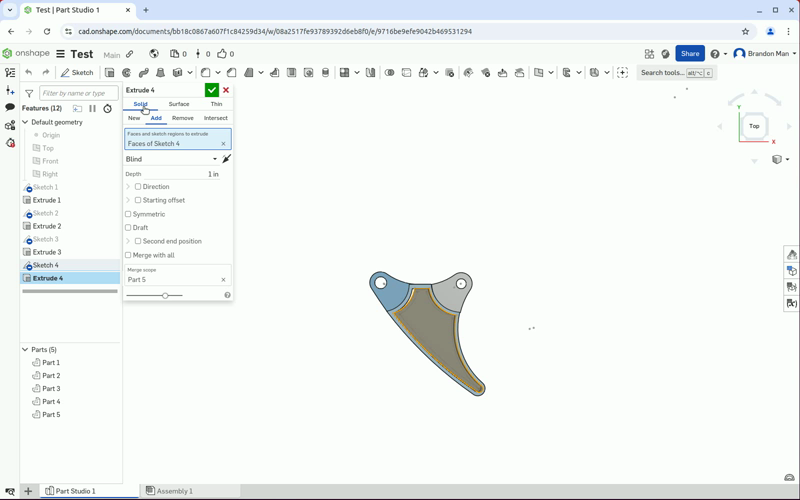
click(143, 106)
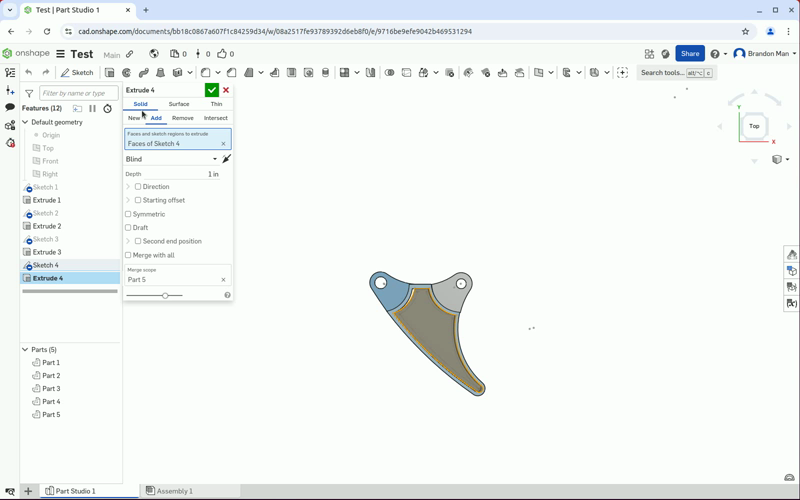
mouse_move(137, 120)
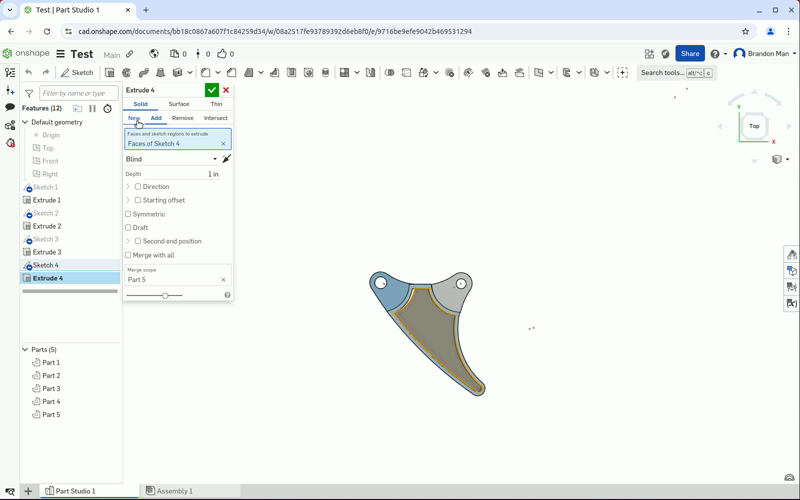
click(137, 120)
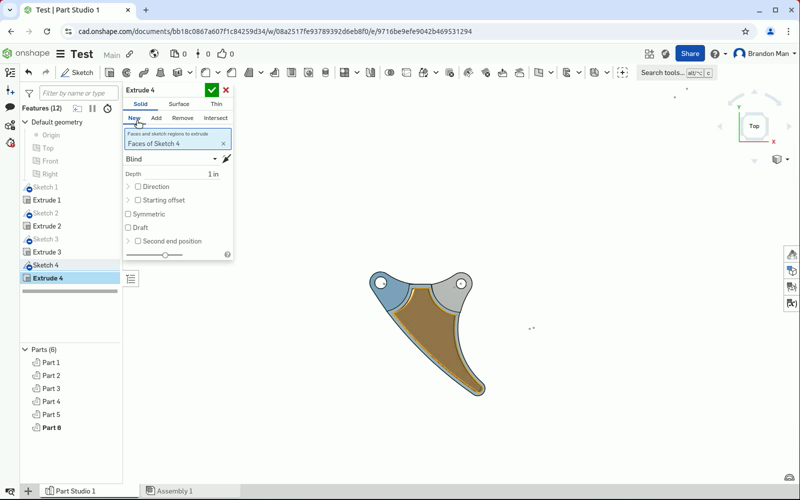
key(tab, 4)
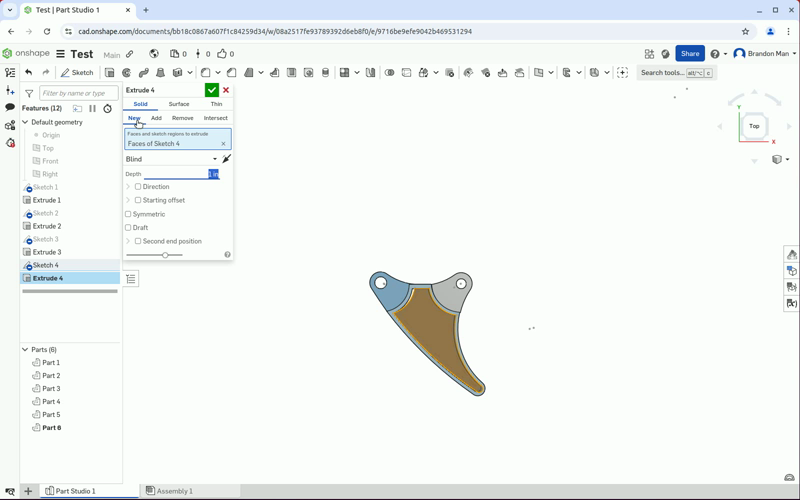
text(8.906)
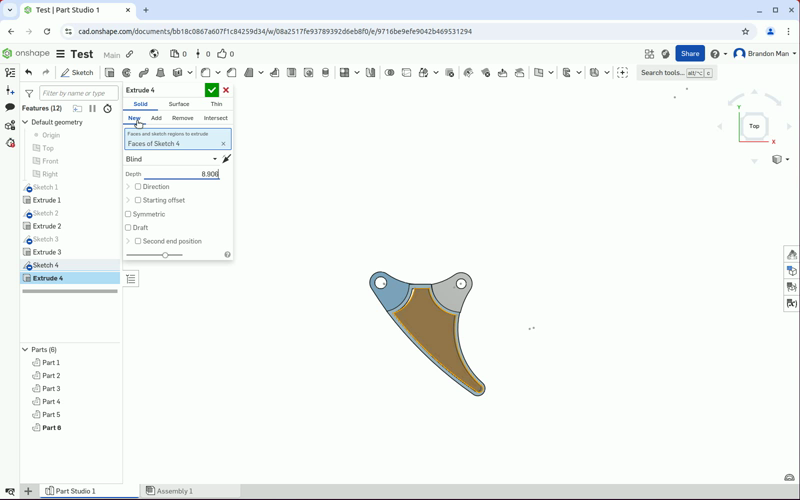
key(enter)
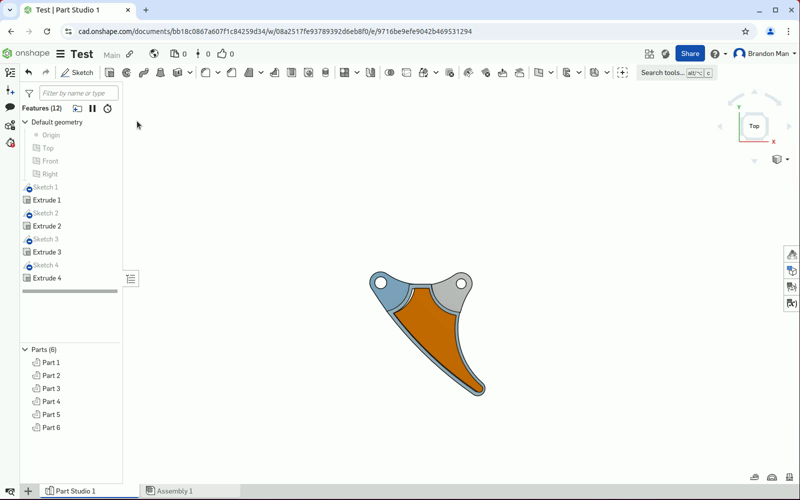
key(shift+h)
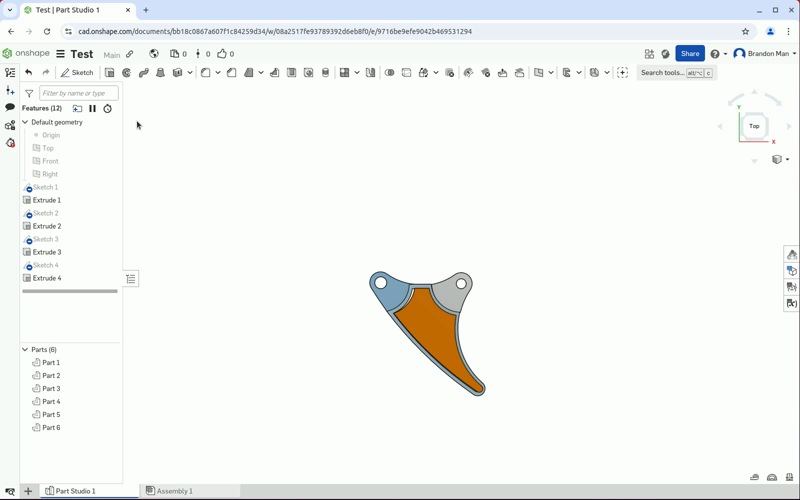
key(shift+h)
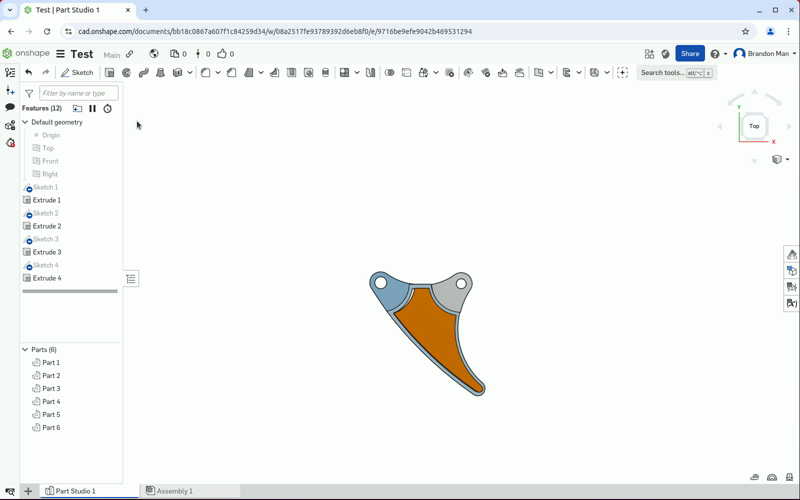
mouse_move(73, 189)
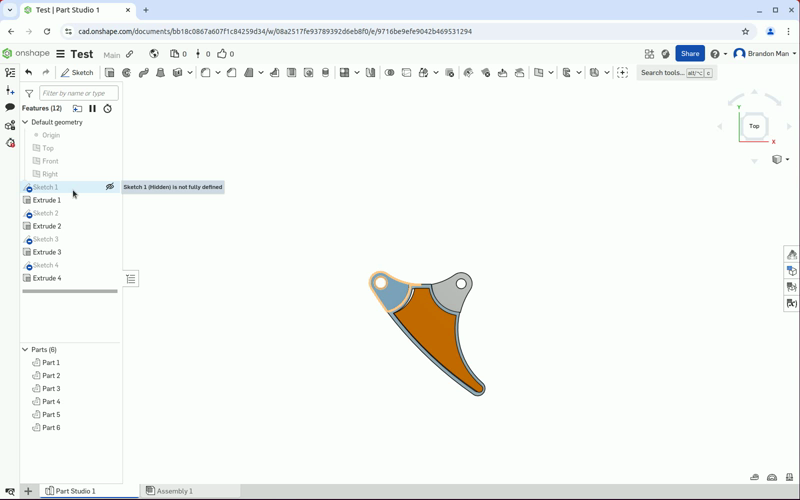
click(73, 189)
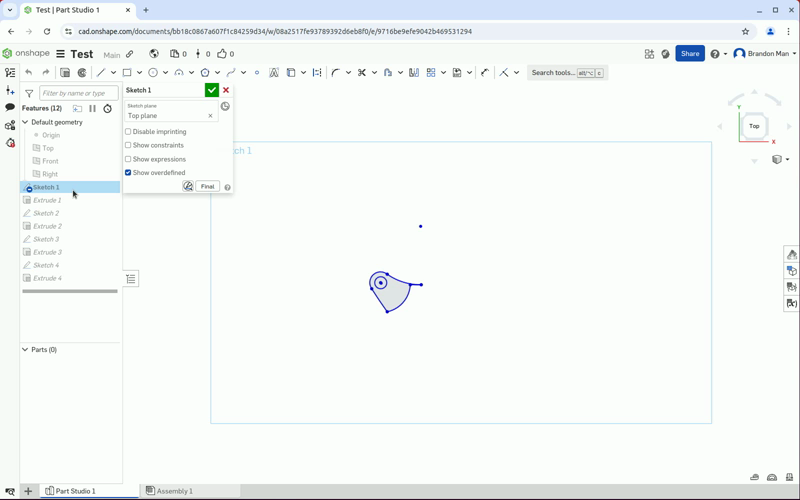
mouse_move(229, 92)
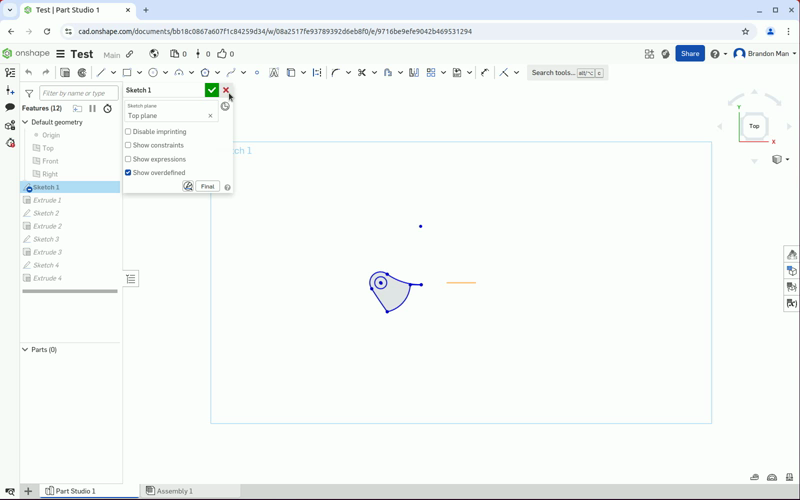
click(229, 92)
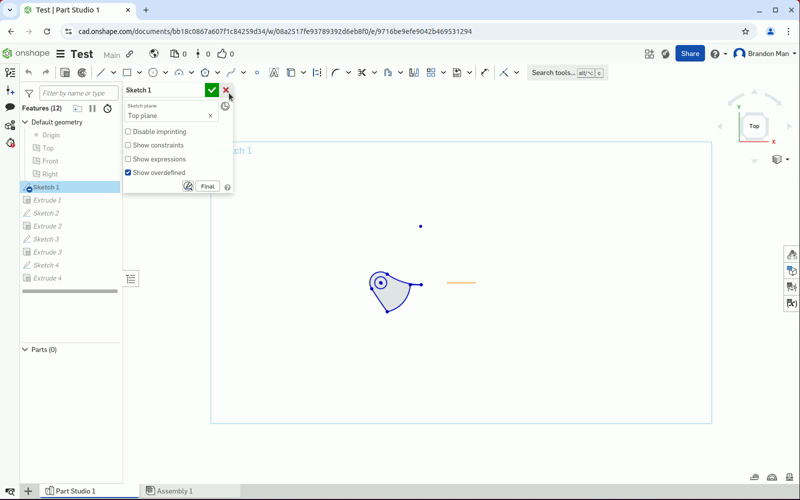
key(shift+s)
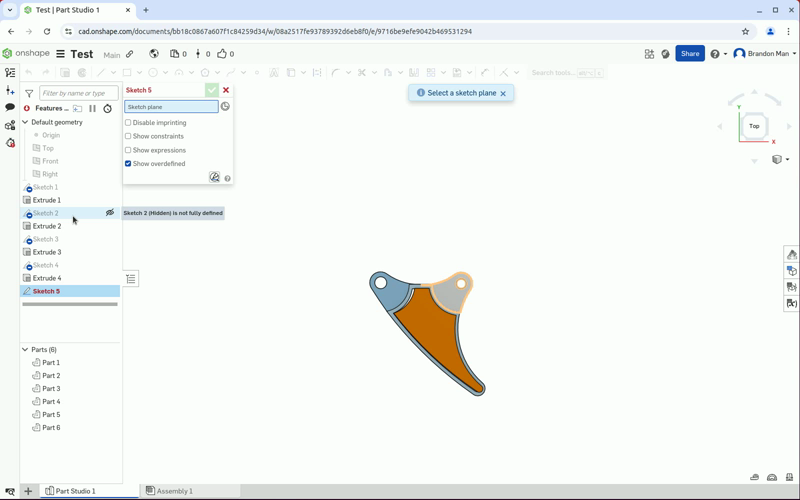
scroll(3)
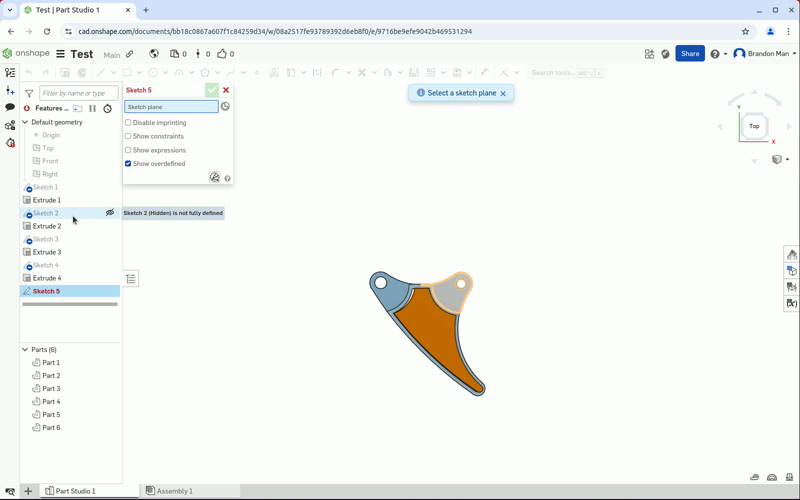
mouse_move(73, 150)
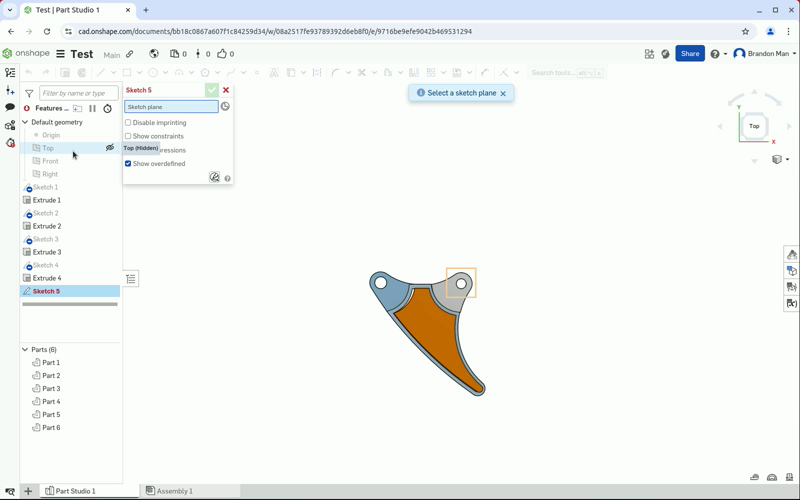
click(73, 150)
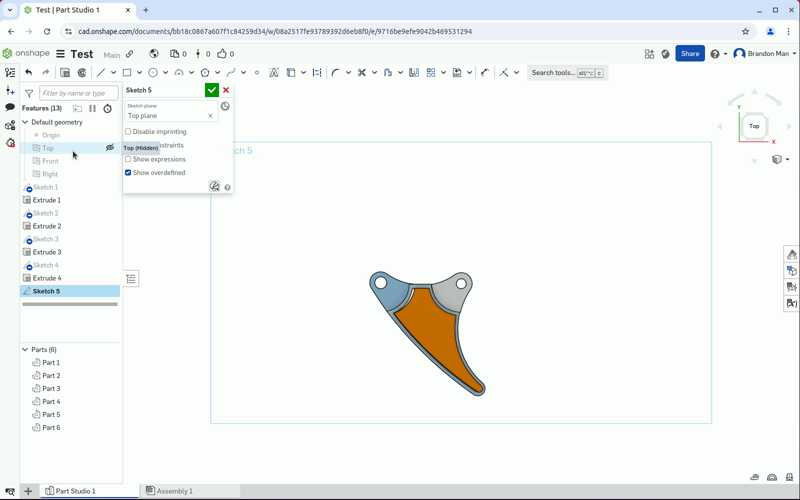
mouse_move(73, 352)
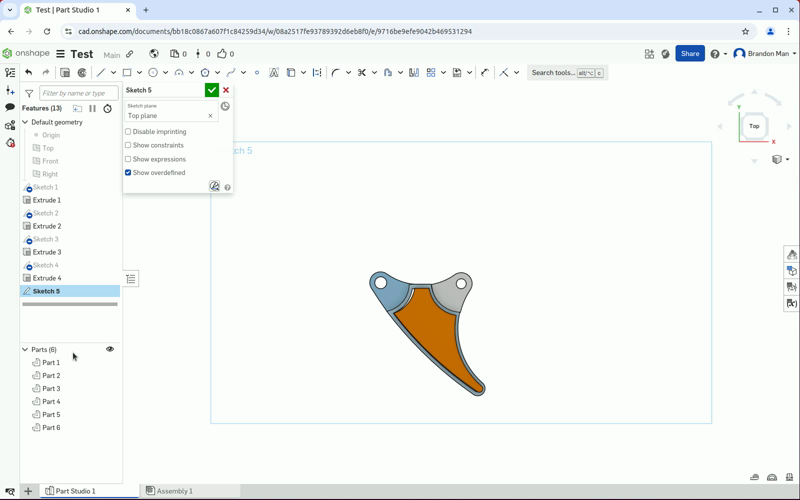
key(y)
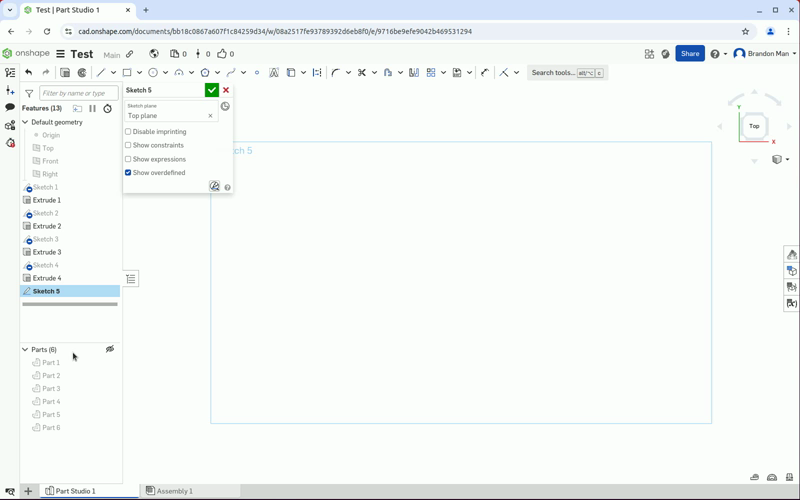
key(a)
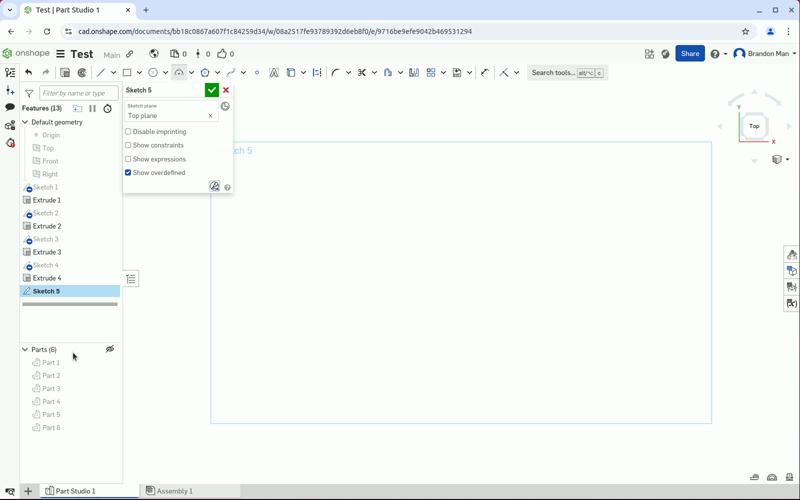
key_down(shift)
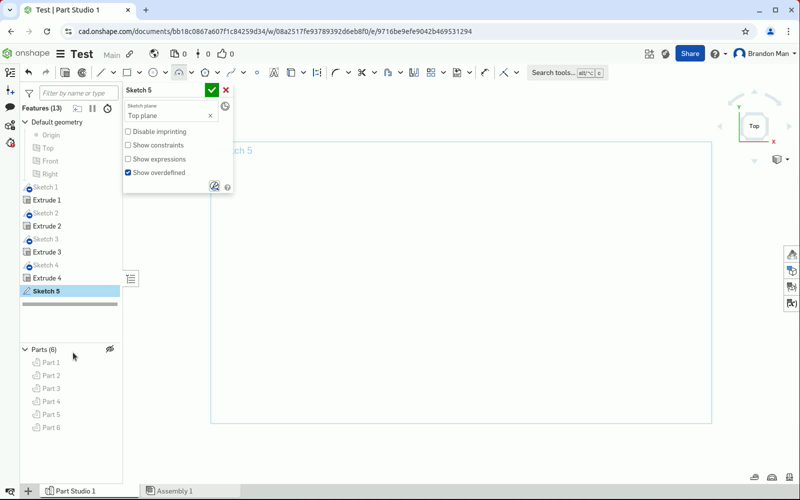
mouse_move(398, 314)
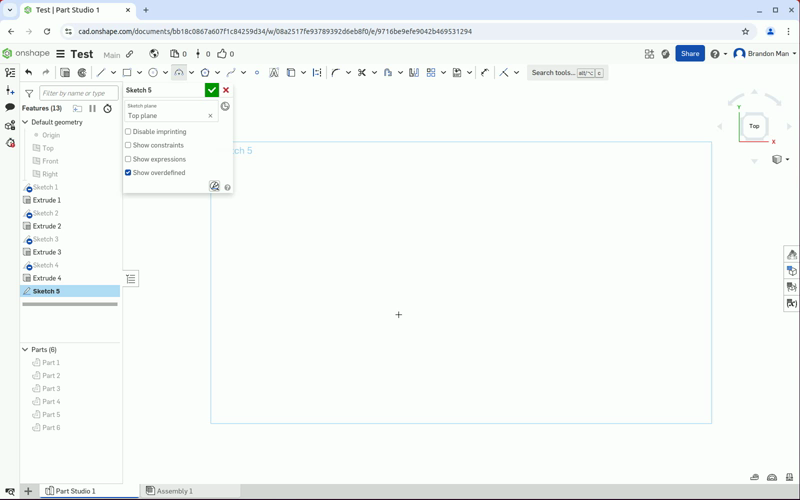
click(398, 314)
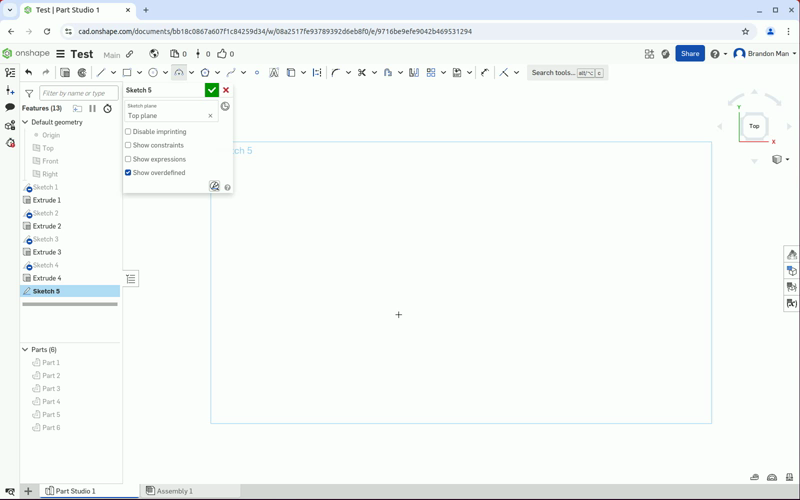
key_up(shift)
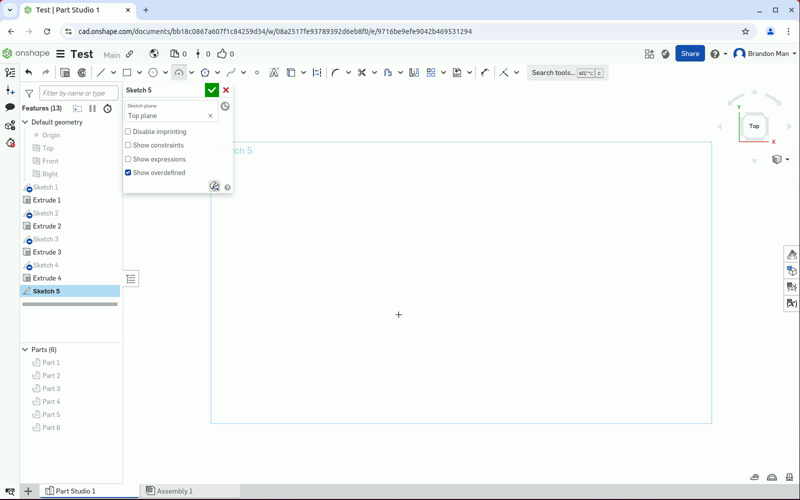
key_down(shift)
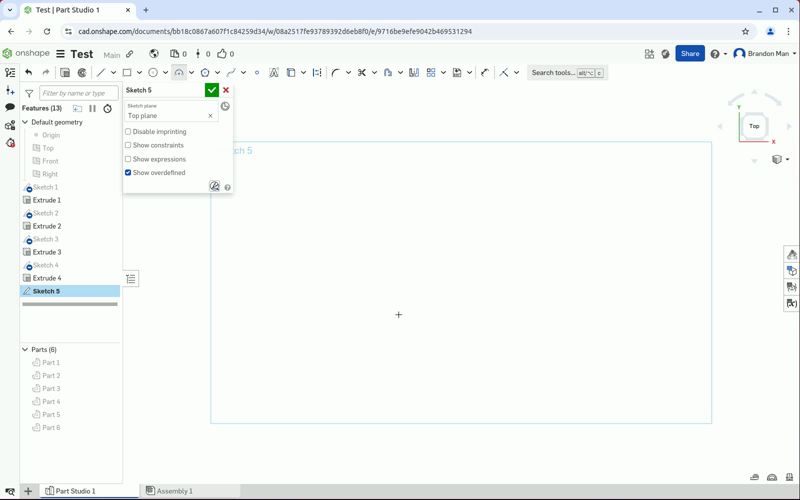
mouse_move(477, 388)
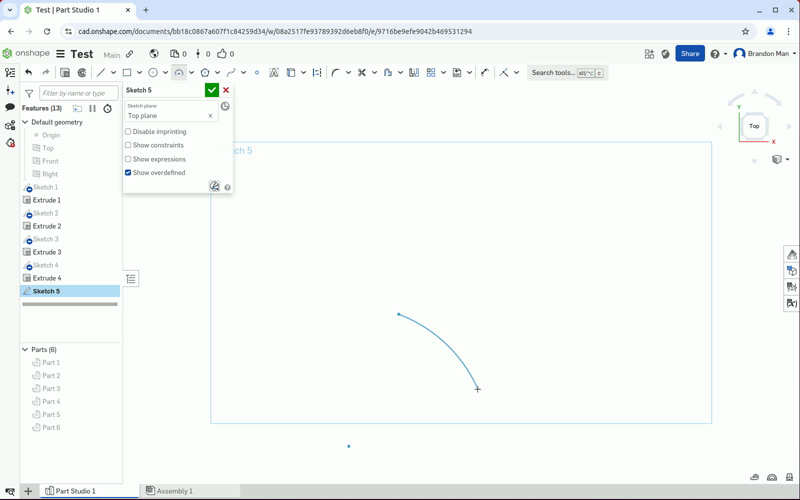
click(477, 388)
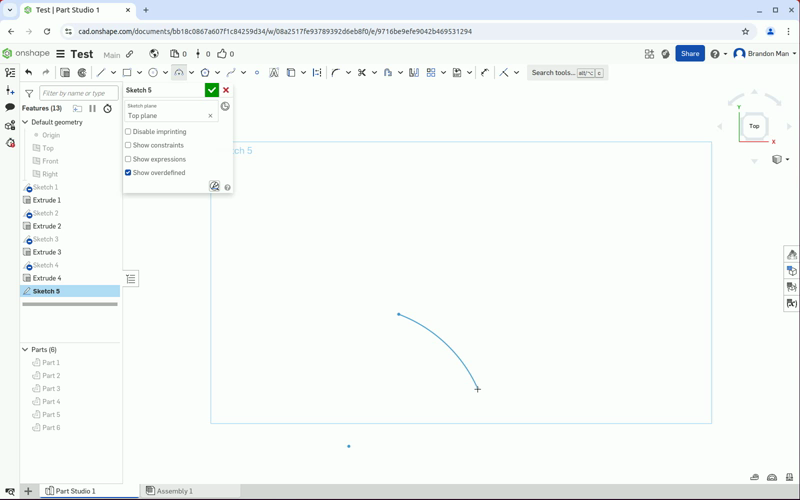
mouse_move(435, 354)
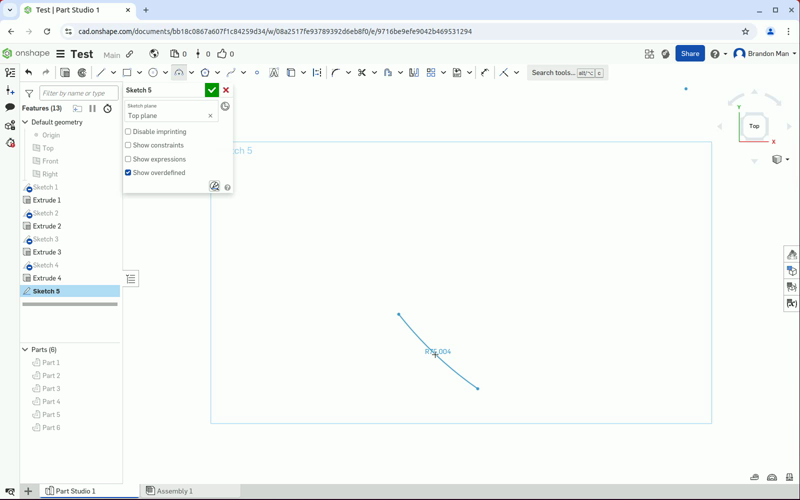
click(435, 354)
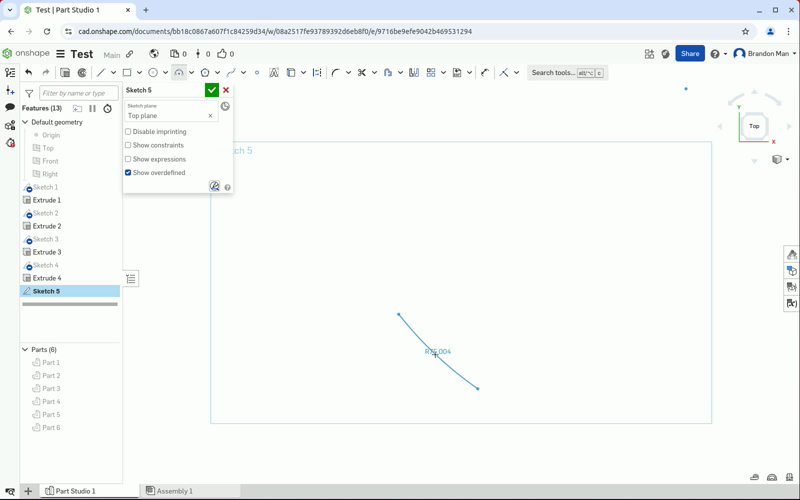
key_up(shift)
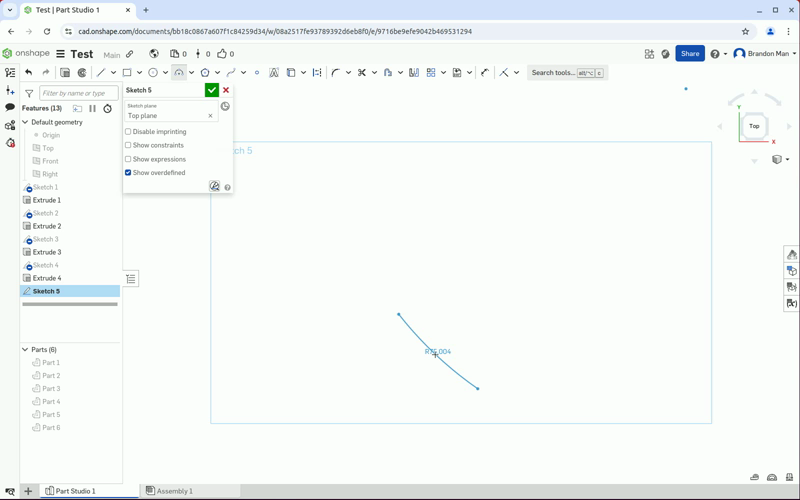
mouse_move(477, 388)
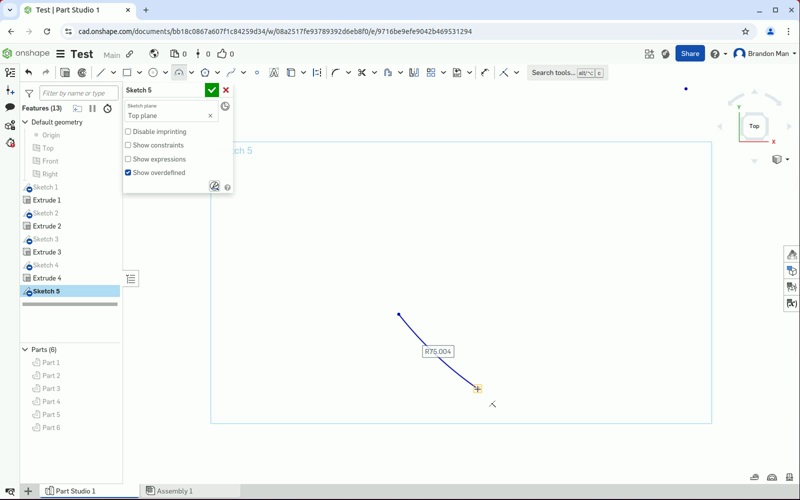
click(477, 388)
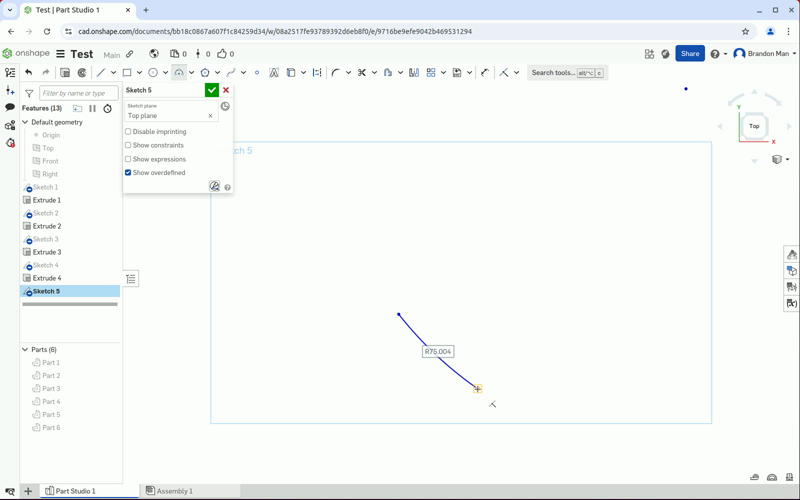
key_down(shift)
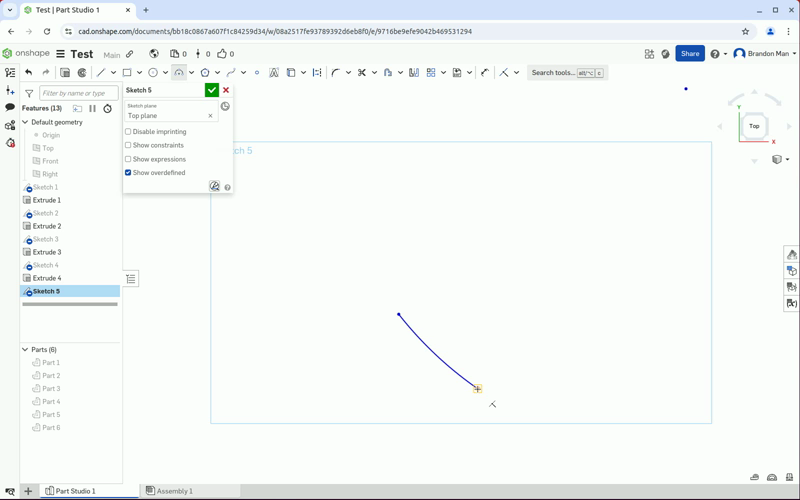
mouse_move(450, 318)
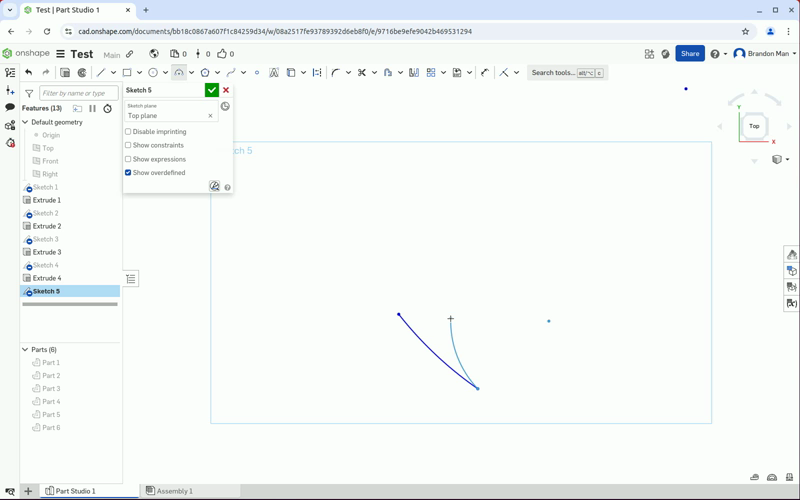
click(450, 318)
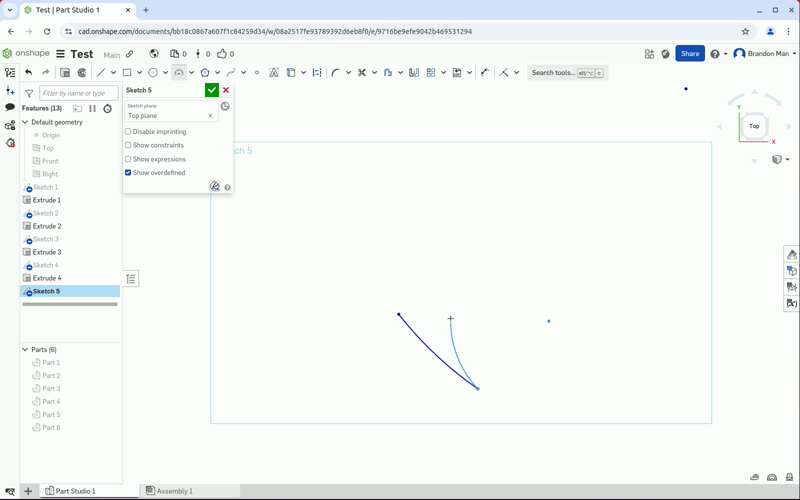
mouse_move(455, 356)
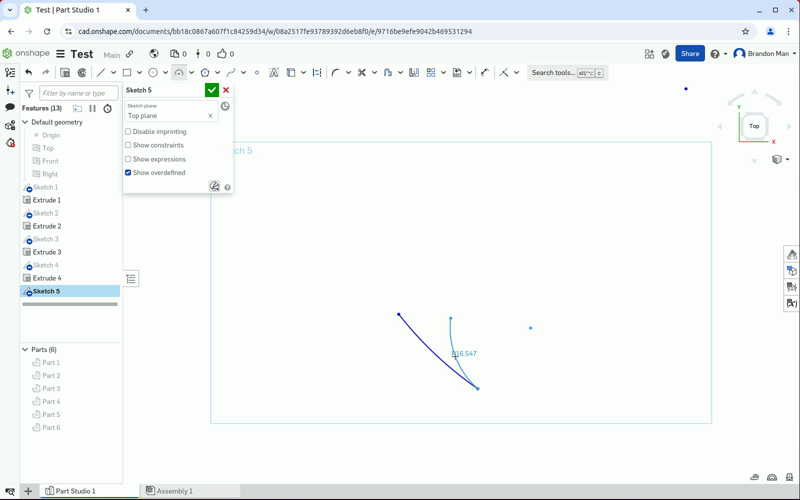
click(455, 356)
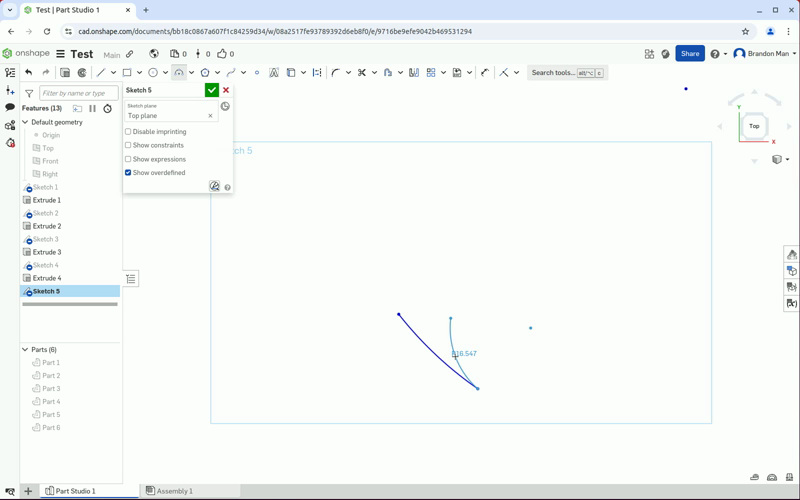
key_up(shift)
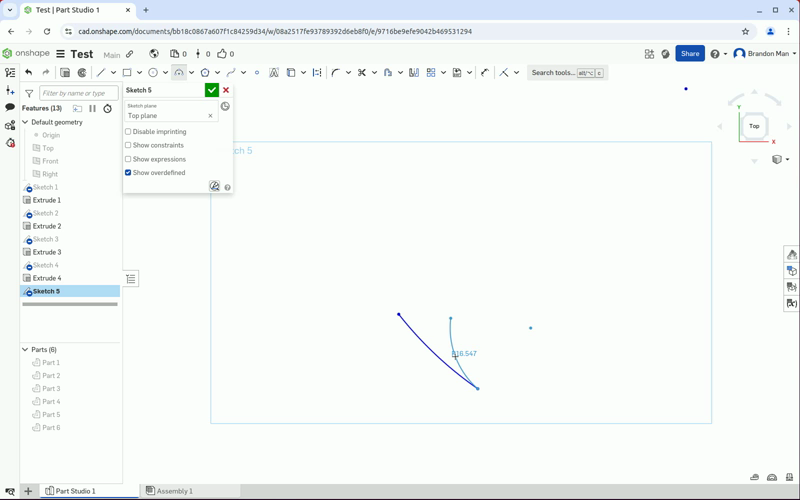
mouse_move(450, 318)
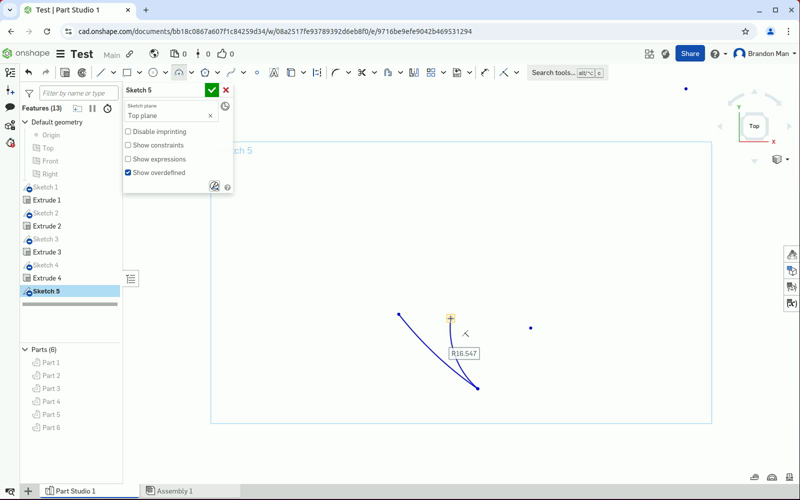
click(450, 318)
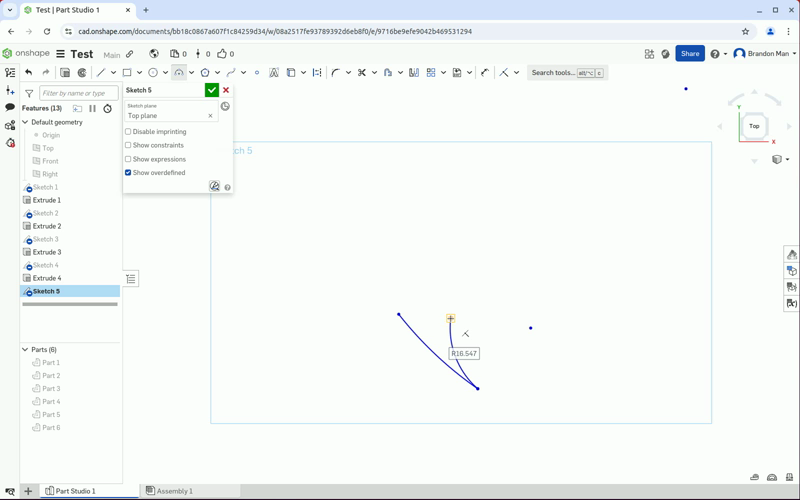
key_down(shift)
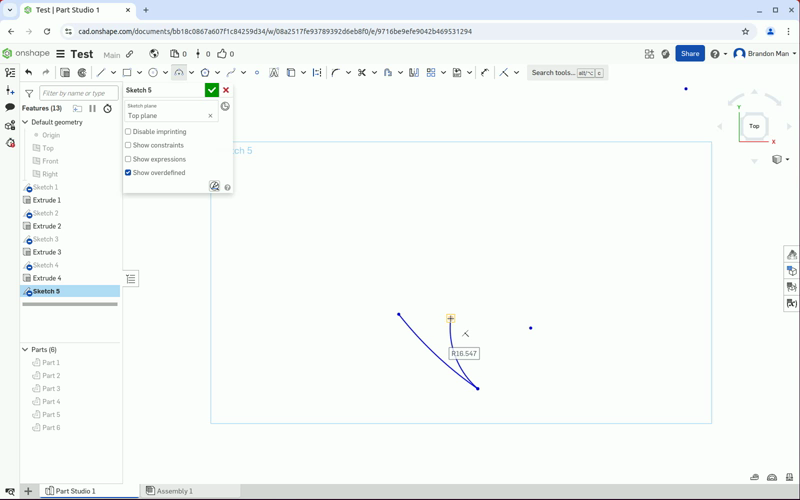
mouse_move(425, 292)
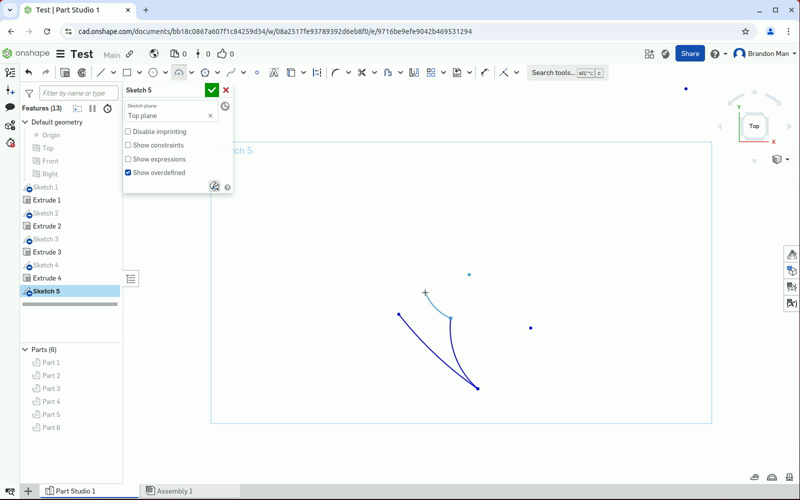
click(425, 292)
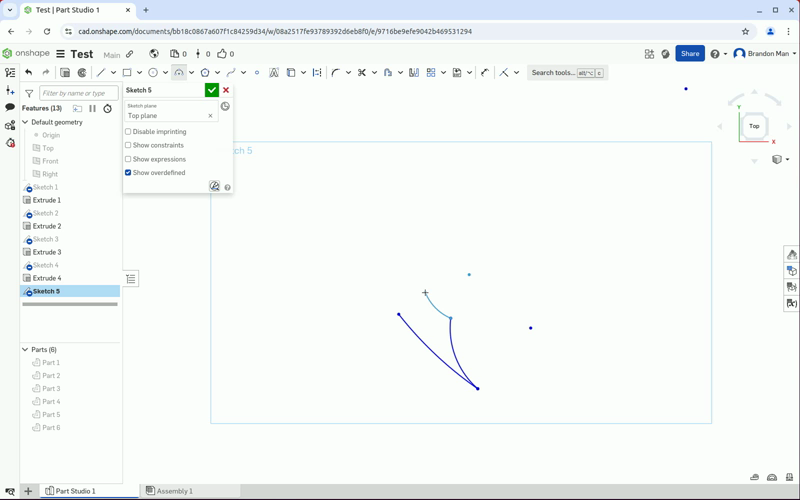
mouse_move(434, 308)
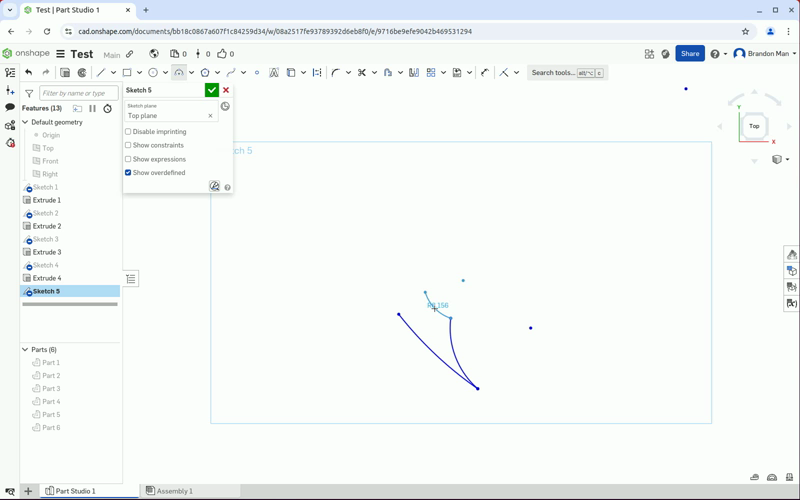
click(434, 308)
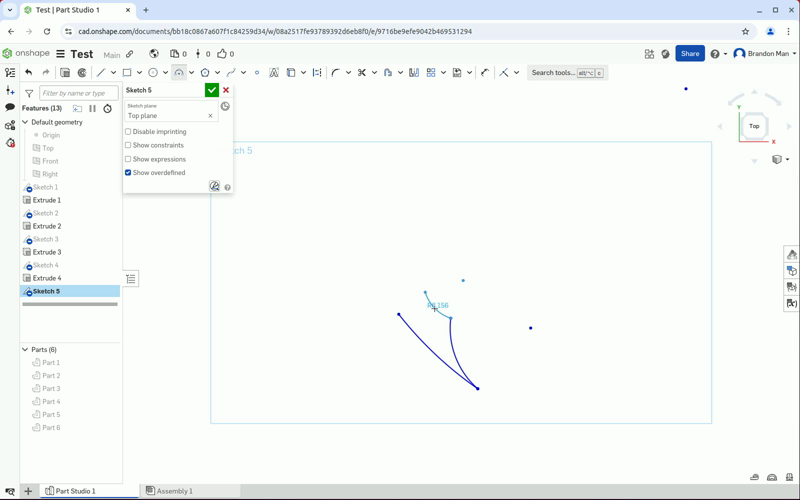
key_up(shift)
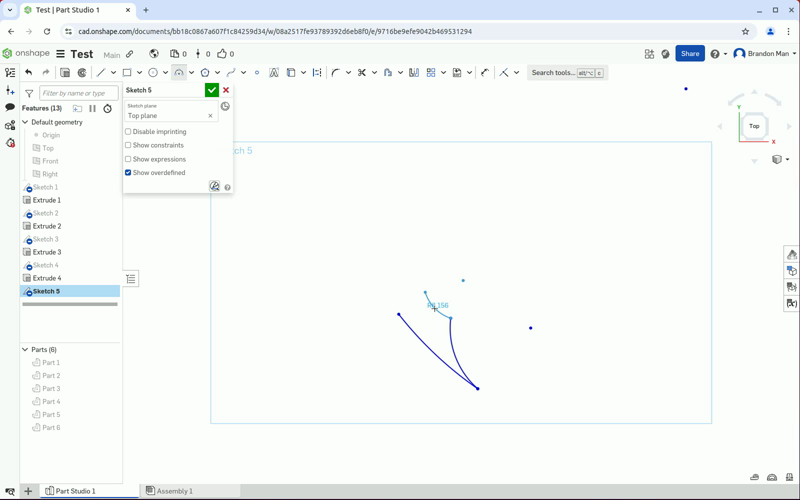
key(esc)
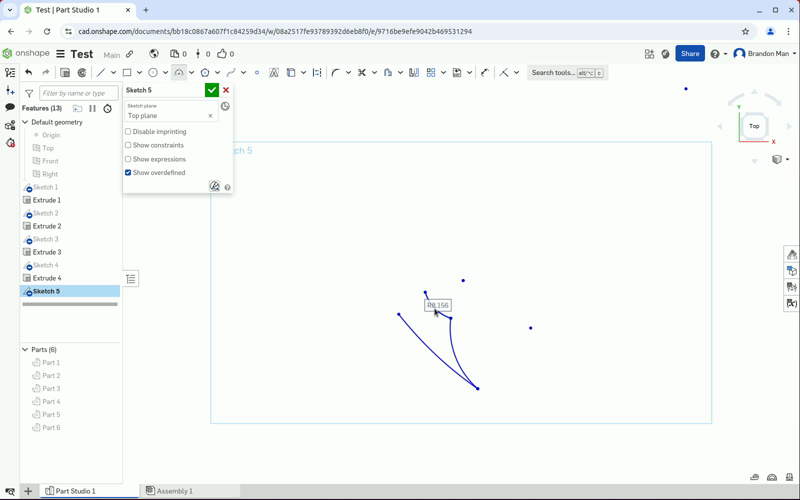
key(l)
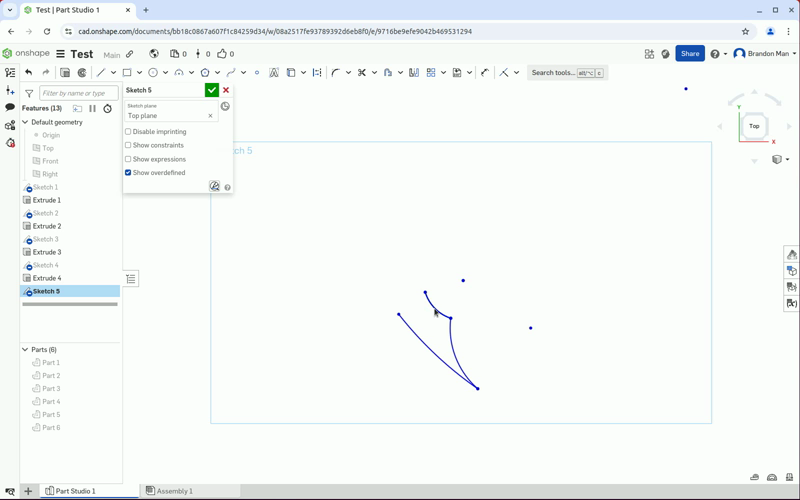
mouse_move(425, 292)
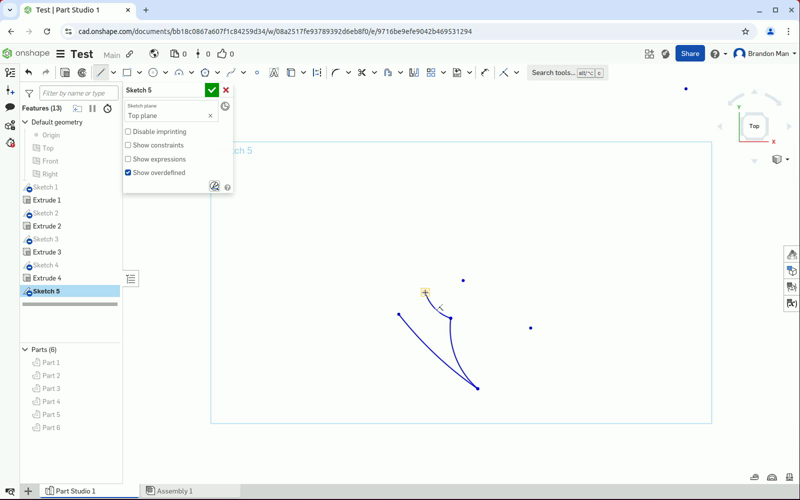
click(425, 292)
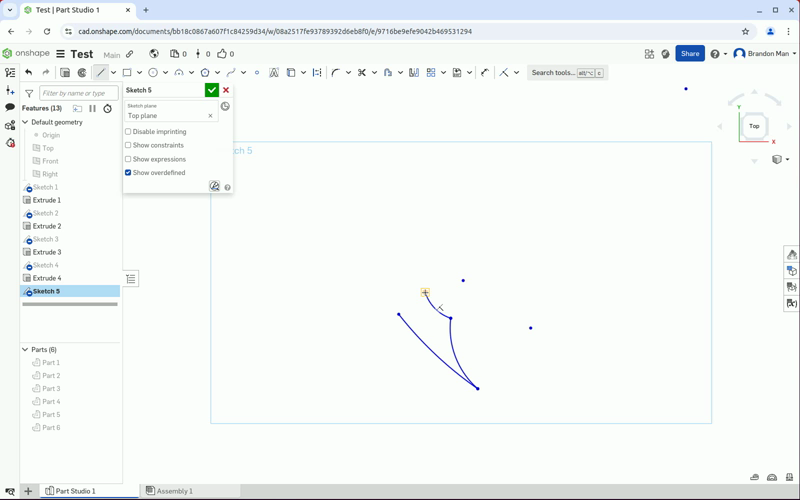
key_down(shift)
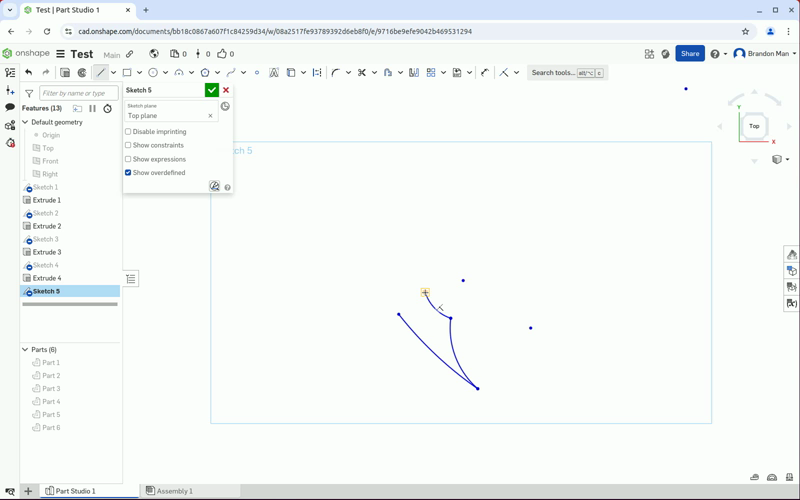
mouse_move(455, 292)
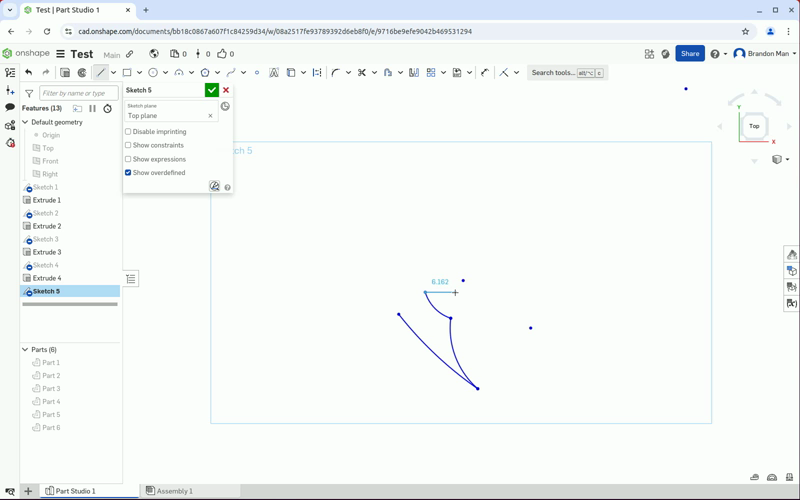
mouse_move(416, 292)
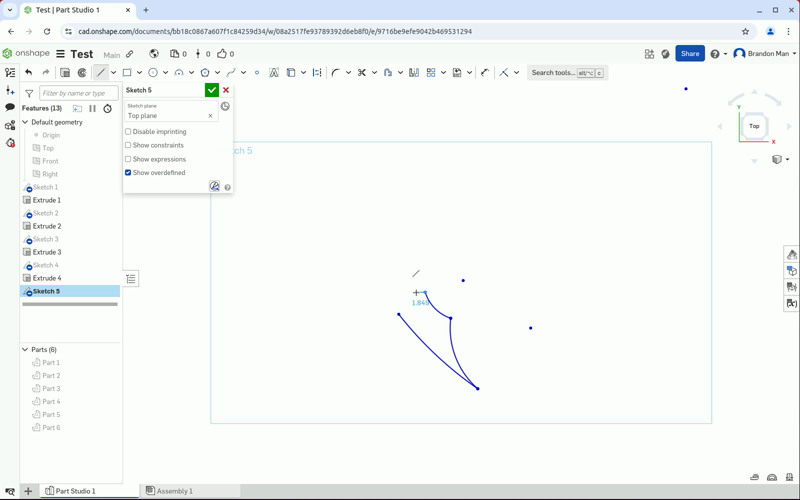
click(416, 292)
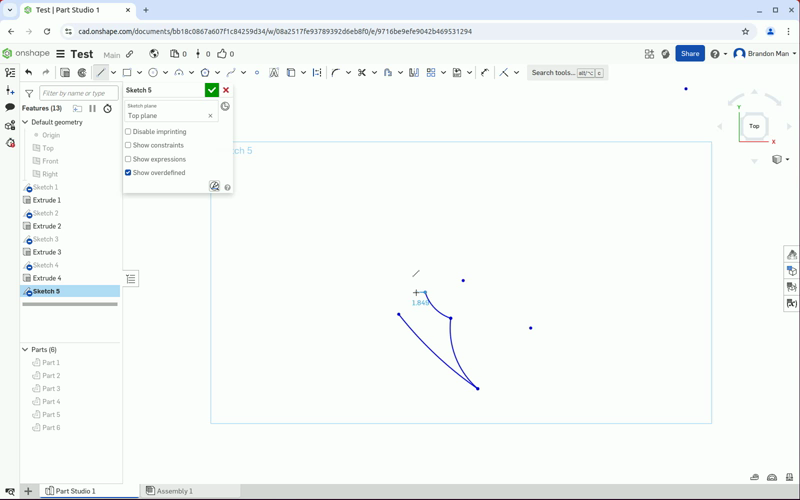
key_up(shift)
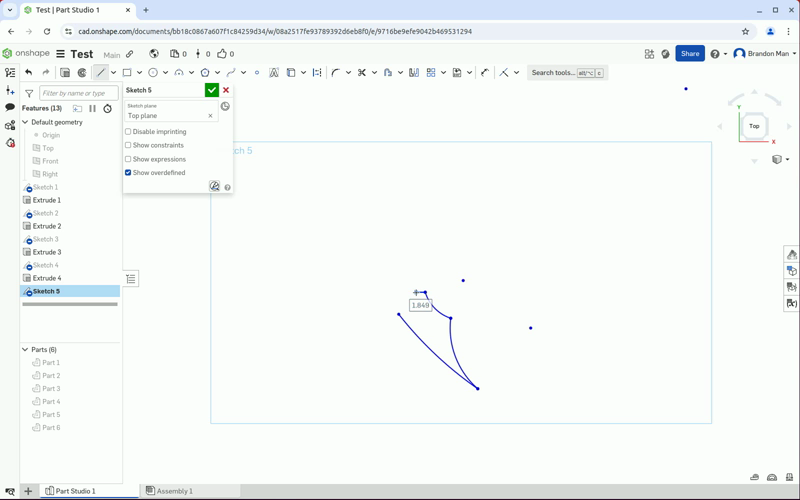
key(esc)
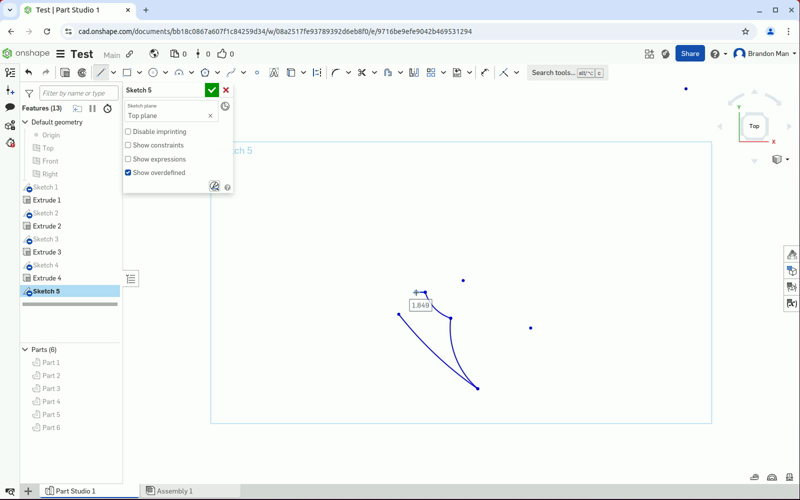
key(a)
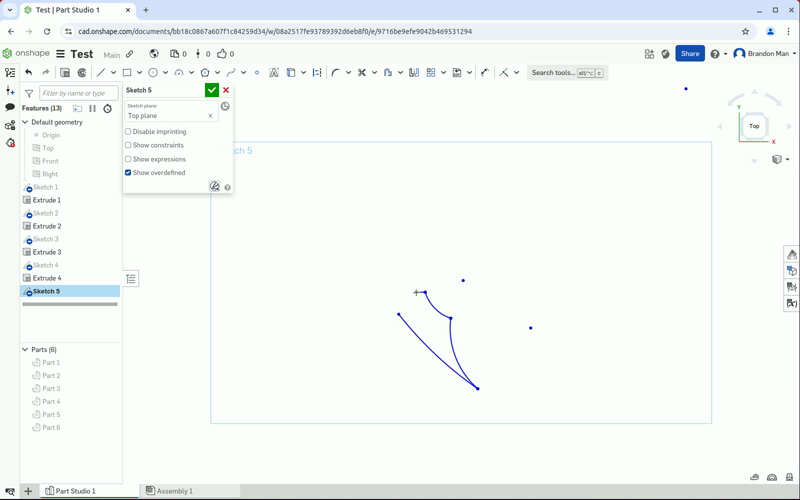
mouse_move(416, 292)
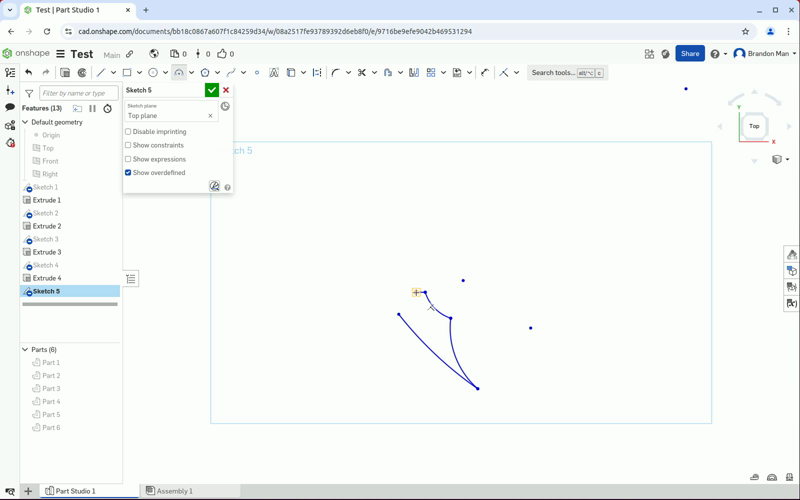
click(416, 292)
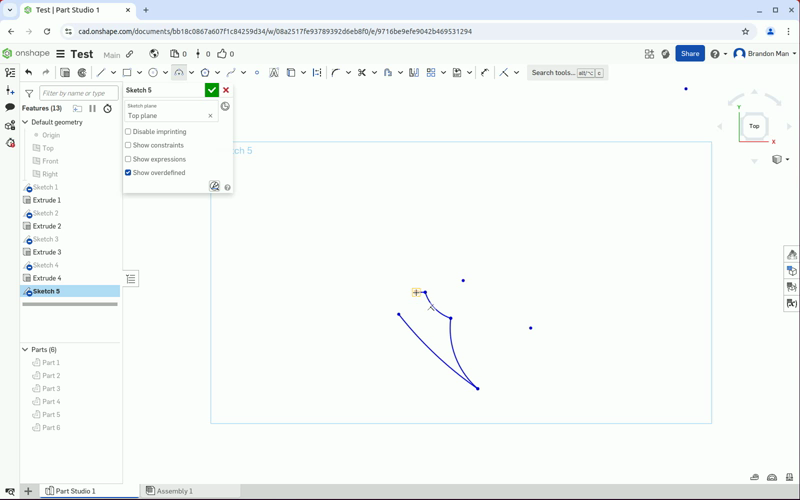
mouse_move(398, 314)
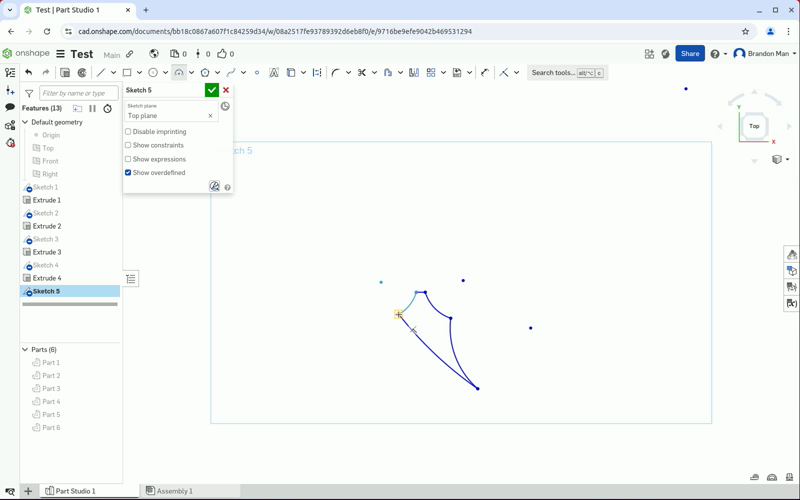
click(398, 314)
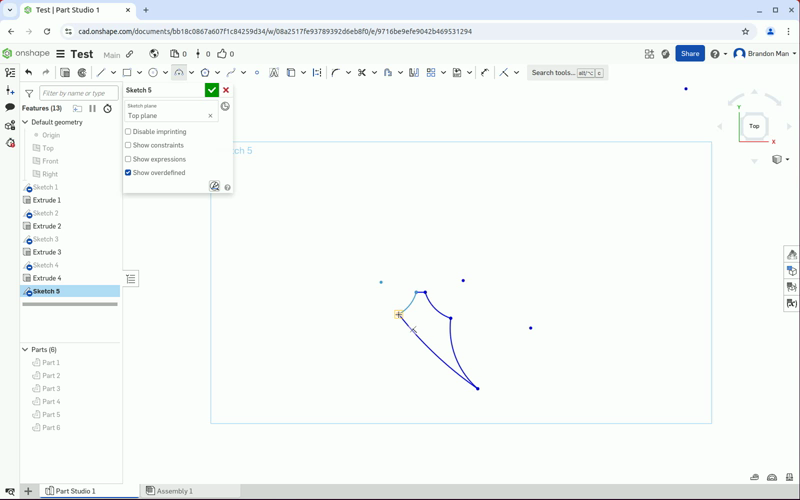
key_down(shift)
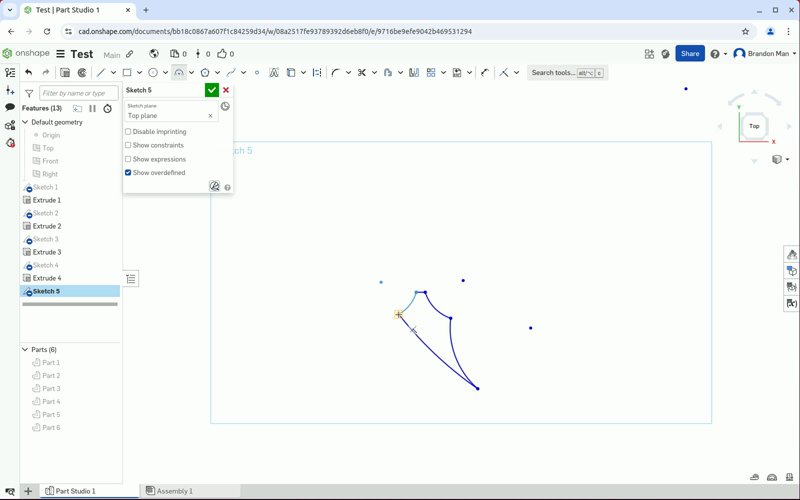
mouse_move(409, 305)
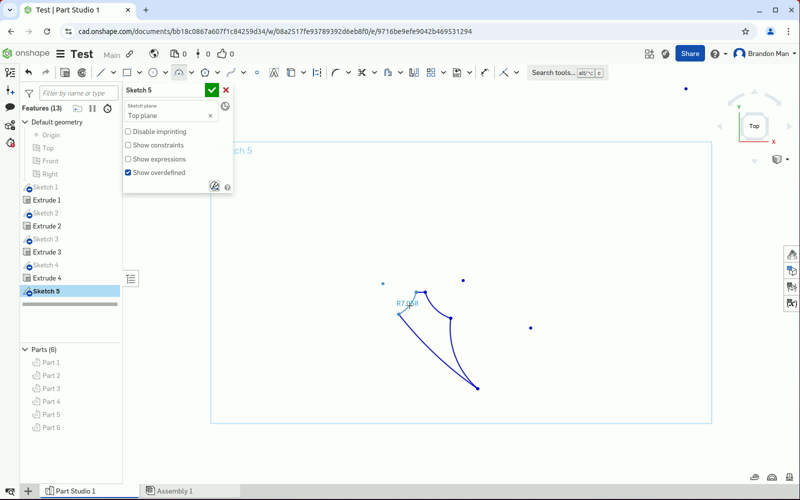
click(409, 305)
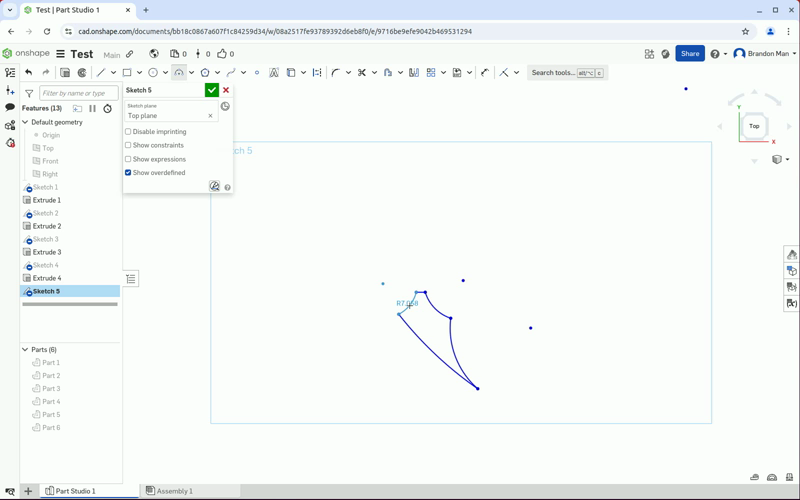
key_up(shift)
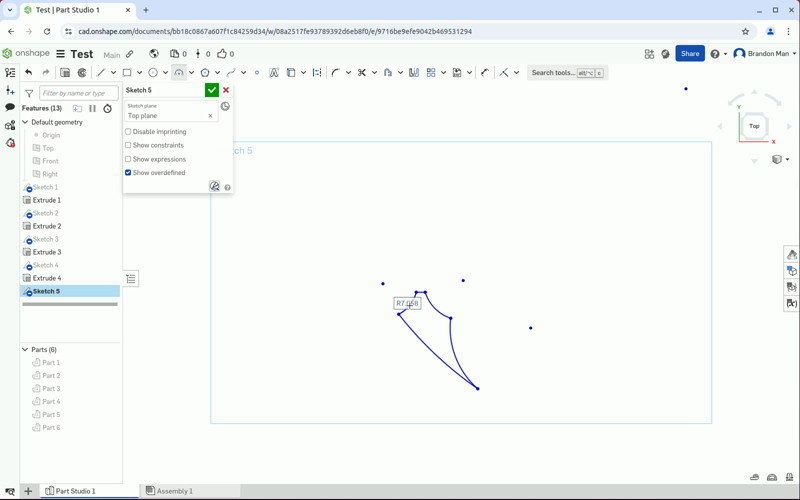
key(esc)
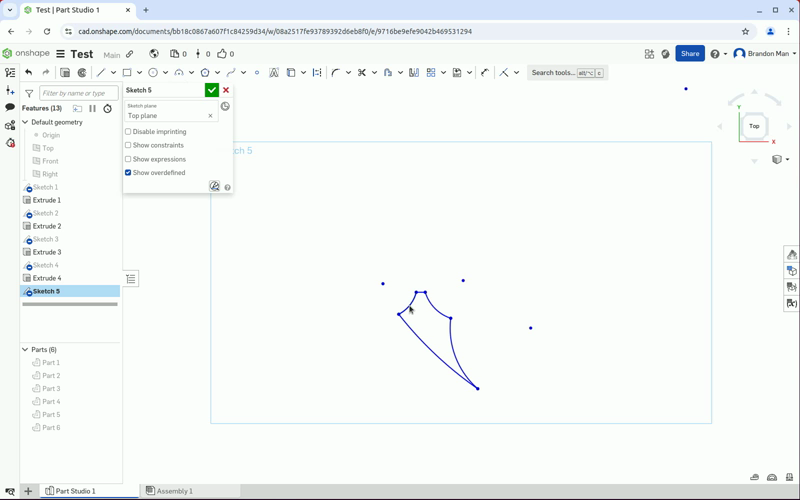
mouse_move(437, 319)
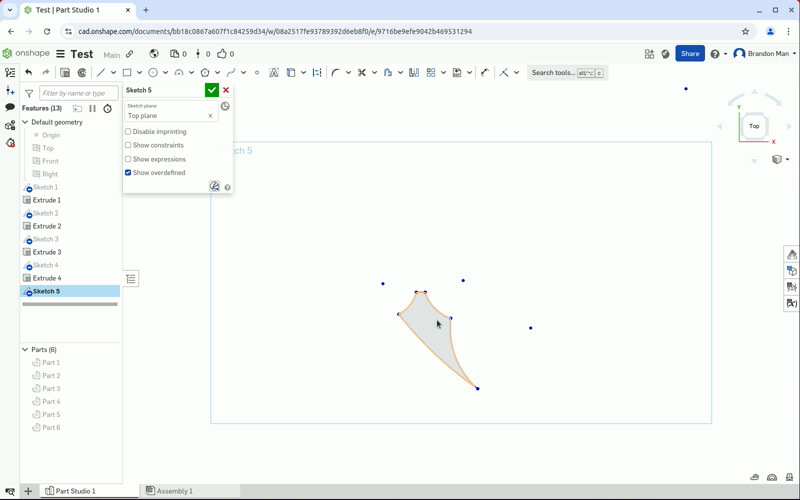
click(437, 319)
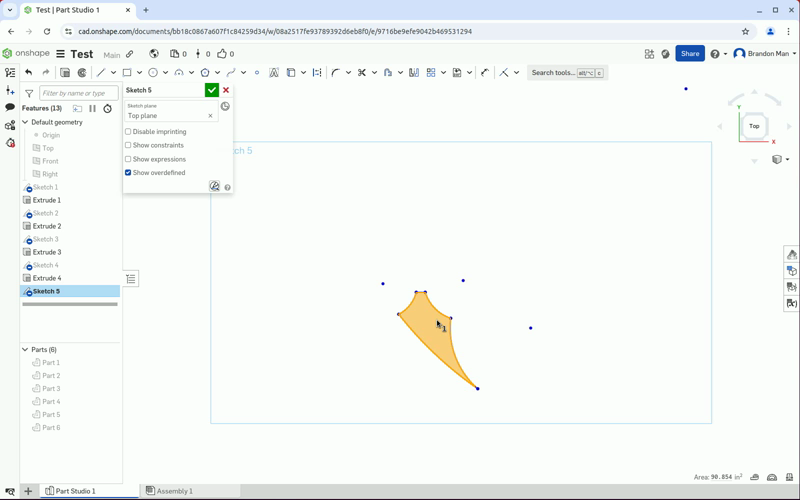
mouse_move(73, 352)
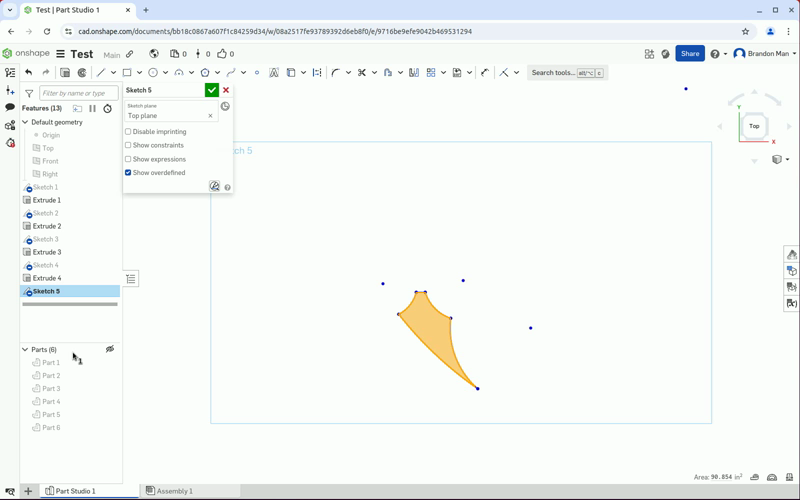
key(shift+y)
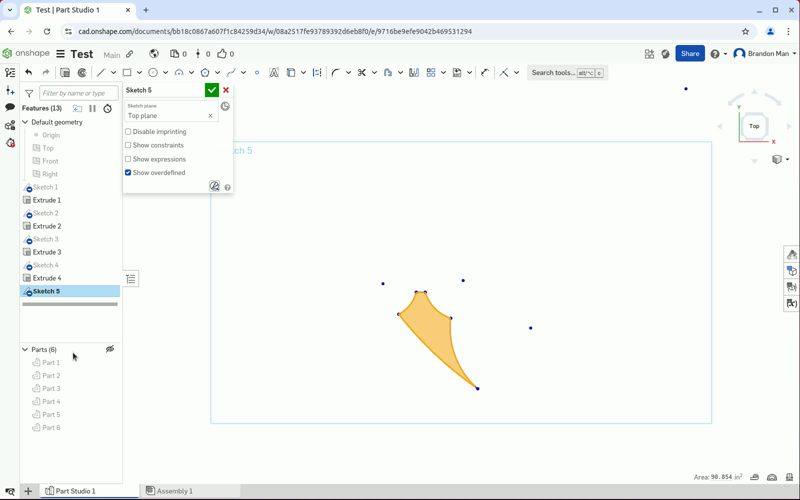
key(shift+e)
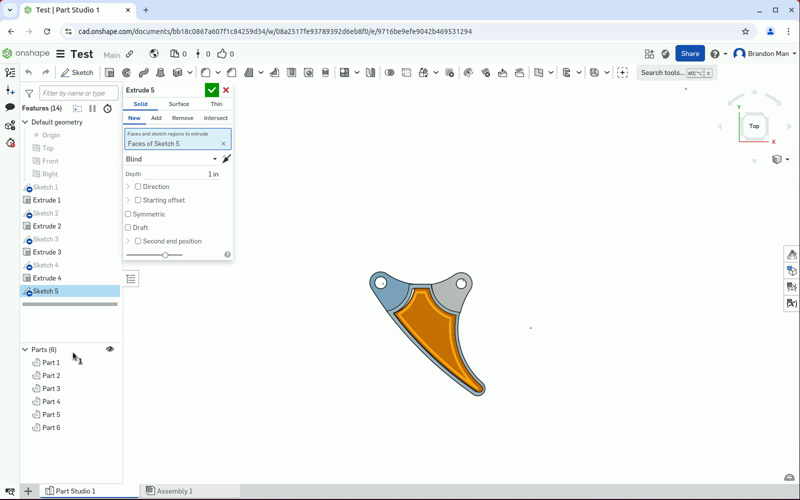
mouse_move(143, 106)
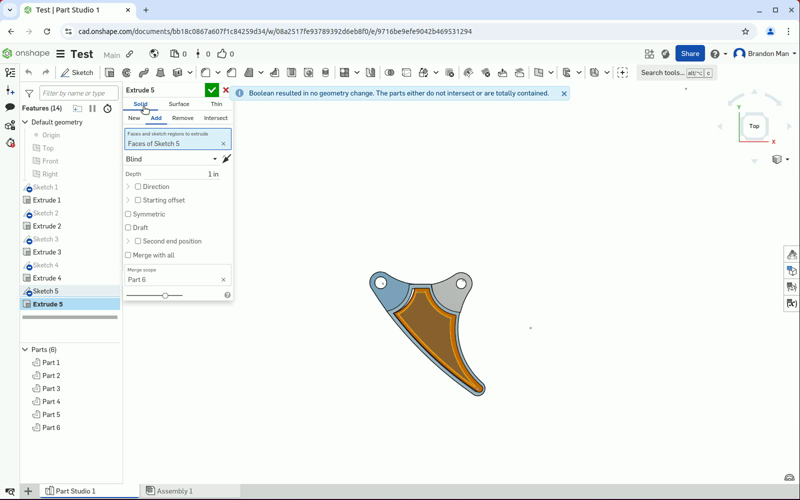
click(143, 106)
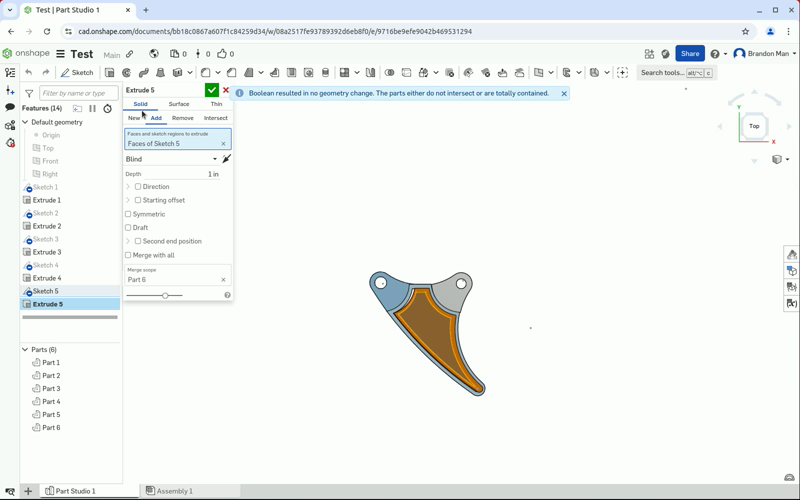
mouse_move(137, 120)
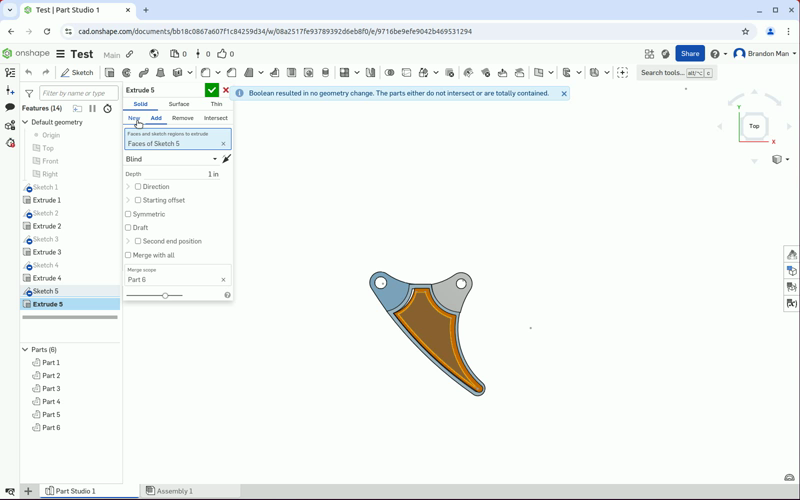
click(137, 120)
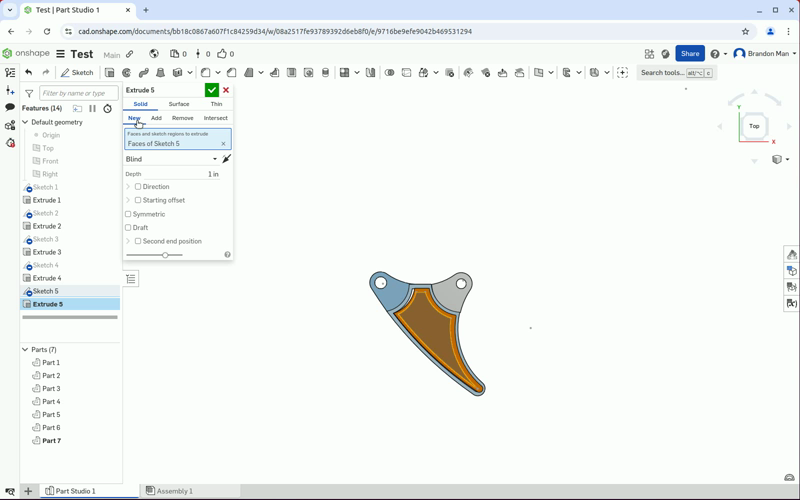
key(tab, 4)
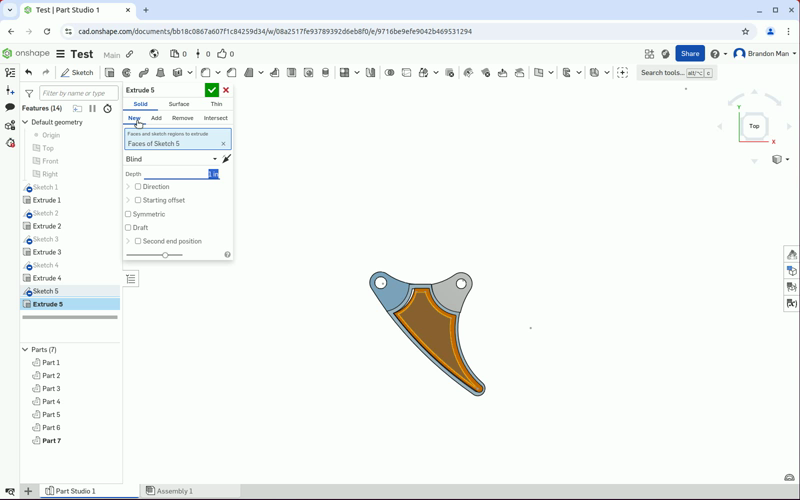
text(0.722)
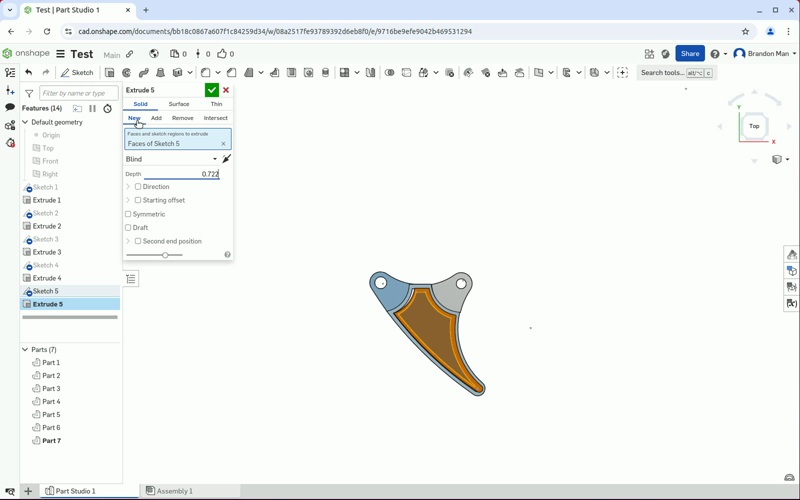
key(enter)
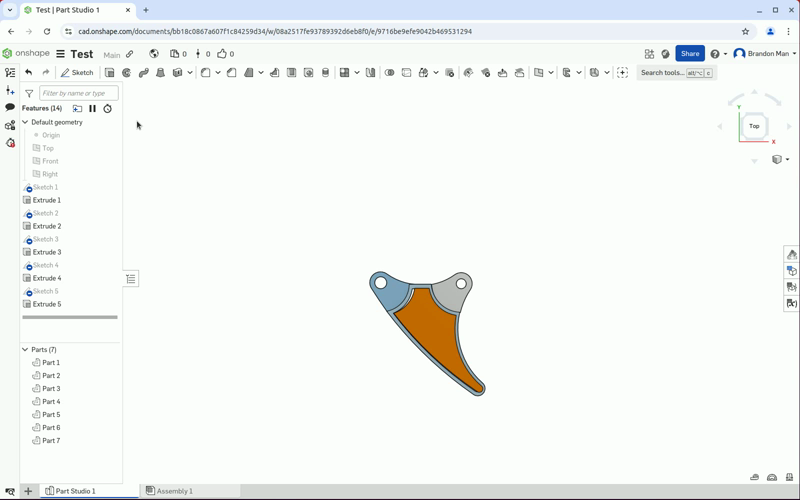
key(shift+h)
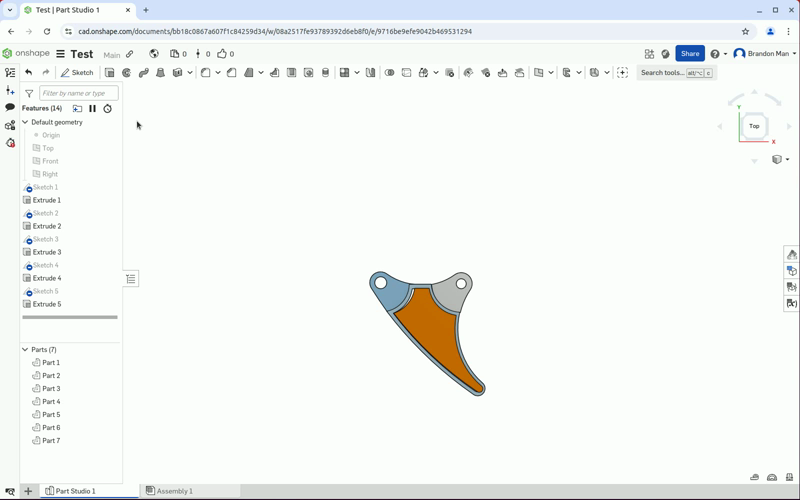
key(shift+h)
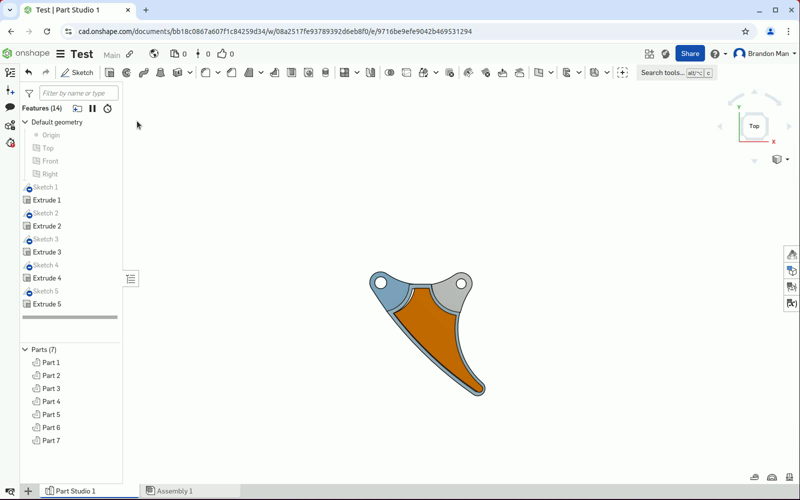
key(shift+7)
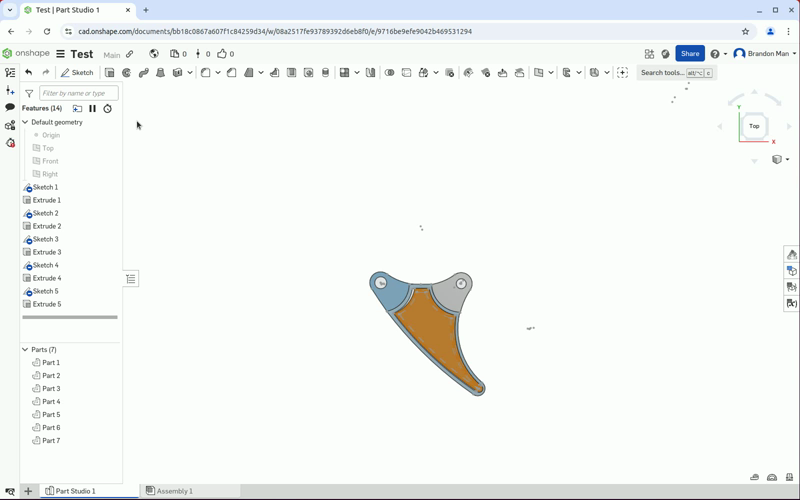
key(up, 3)
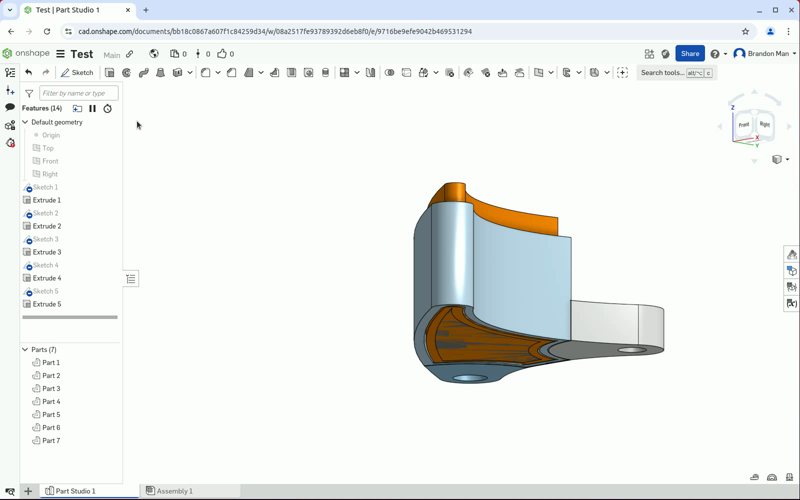
key(left, 3)
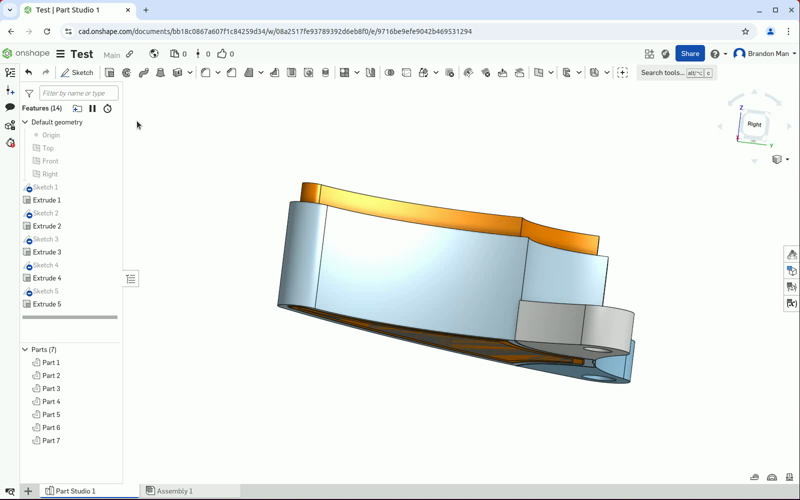
key(right, 3)
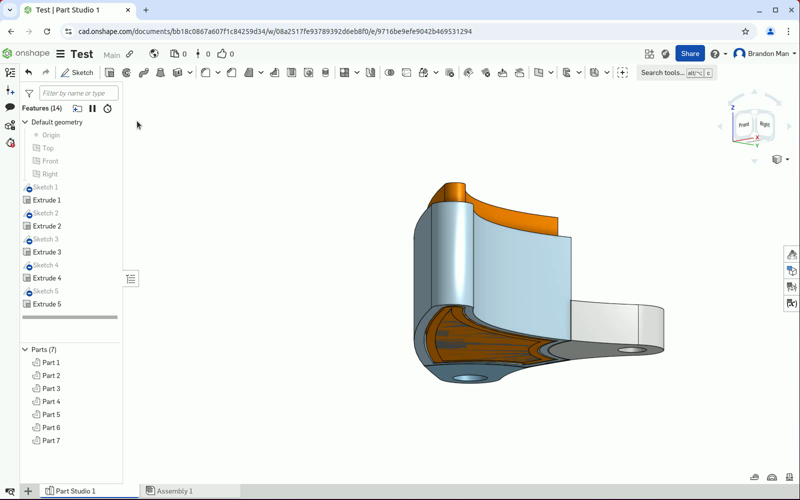
key(down, 3)
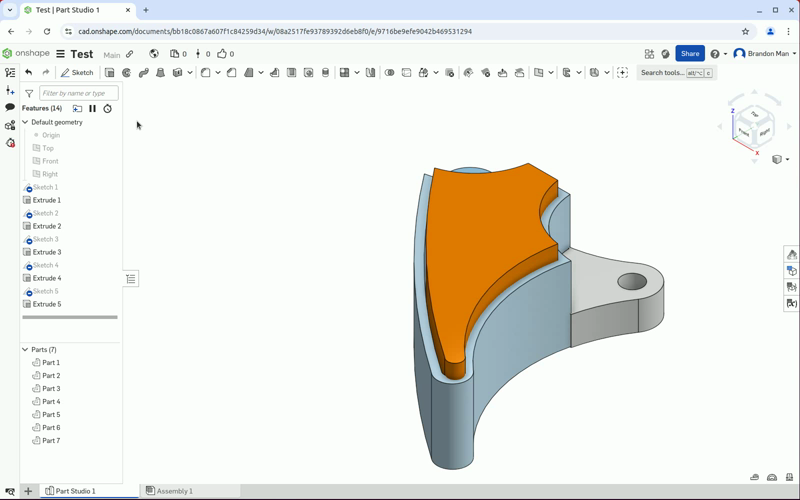
mouse_move(73, 189)
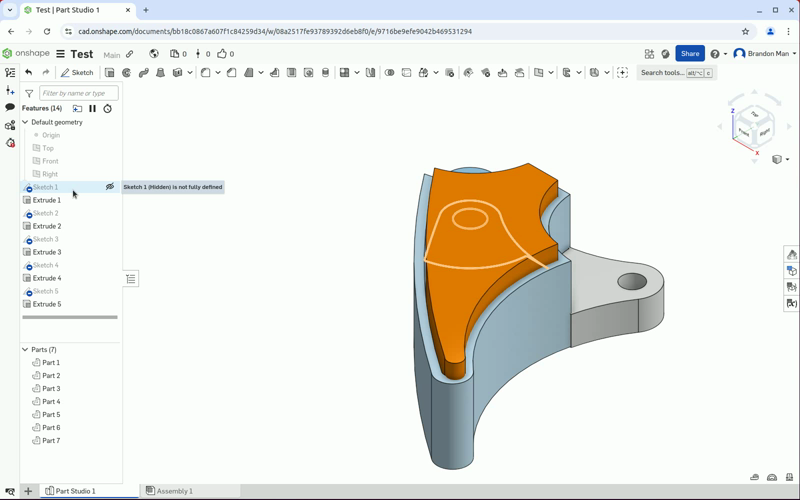
click(73, 189)